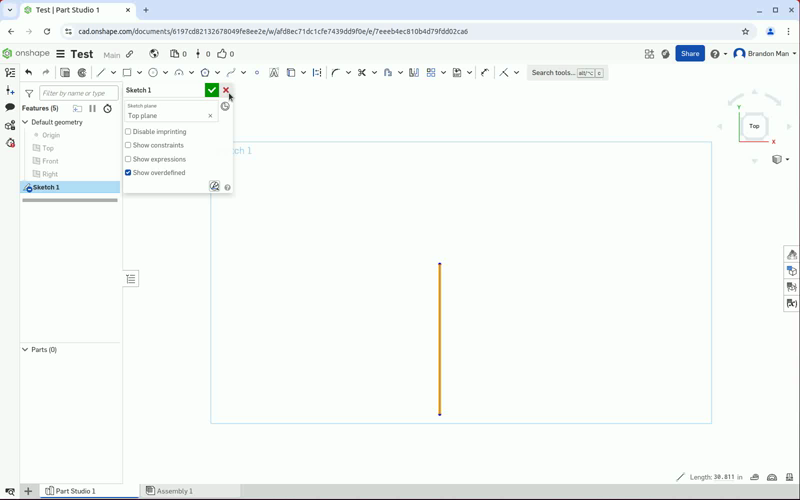
key(shift+h)
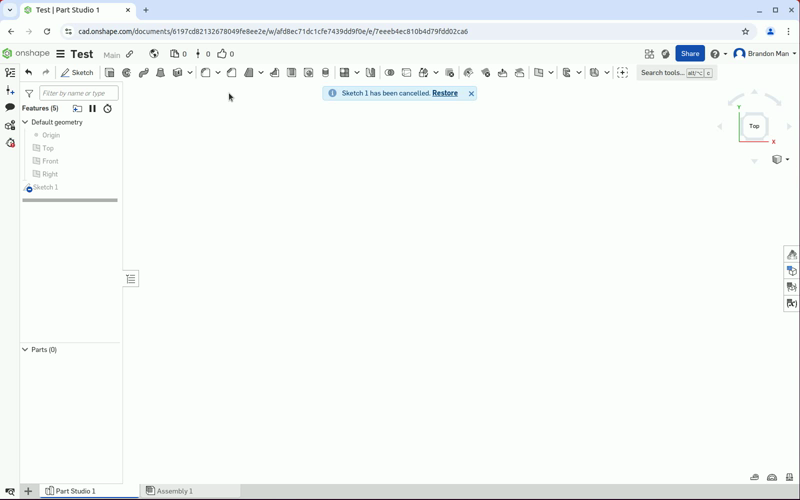
mouse_move(73, 352)
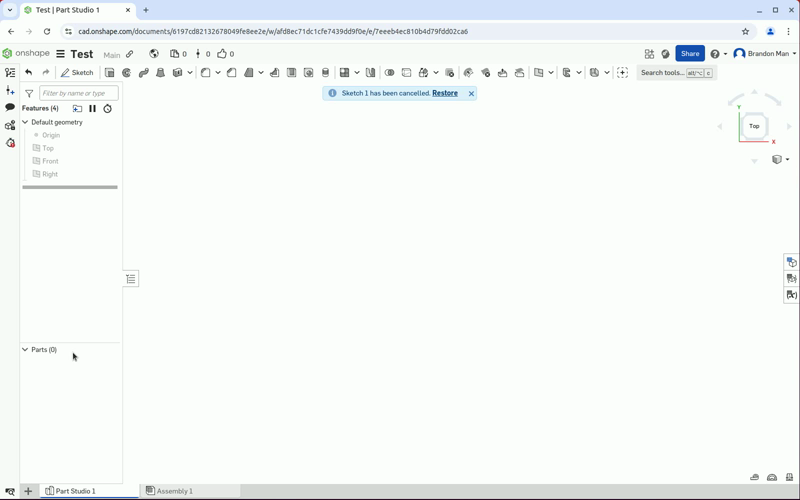
key(y)
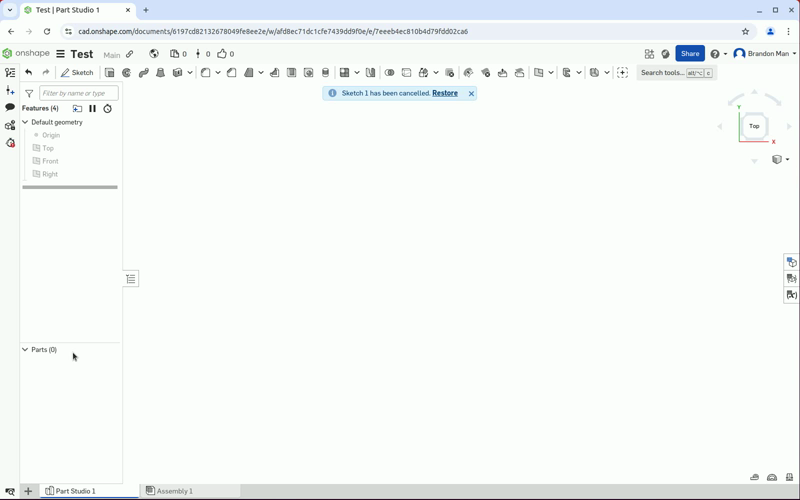
key(shift+p)
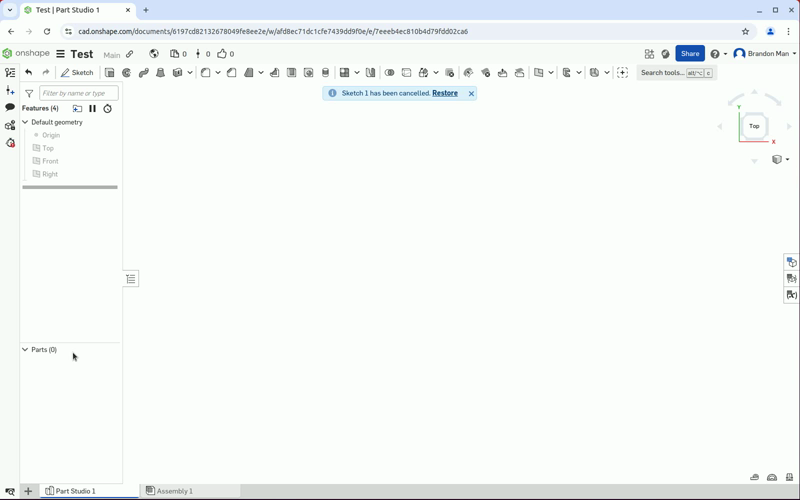
key(space)
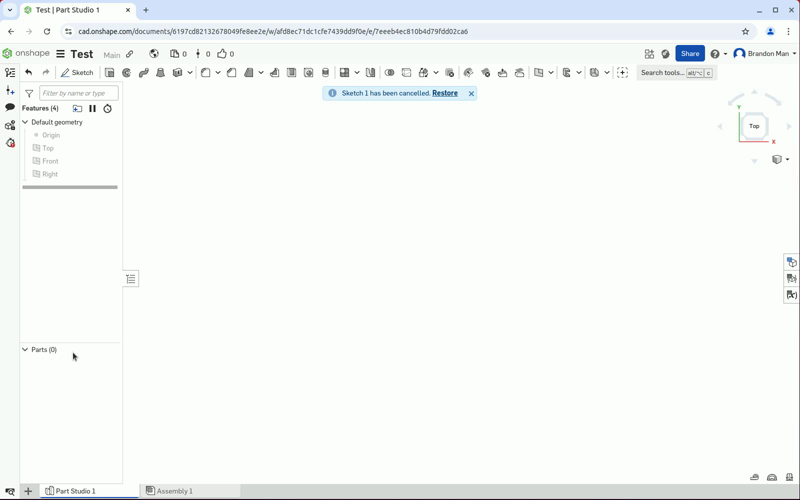
key_down(shift)
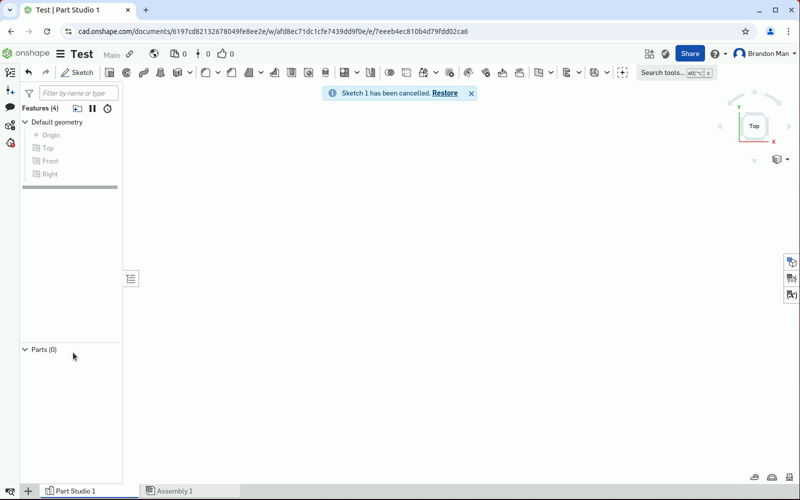
key(up)
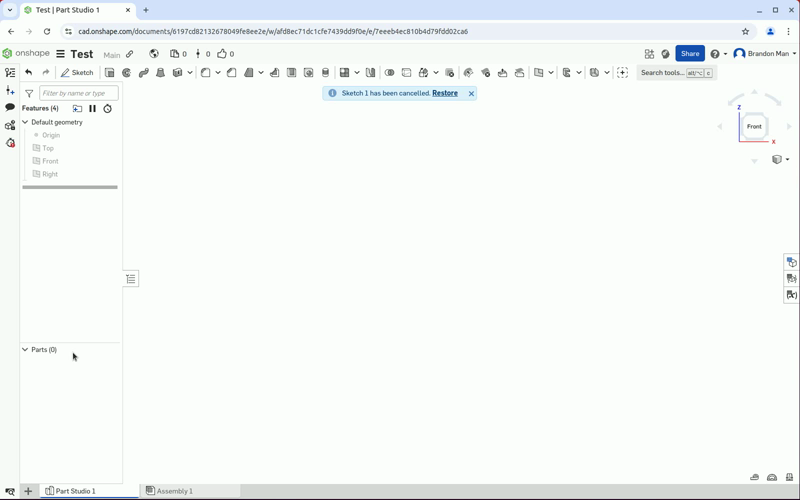
key_up(shift)
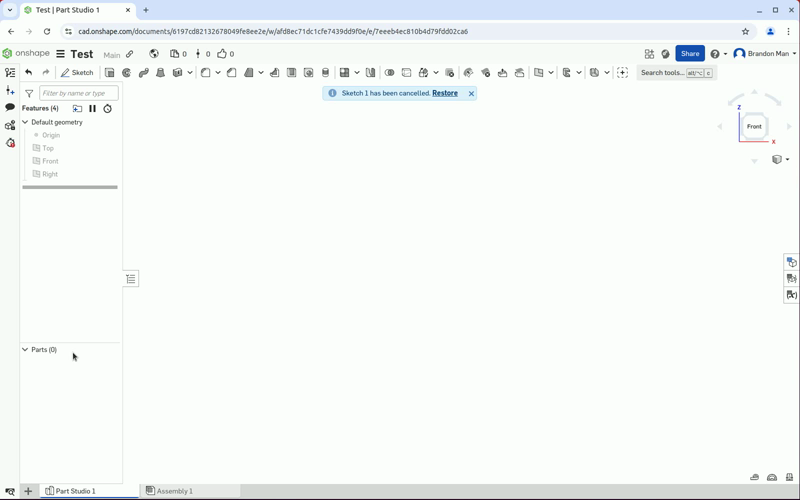
mouse_move(73, 352)
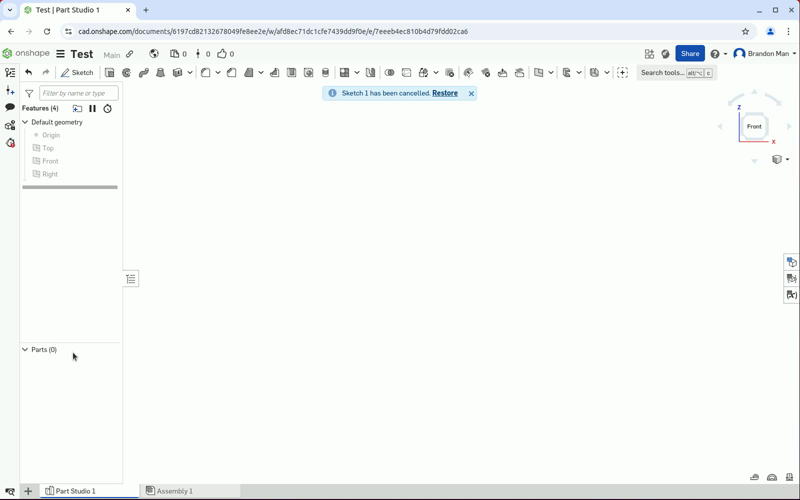
key(shift+y)
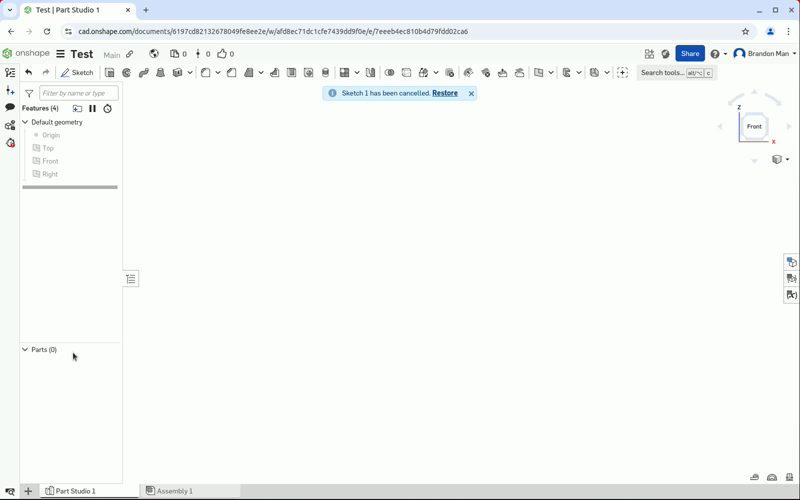
key(shift+s)
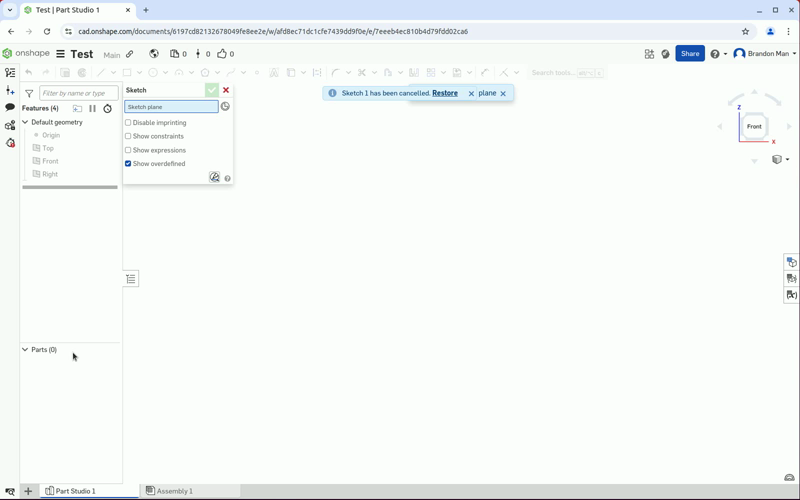
mouse_move(73, 163)
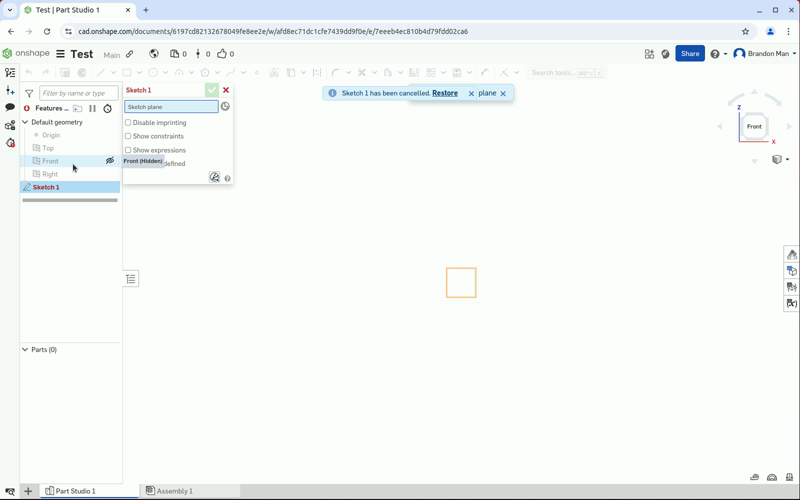
click(73, 163)
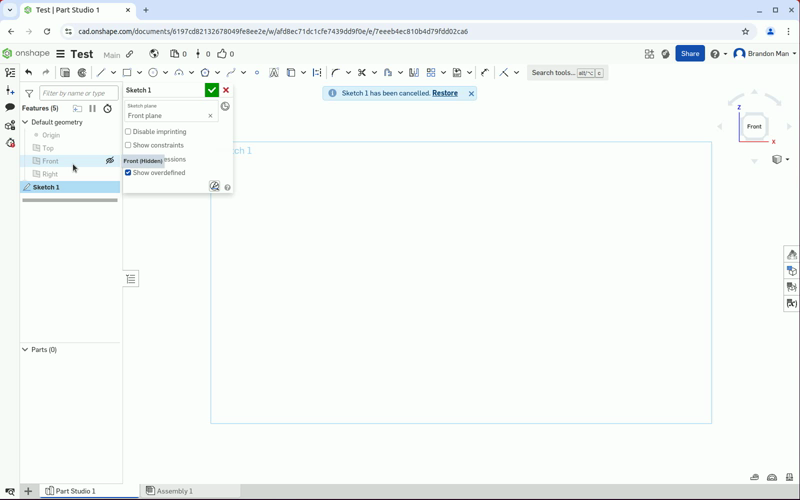
mouse_move(73, 352)
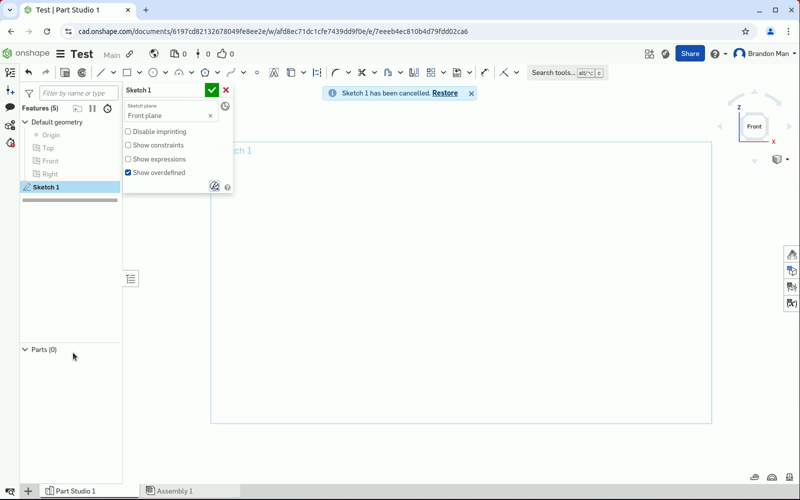
key(y)
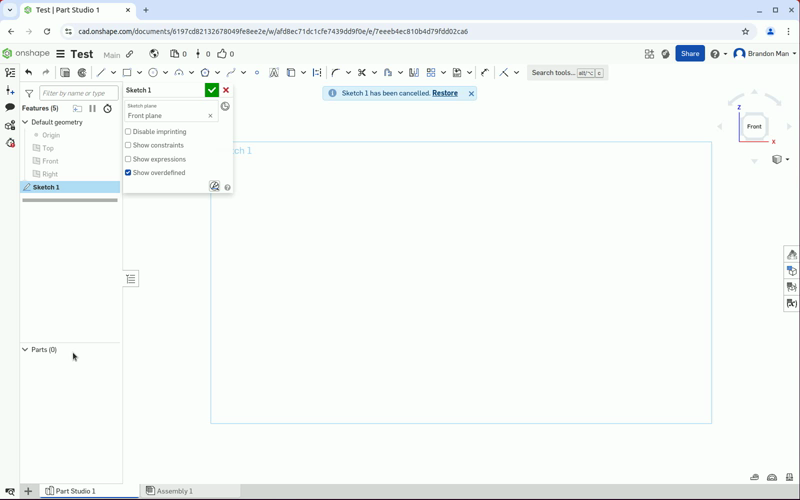
key(a)
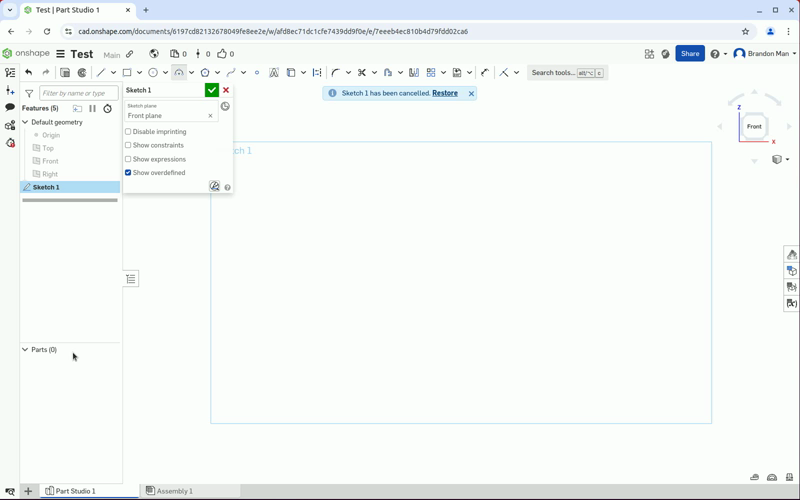
key_down(shift)
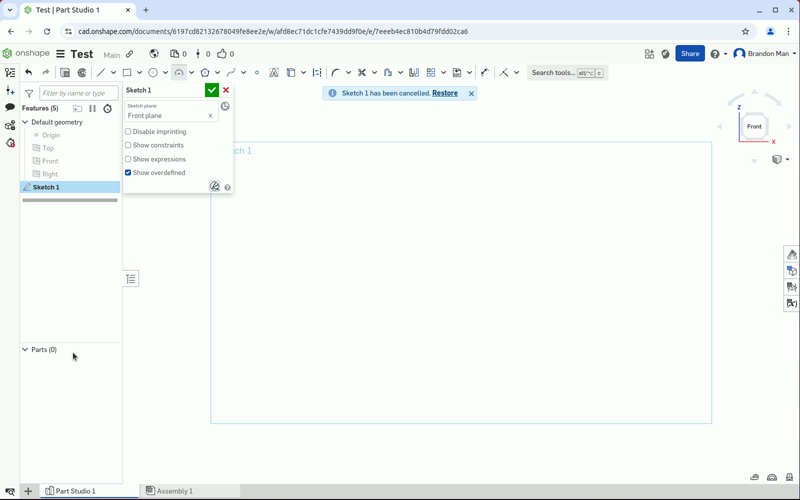
mouse_move(412, 313)
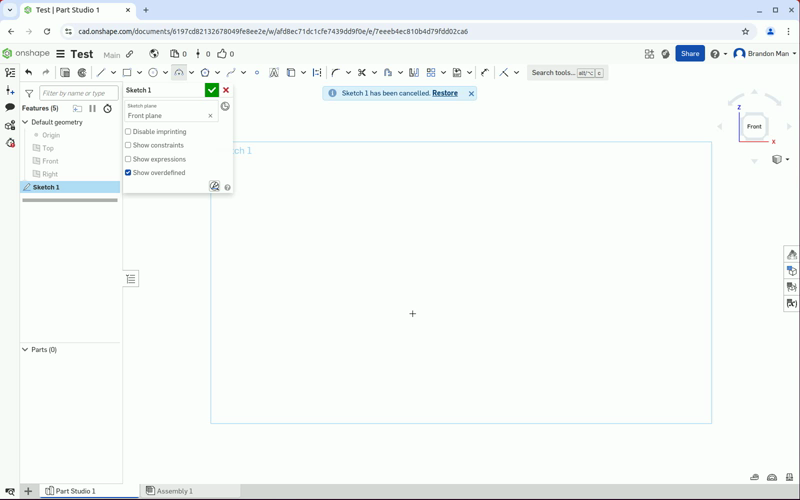
click(412, 313)
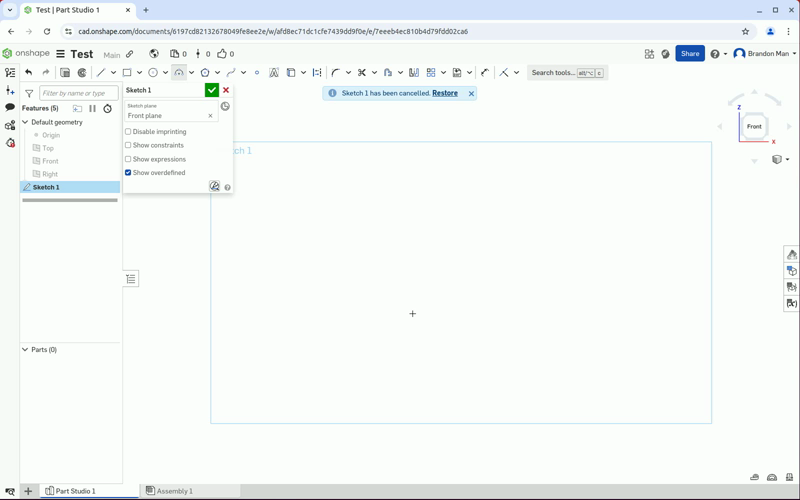
key_up(shift)
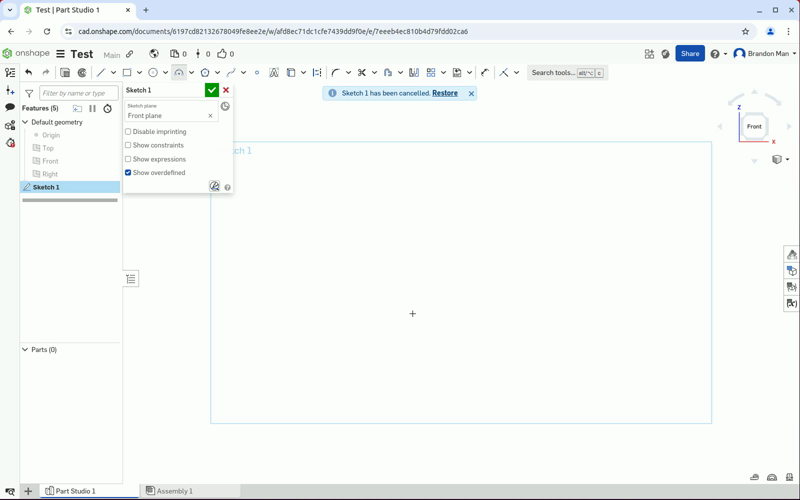
key_down(shift)
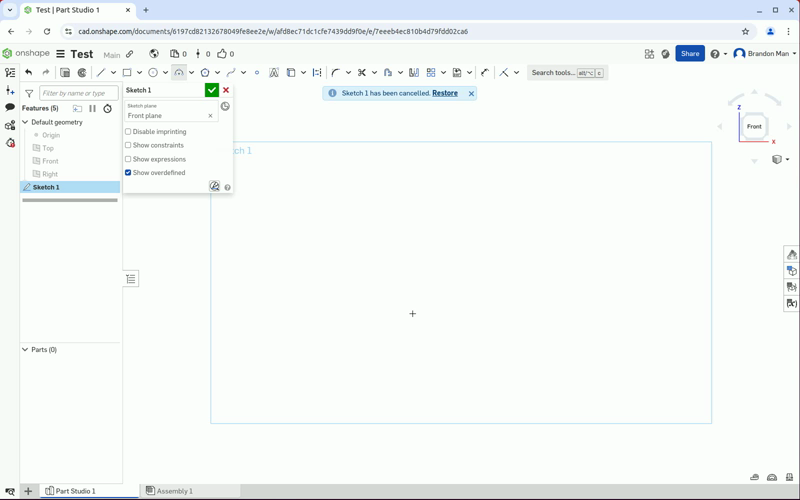
mouse_move(438, 328)
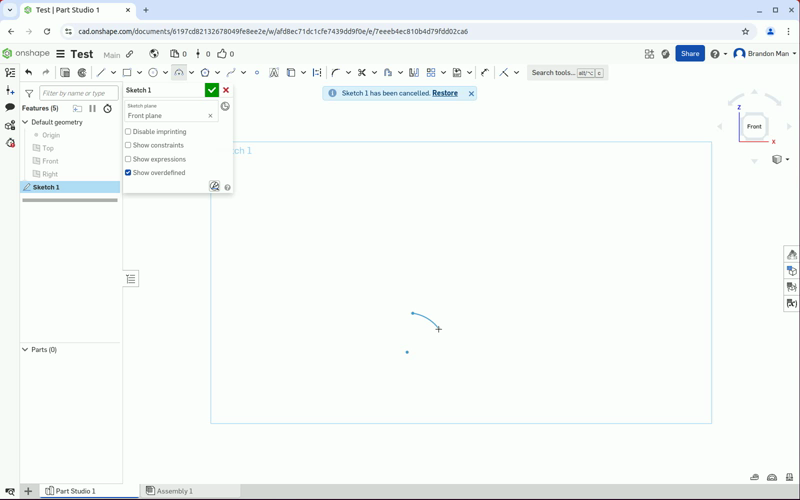
click(438, 328)
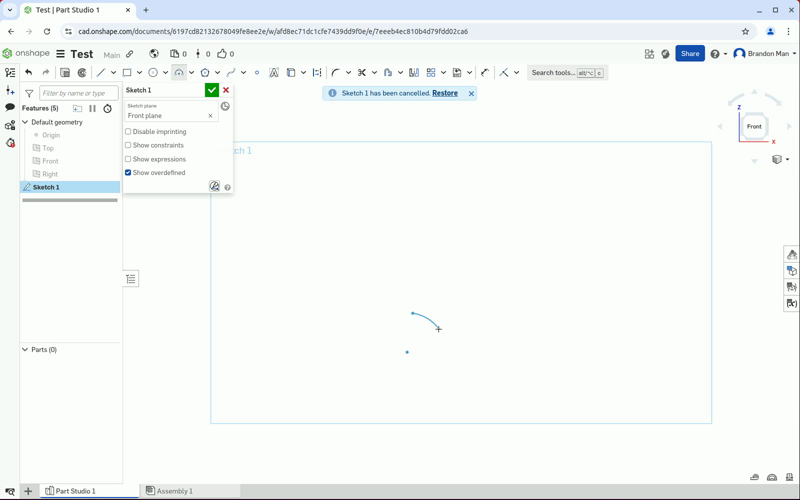
mouse_move(412, 343)
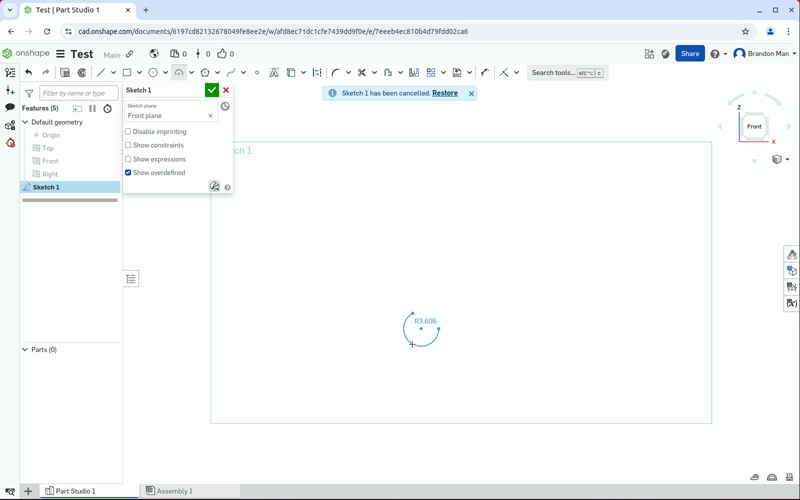
click(412, 343)
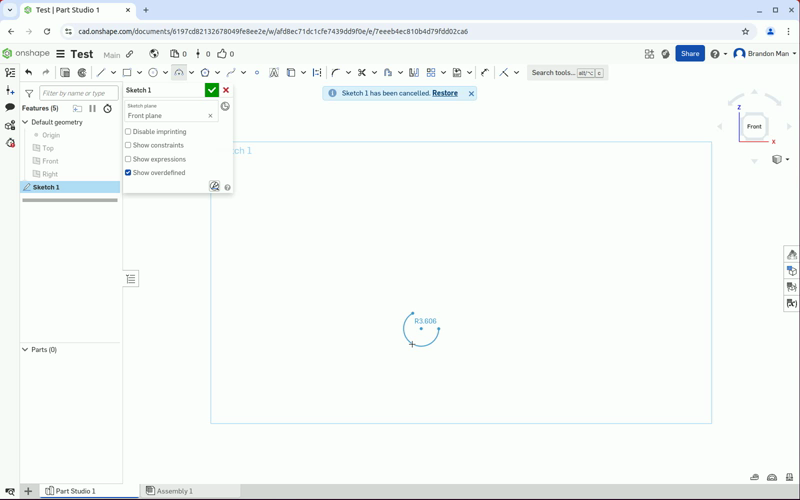
key_up(shift)
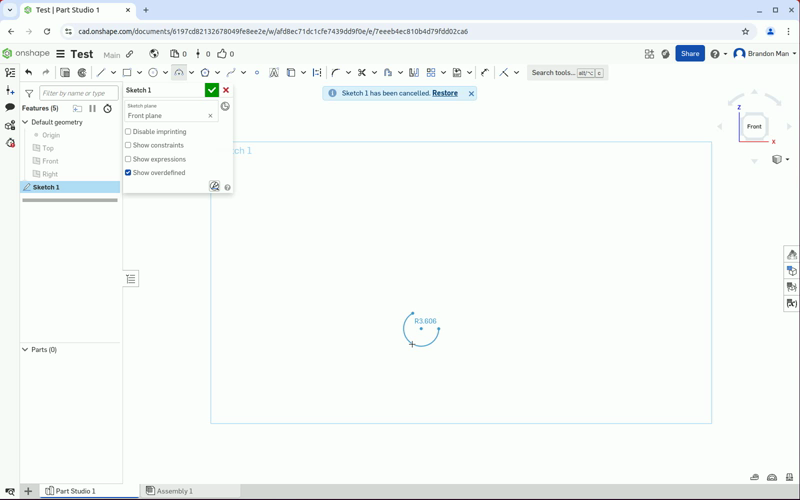
key(esc)
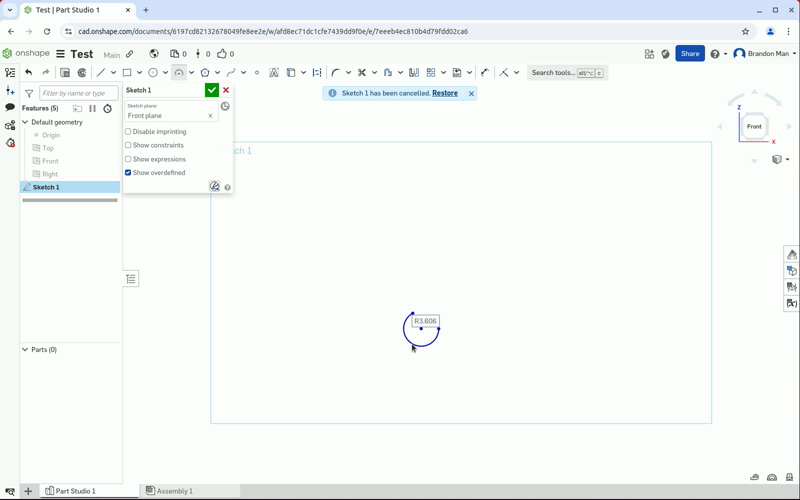
key(l)
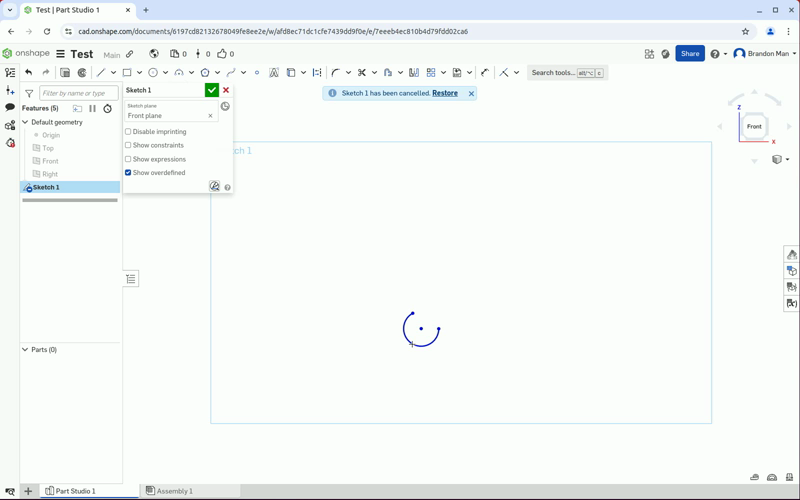
mouse_move(438, 328)
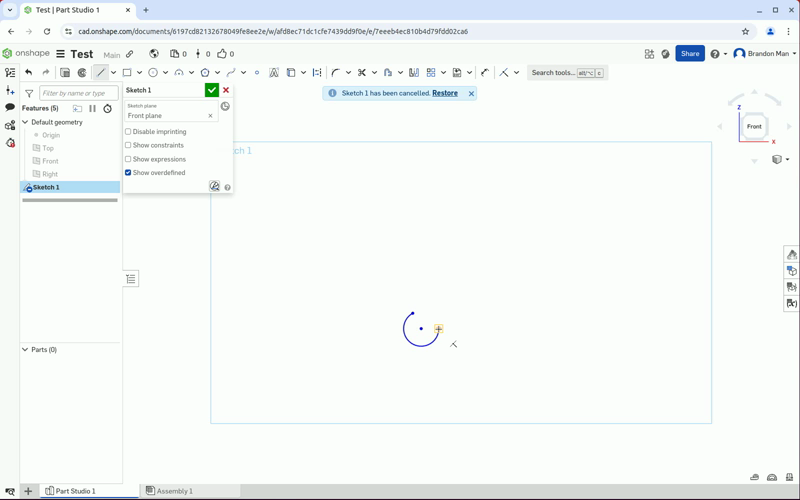
click(438, 328)
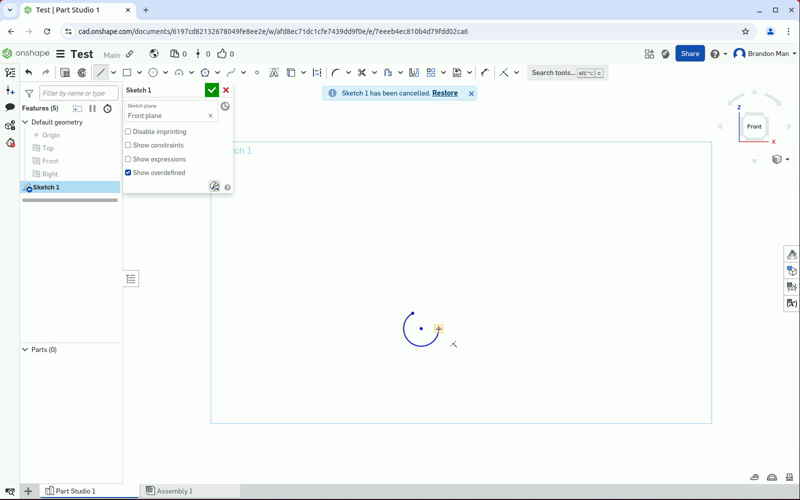
key_down(shift)
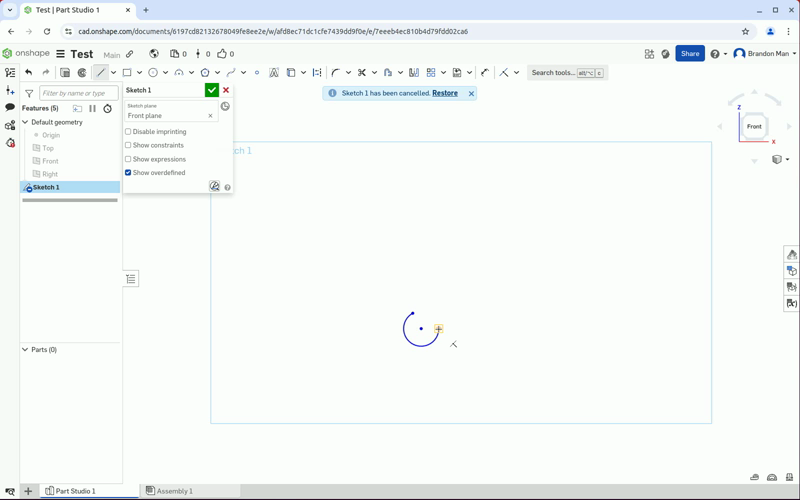
mouse_move(468, 328)
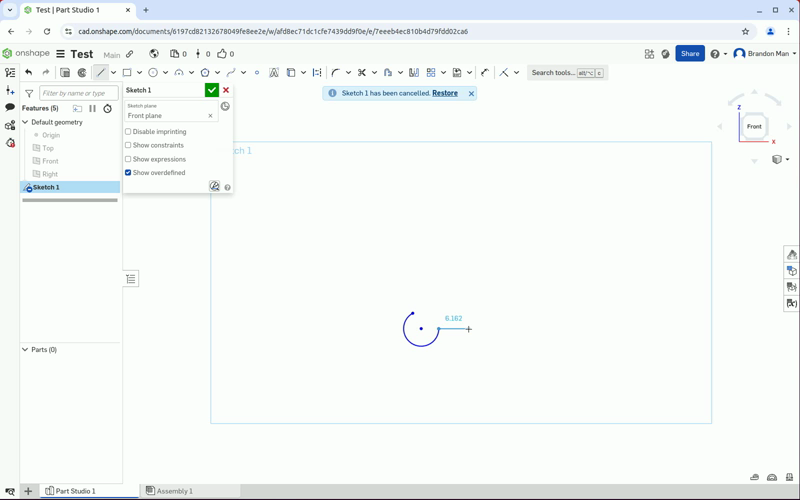
mouse_move(428, 328)
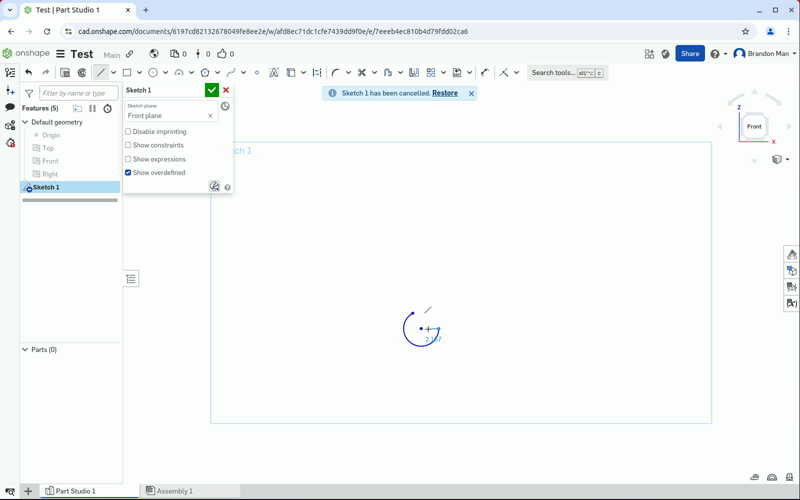
click(428, 328)
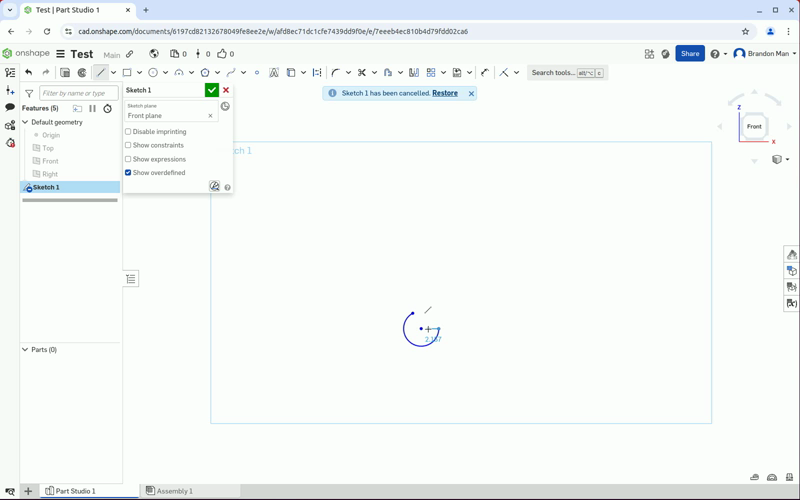
key_up(shift)
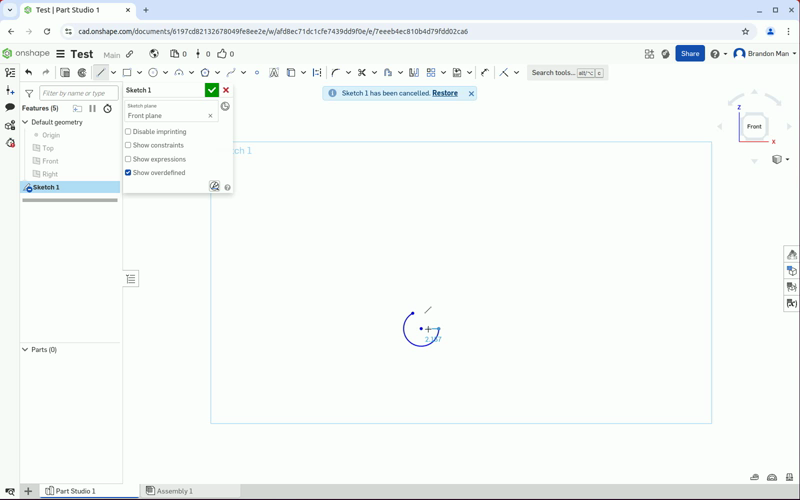
key(esc)
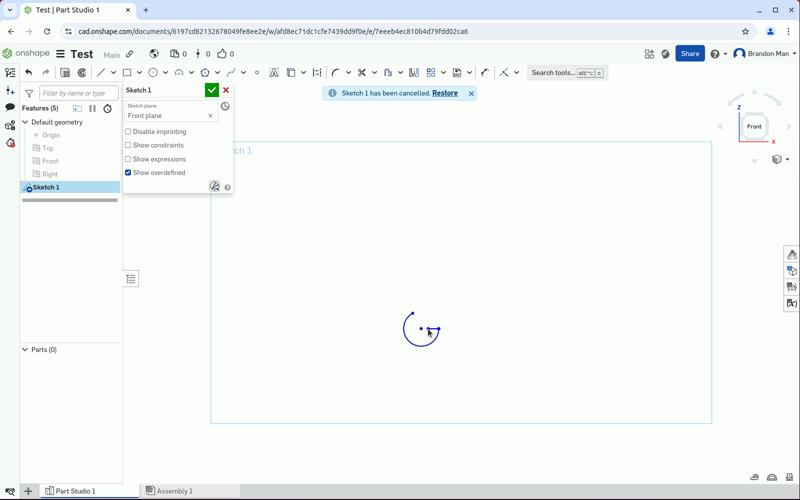
key(a)
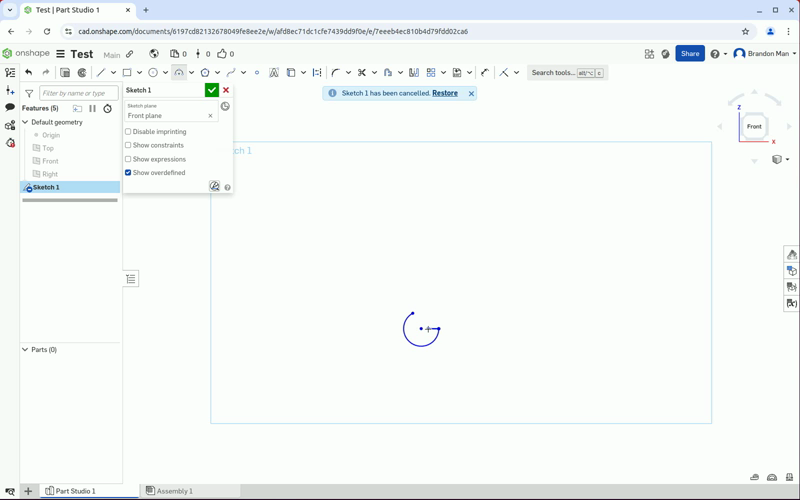
mouse_move(428, 328)
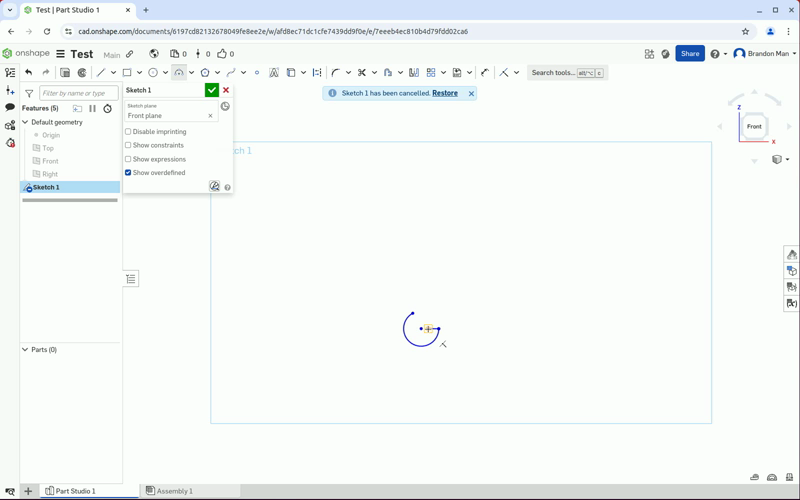
click(428, 328)
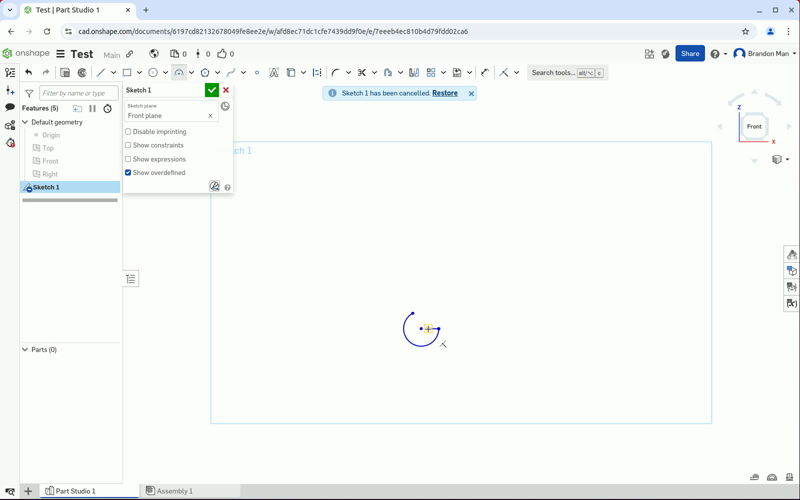
key_down(shift)
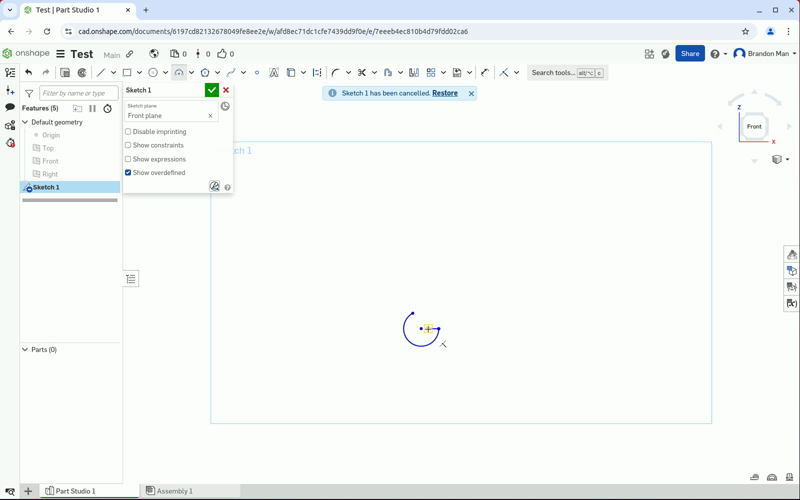
mouse_move(417, 322)
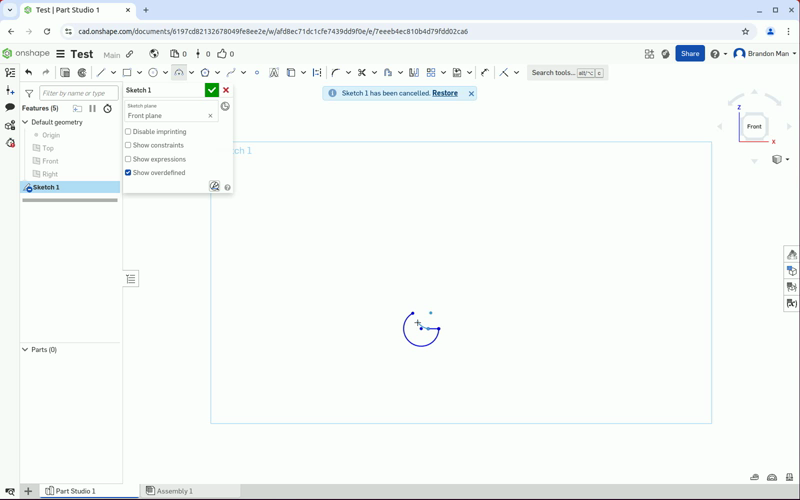
click(417, 322)
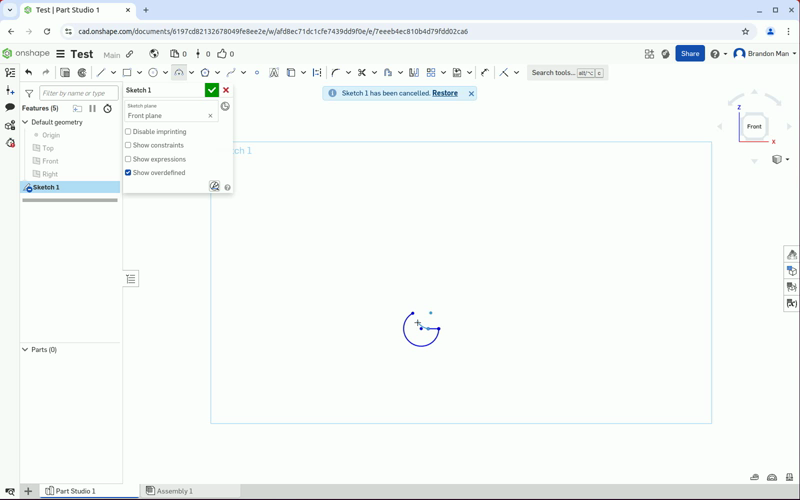
mouse_move(417, 334)
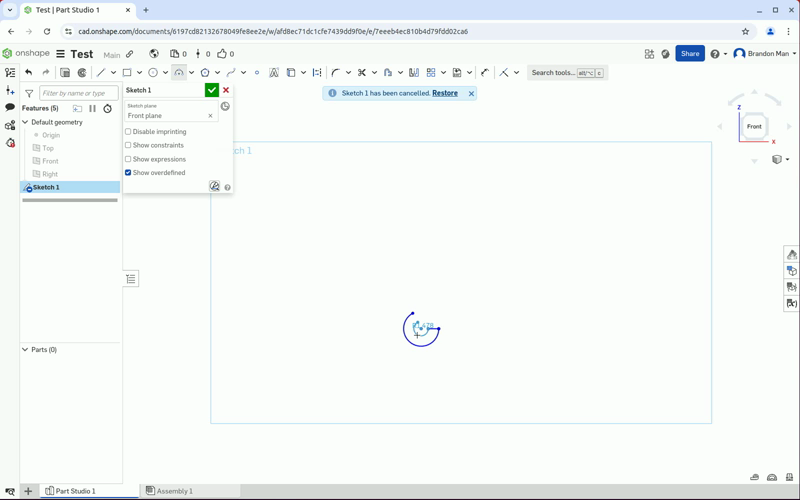
click(417, 334)
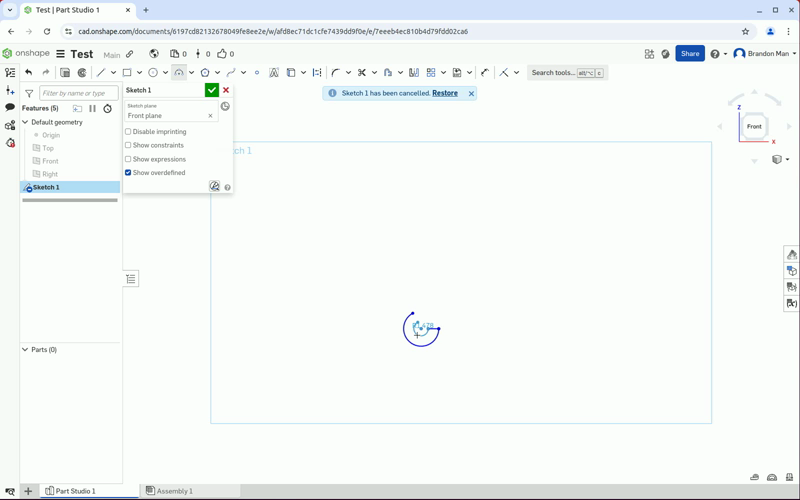
key_up(shift)
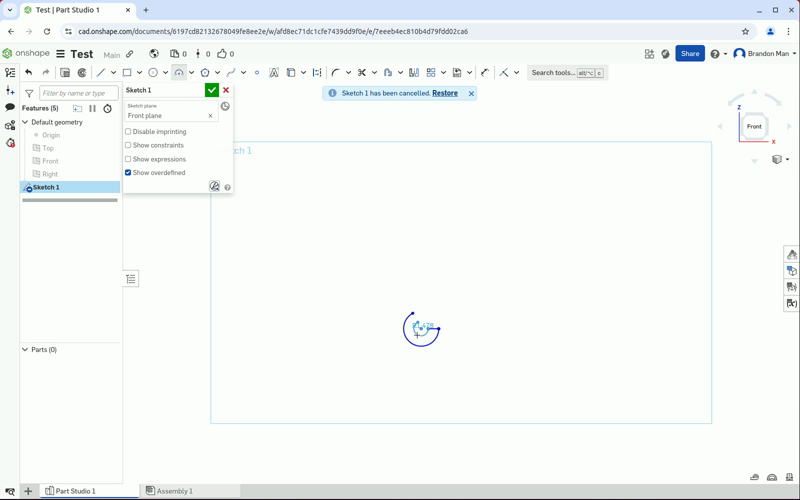
key(esc)
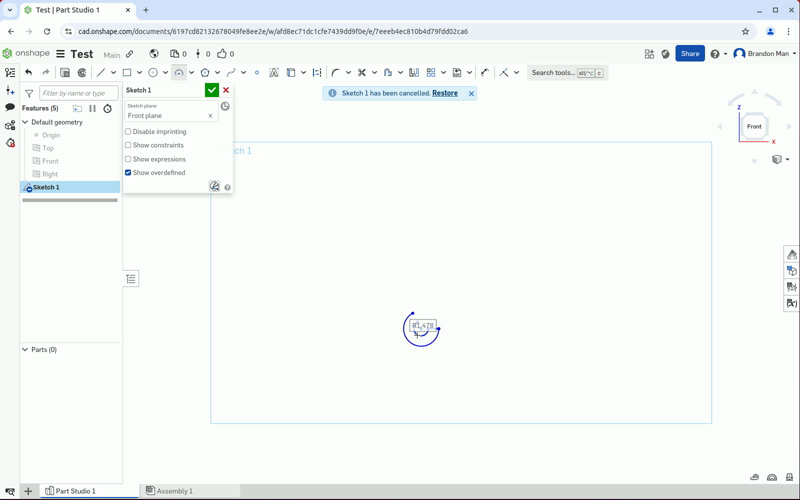
key(l)
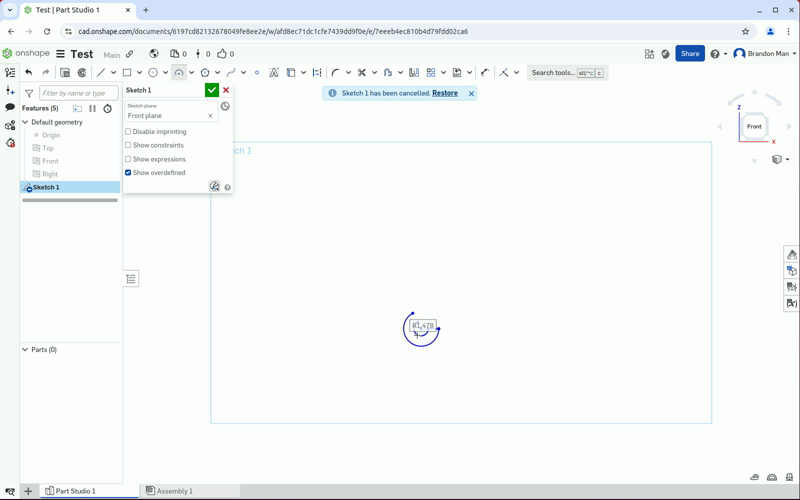
mouse_move(417, 322)
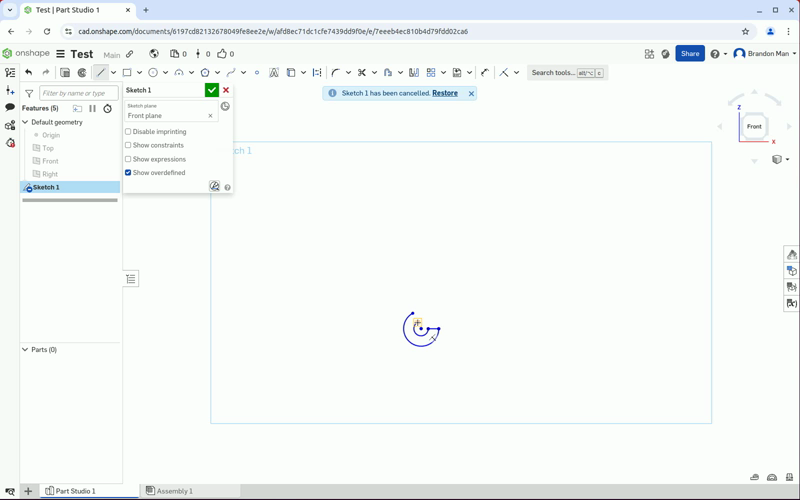
click(417, 322)
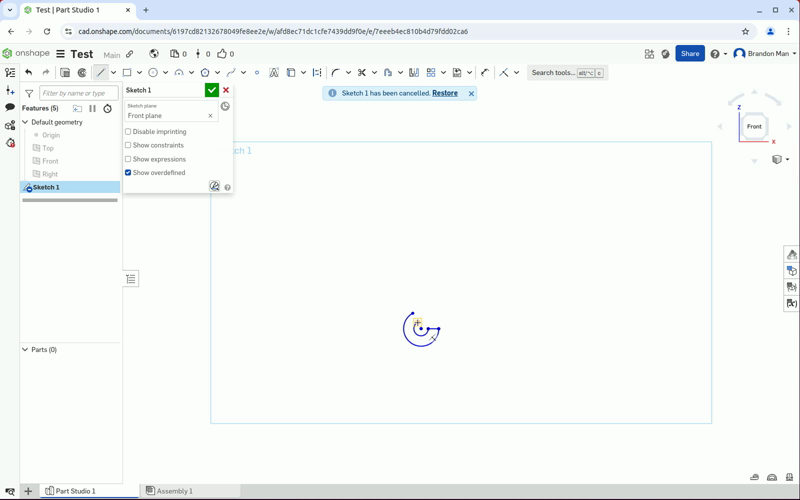
mouse_move(447, 322)
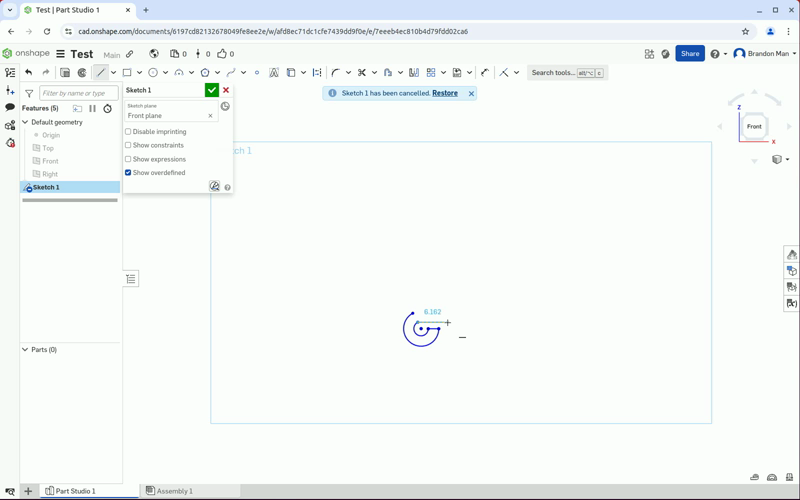
key_down(shift)
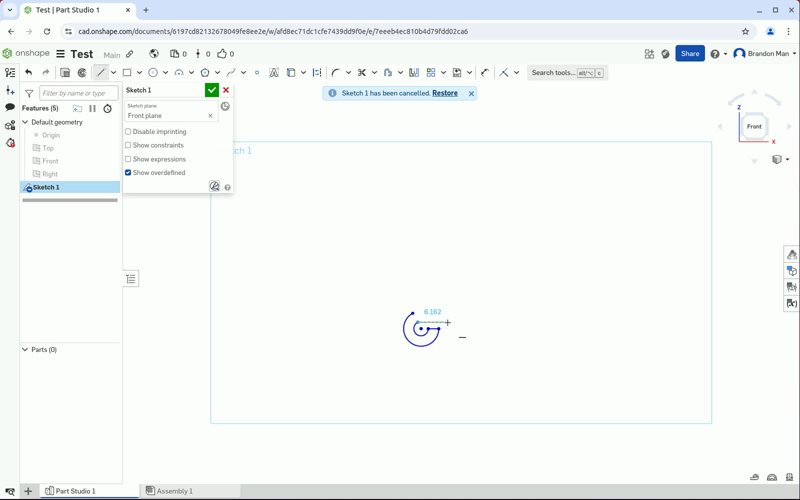
mouse_move(412, 313)
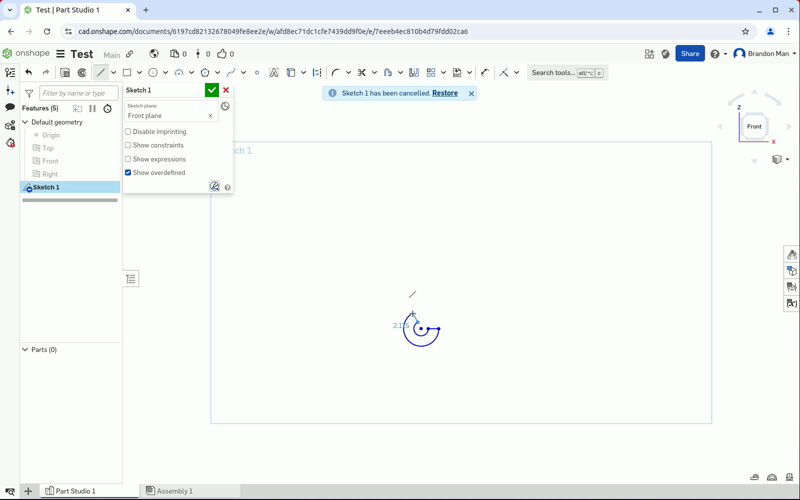
key_up(shift)
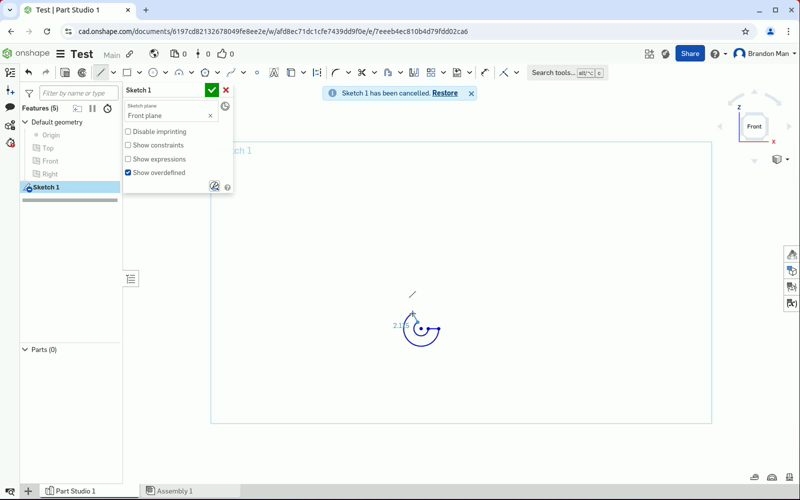
click(412, 313)
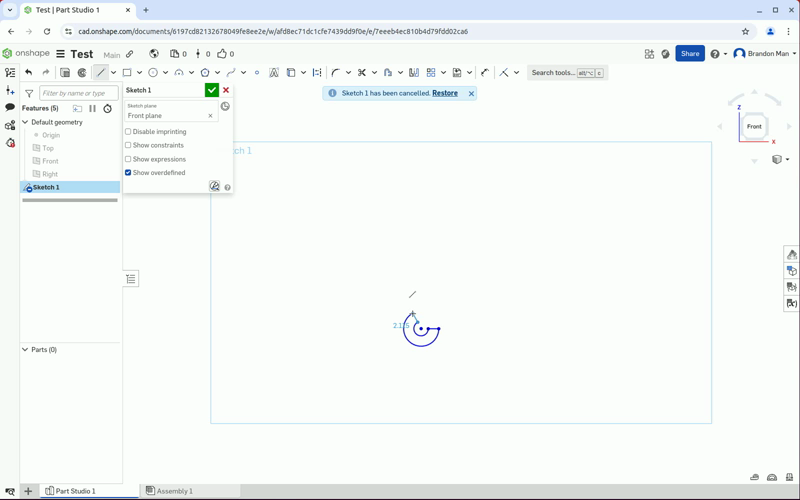
key(esc)
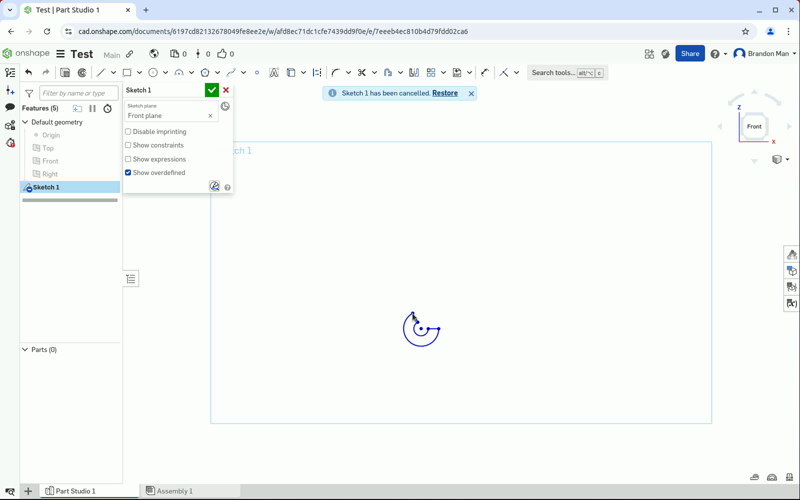
mouse_move(414, 342)
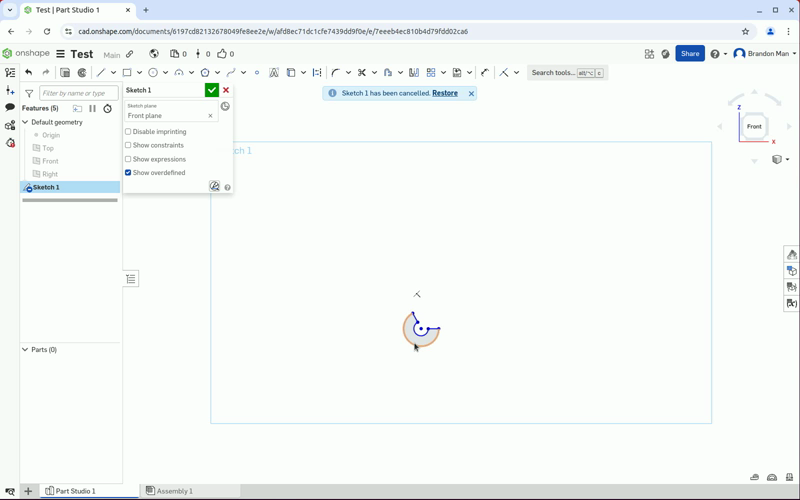
scroll(6)
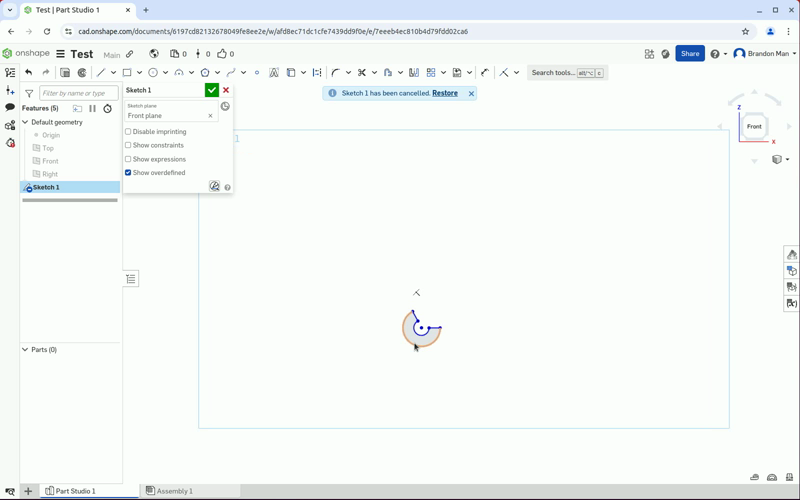
scroll(6)
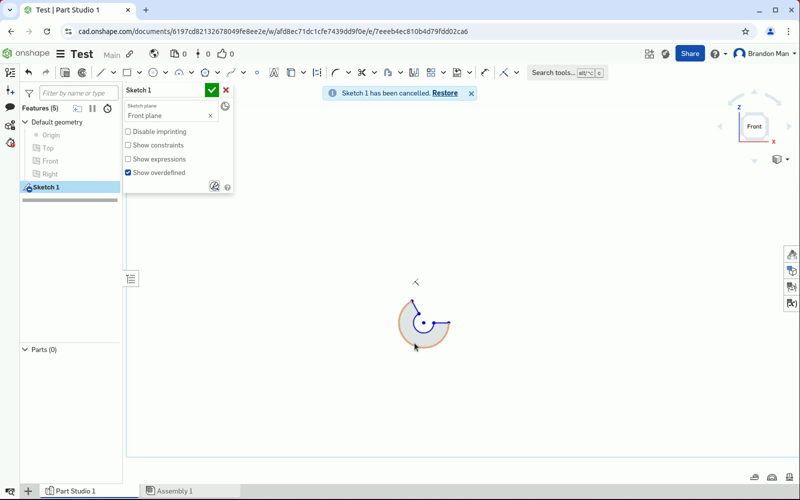
scroll(6)
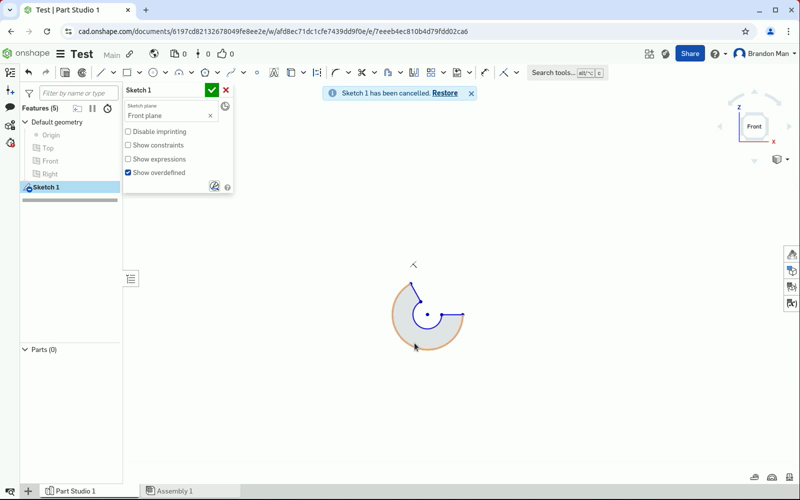
scroll(6)
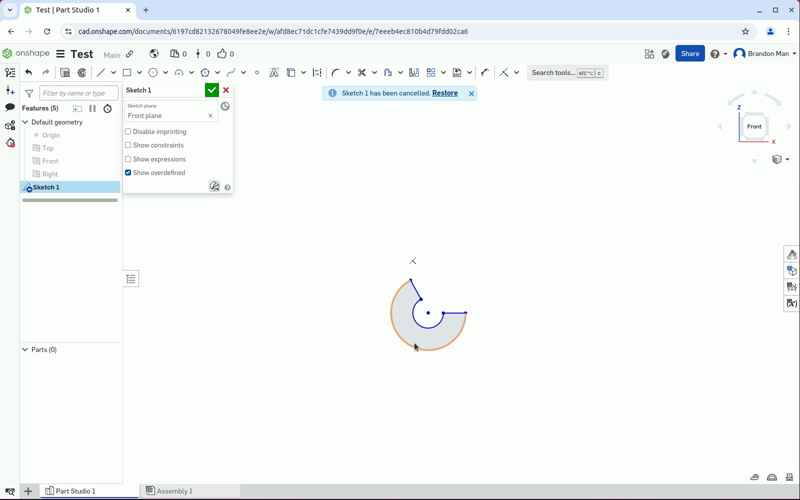
scroll(6)
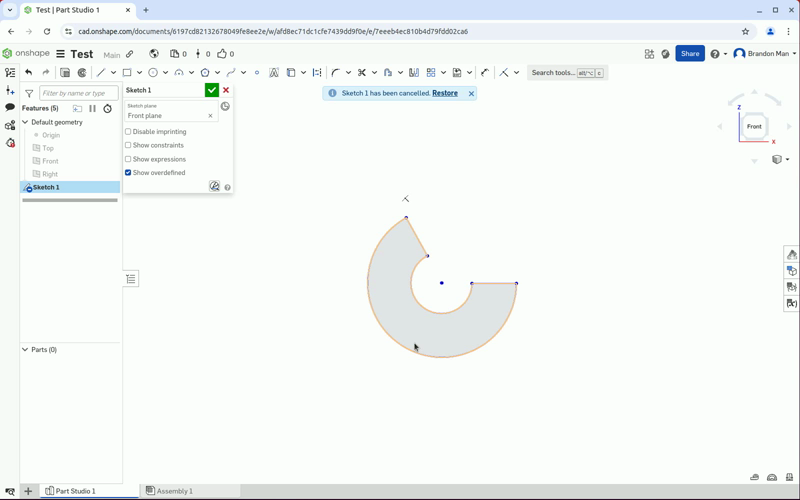
scroll(6)
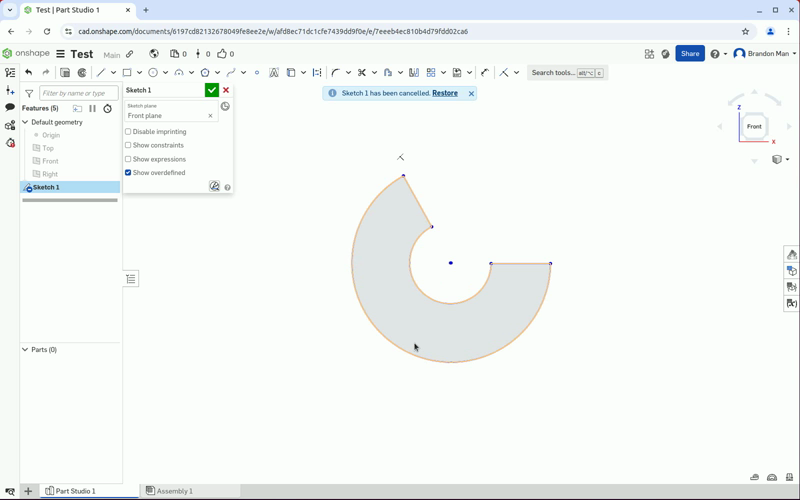
scroll(6)
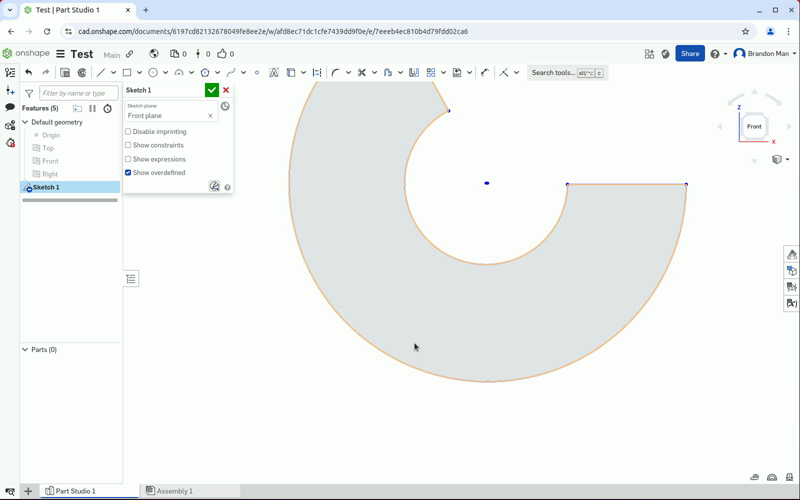
click(414, 342)
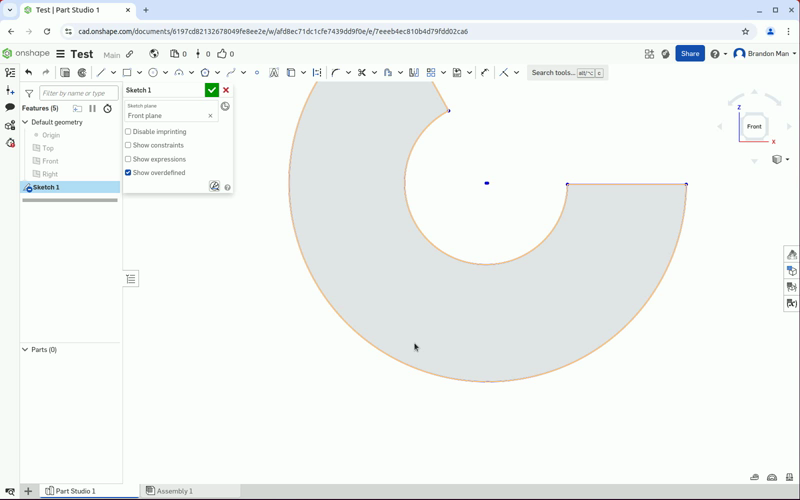
scroll(-6)
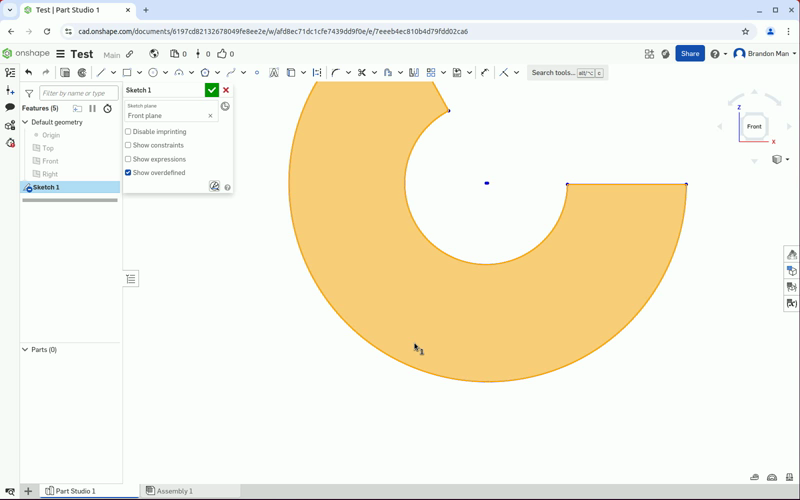
scroll(-6)
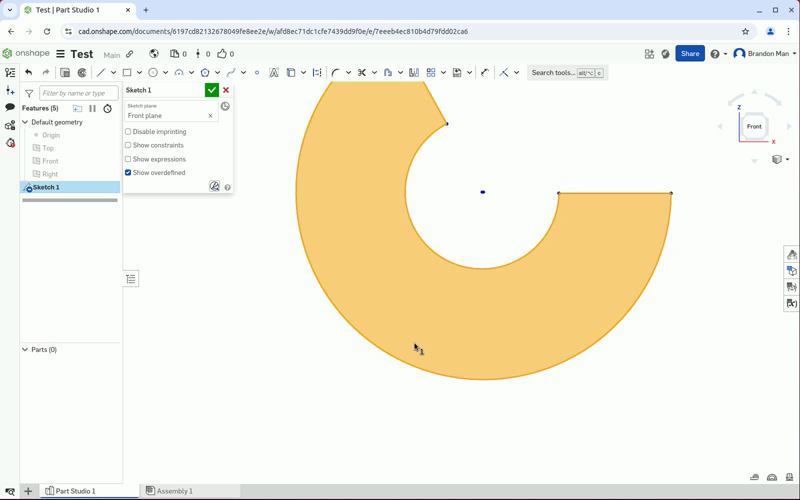
scroll(-6)
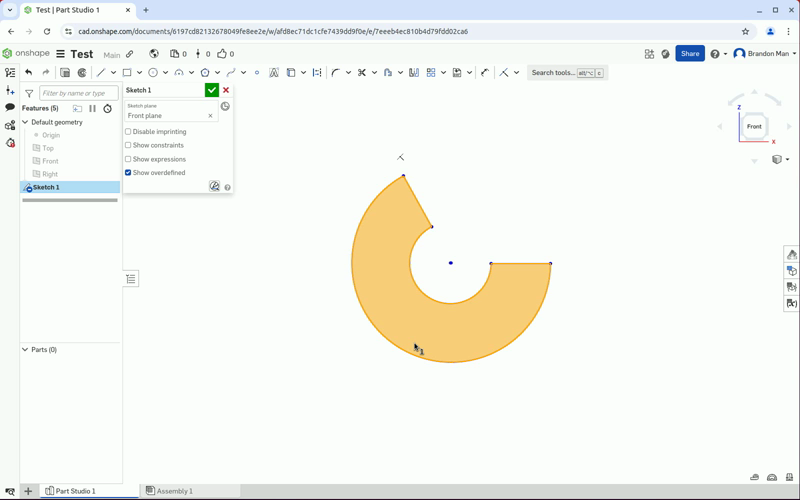
scroll(-6)
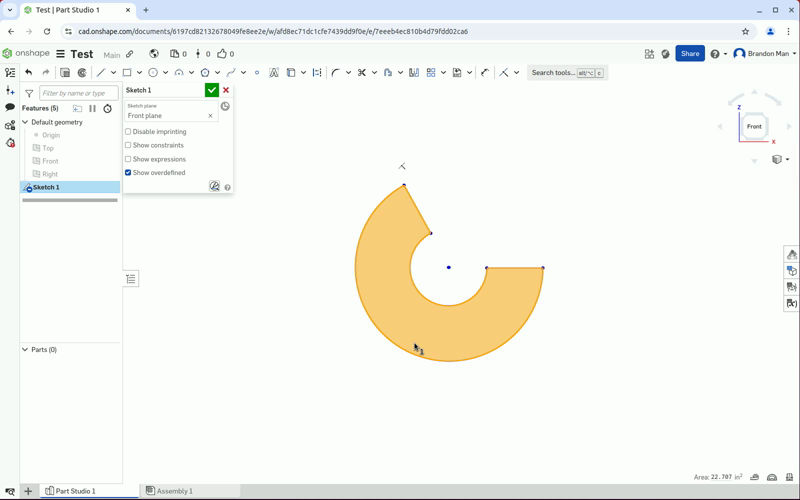
scroll(-6)
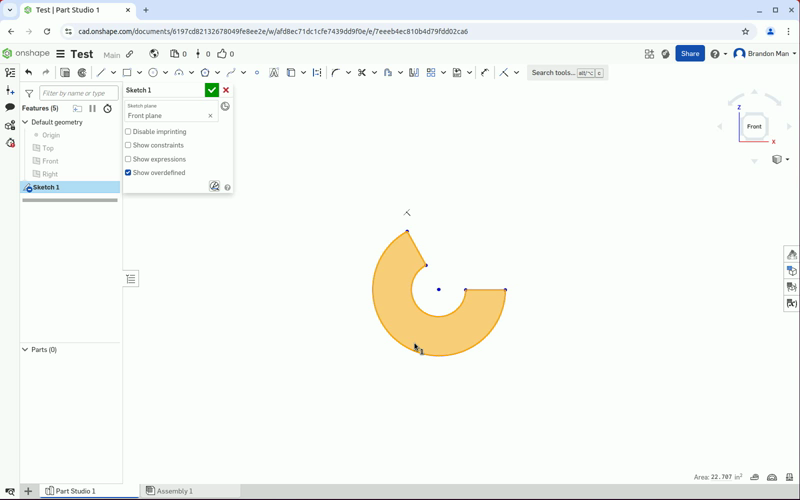
scroll(-6)
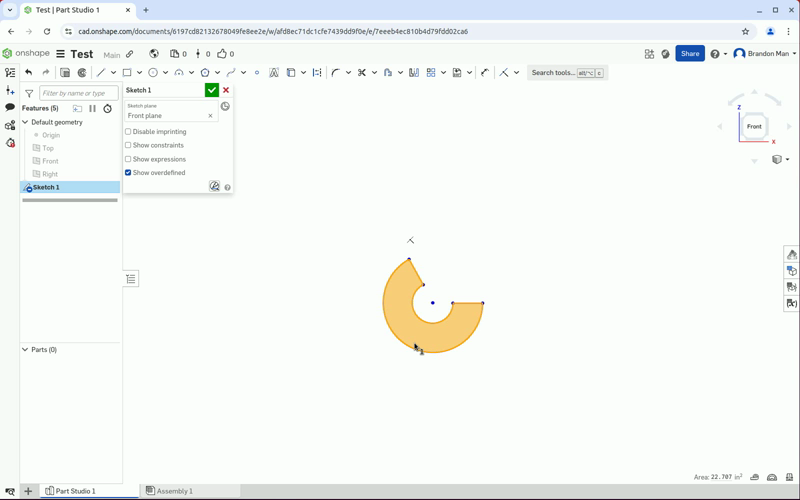
scroll(-6)
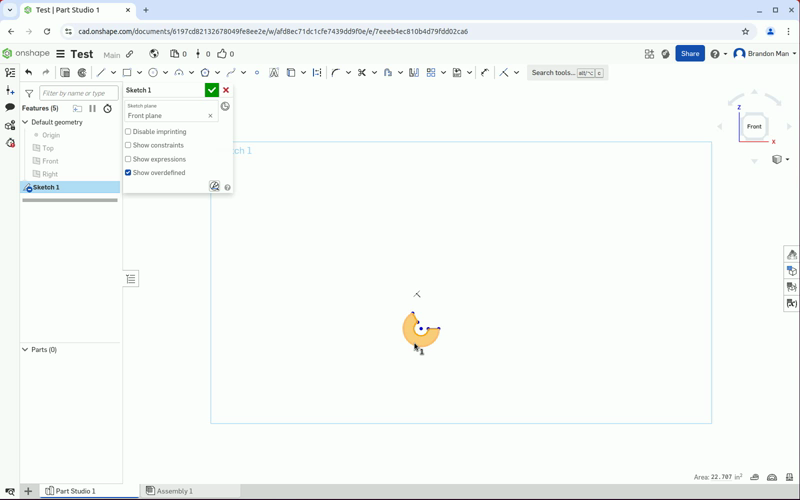
mouse_move(73, 352)
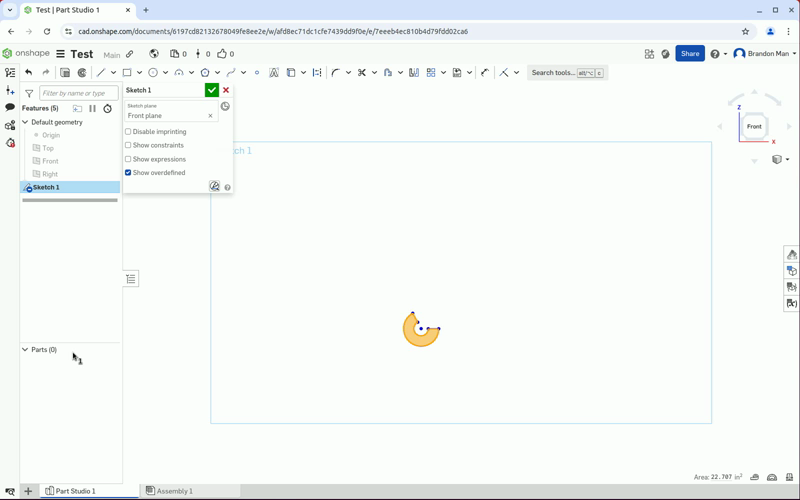
key(shift+y)
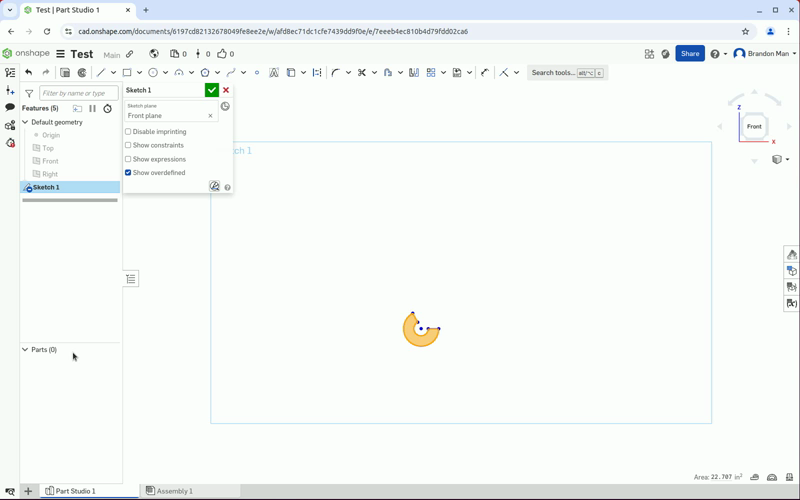
key(shift+e)
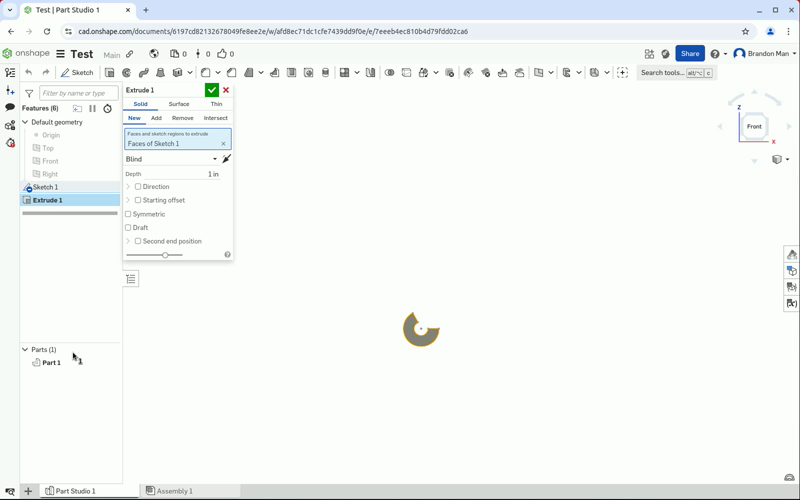
mouse_move(143, 106)
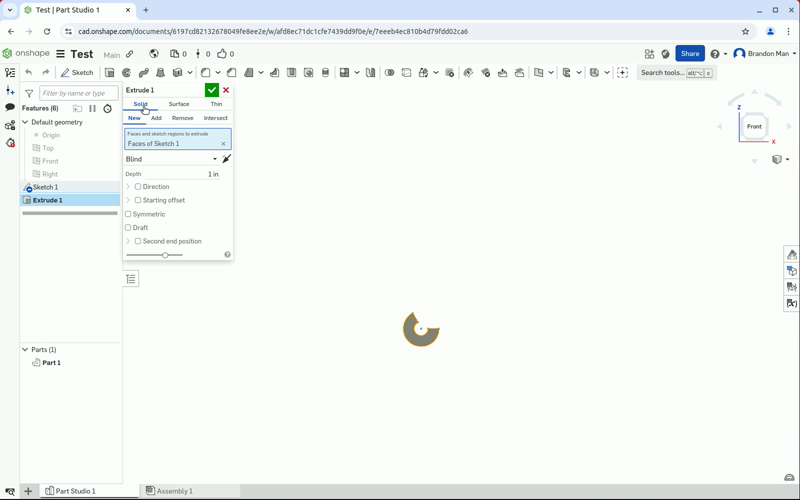
click(143, 106)
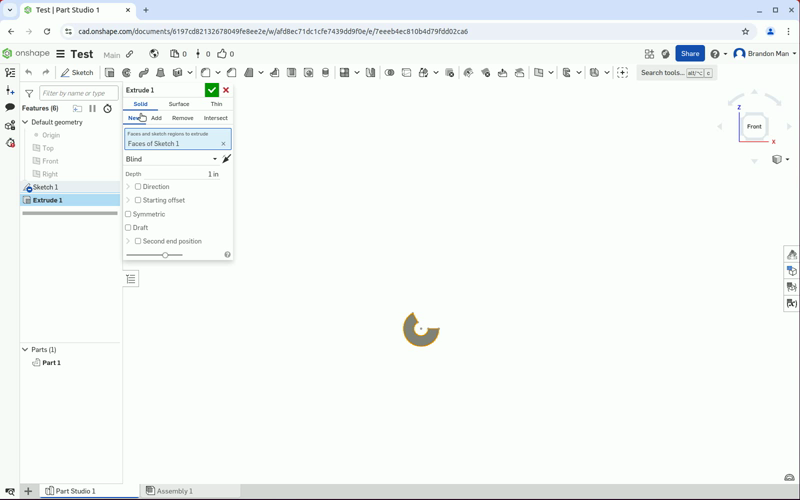
mouse_move(137, 120)
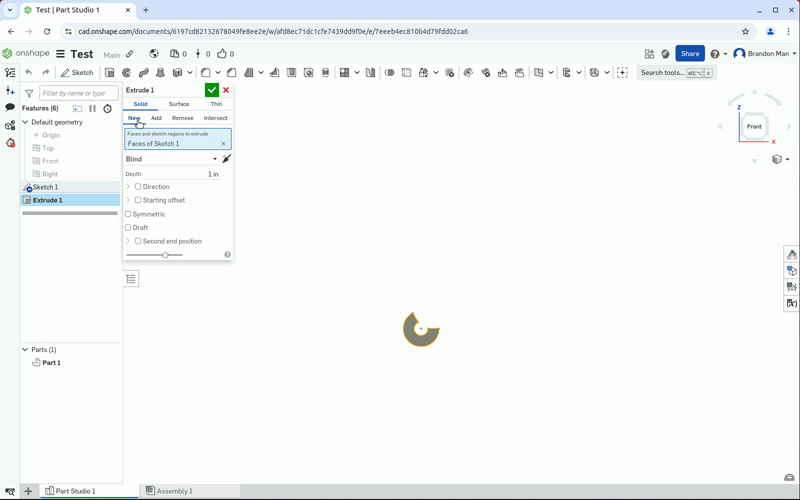
click(137, 120)
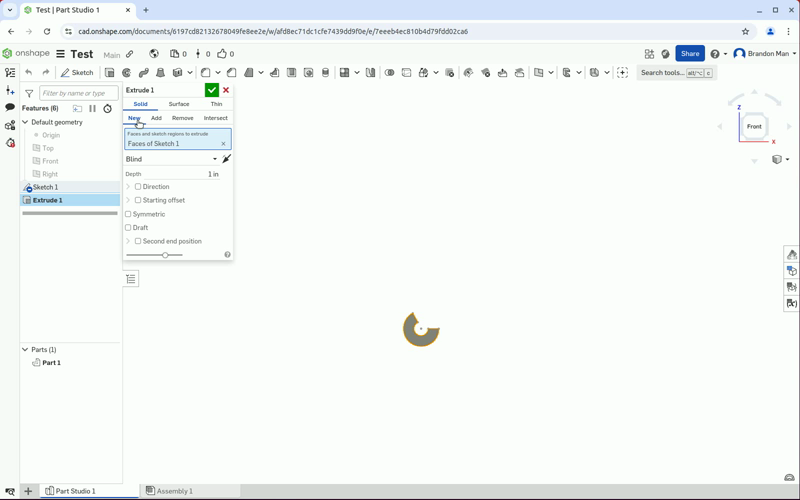
key(tab, 4)
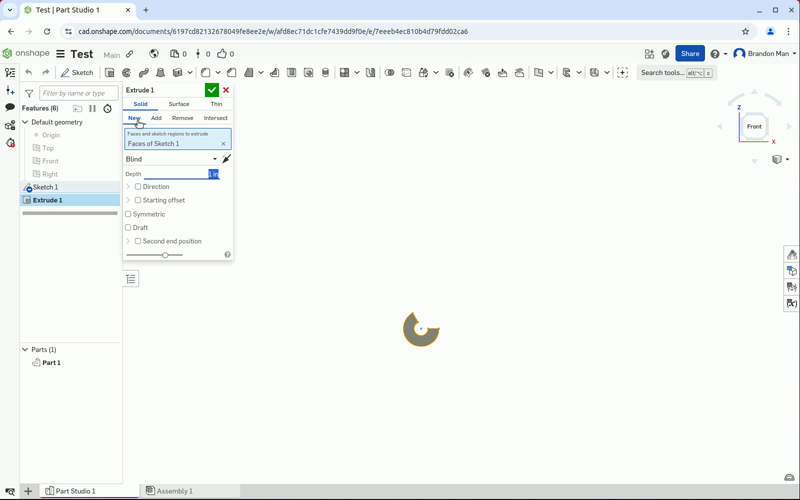
text(11.072)
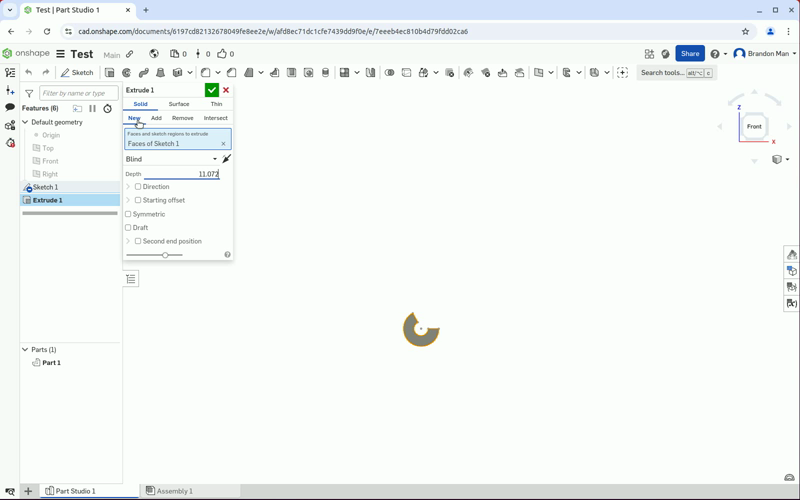
key(tab, 3)
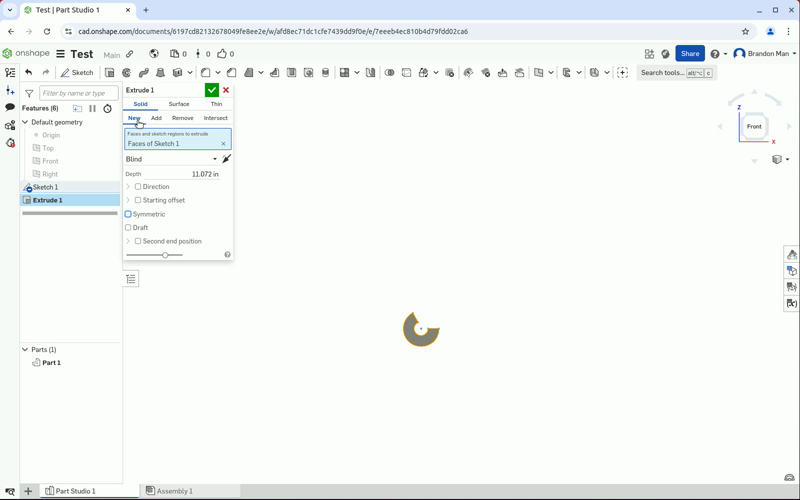
key(space)
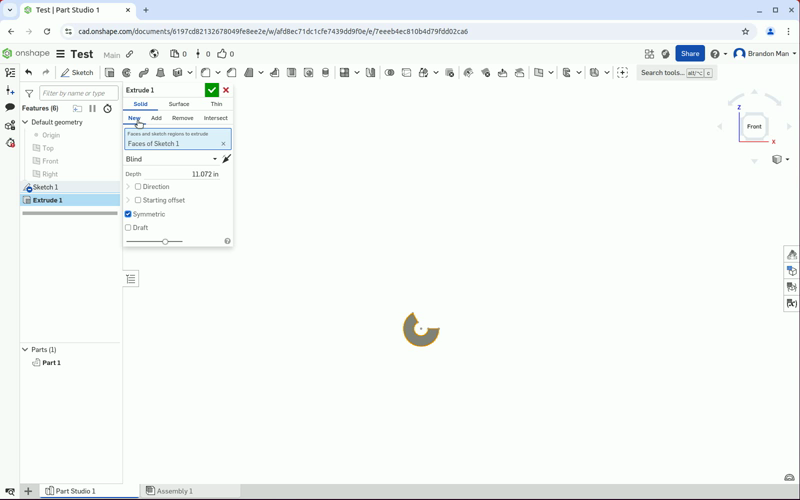
key(enter)
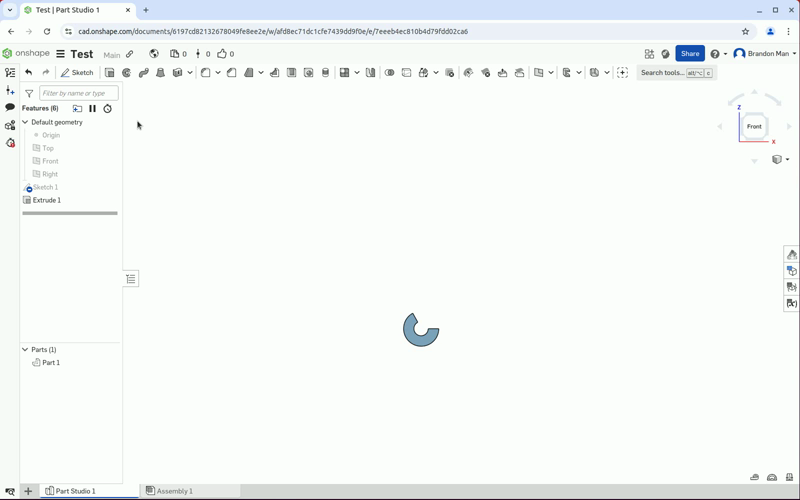
key(shift+h)
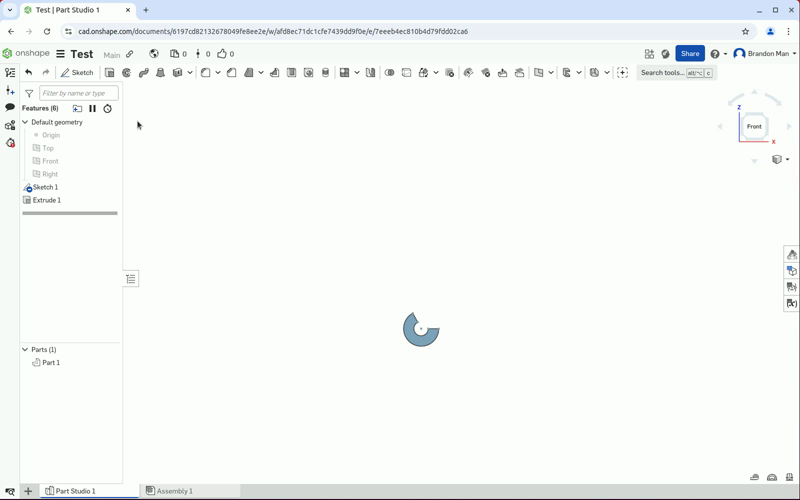
key(shift+h)
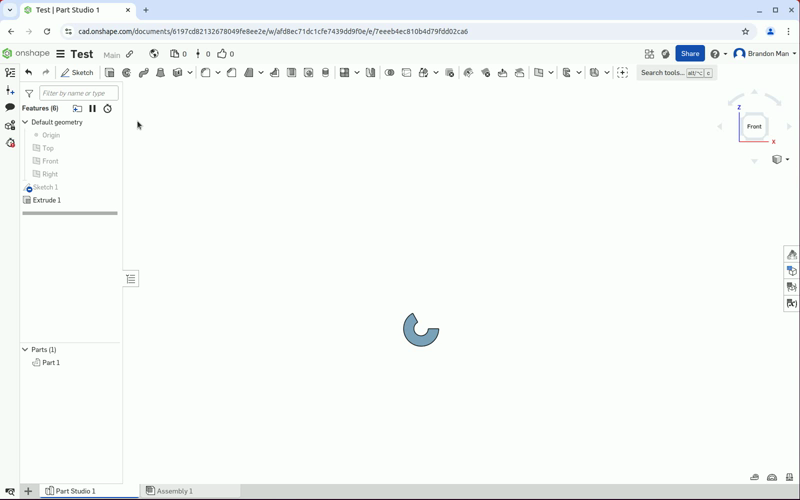
mouse_move(73, 189)
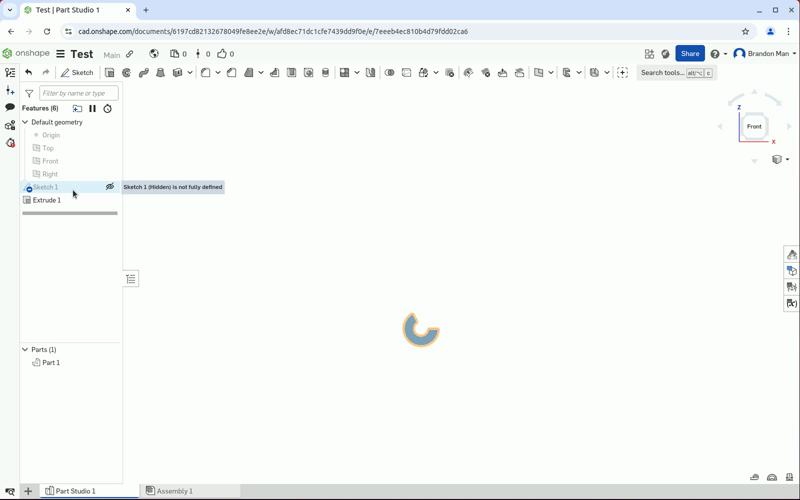
click(73, 189)
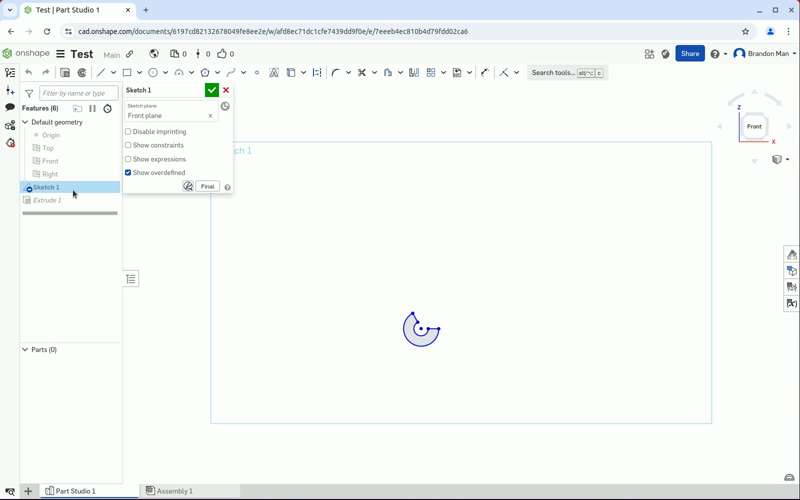
mouse_move(229, 92)
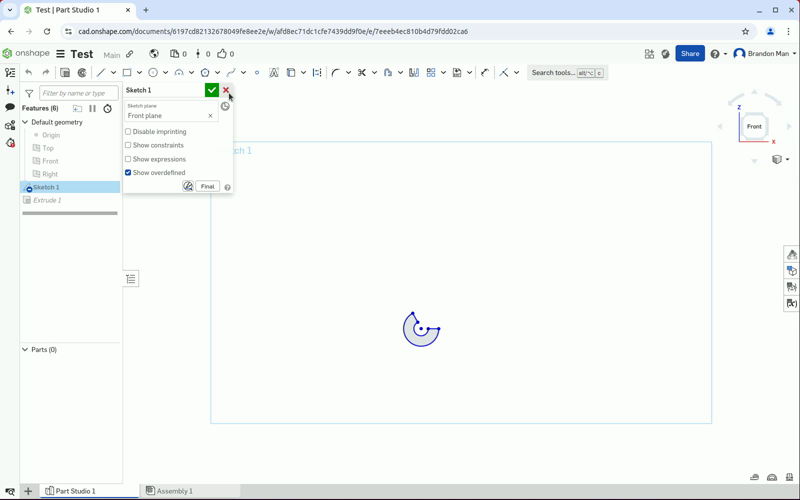
click(229, 92)
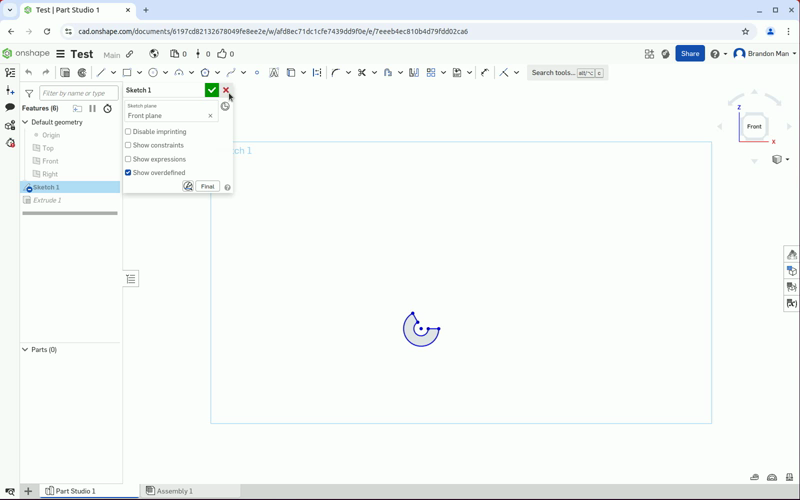
key(shift+s)
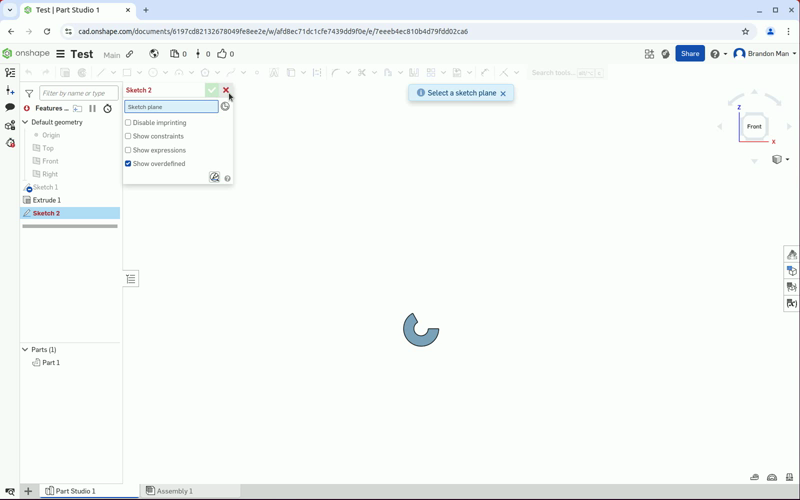
mouse_move(73, 163)
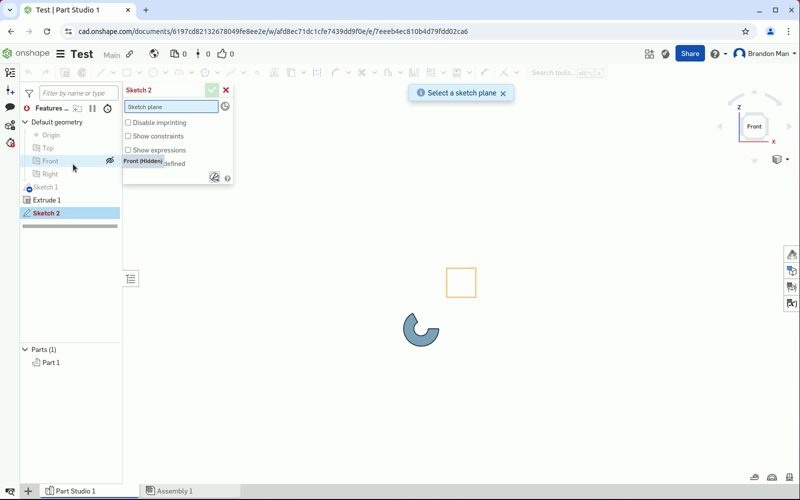
click(73, 163)
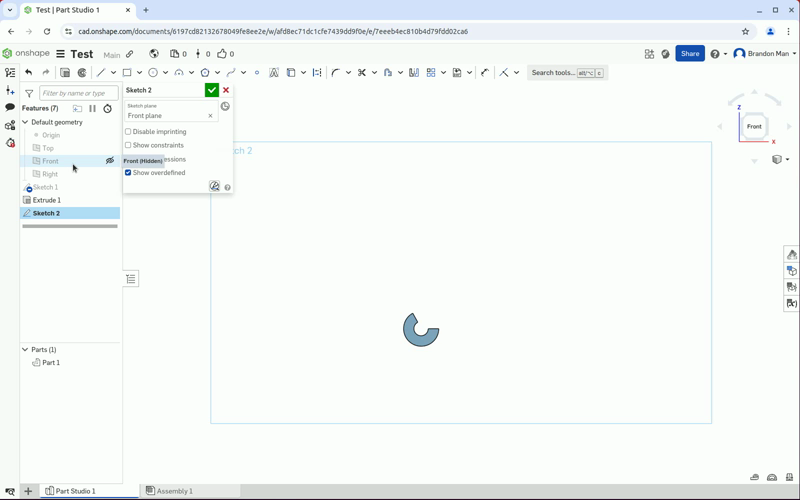
mouse_move(73, 352)
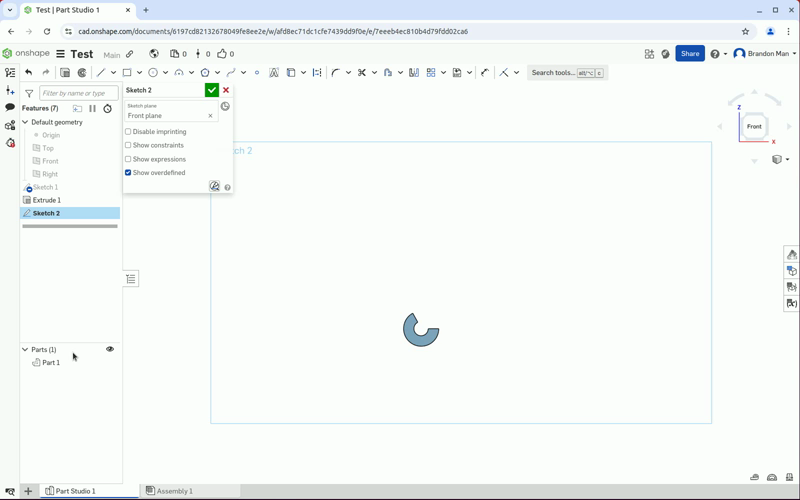
key(y)
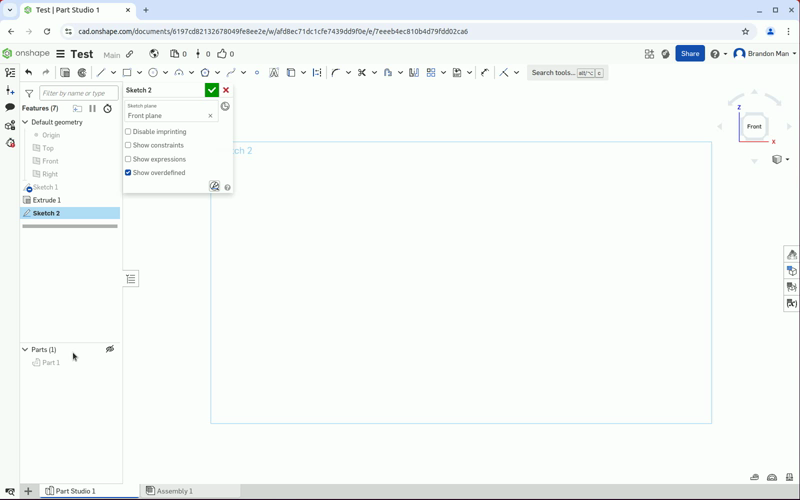
key(a)
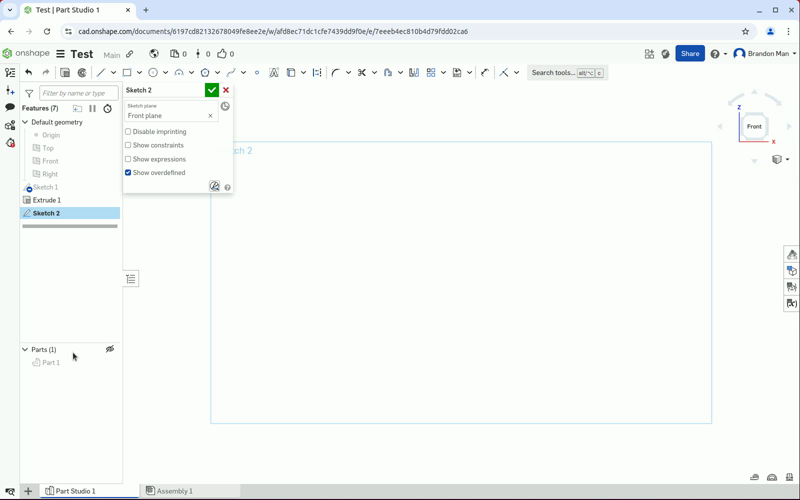
key_down(shift)
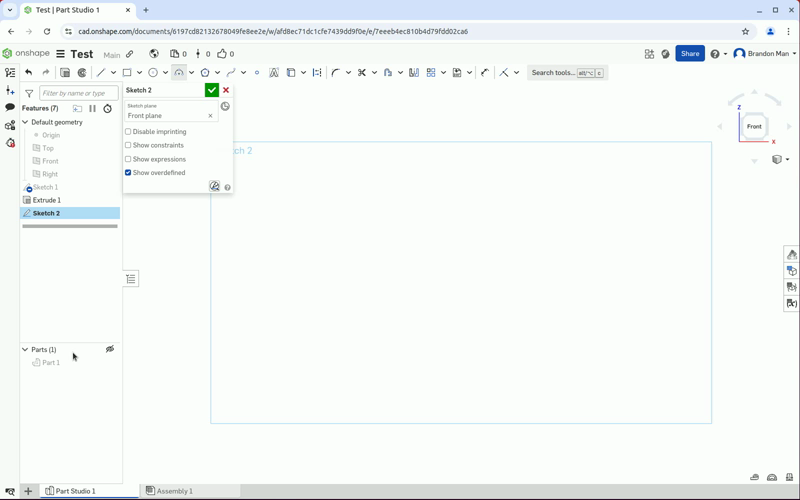
mouse_move(486, 327)
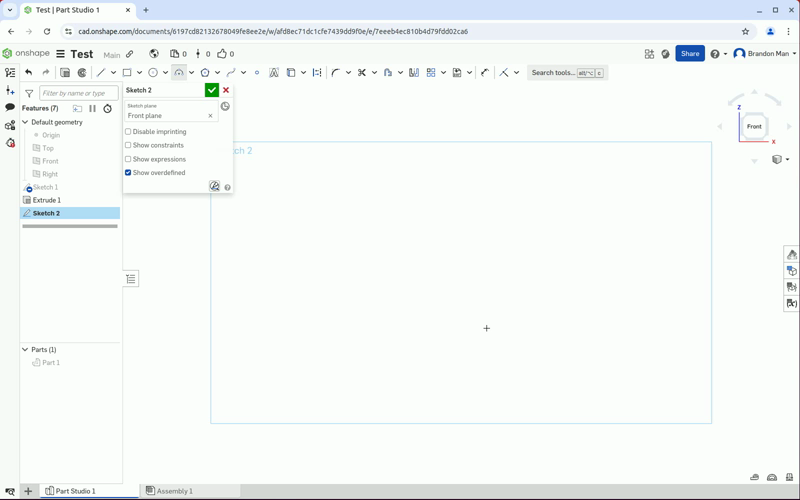
click(486, 327)
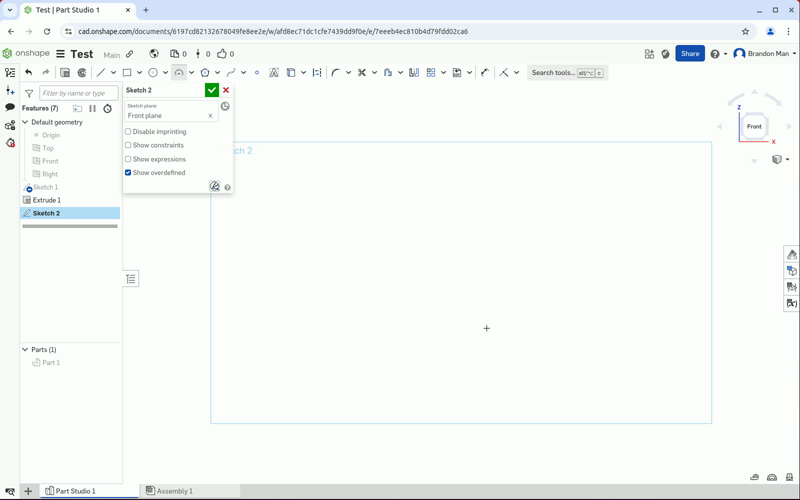
key_up(shift)
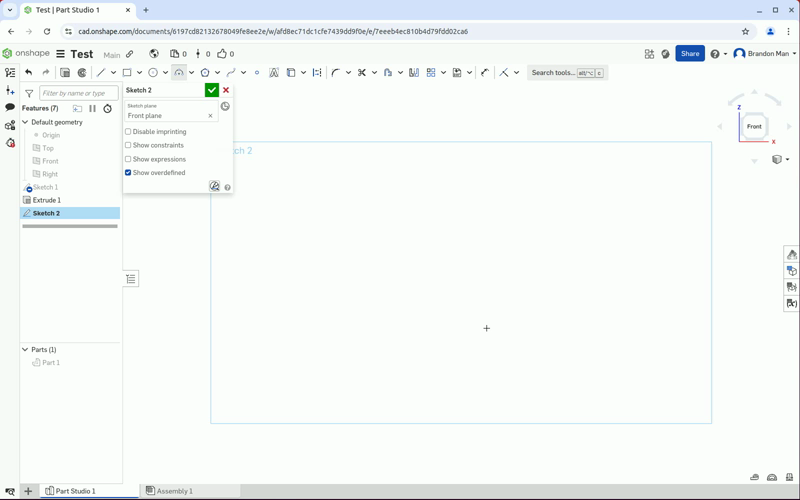
key_down(shift)
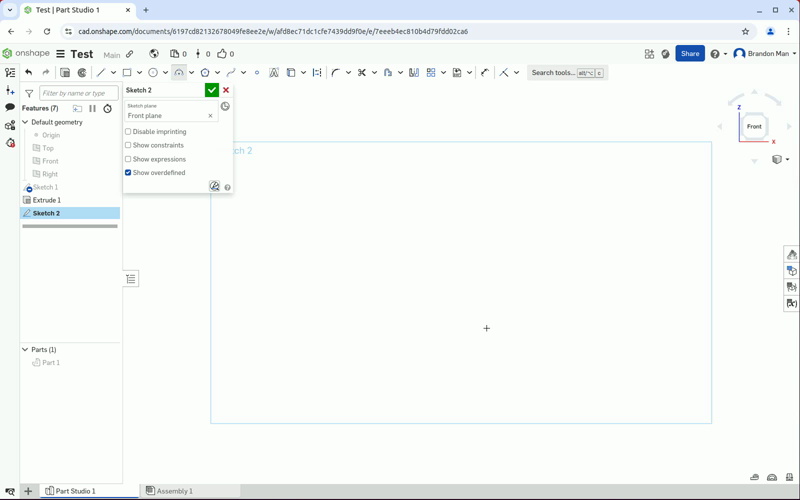
mouse_move(512, 312)
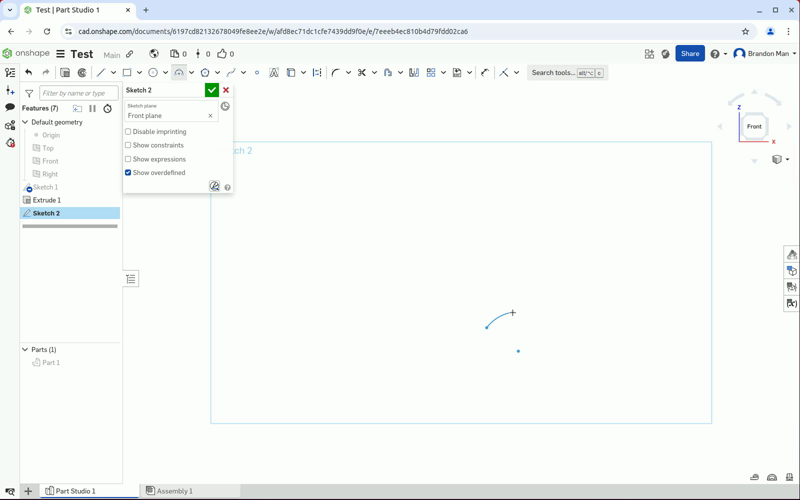
click(512, 312)
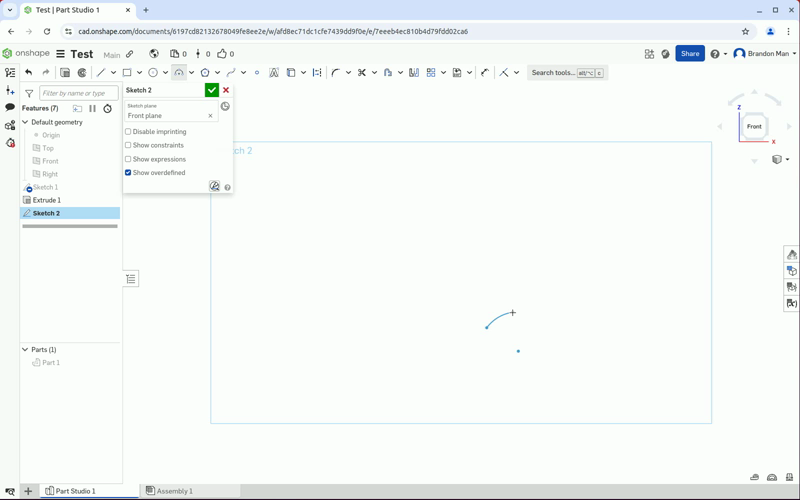
mouse_move(513, 342)
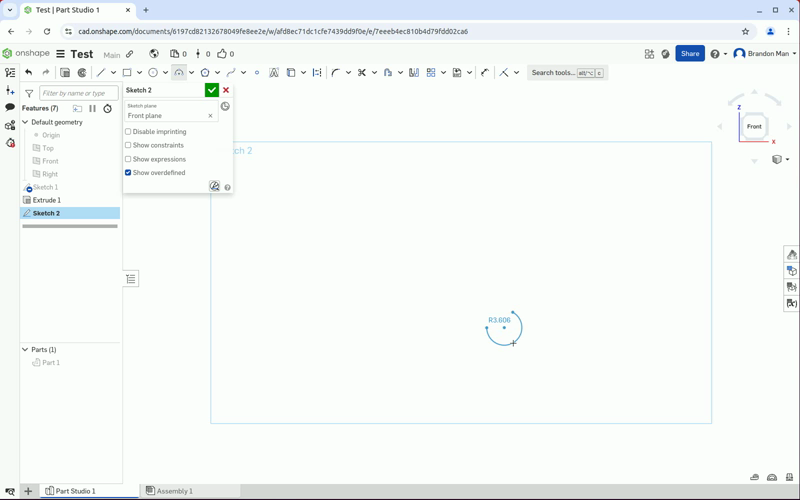
click(513, 342)
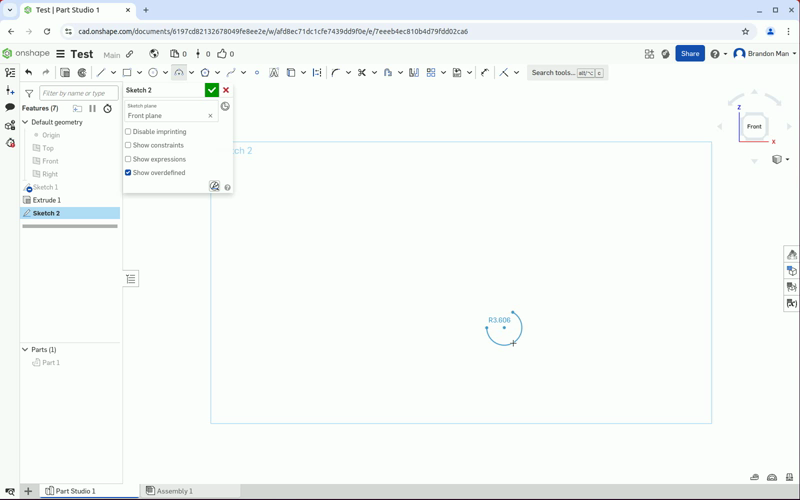
key_up(shift)
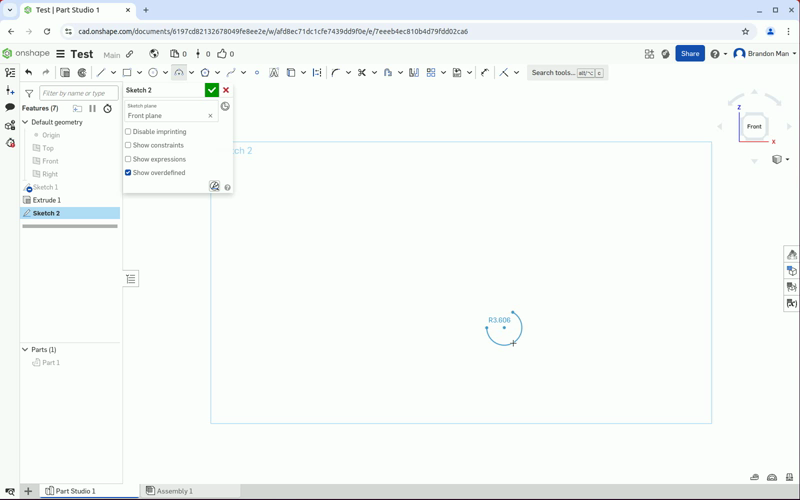
key(esc)
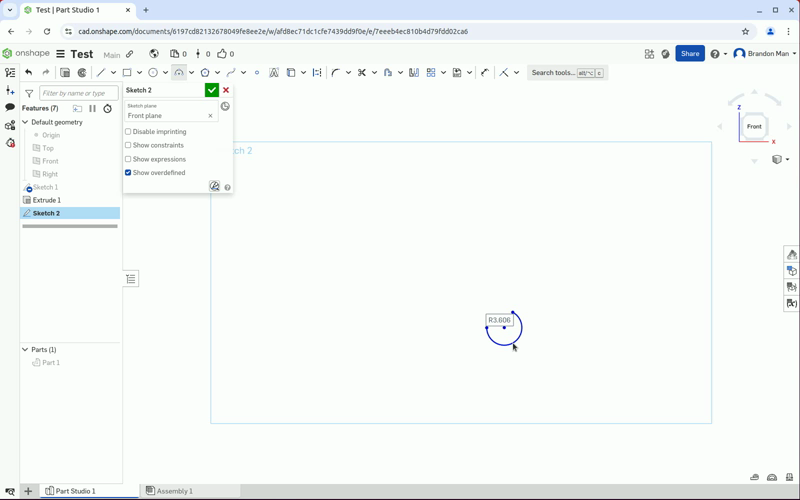
key(l)
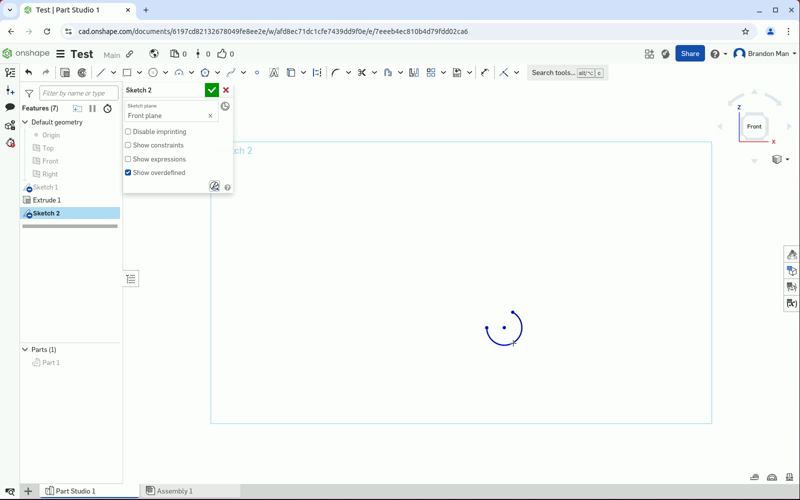
mouse_move(512, 312)
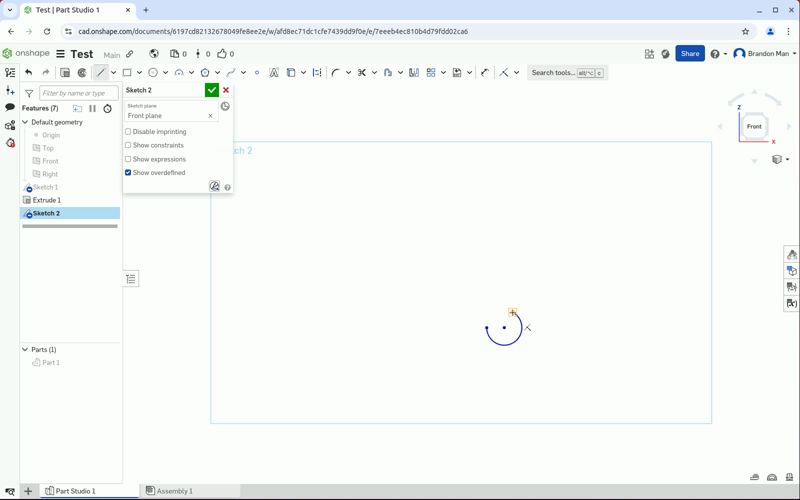
click(512, 312)
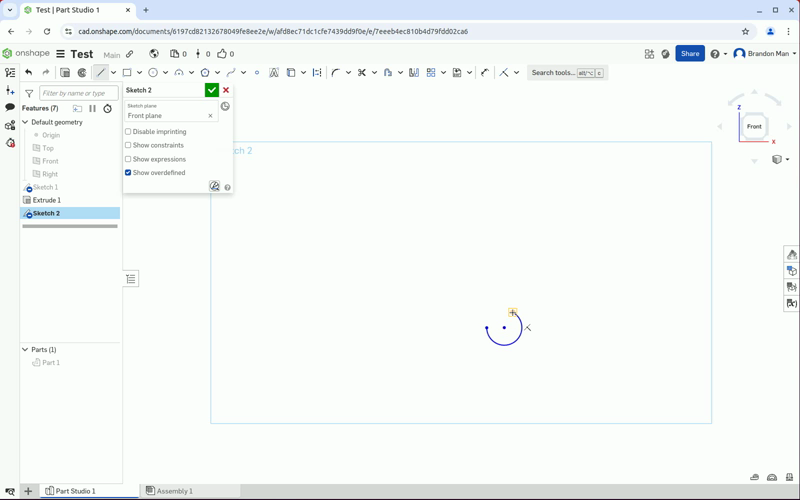
key_down(shift)
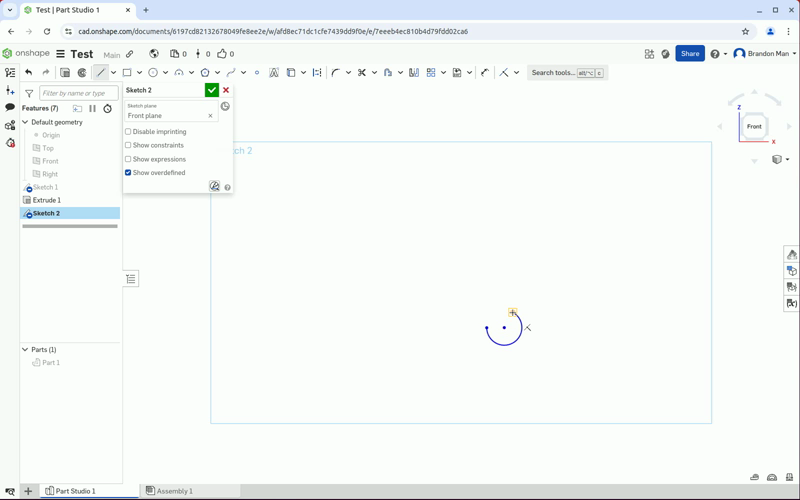
mouse_move(542, 312)
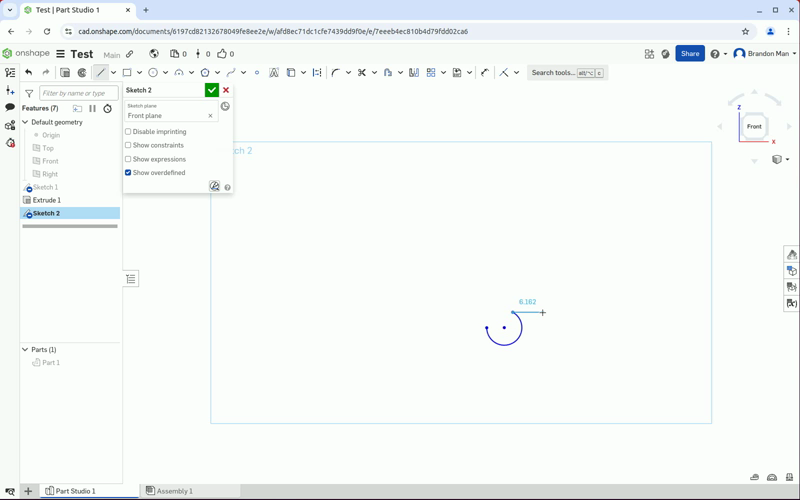
mouse_move(507, 321)
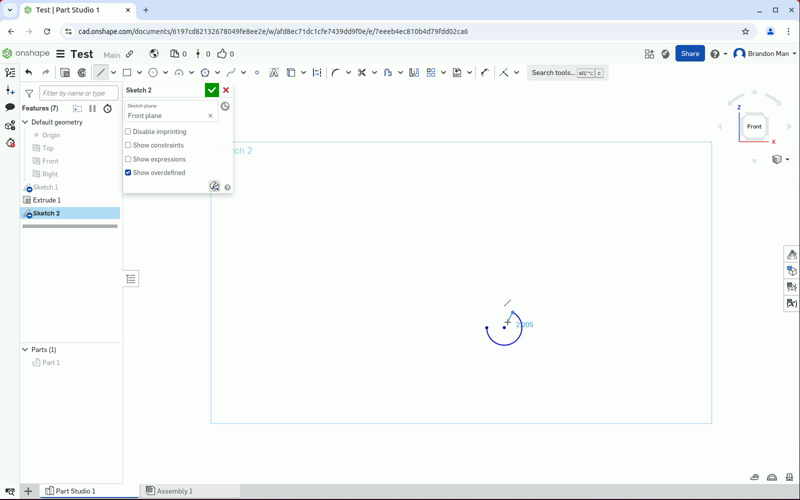
click(507, 321)
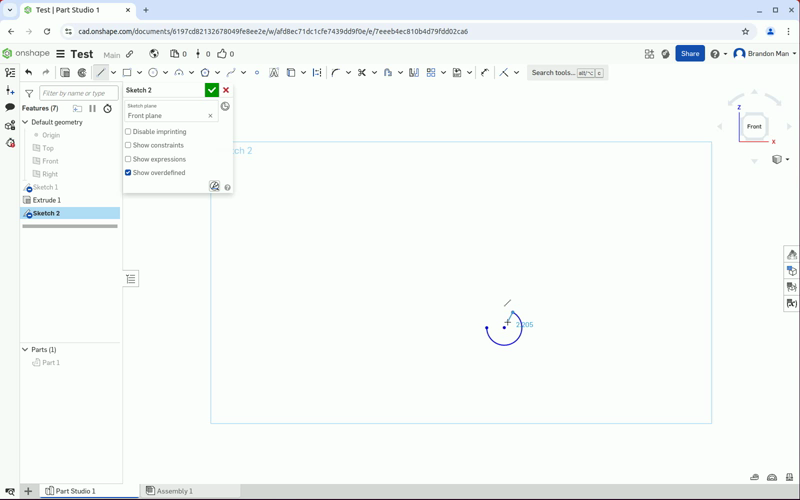
key_up(shift)
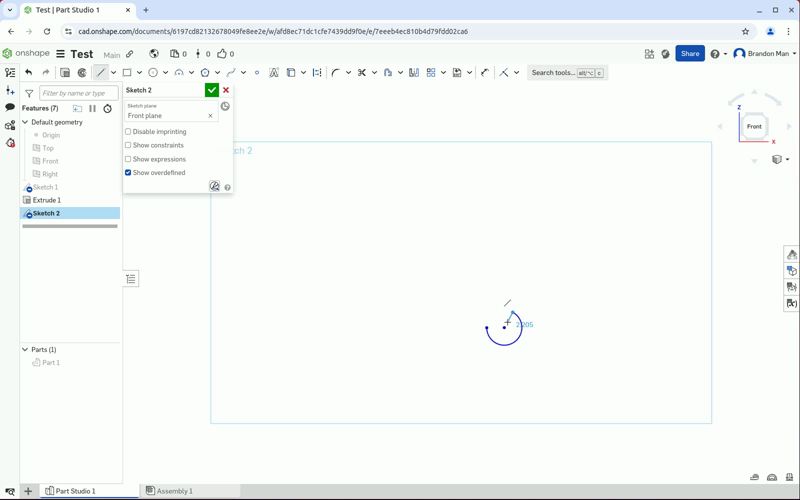
key(esc)
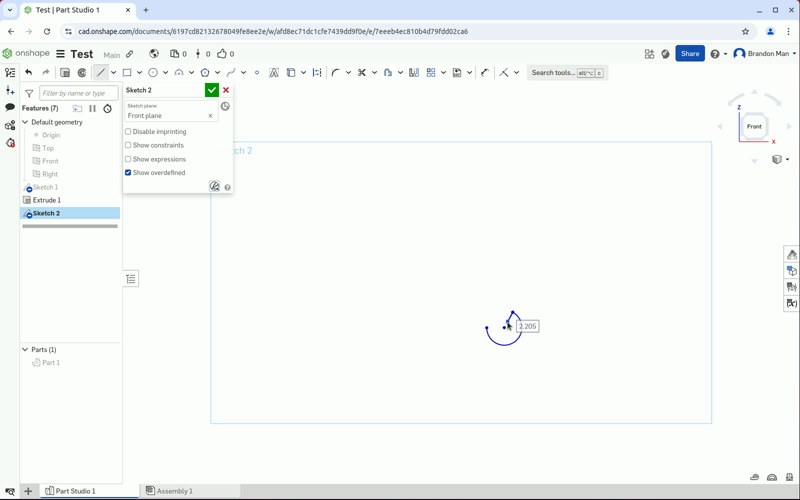
key(a)
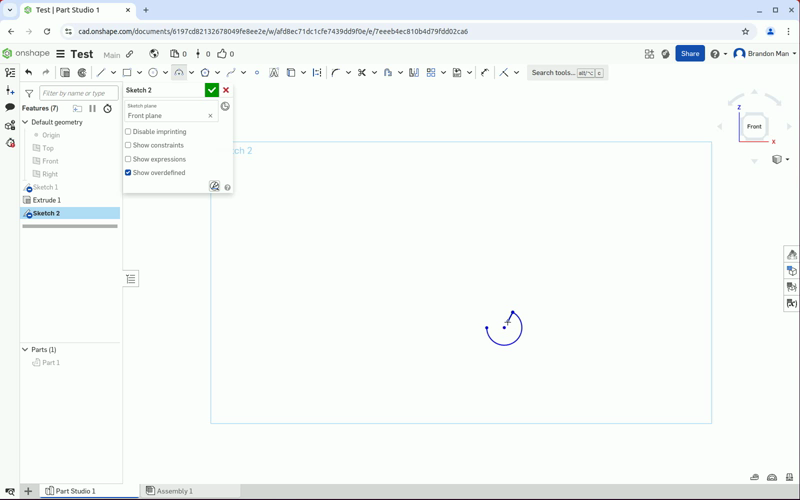
mouse_move(507, 321)
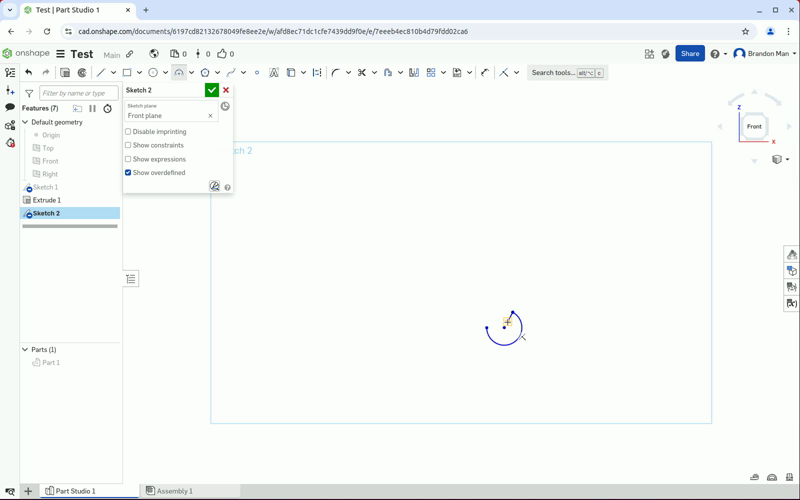
click(507, 321)
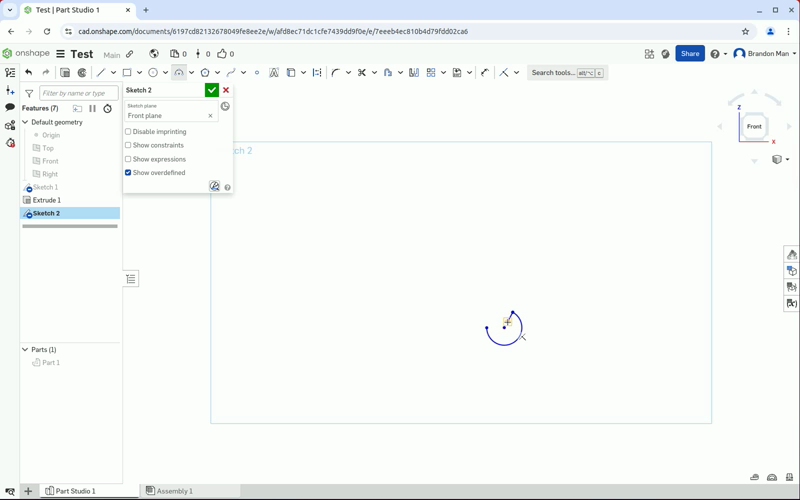
key_down(shift)
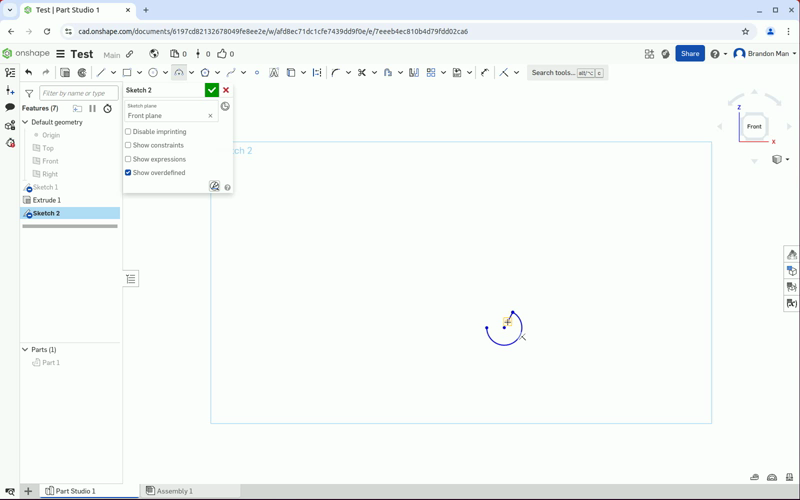
mouse_move(496, 327)
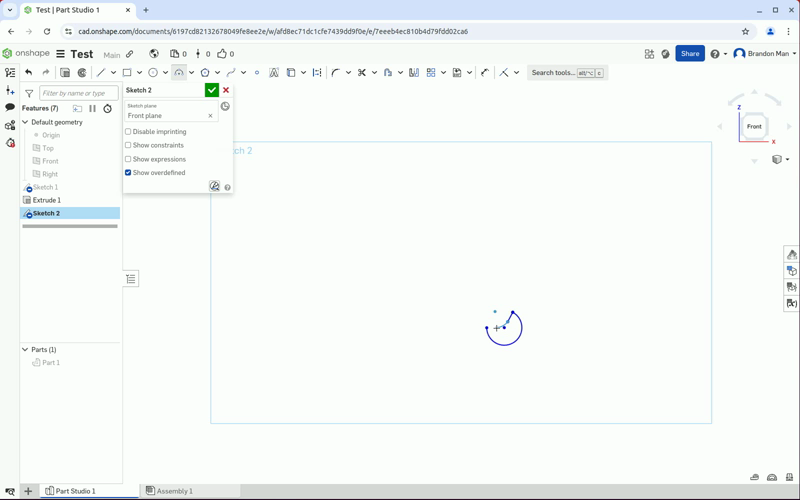
click(496, 327)
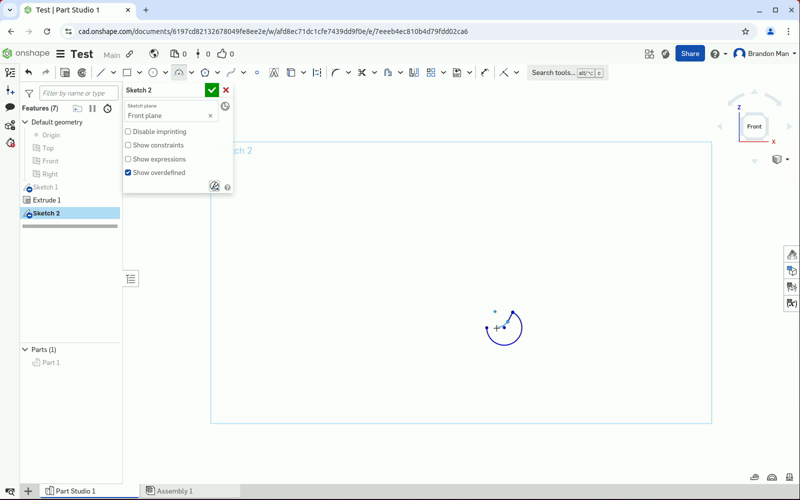
mouse_move(507, 333)
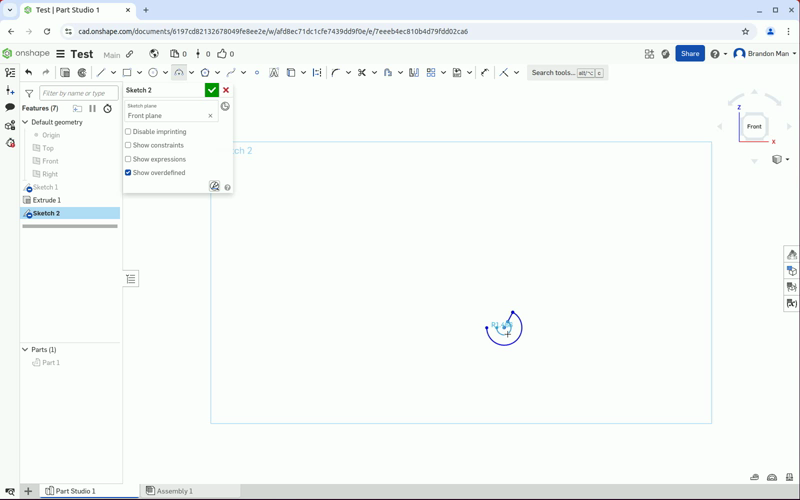
click(507, 333)
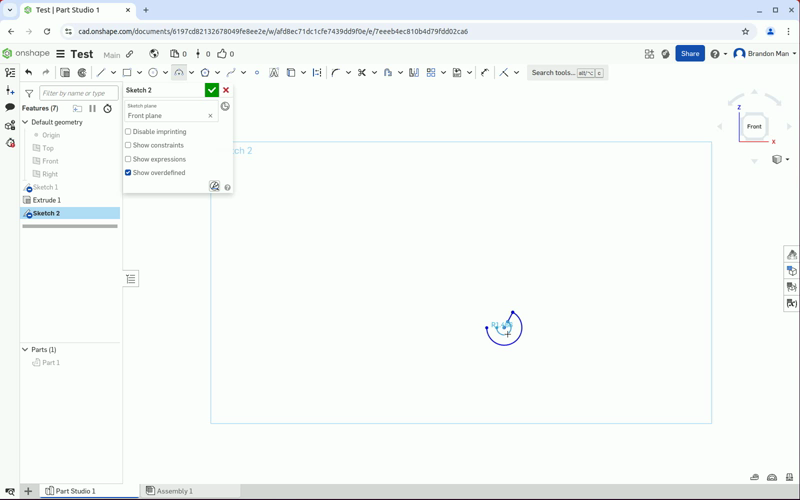
key_up(shift)
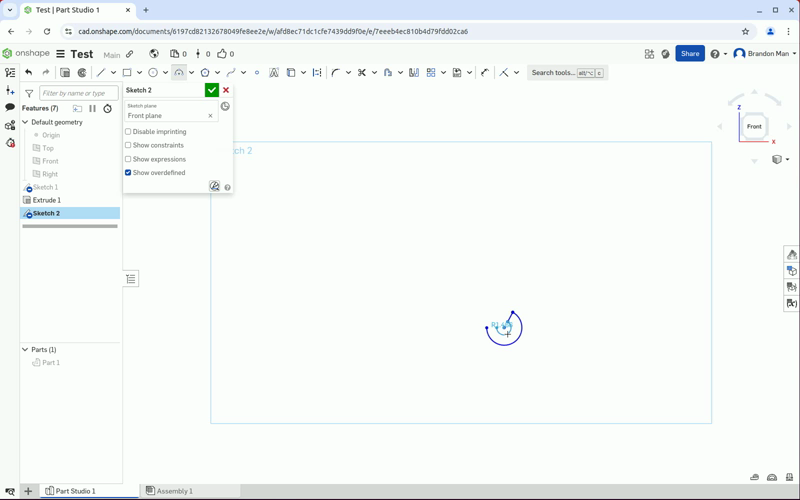
key(esc)
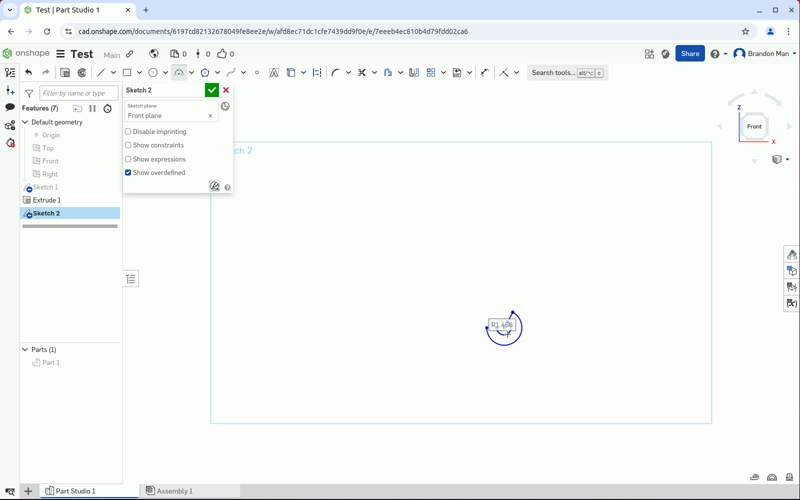
key(l)
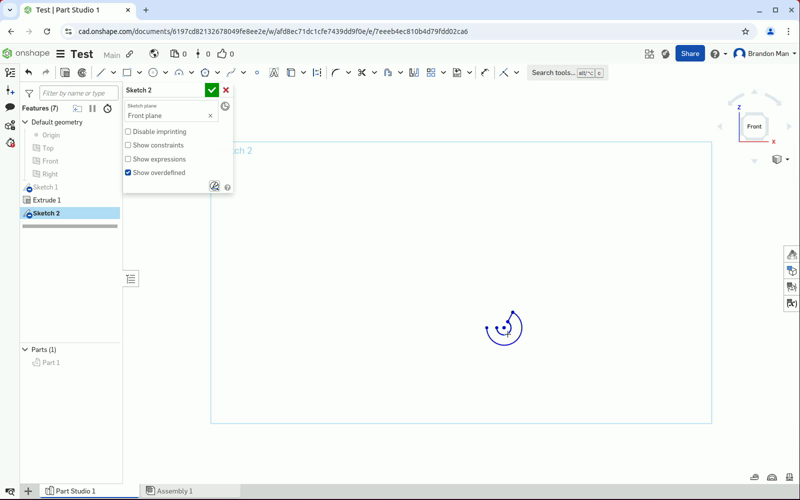
mouse_move(496, 327)
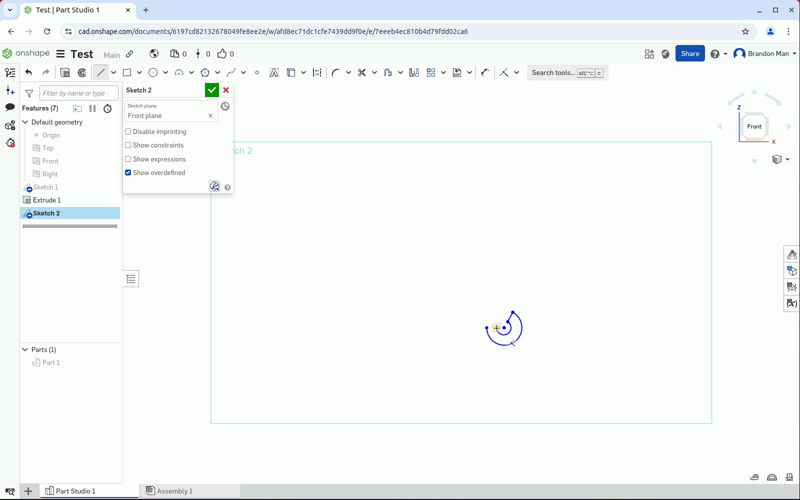
click(496, 327)
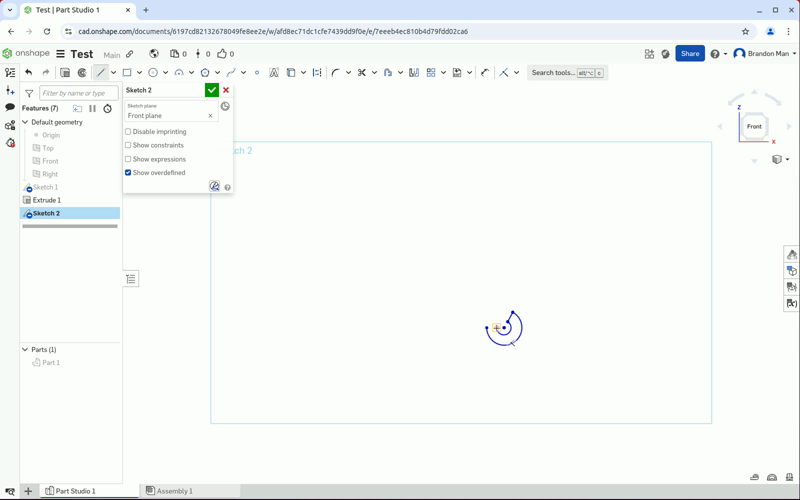
mouse_move(526, 327)
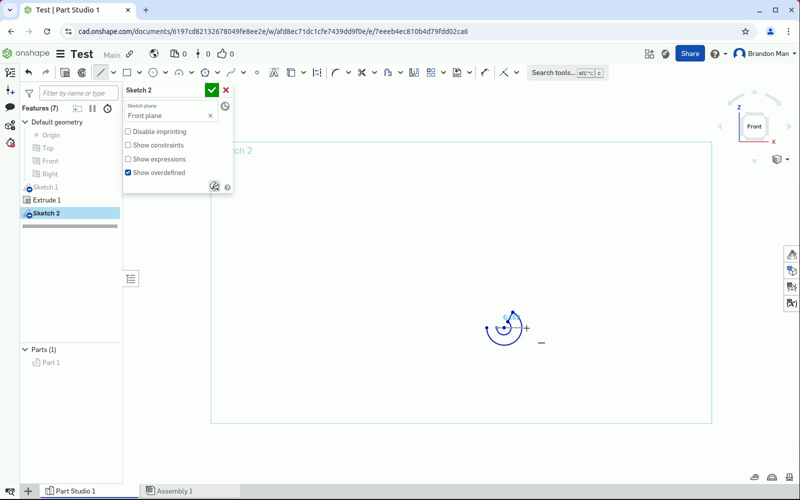
key_down(shift)
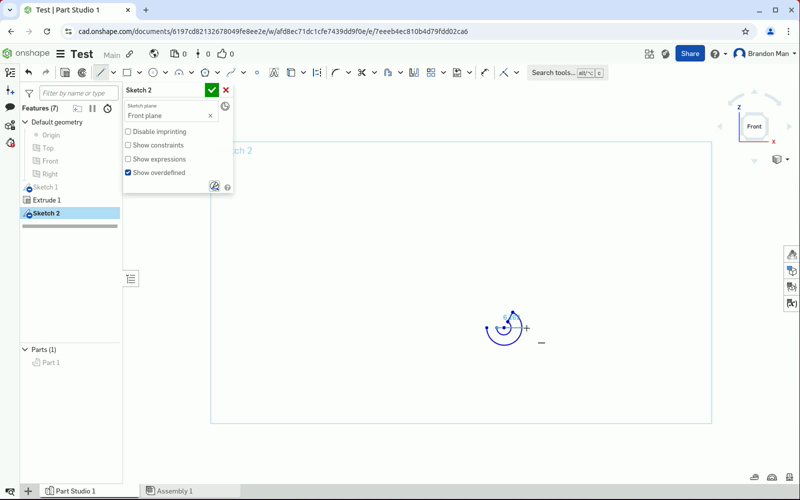
mouse_move(486, 327)
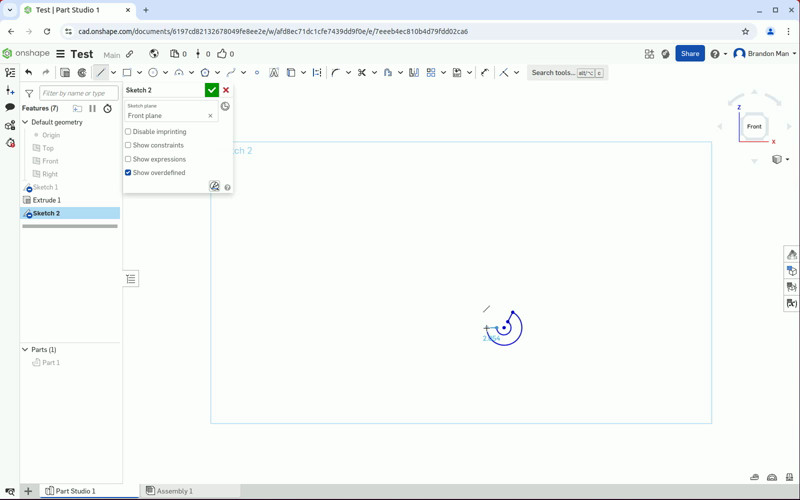
key_up(shift)
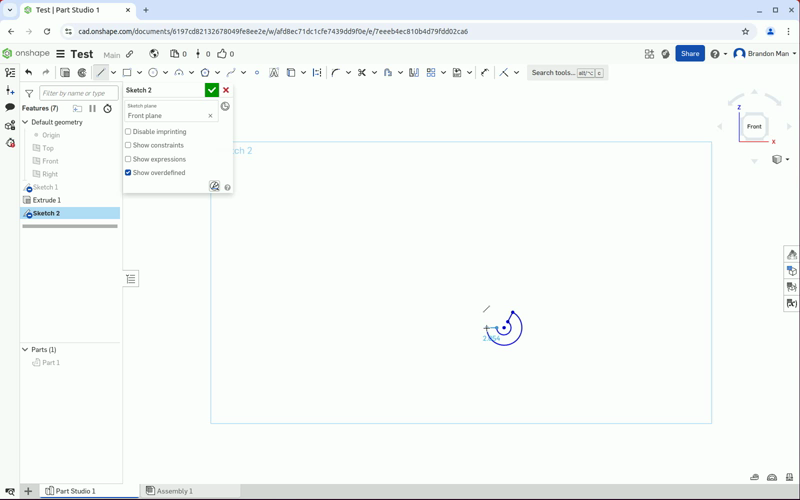
click(486, 327)
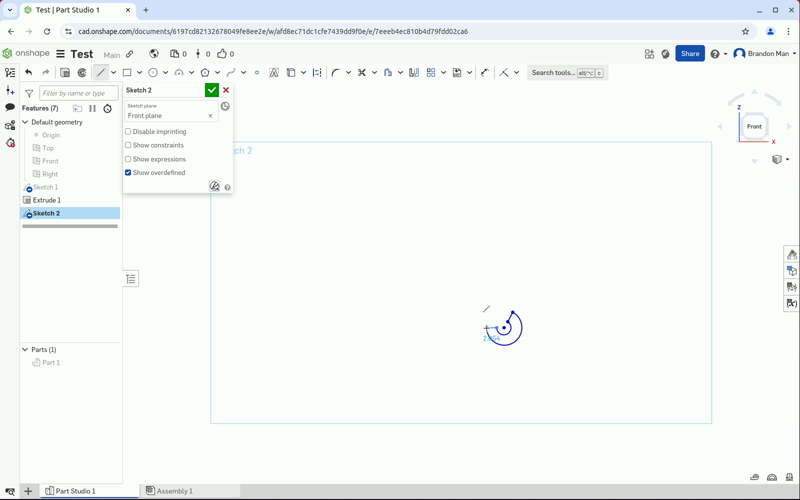
key(esc)
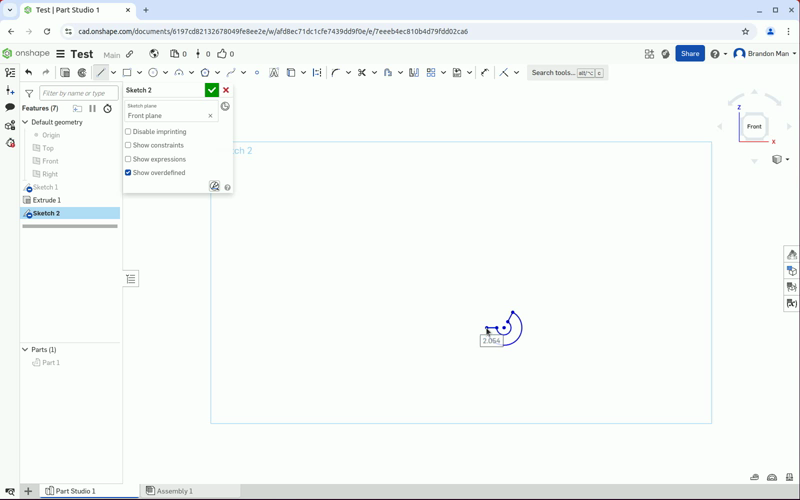
mouse_move(517, 321)
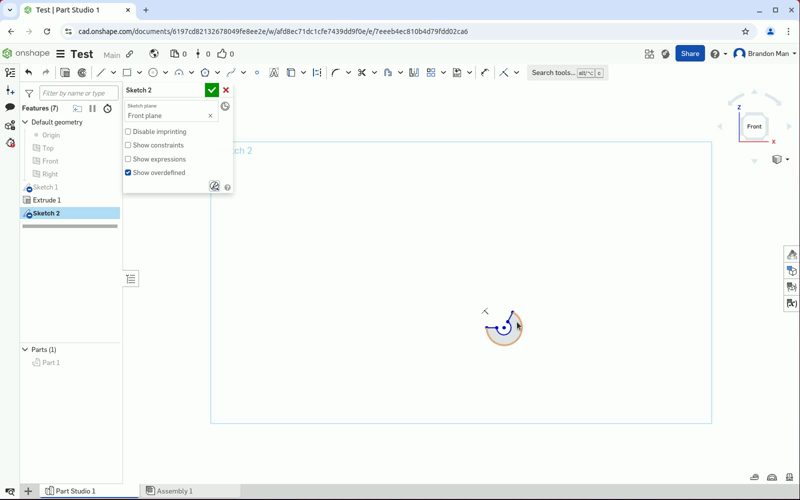
scroll(6)
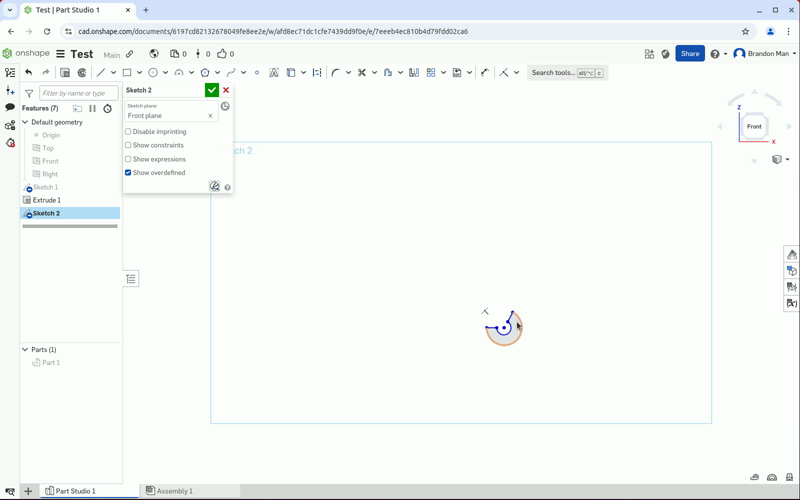
scroll(6)
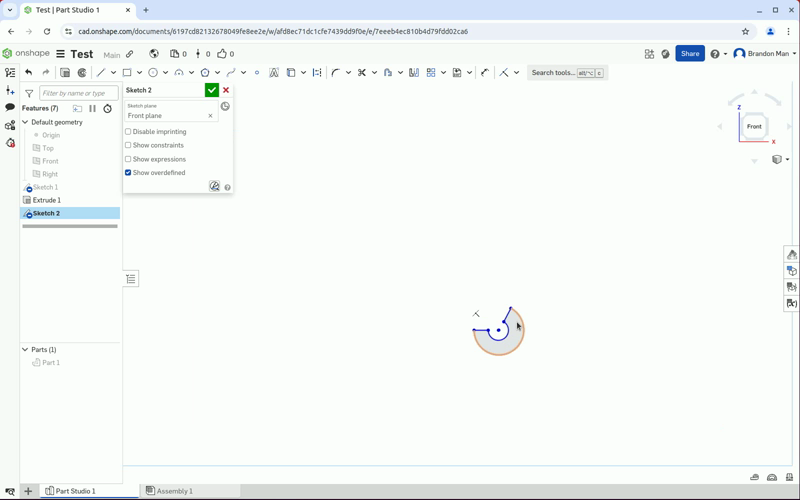
scroll(6)
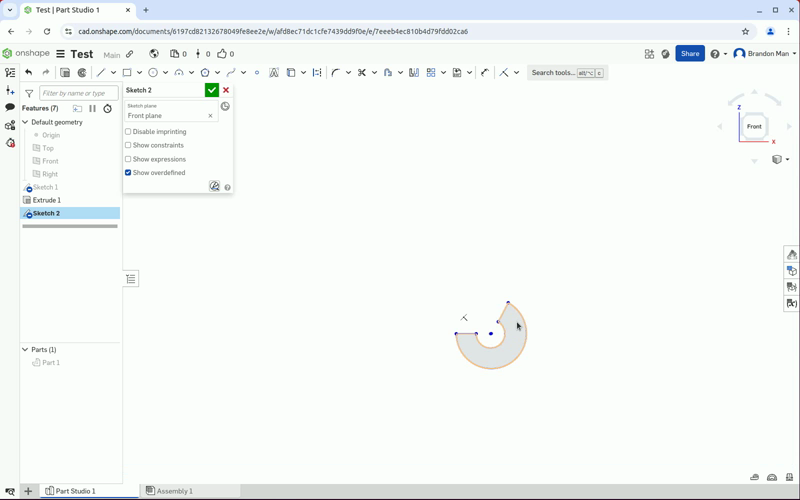
scroll(6)
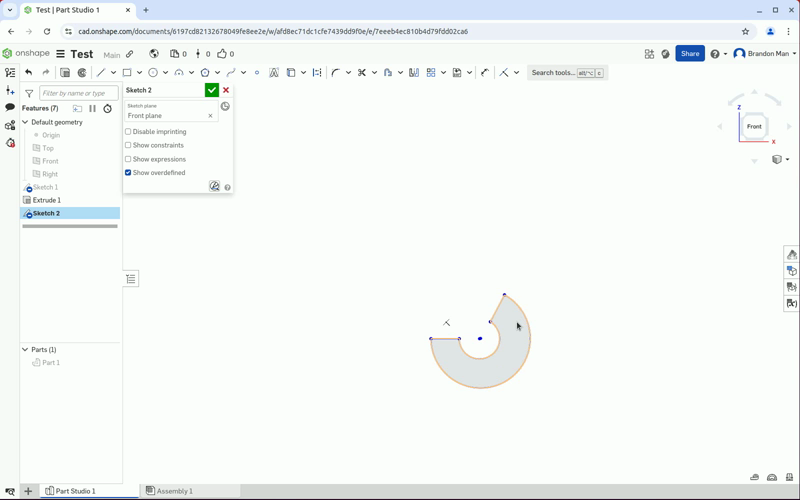
scroll(6)
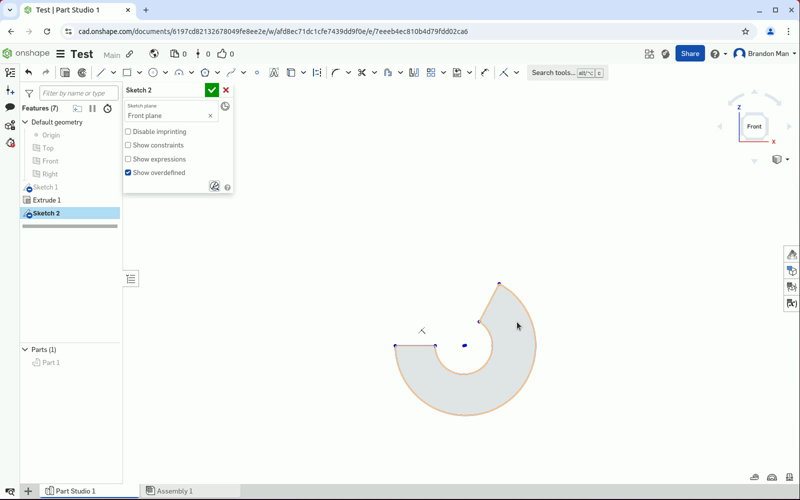
scroll(6)
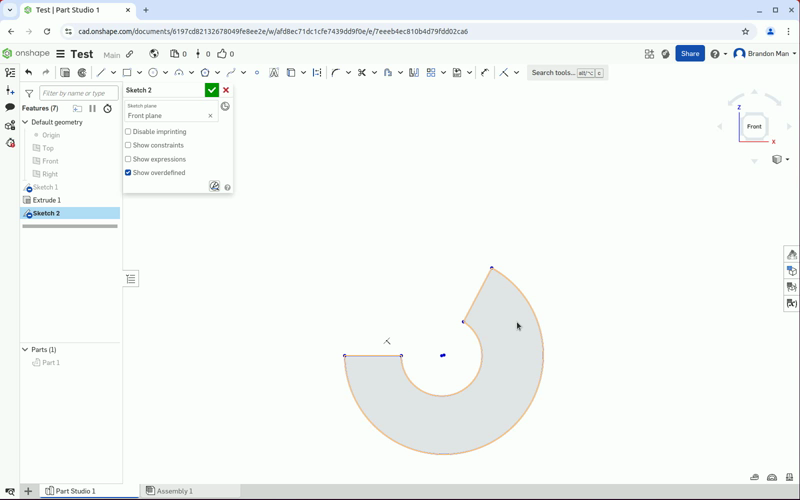
scroll(6)
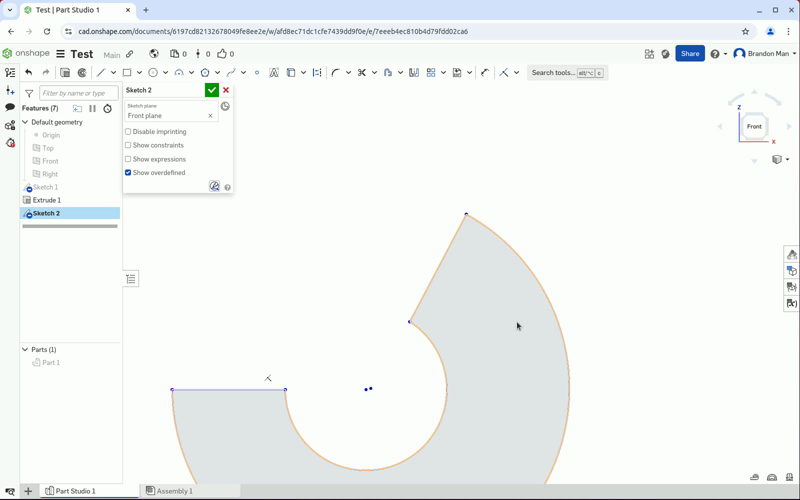
click(517, 321)
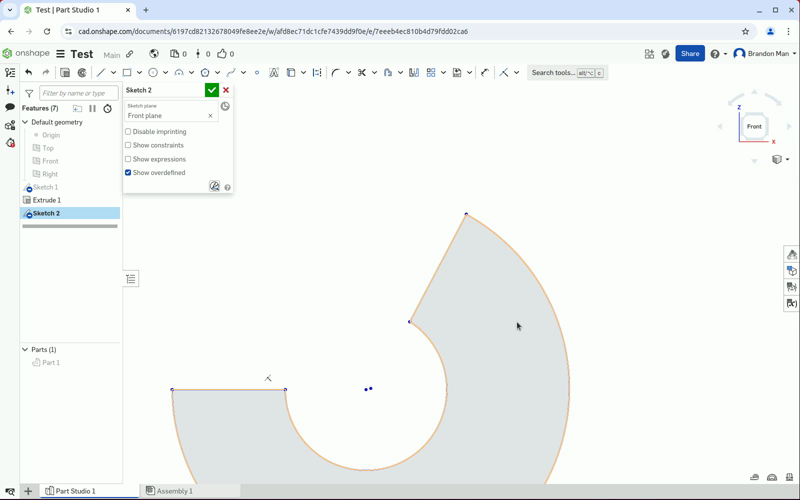
scroll(-6)
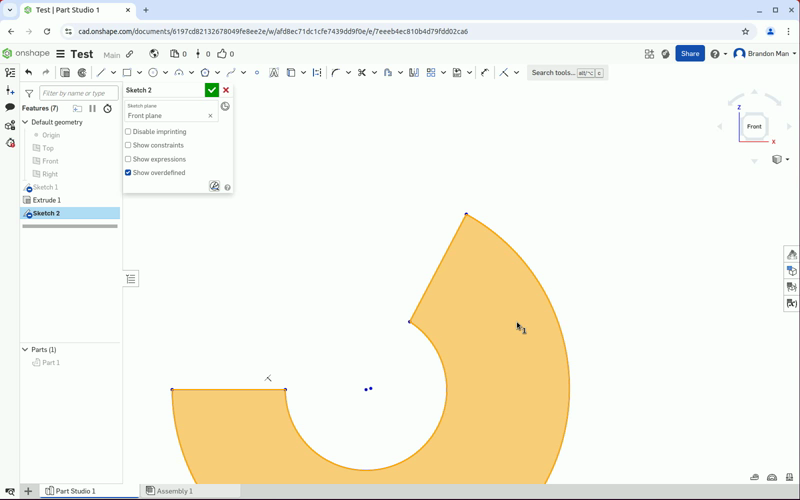
scroll(-6)
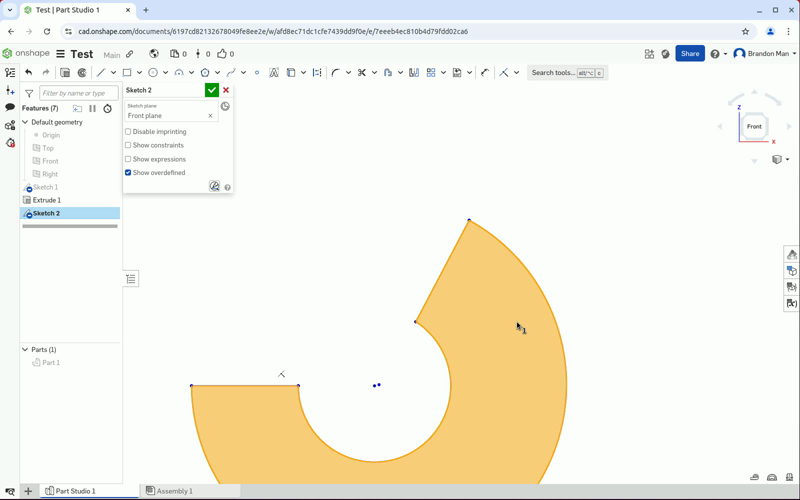
scroll(-6)
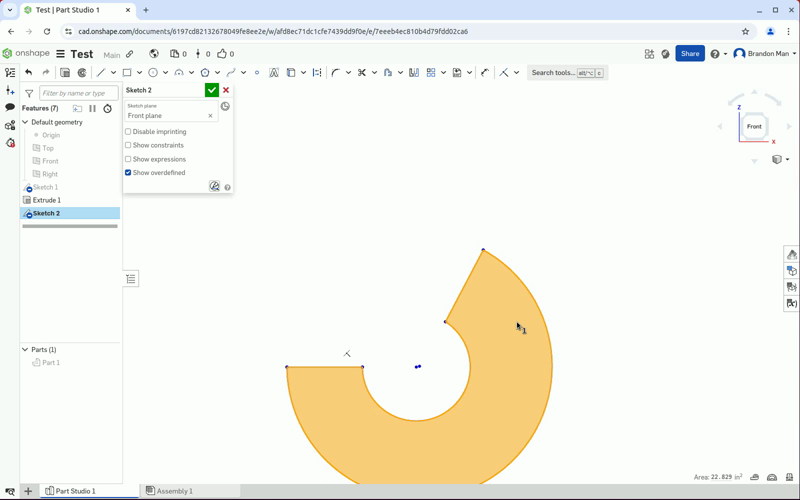
scroll(-6)
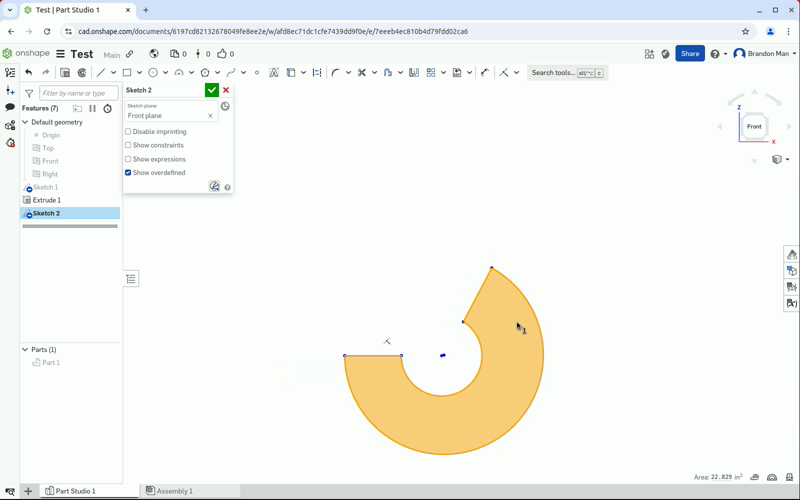
scroll(-6)
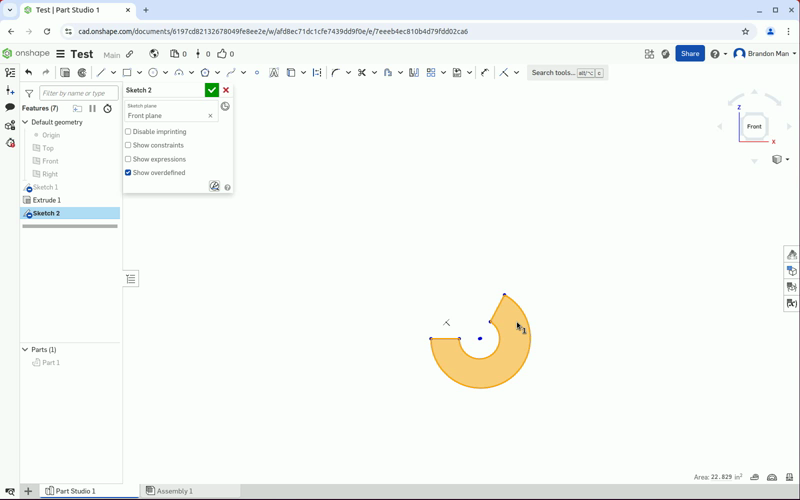
scroll(-6)
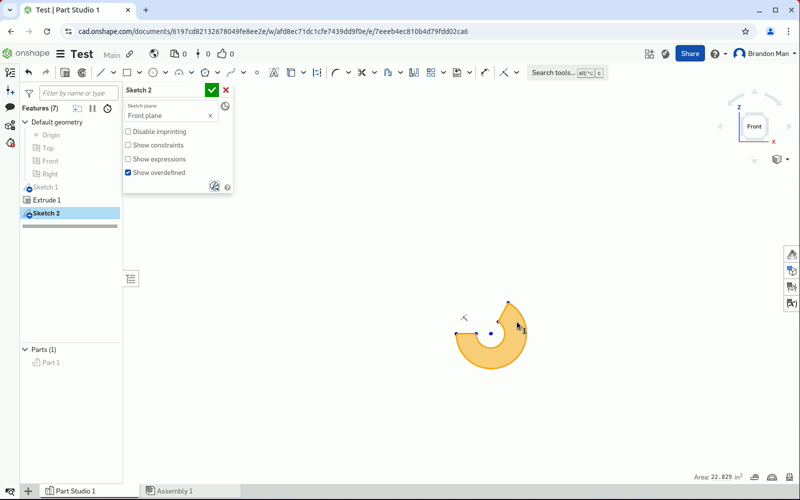
scroll(-6)
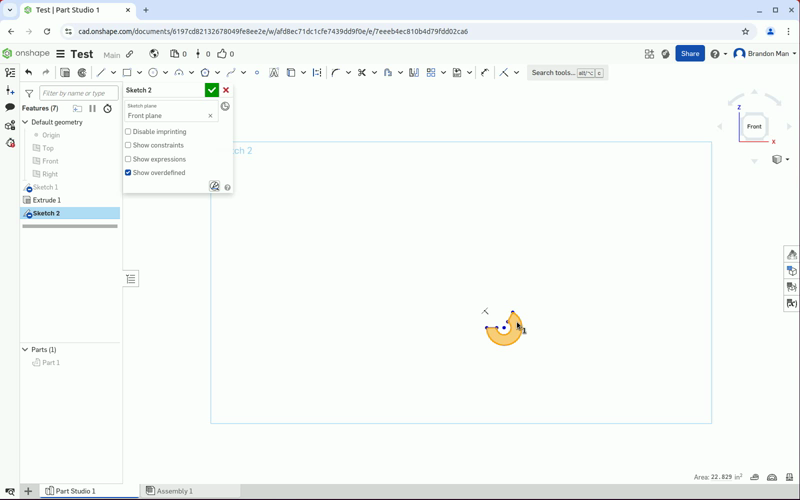
mouse_move(73, 352)
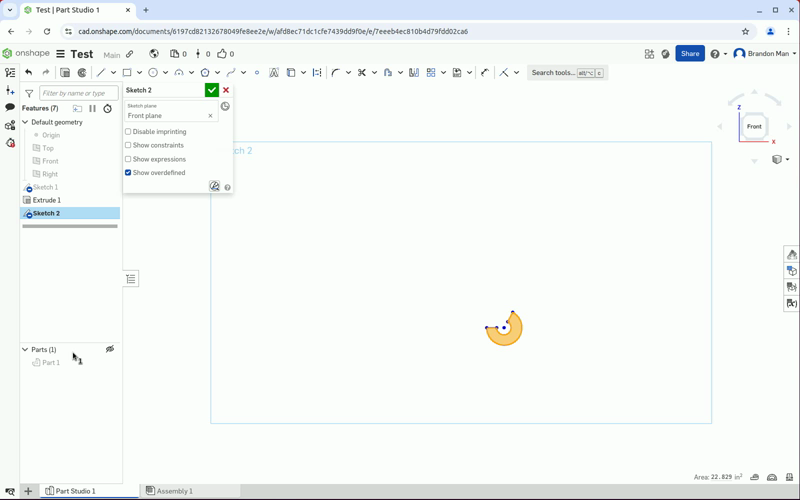
key(shift+y)
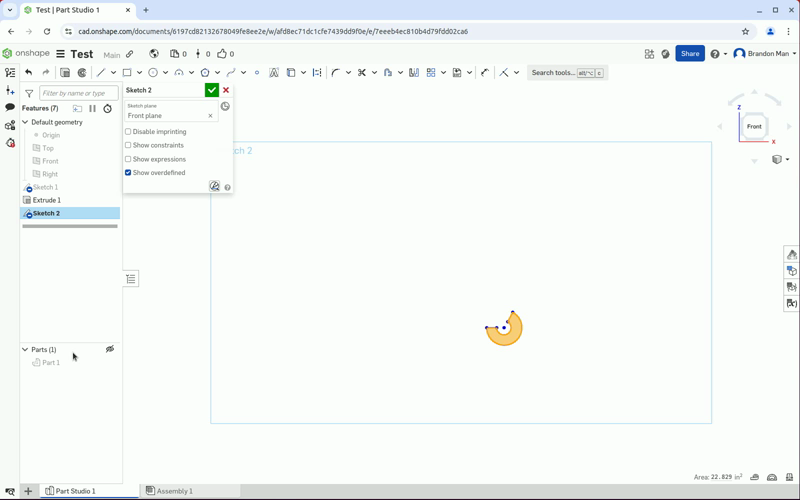
key(shift+e)
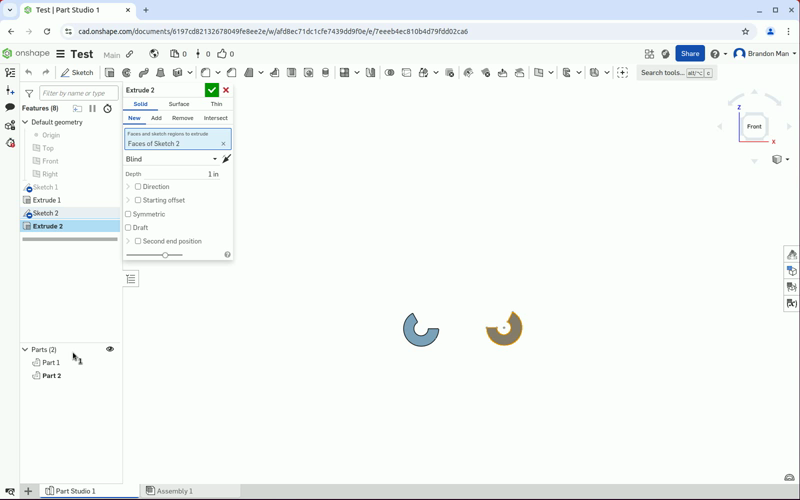
mouse_move(143, 106)
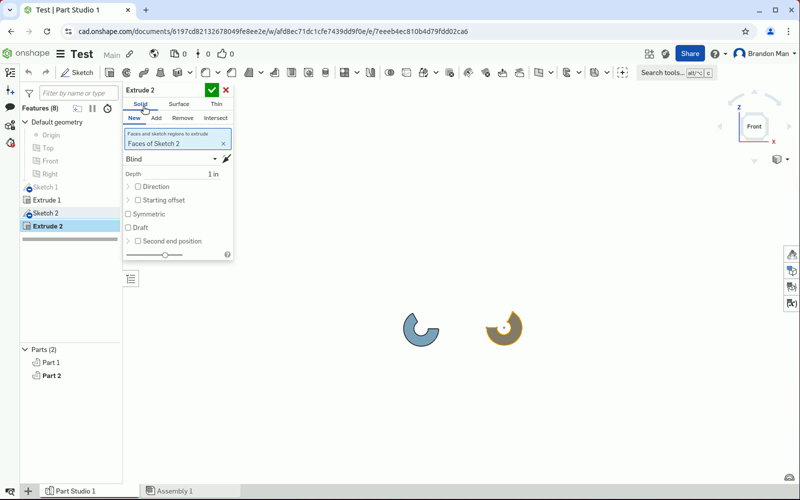
click(143, 106)
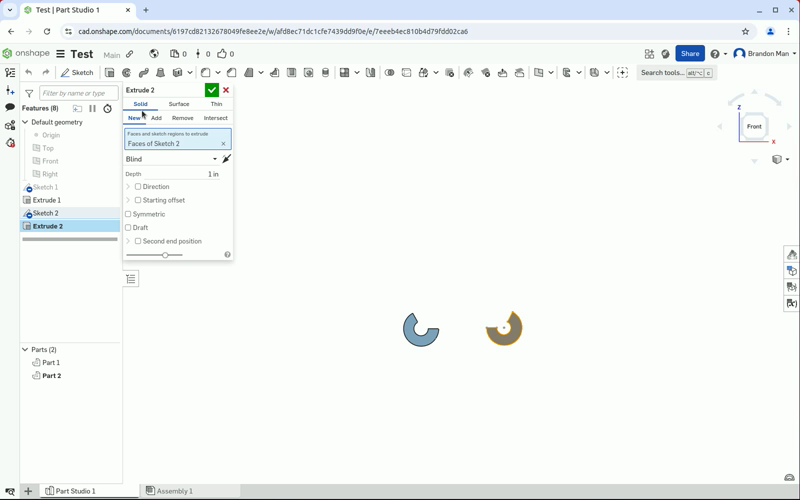
mouse_move(137, 120)
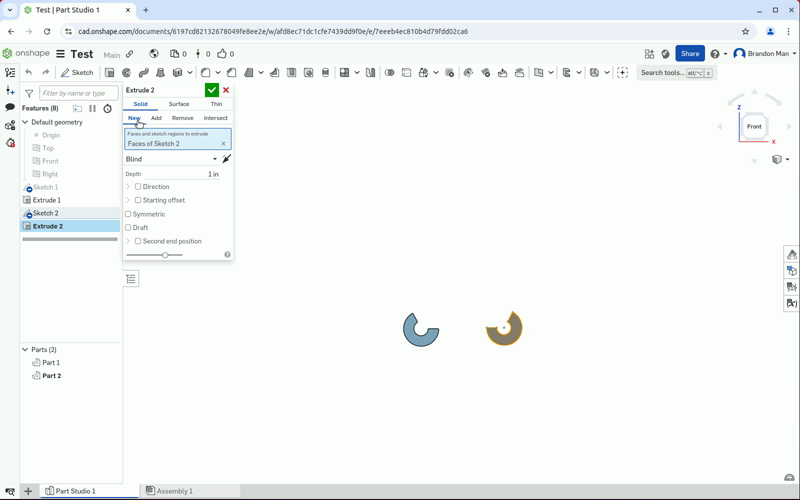
click(137, 120)
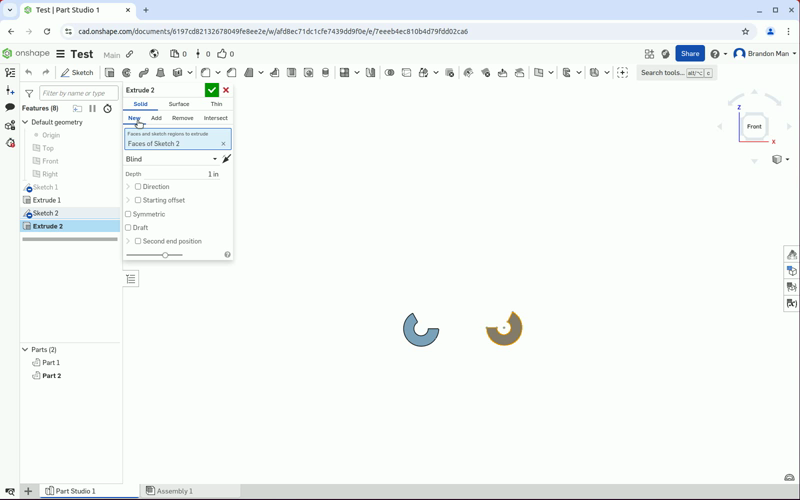
key(tab, 4)
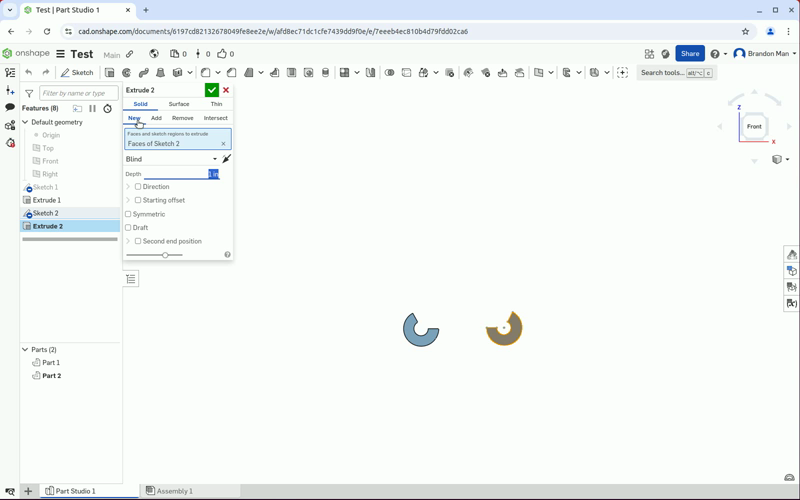
text(11.072)
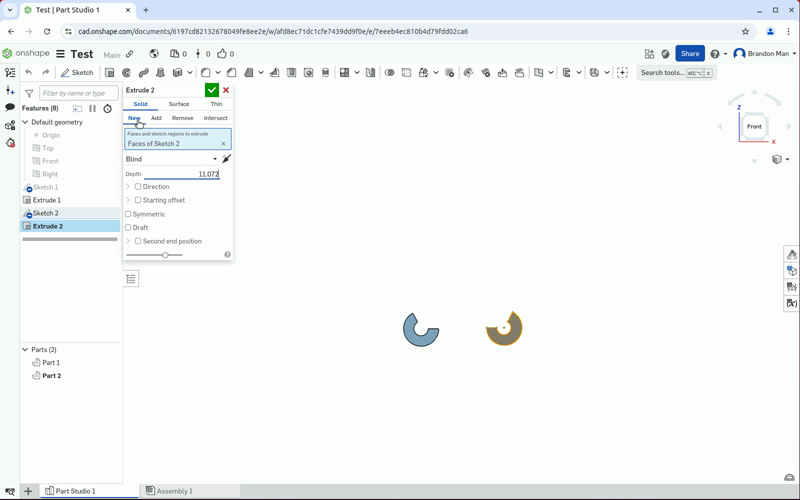
key(tab, 3)
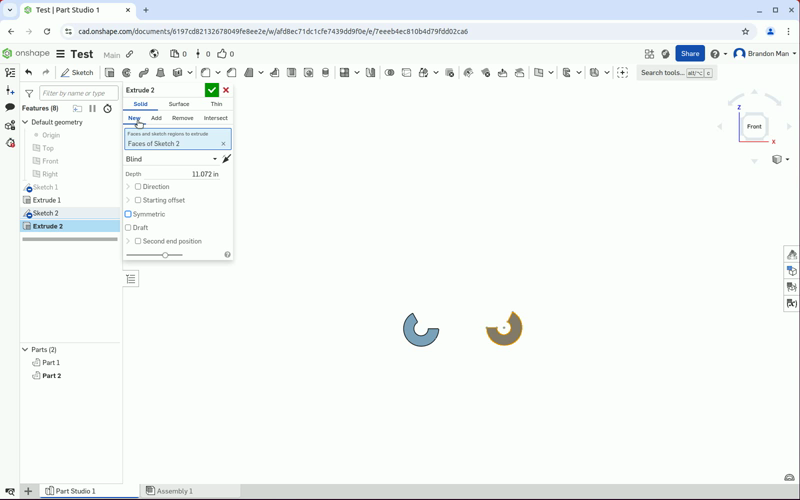
key(space)
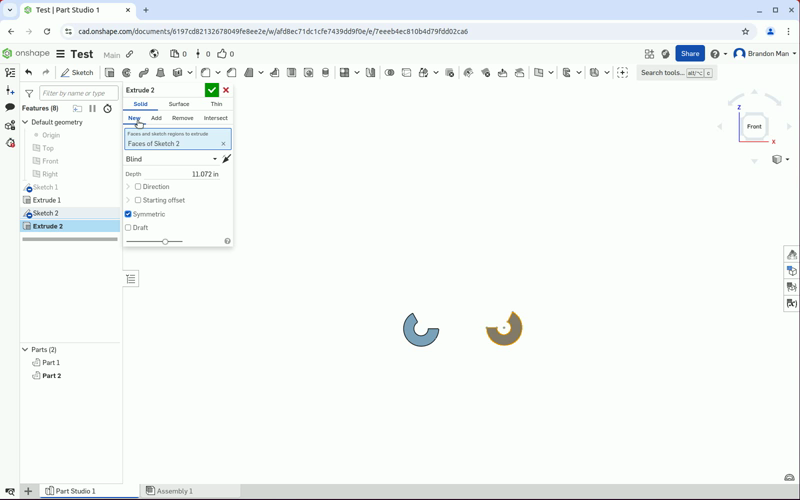
key(enter)
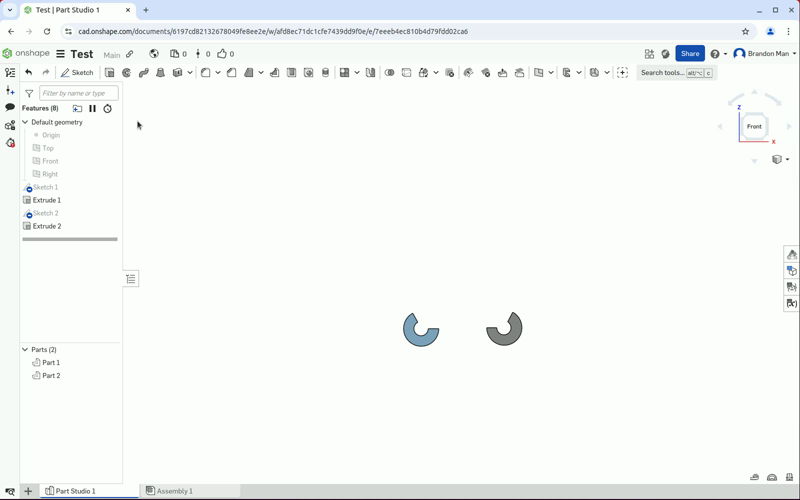
key(shift+h)
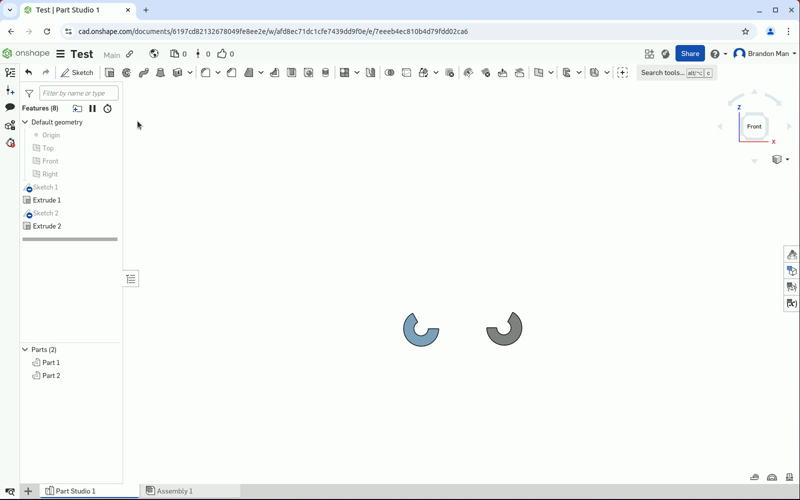
key(shift+h)
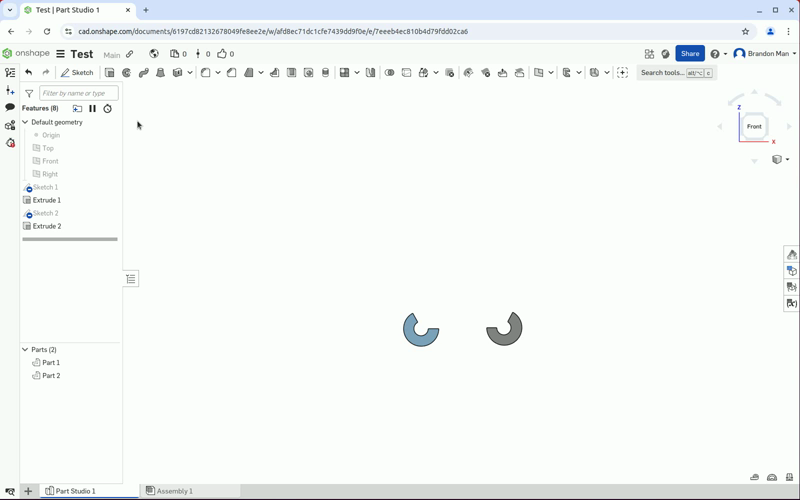
mouse_move(73, 189)
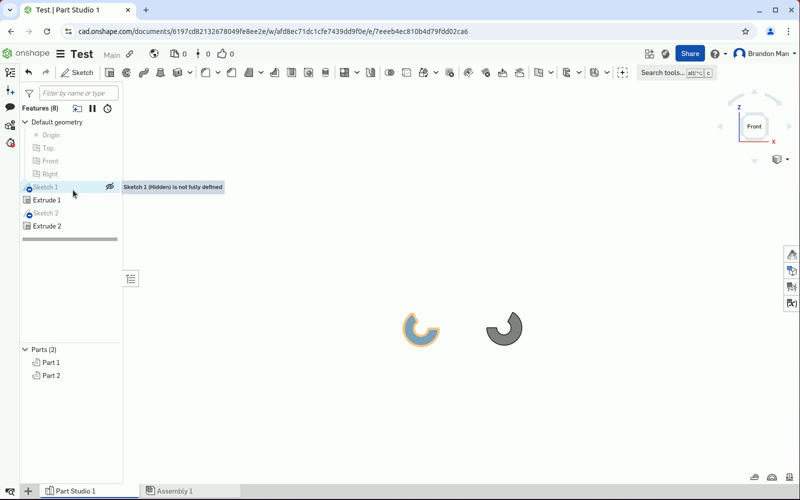
click(73, 189)
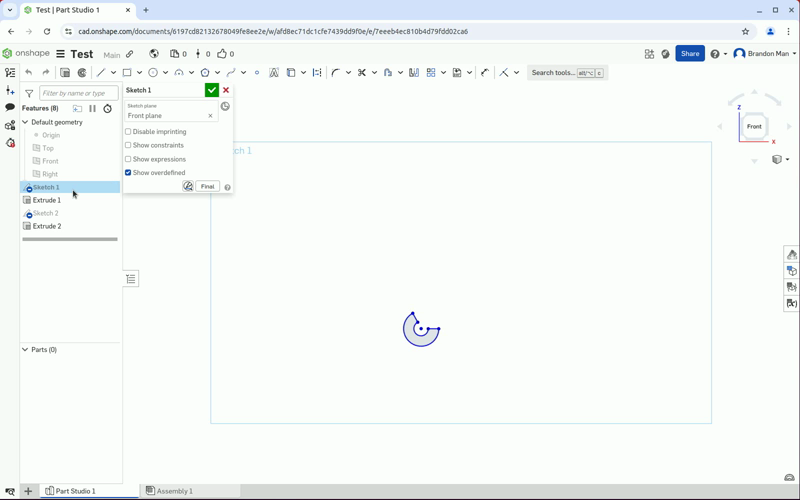
mouse_move(229, 92)
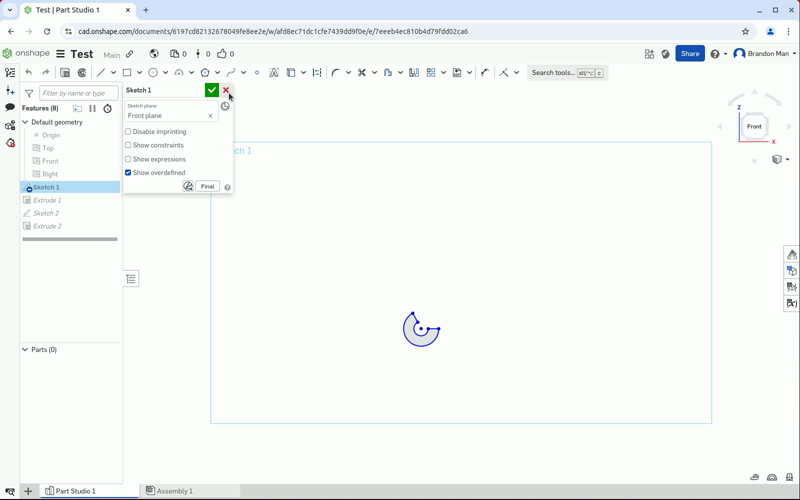
click(229, 92)
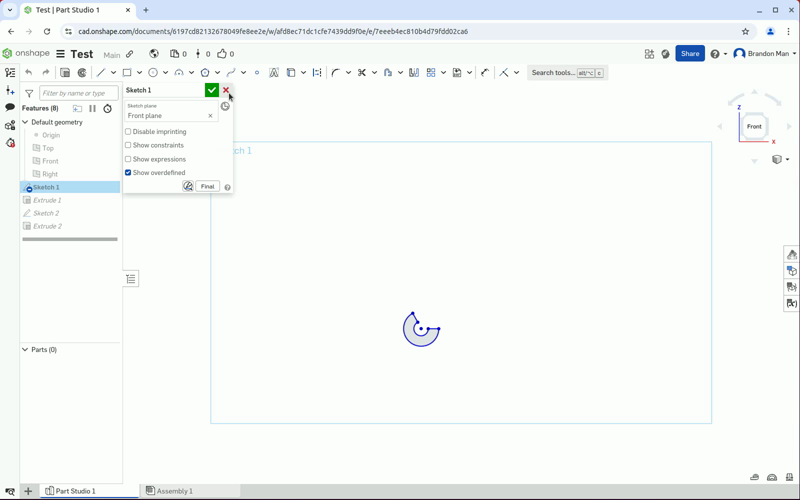
key(shift+s)
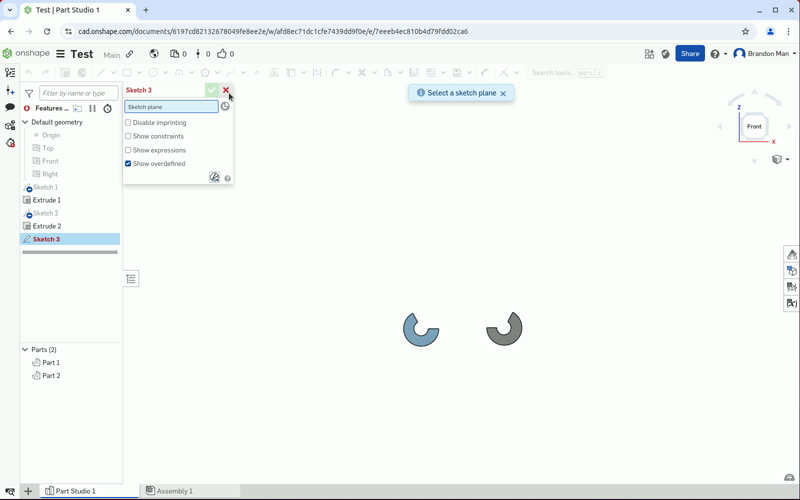
mouse_move(73, 163)
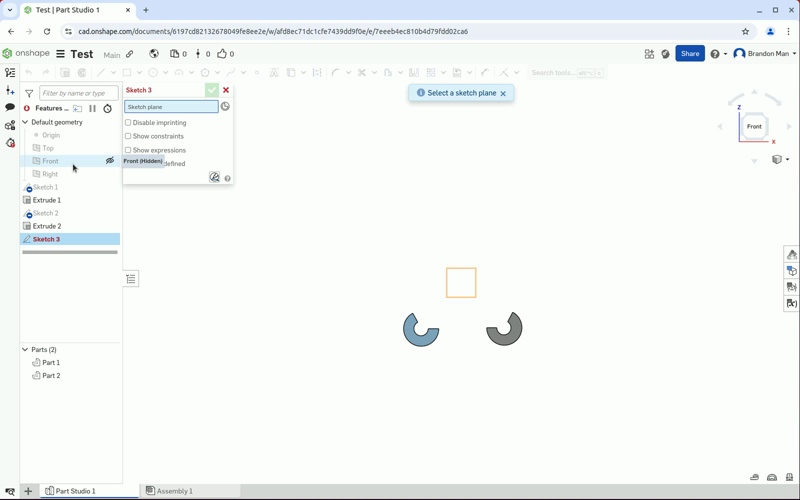
click(73, 163)
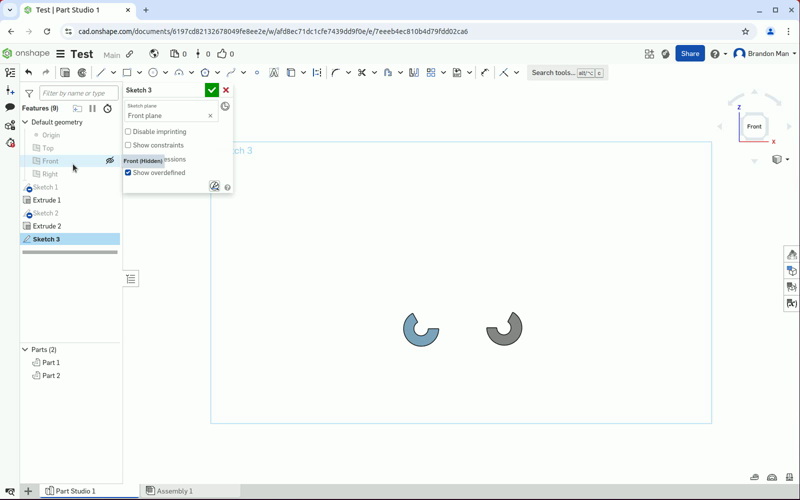
mouse_move(73, 352)
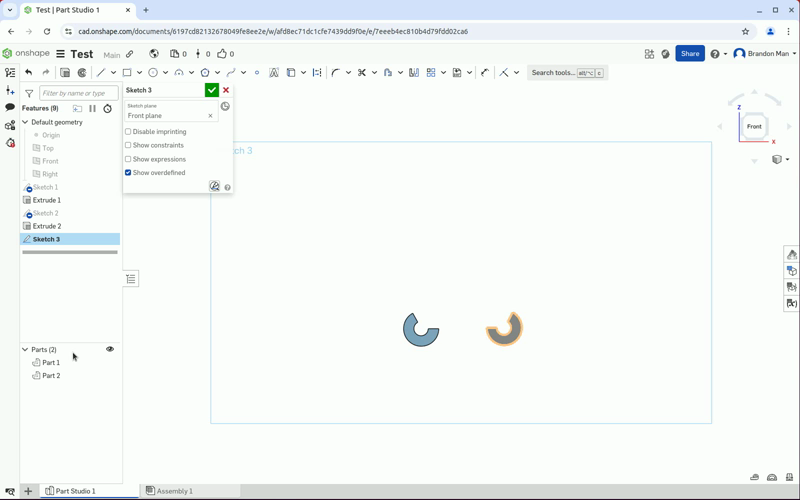
key(y)
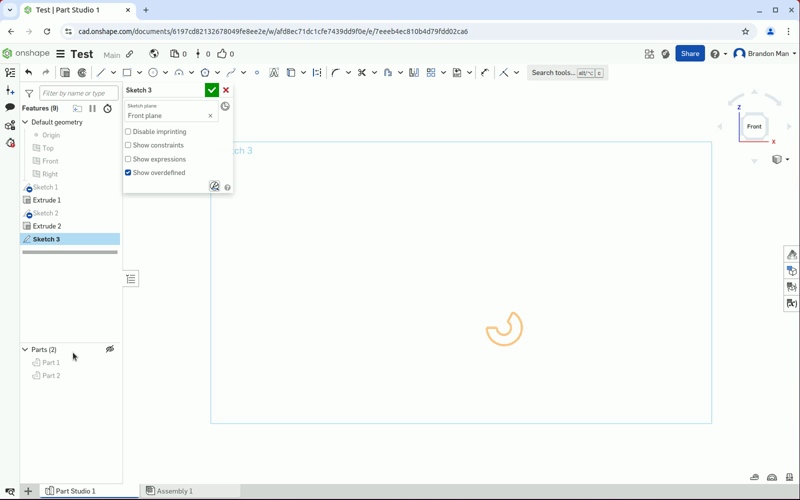
key(l)
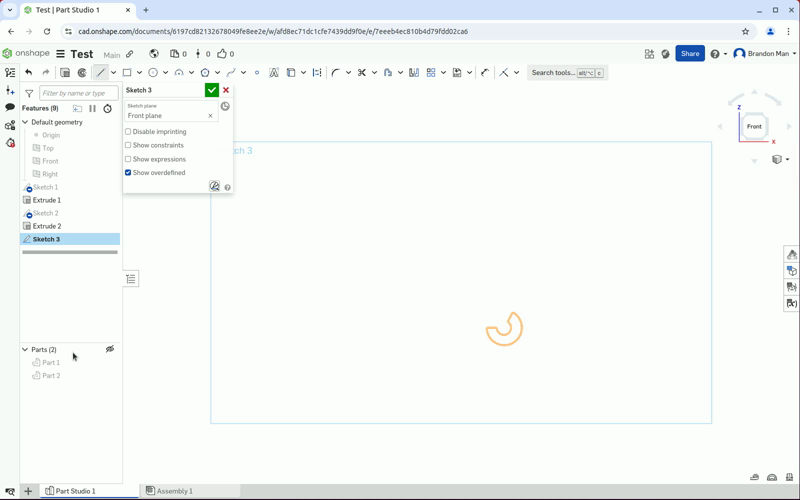
key_down(shift)
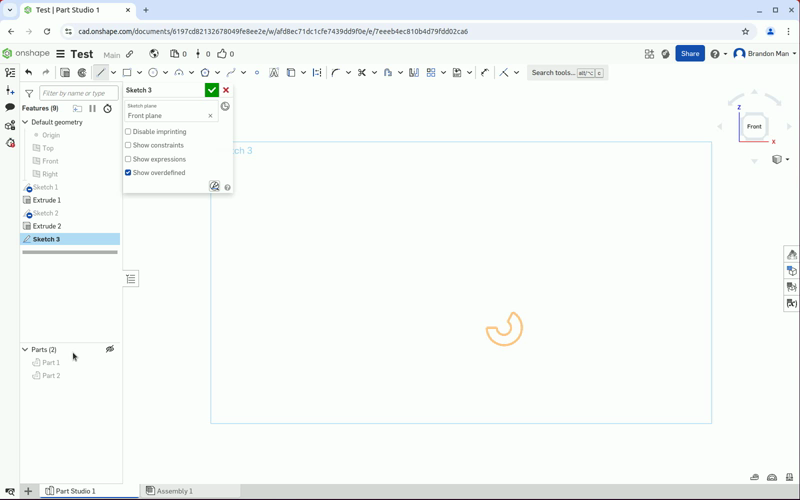
mouse_move(539, 236)
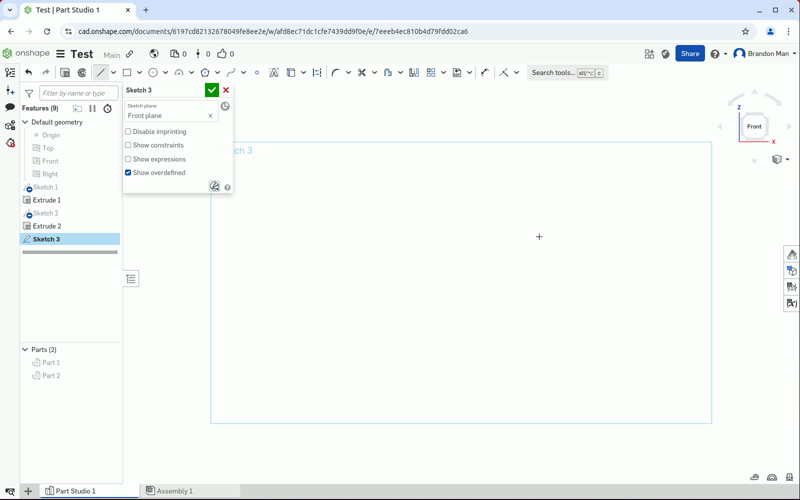
click(539, 236)
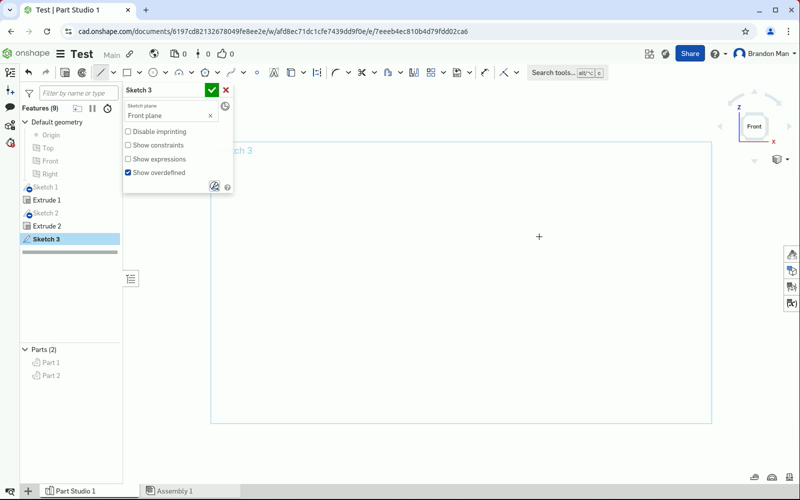
key_up(shift)
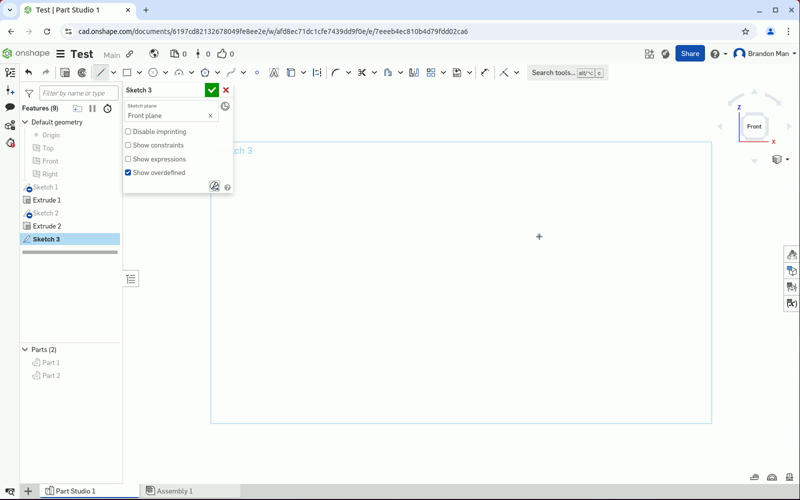
key_down(shift)
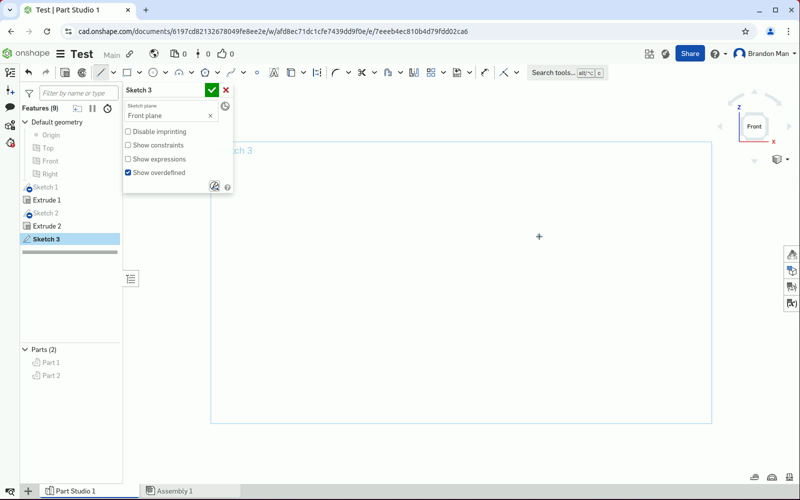
mouse_move(569, 236)
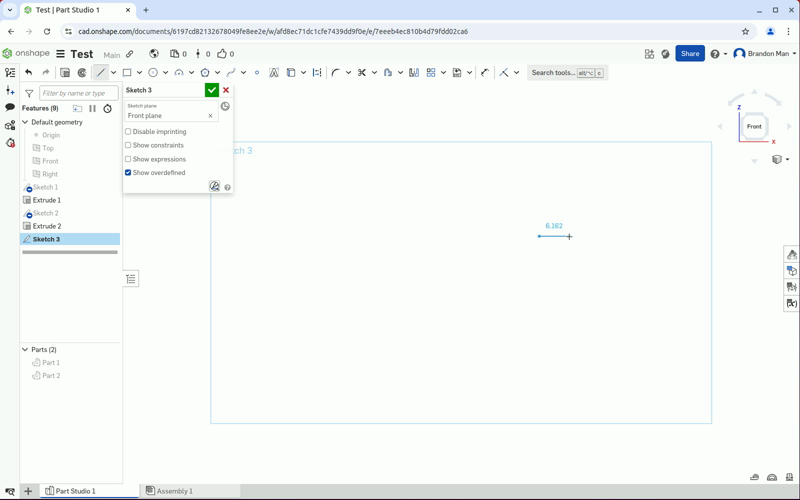
mouse_move(549, 236)
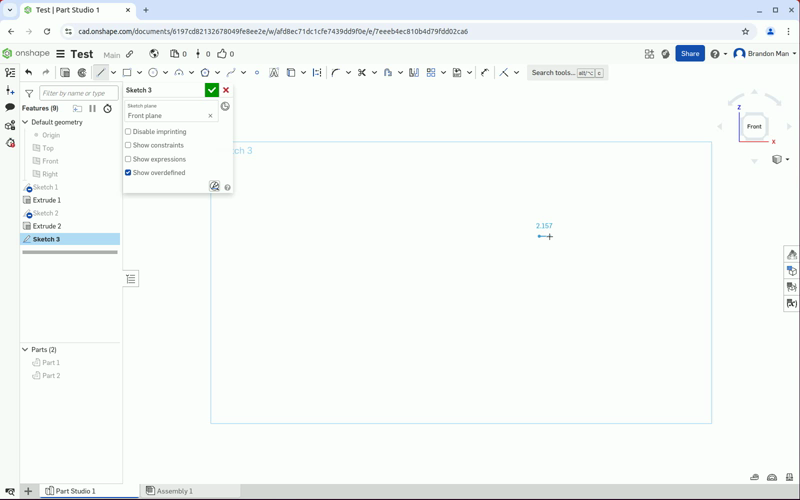
click(549, 236)
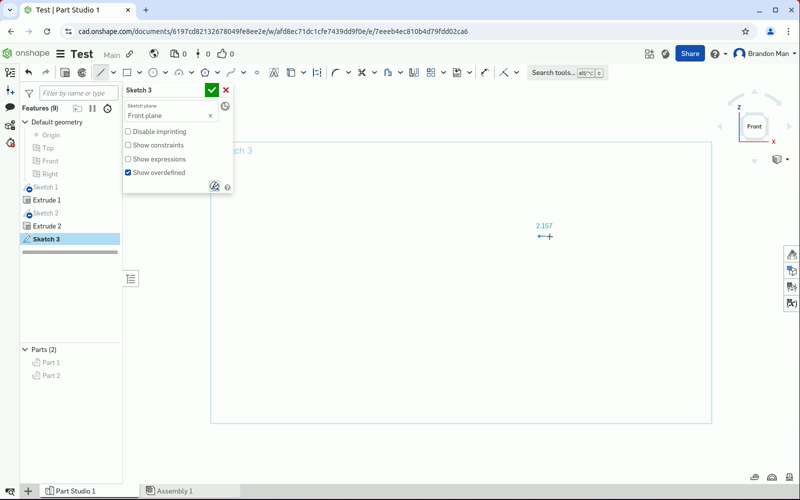
key_up(shift)
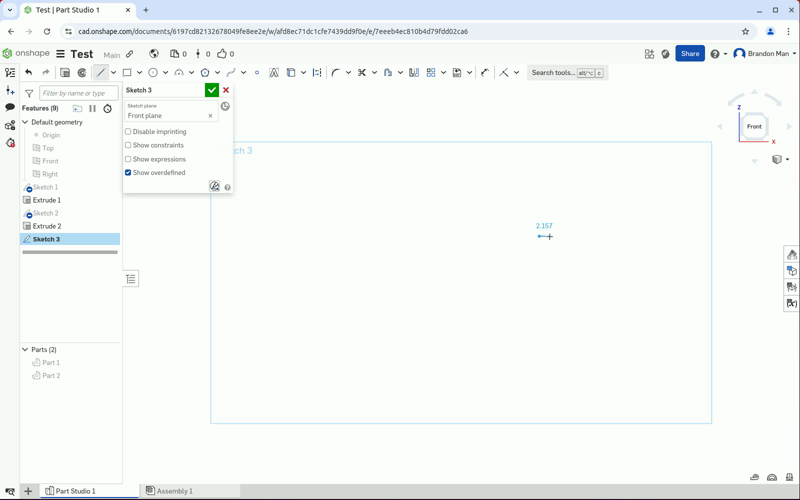
key(esc)
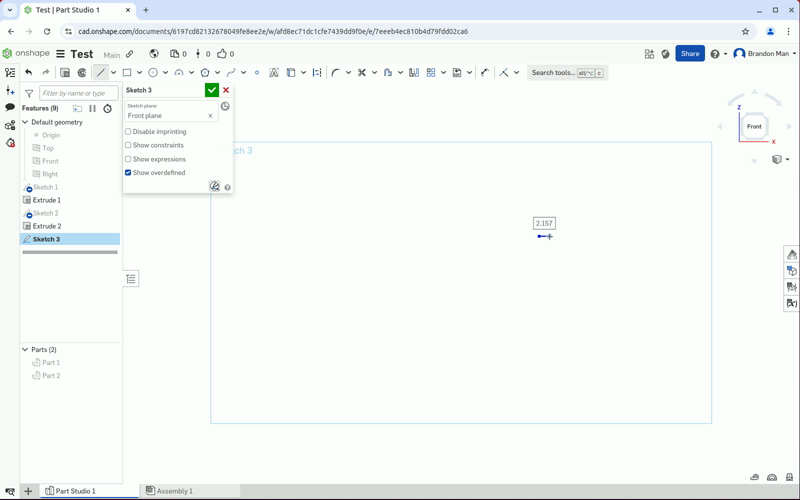
key(a)
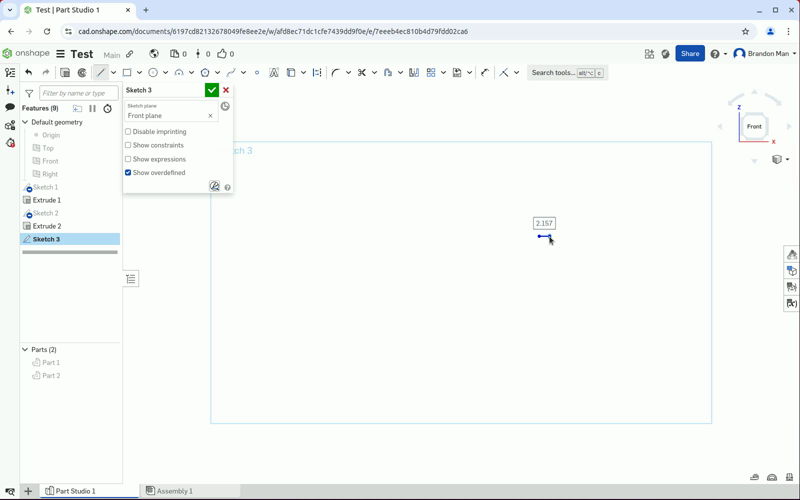
mouse_move(549, 236)
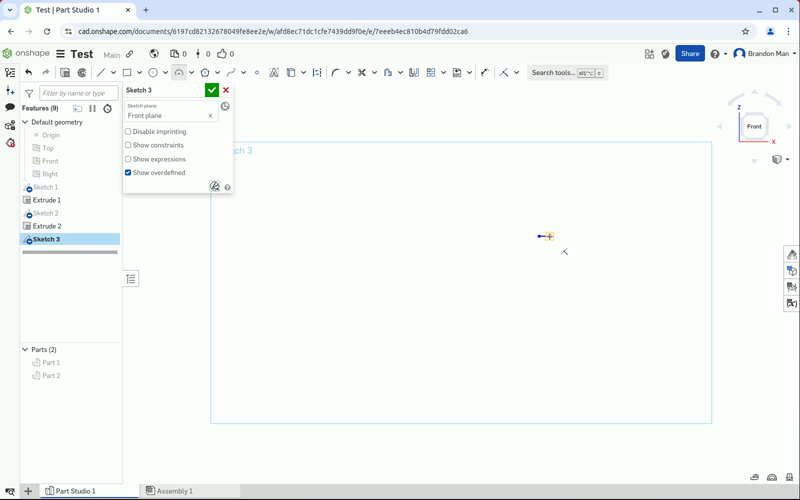
click(549, 236)
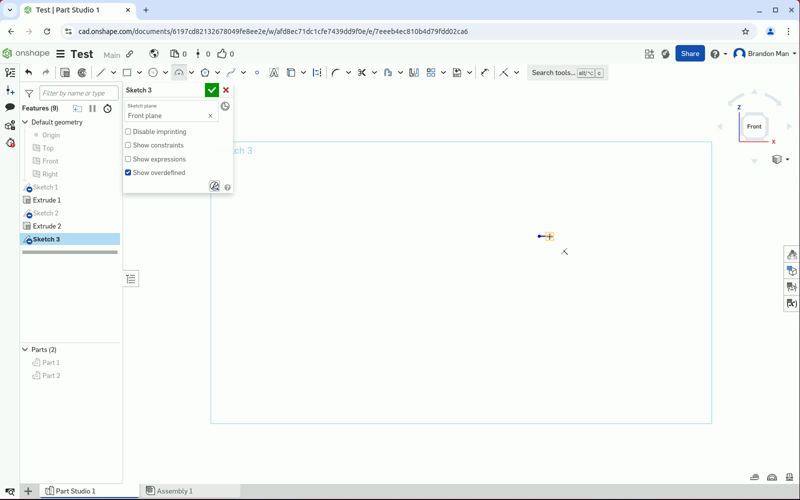
key_down(shift)
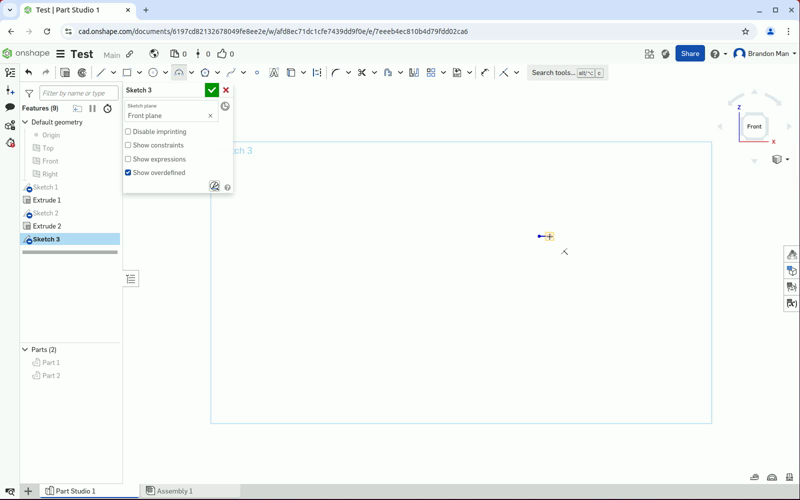
mouse_move(553, 242)
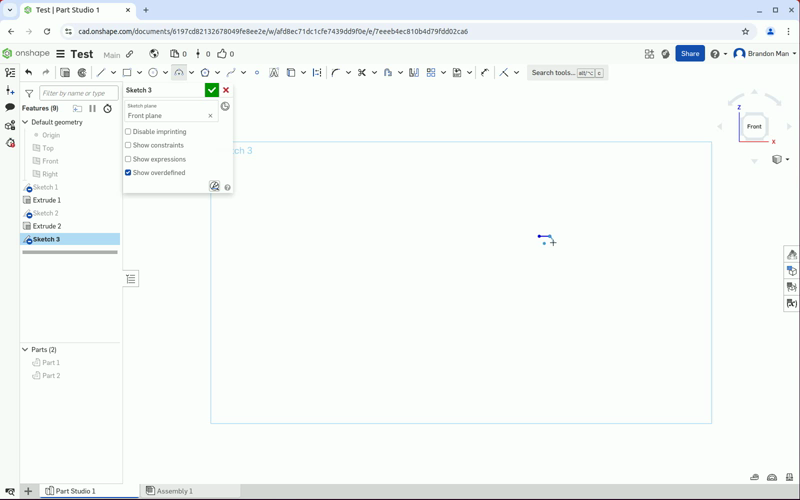
scroll(6)
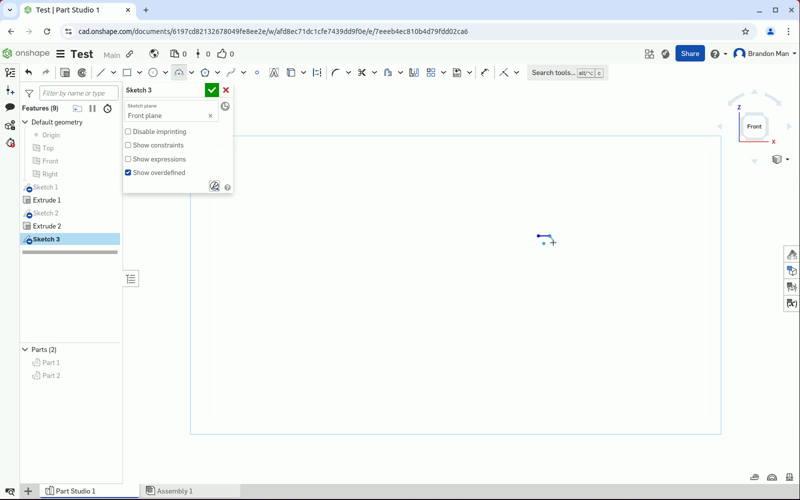
scroll(6)
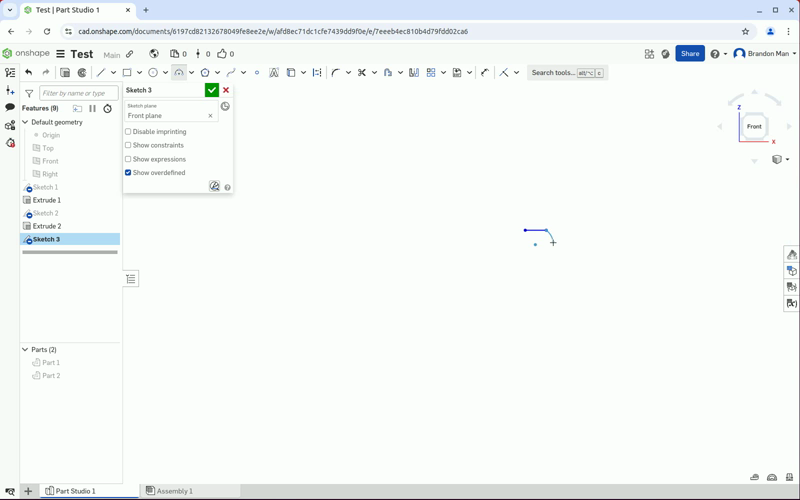
scroll(6)
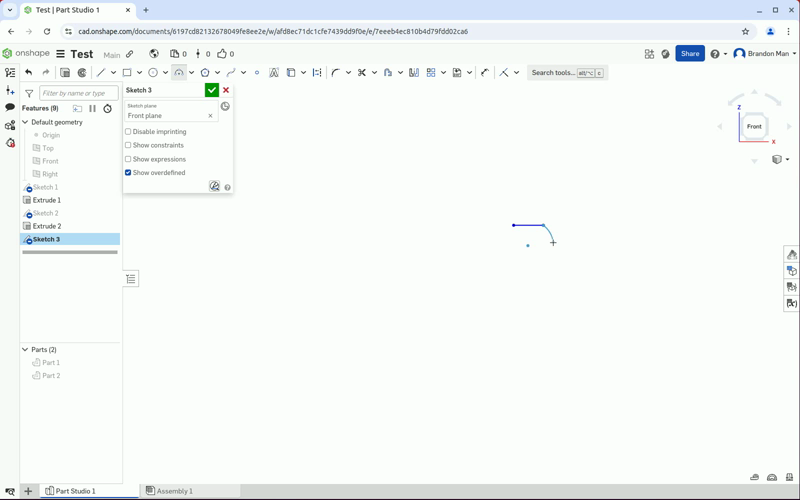
scroll(6)
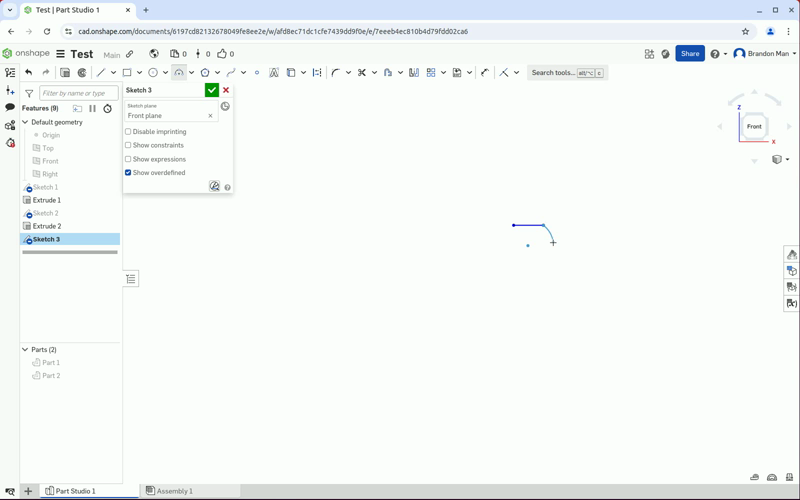
scroll(6)
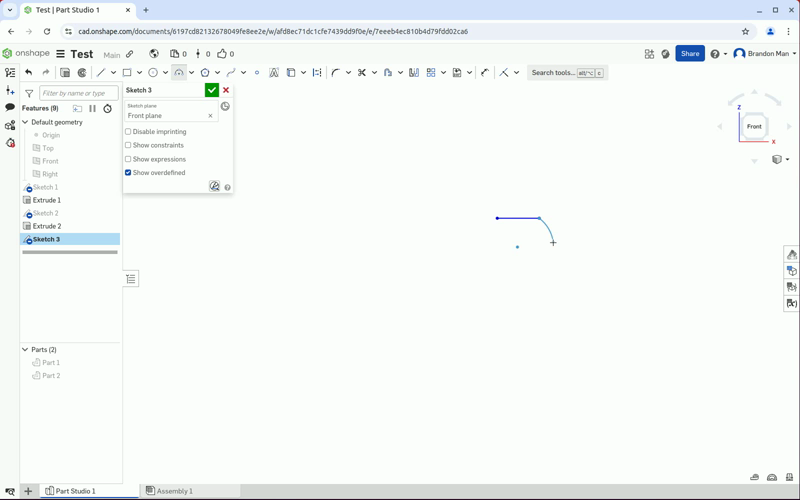
scroll(6)
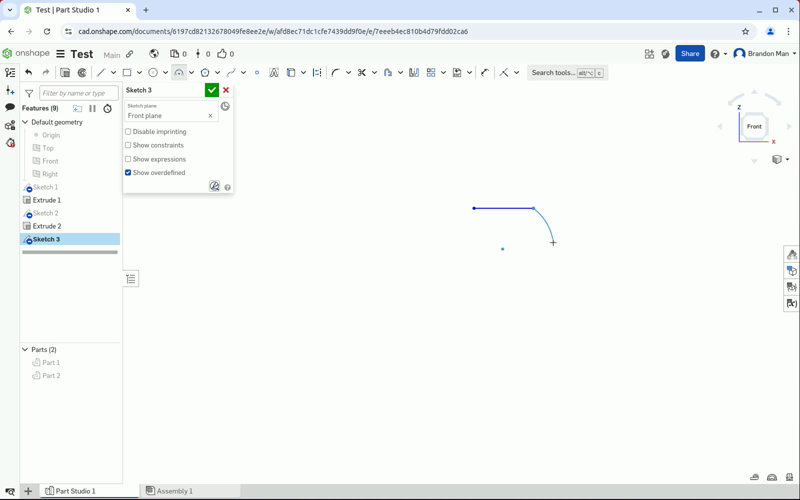
scroll(6)
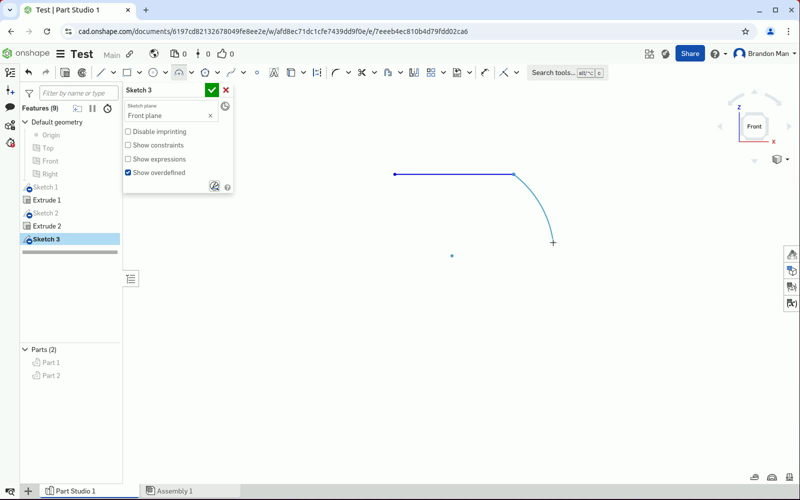
click(553, 242)
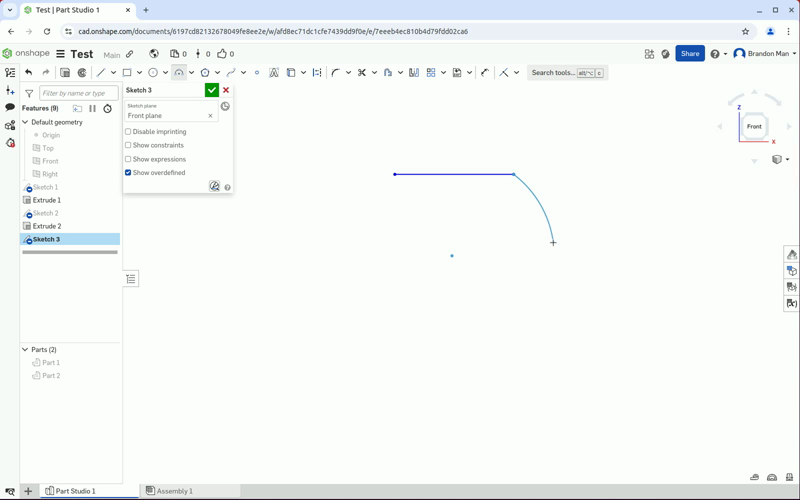
scroll(-6)
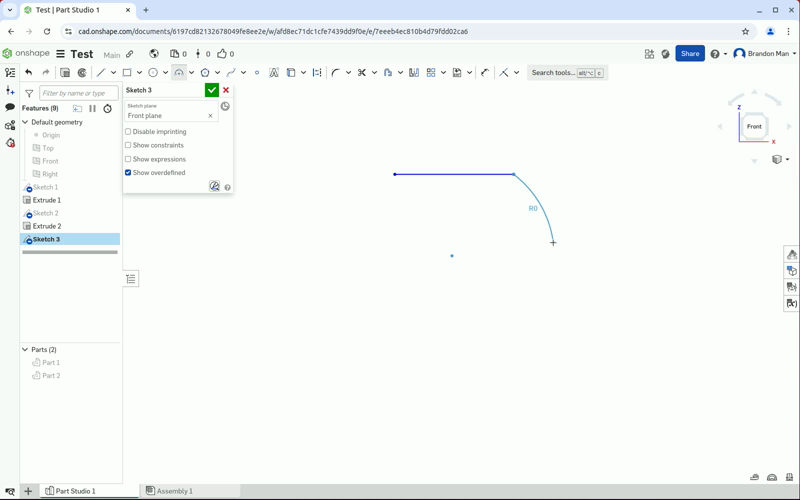
scroll(-6)
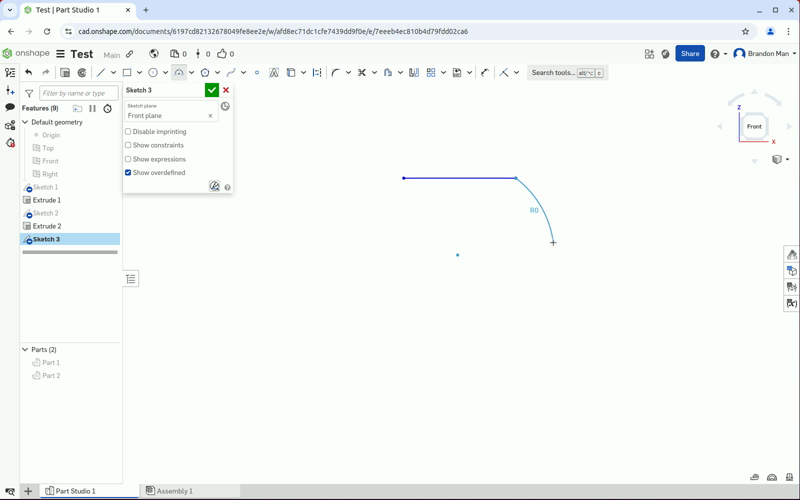
scroll(-6)
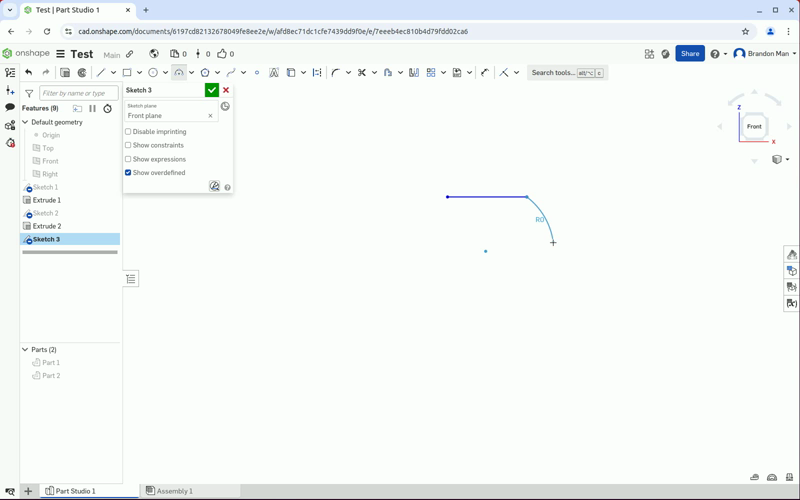
scroll(-6)
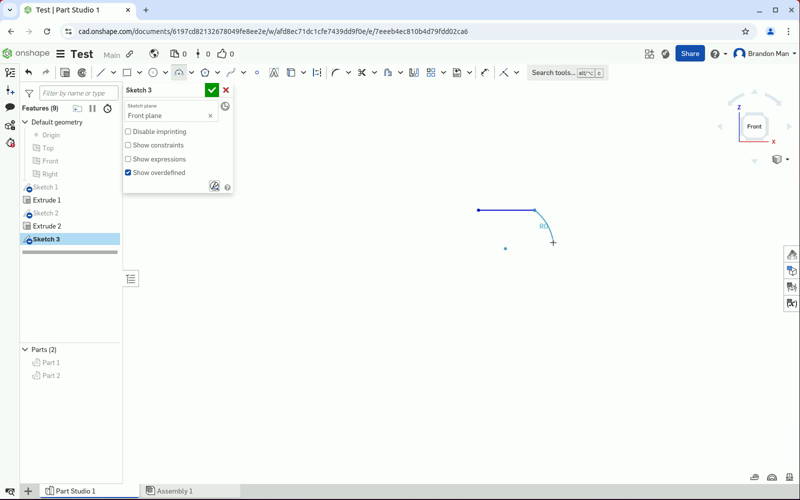
scroll(-6)
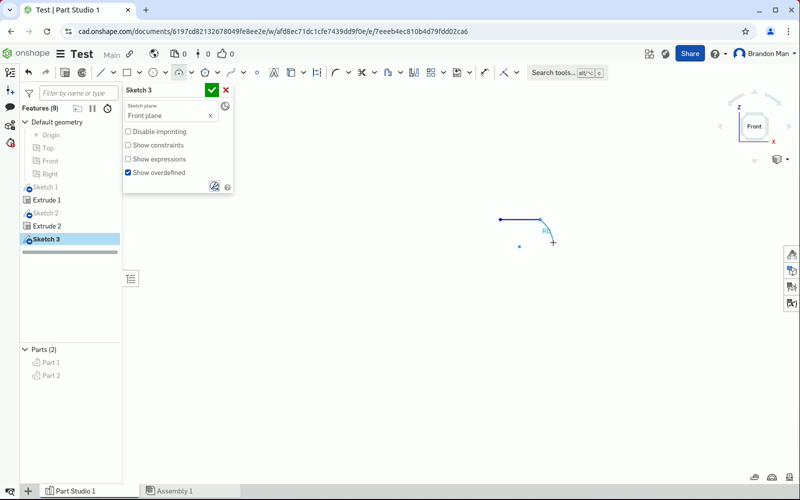
scroll(-6)
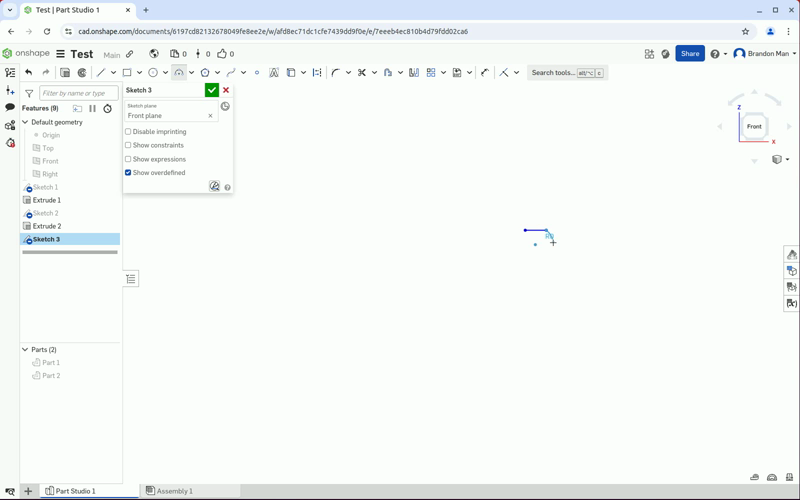
scroll(-6)
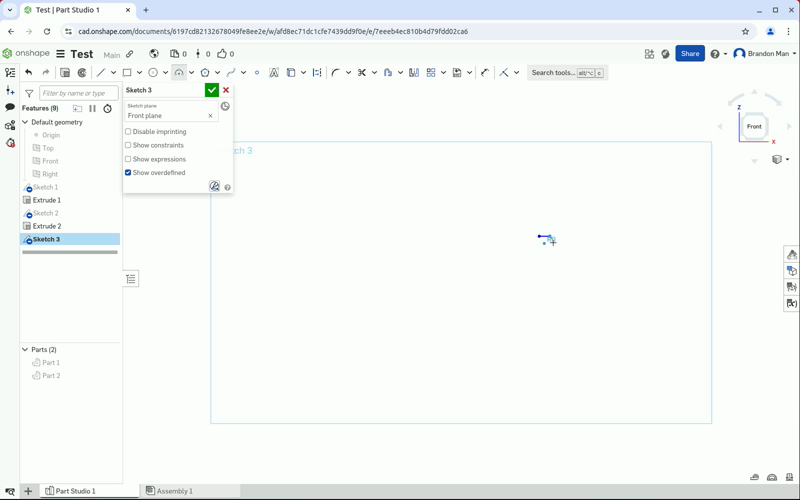
mouse_move(562, 232)
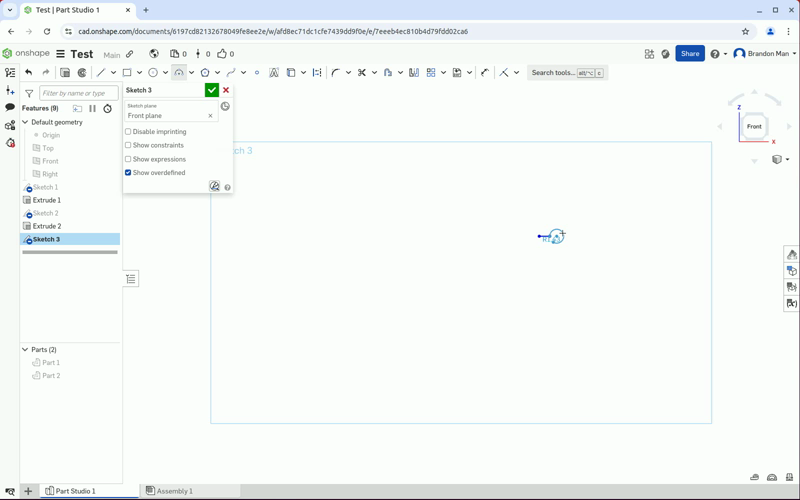
scroll(6)
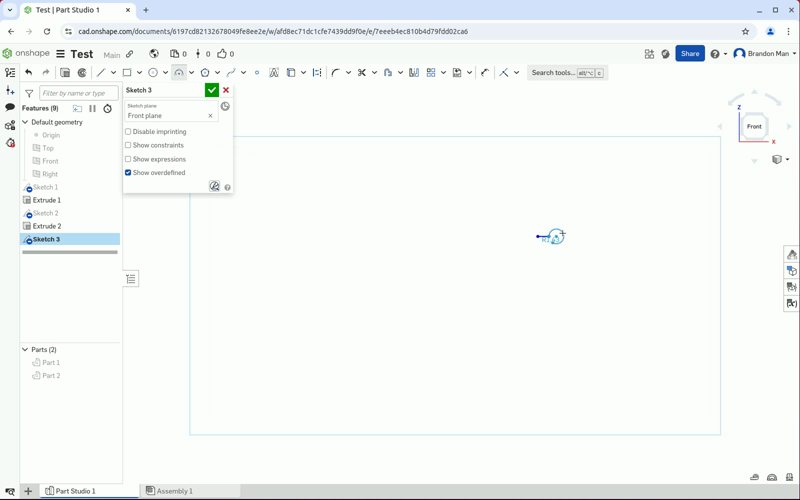
scroll(6)
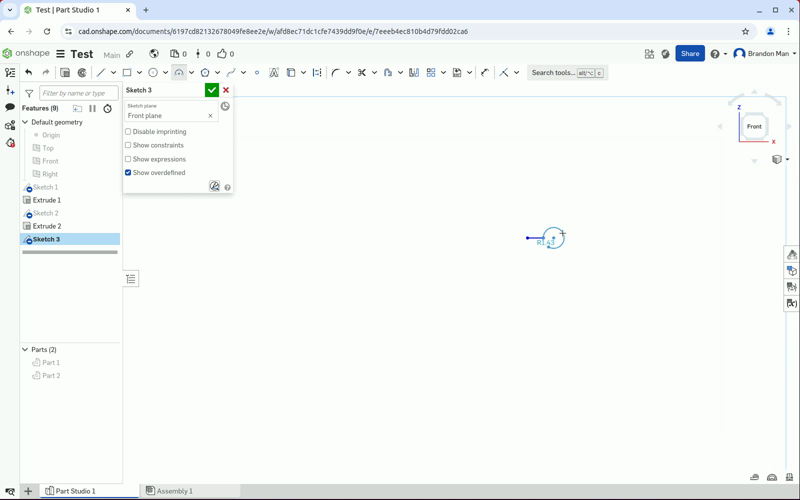
scroll(6)
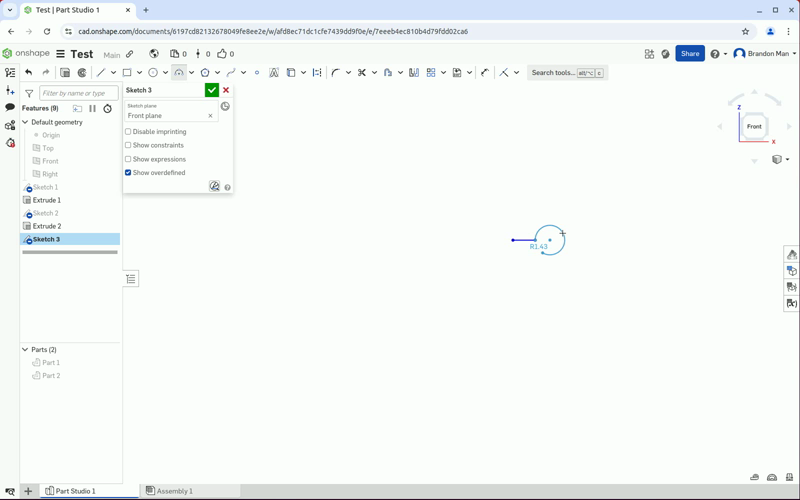
scroll(6)
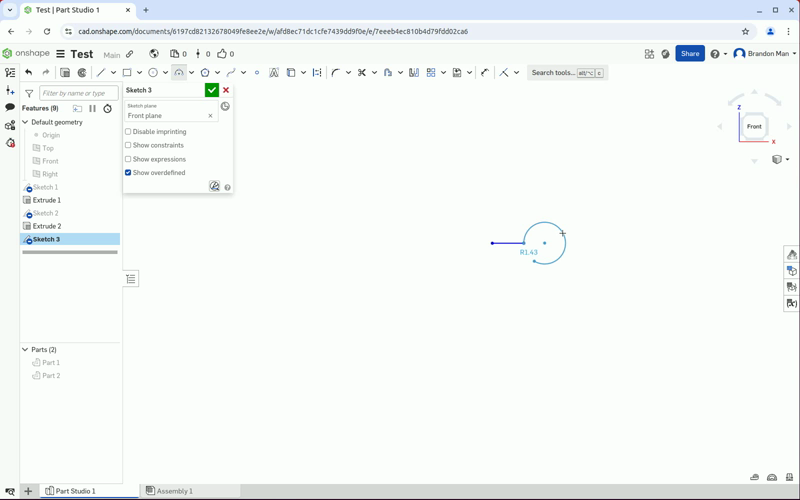
scroll(6)
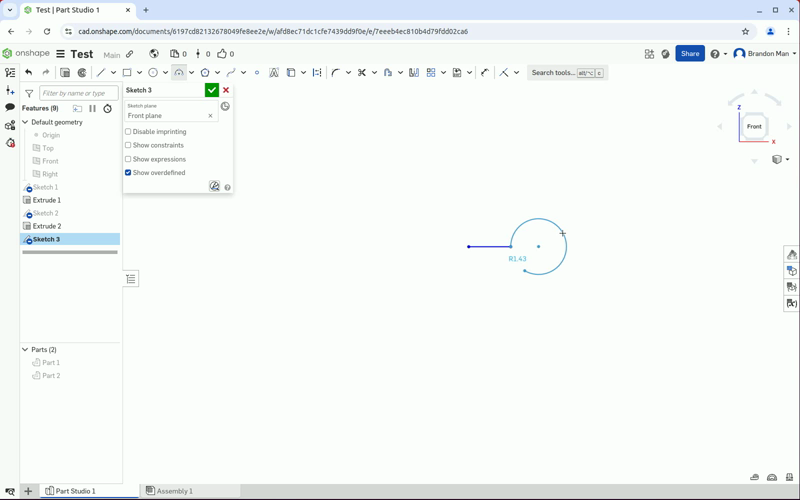
scroll(6)
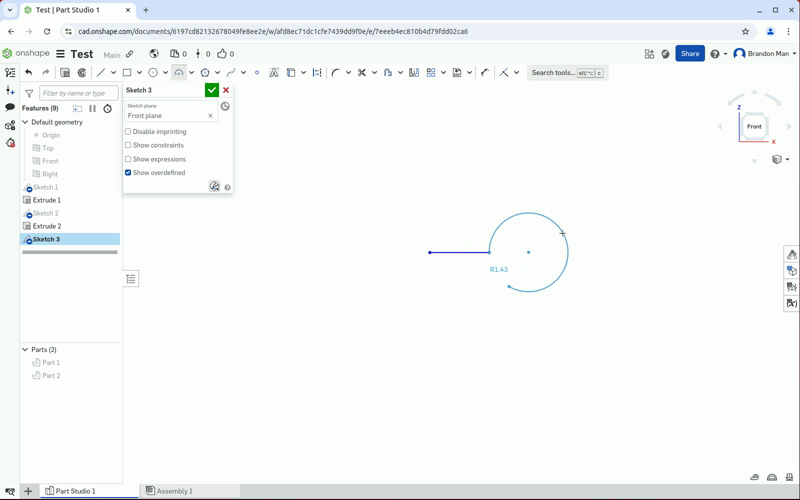
scroll(6)
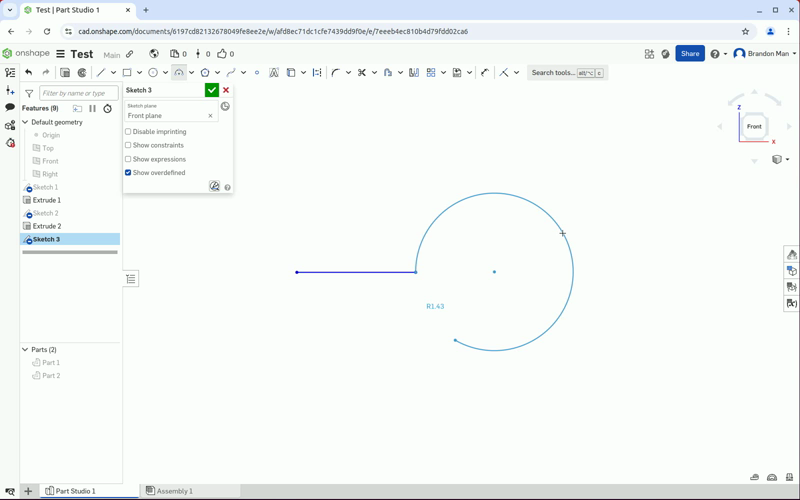
click(562, 232)
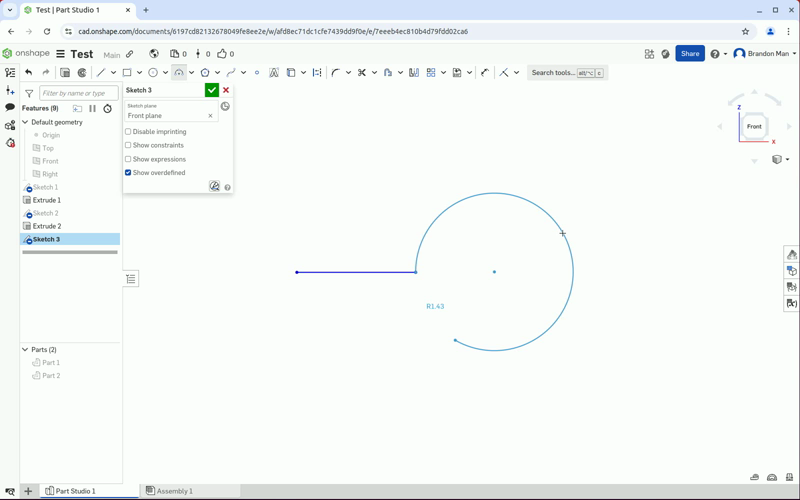
scroll(-6)
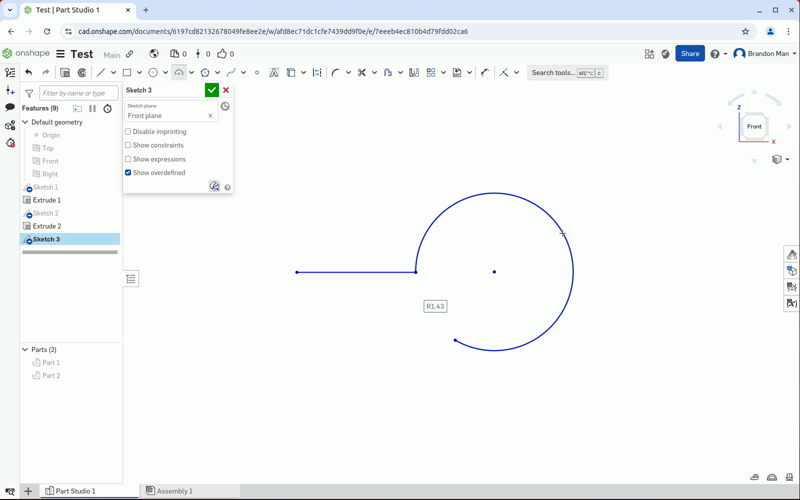
scroll(-6)
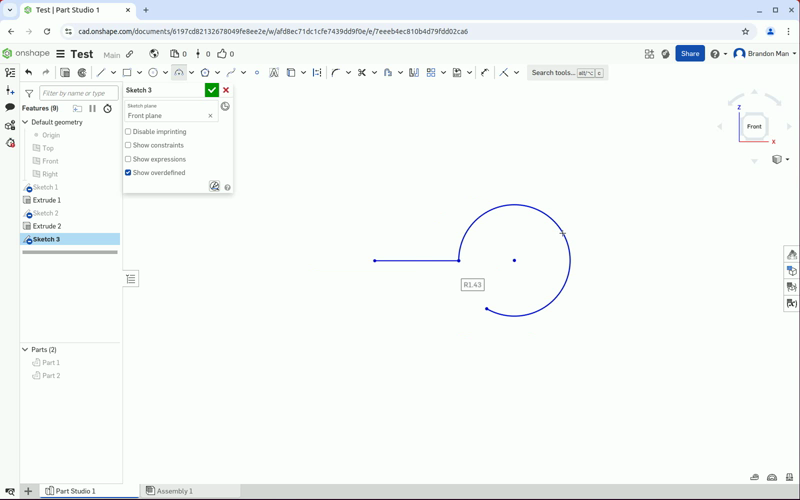
scroll(-6)
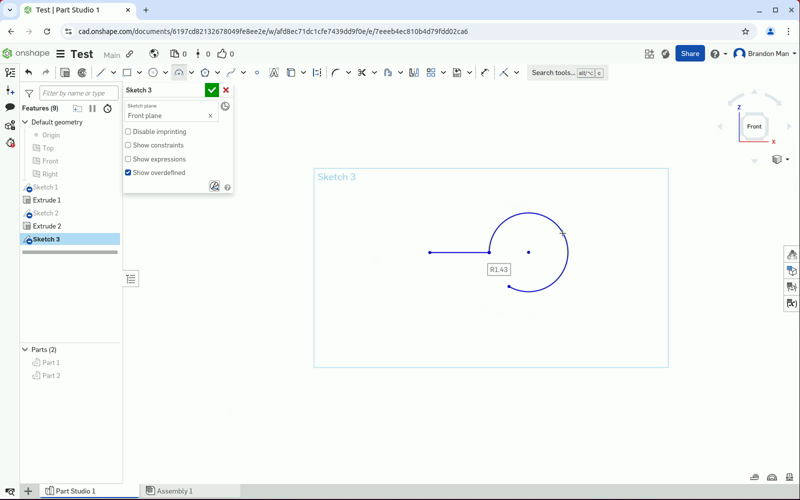
scroll(-6)
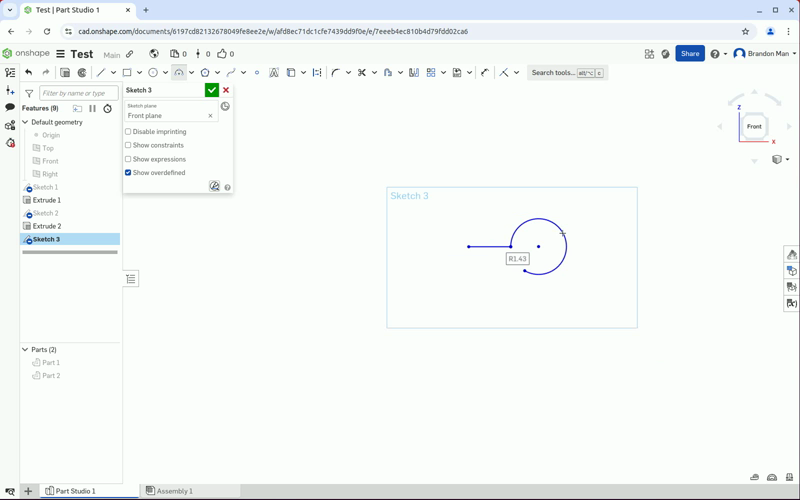
scroll(-6)
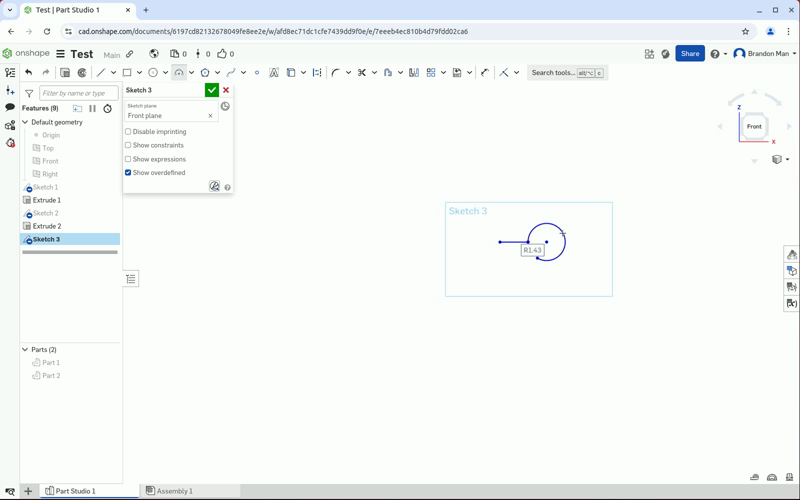
scroll(-6)
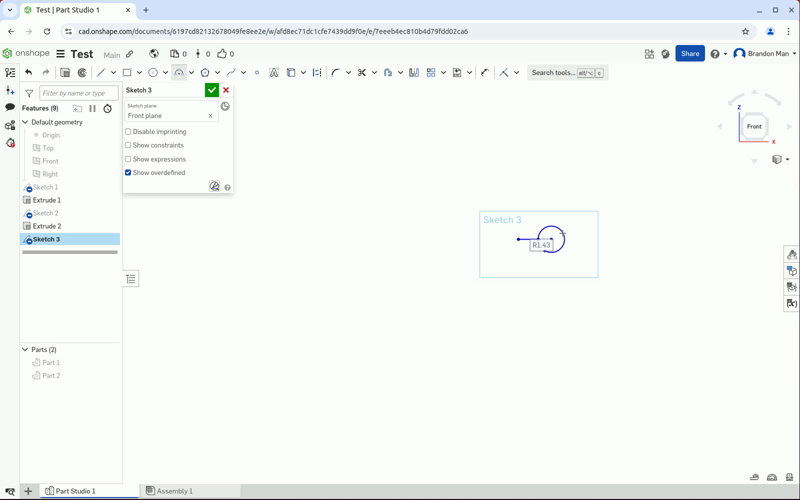
scroll(-6)
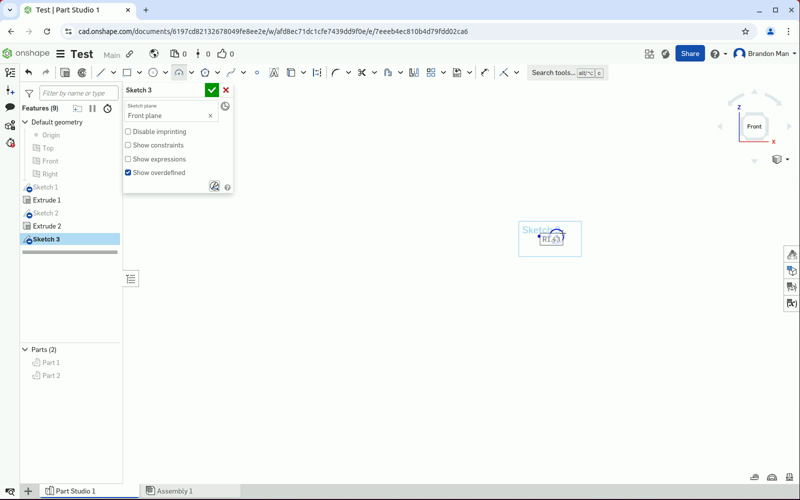
key_up(shift)
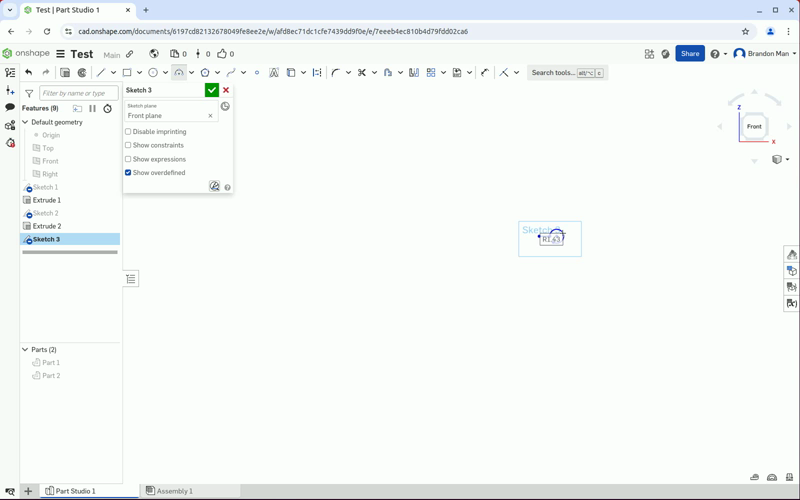
key(esc)
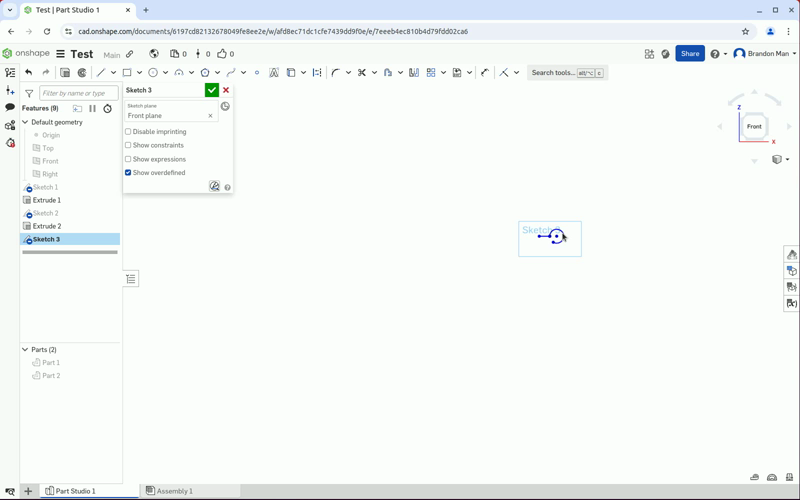
key(l)
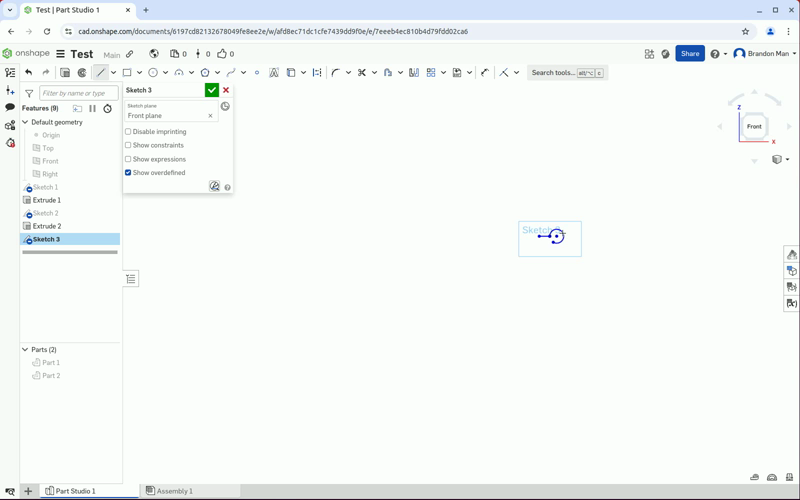
mouse_move(553, 242)
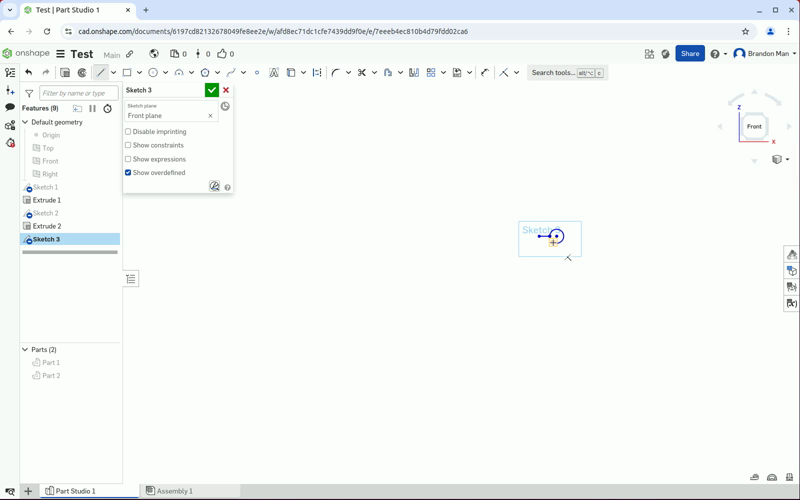
click(553, 242)
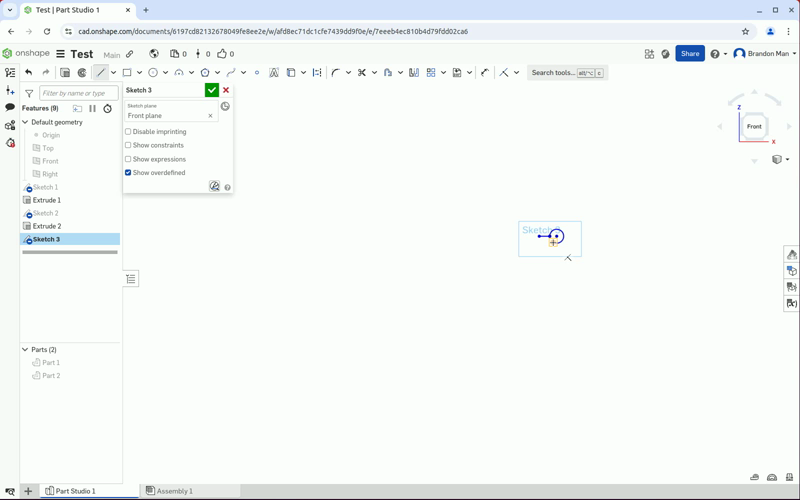
key_down(shift)
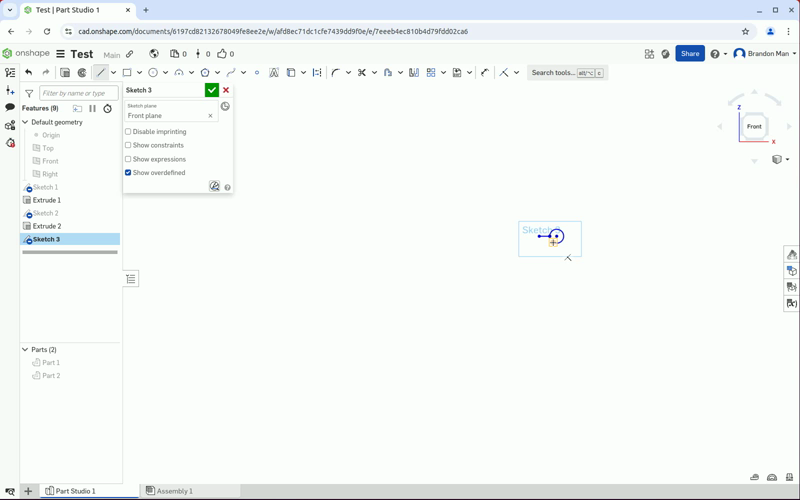
mouse_move(583, 242)
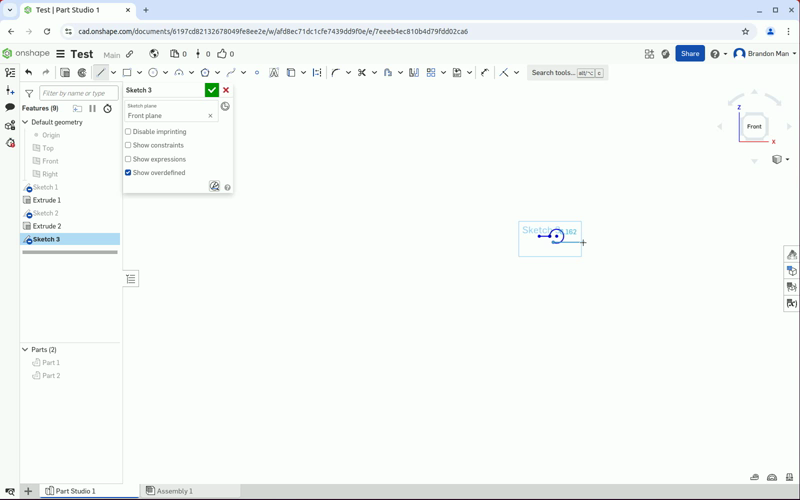
mouse_move(548, 251)
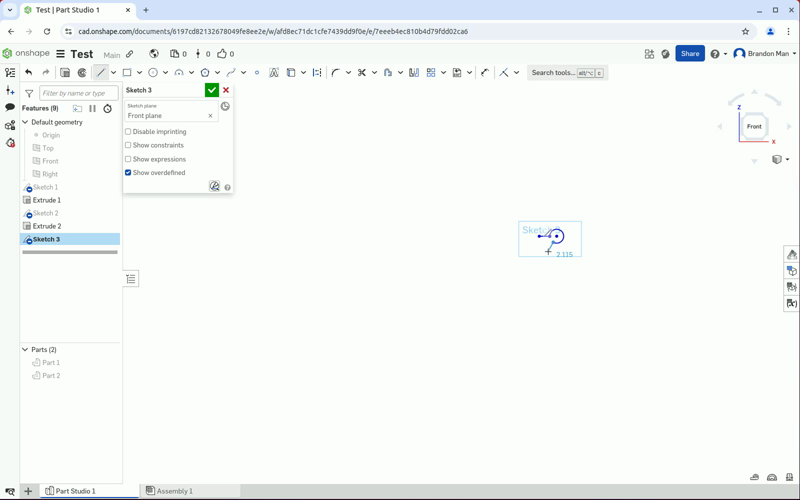
click(548, 251)
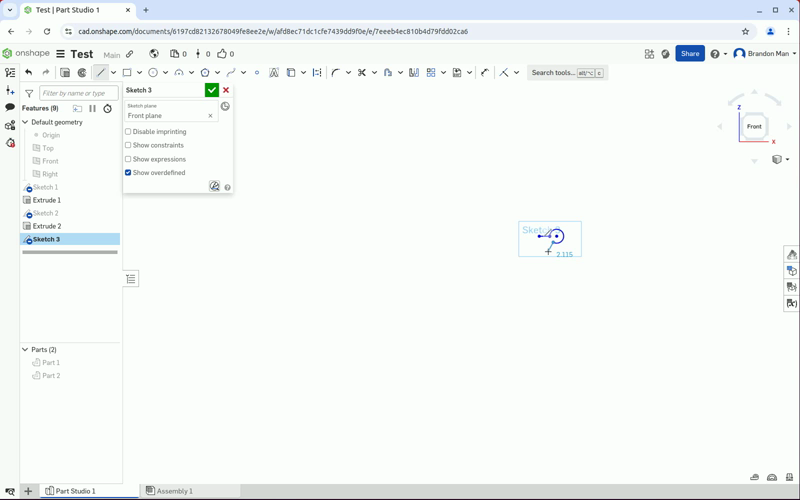
key_up(shift)
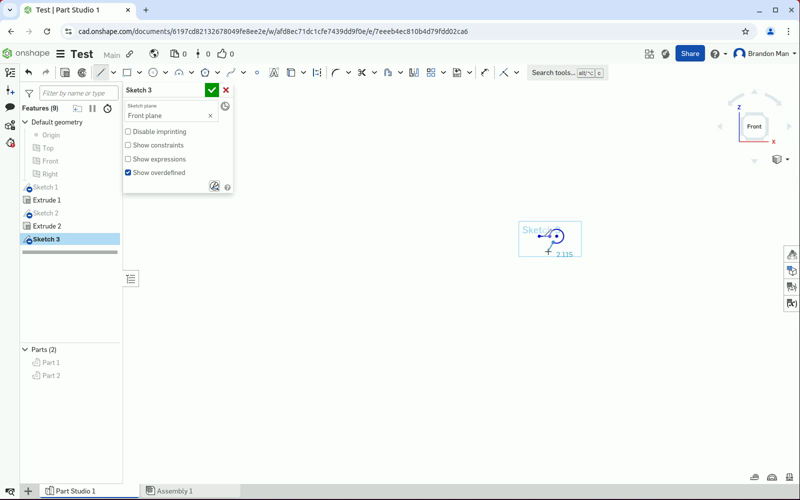
key(esc)
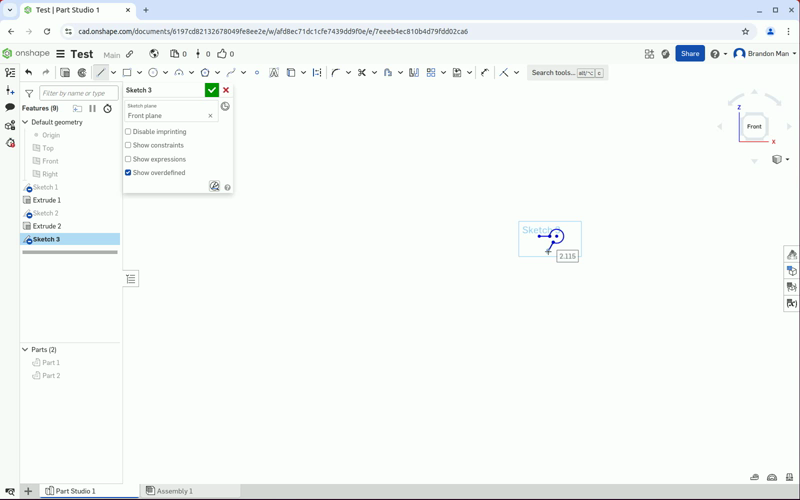
key(a)
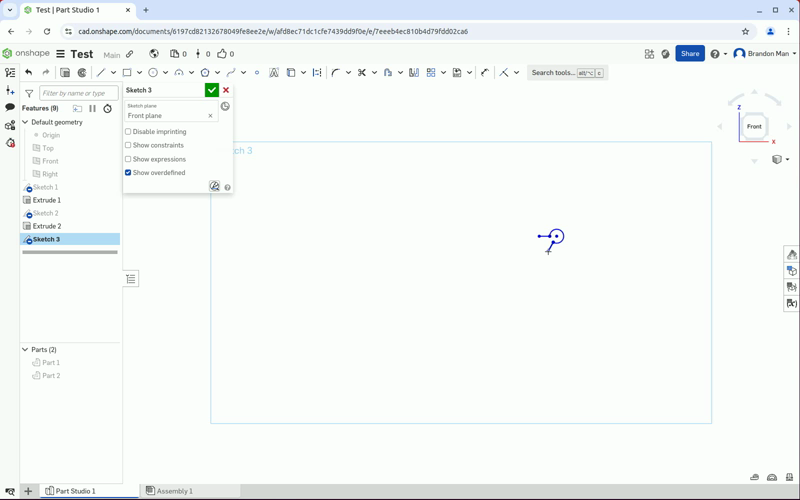
mouse_move(548, 251)
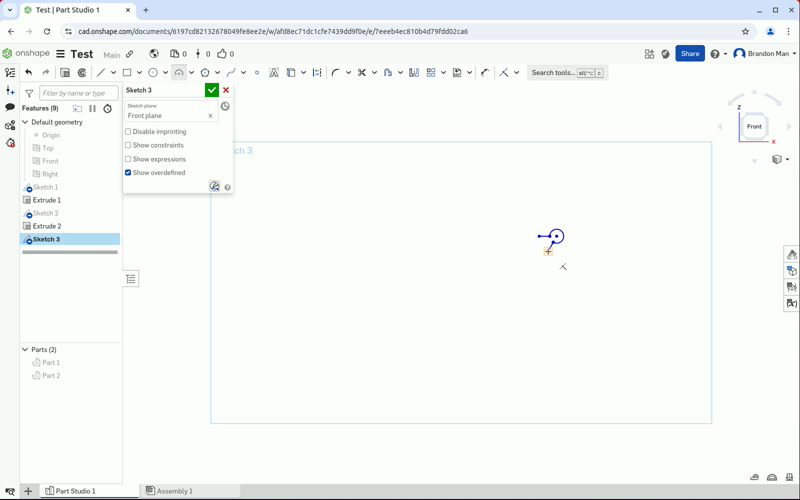
click(548, 251)
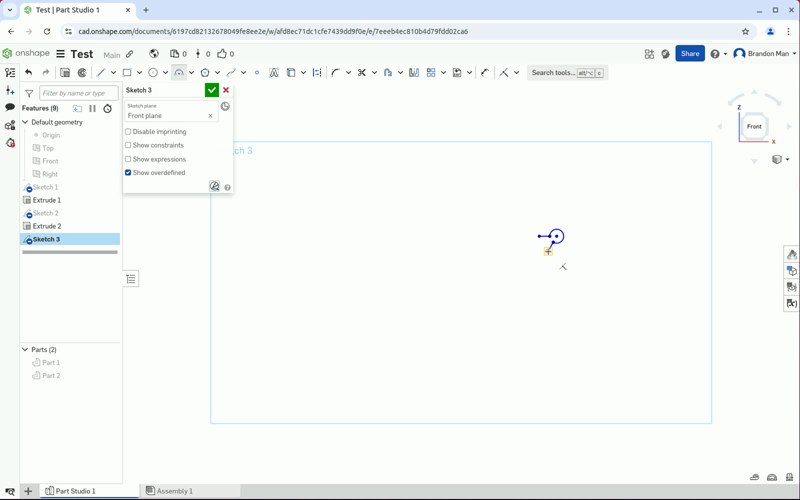
mouse_move(539, 236)
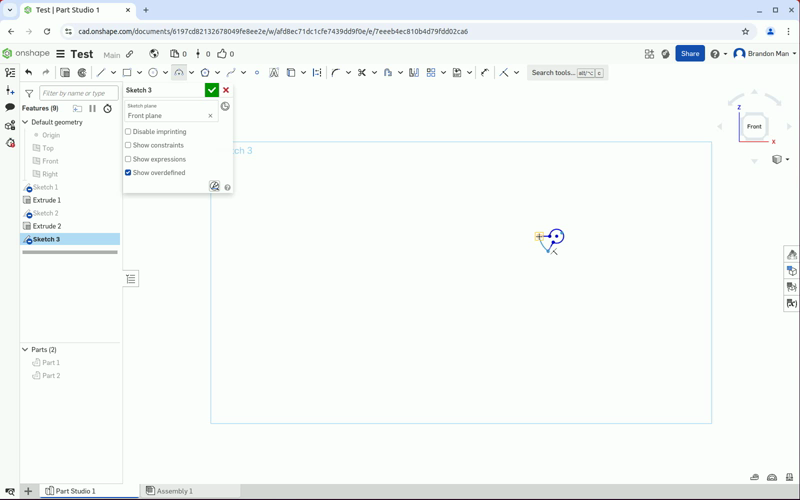
click(539, 236)
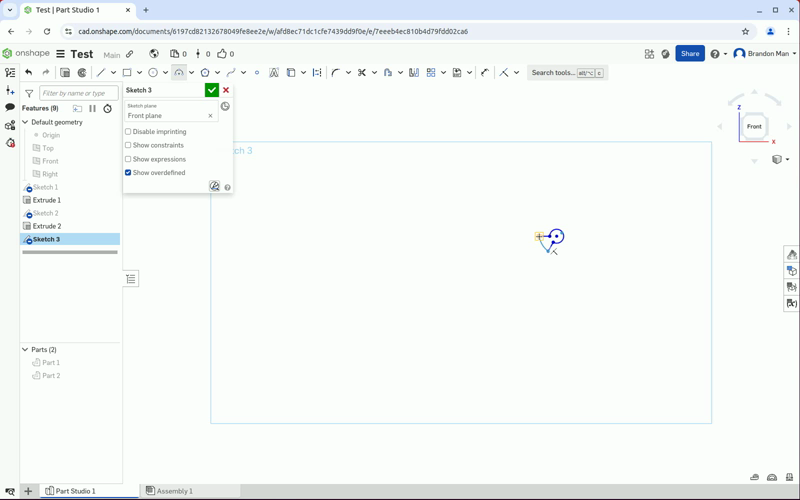
key_down(shift)
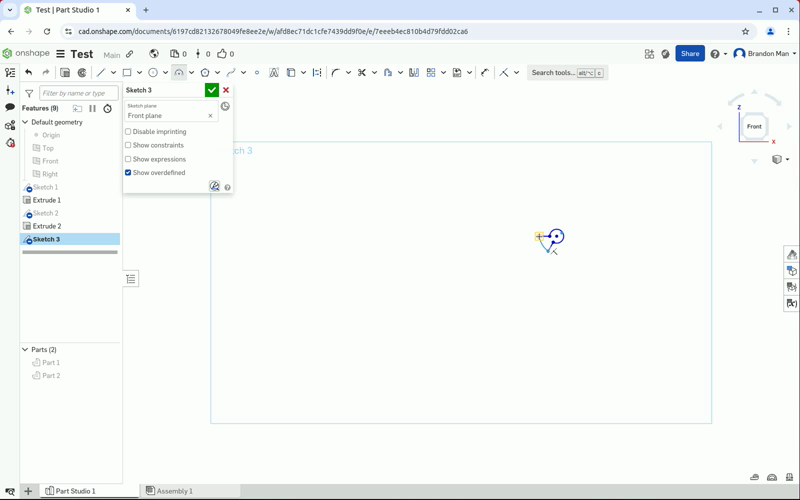
mouse_move(571, 227)
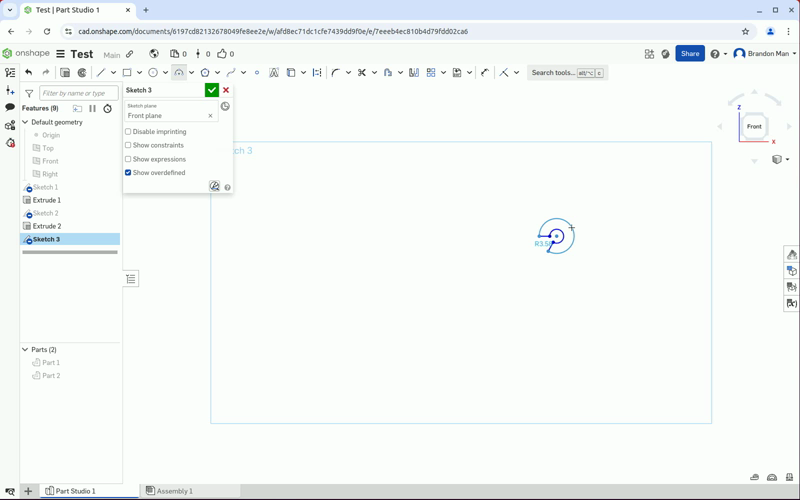
click(571, 227)
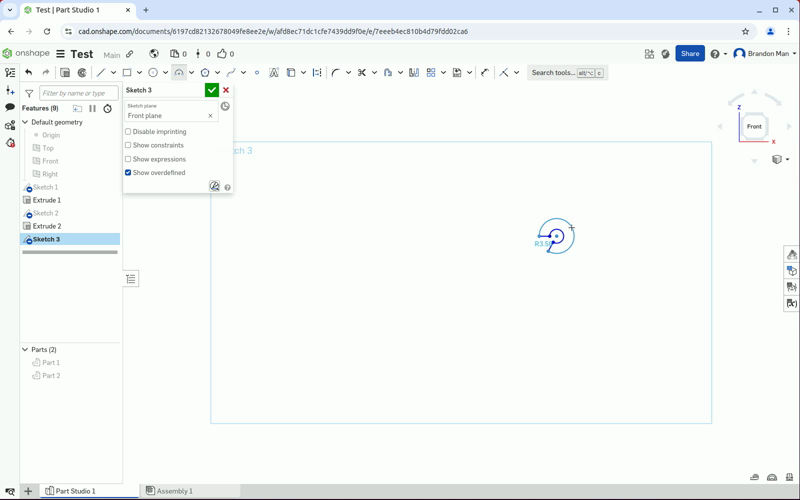
key_up(shift)
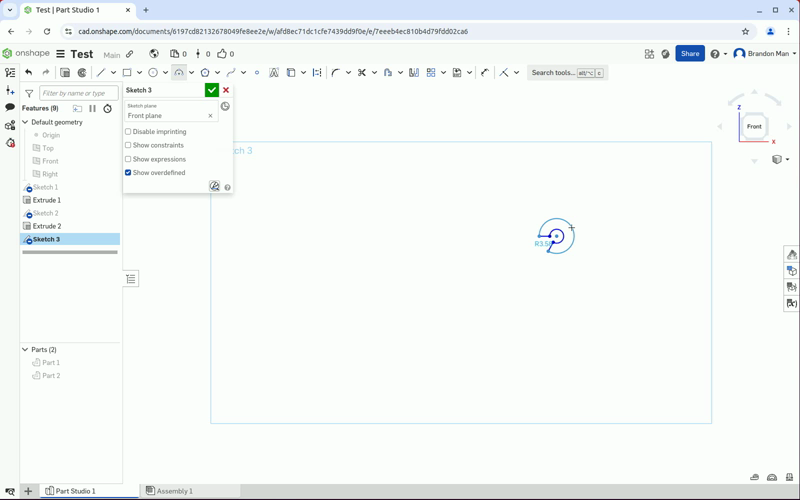
key(esc)
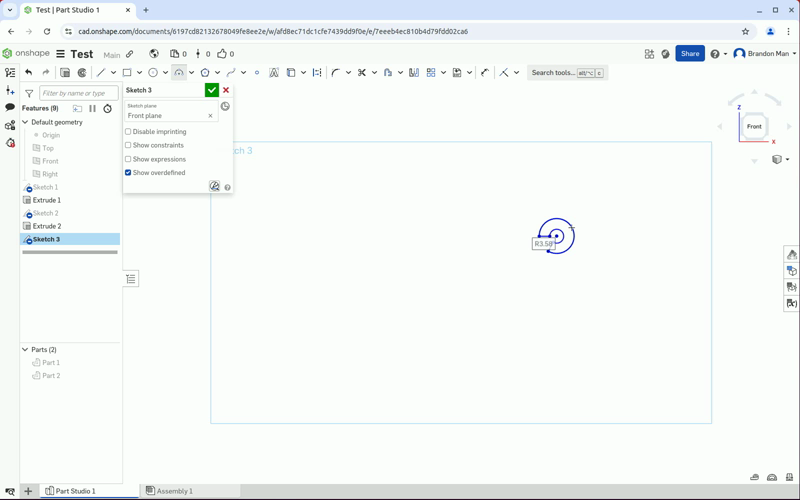
mouse_move(561, 251)
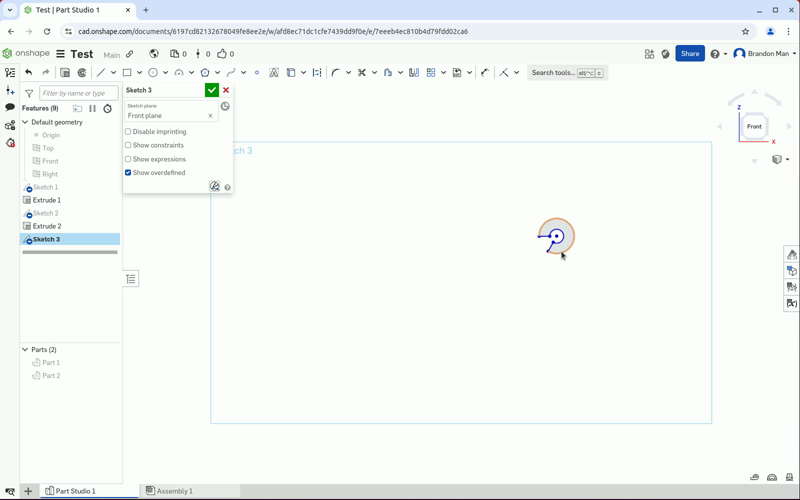
scroll(6)
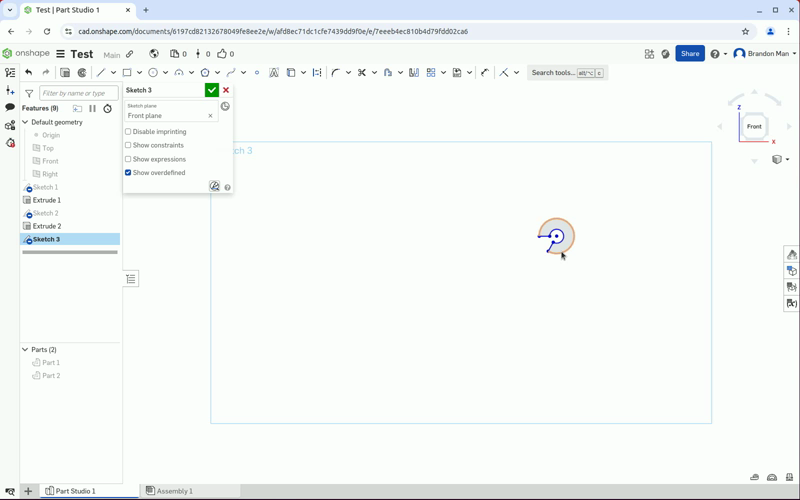
scroll(6)
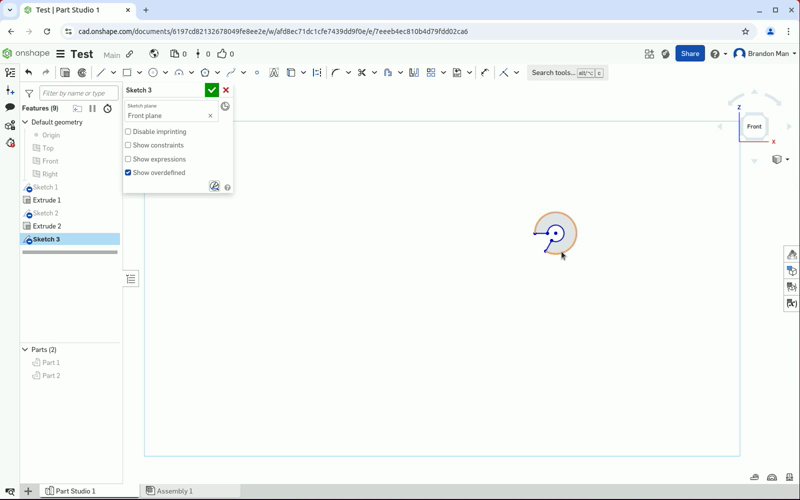
scroll(6)
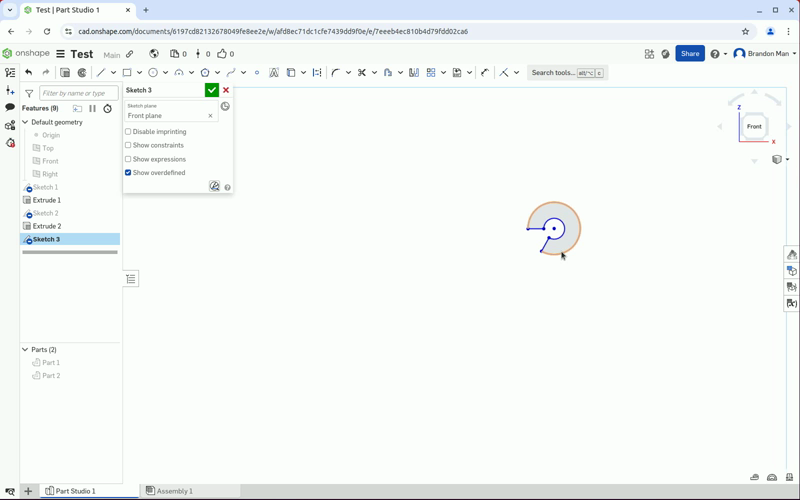
scroll(6)
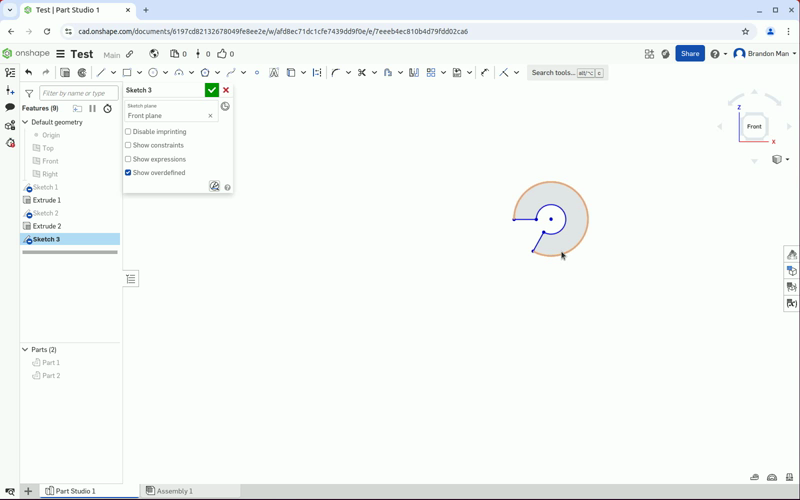
scroll(6)
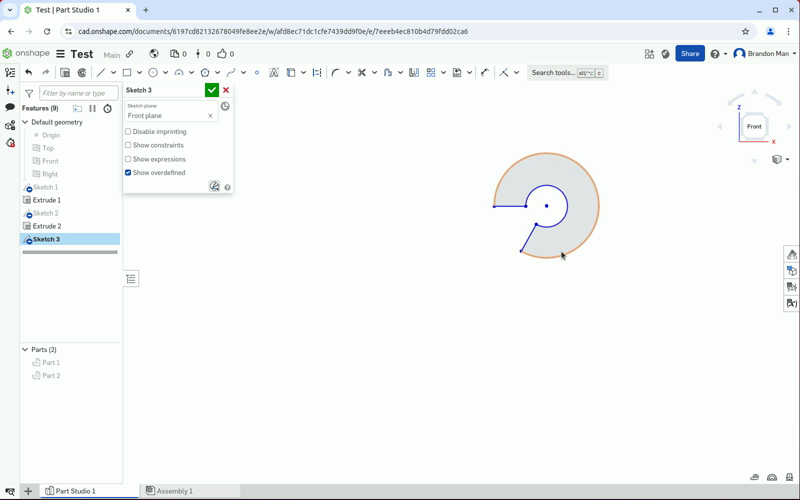
scroll(6)
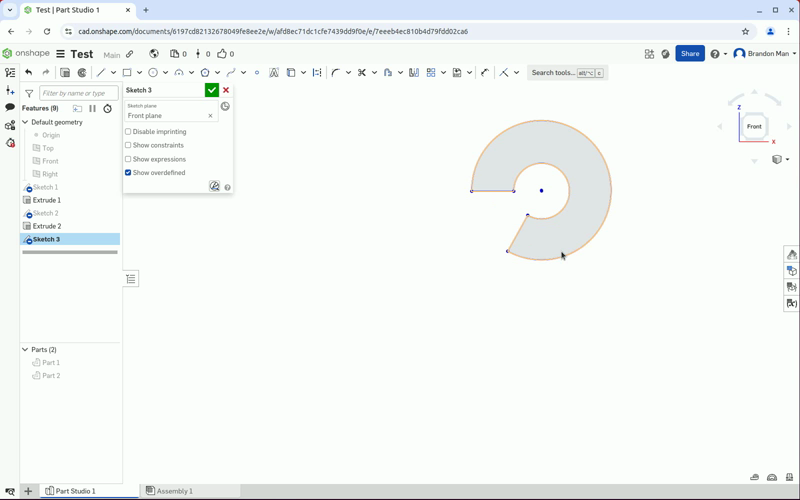
scroll(6)
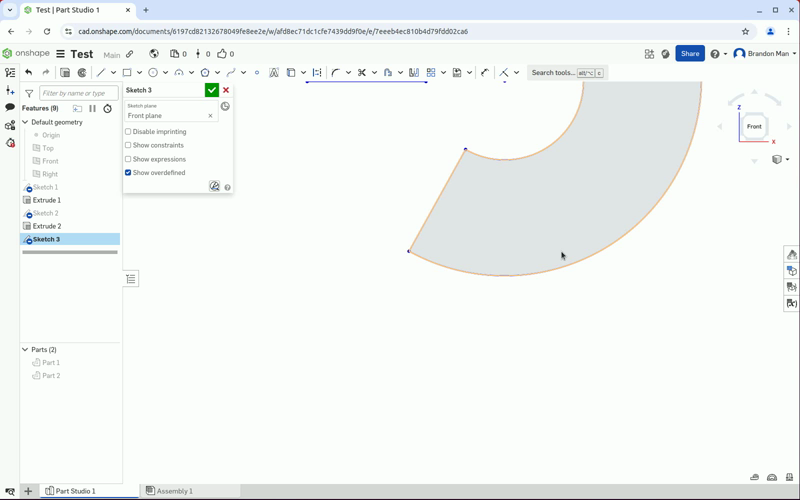
click(561, 251)
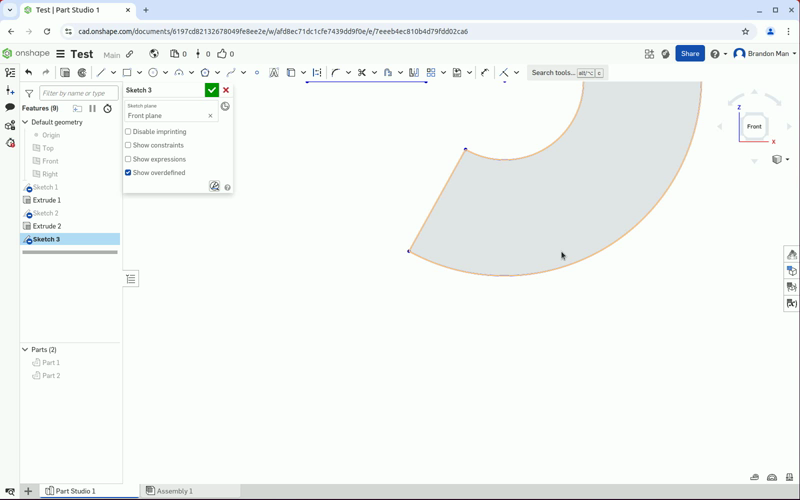
scroll(-6)
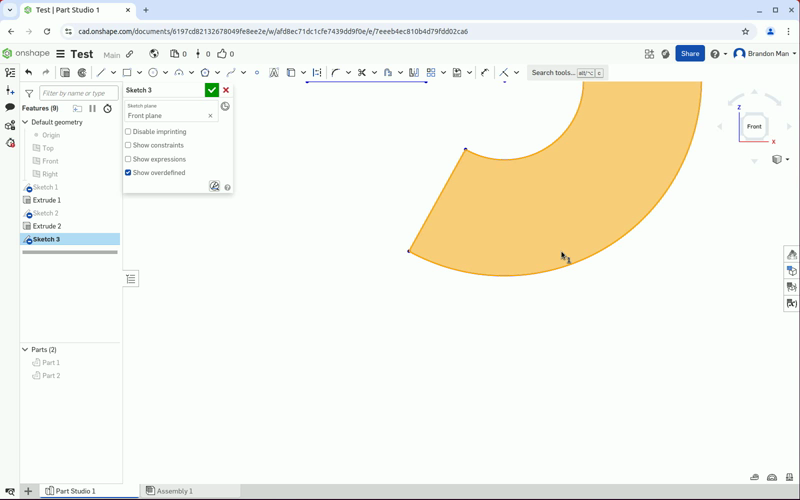
scroll(-6)
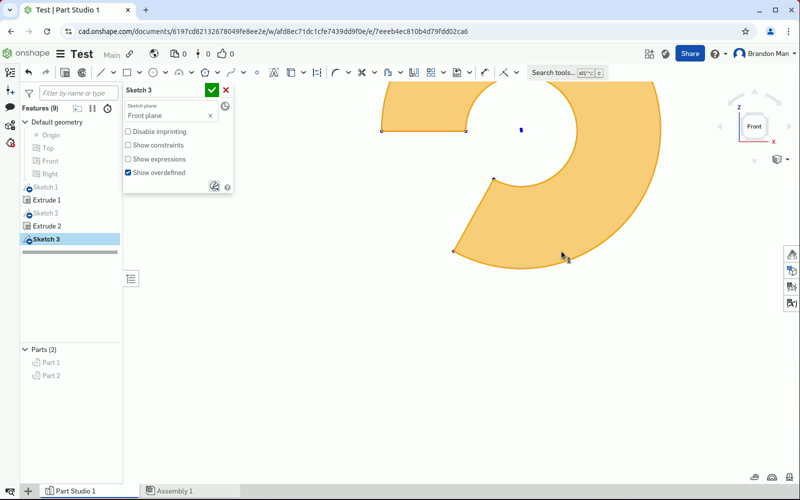
scroll(-6)
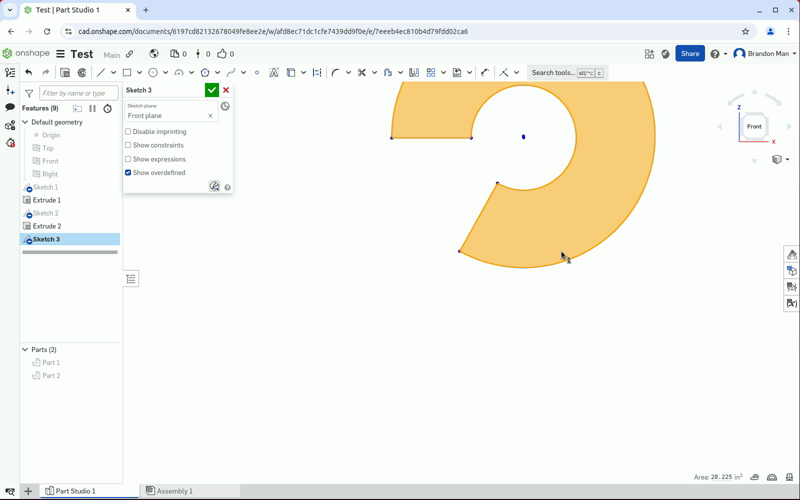
scroll(-6)
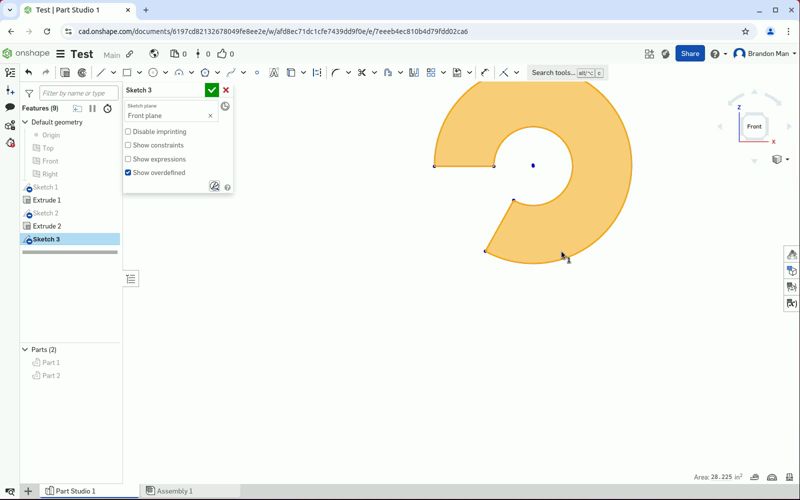
scroll(-6)
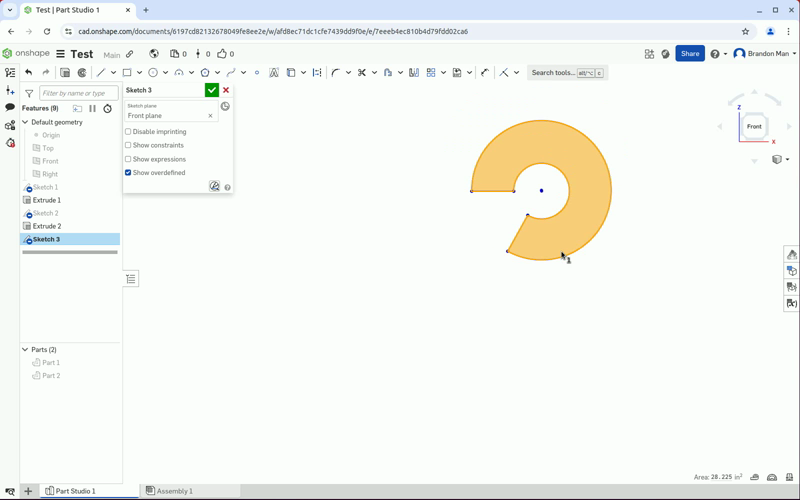
scroll(-6)
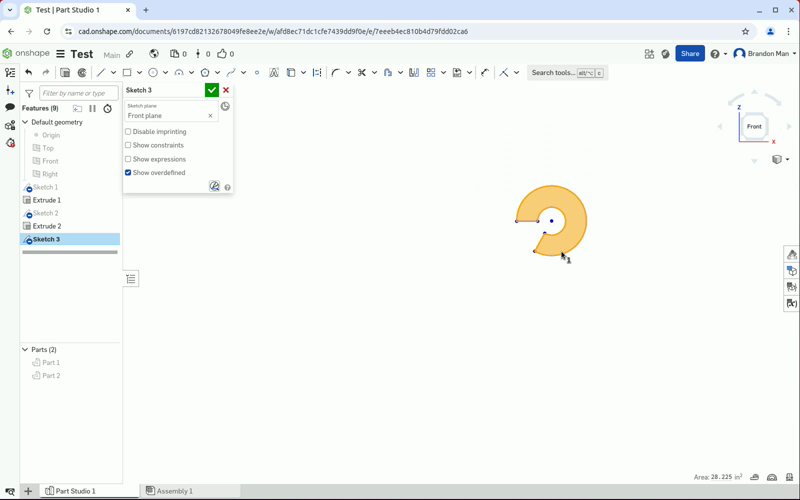
scroll(-6)
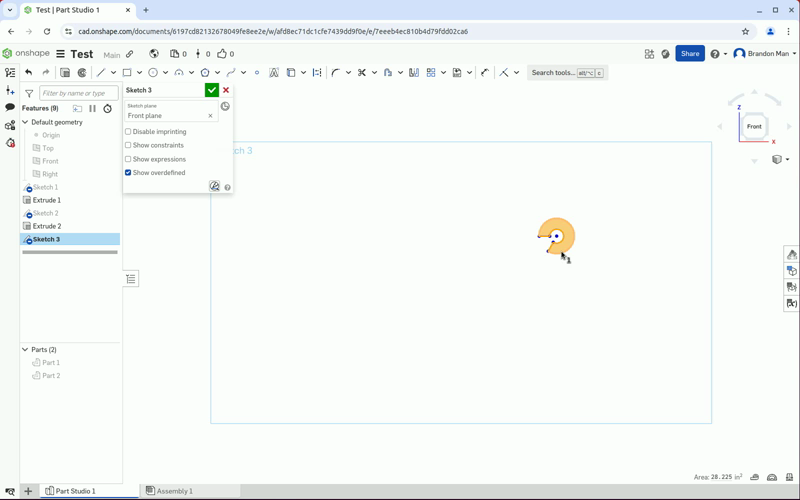
mouse_move(73, 352)
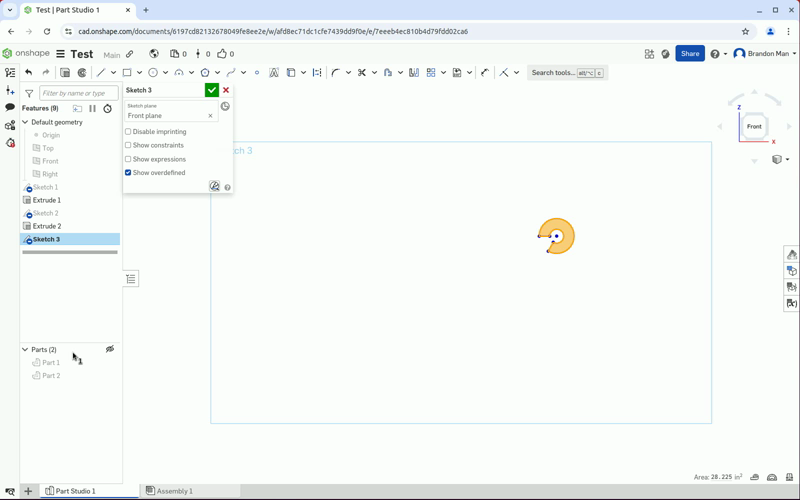
key(shift+y)
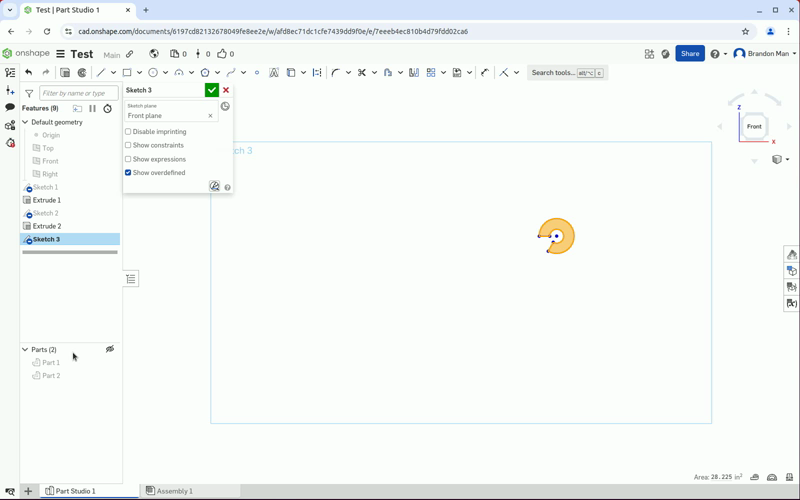
key(shift+e)
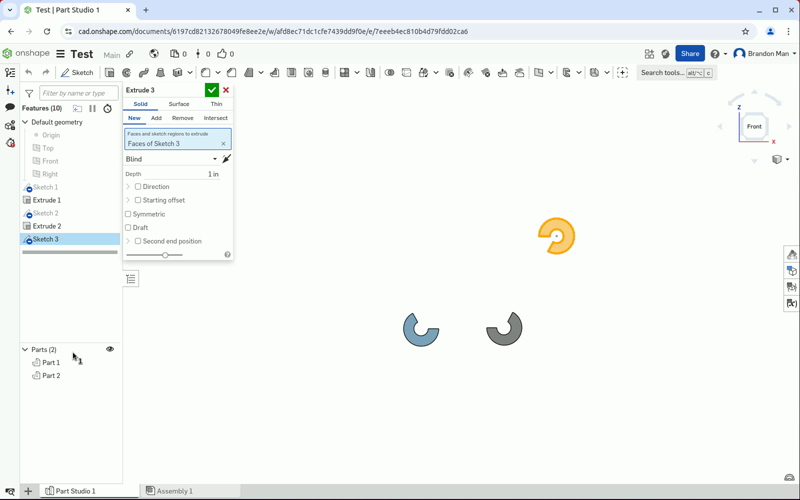
mouse_move(143, 106)
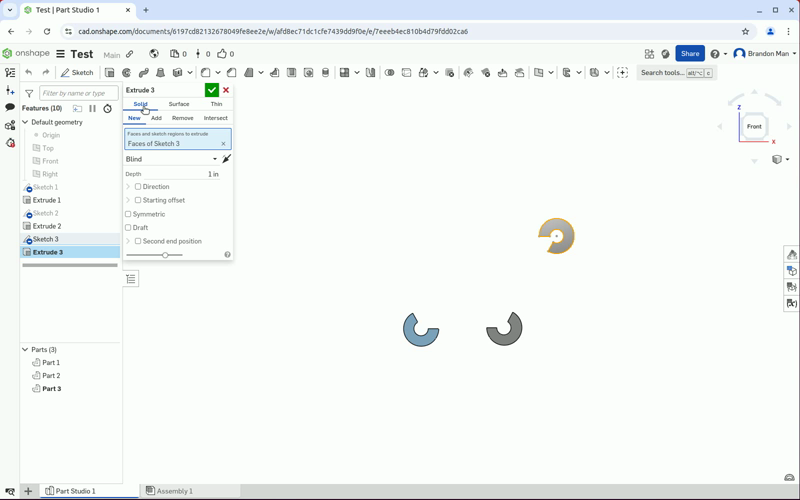
click(143, 106)
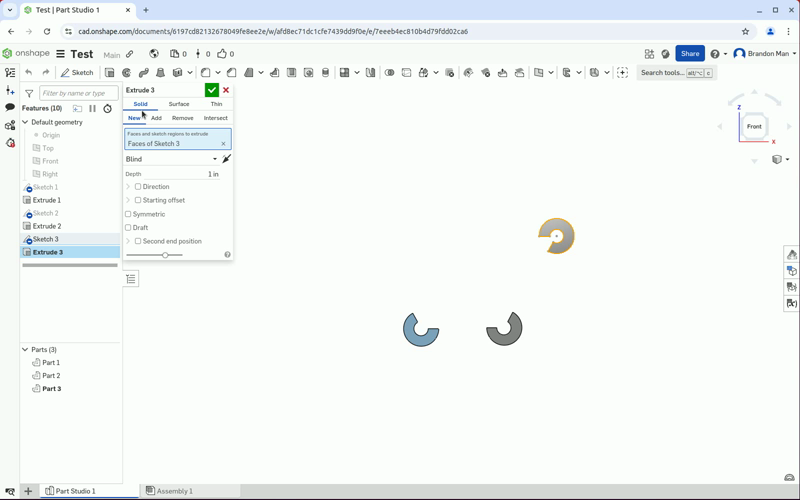
mouse_move(137, 120)
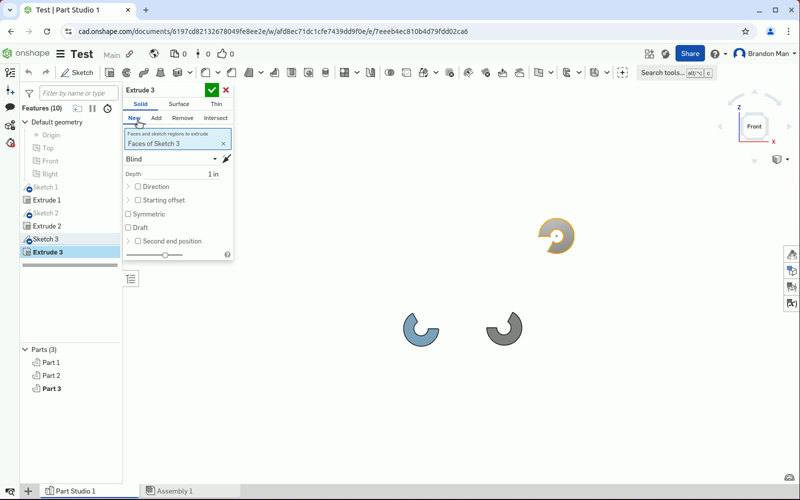
click(137, 120)
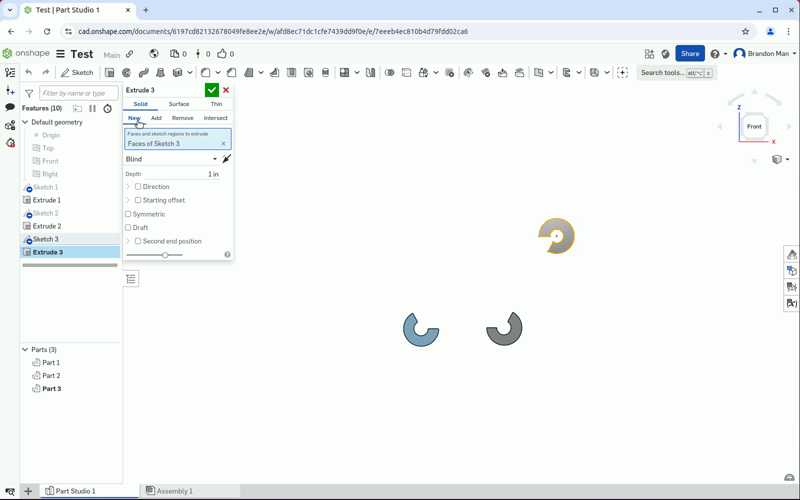
key(tab, 4)
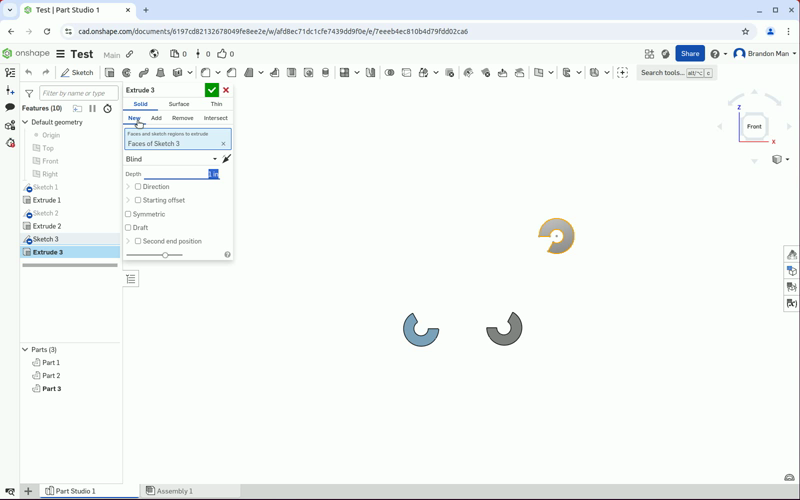
text(11.072)
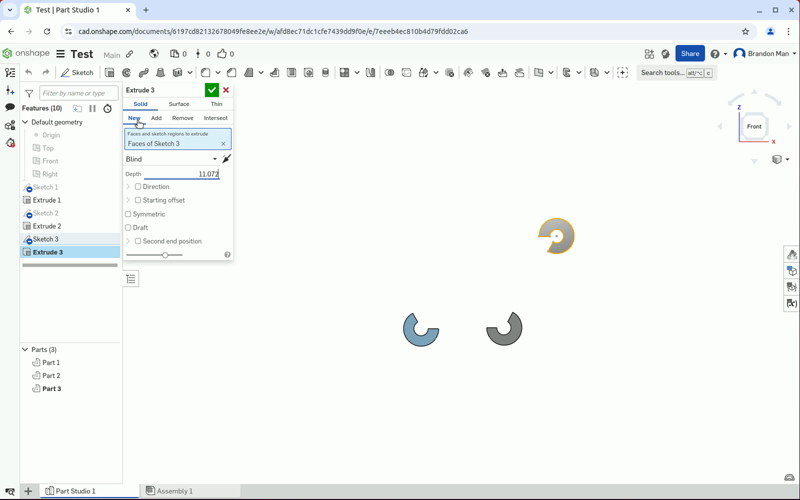
key(tab, 3)
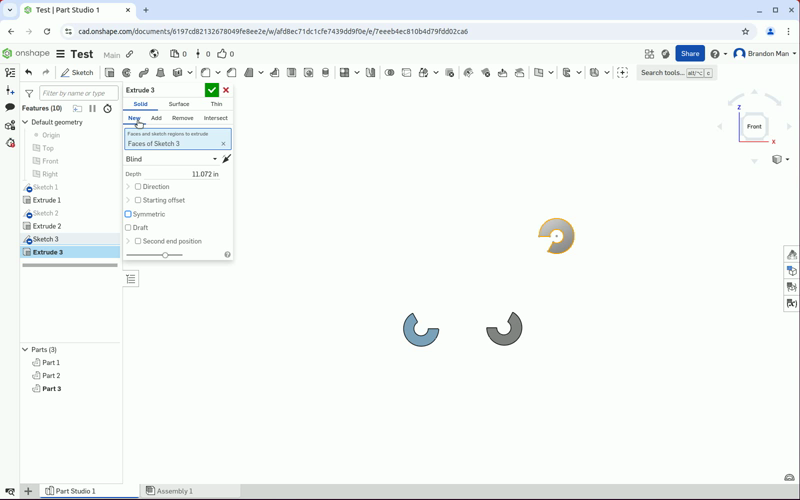
key(space)
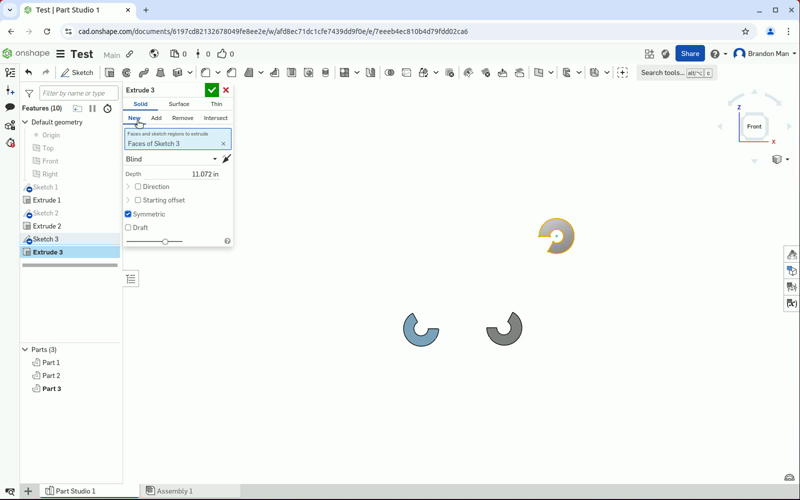
key(enter)
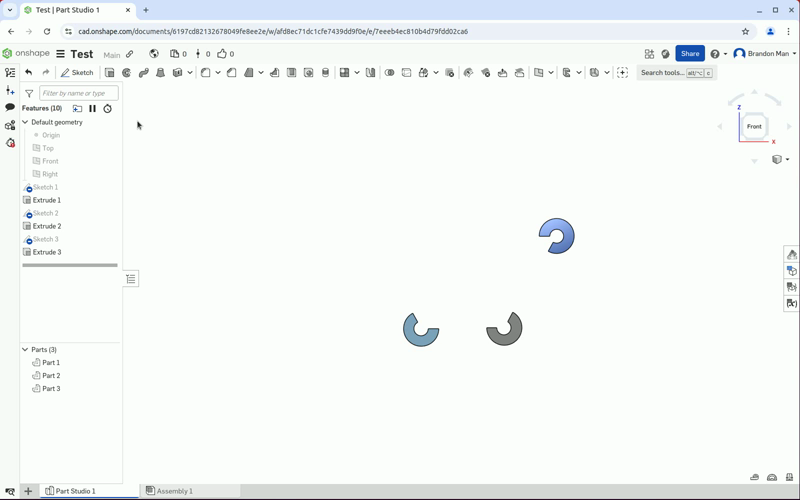
key(shift+h)
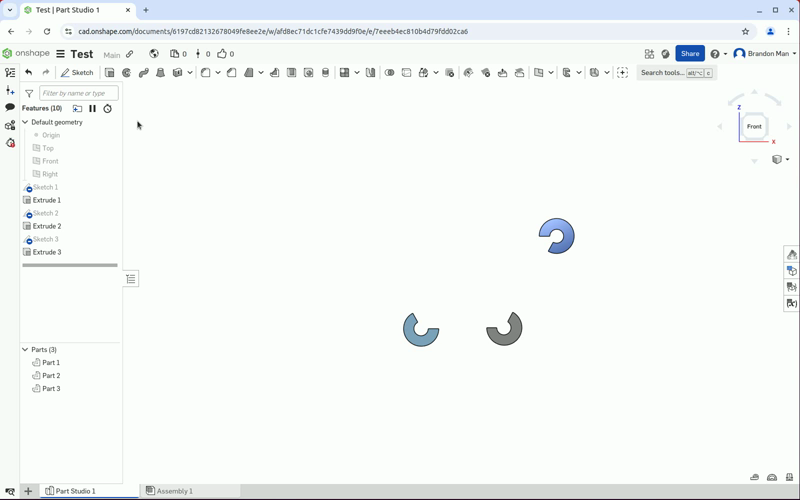
key(shift+h)
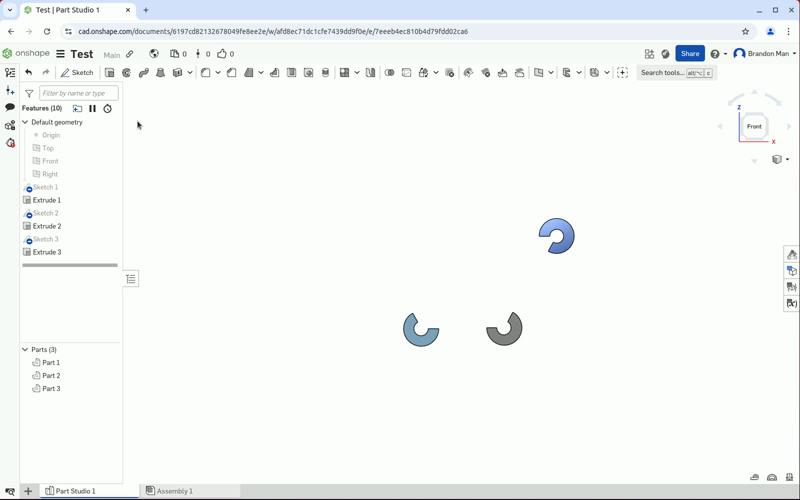
mouse_move(73, 189)
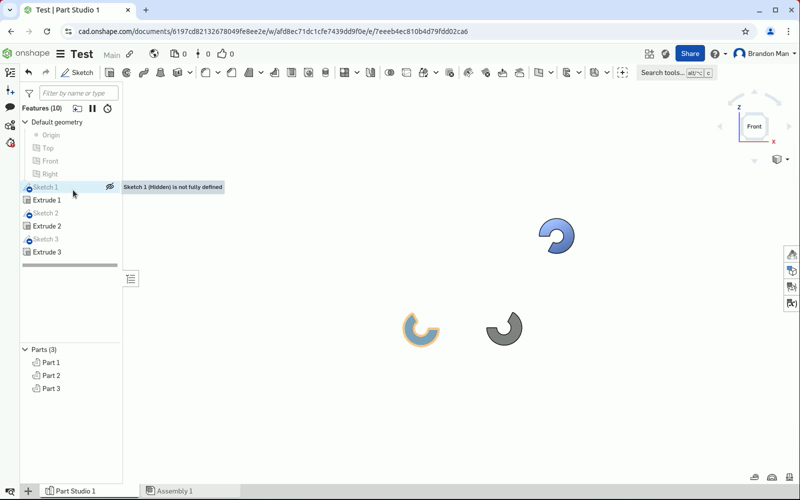
click(73, 189)
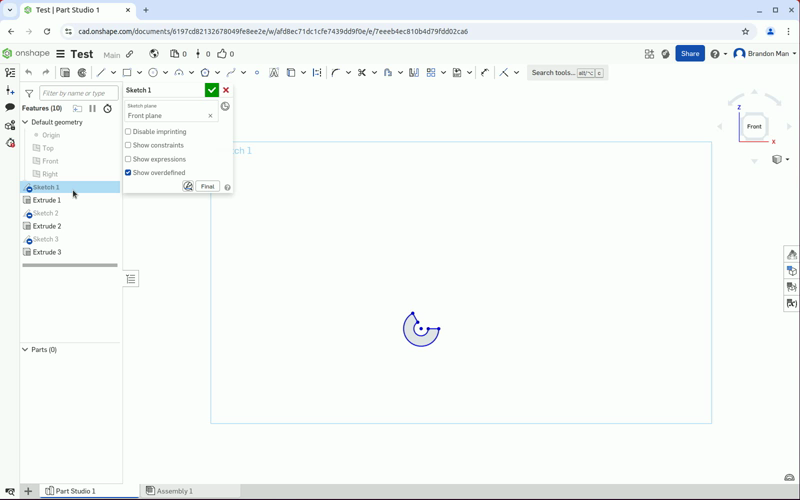
mouse_move(229, 92)
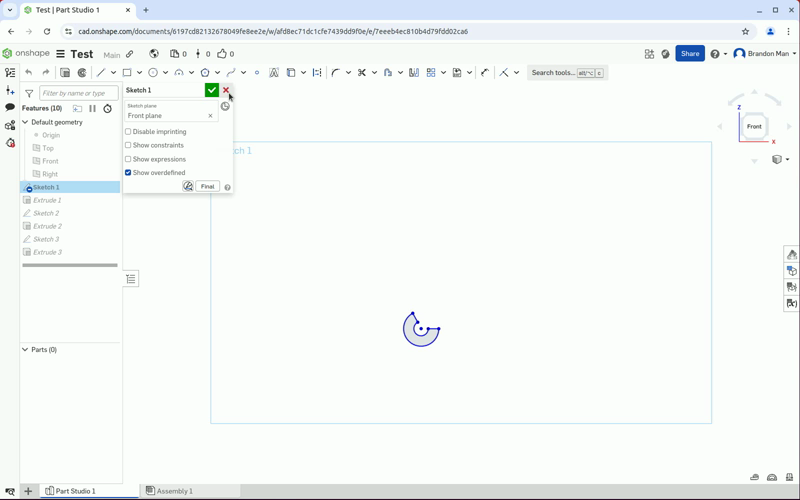
click(229, 92)
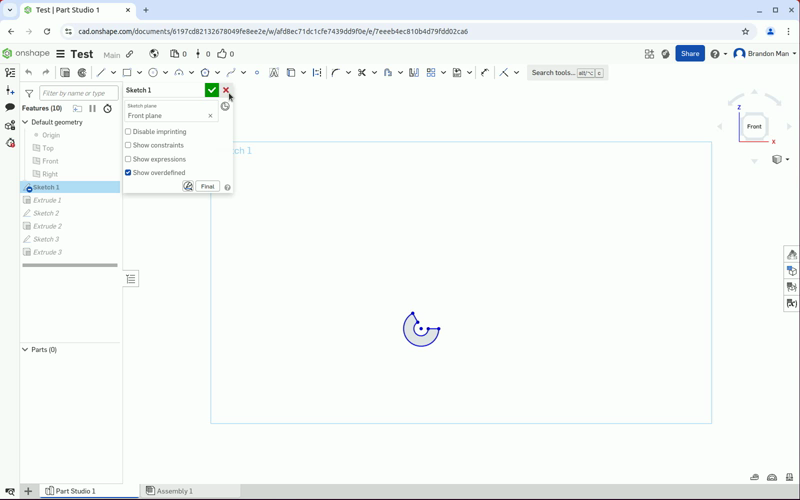
key(shift+s)
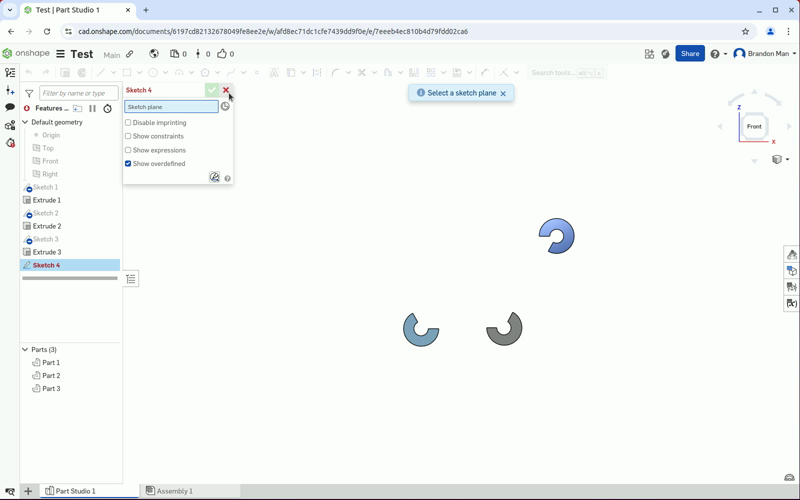
mouse_move(73, 163)
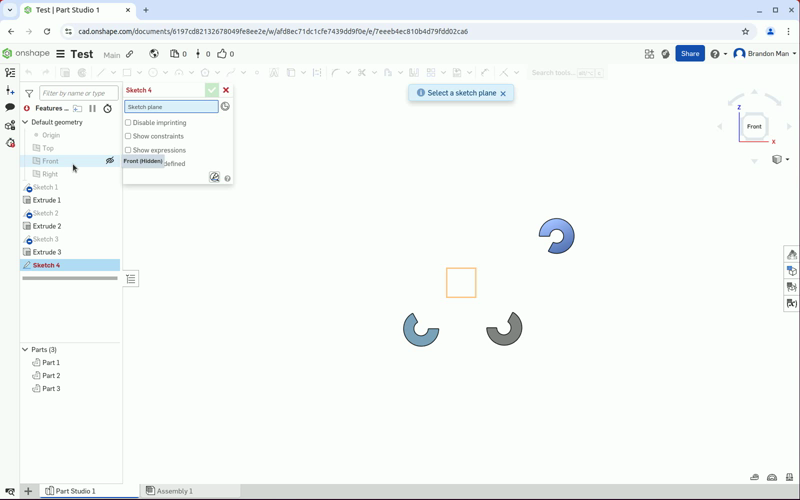
click(73, 163)
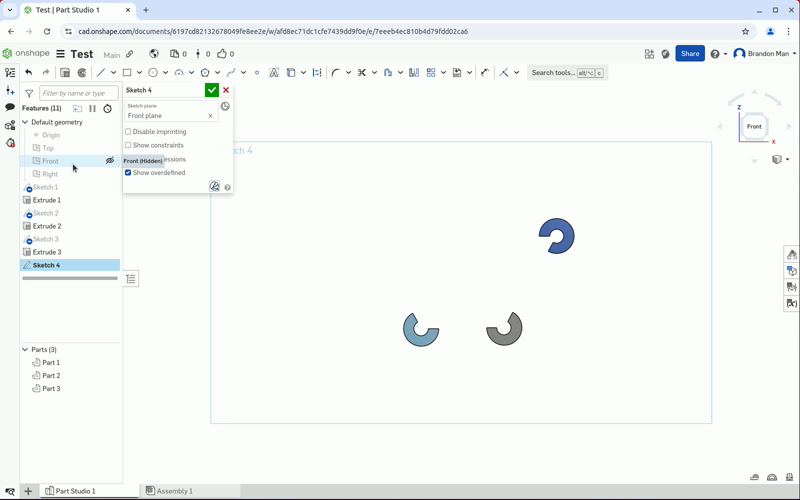
mouse_move(73, 352)
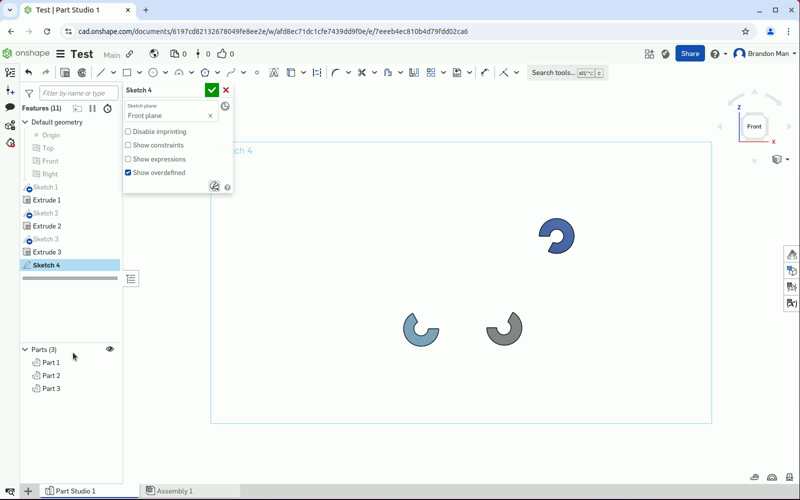
key(y)
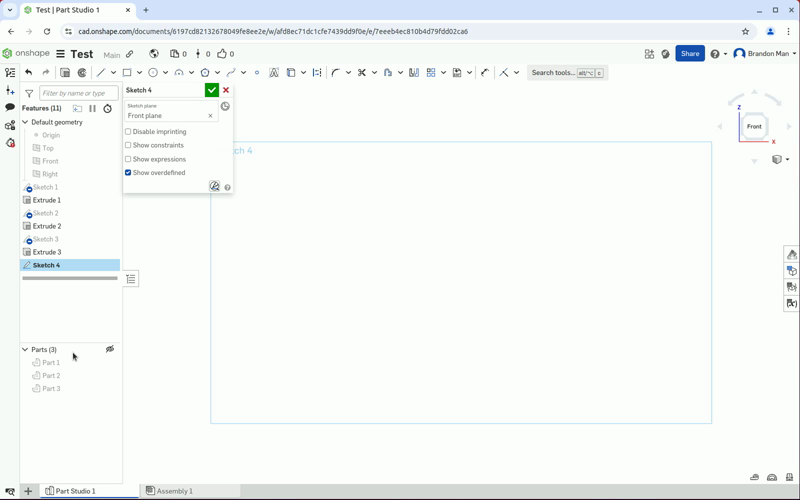
key(a)
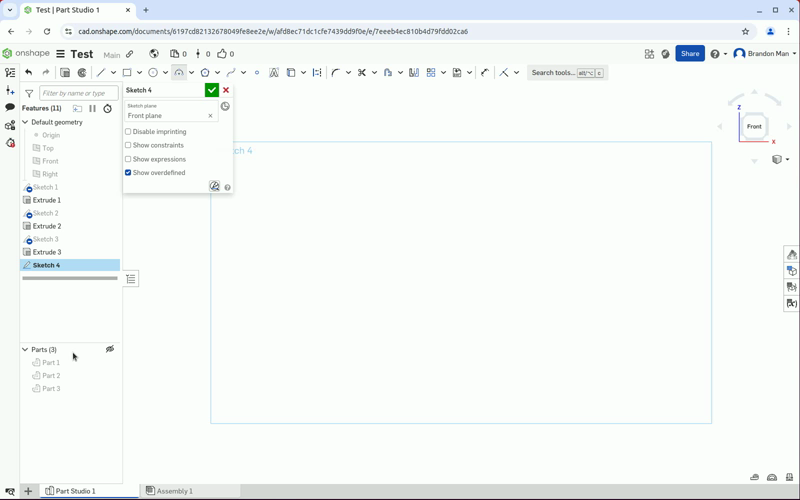
key_down(shift)
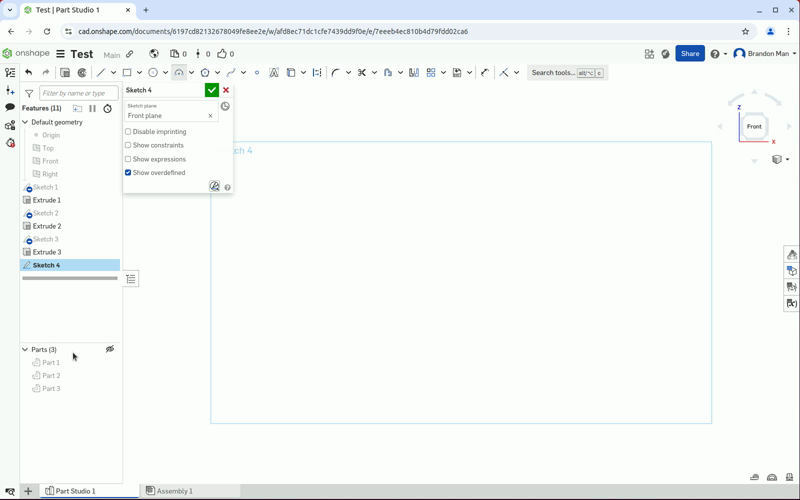
mouse_move(371, 241)
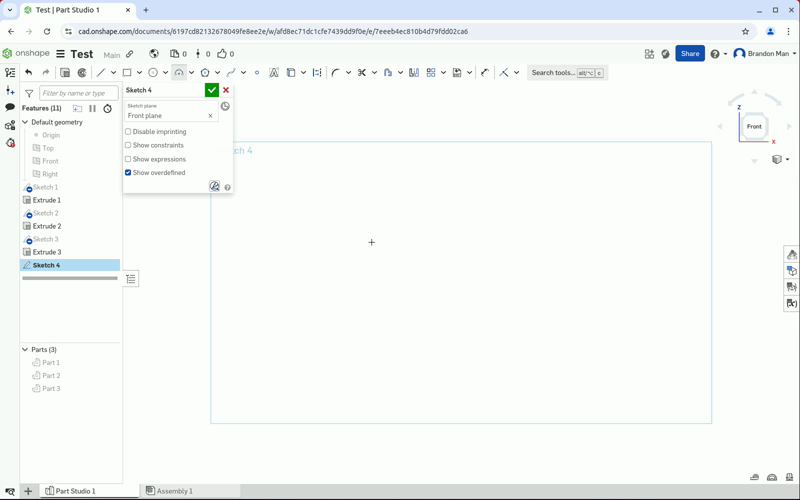
click(371, 241)
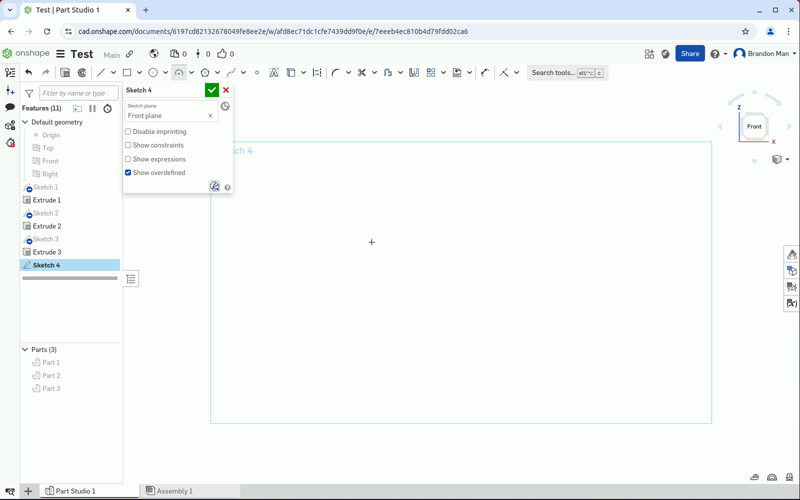
key_up(shift)
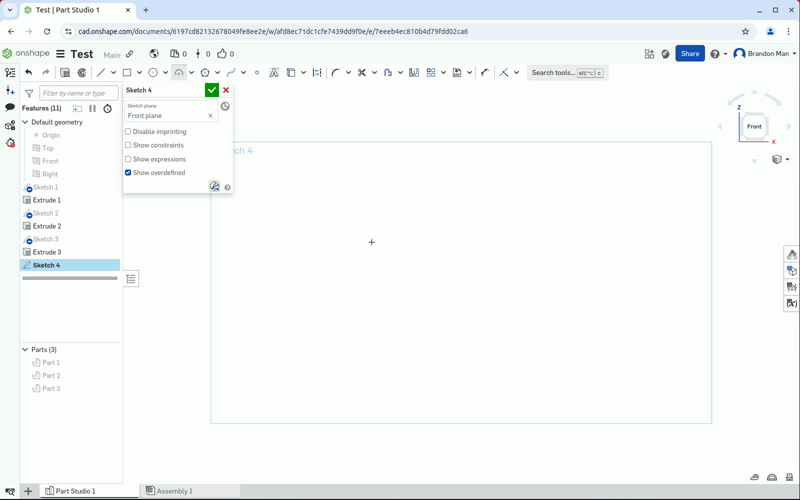
key_down(shift)
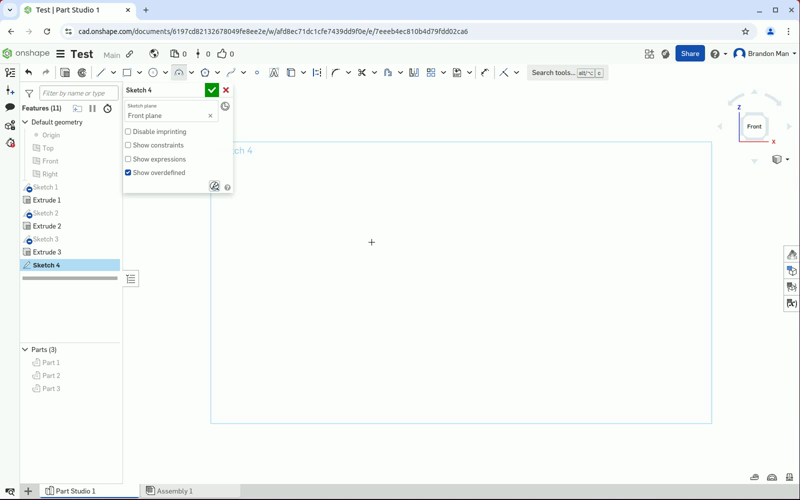
mouse_move(375, 235)
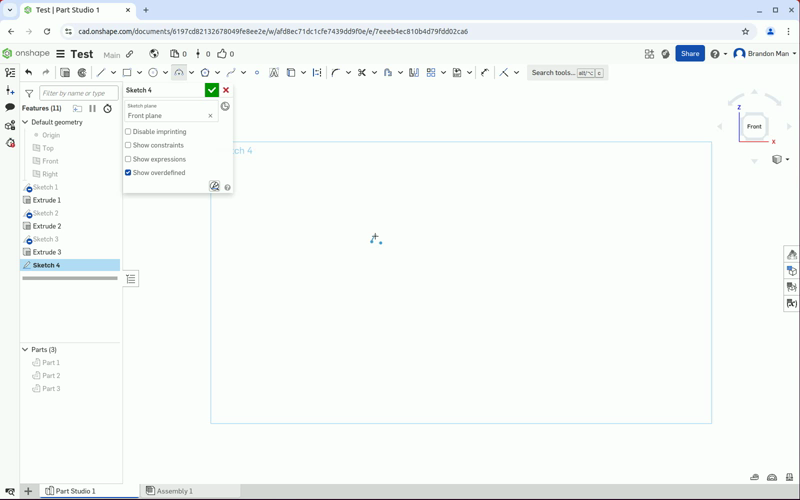
scroll(6)
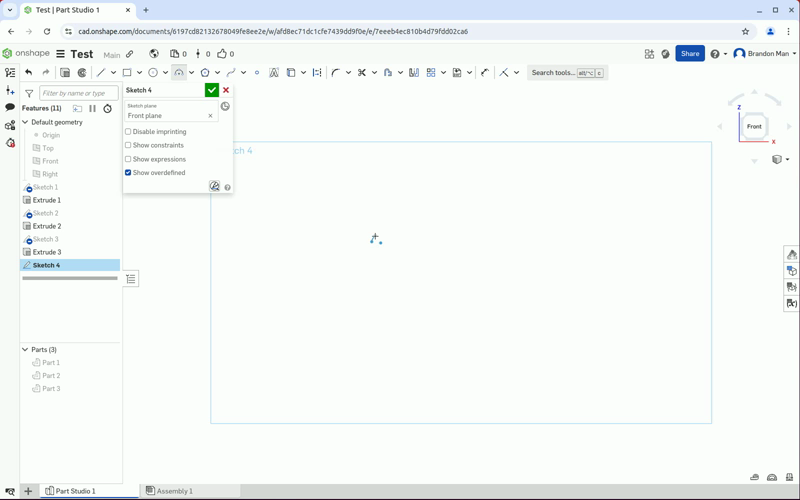
scroll(6)
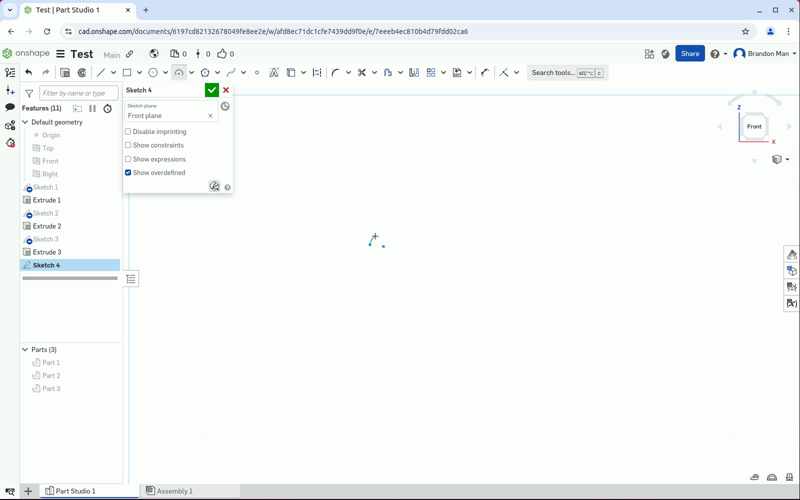
scroll(6)
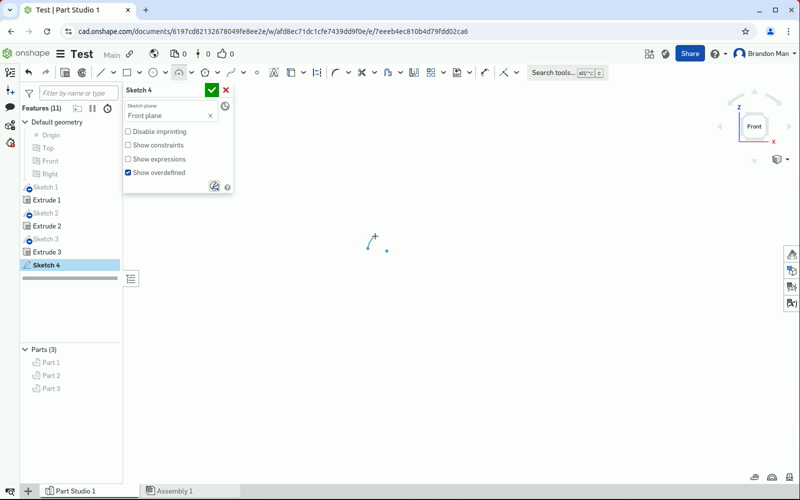
scroll(6)
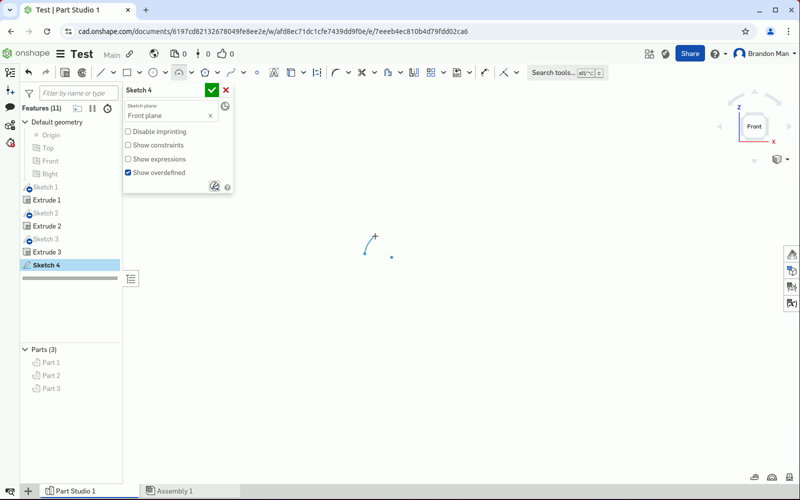
scroll(6)
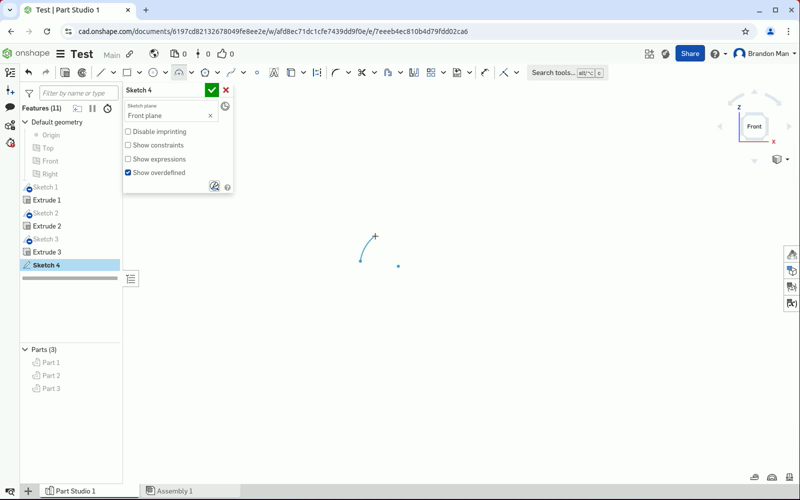
scroll(6)
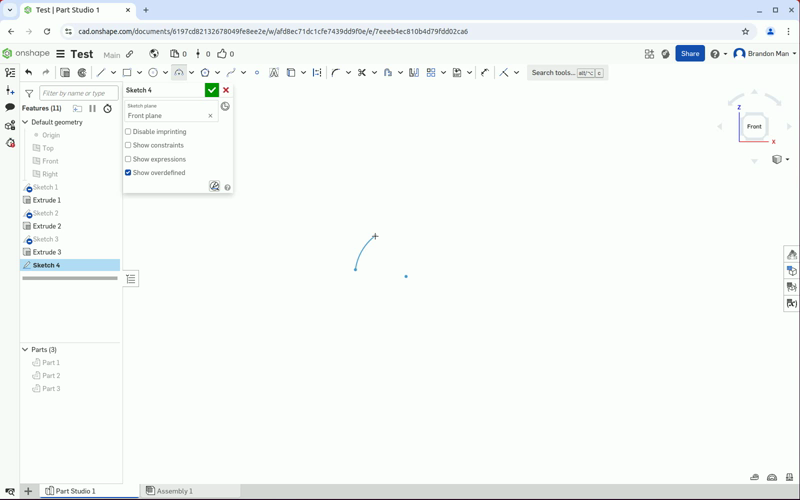
scroll(6)
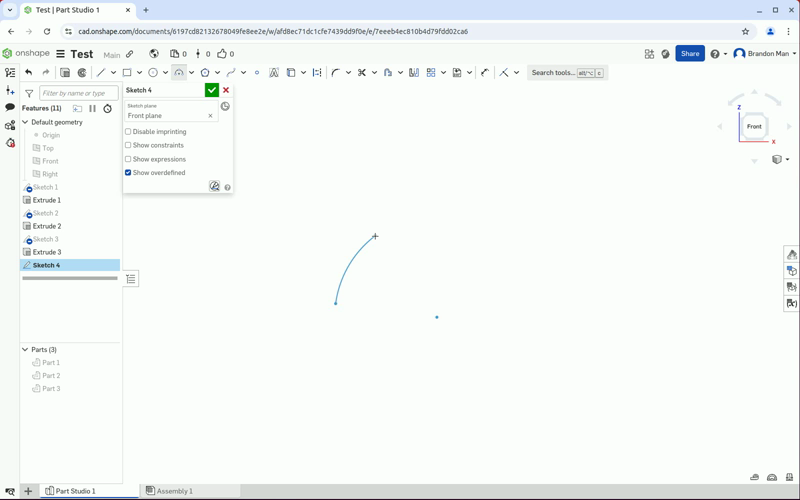
click(375, 235)
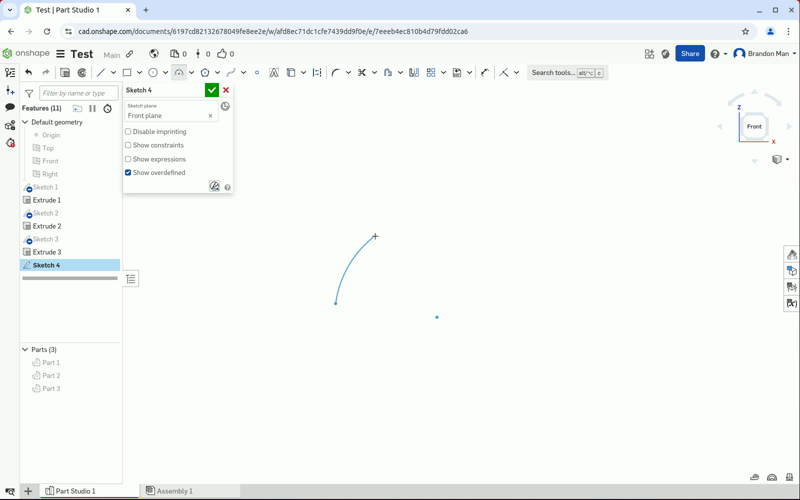
scroll(-6)
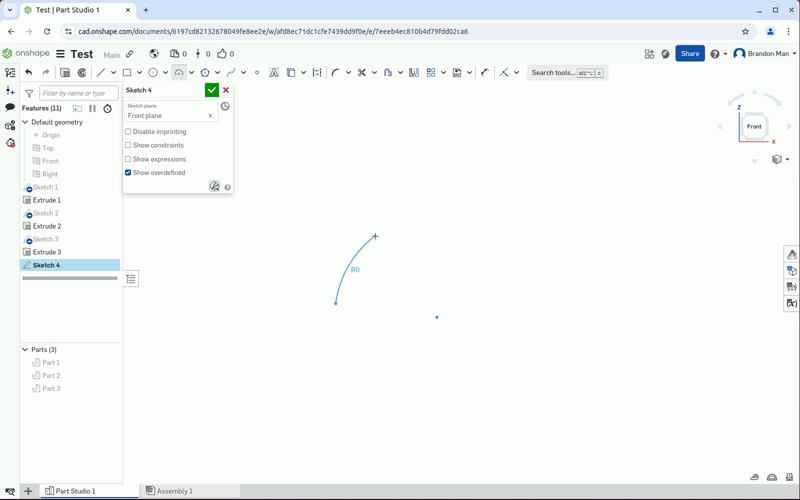
scroll(-6)
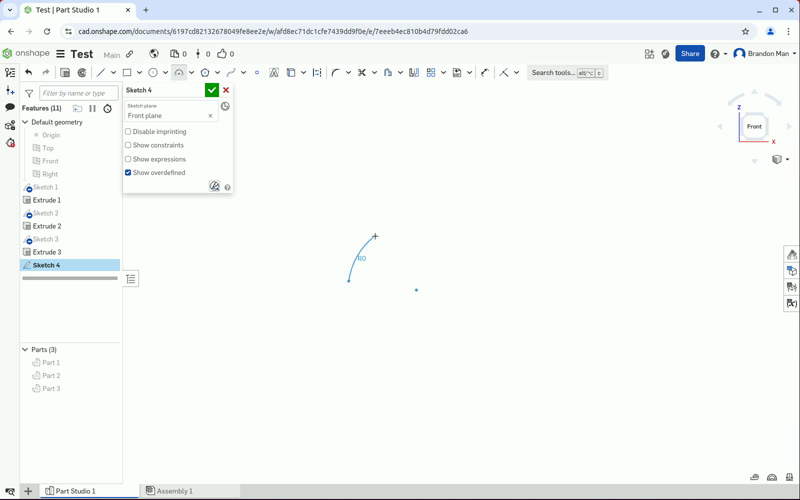
scroll(-6)
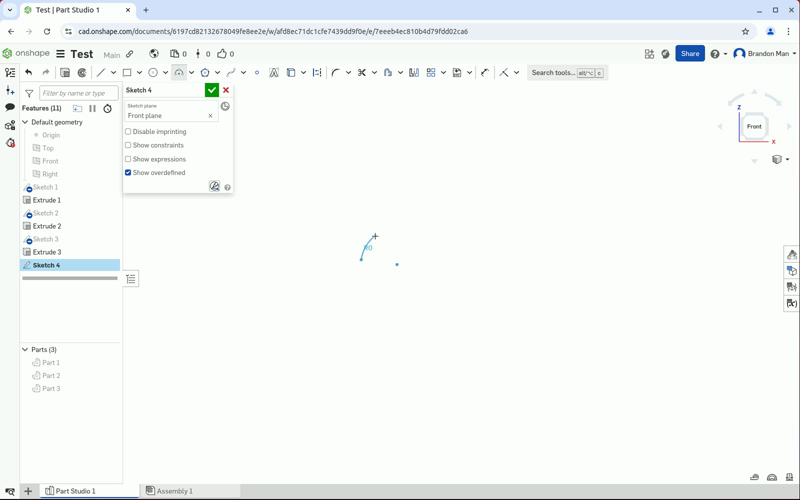
scroll(-6)
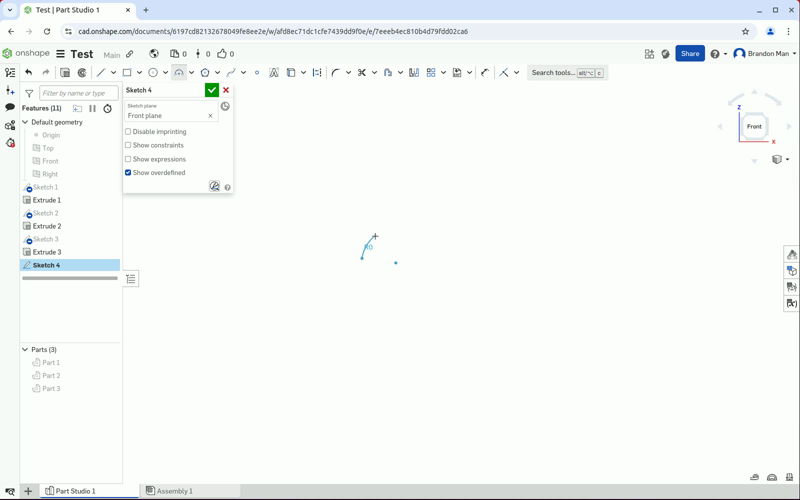
scroll(-6)
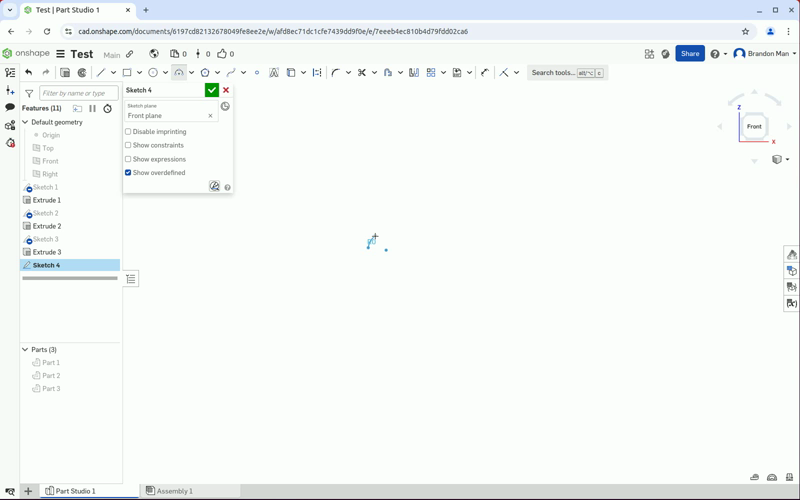
scroll(-6)
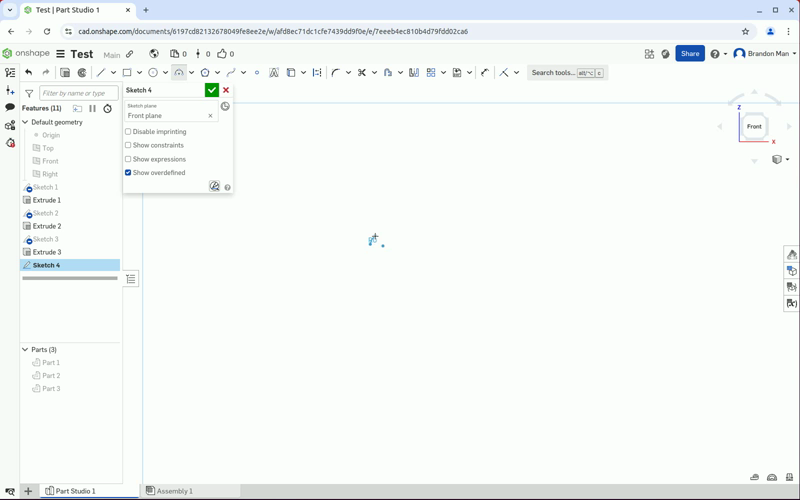
scroll(-6)
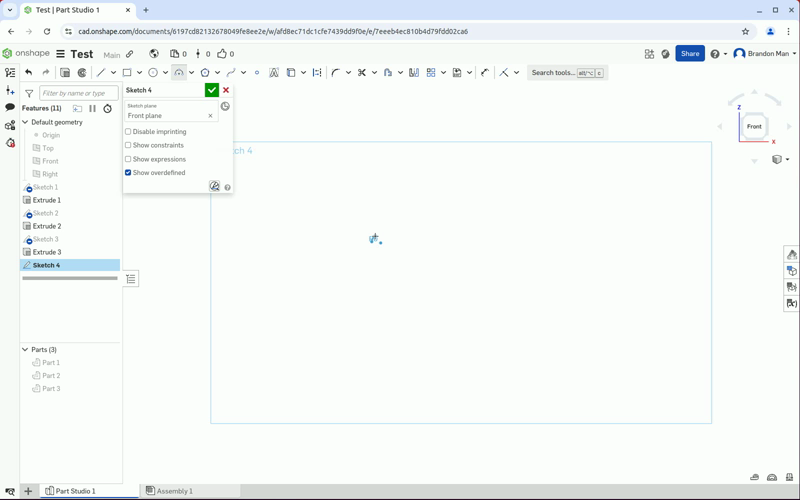
mouse_move(362, 232)
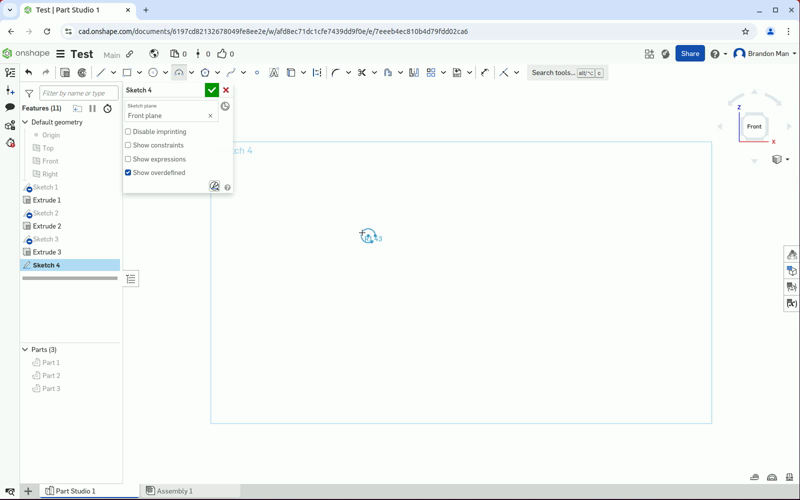
scroll(6)
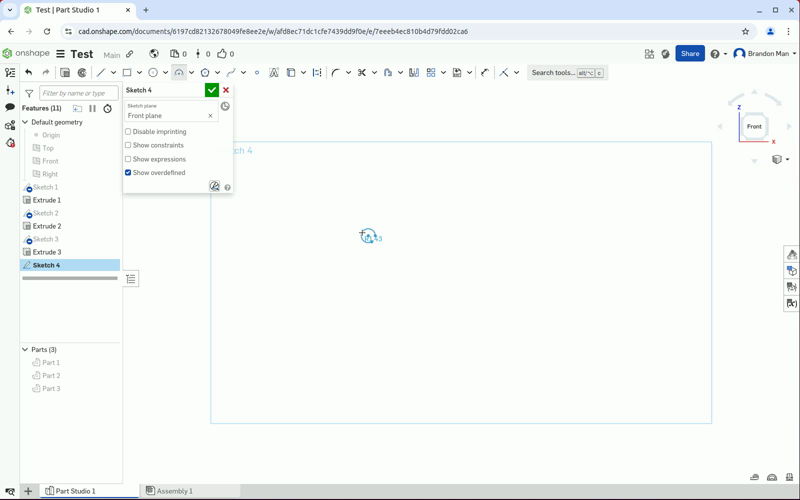
scroll(6)
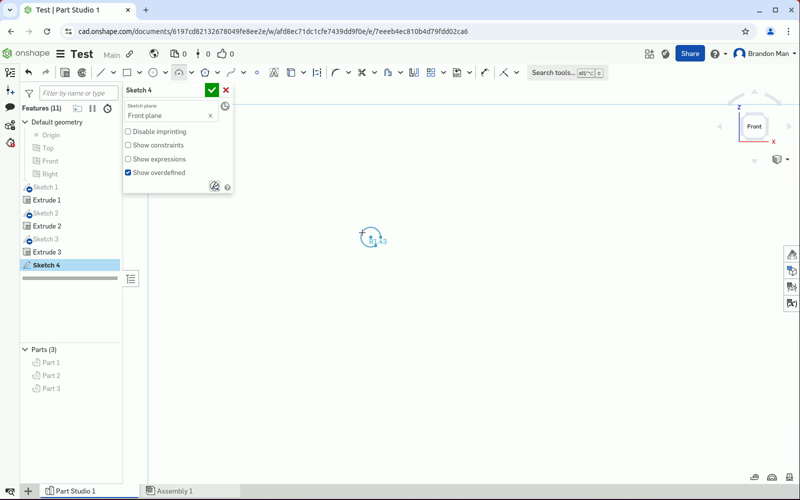
scroll(6)
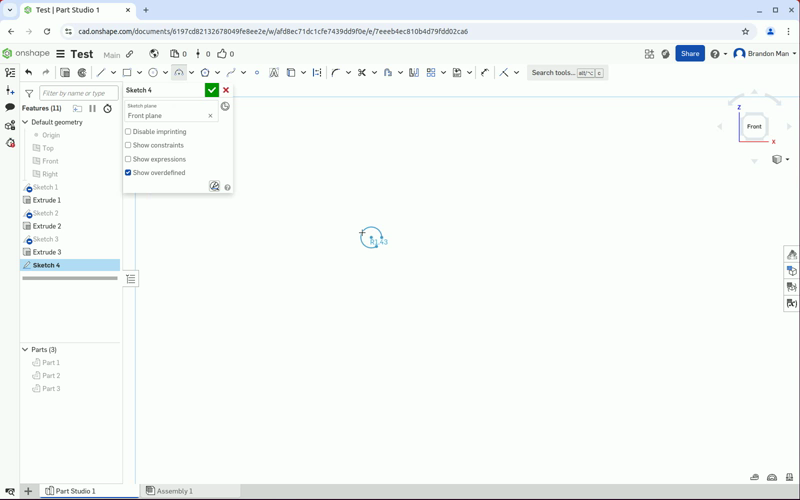
scroll(6)
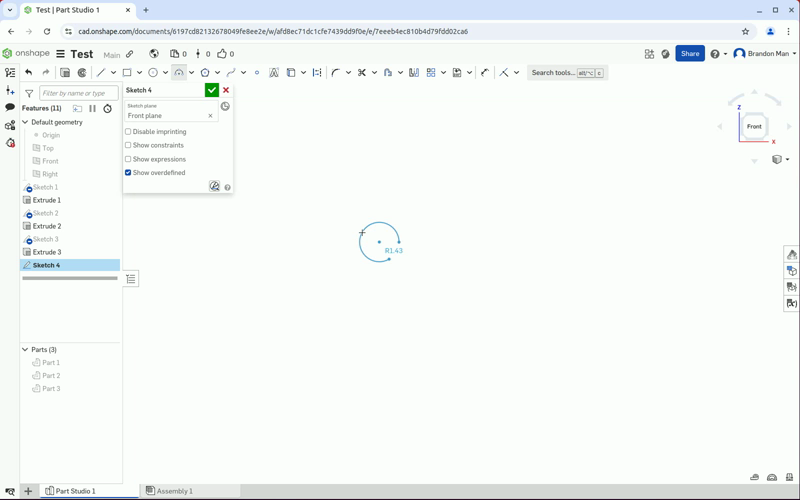
scroll(6)
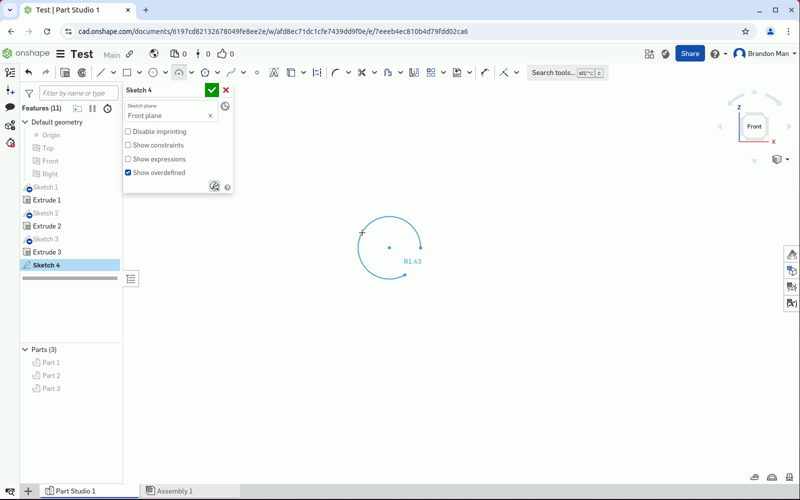
scroll(6)
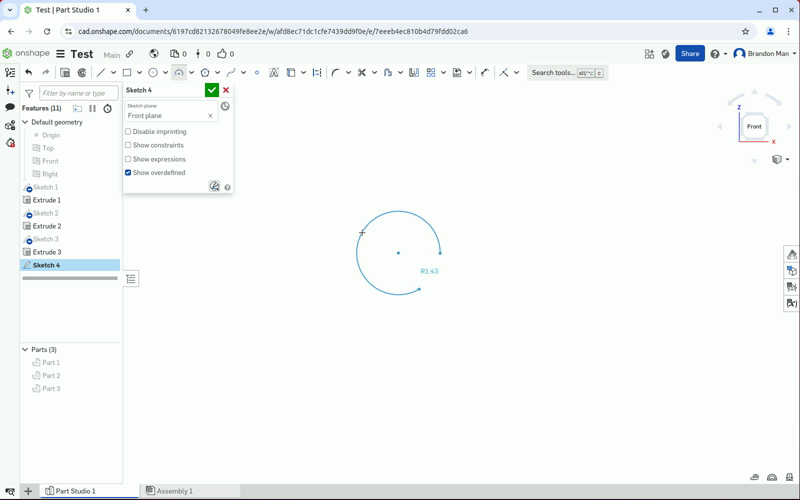
scroll(6)
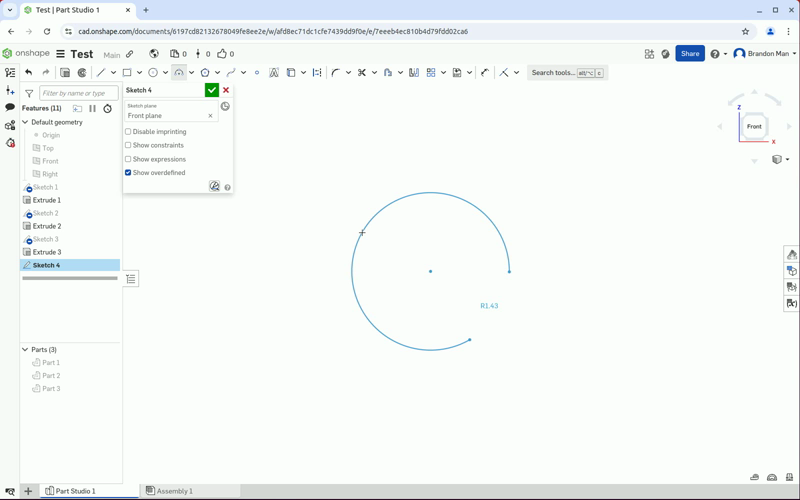
click(362, 232)
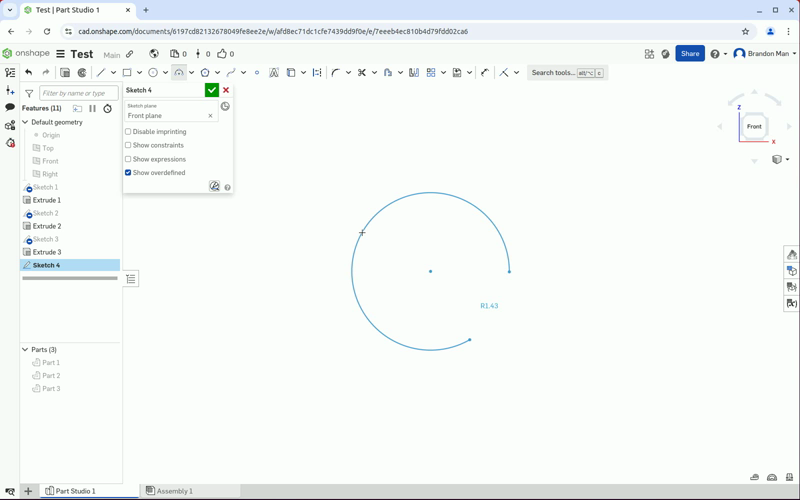
scroll(-6)
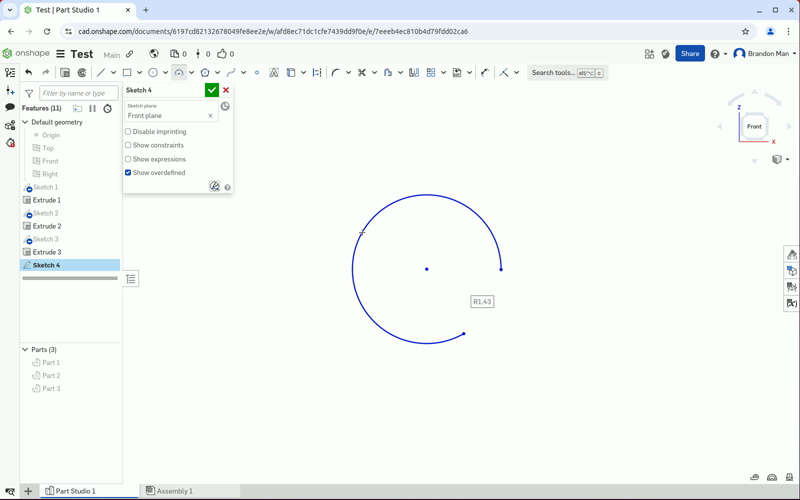
scroll(-6)
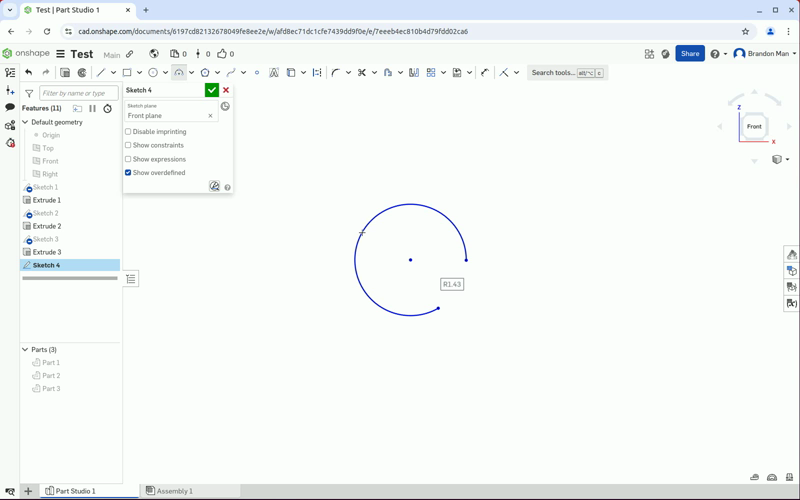
scroll(-6)
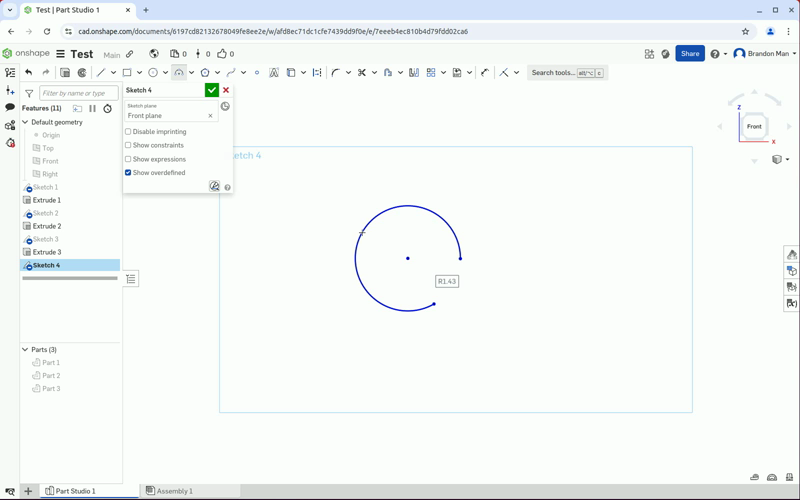
scroll(-6)
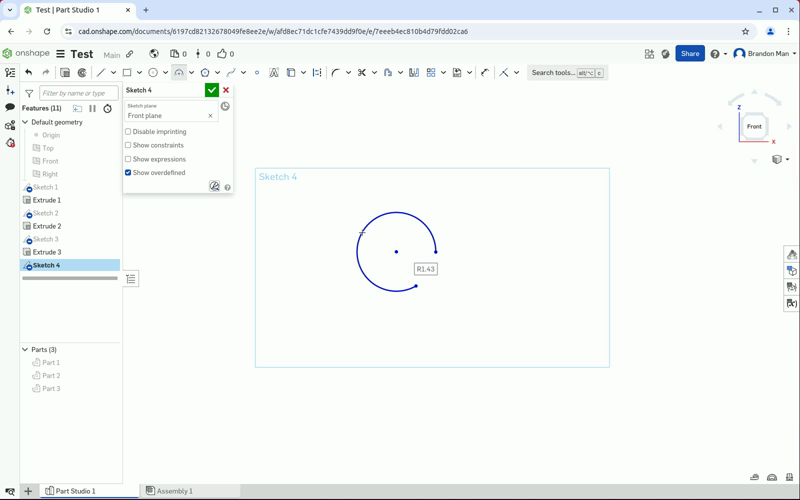
scroll(-6)
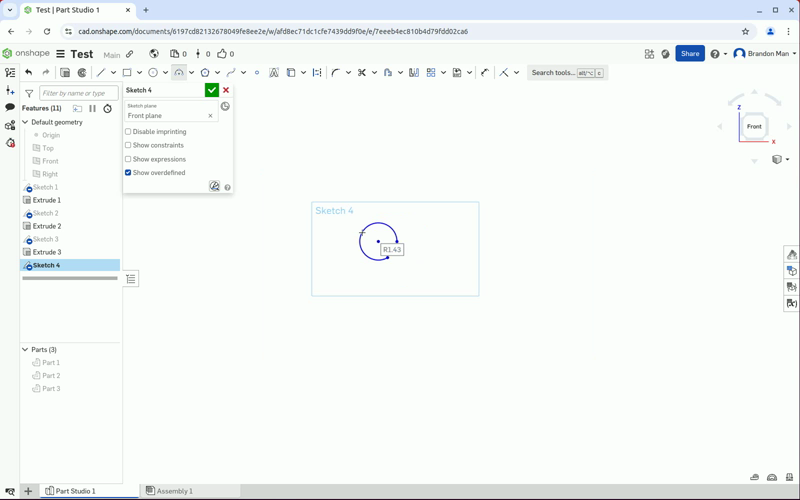
scroll(-6)
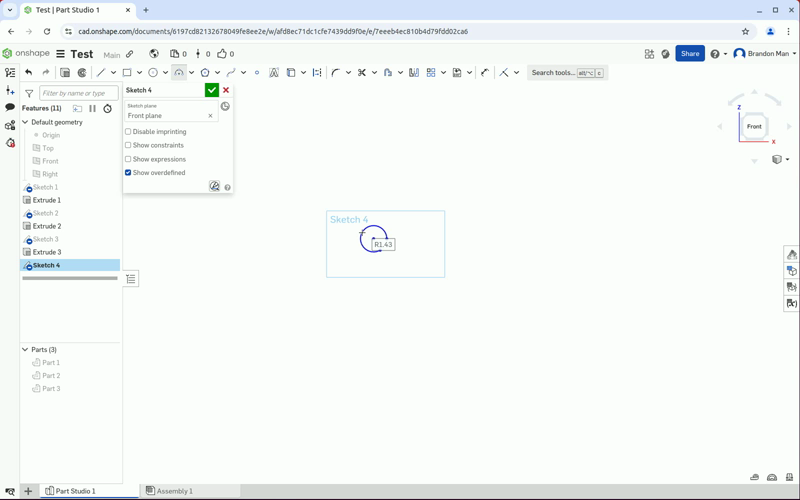
scroll(-6)
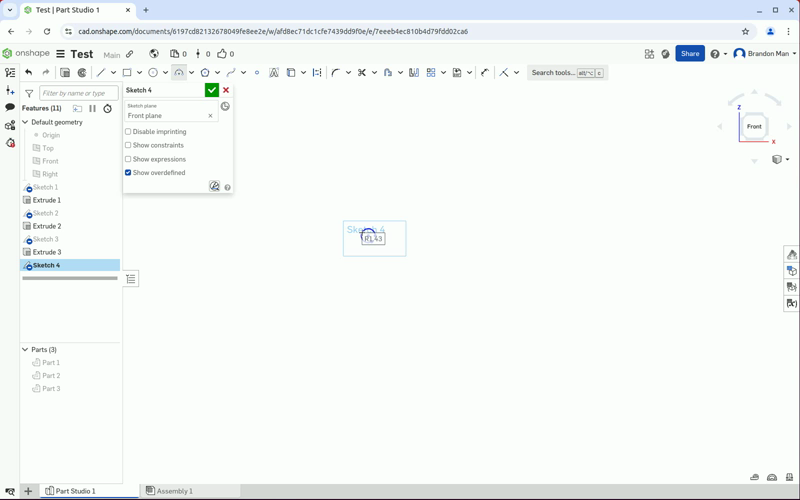
key_up(shift)
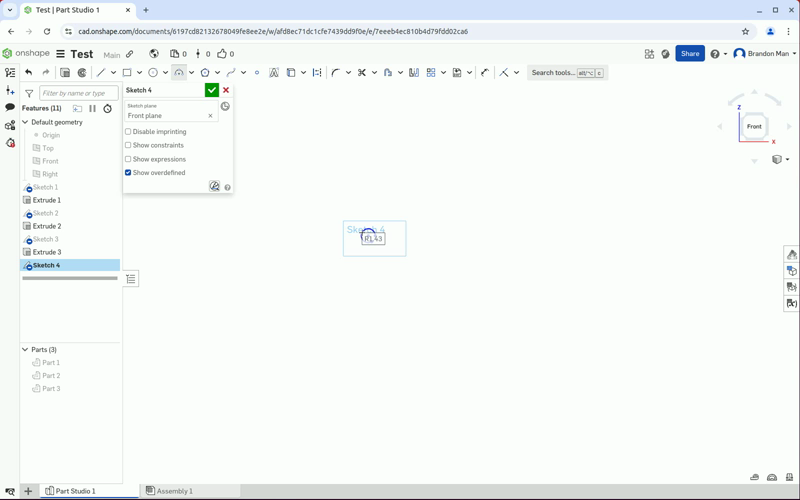
key(esc)
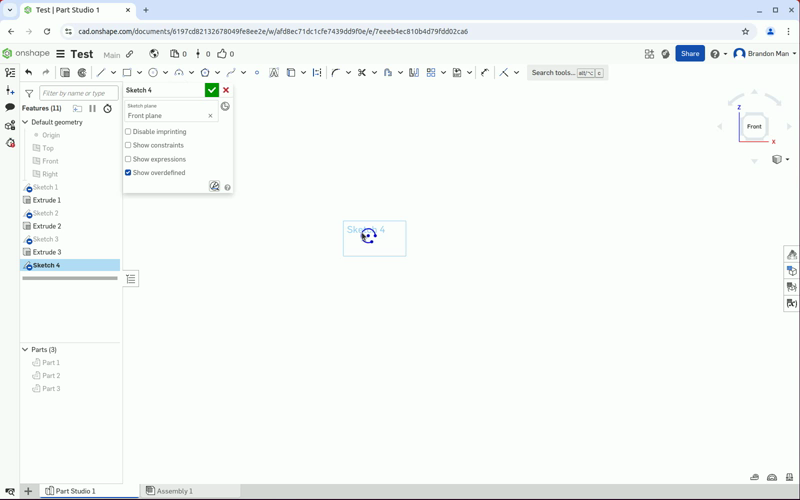
key(l)
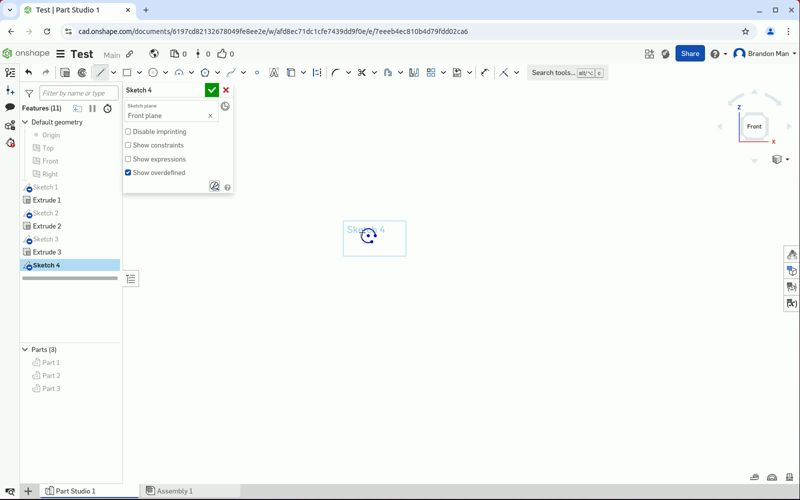
mouse_move(375, 235)
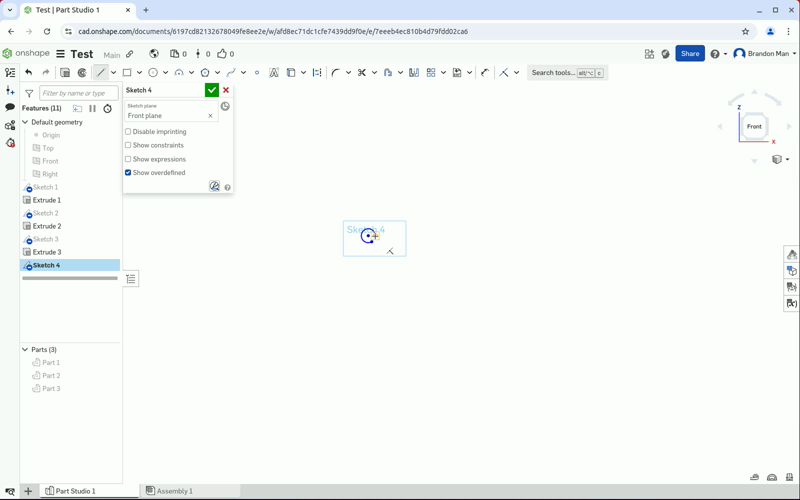
click(375, 235)
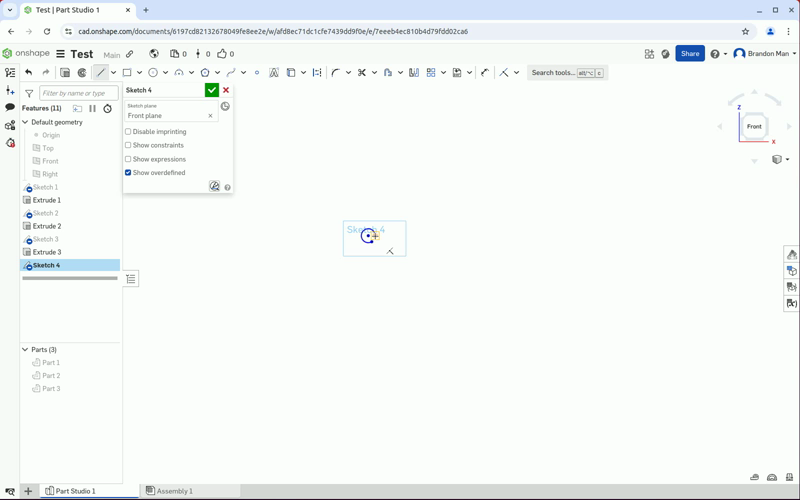
key_down(shift)
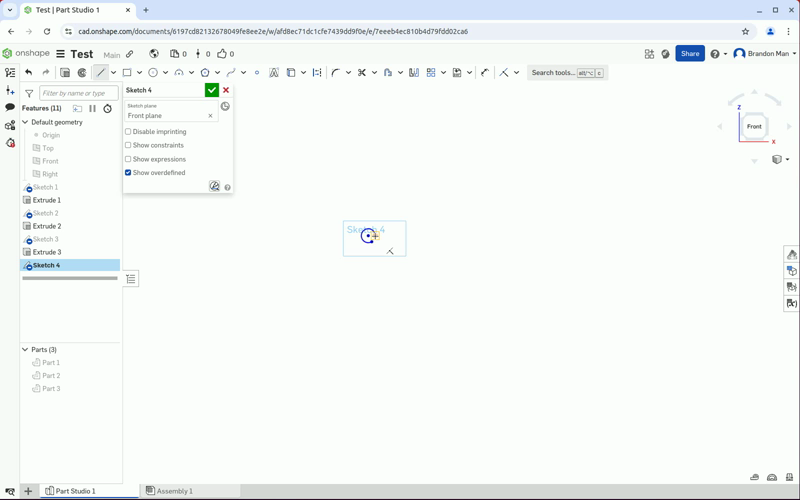
mouse_move(405, 235)
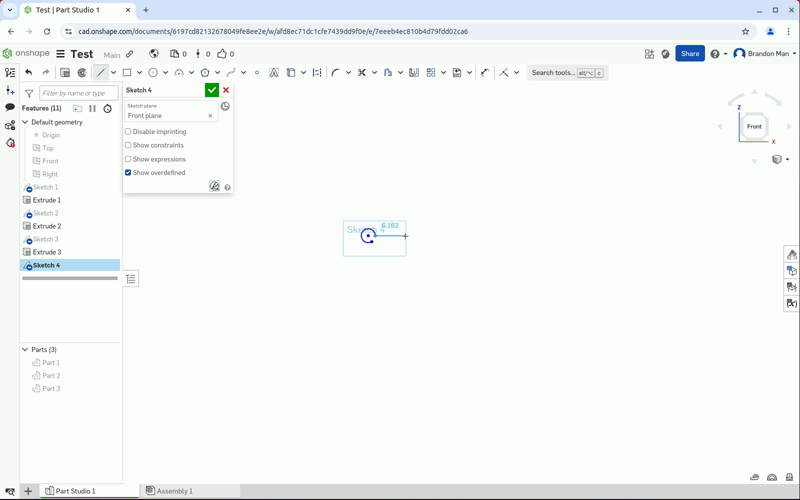
mouse_move(386, 235)
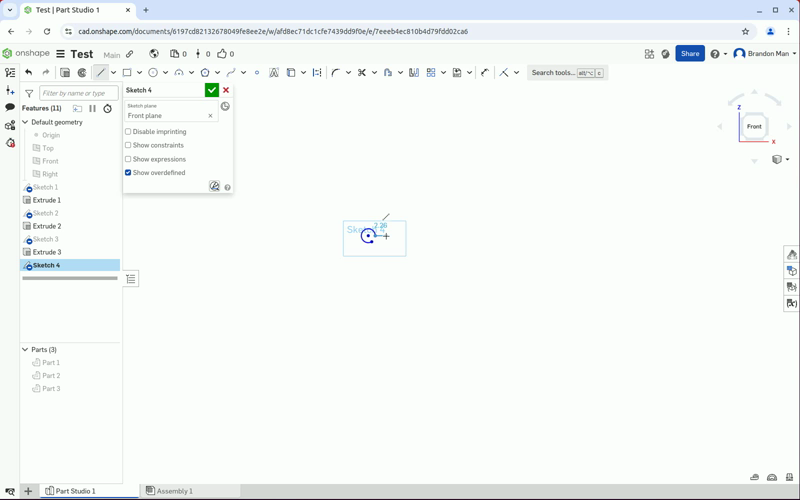
click(386, 235)
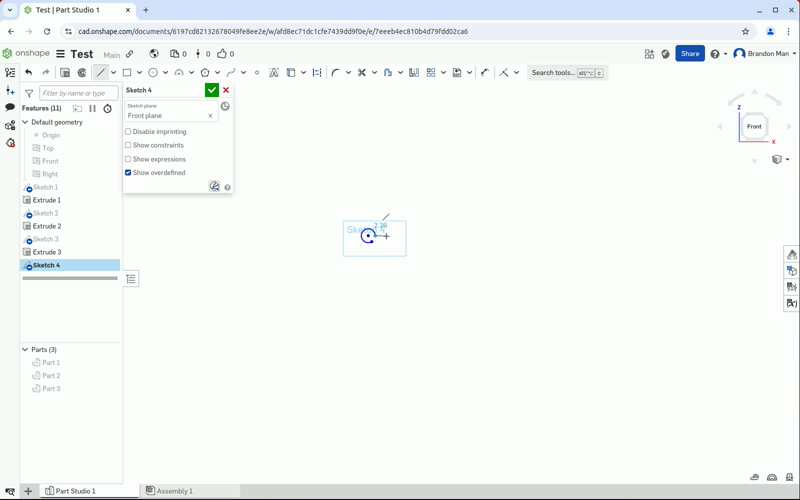
key_up(shift)
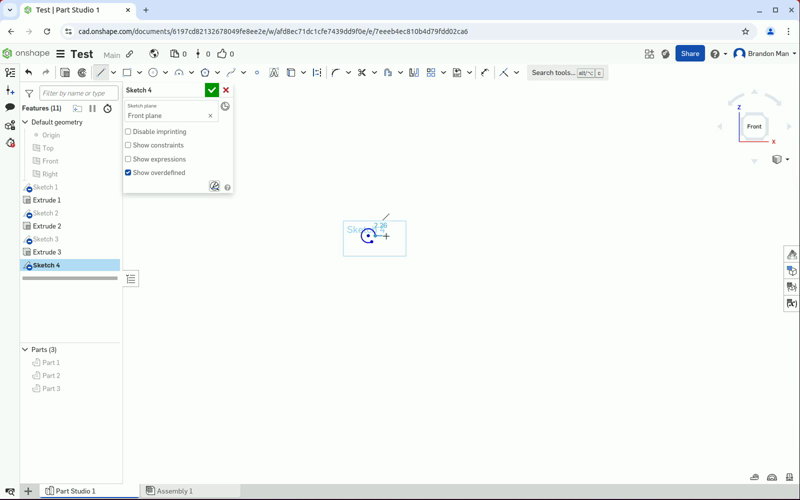
key(esc)
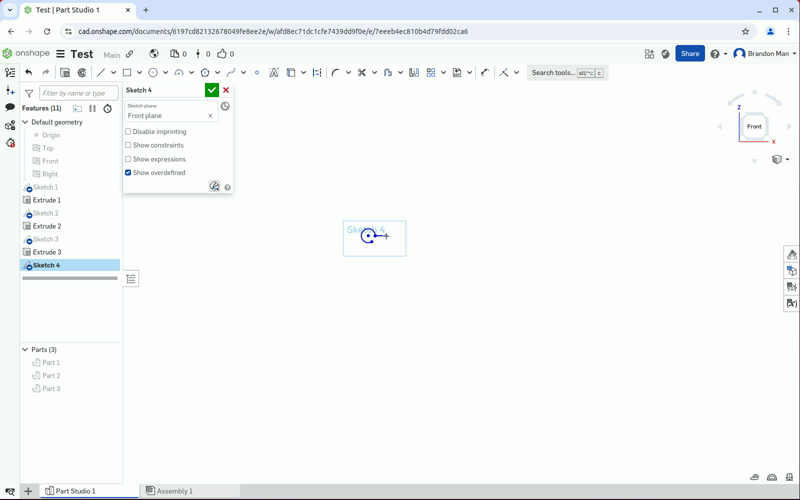
key(a)
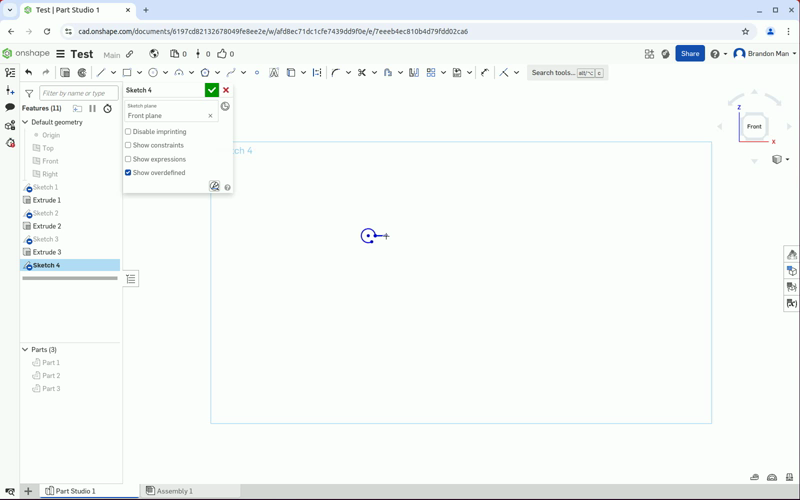
mouse_move(386, 235)
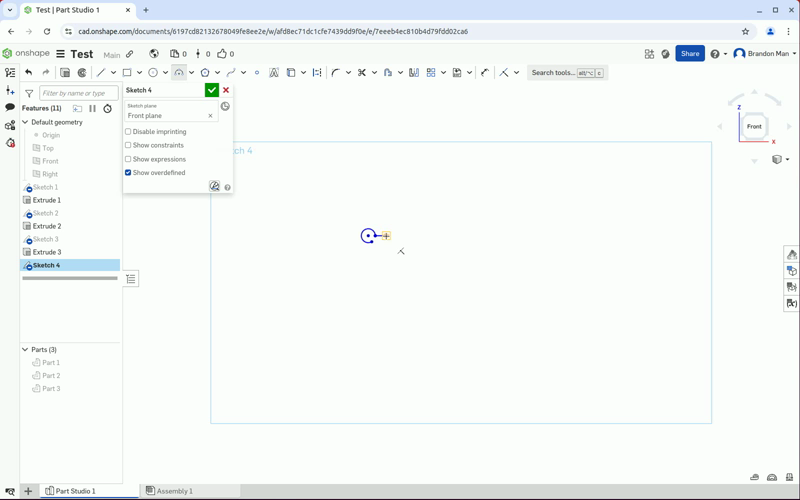
click(386, 235)
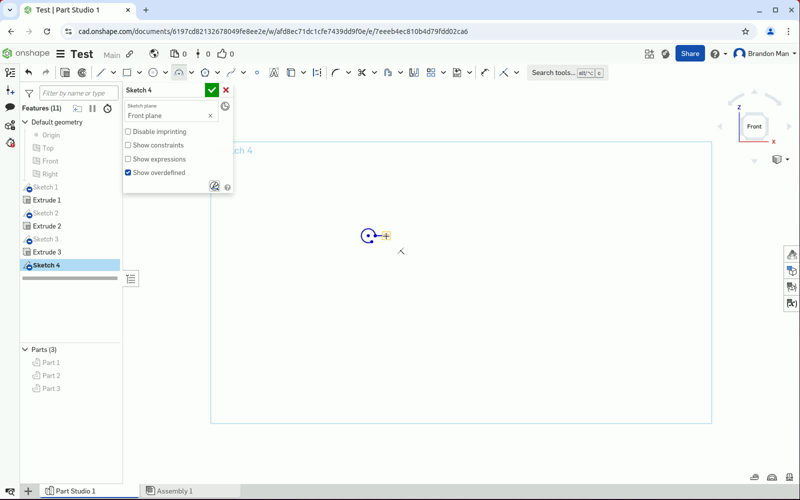
key_down(shift)
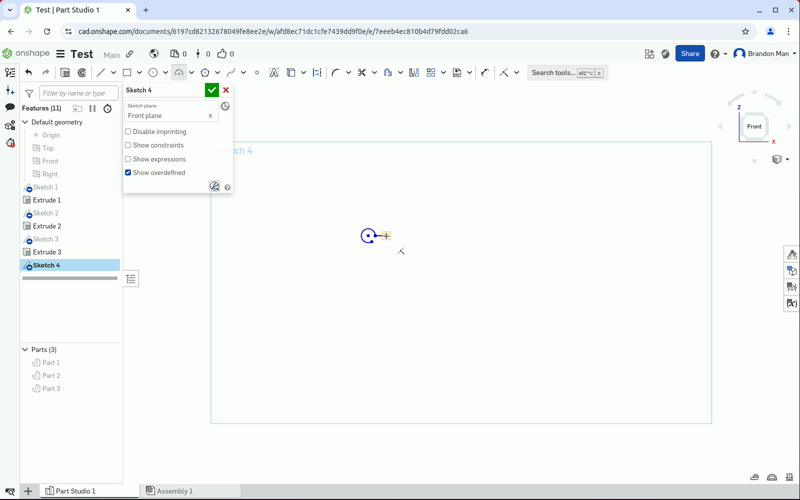
mouse_move(377, 251)
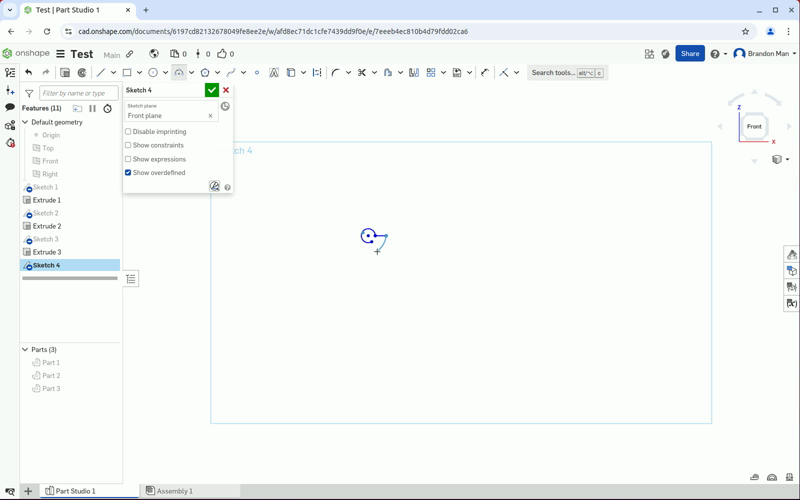
click(377, 251)
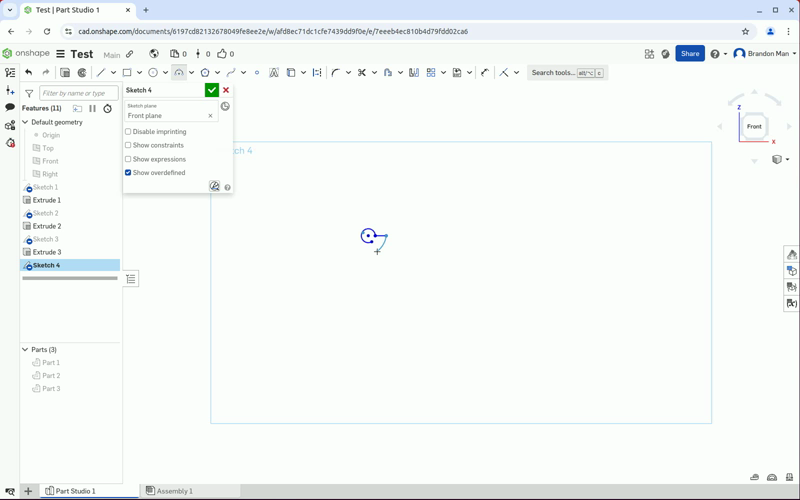
mouse_move(352, 227)
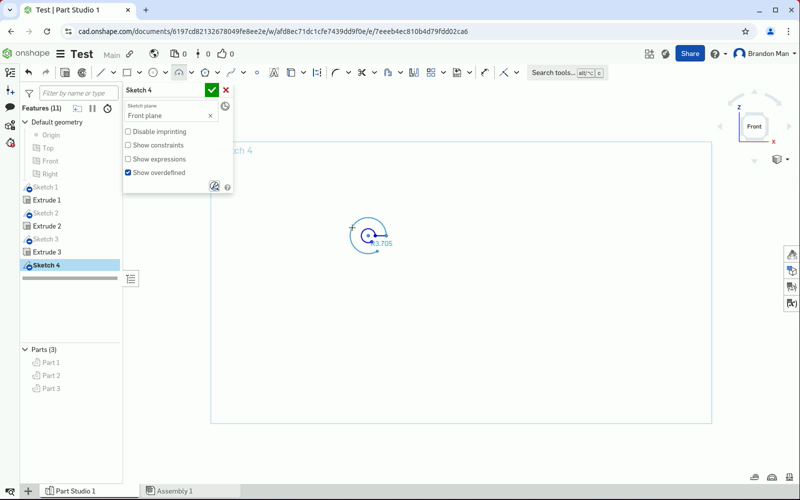
click(352, 227)
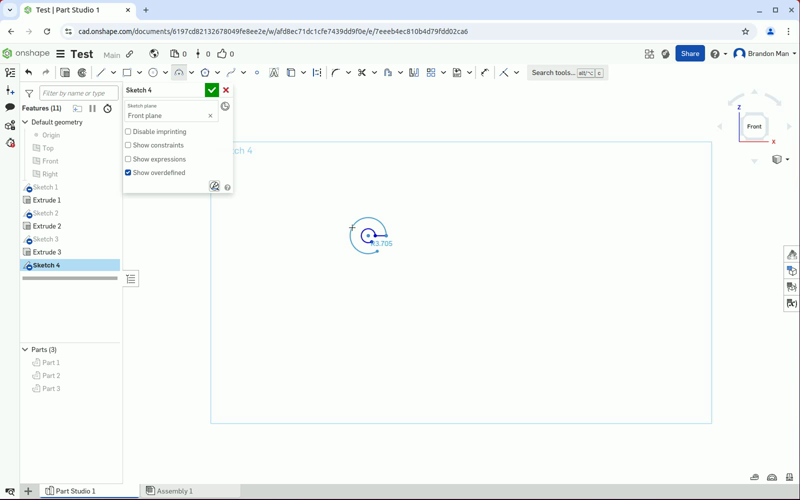
key_up(shift)
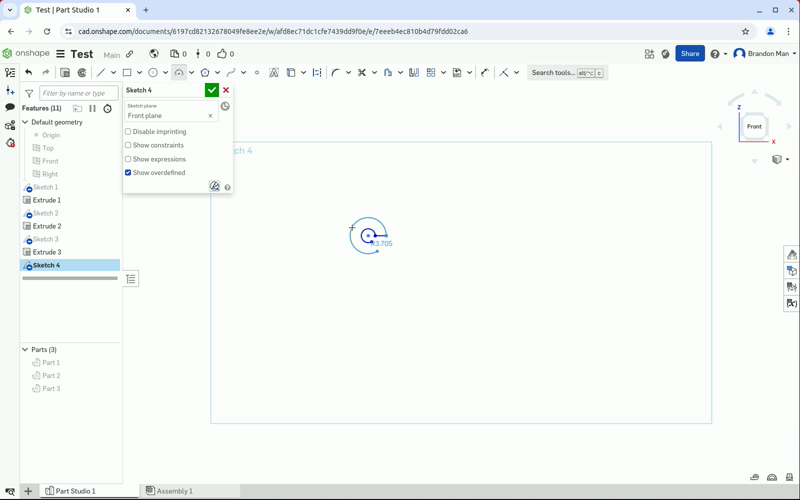
key(esc)
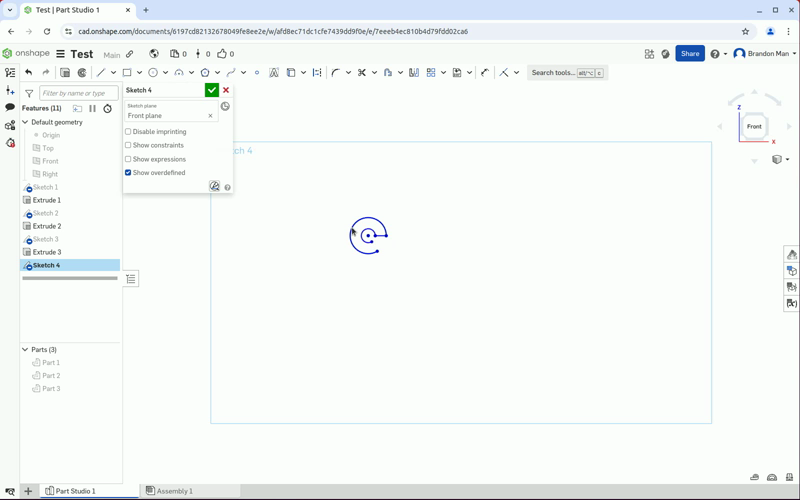
key(l)
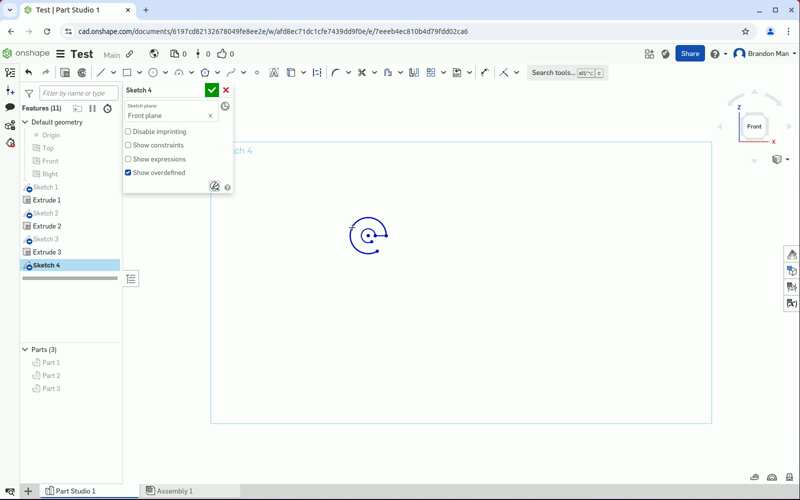
mouse_move(377, 251)
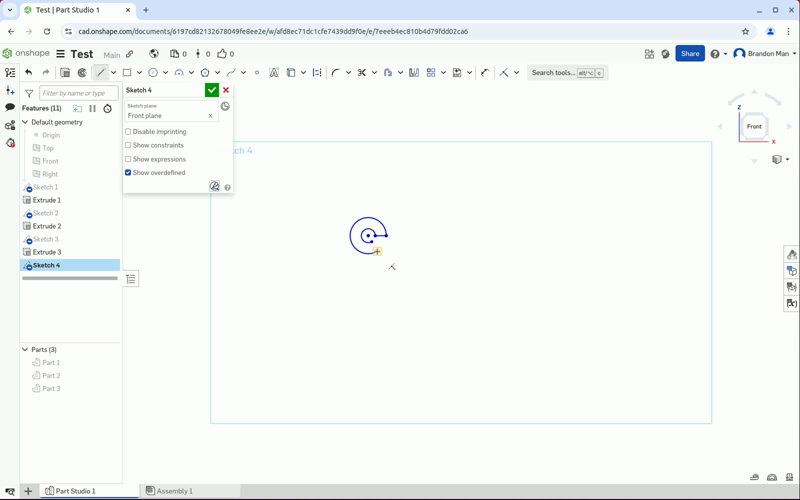
click(377, 251)
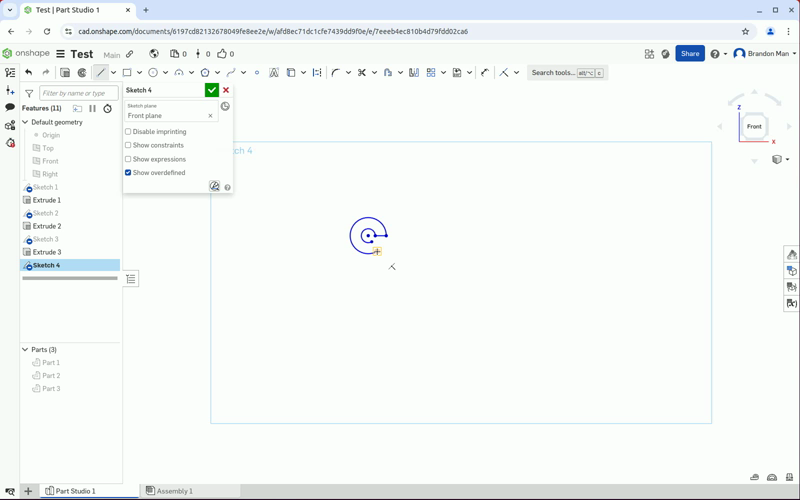
mouse_move(407, 251)
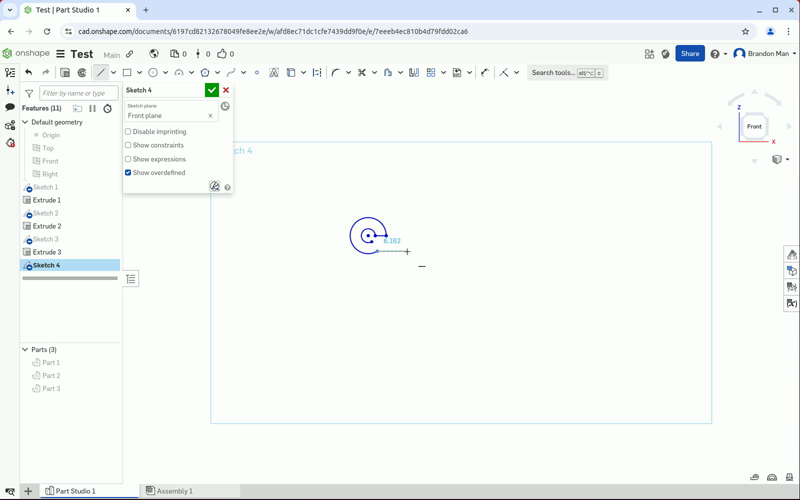
key_down(shift)
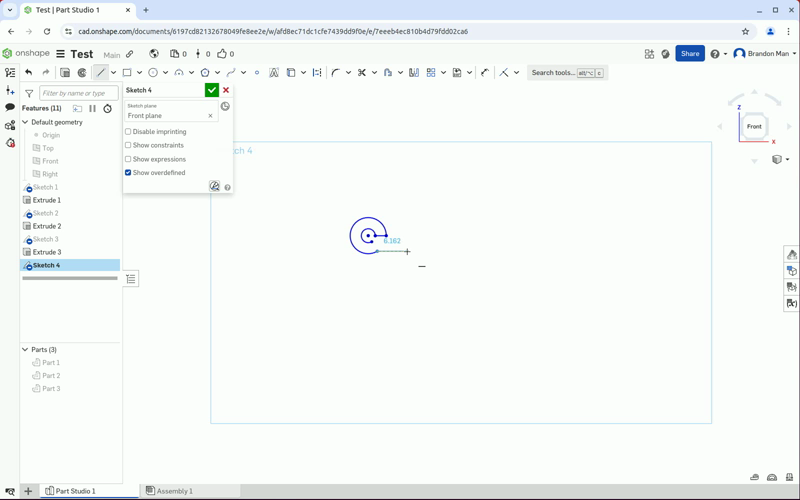
mouse_move(371, 241)
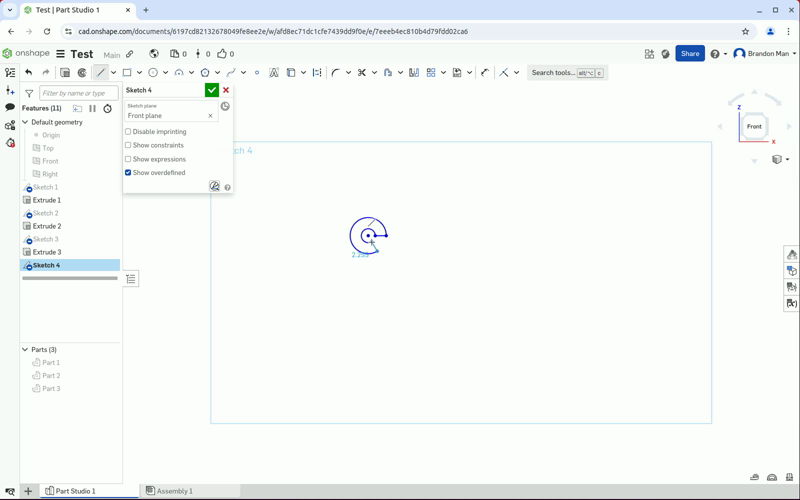
key_up(shift)
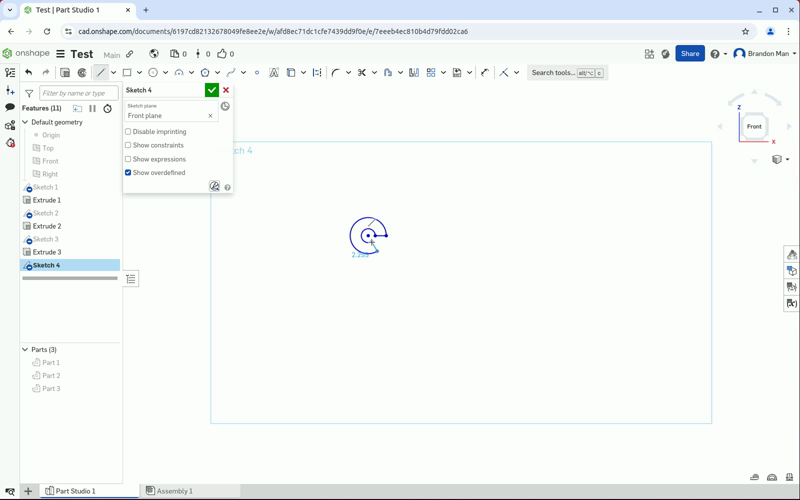
click(371, 241)
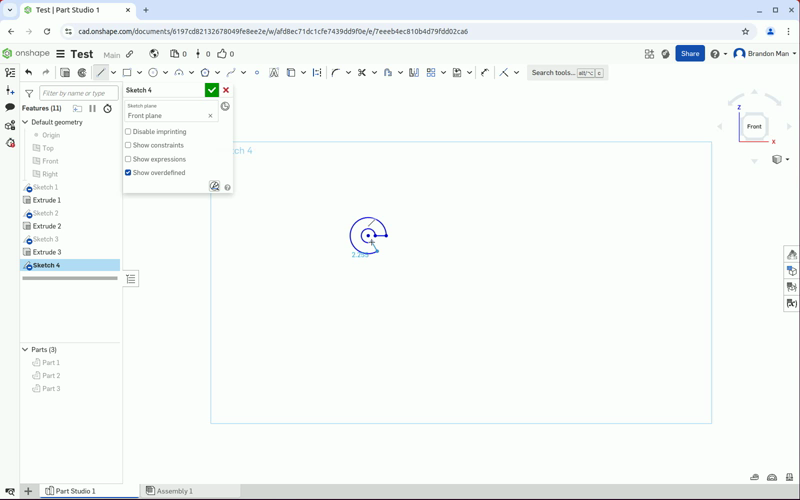
key(esc)
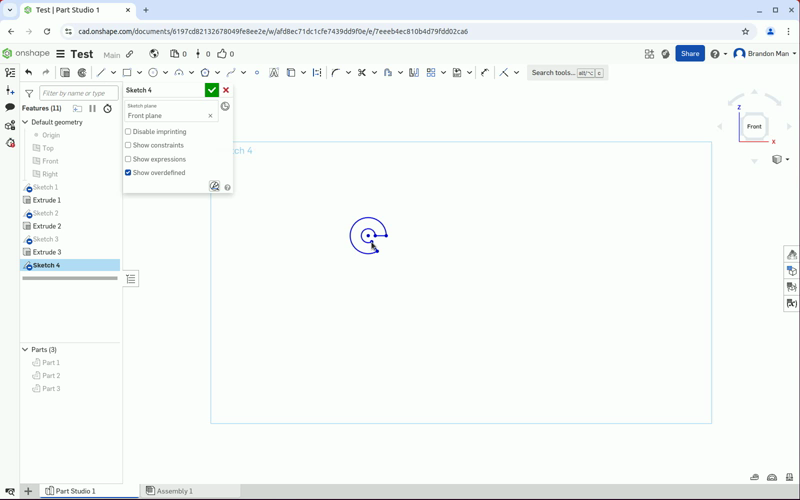
mouse_move(372, 250)
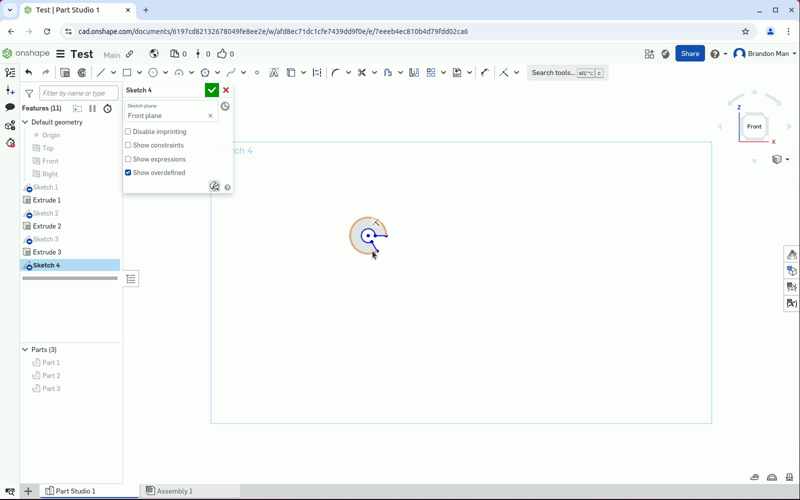
scroll(6)
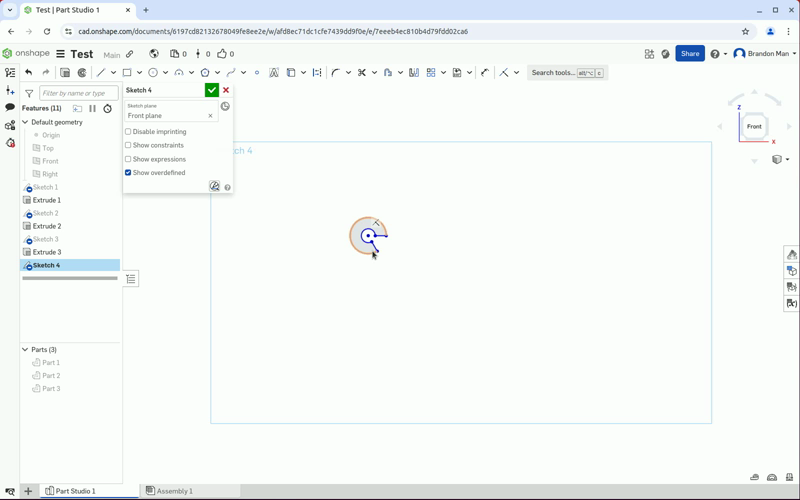
scroll(6)
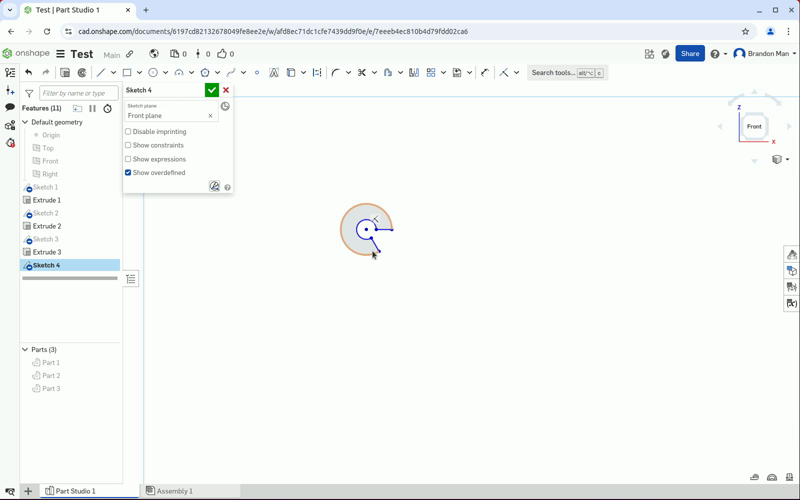
scroll(6)
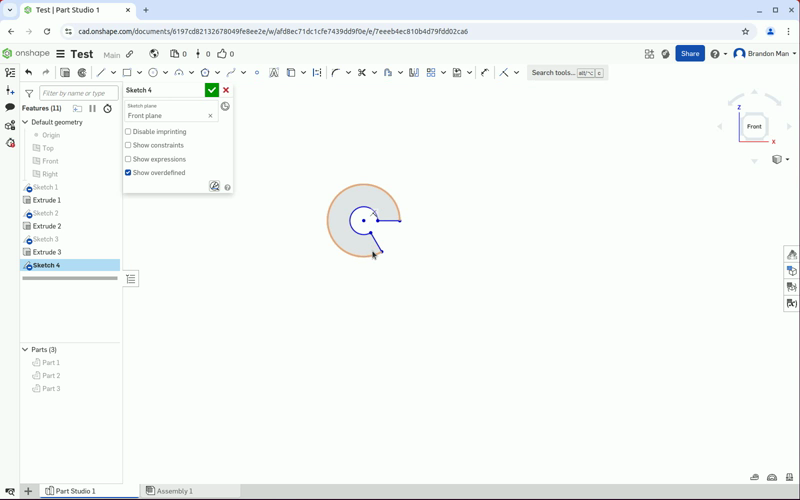
scroll(6)
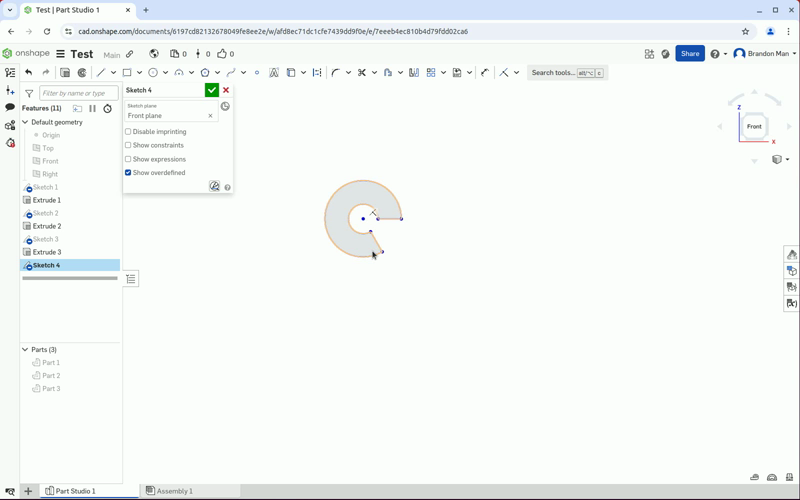
scroll(6)
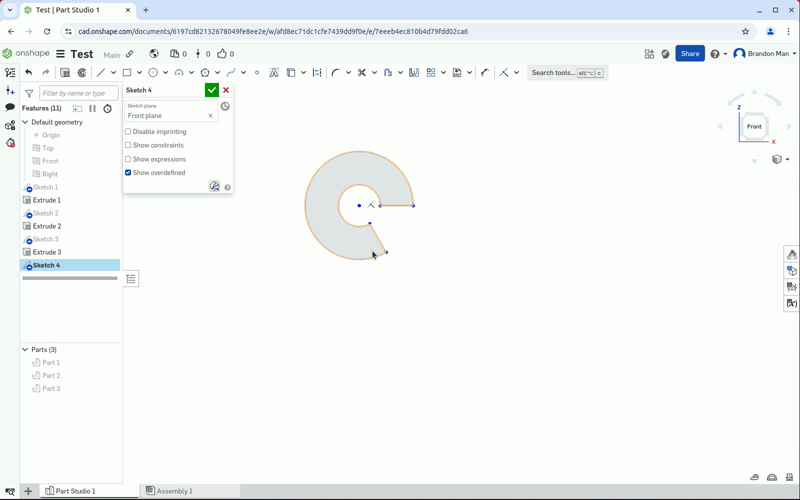
scroll(6)
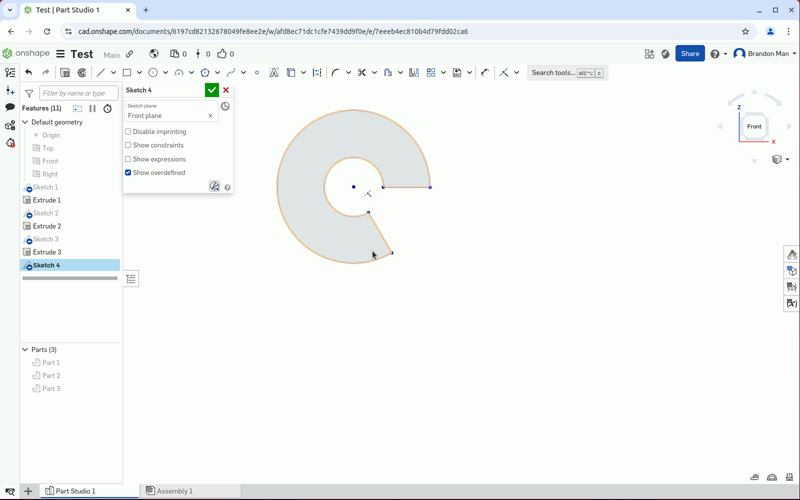
scroll(6)
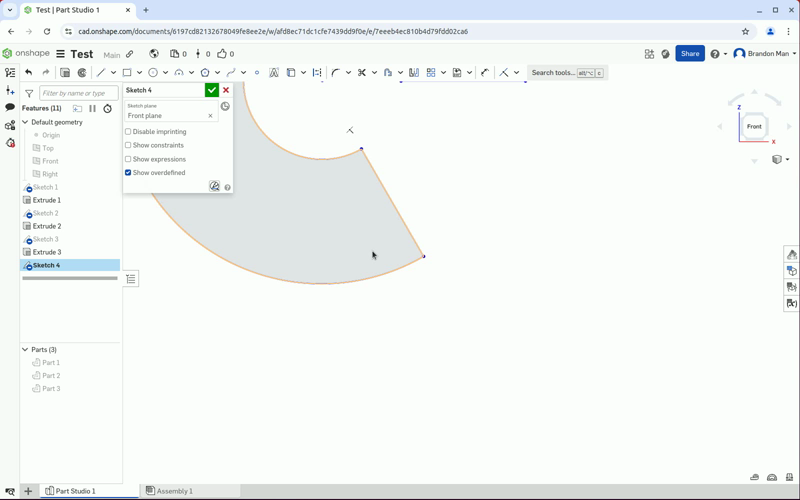
click(372, 250)
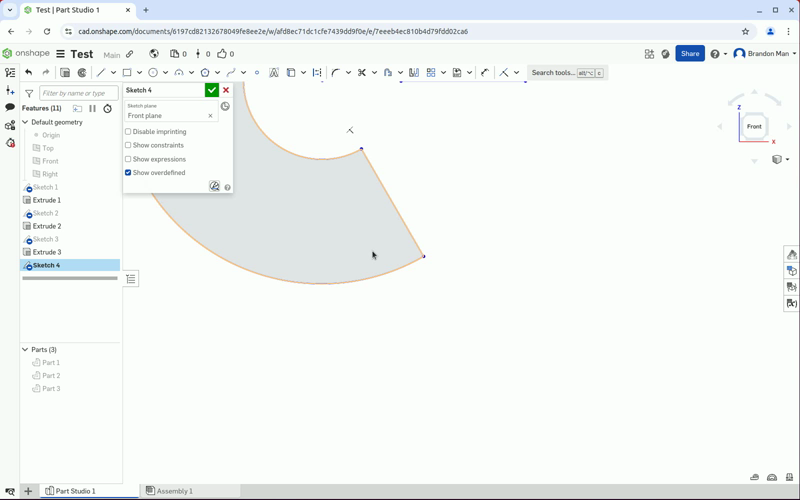
scroll(-6)
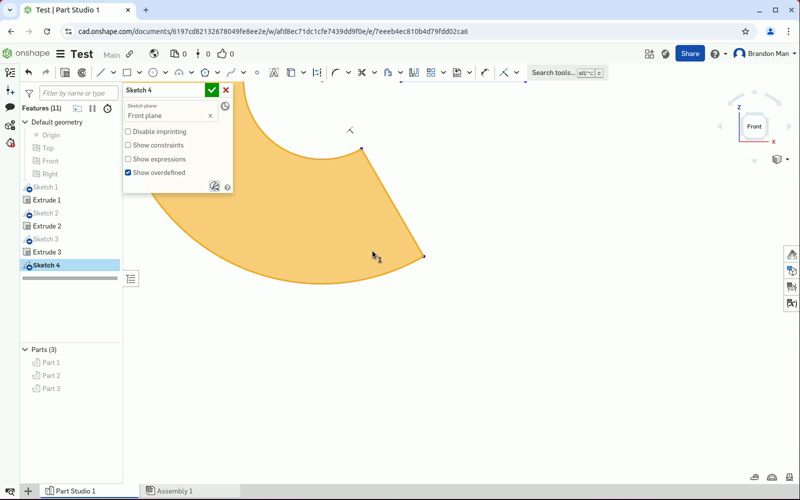
scroll(-6)
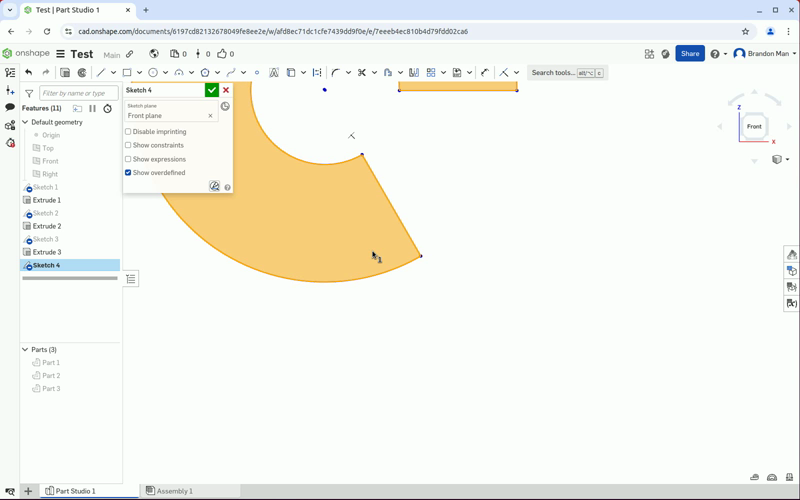
scroll(-6)
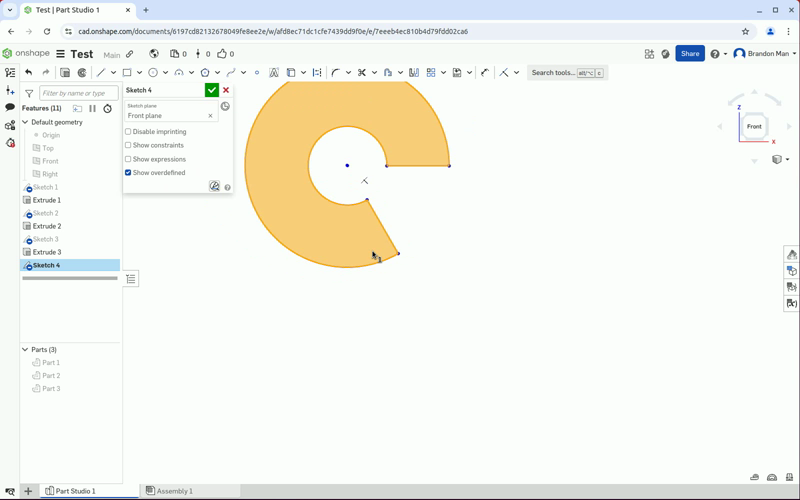
scroll(-6)
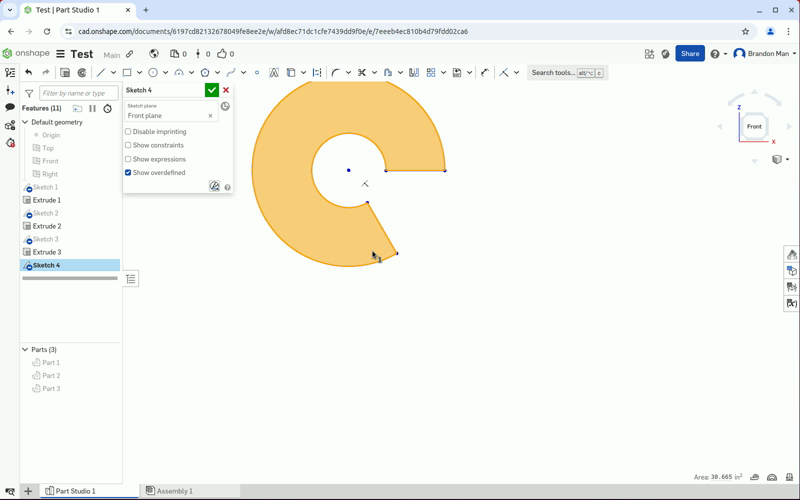
scroll(-6)
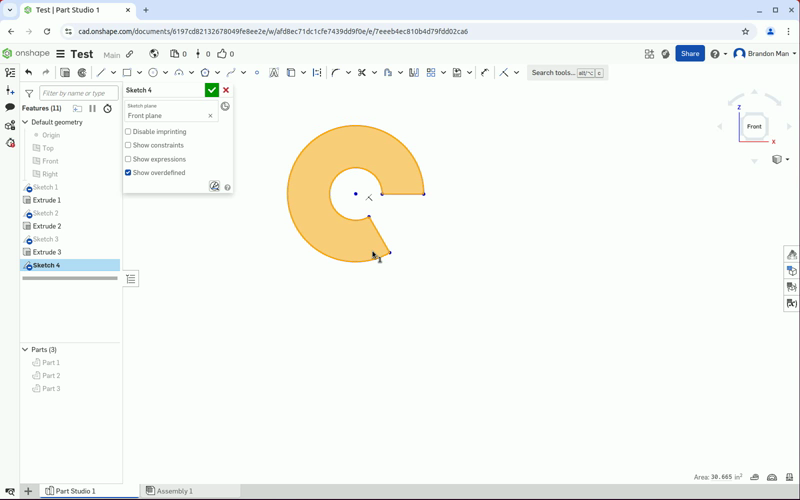
scroll(-6)
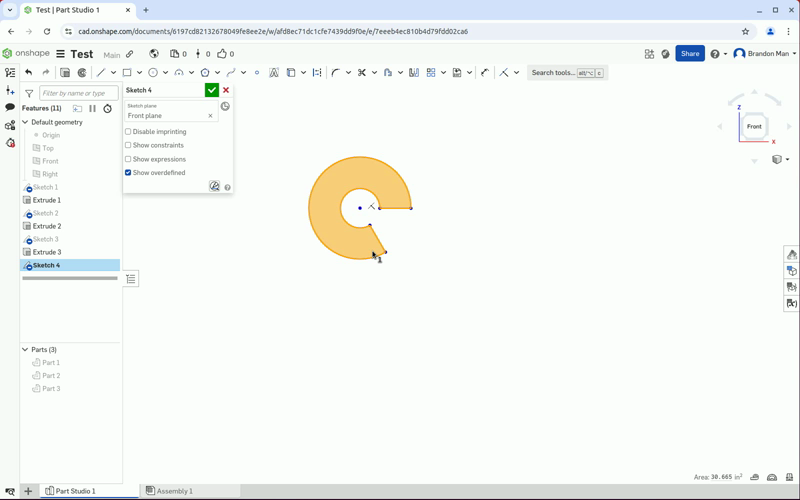
scroll(-6)
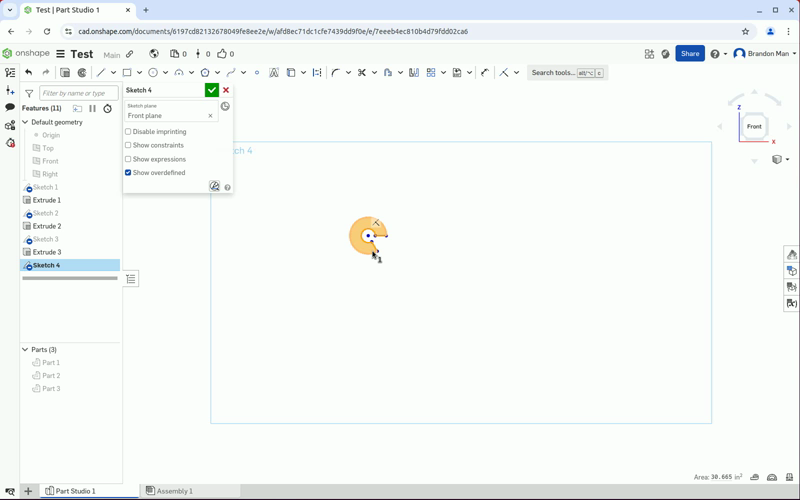
mouse_move(73, 352)
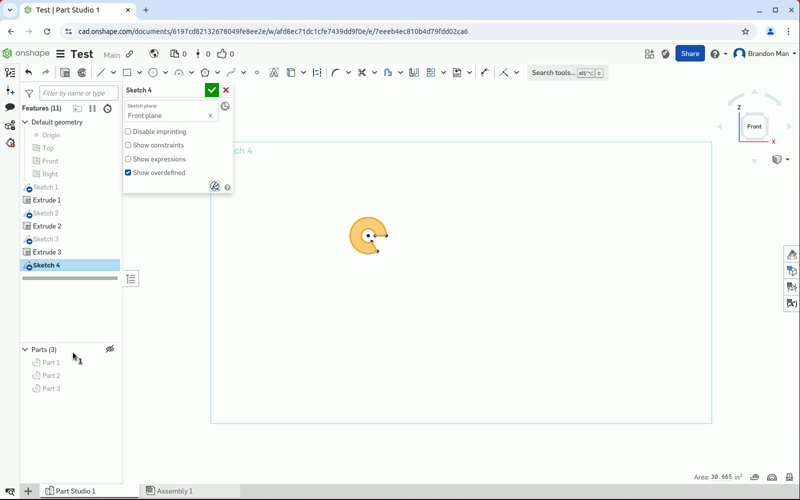
key(shift+y)
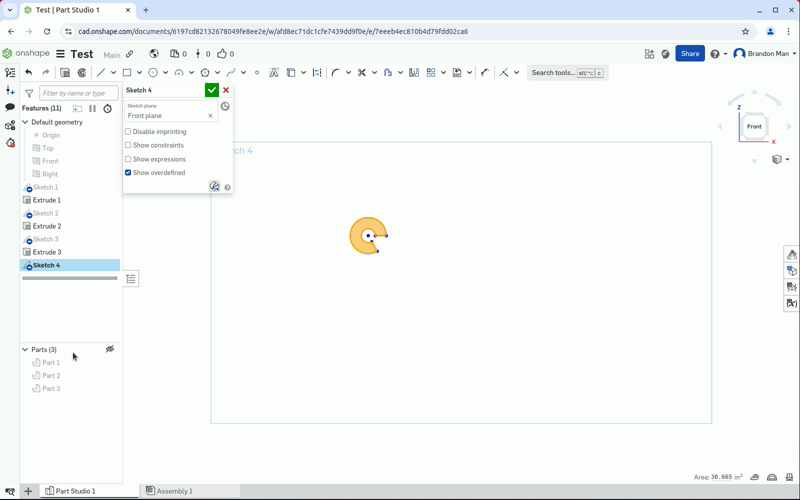
key(shift+e)
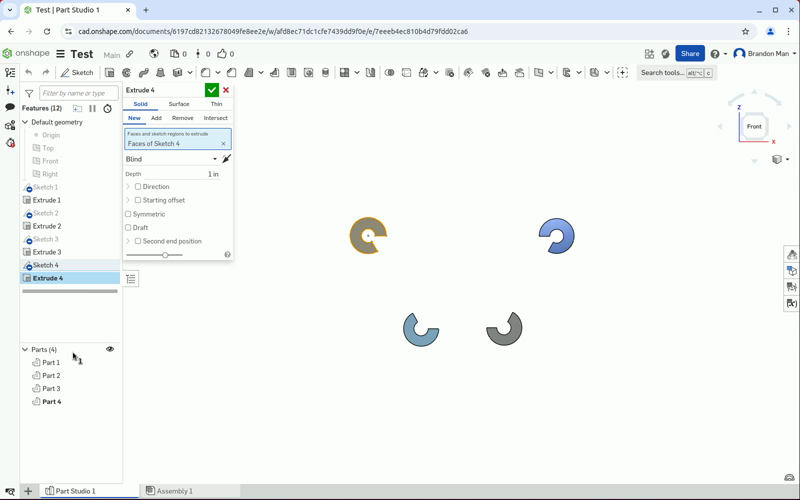
mouse_move(143, 106)
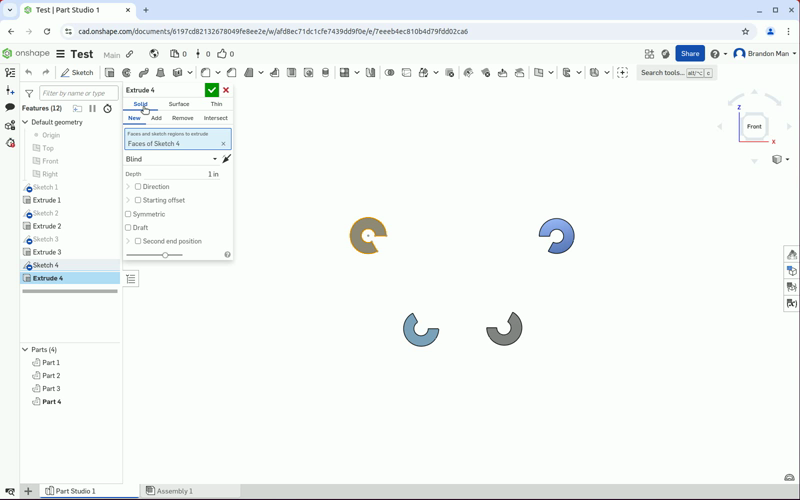
click(143, 106)
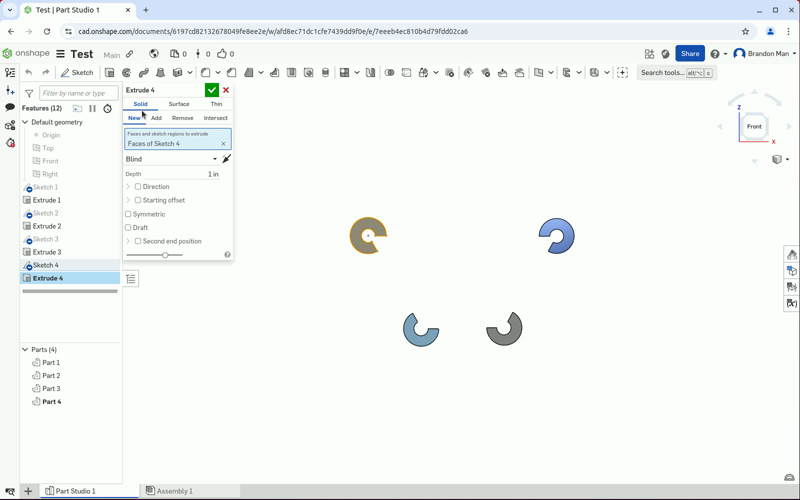
mouse_move(137, 120)
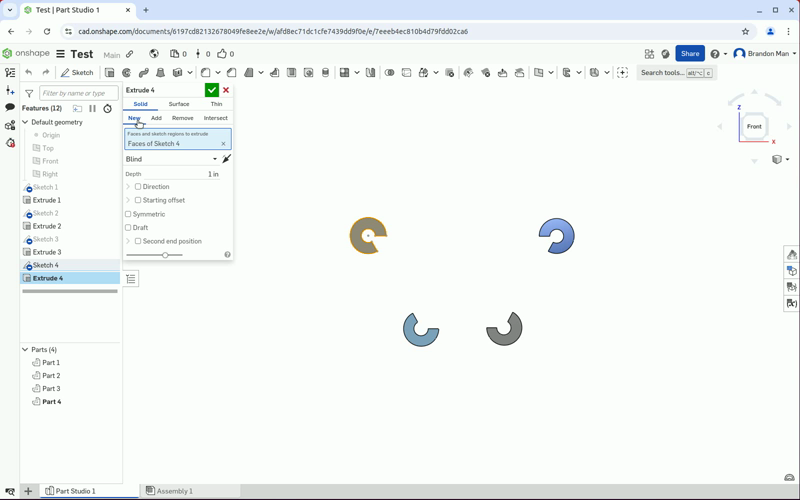
click(137, 120)
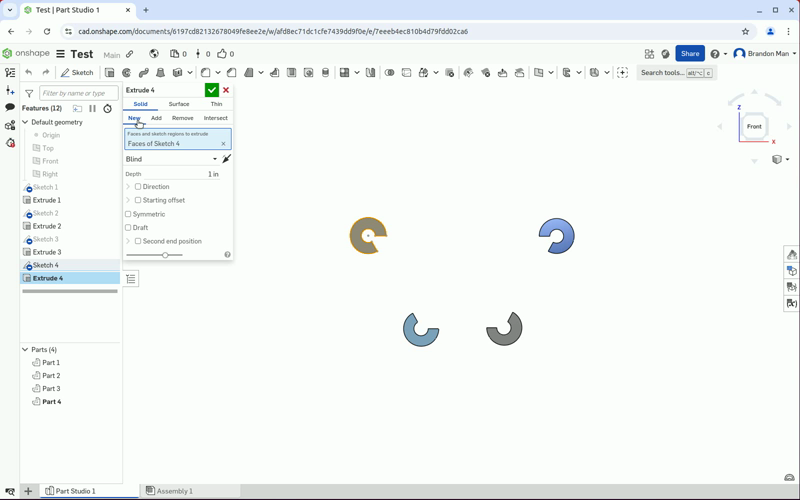
key(tab, 4)
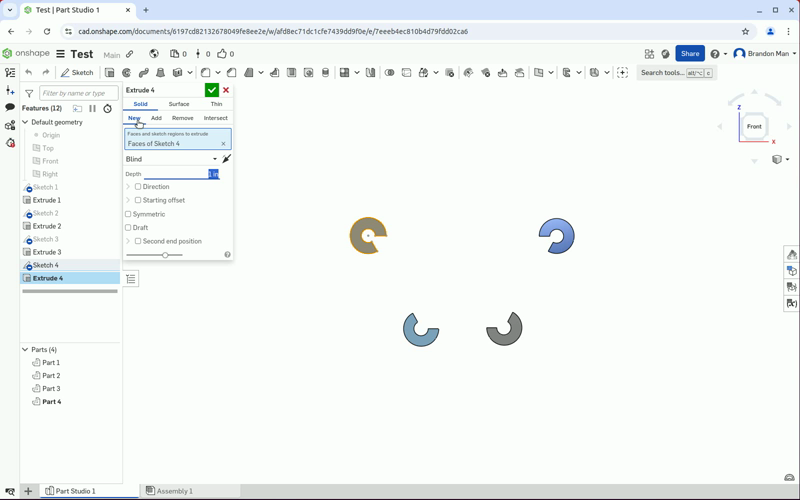
text(11.072)
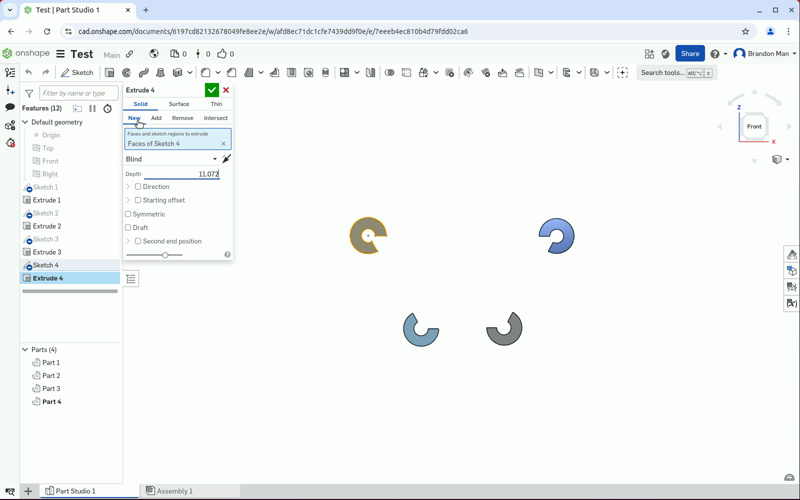
key(tab, 3)
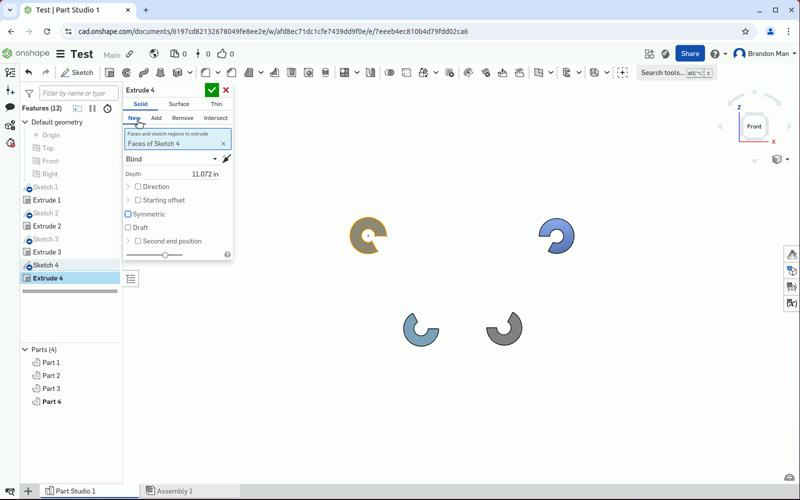
key(space)
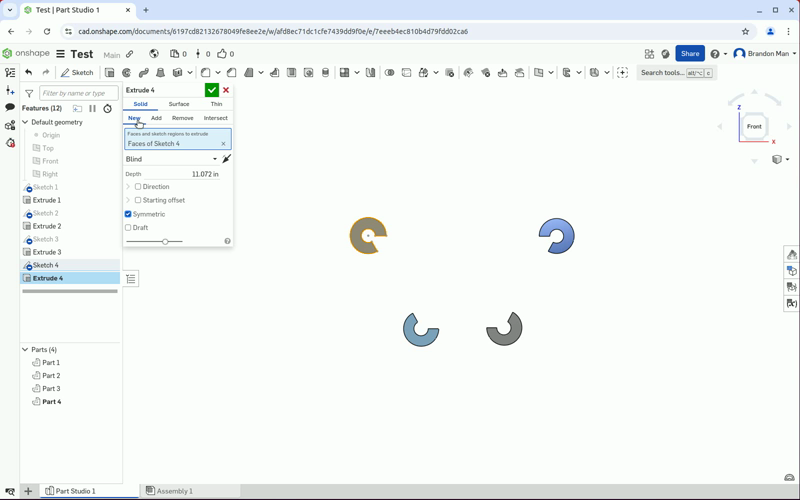
key(enter)
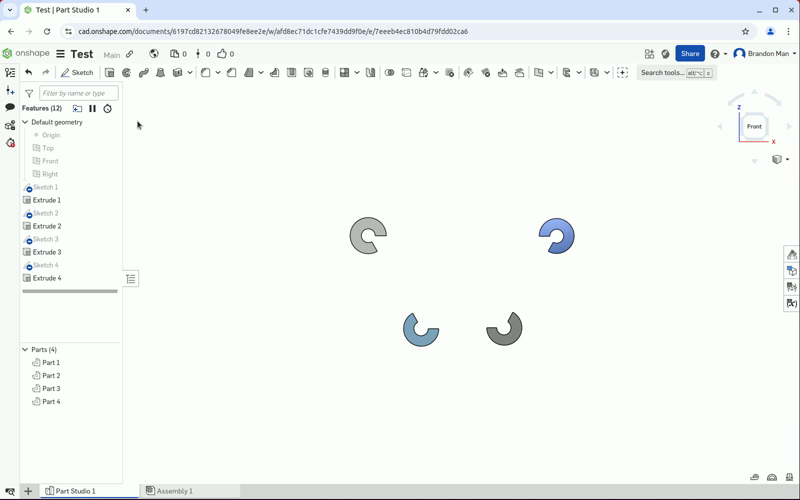
key(shift+h)
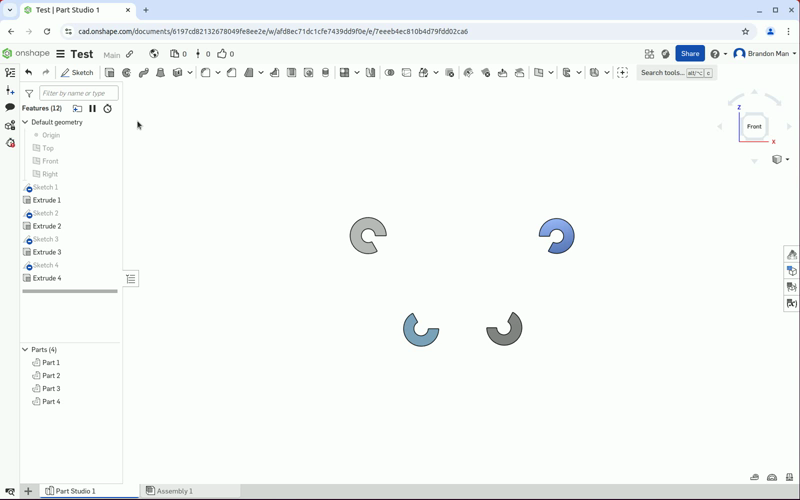
key(shift+h)
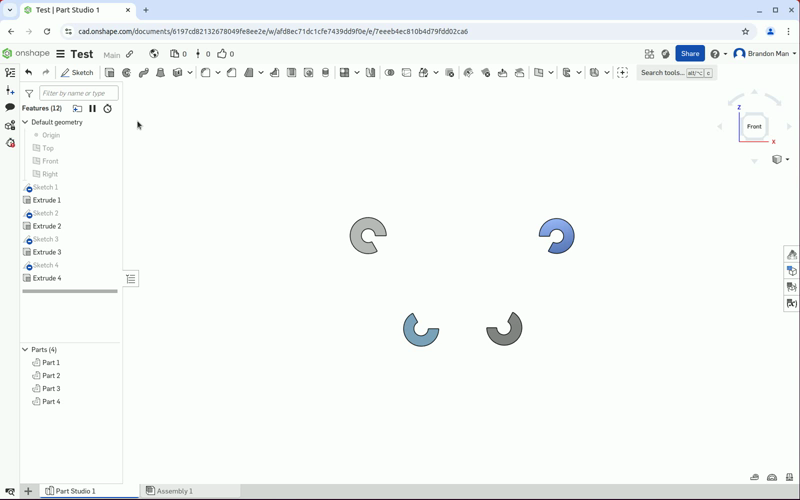
mouse_move(73, 189)
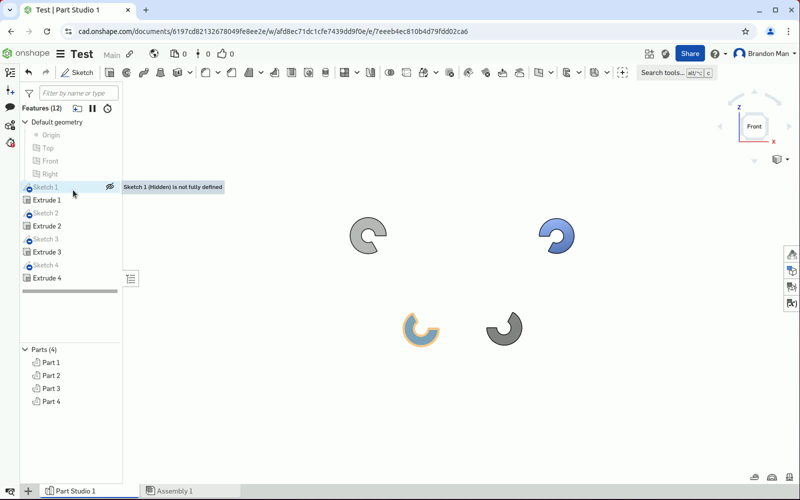
click(73, 189)
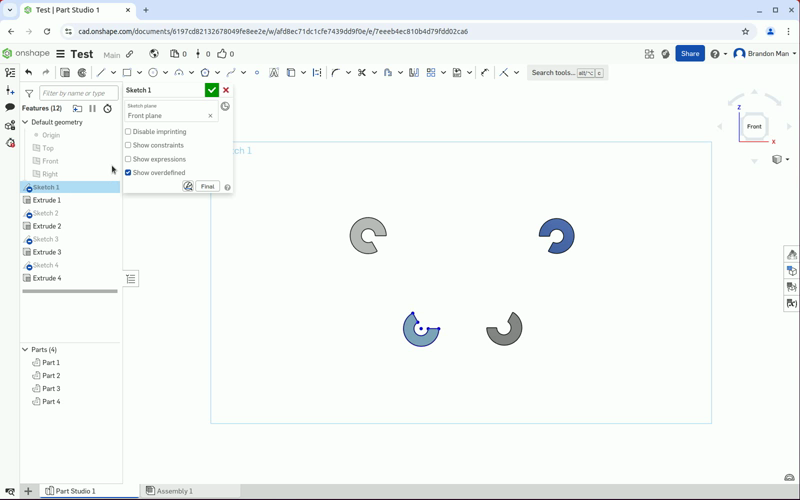
mouse_move(229, 92)
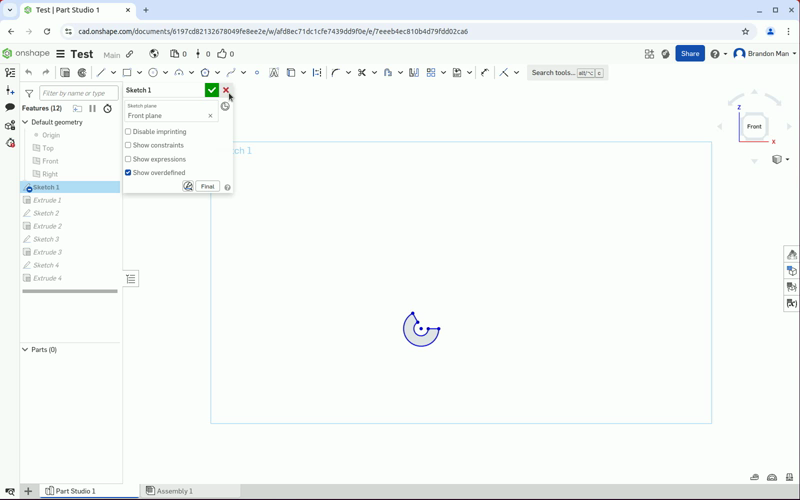
click(229, 92)
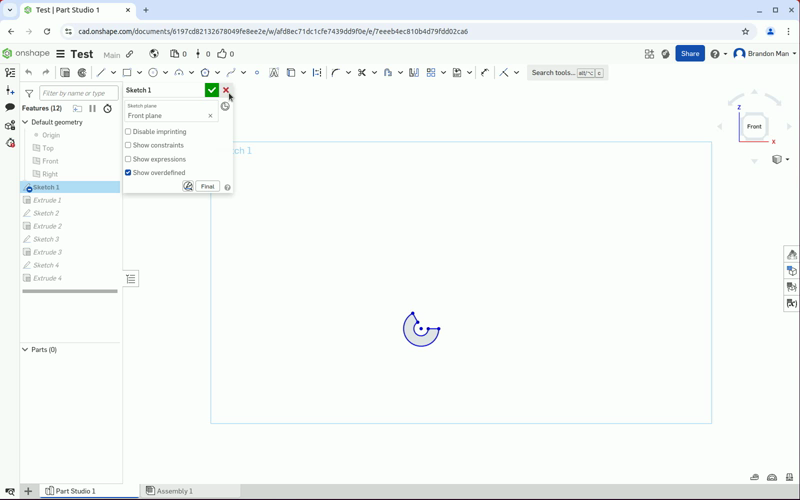
key(shift+s)
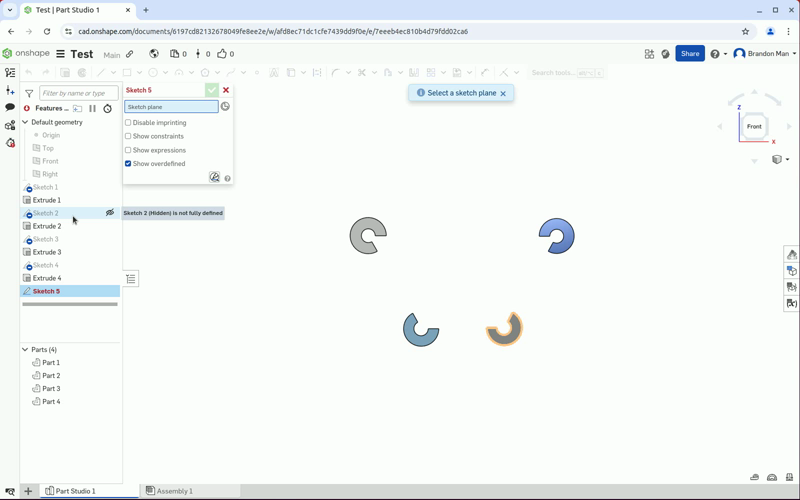
scroll(3)
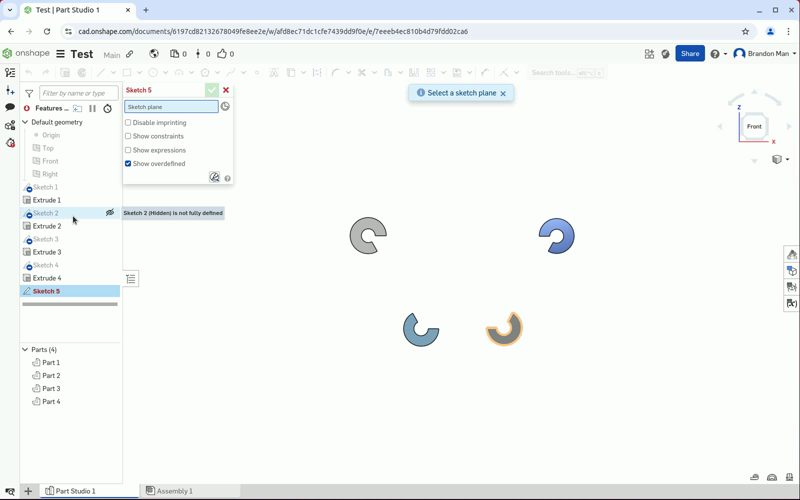
mouse_move(73, 163)
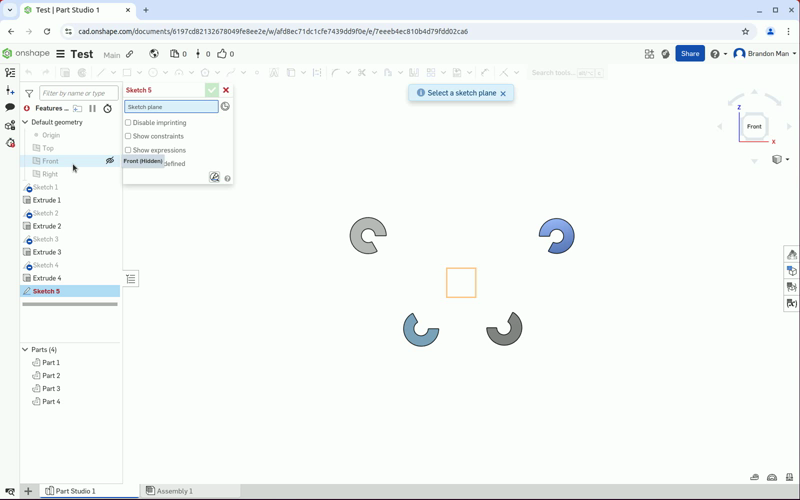
click(73, 163)
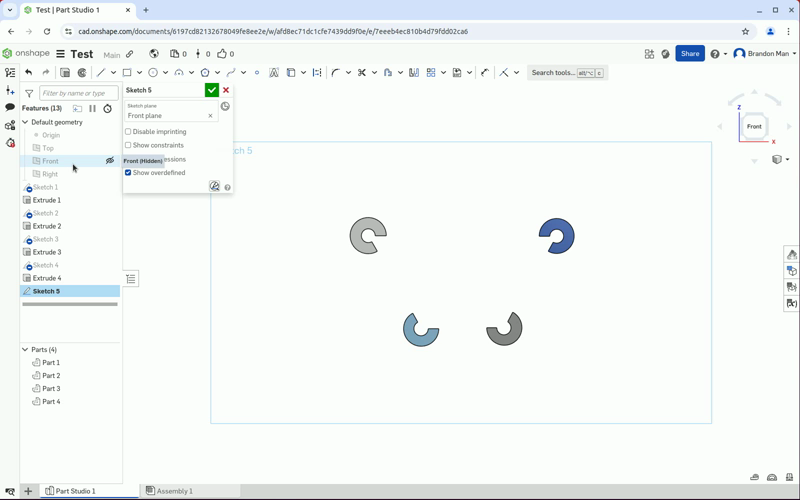
mouse_move(73, 352)
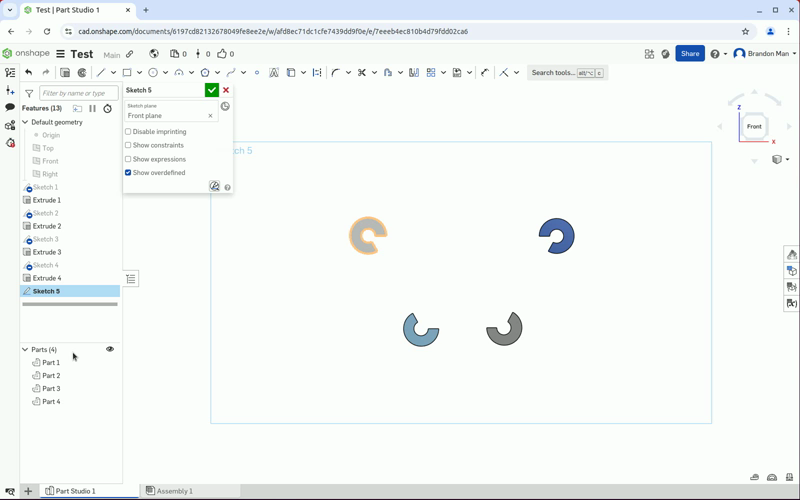
key(y)
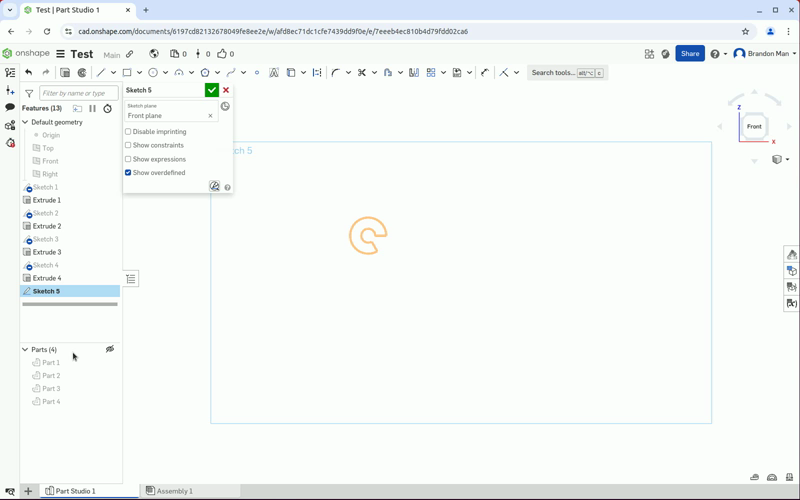
key(l)
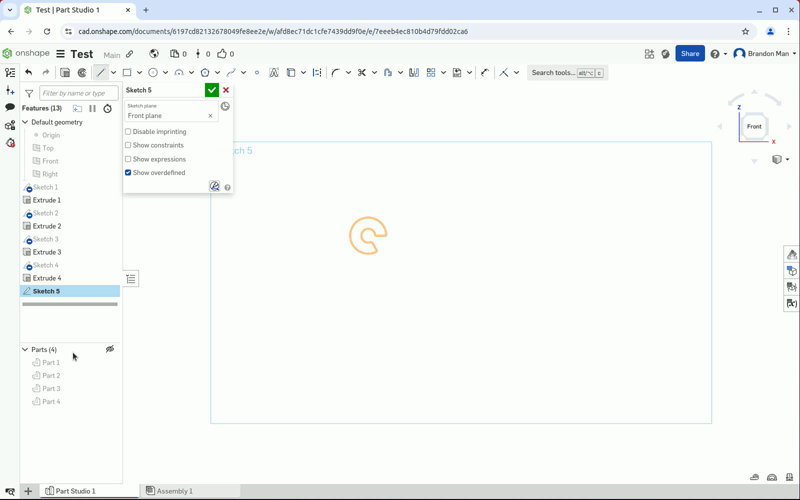
key_down(shift)
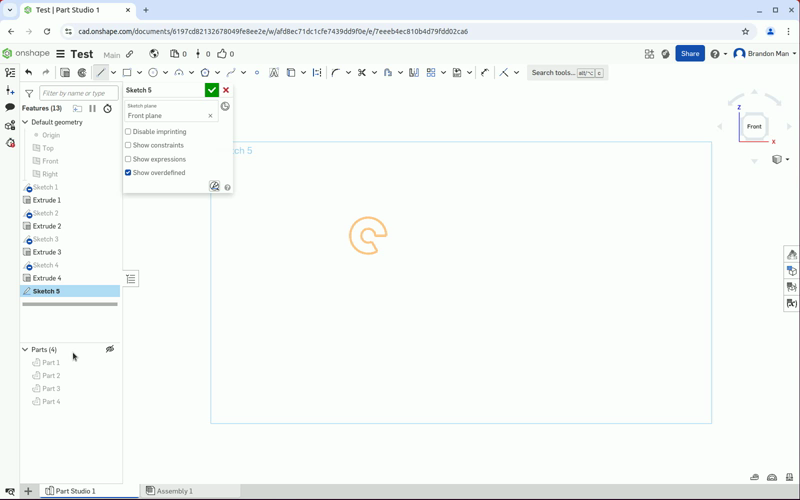
mouse_move(412, 313)
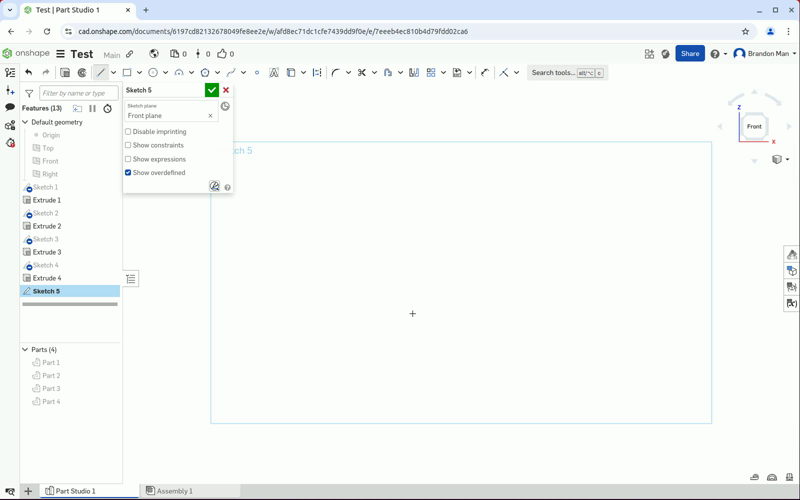
click(412, 313)
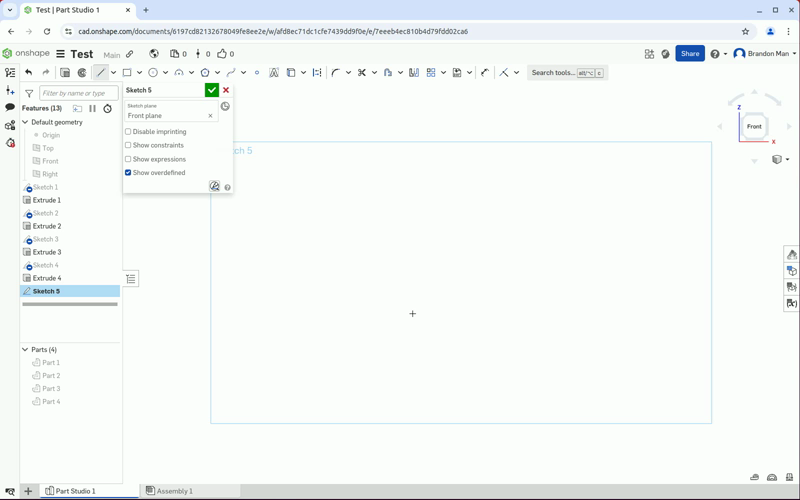
key_up(shift)
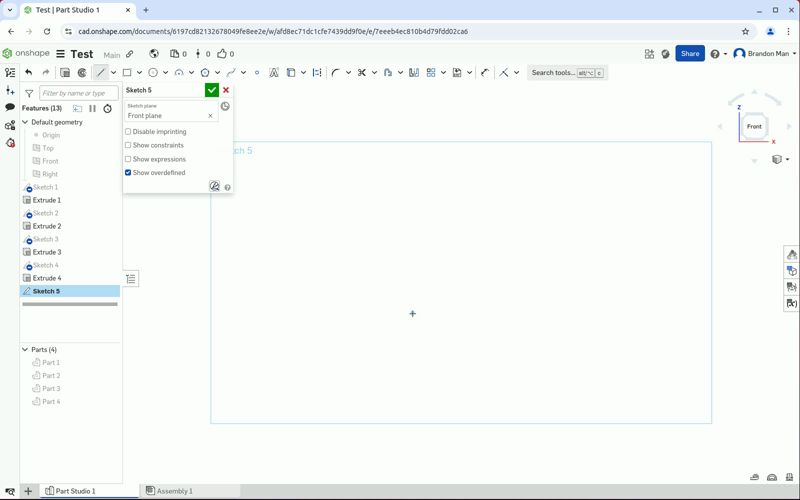
key_down(shift)
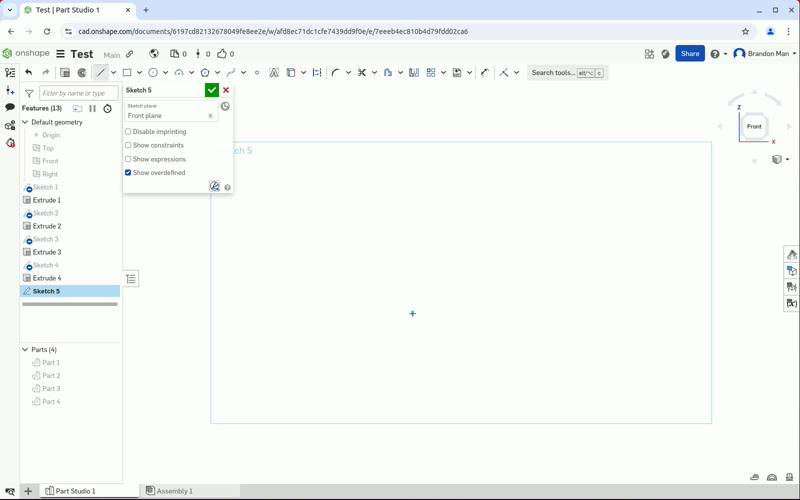
mouse_move(442, 313)
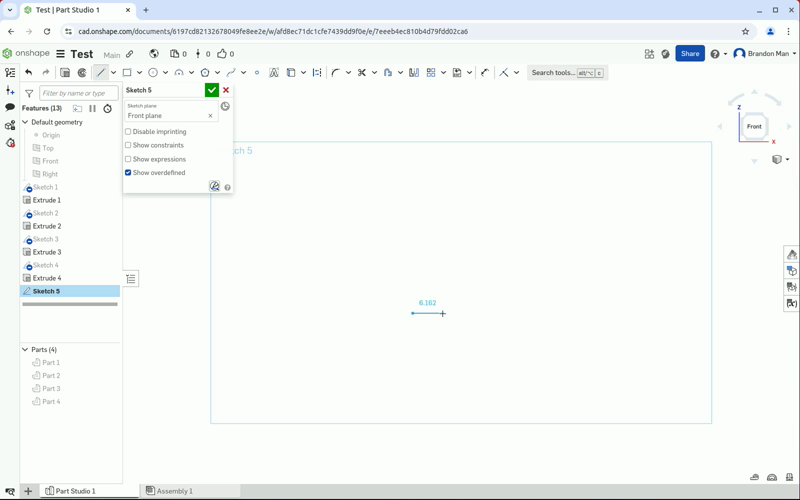
mouse_move(418, 322)
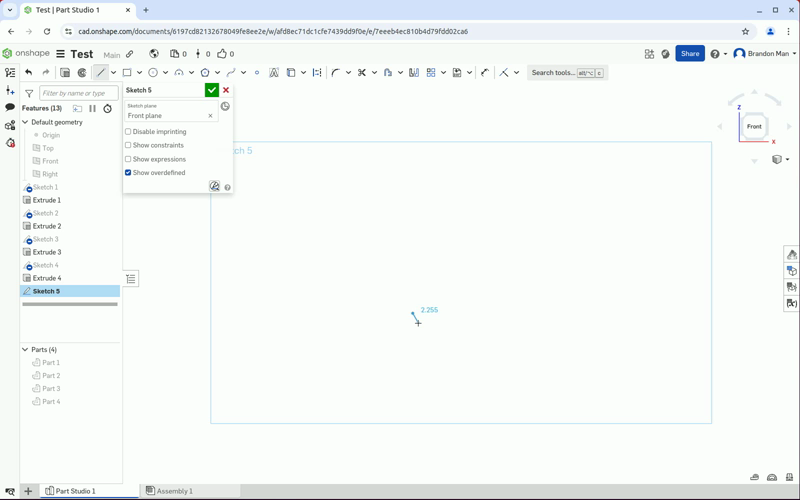
click(418, 322)
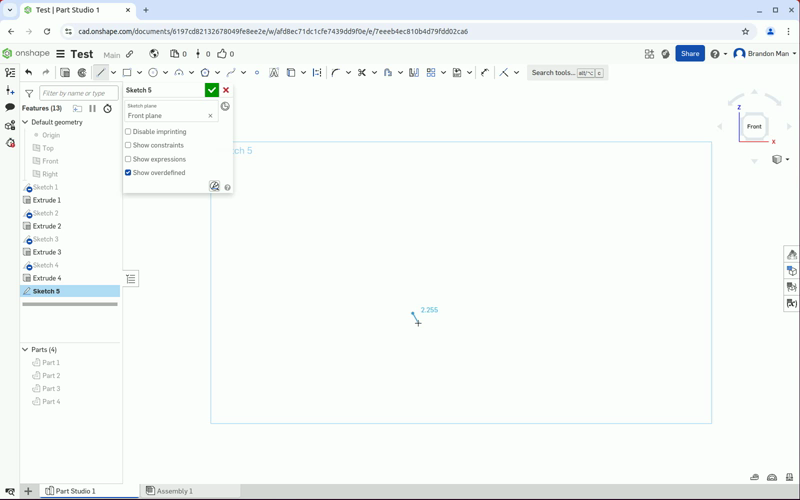
key_up(shift)
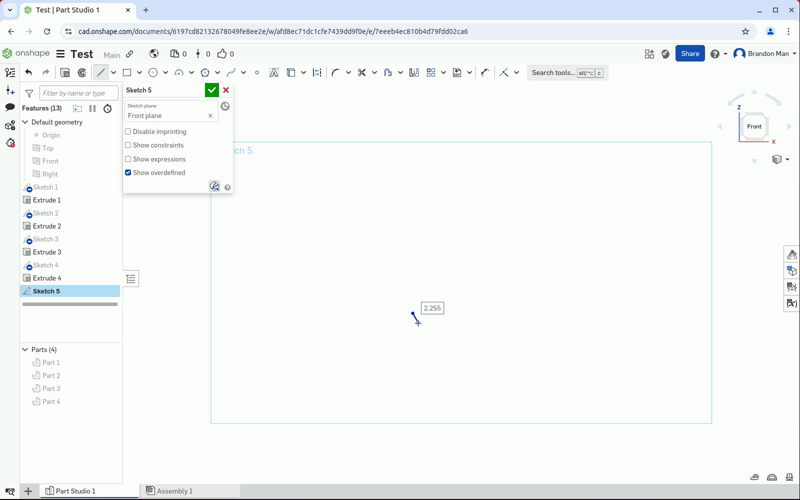
key(esc)
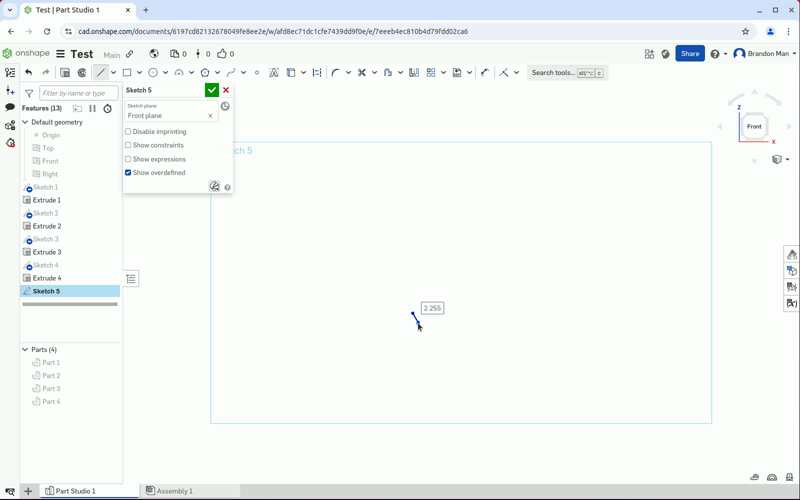
key(a)
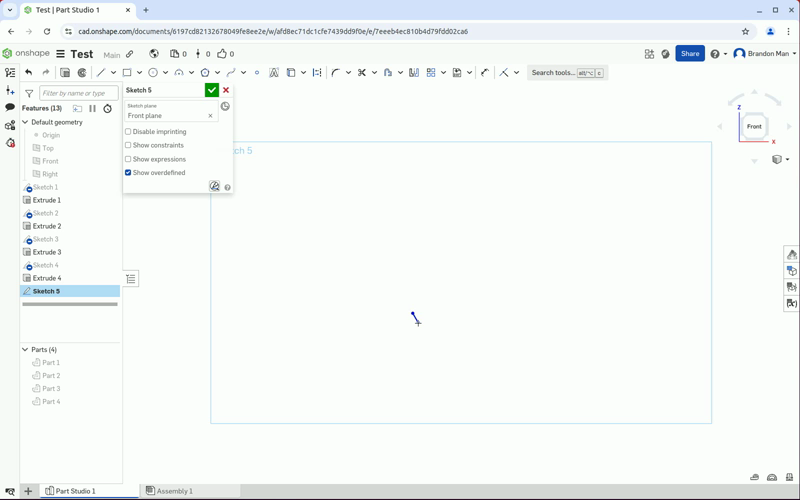
mouse_move(418, 322)
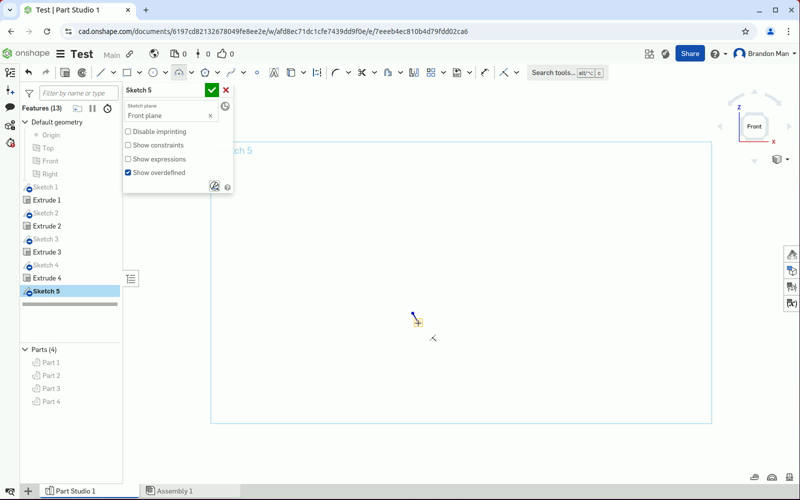
click(418, 322)
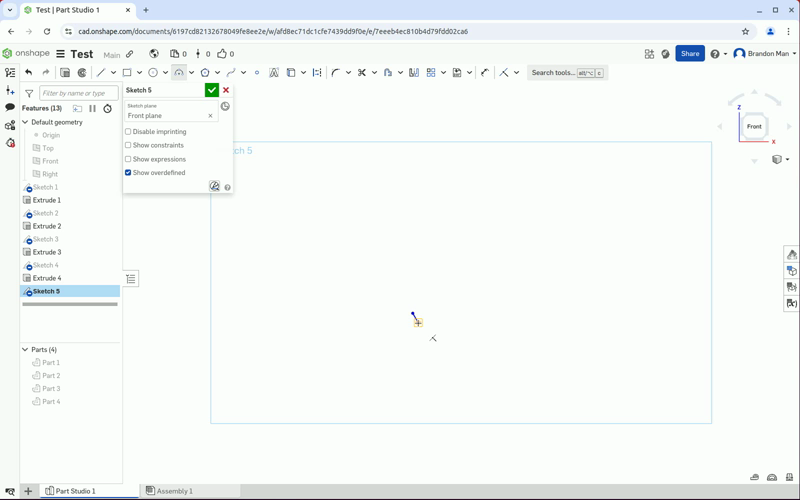
key_down(shift)
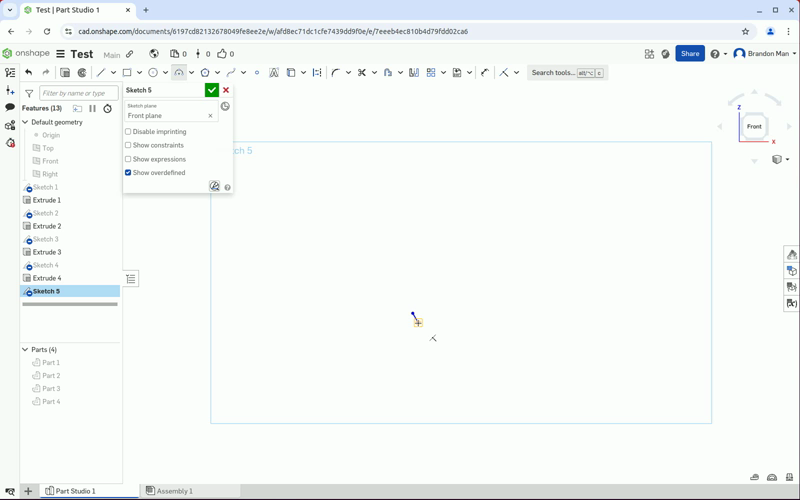
mouse_move(428, 328)
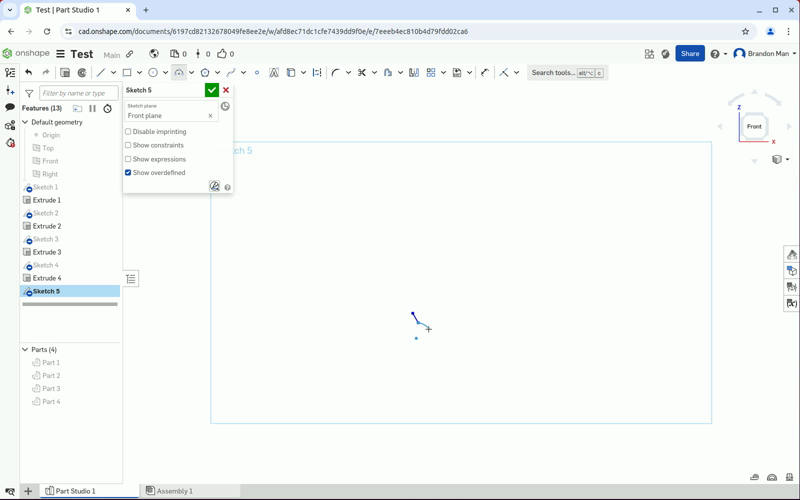
click(428, 328)
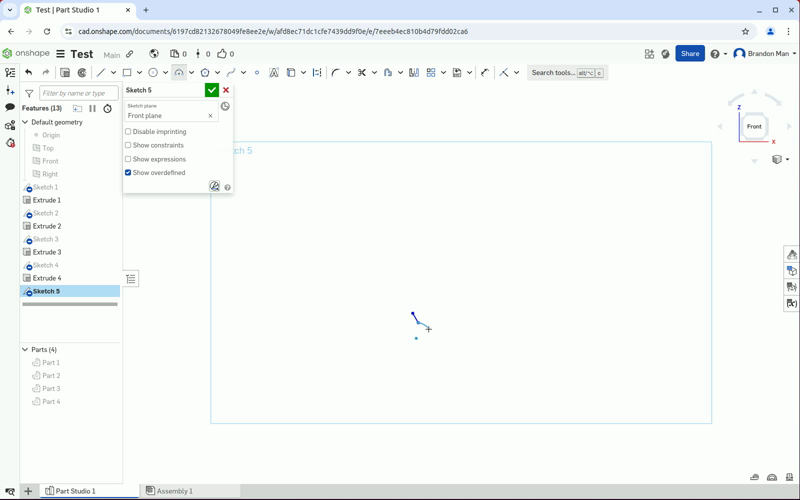
mouse_move(425, 321)
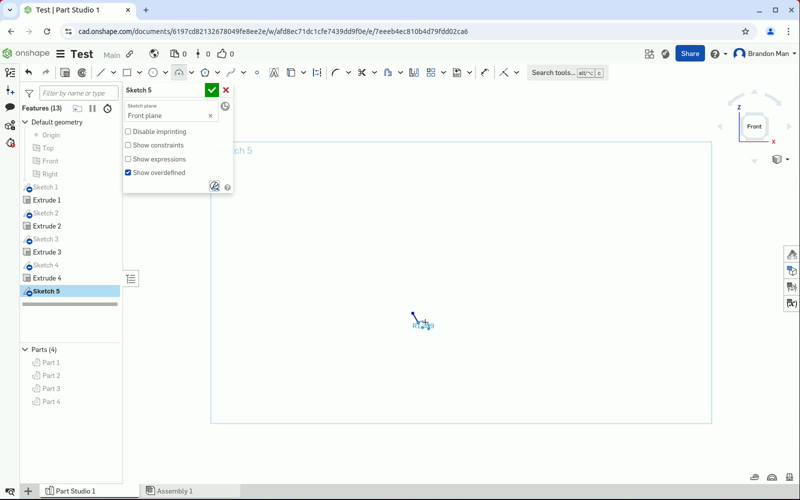
click(425, 321)
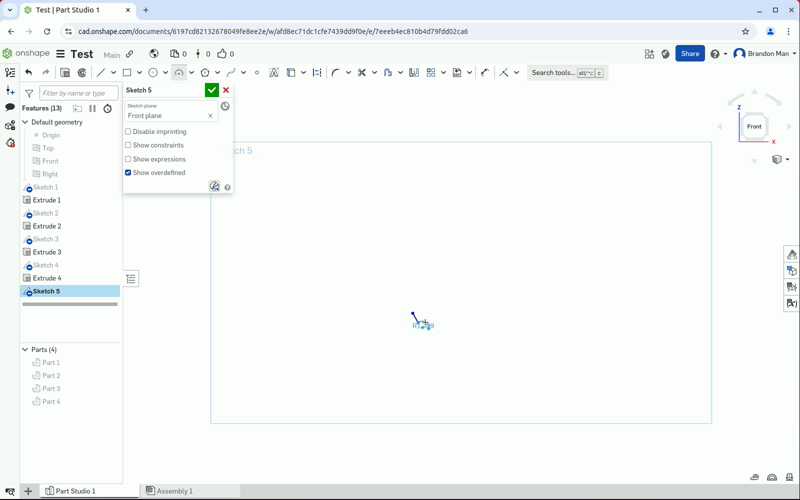
key_up(shift)
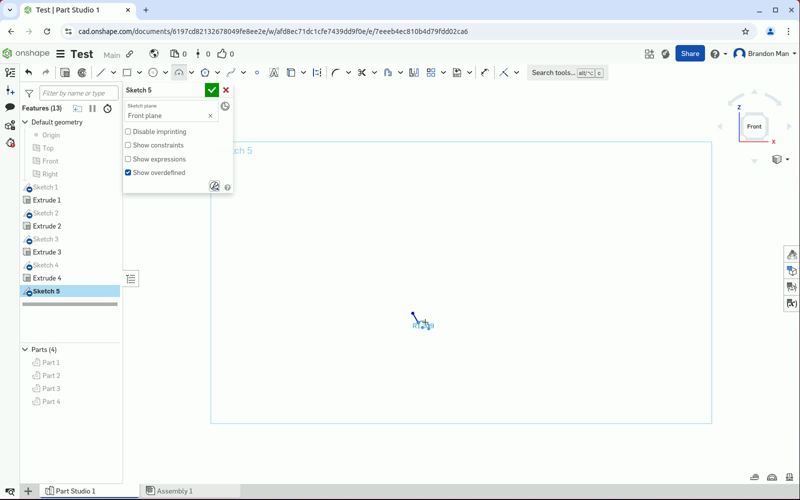
key(esc)
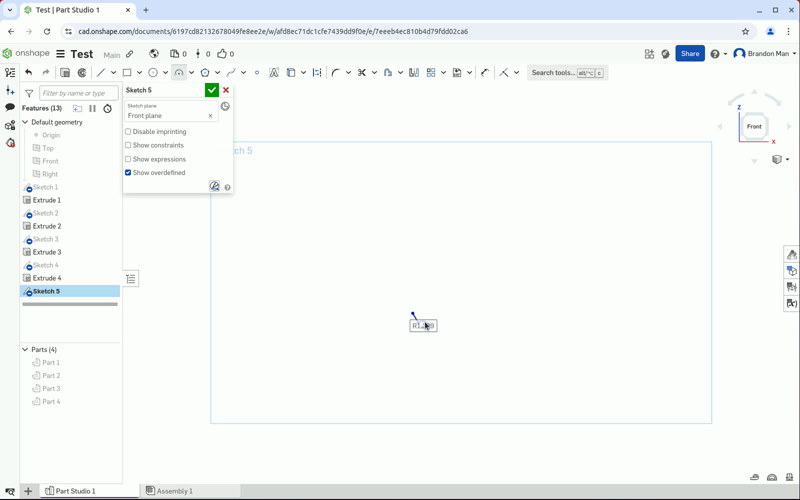
key(l)
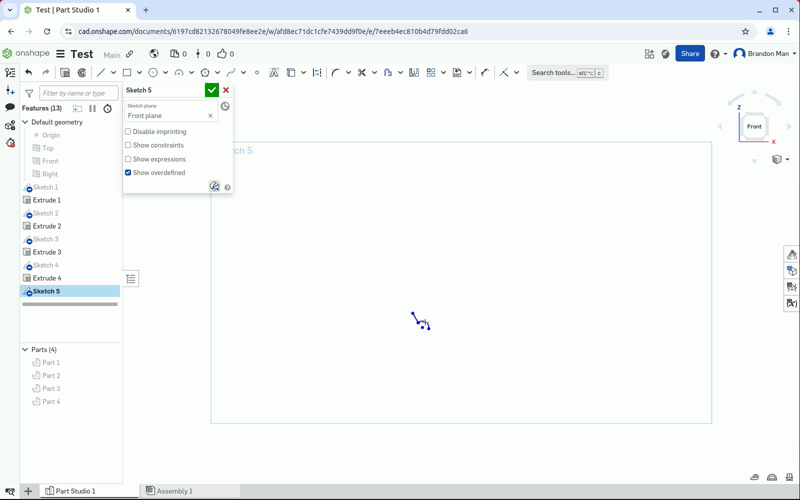
mouse_move(428, 328)
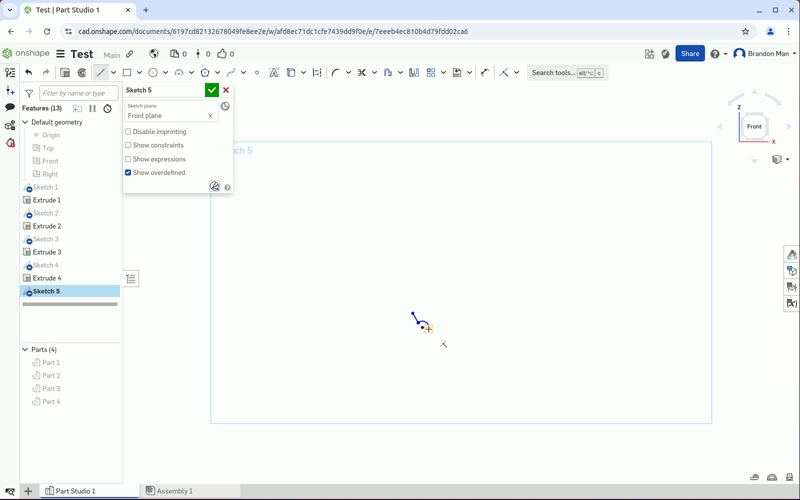
click(428, 328)
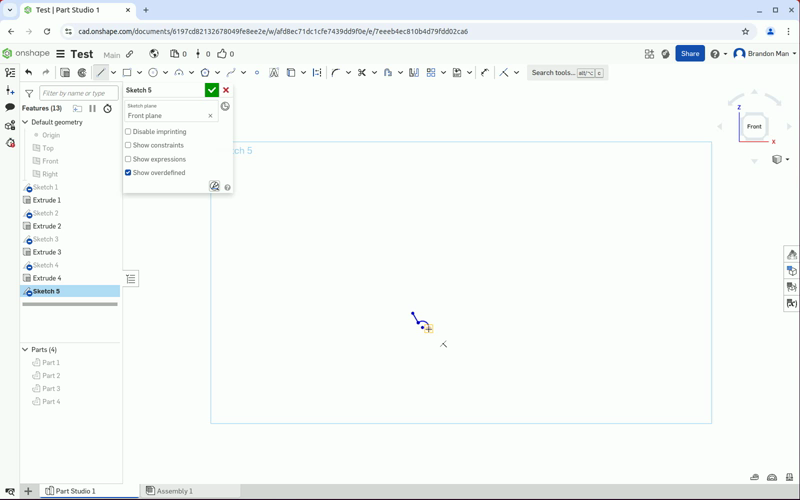
key_down(shift)
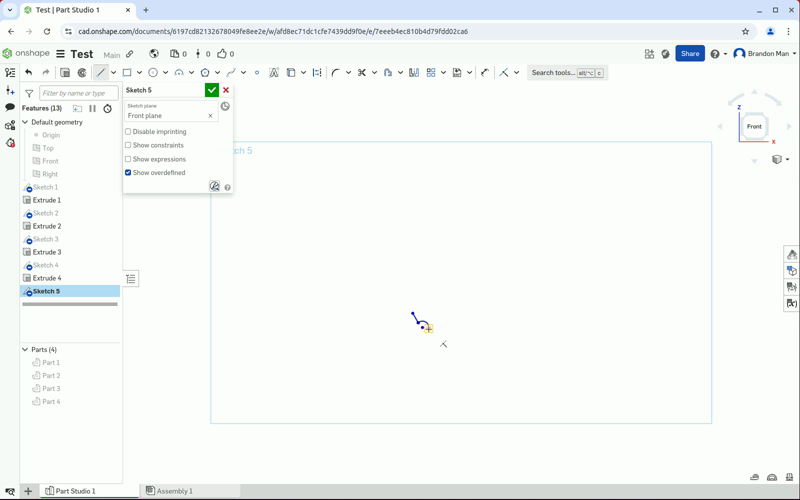
mouse_move(458, 328)
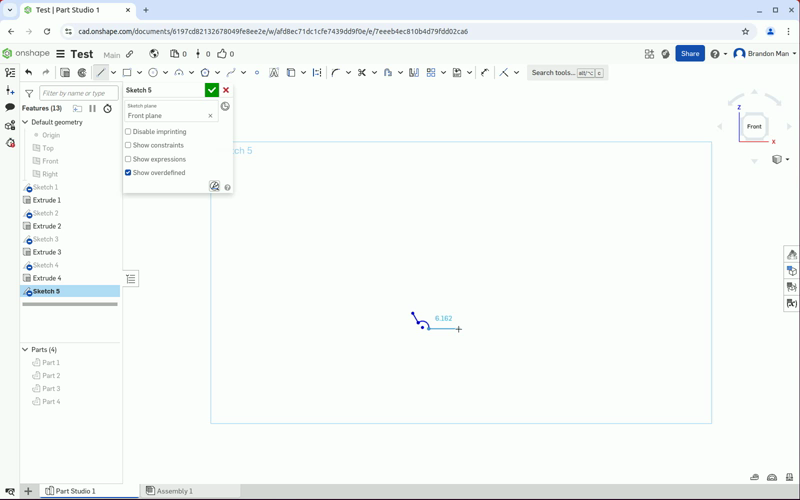
mouse_move(439, 328)
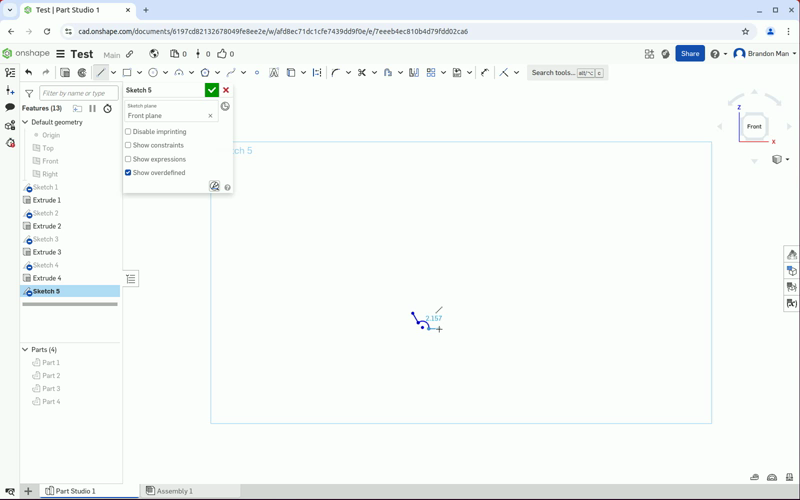
click(439, 328)
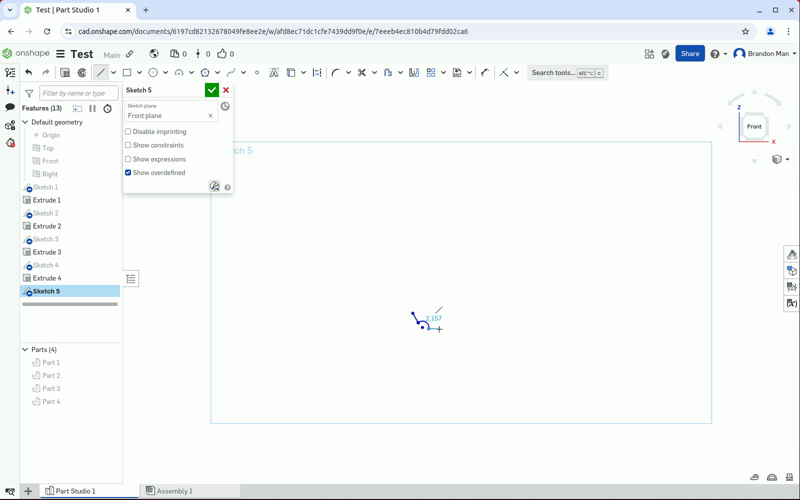
key_up(shift)
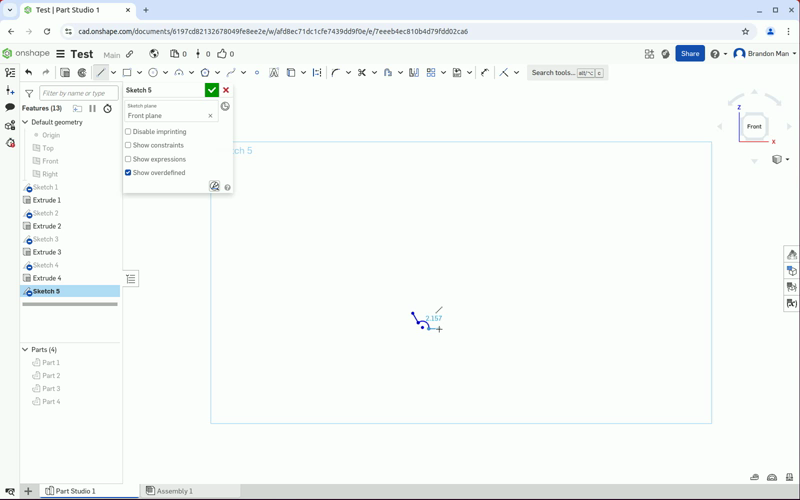
key(esc)
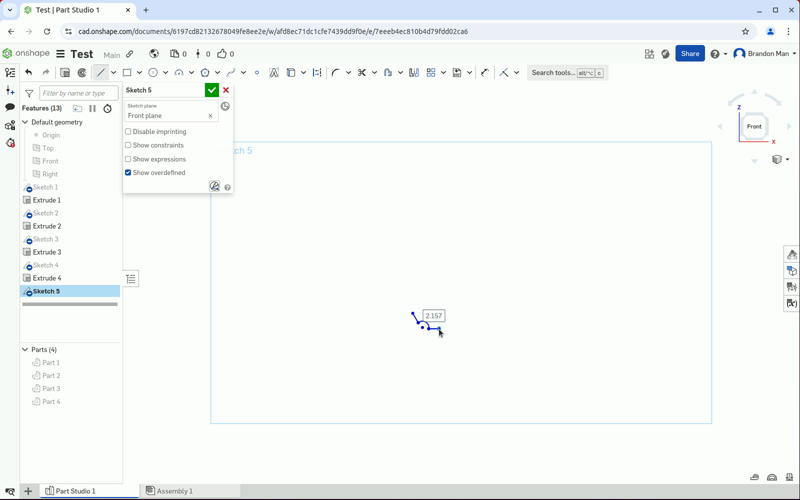
key(a)
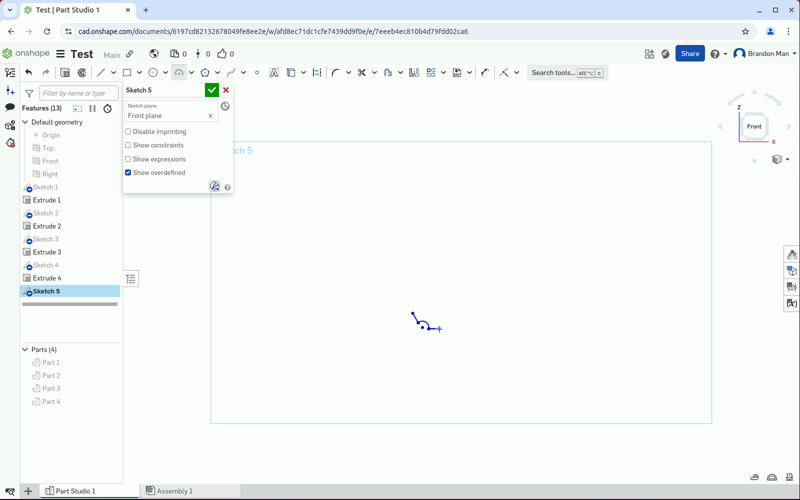
mouse_move(439, 328)
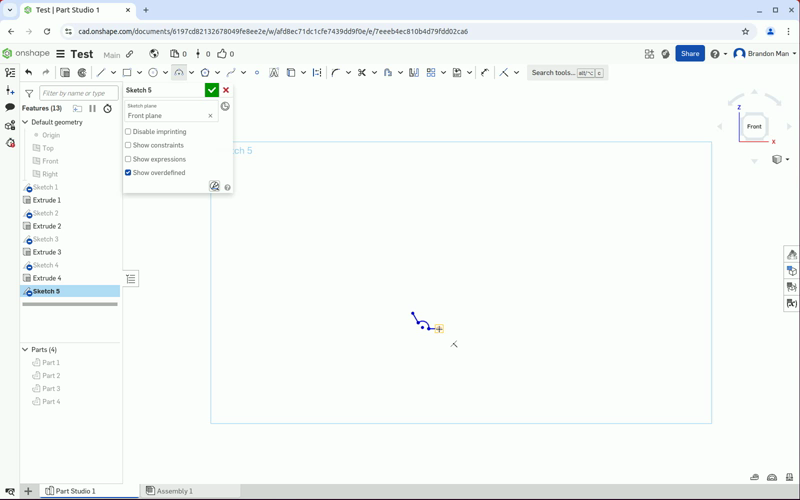
click(439, 328)
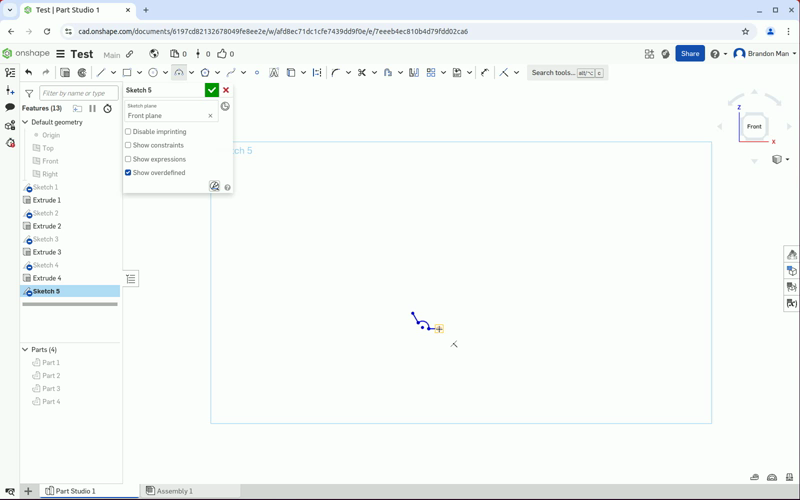
mouse_move(412, 313)
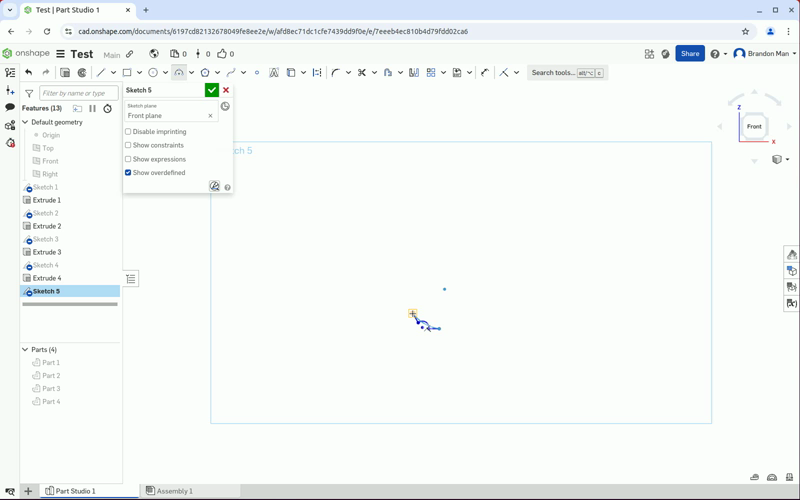
click(412, 313)
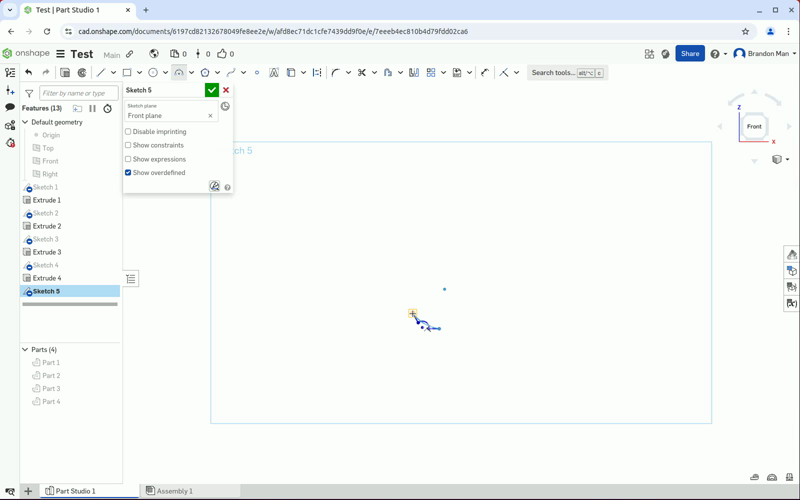
key_down(shift)
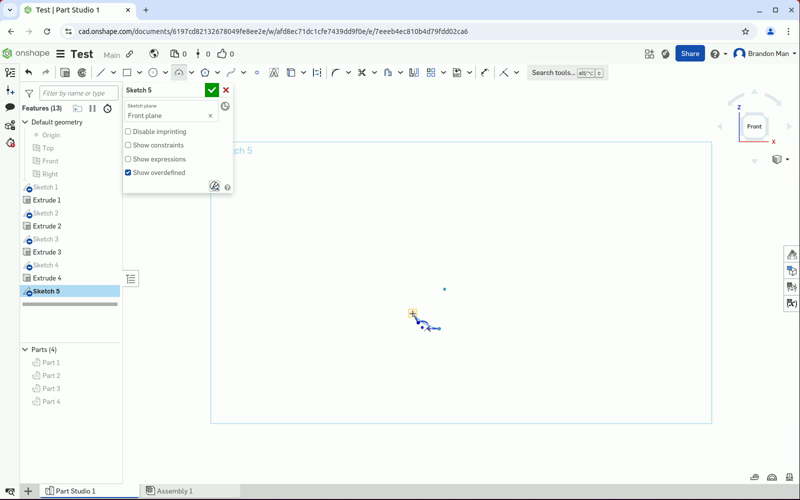
mouse_move(430, 312)
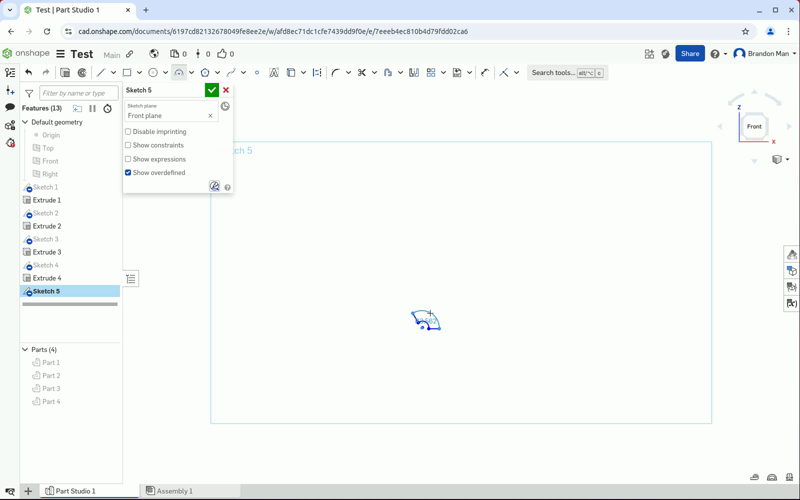
click(430, 312)
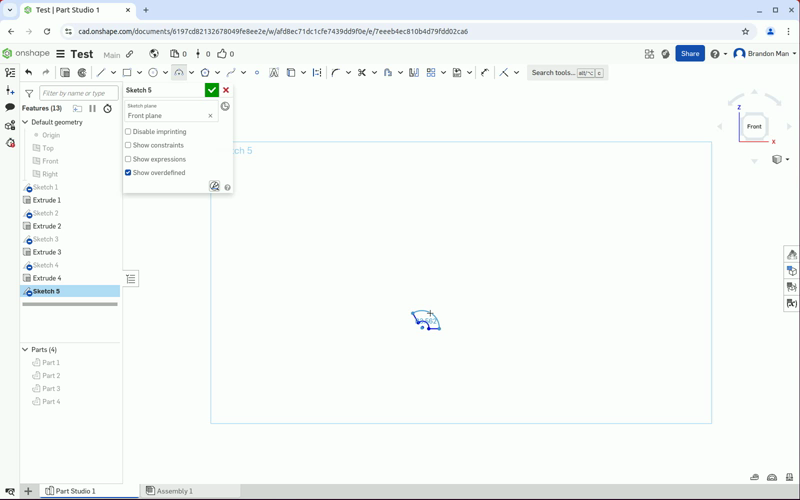
key_up(shift)
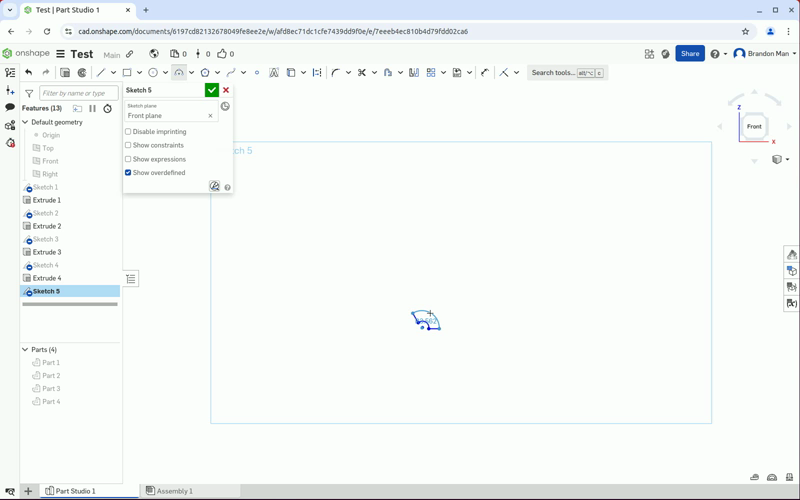
key(esc)
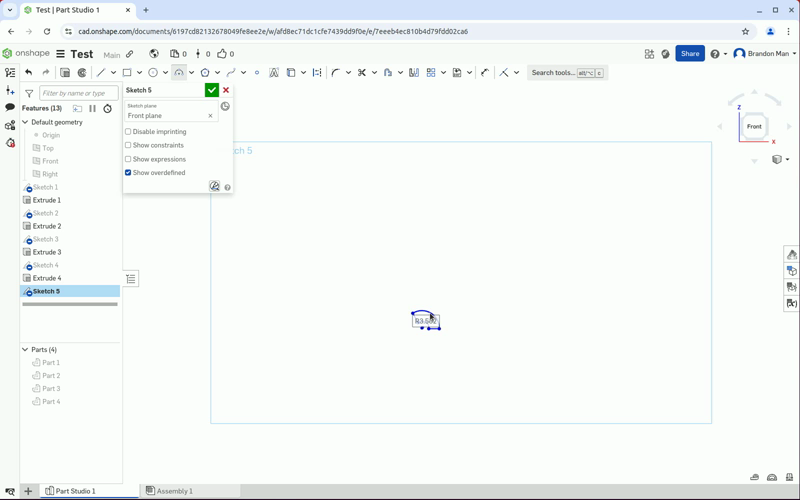
mouse_move(436, 320)
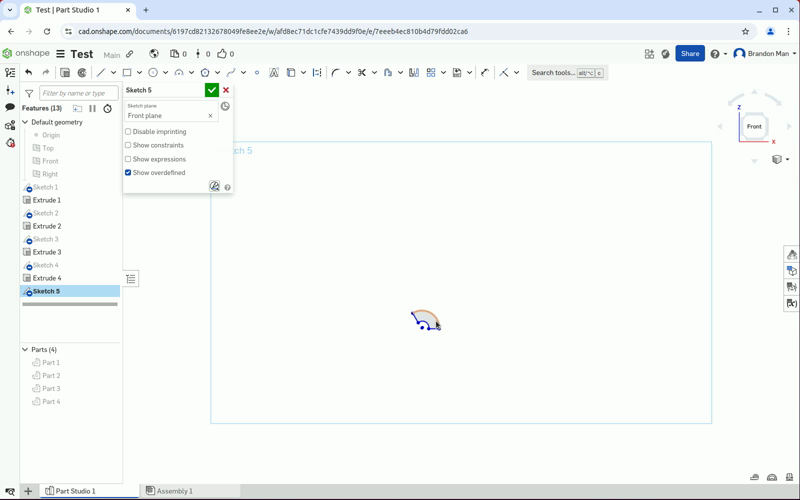
scroll(6)
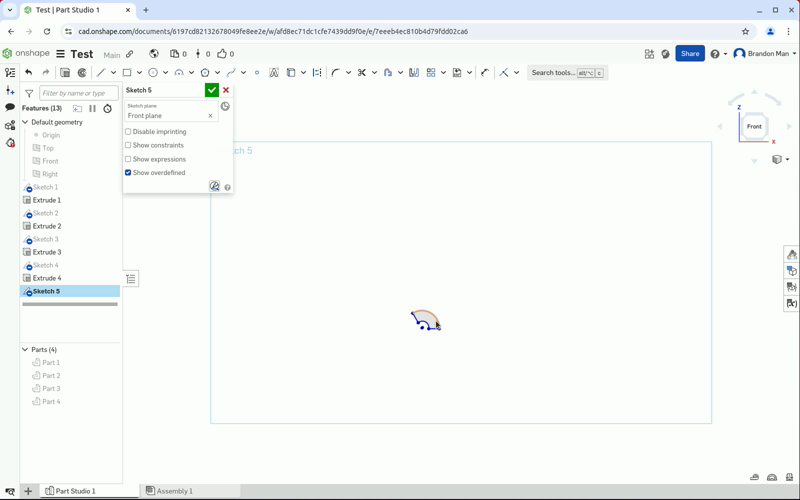
scroll(6)
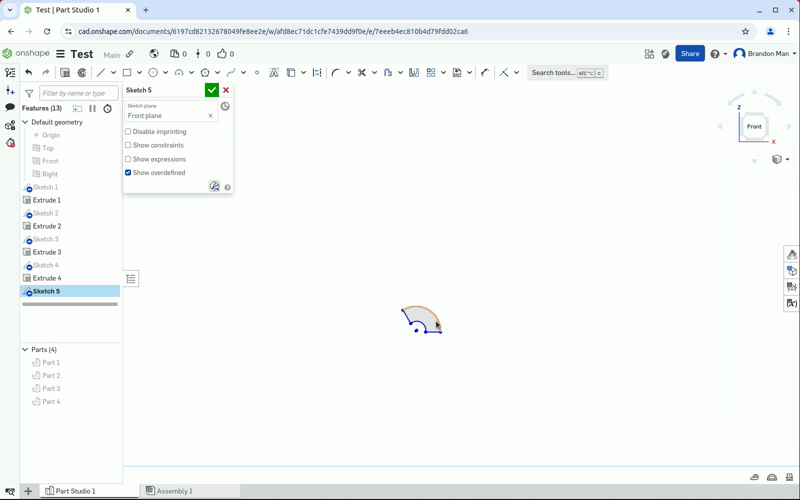
scroll(6)
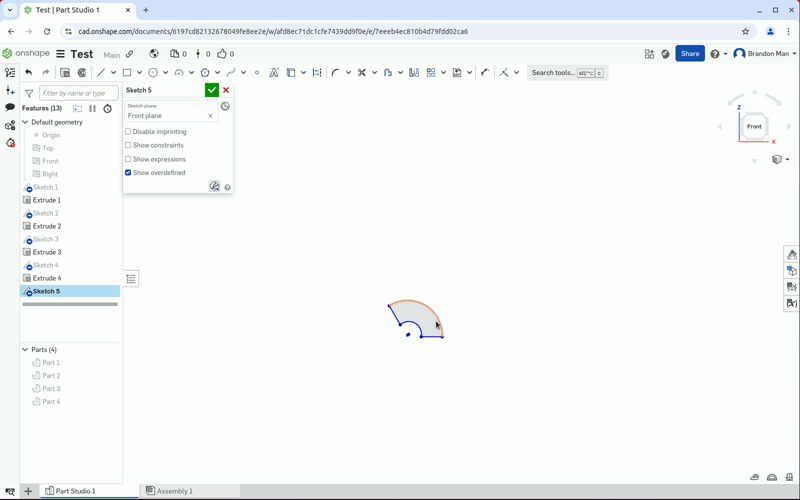
scroll(6)
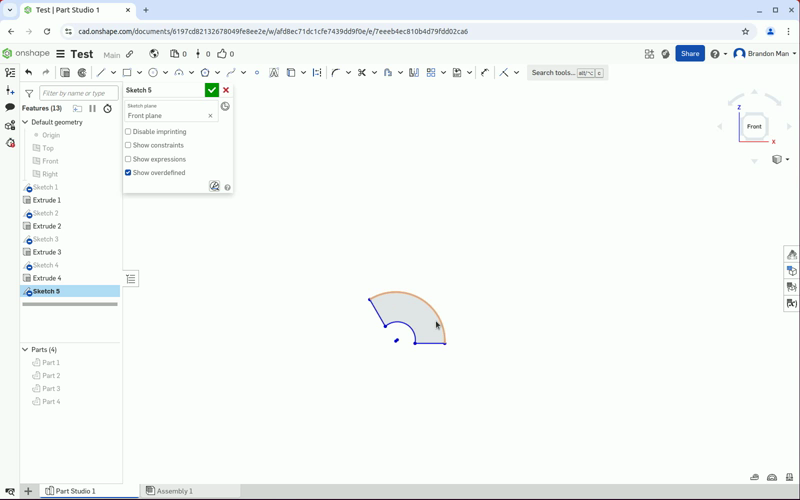
scroll(6)
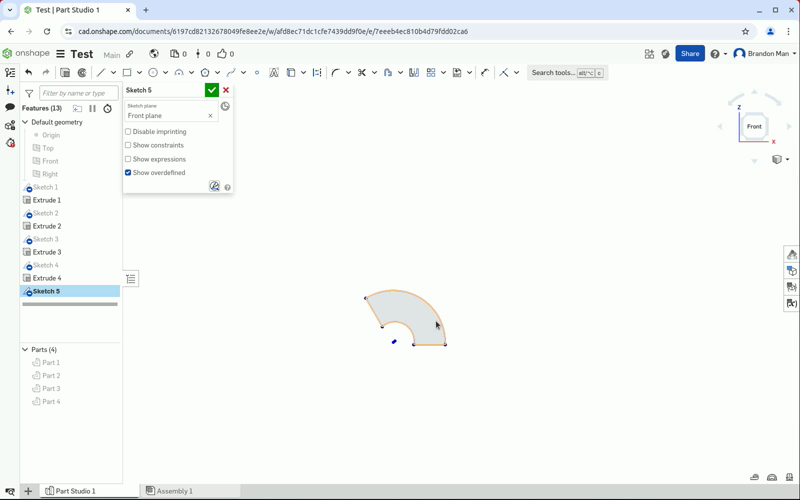
scroll(6)
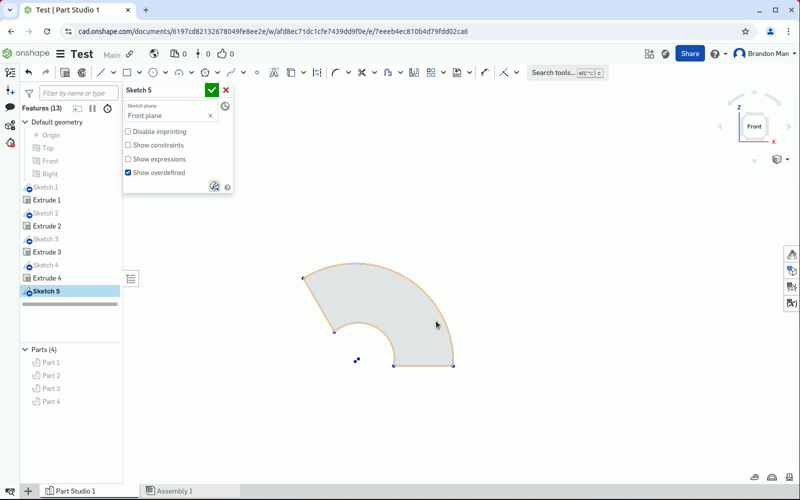
scroll(6)
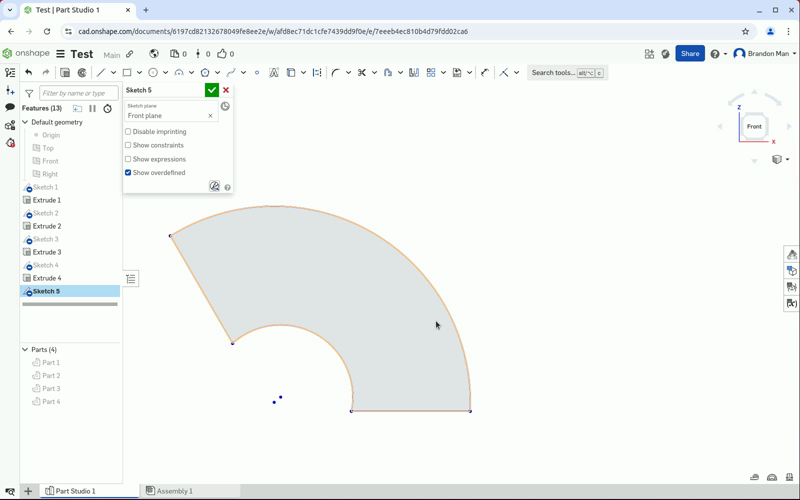
click(436, 320)
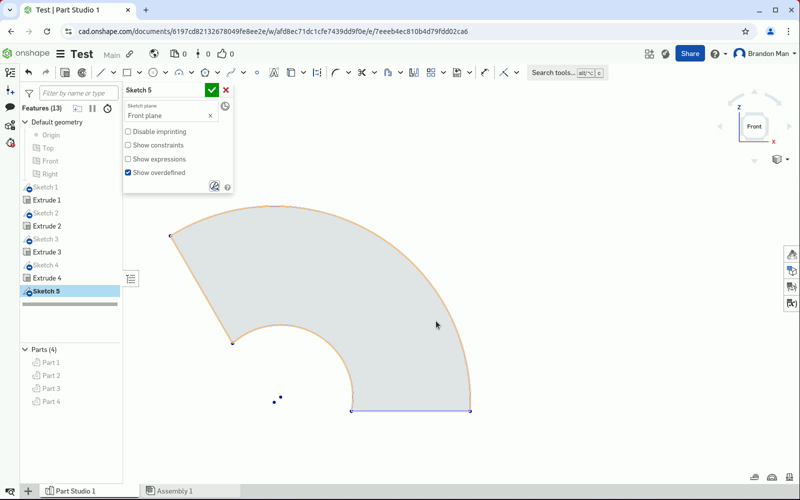
scroll(-6)
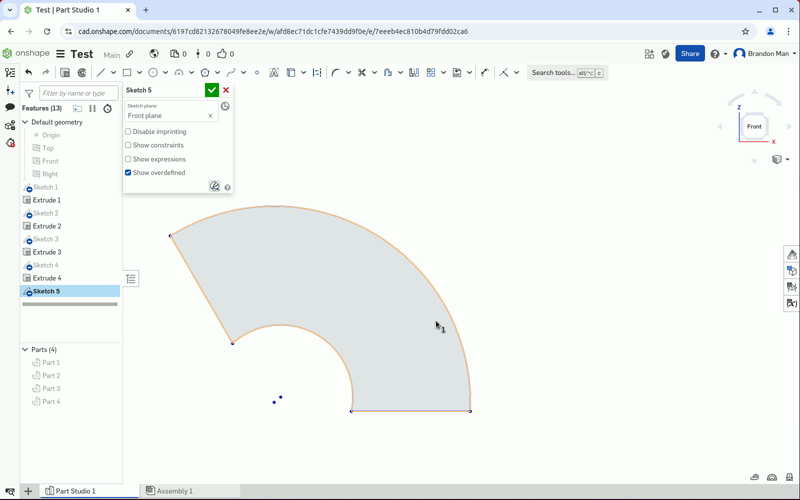
scroll(-6)
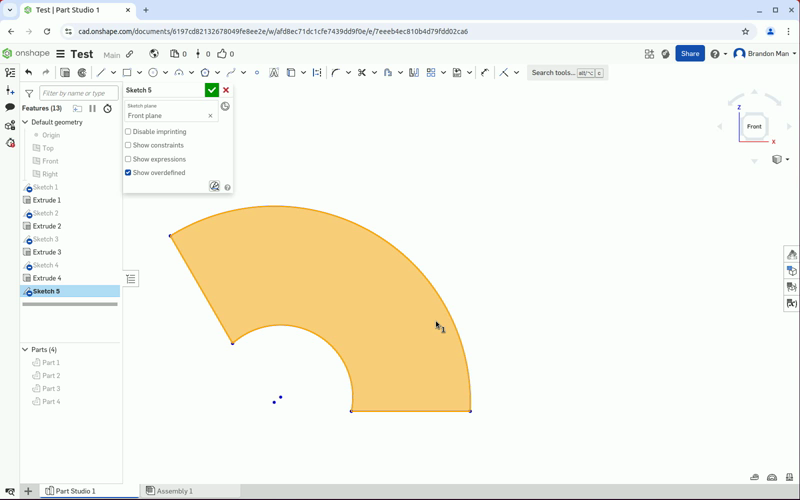
scroll(-6)
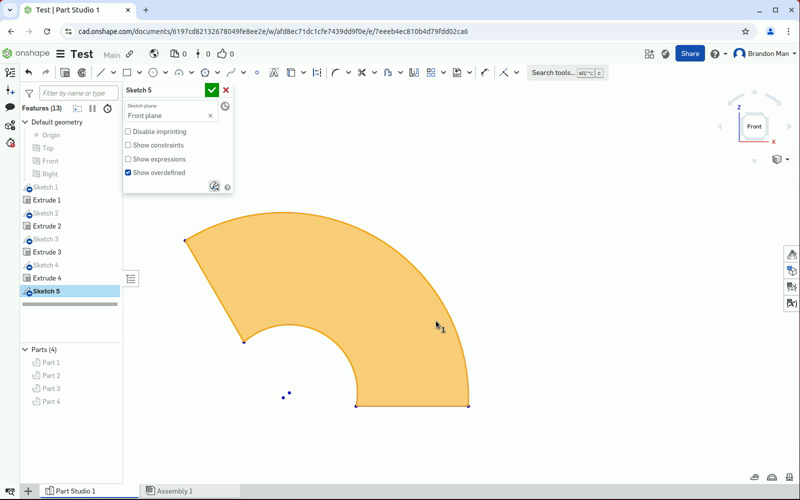
scroll(-6)
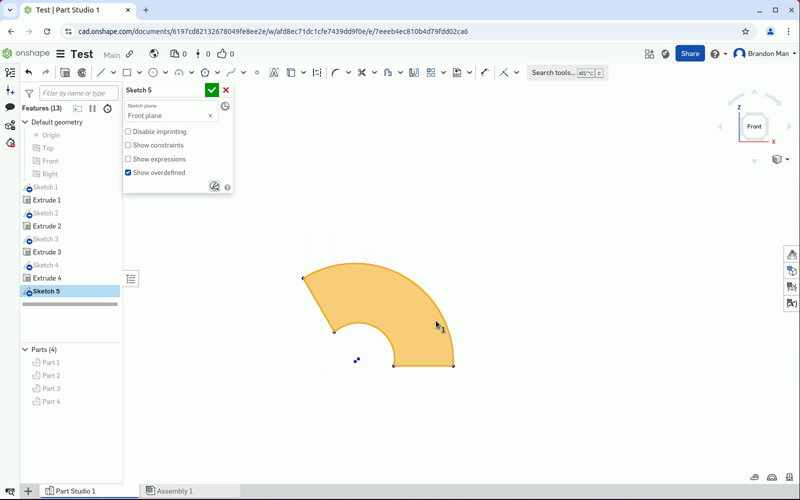
scroll(-6)
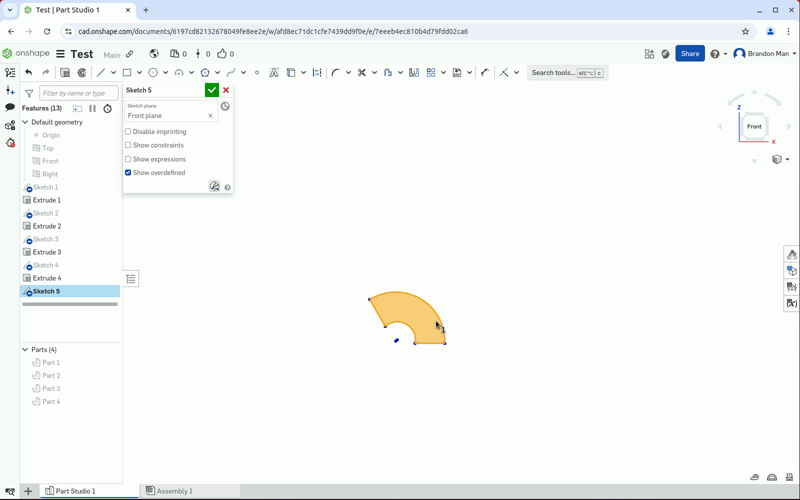
scroll(-6)
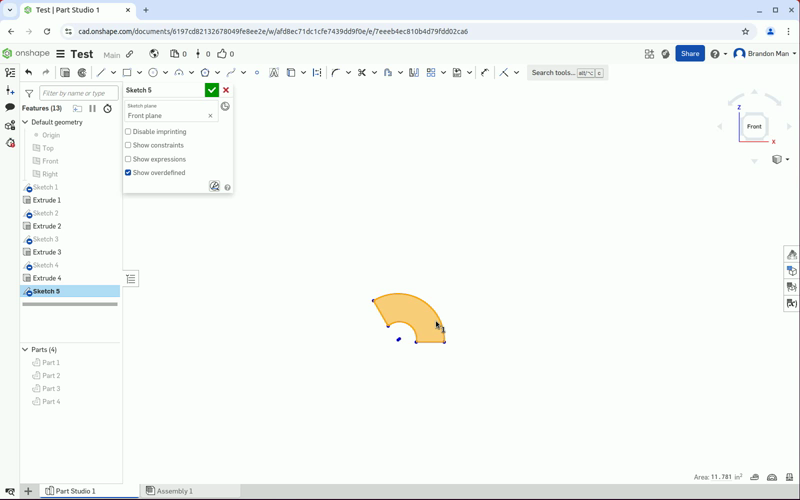
scroll(-6)
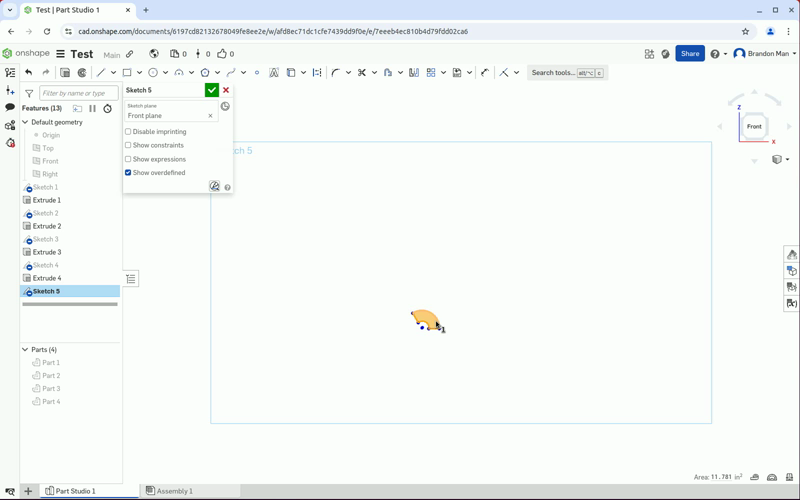
mouse_move(73, 352)
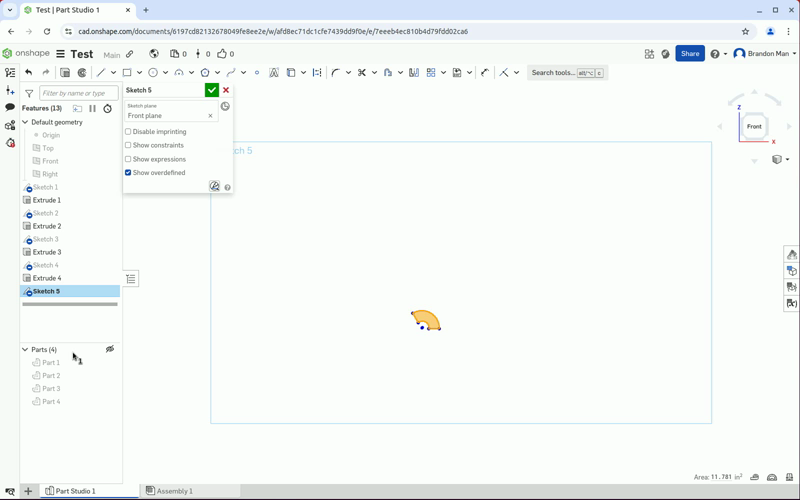
key(shift+y)
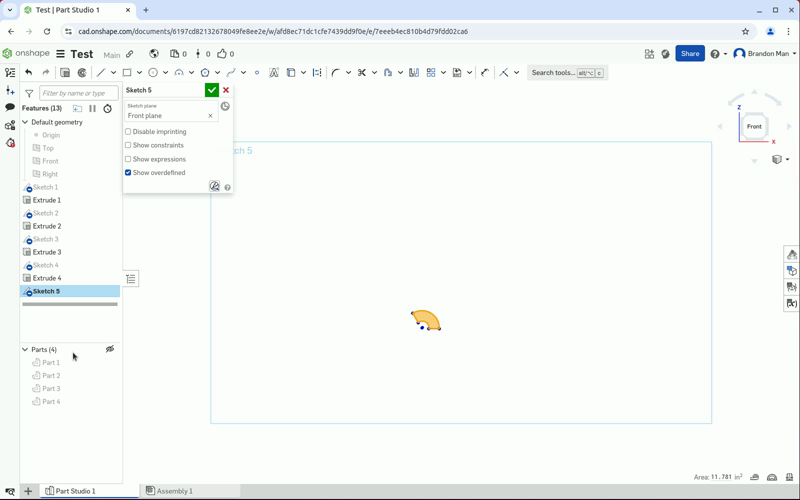
key(shift+e)
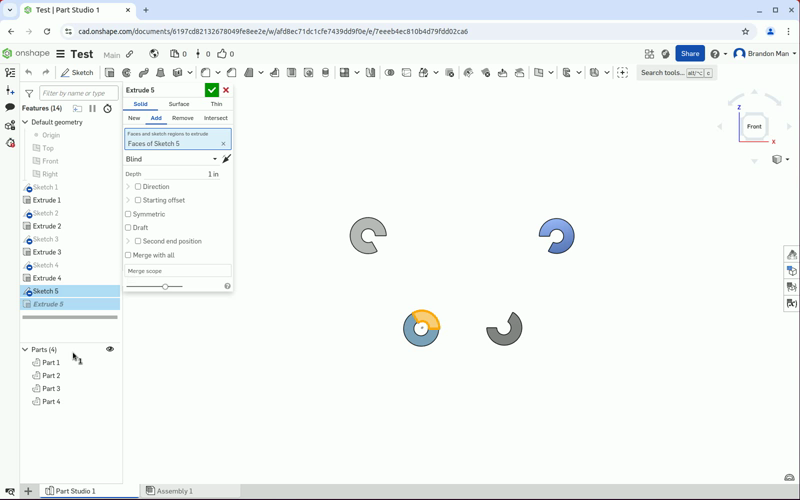
mouse_move(143, 106)
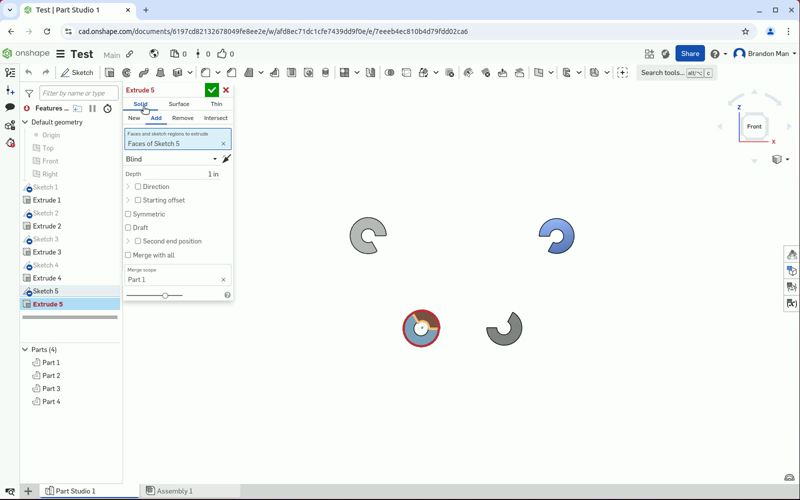
click(143, 106)
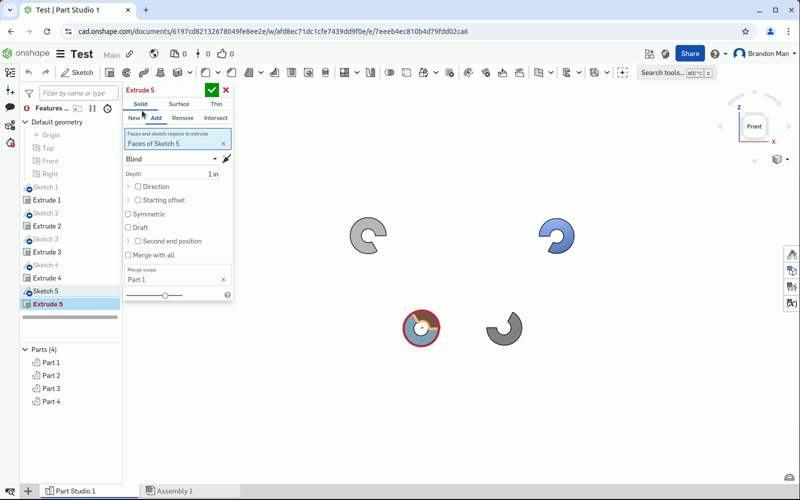
mouse_move(137, 120)
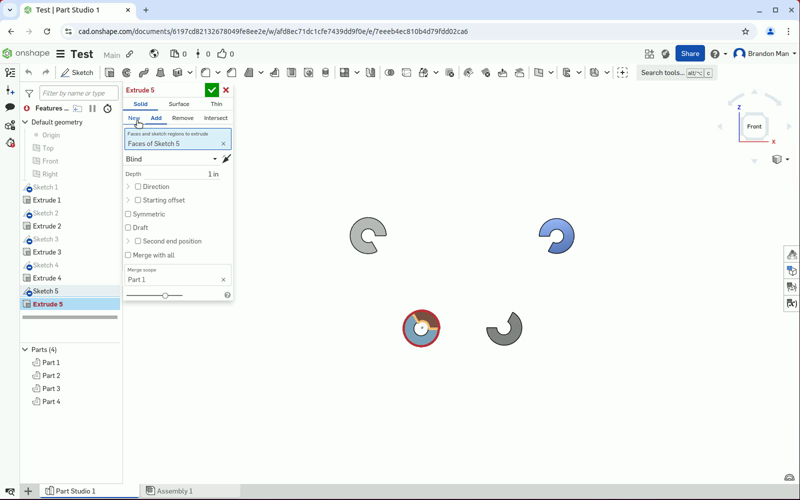
click(137, 120)
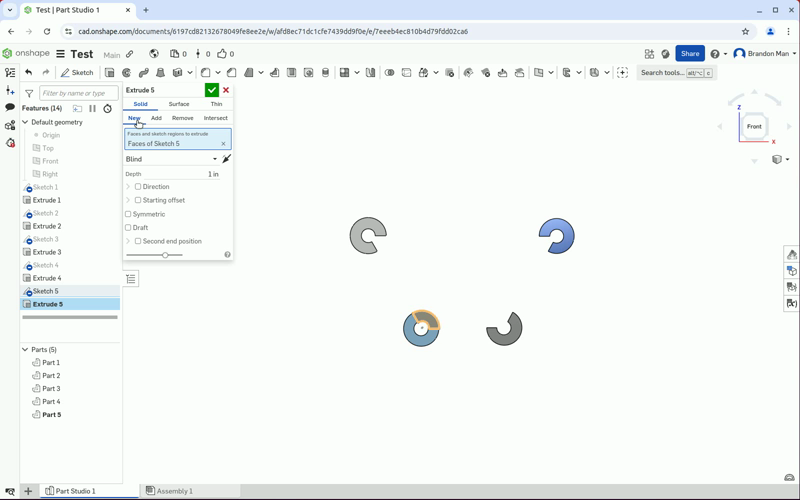
key(tab, 4)
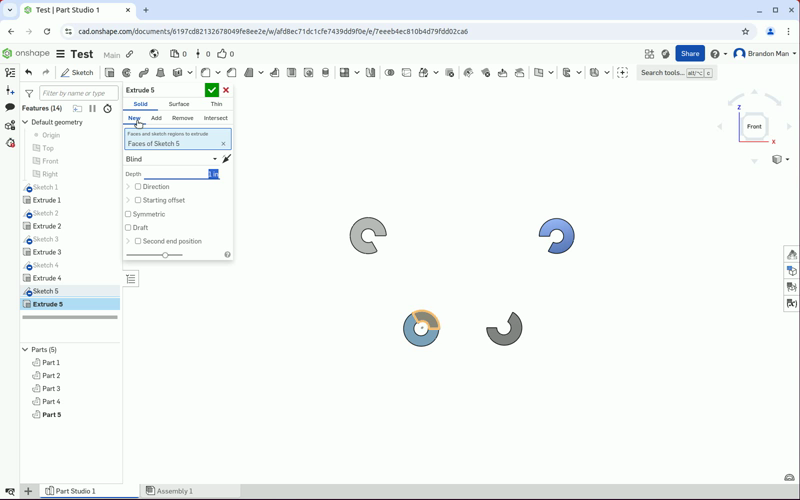
text(11.072)
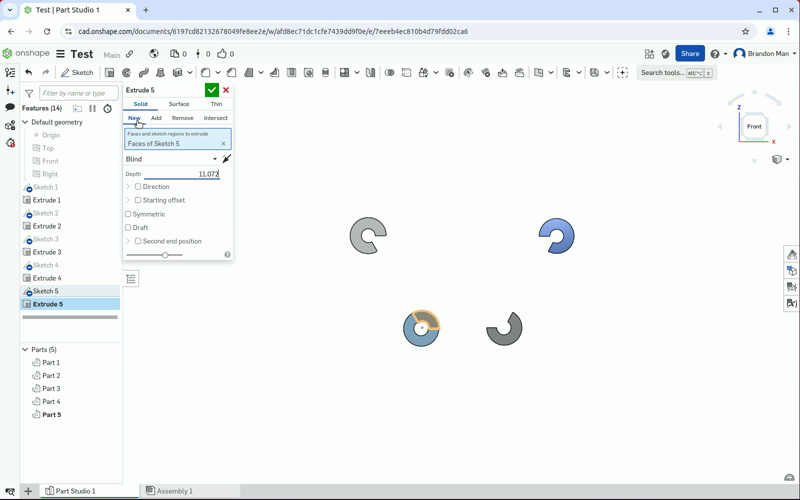
key(tab, 3)
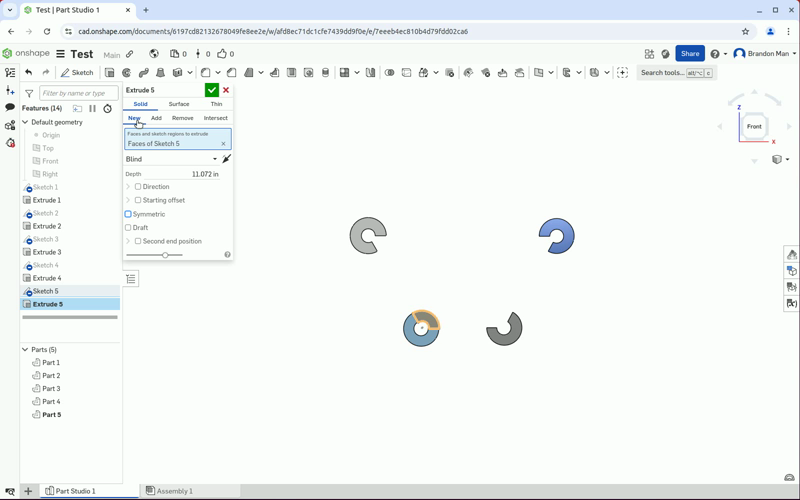
key(space)
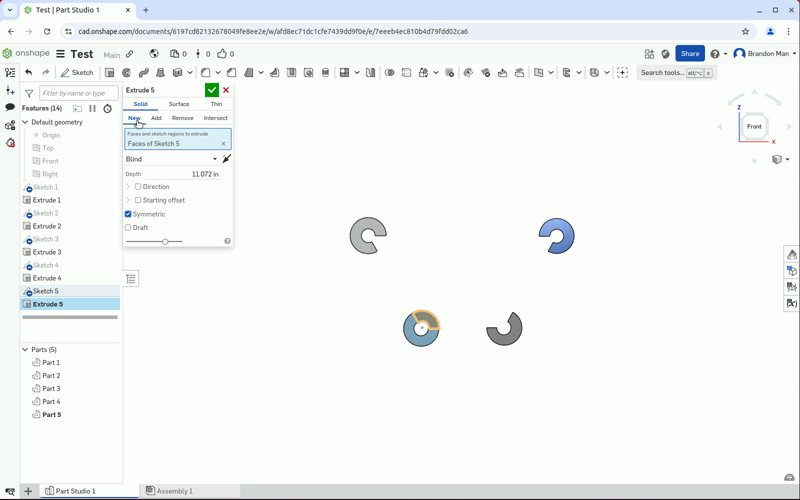
key(enter)
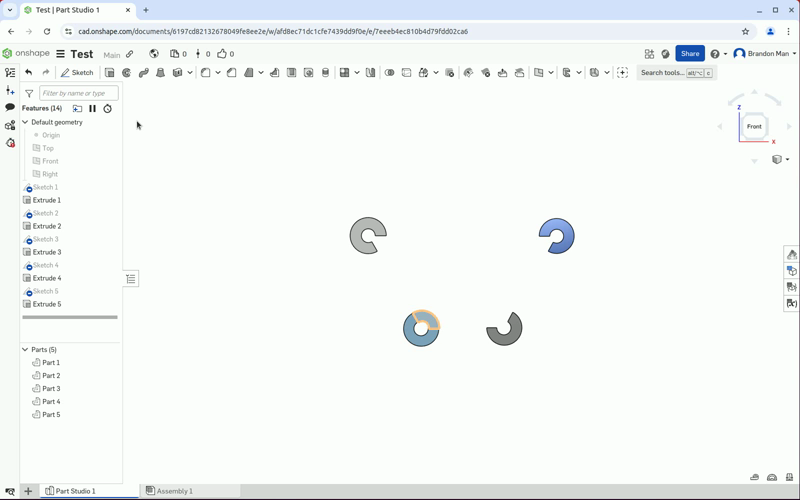
key(shift+h)
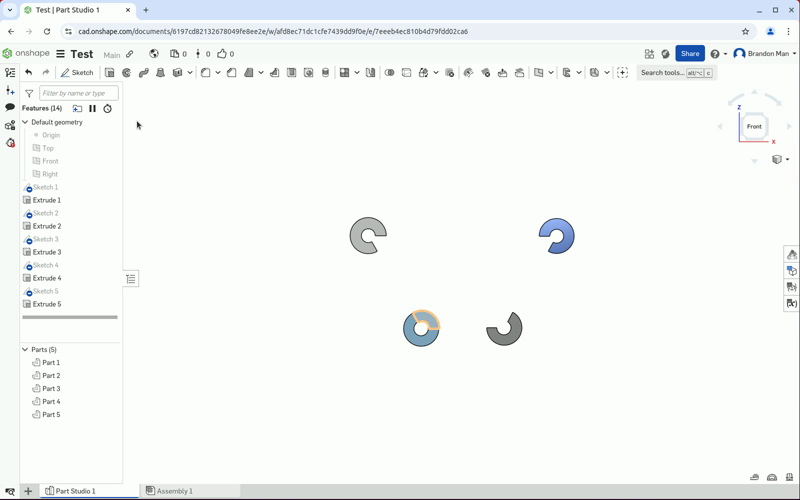
key(shift+h)
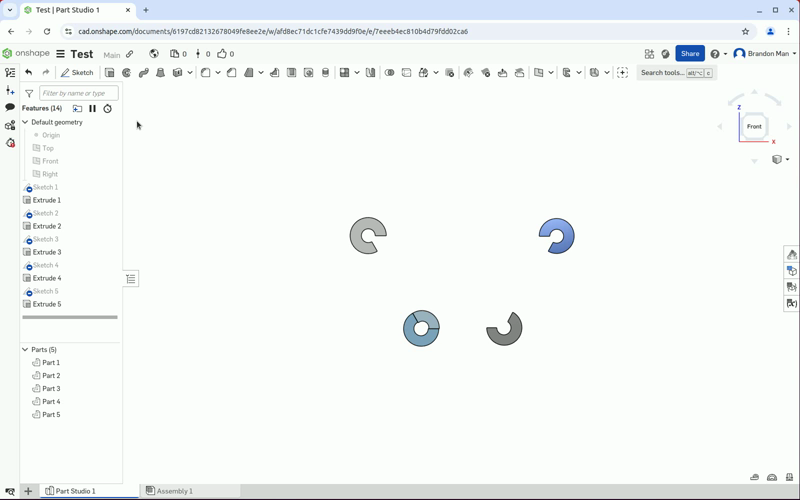
mouse_move(73, 189)
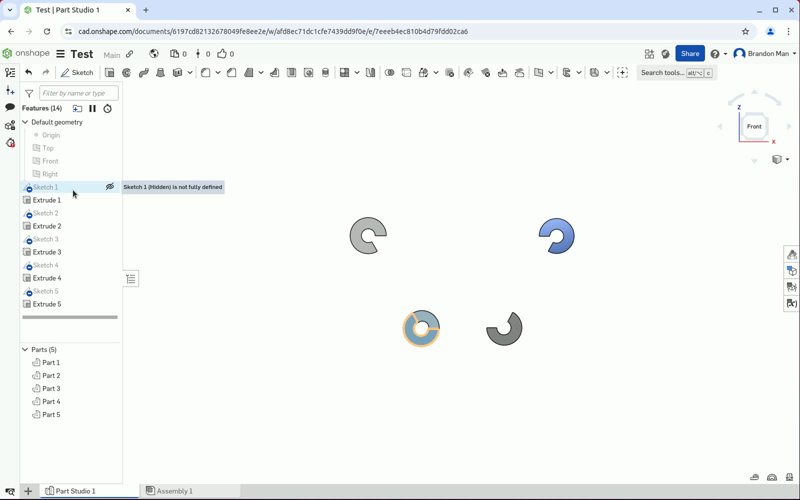
click(73, 189)
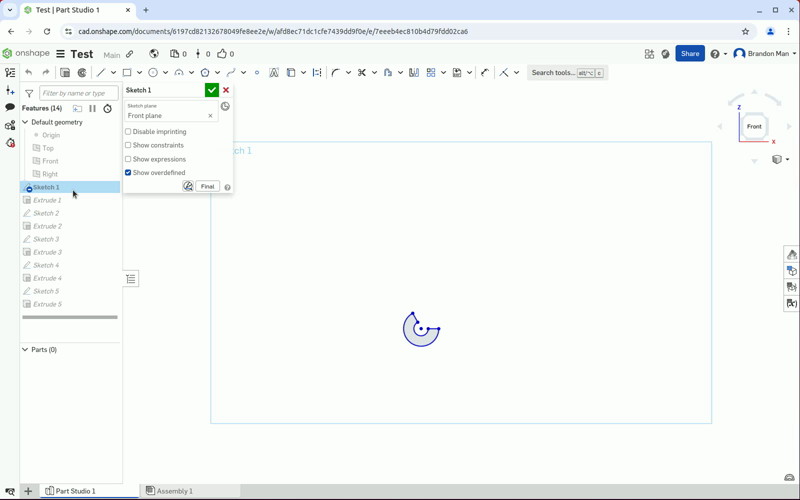
mouse_move(229, 92)
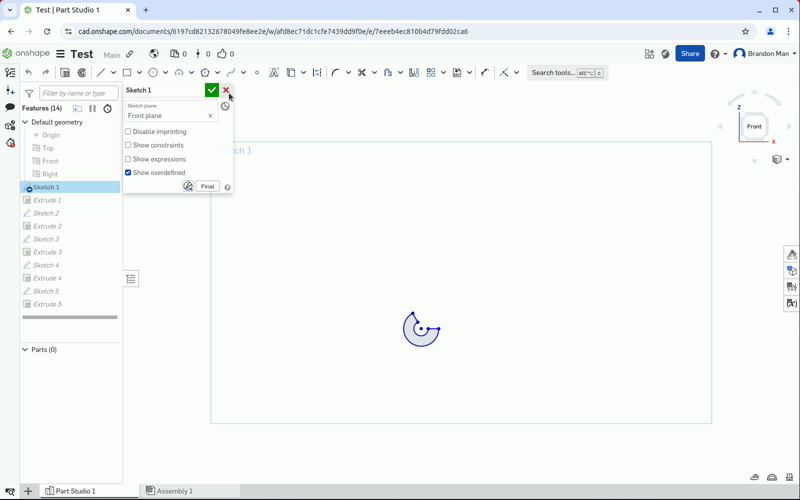
click(229, 92)
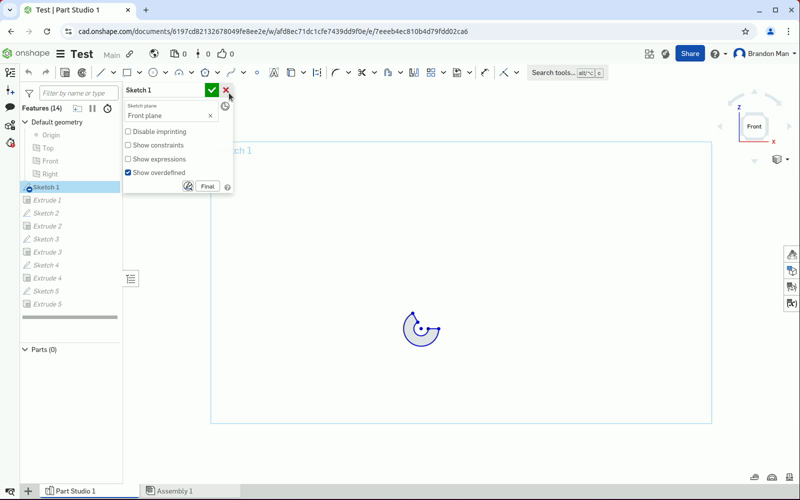
key(shift+s)
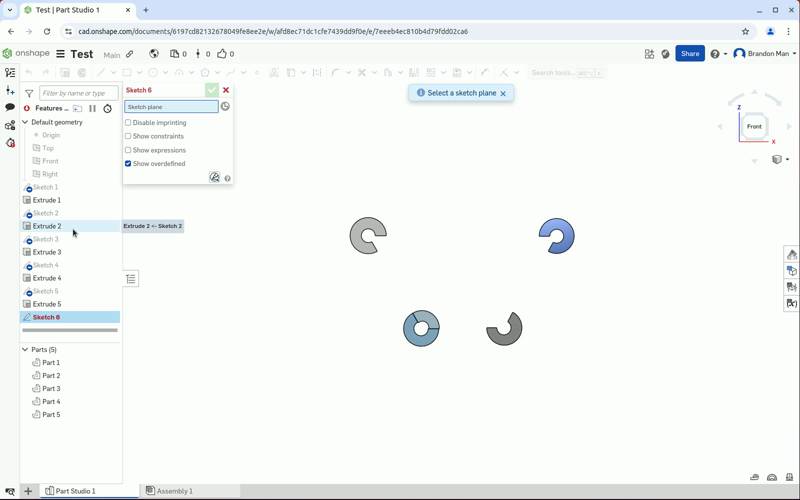
scroll(3)
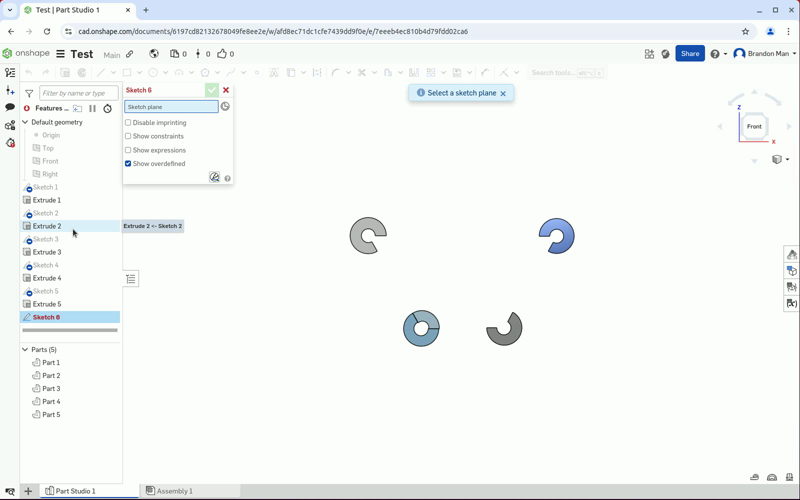
mouse_move(73, 163)
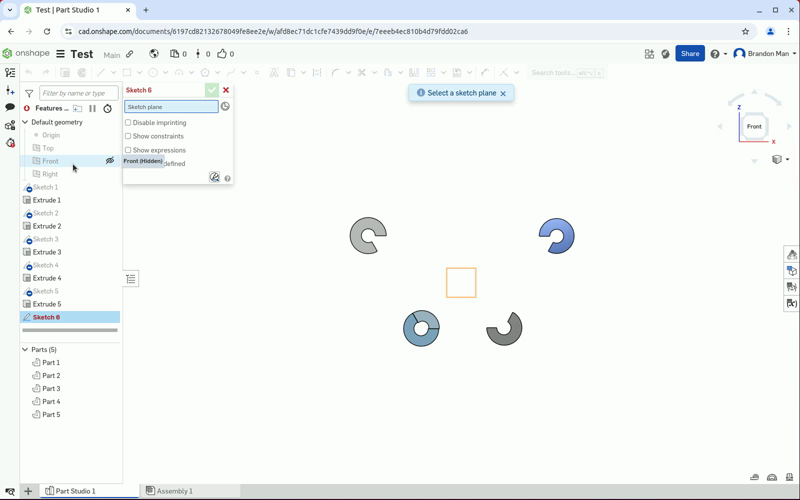
click(73, 163)
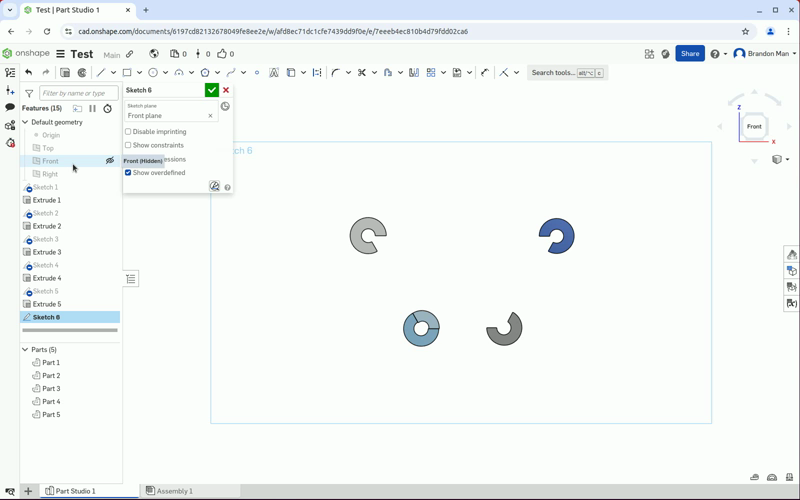
mouse_move(73, 352)
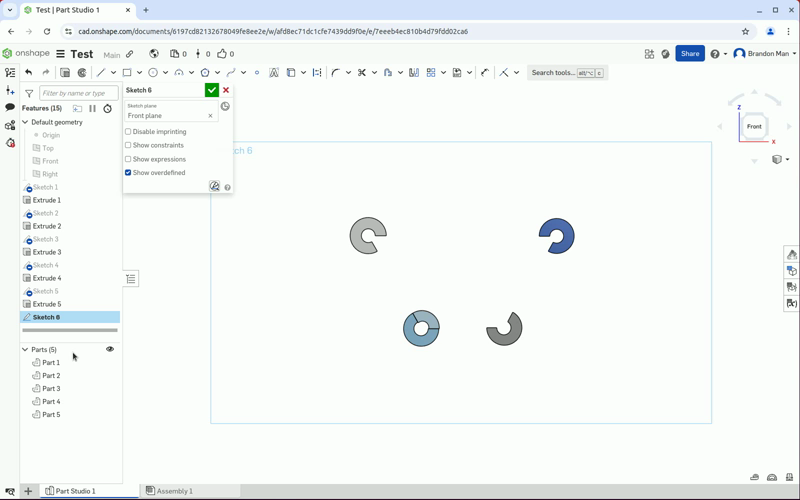
key(y)
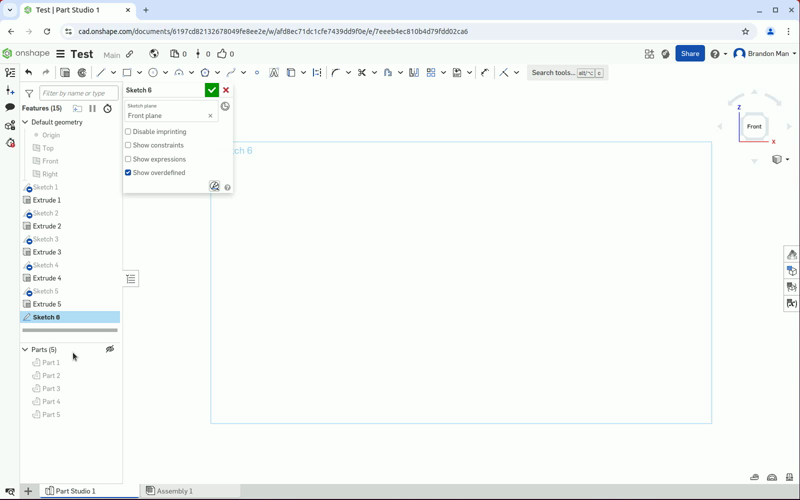
key(l)
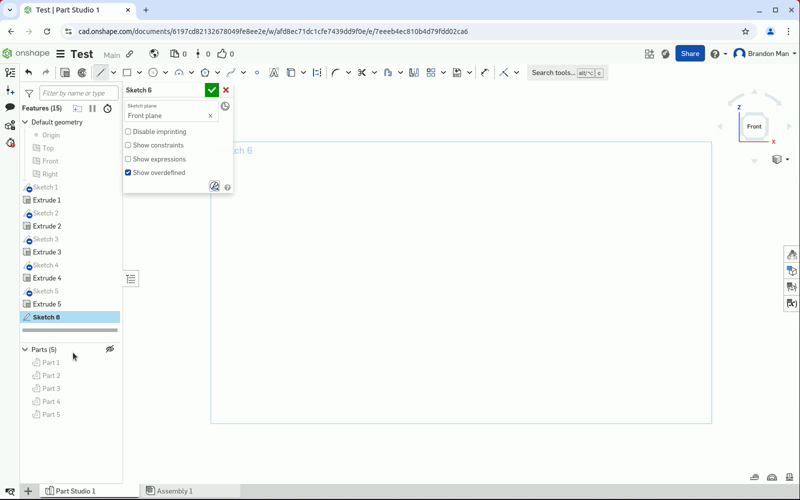
key_down(shift)
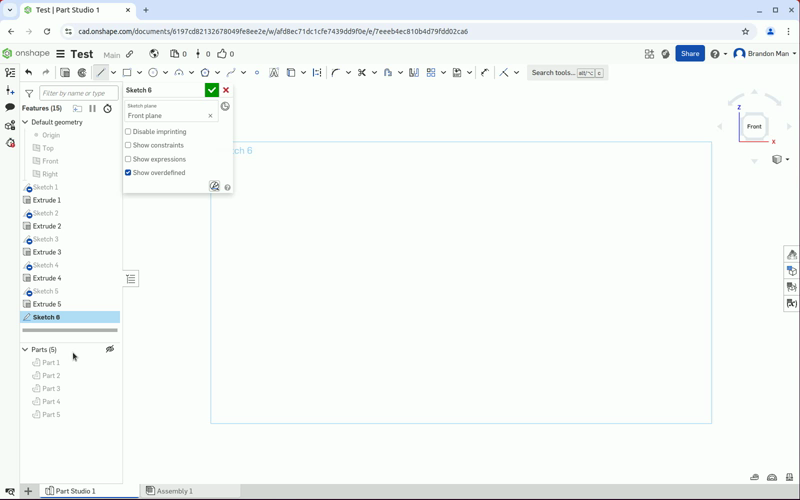
mouse_move(486, 327)
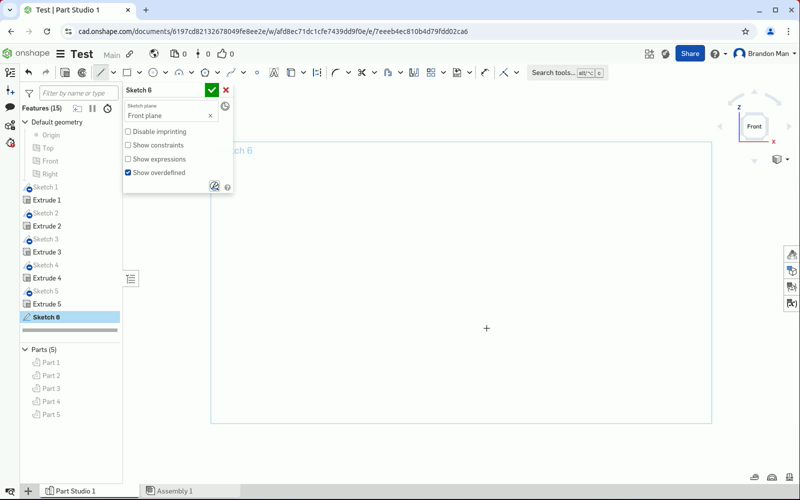
click(486, 327)
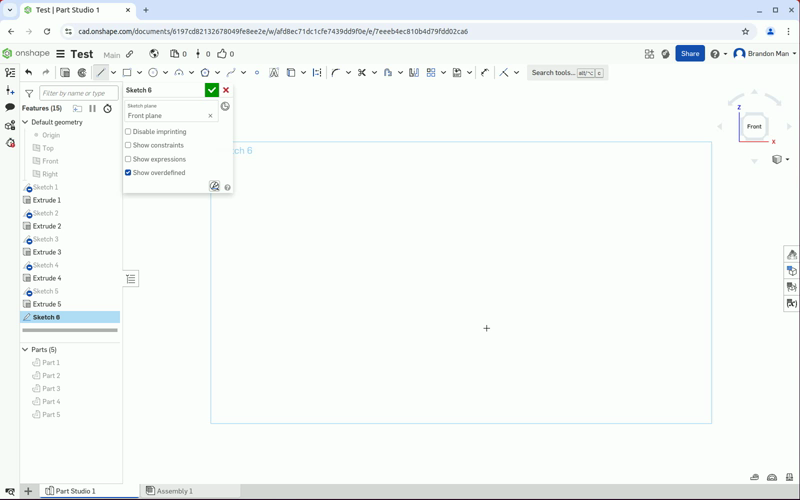
key_up(shift)
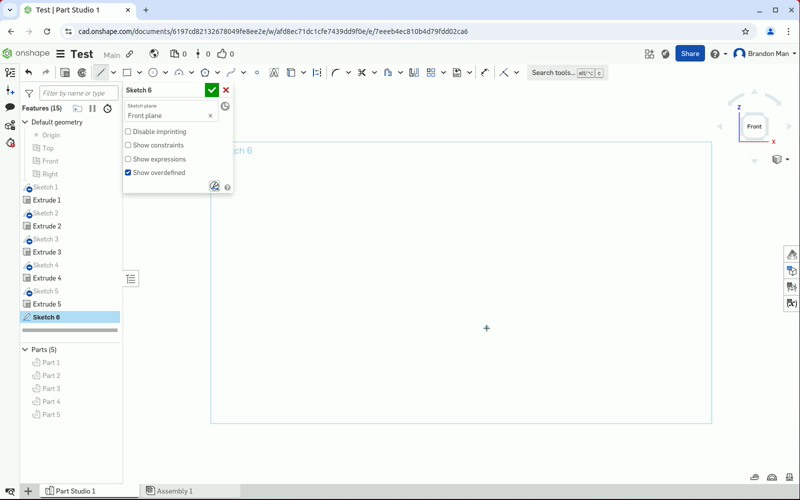
key_down(shift)
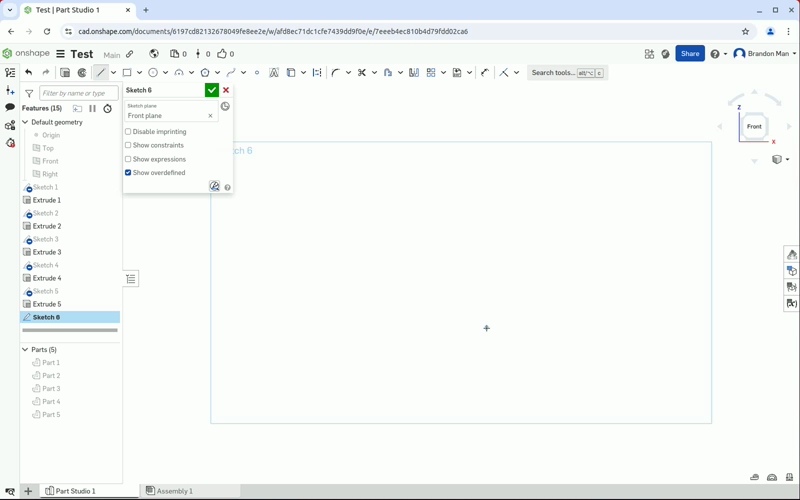
mouse_move(516, 327)
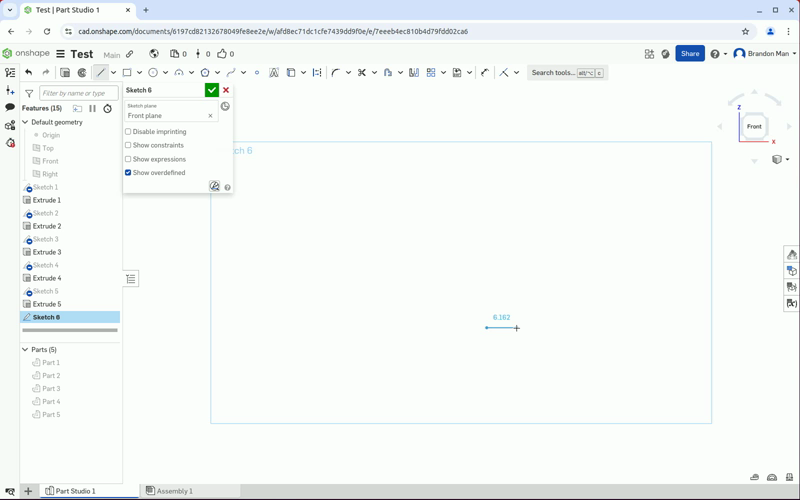
mouse_move(497, 327)
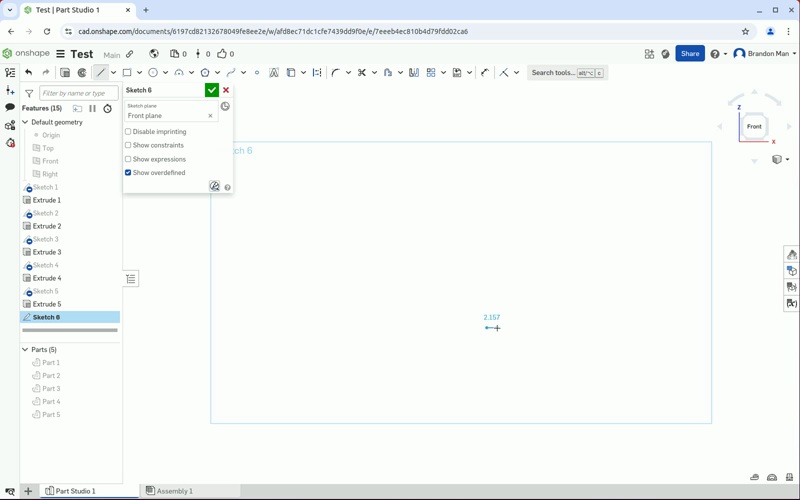
click(497, 327)
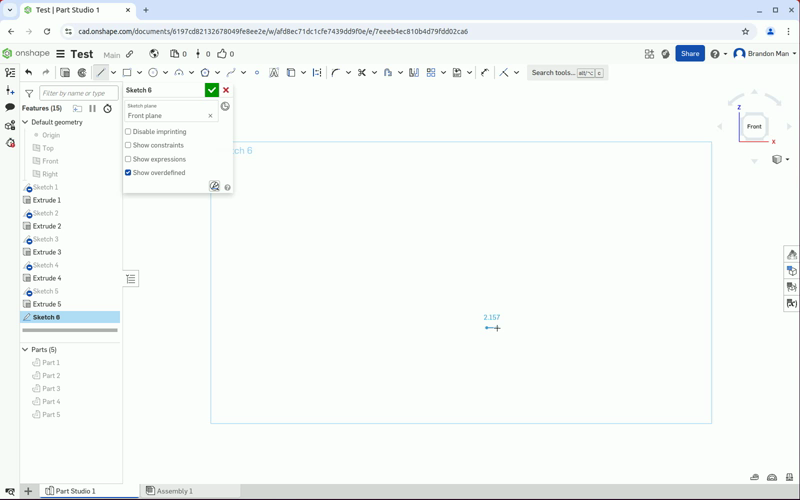
key_up(shift)
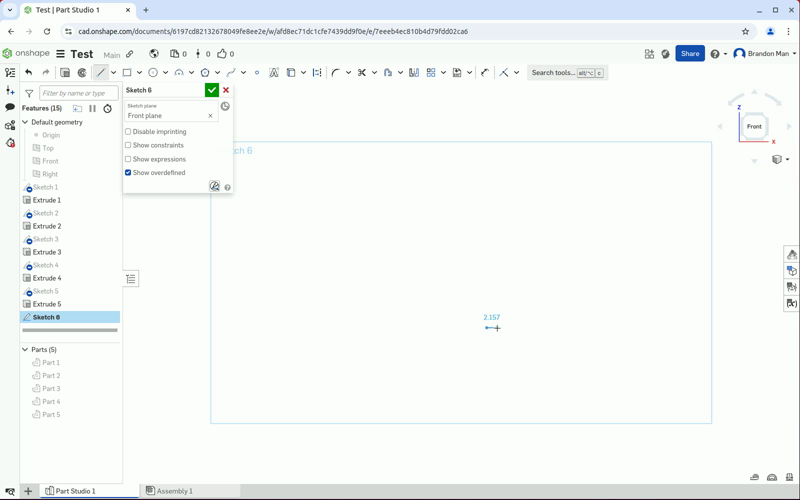
key(esc)
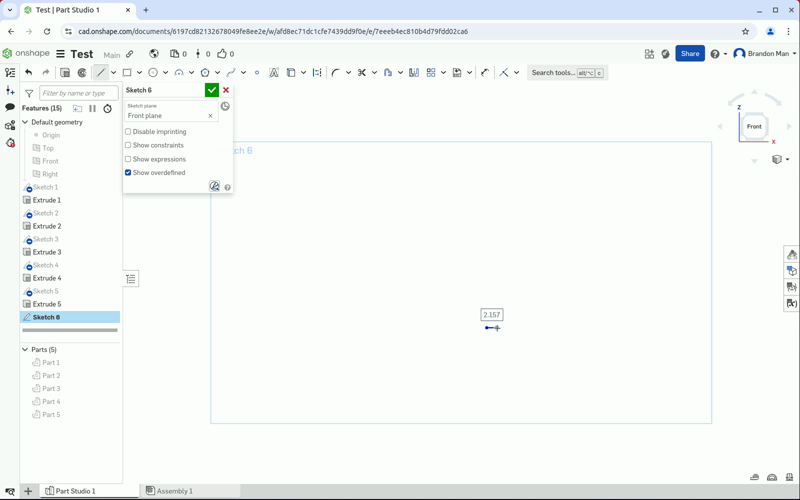
key(a)
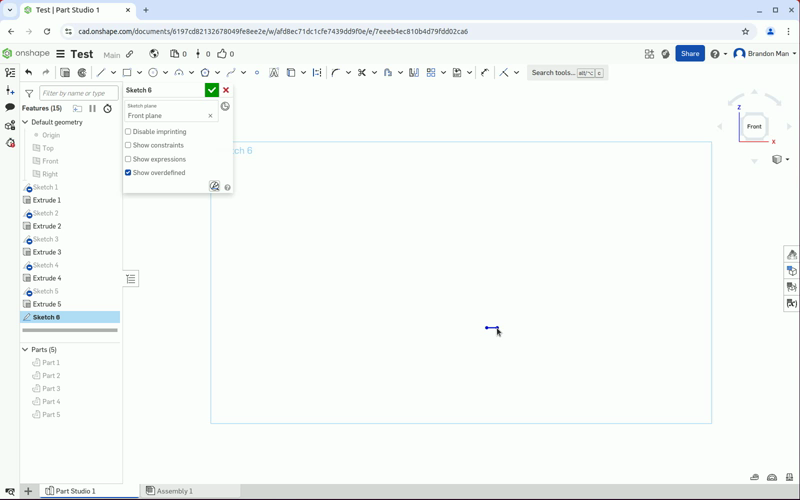
mouse_move(497, 327)
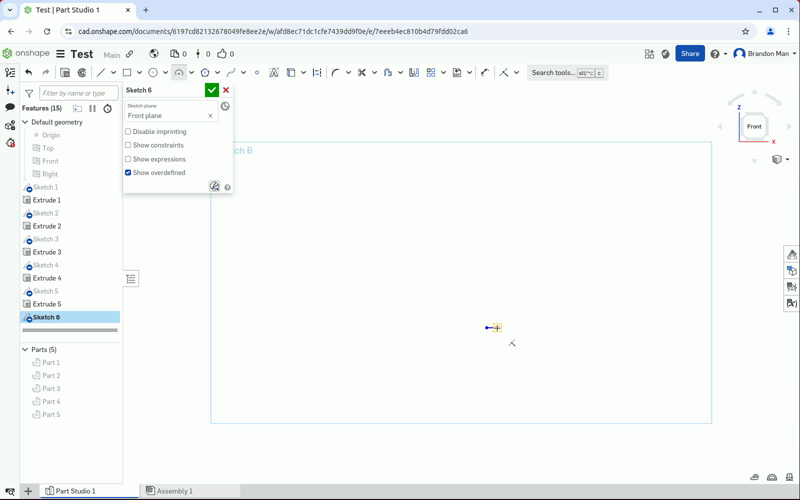
click(497, 327)
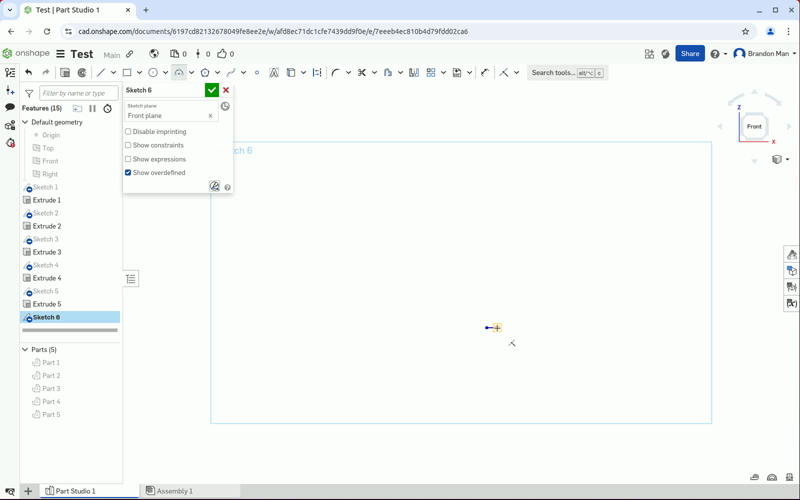
key_down(shift)
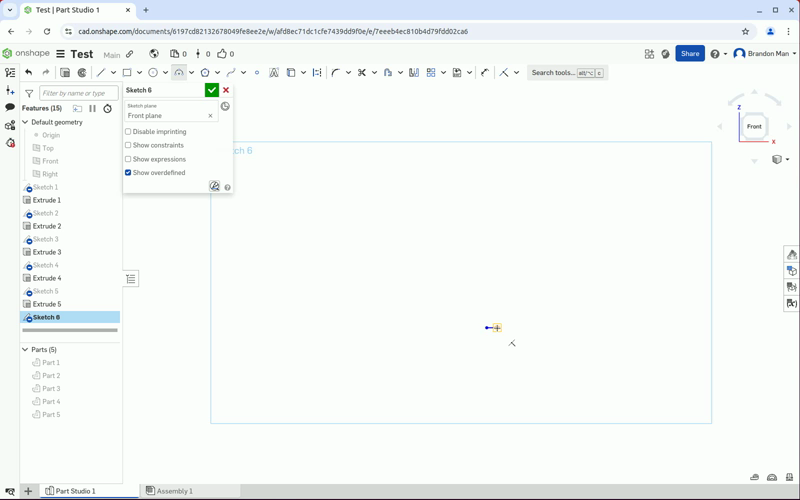
mouse_move(507, 321)
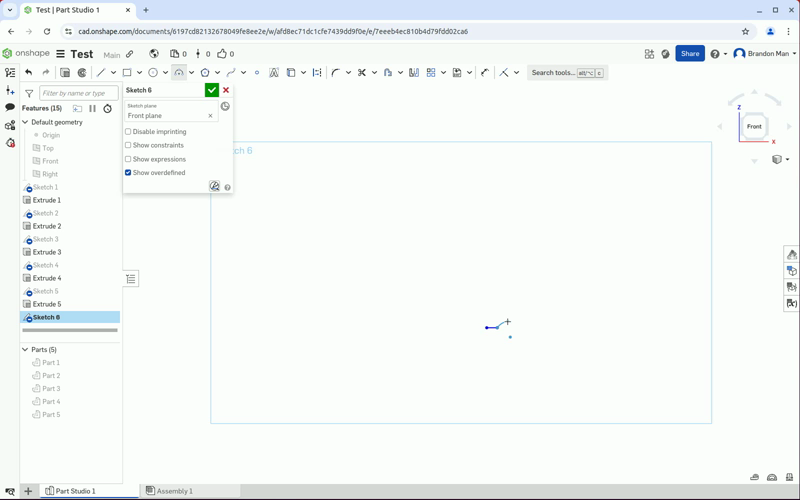
click(507, 321)
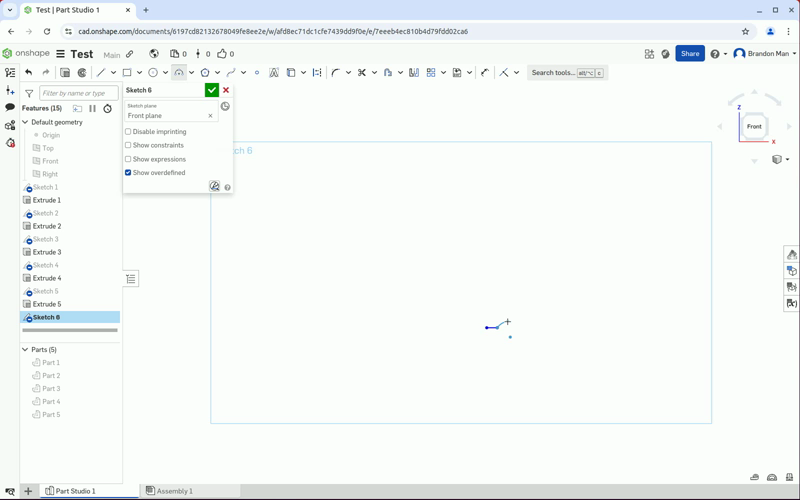
mouse_move(500, 320)
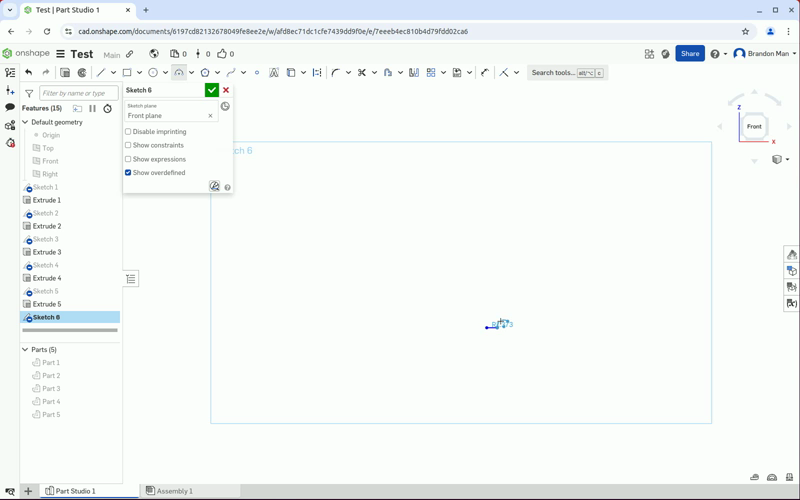
click(500, 320)
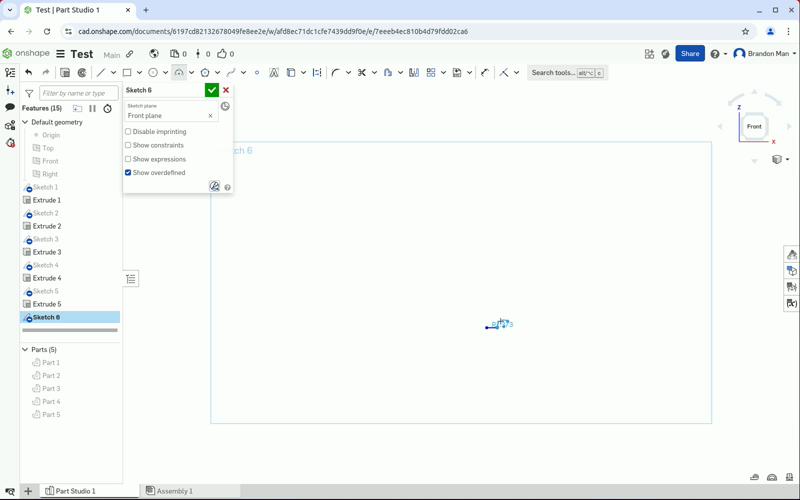
key_up(shift)
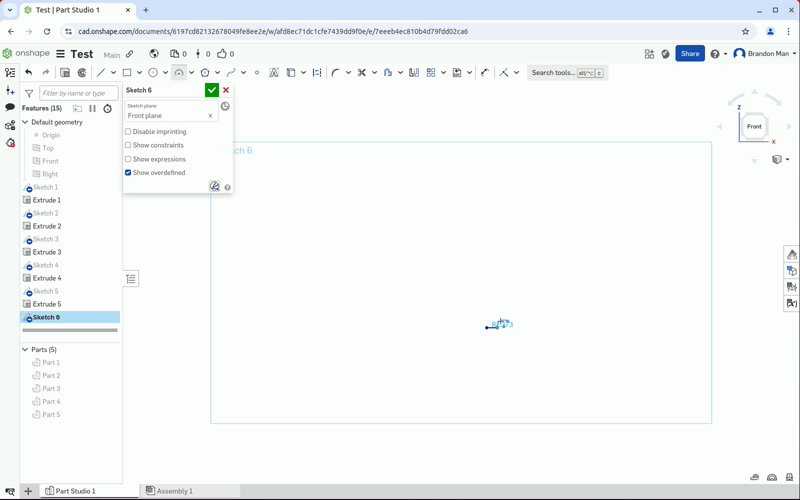
key(esc)
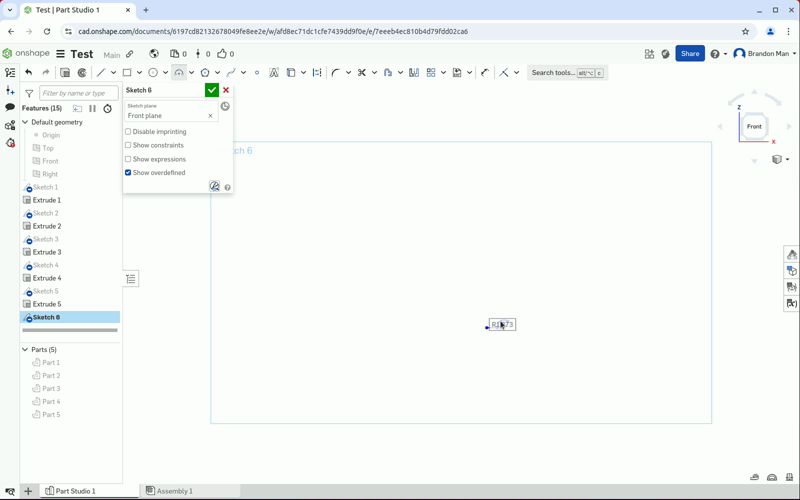
key(l)
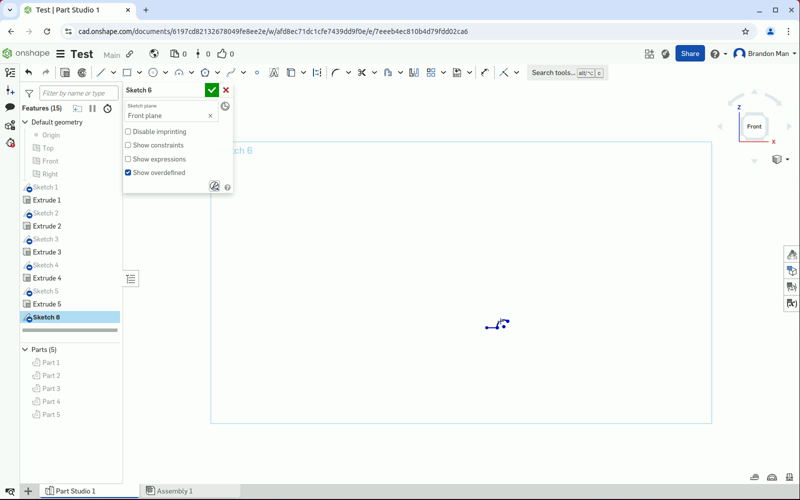
mouse_move(507, 321)
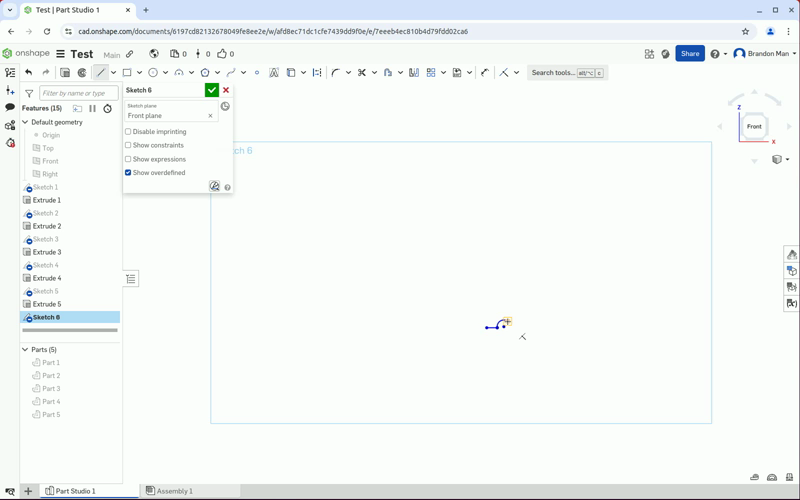
click(507, 321)
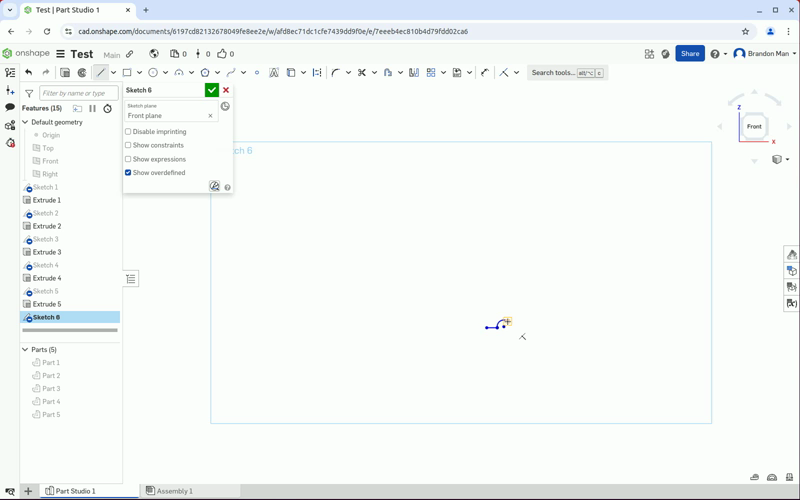
key_down(shift)
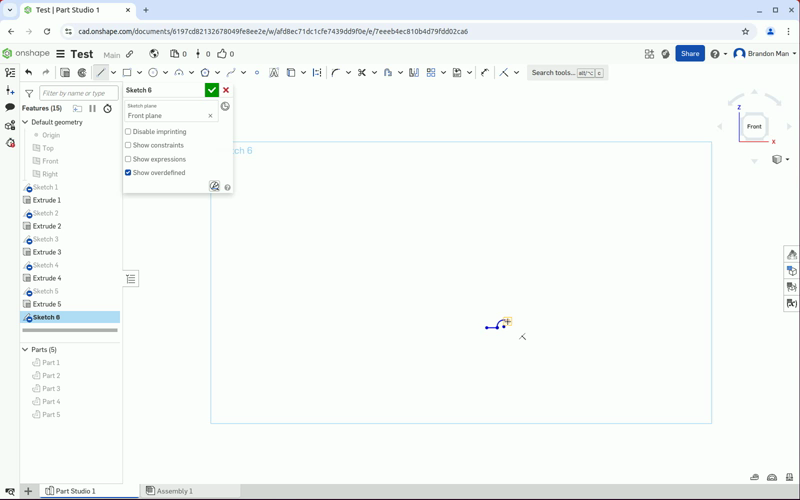
mouse_move(537, 321)
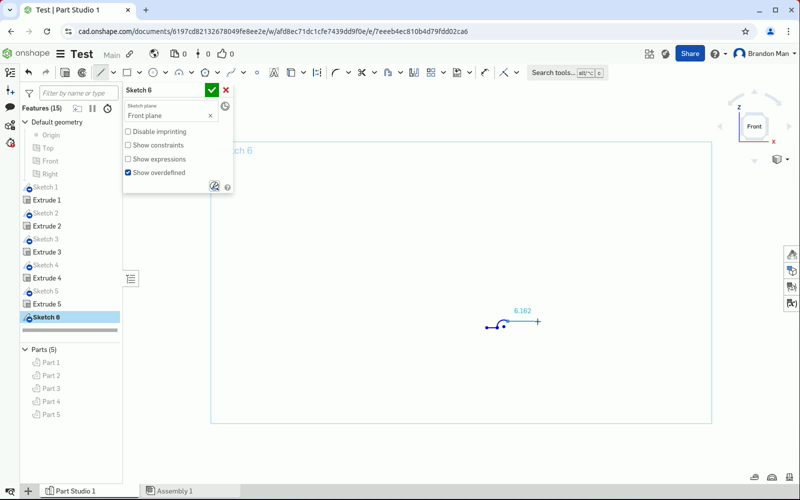
mouse_move(513, 312)
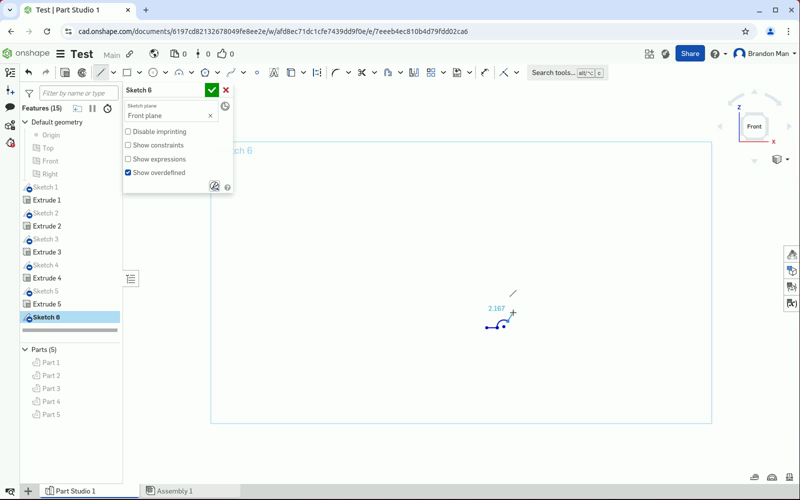
click(513, 312)
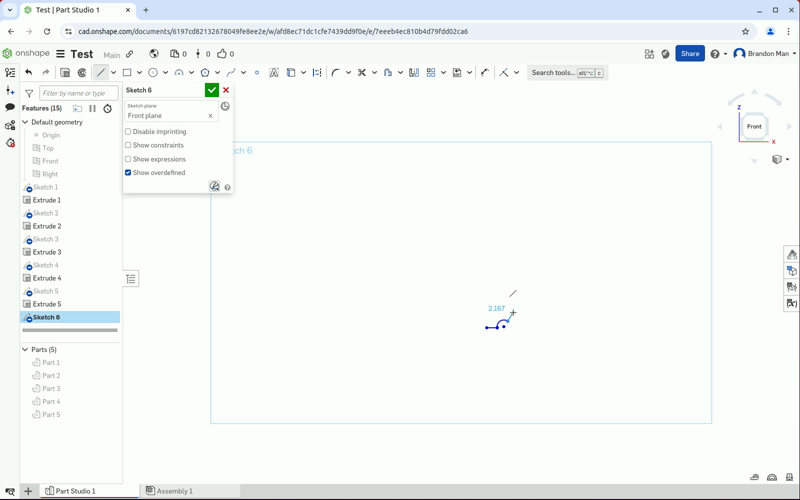
key_up(shift)
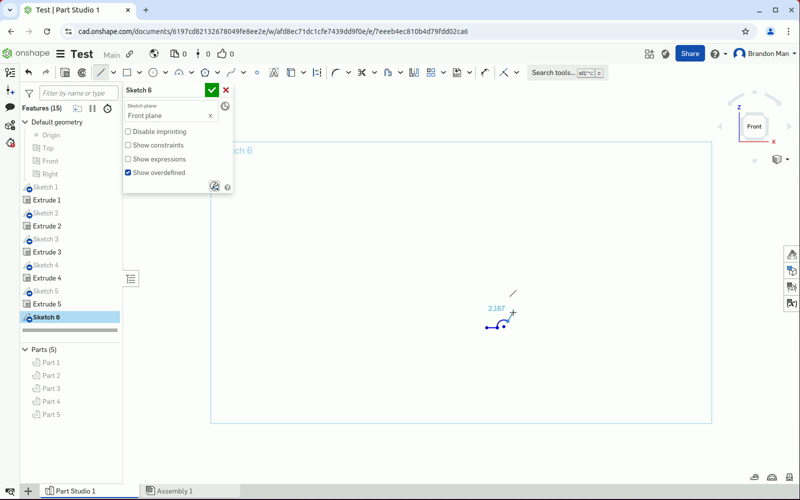
key(esc)
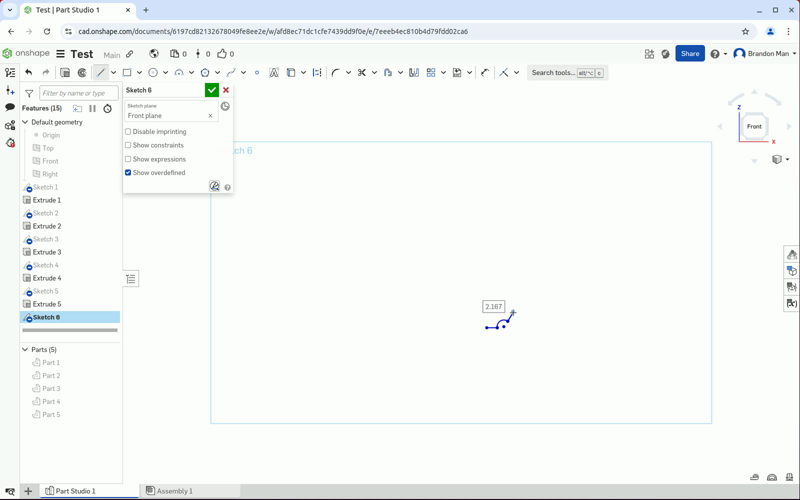
key(a)
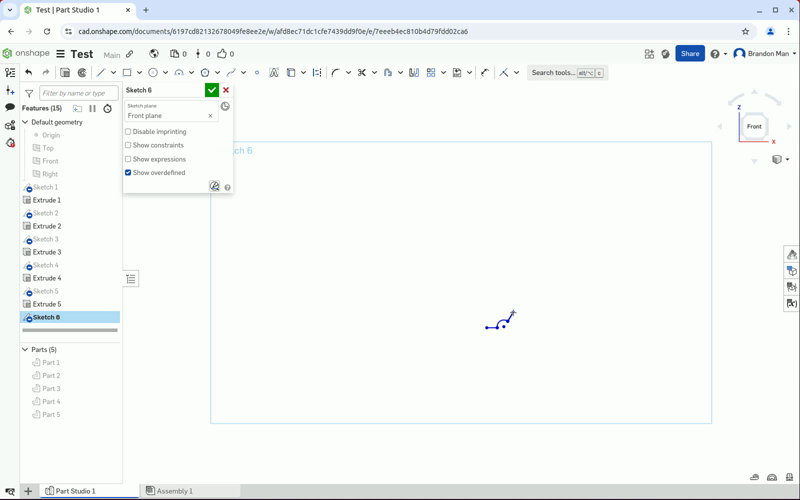
mouse_move(513, 312)
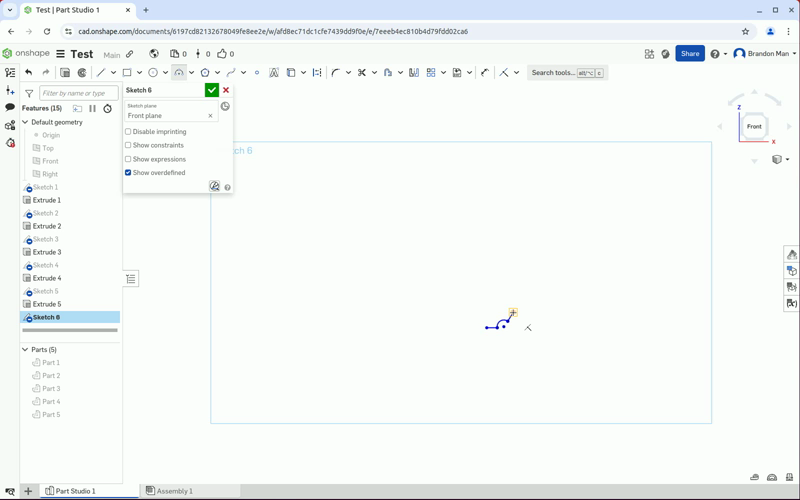
click(513, 312)
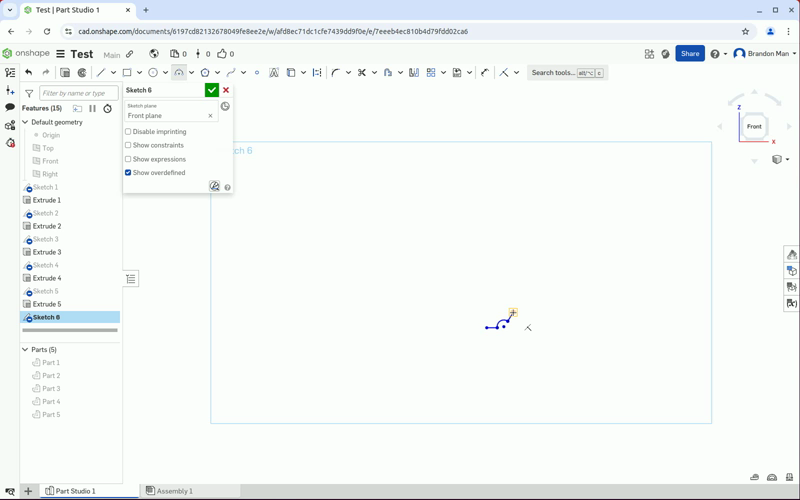
mouse_move(486, 327)
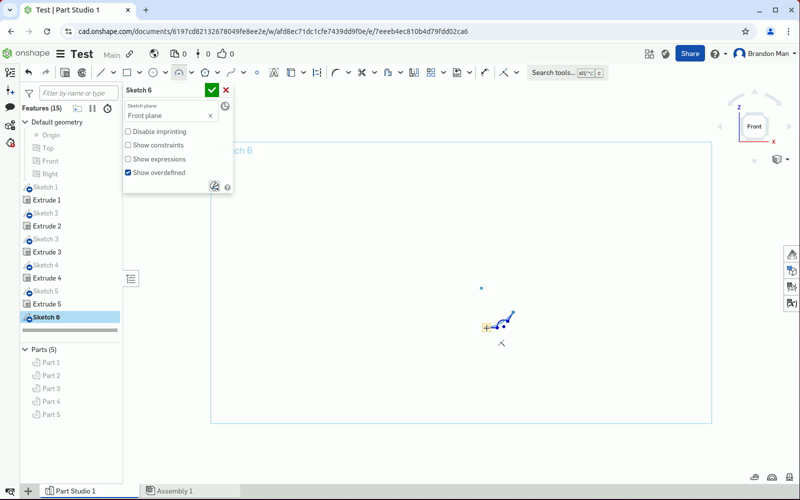
click(486, 327)
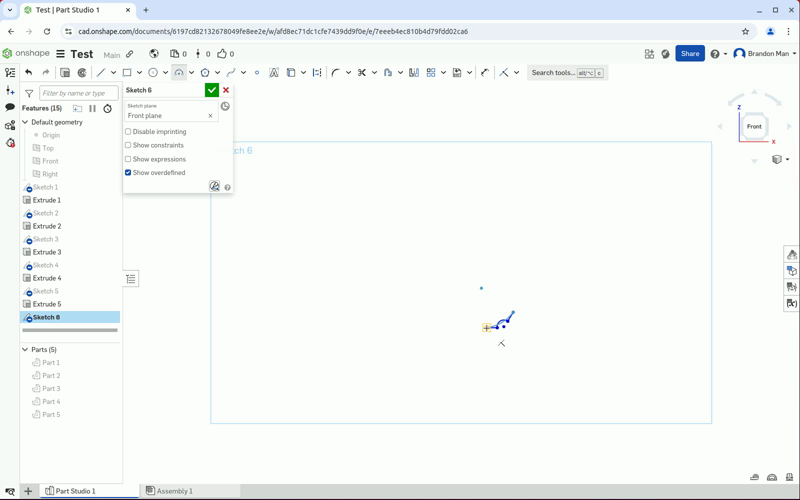
key_down(shift)
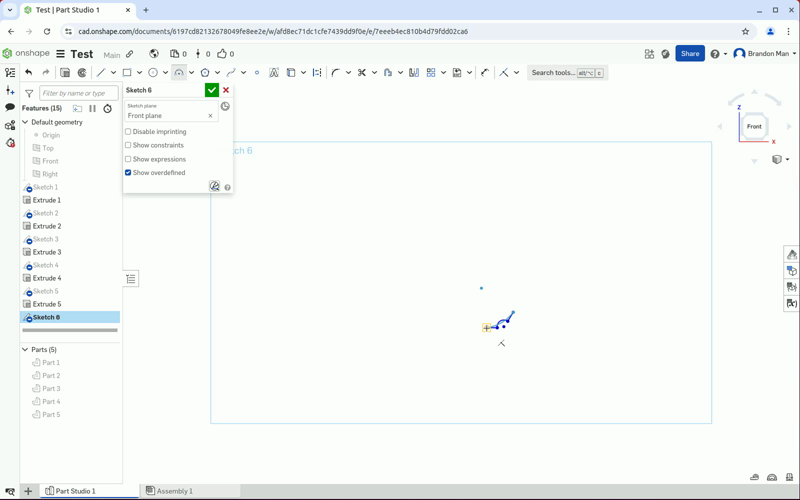
mouse_move(495, 311)
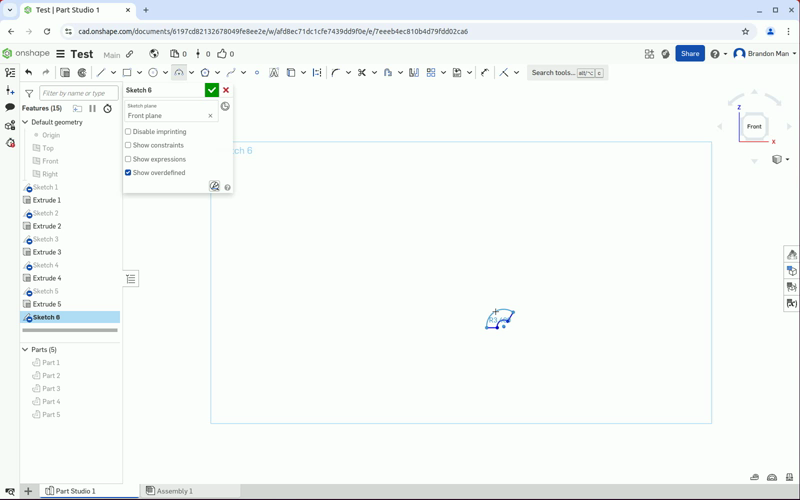
click(495, 311)
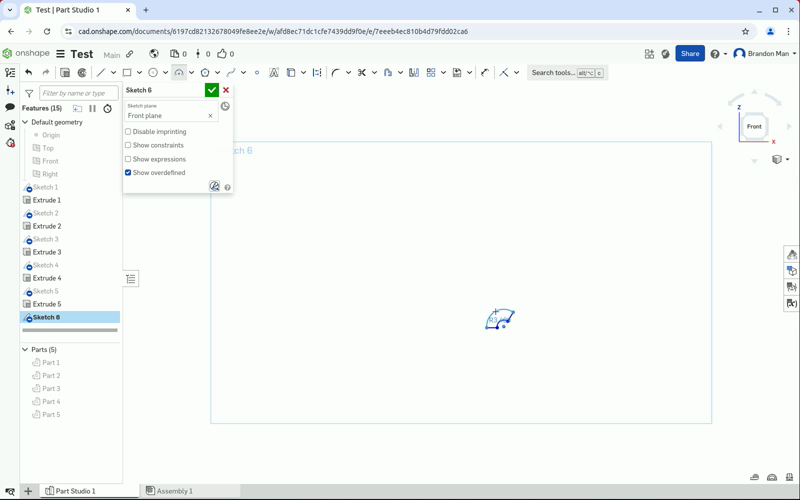
key_up(shift)
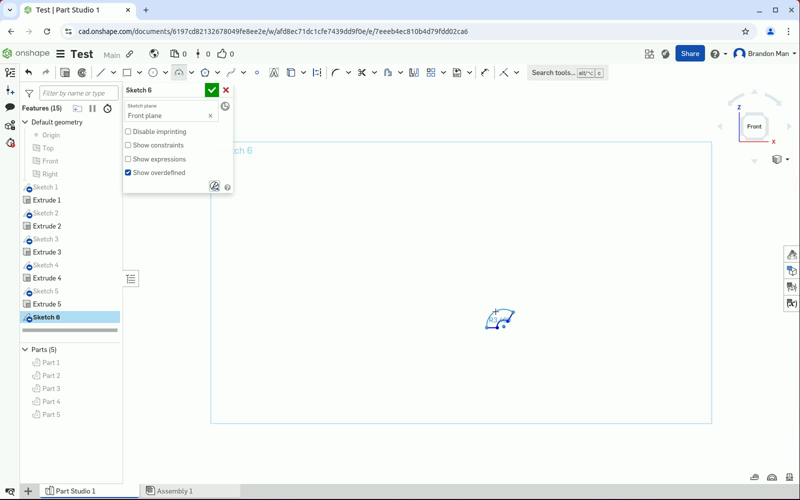
key(esc)
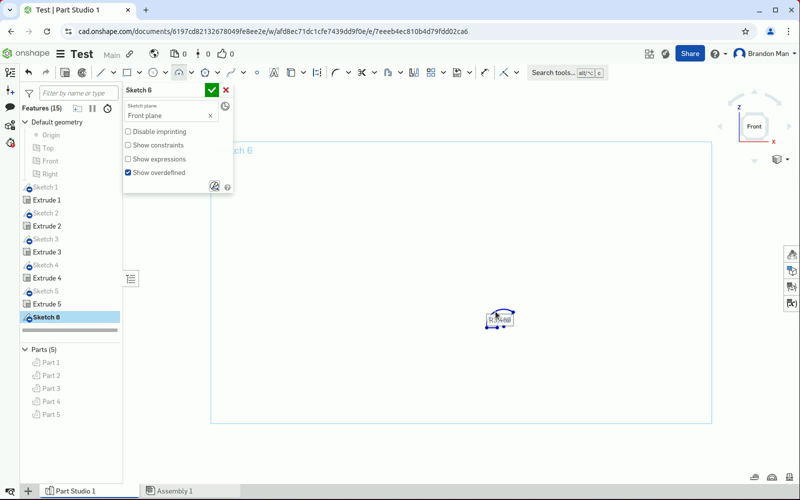
mouse_move(488, 326)
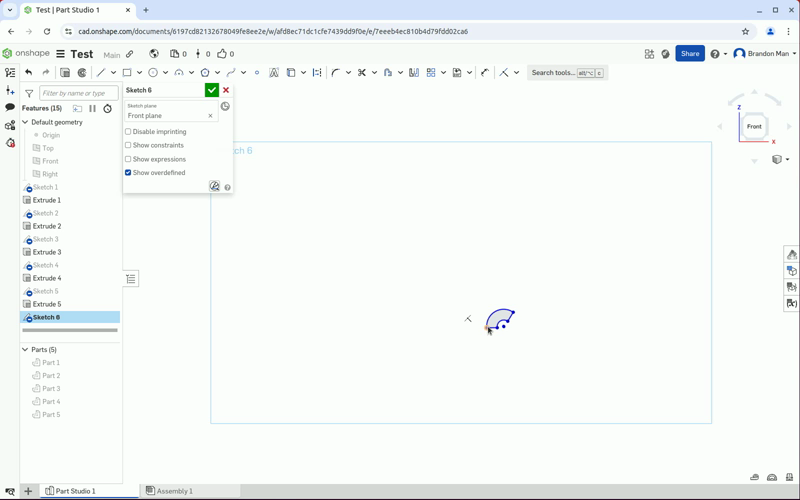
scroll(6)
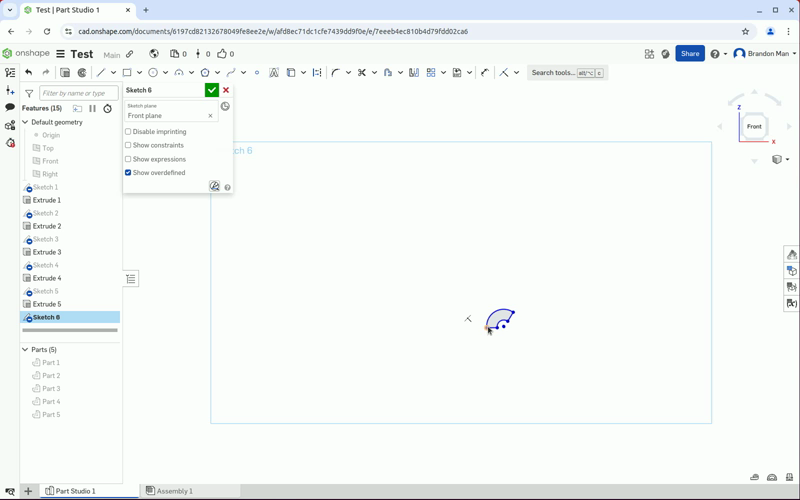
scroll(6)
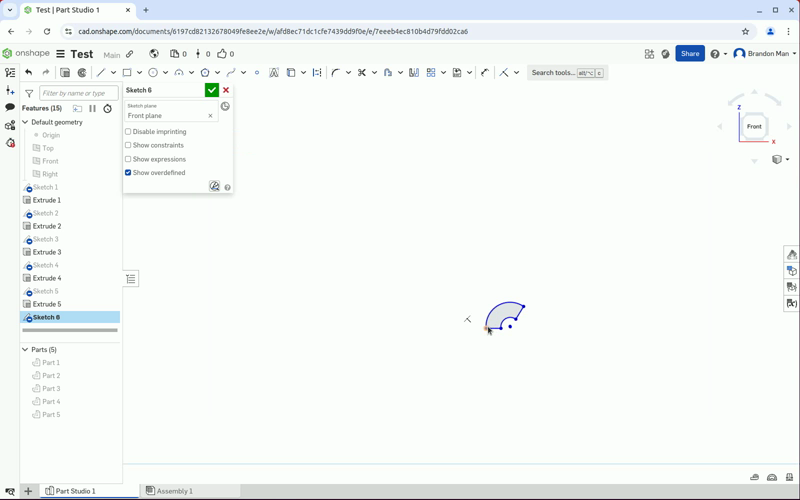
scroll(6)
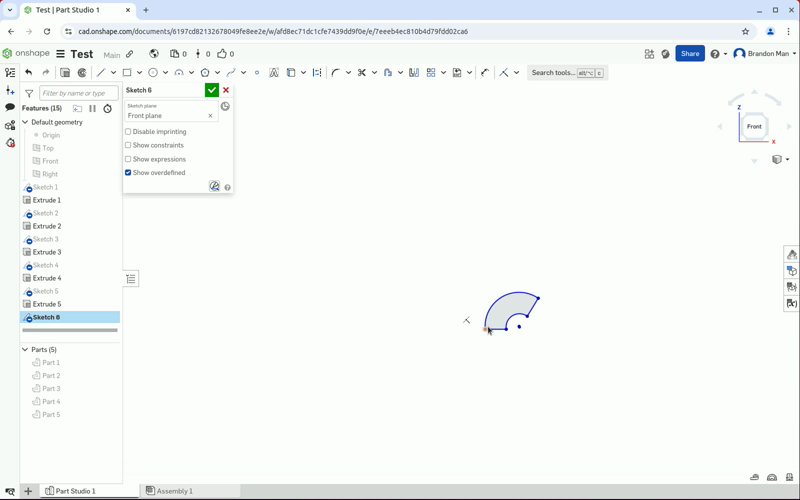
scroll(6)
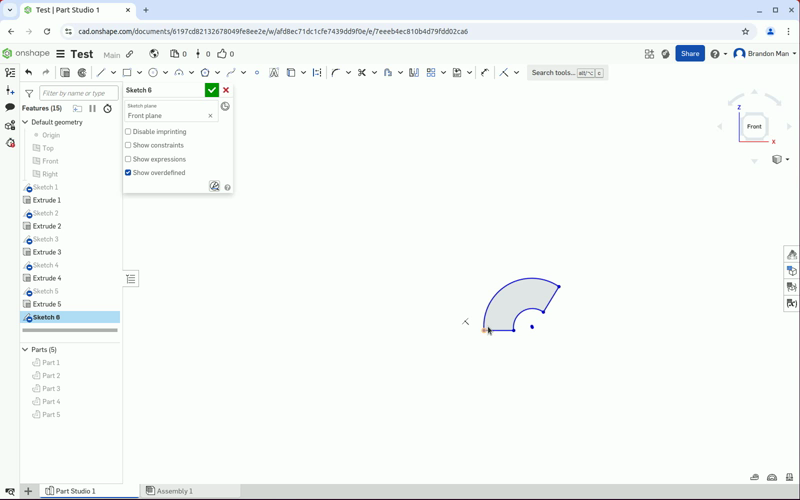
scroll(6)
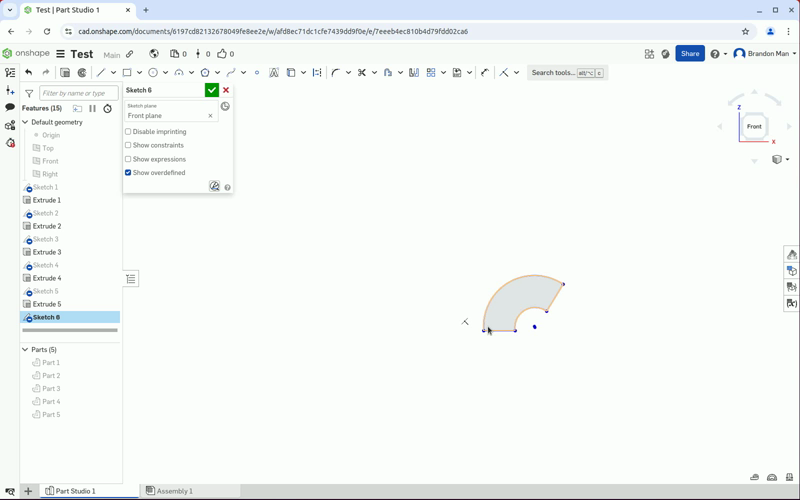
scroll(6)
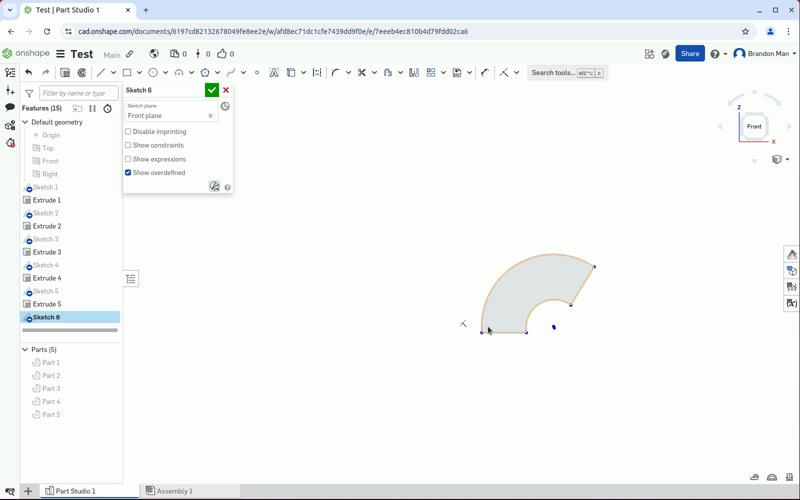
scroll(6)
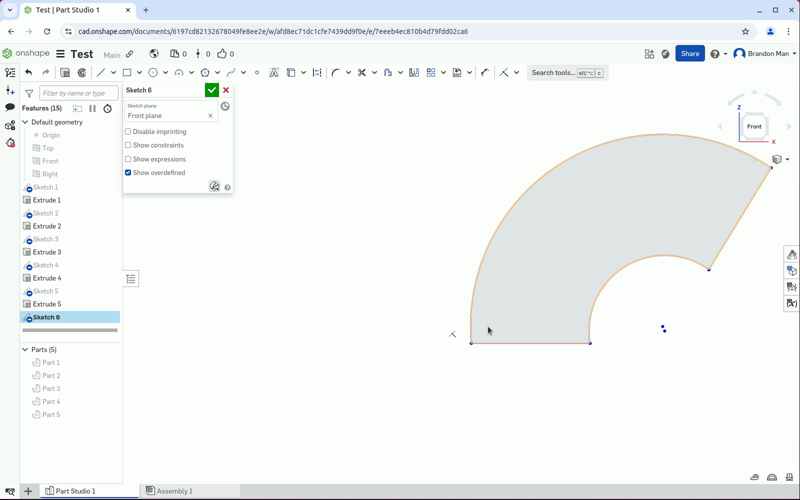
click(488, 326)
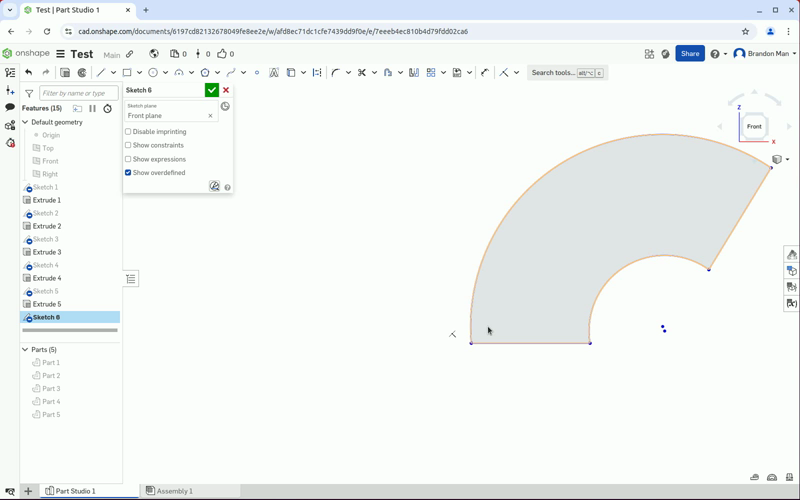
scroll(-6)
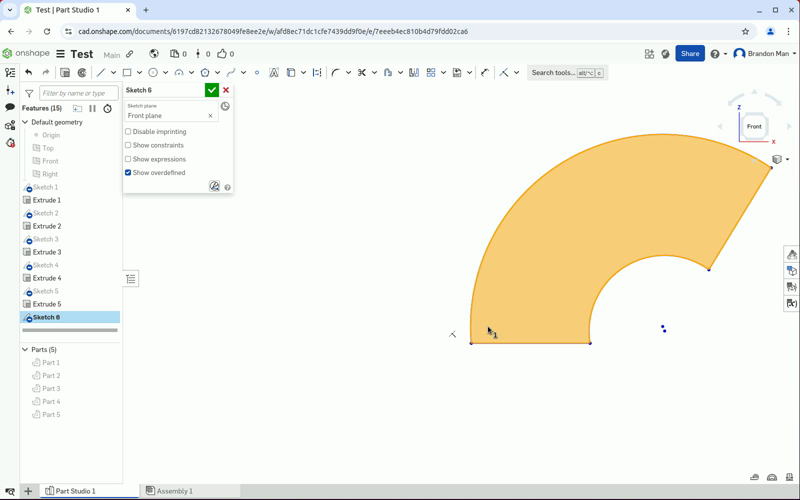
scroll(-6)
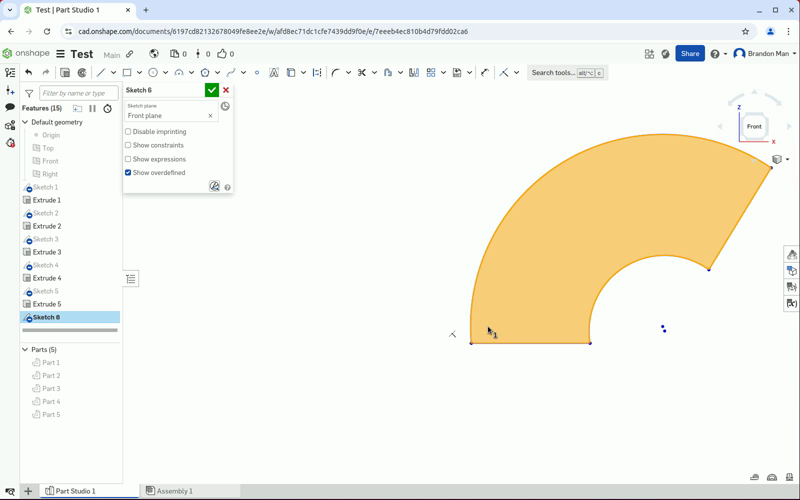
scroll(-6)
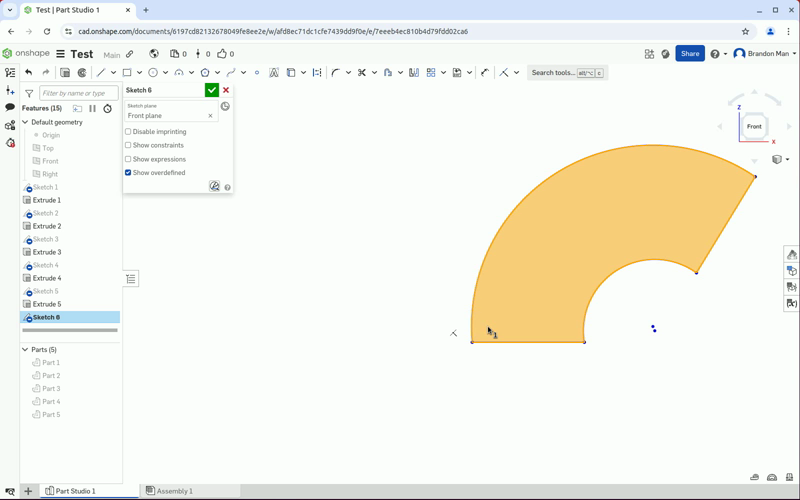
scroll(-6)
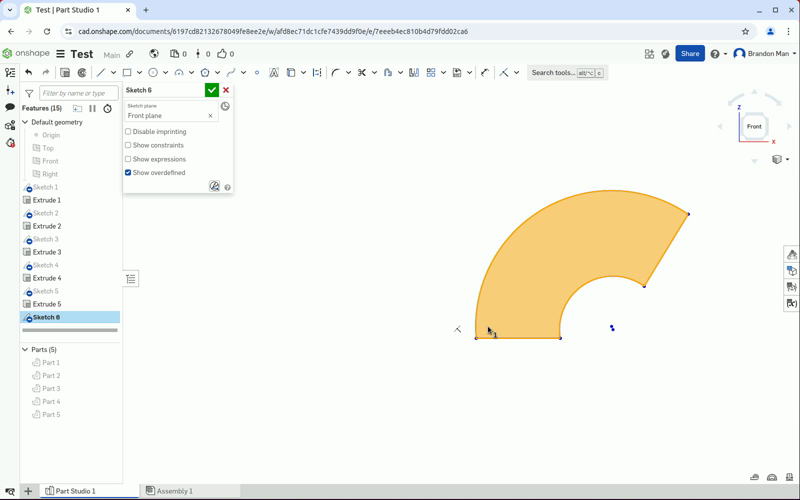
scroll(-6)
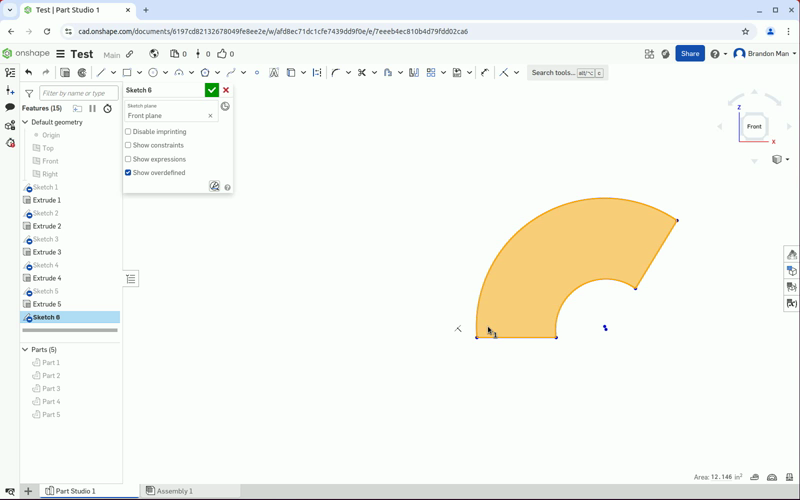
scroll(-6)
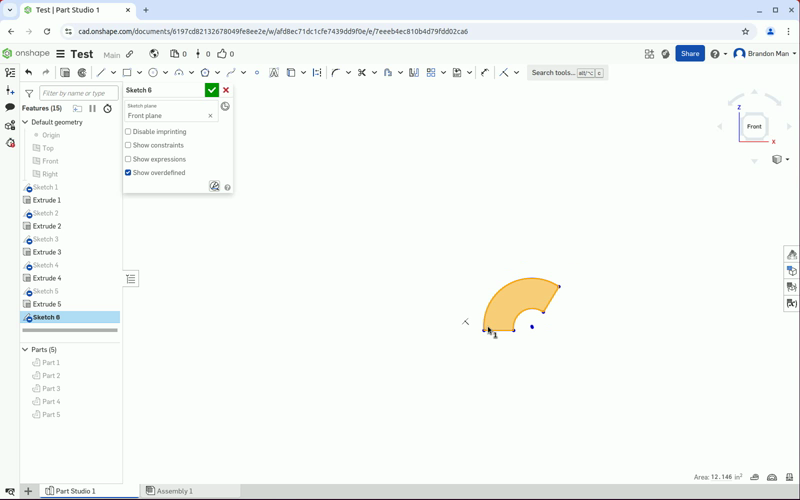
scroll(-6)
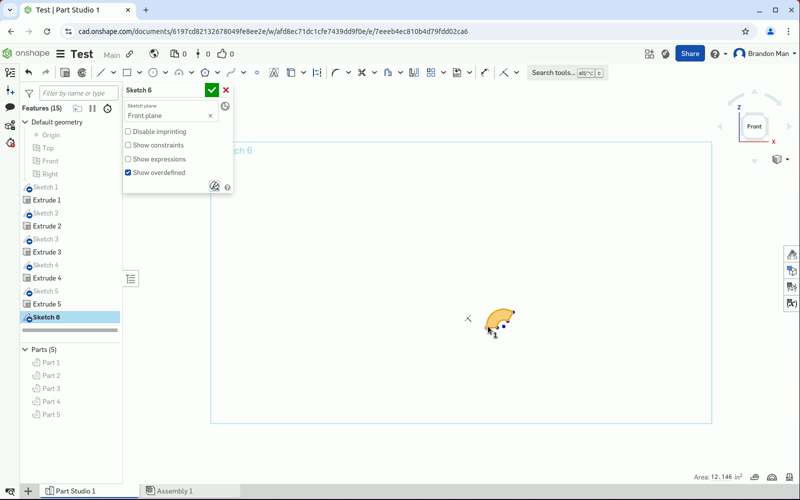
mouse_move(73, 352)
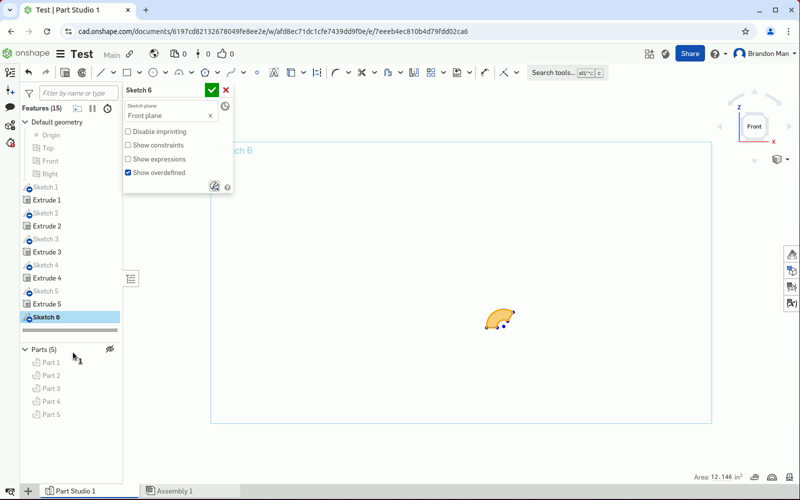
key(shift+y)
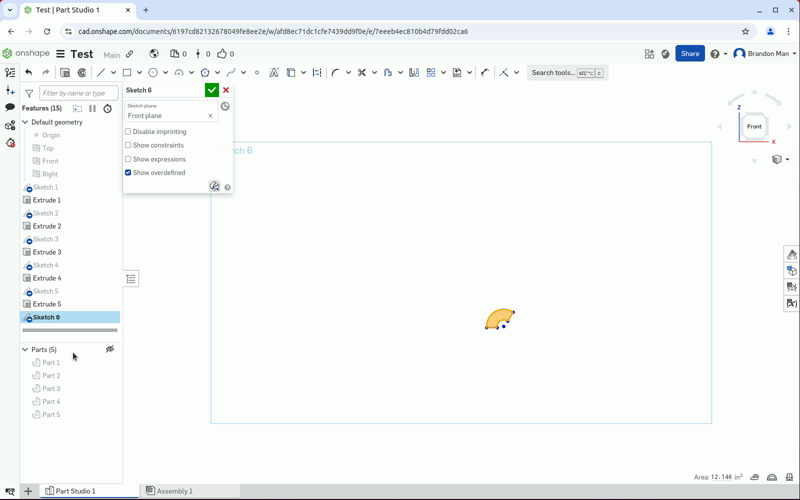
key(shift+e)
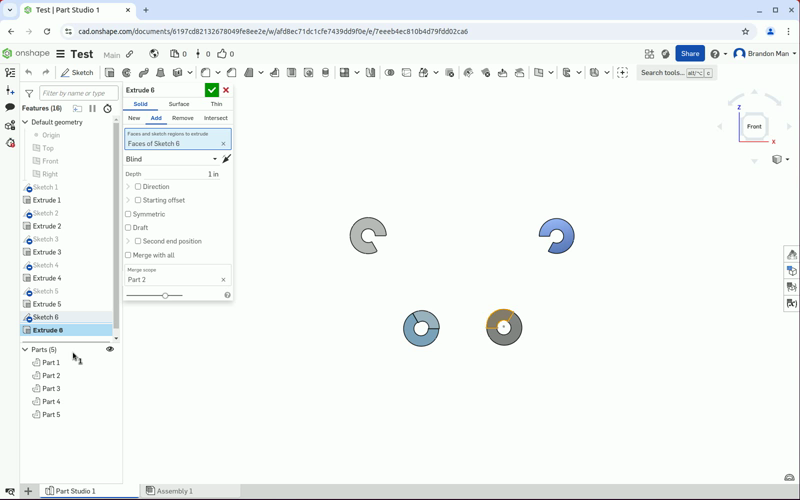
mouse_move(143, 106)
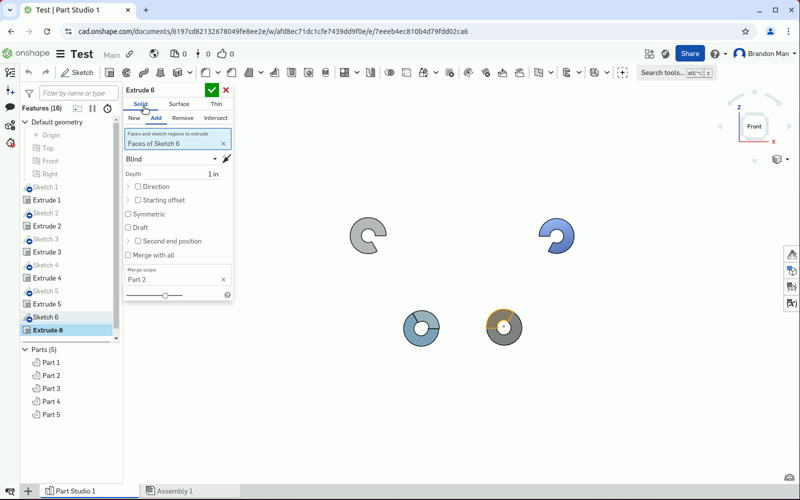
click(143, 106)
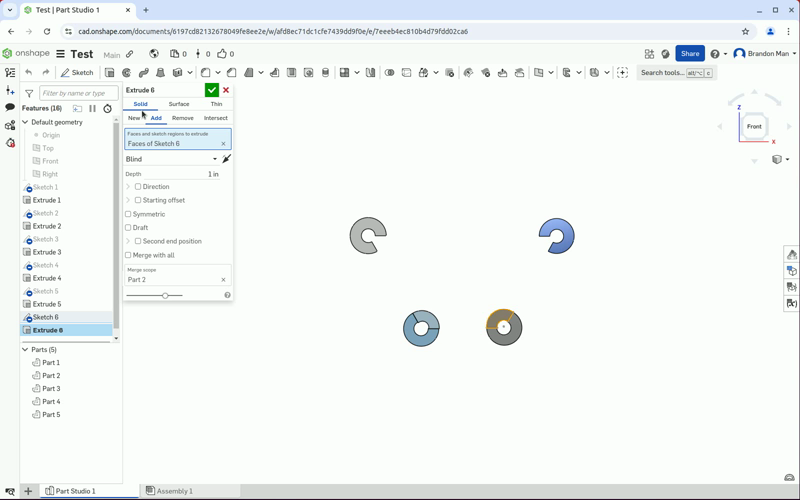
mouse_move(137, 120)
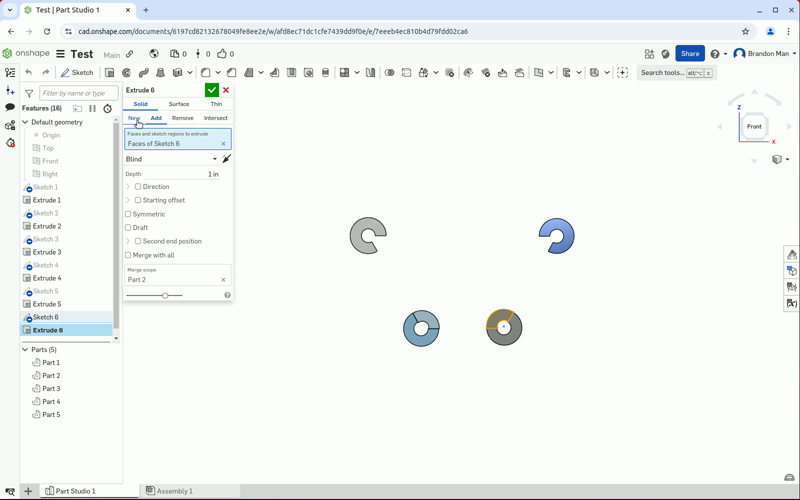
click(137, 120)
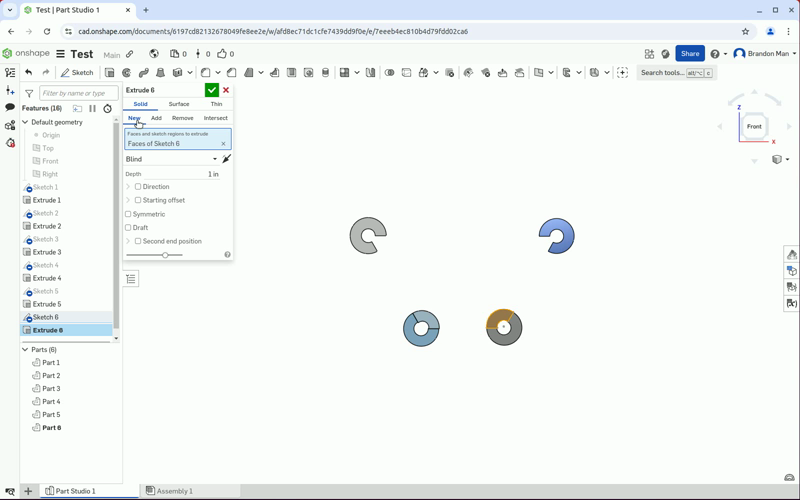
key(tab, 4)
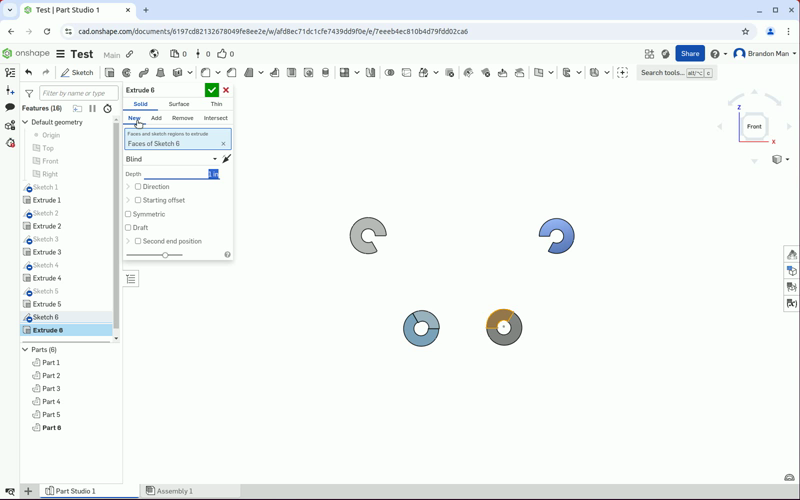
text(11.072)
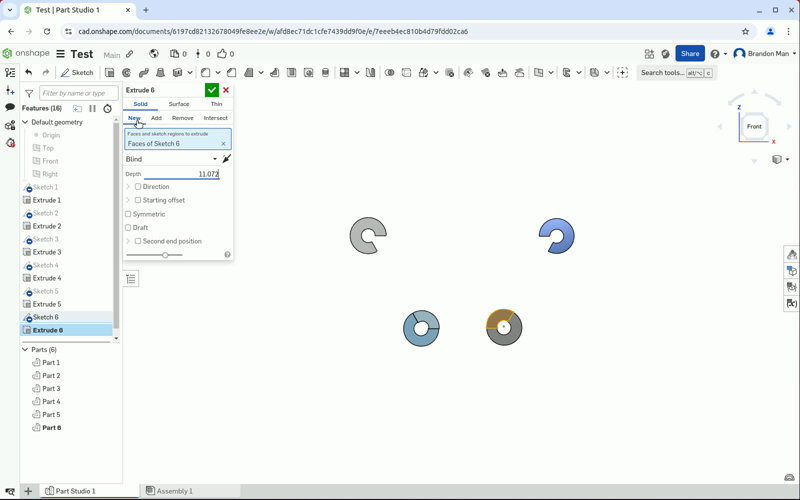
key(tab, 3)
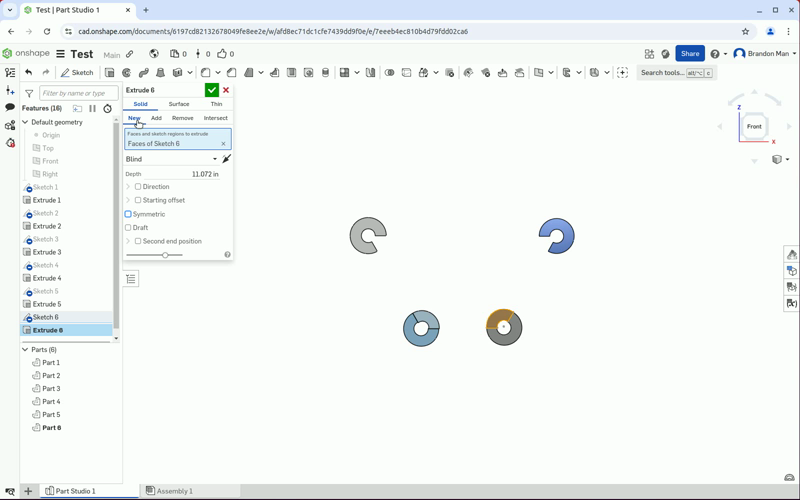
key(space)
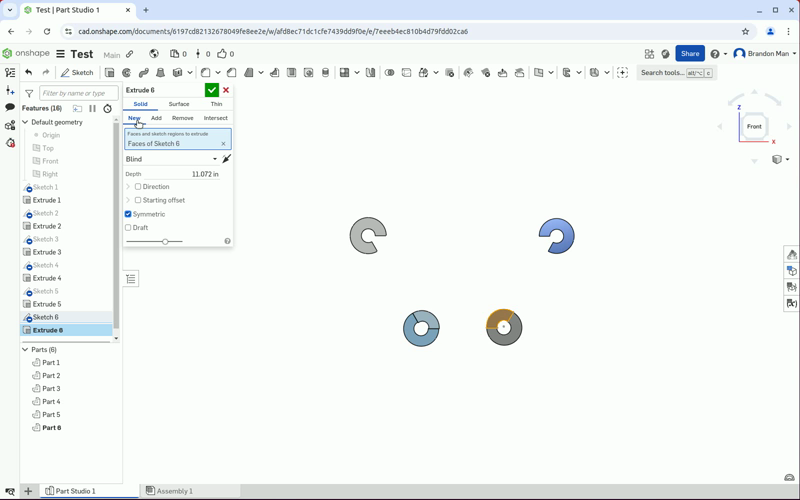
key(enter)
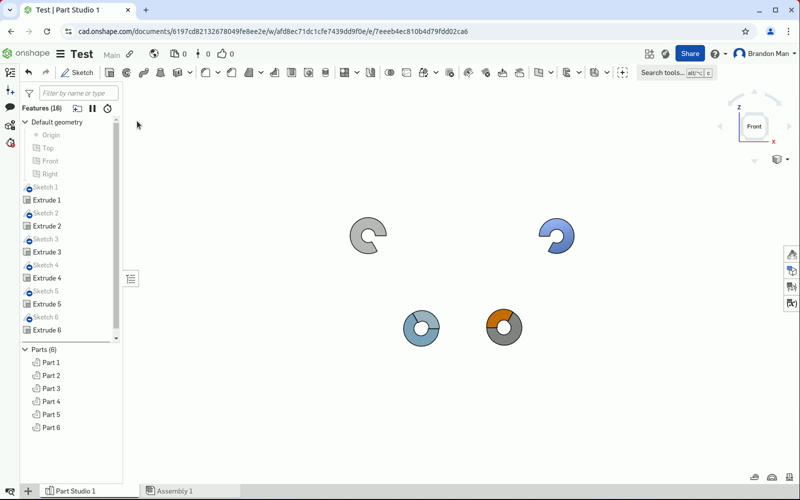
key(shift+h)
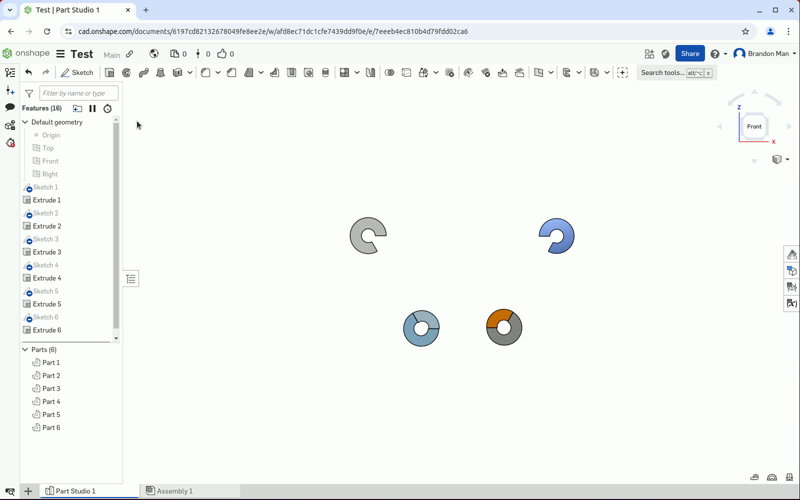
key(shift+h)
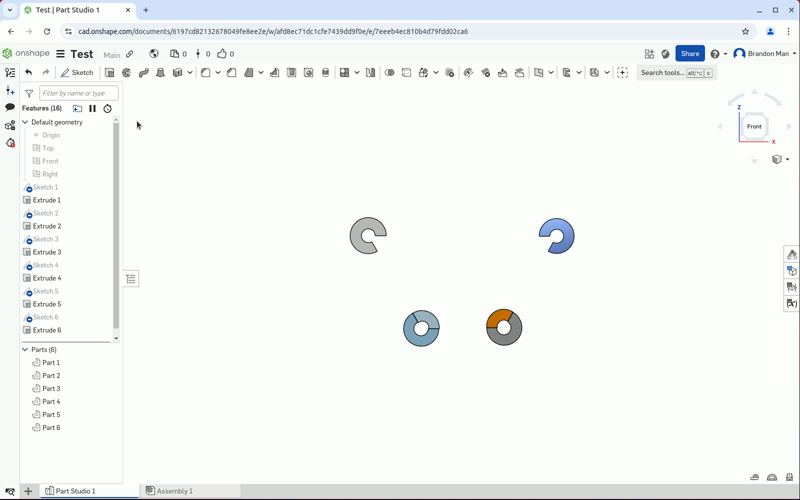
mouse_move(69, 189)
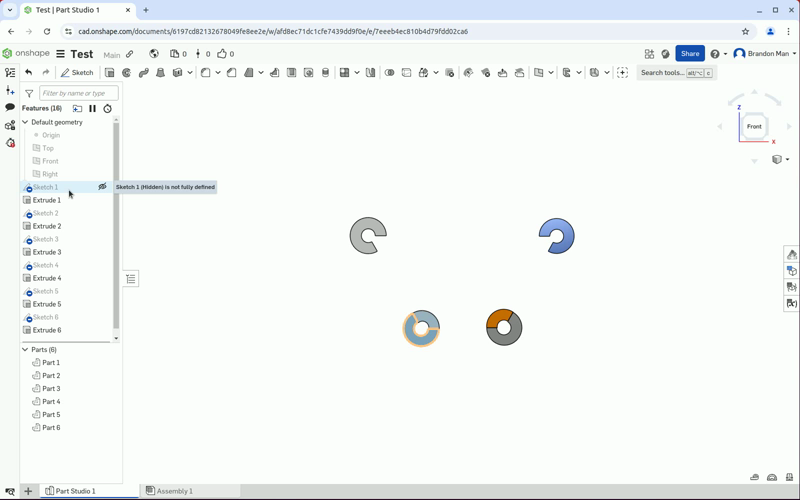
click(69, 189)
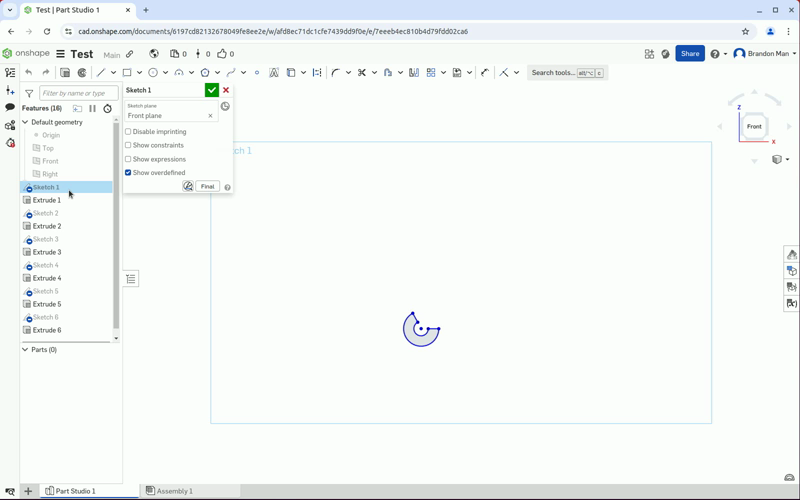
mouse_move(229, 92)
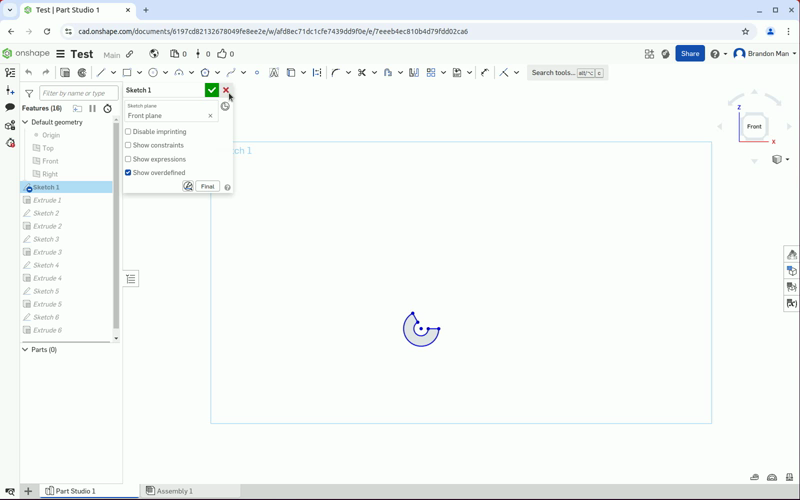
click(229, 92)
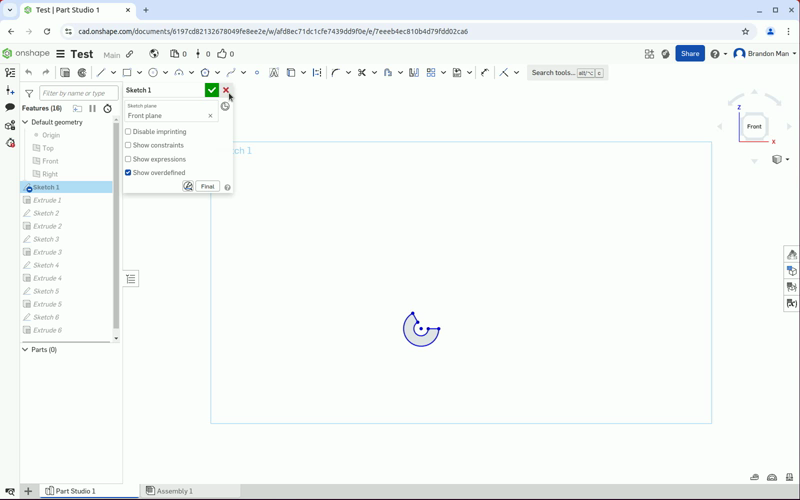
key(shift+s)
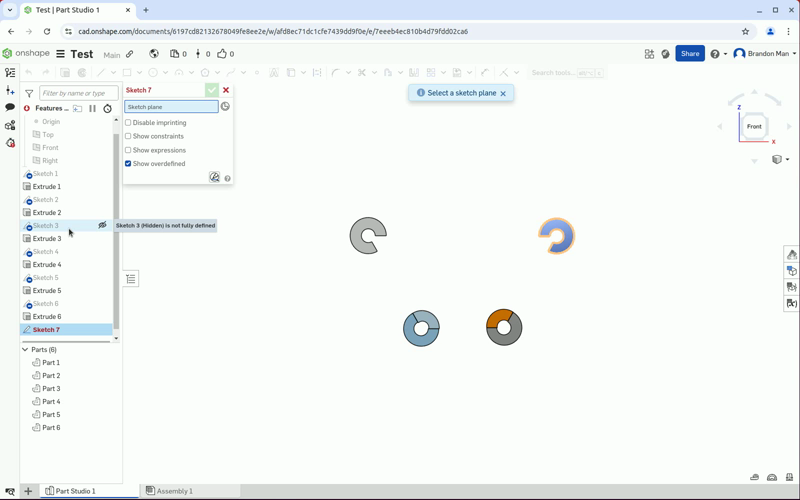
scroll(3)
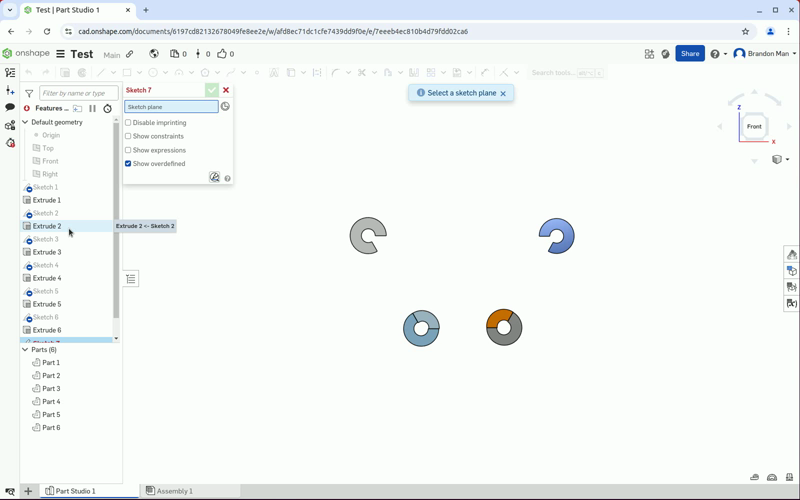
mouse_move(69, 163)
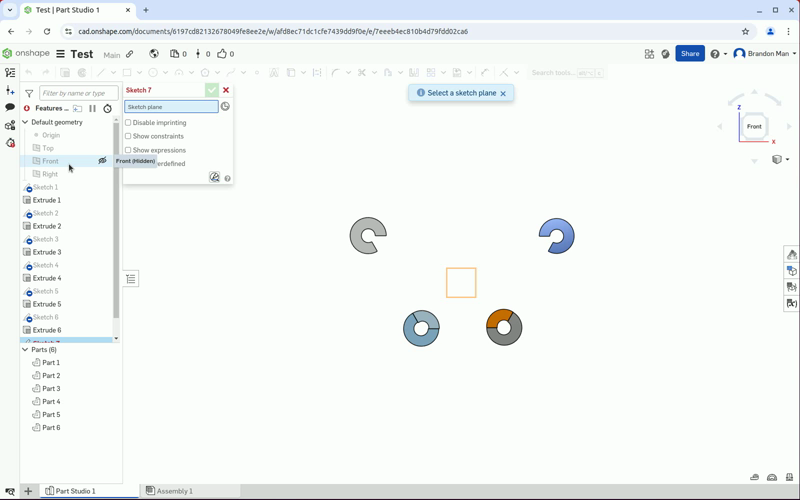
click(69, 163)
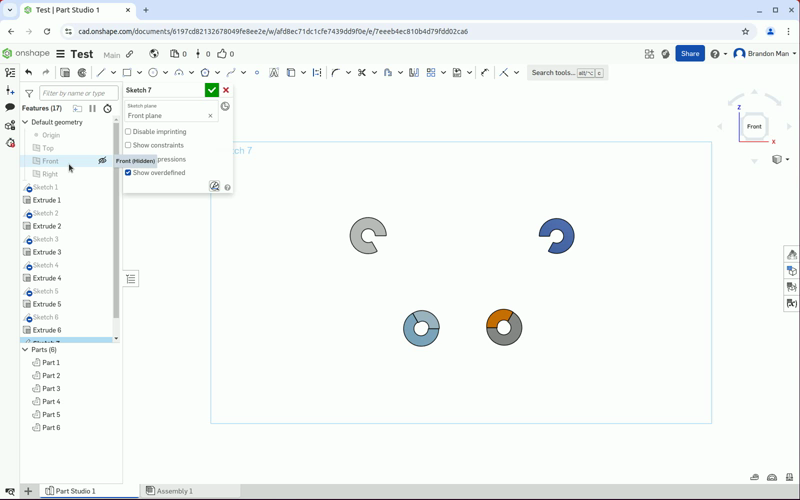
mouse_move(73, 352)
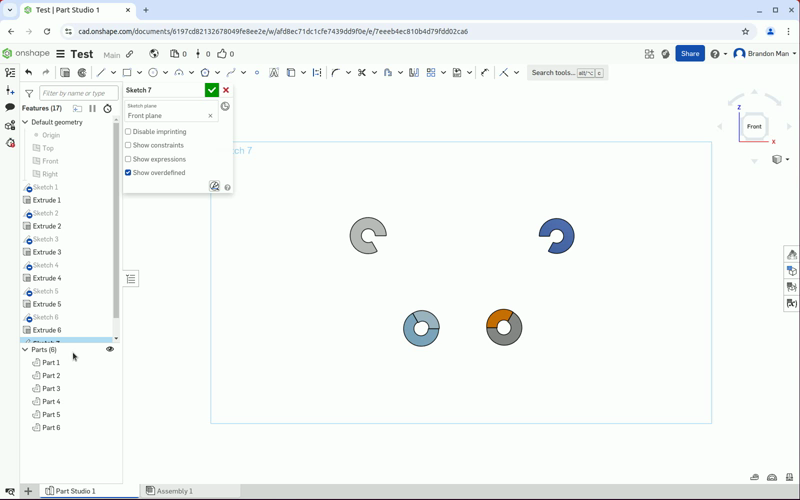
key(y)
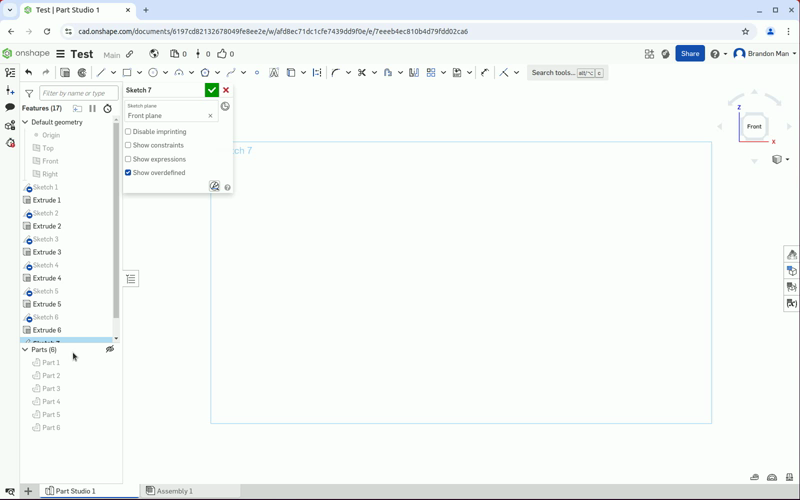
key(a)
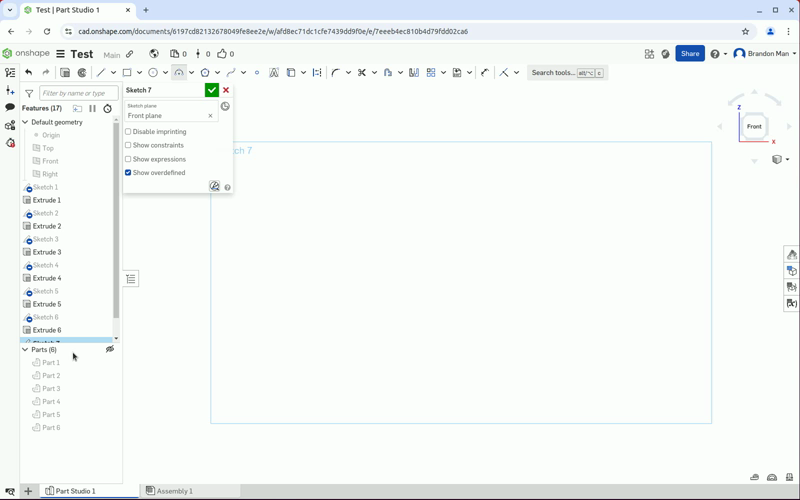
key_down(shift)
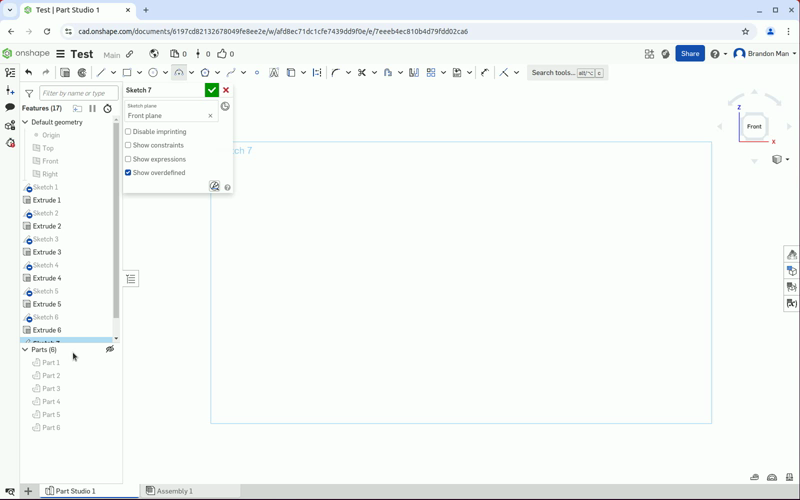
mouse_move(539, 236)
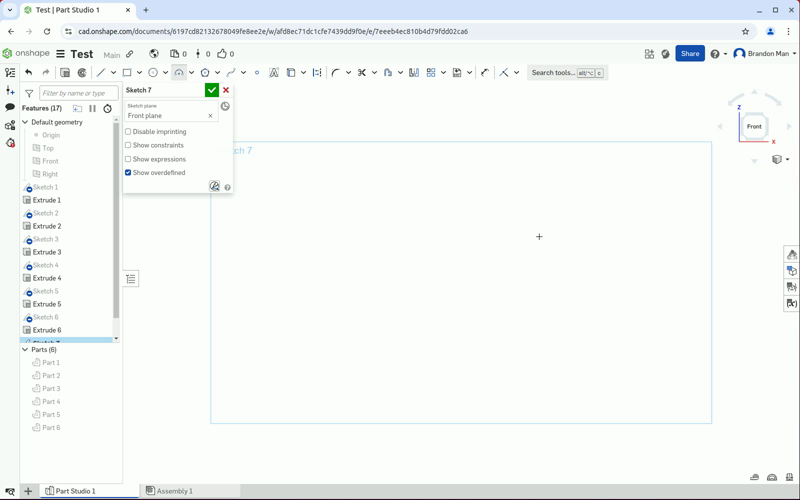
click(539, 236)
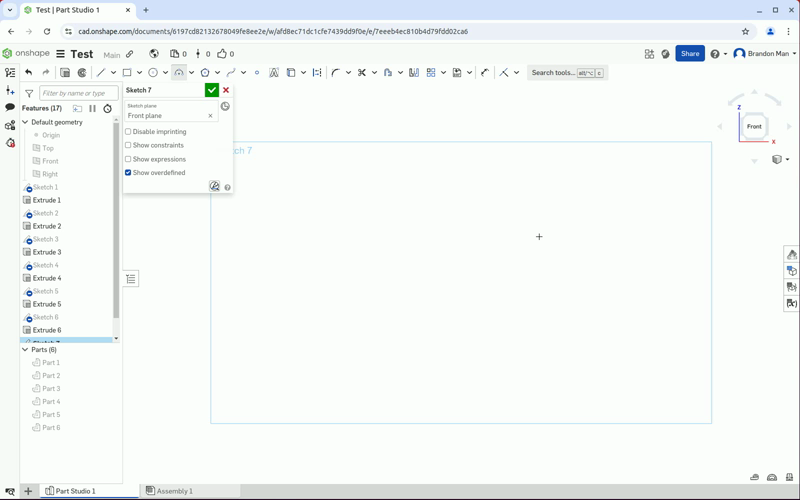
key_up(shift)
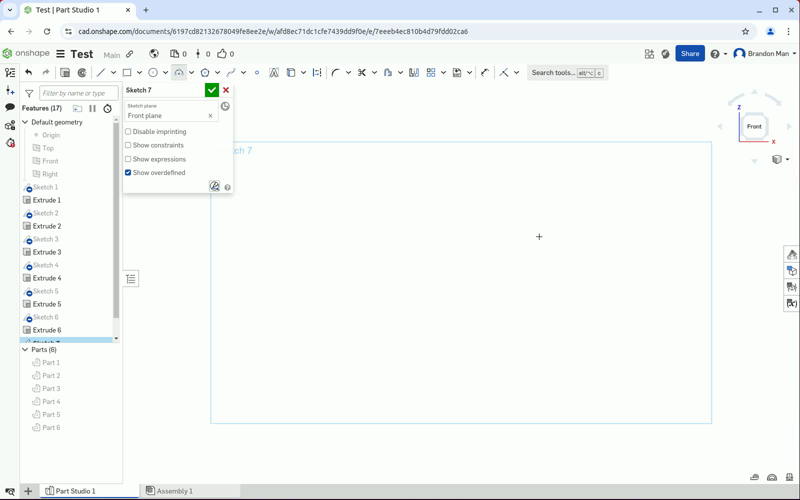
key_down(shift)
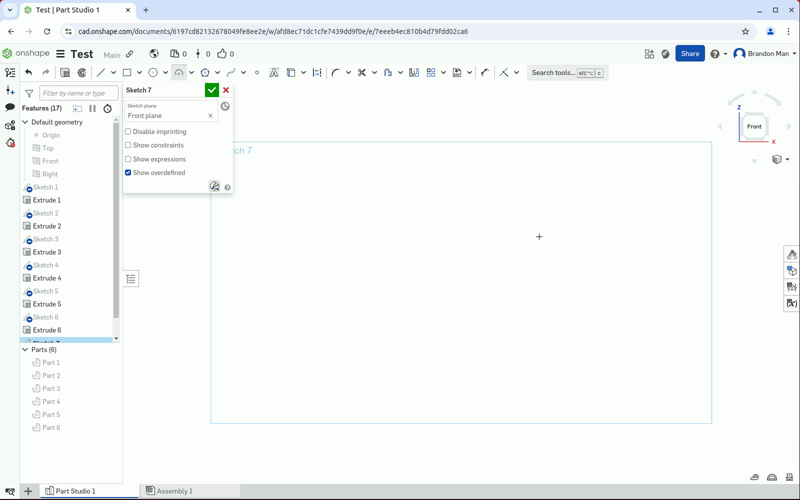
mouse_move(548, 252)
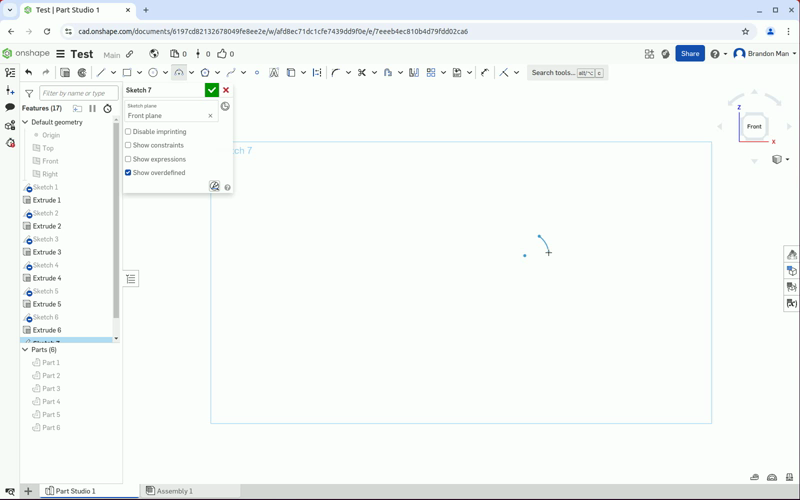
click(548, 252)
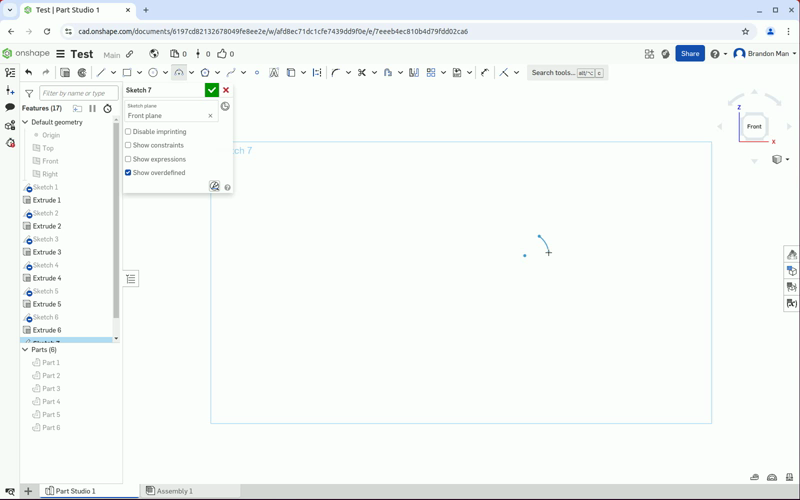
mouse_move(541, 245)
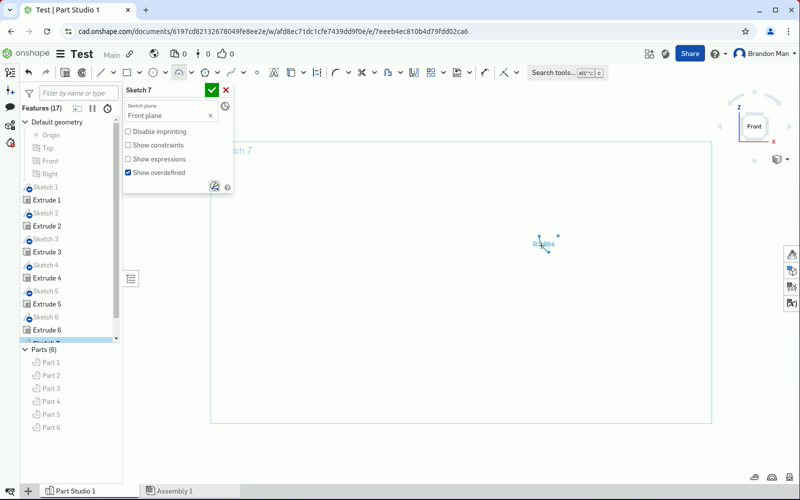
click(541, 245)
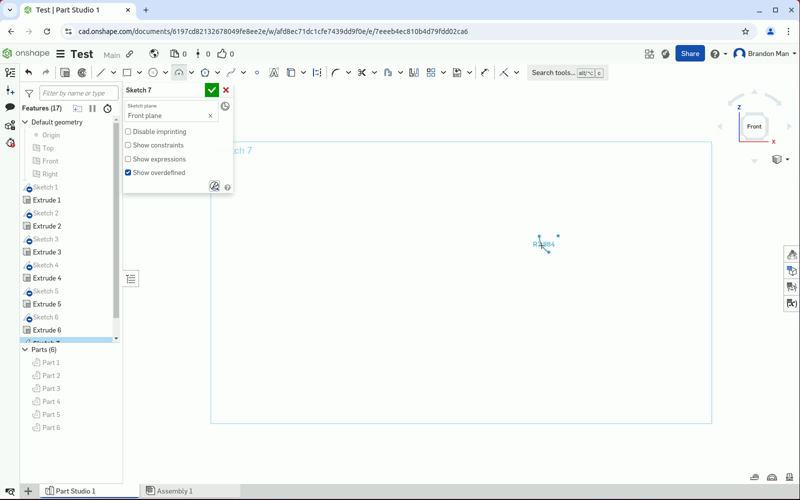
key_up(shift)
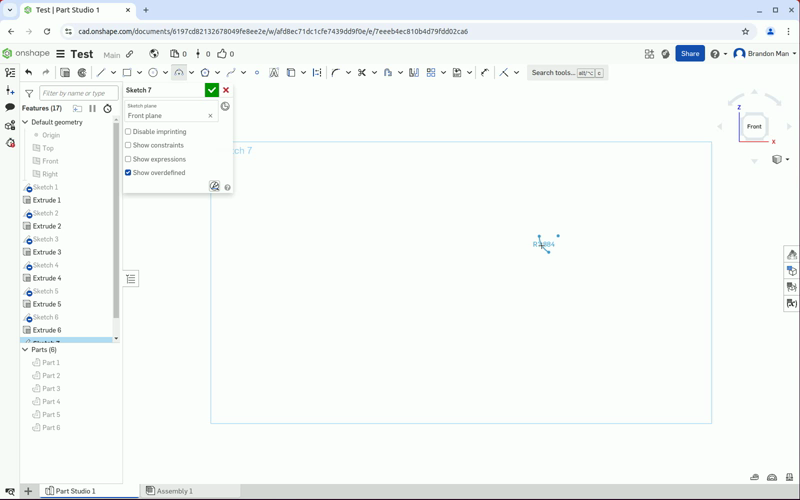
key(esc)
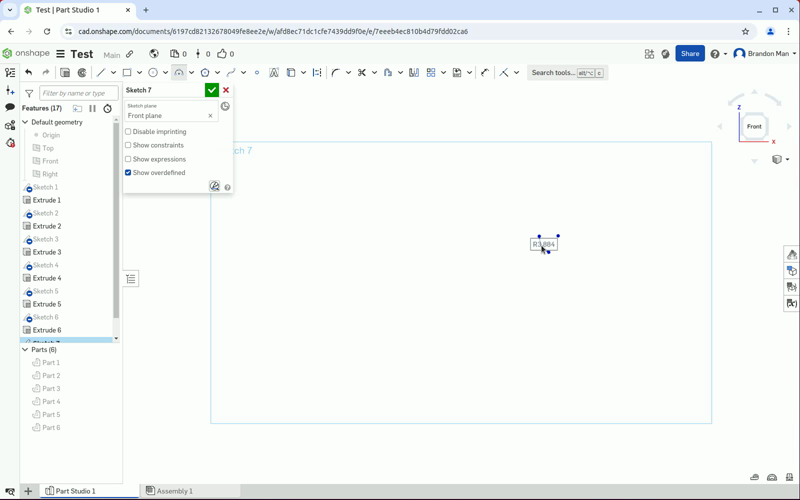
key(l)
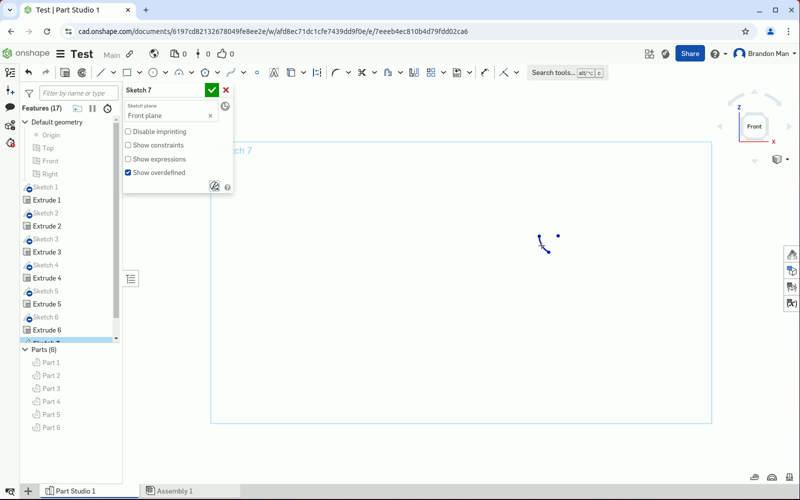
mouse_move(548, 252)
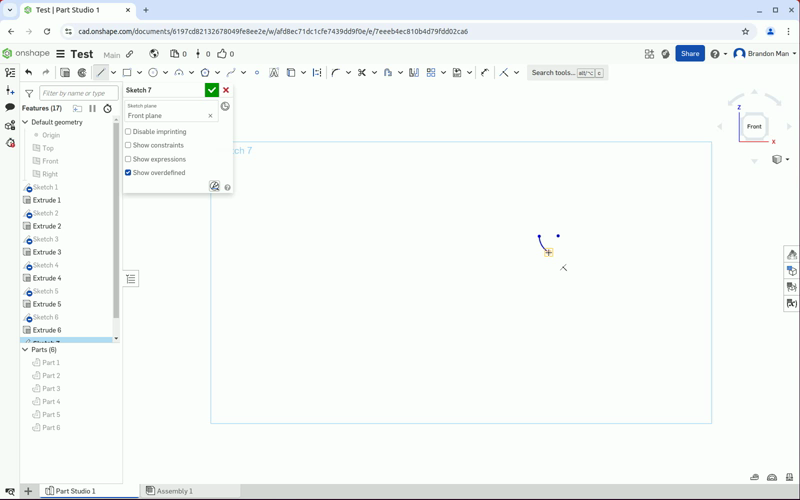
click(548, 252)
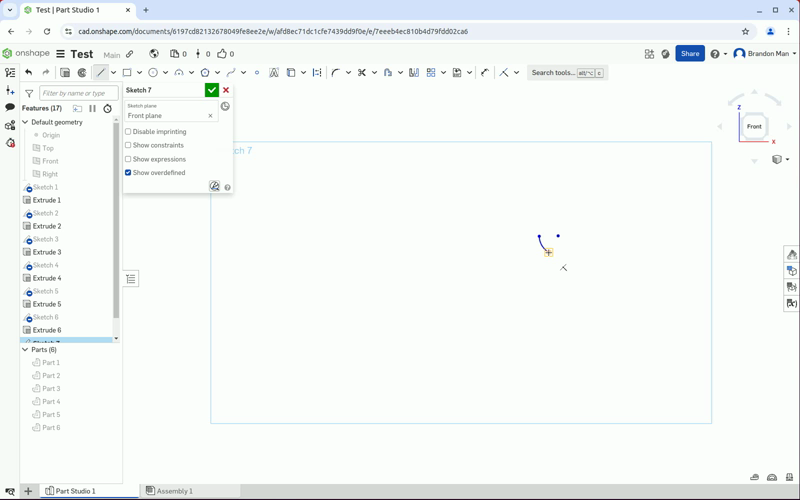
key_down(shift)
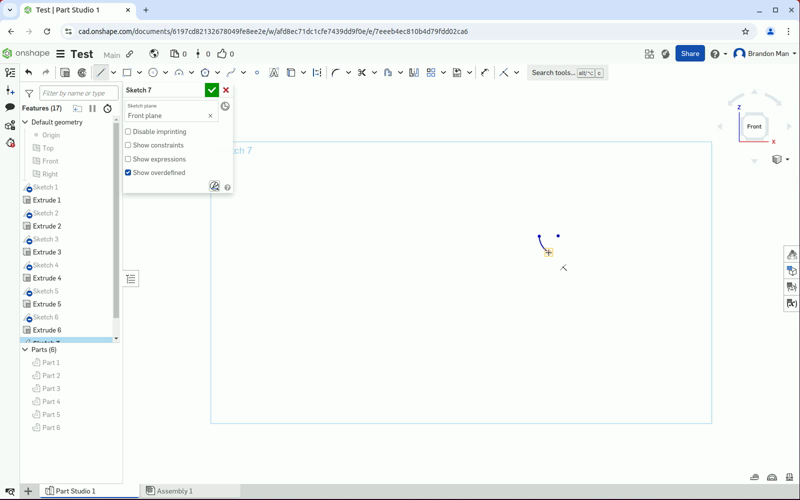
mouse_move(578, 252)
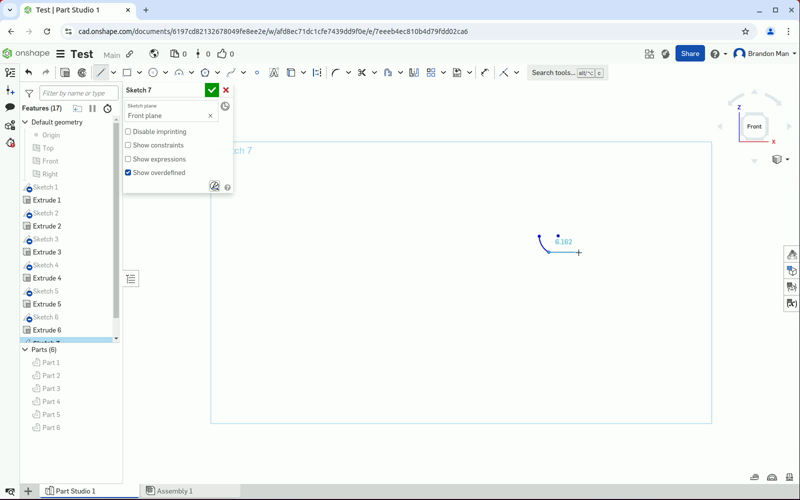
mouse_move(554, 242)
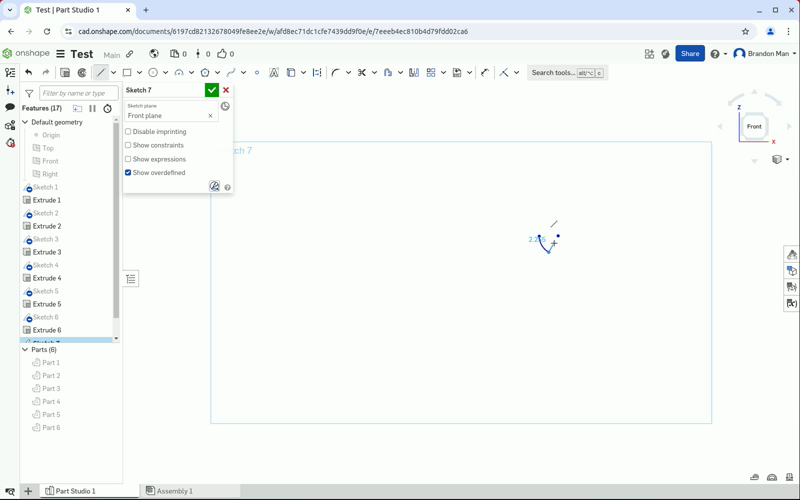
click(554, 242)
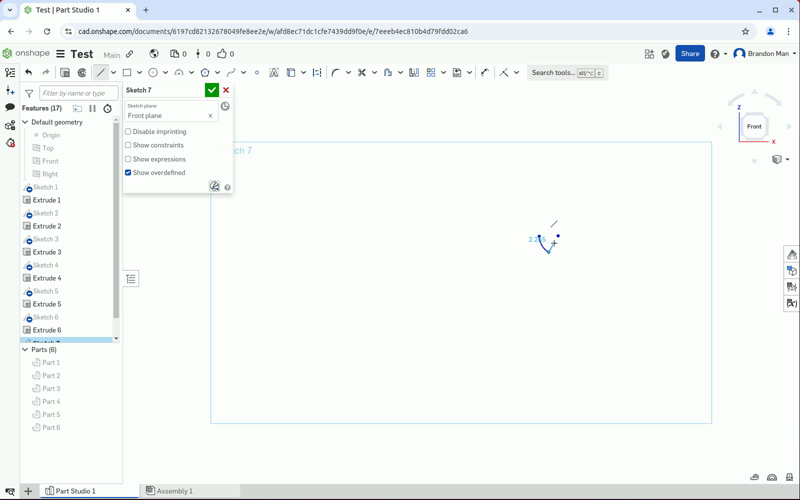
key_up(shift)
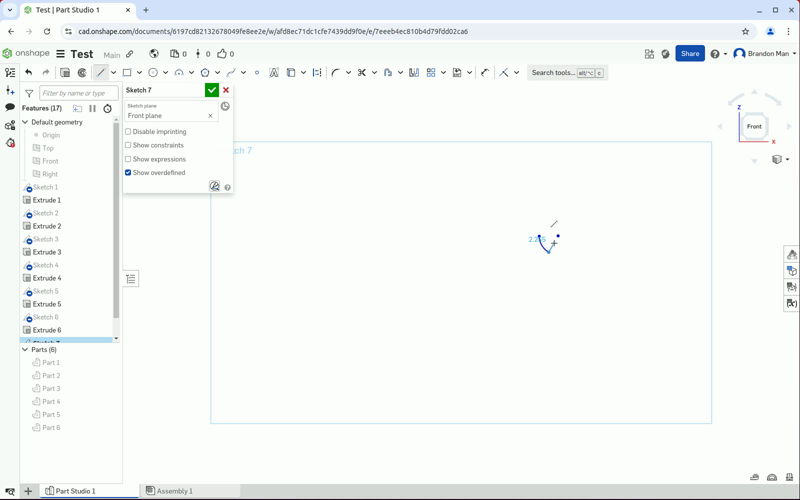
key(esc)
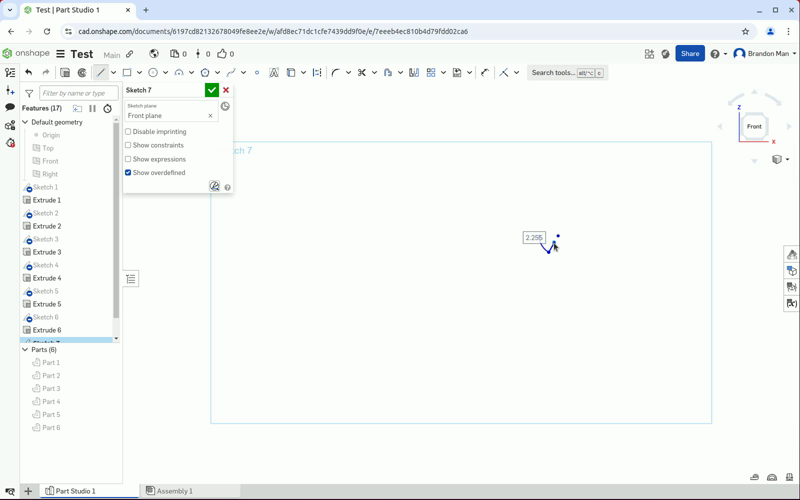
key(a)
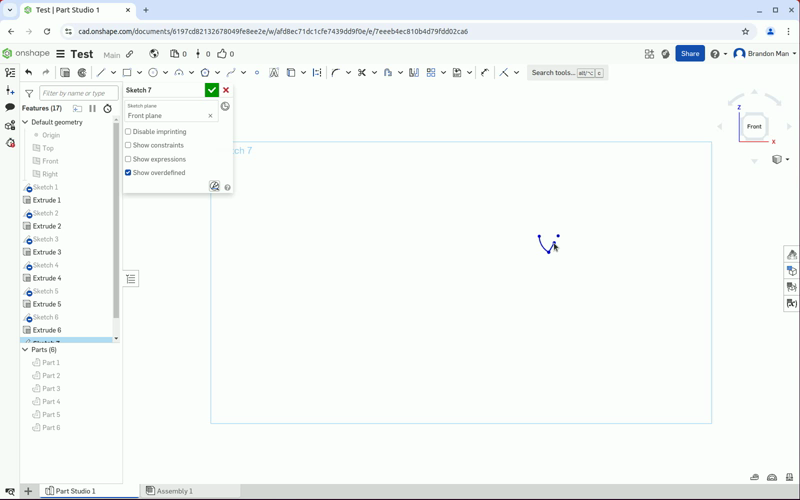
mouse_move(554, 242)
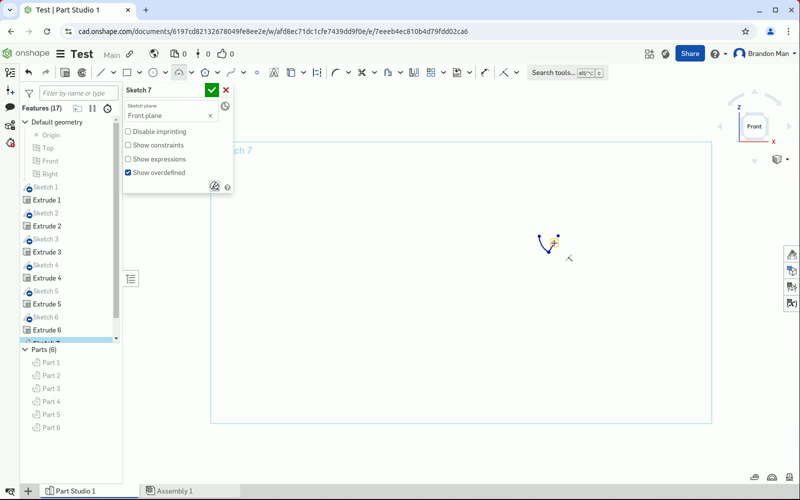
click(554, 242)
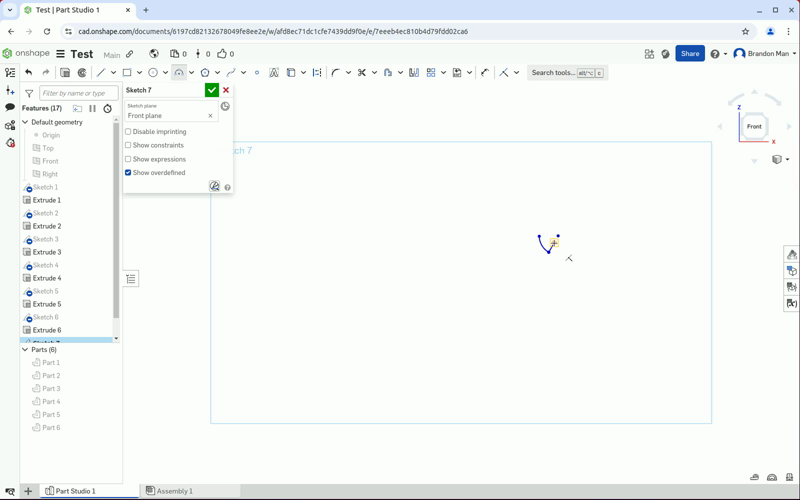
key_down(shift)
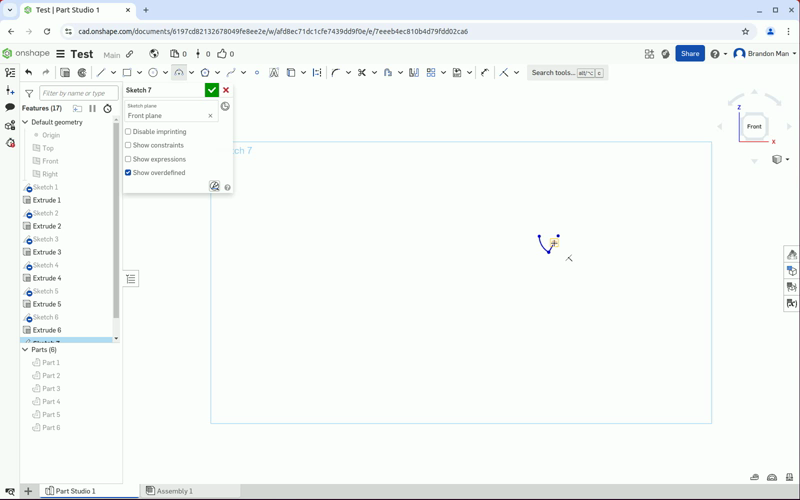
mouse_move(550, 236)
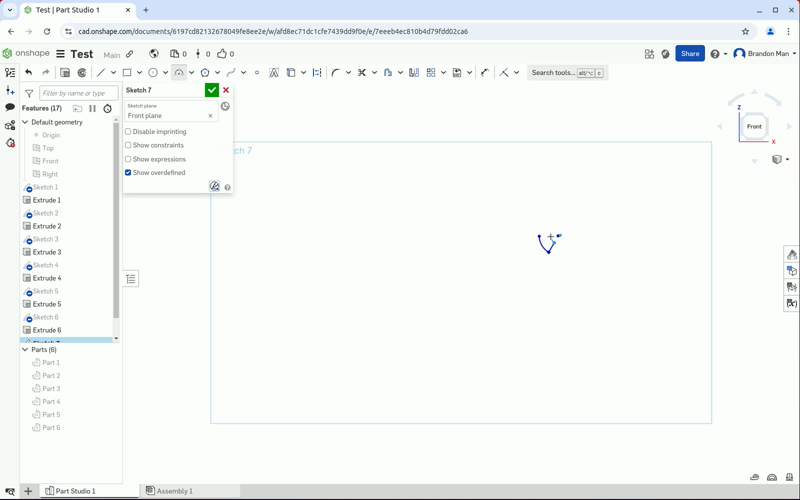
click(550, 236)
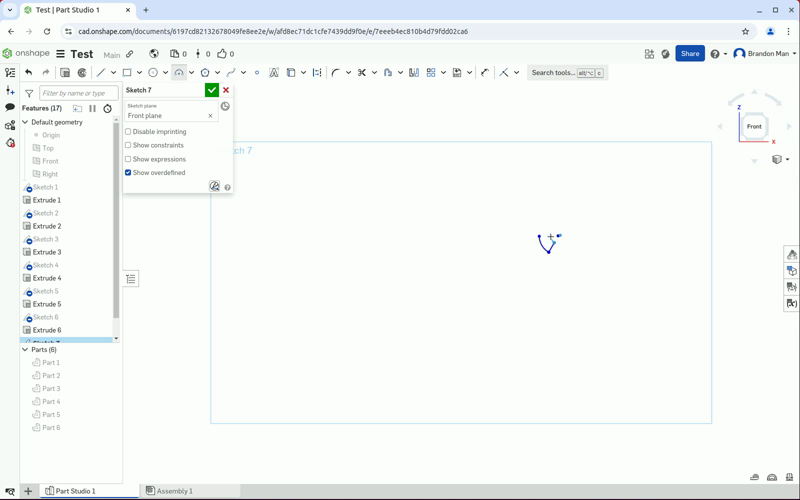
mouse_move(551, 240)
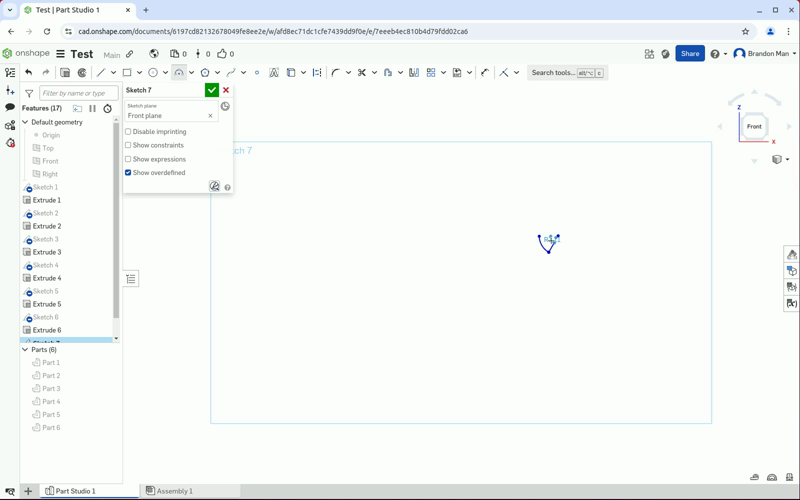
scroll(6)
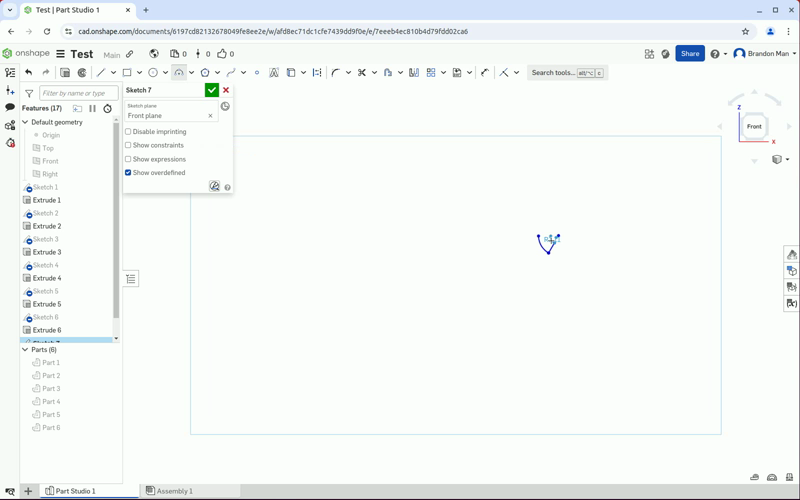
scroll(6)
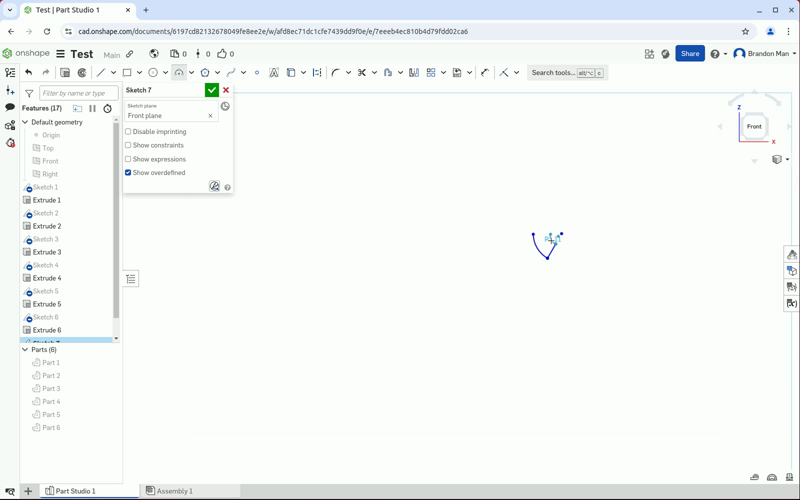
scroll(6)
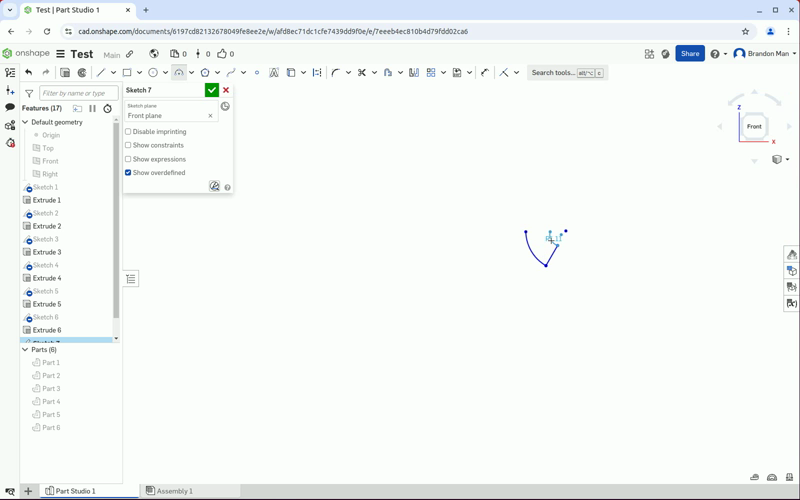
scroll(6)
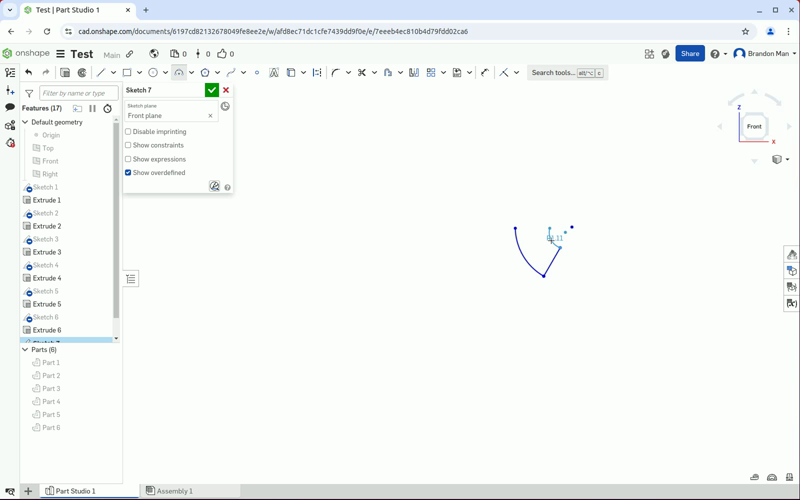
scroll(6)
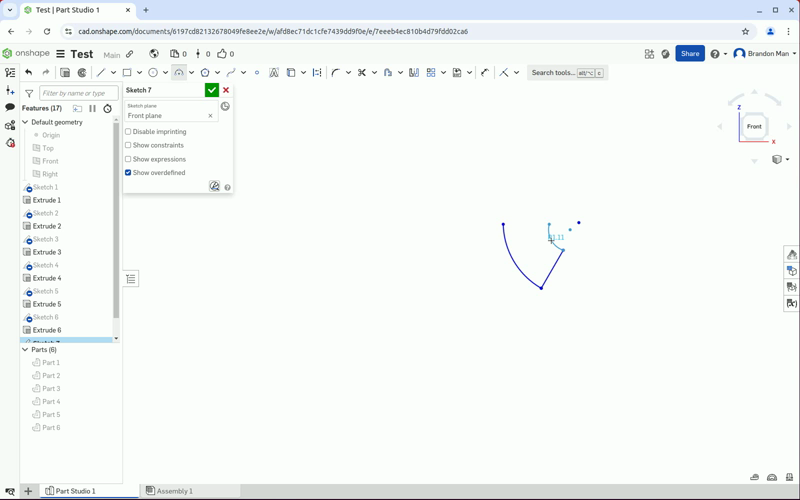
scroll(6)
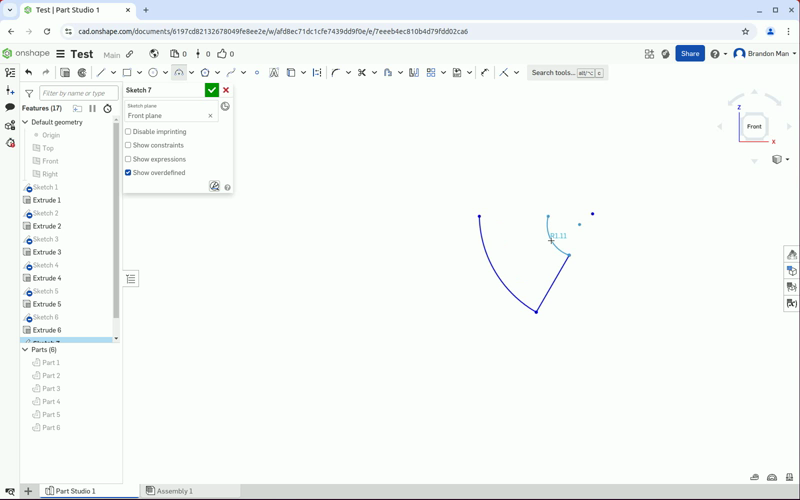
scroll(6)
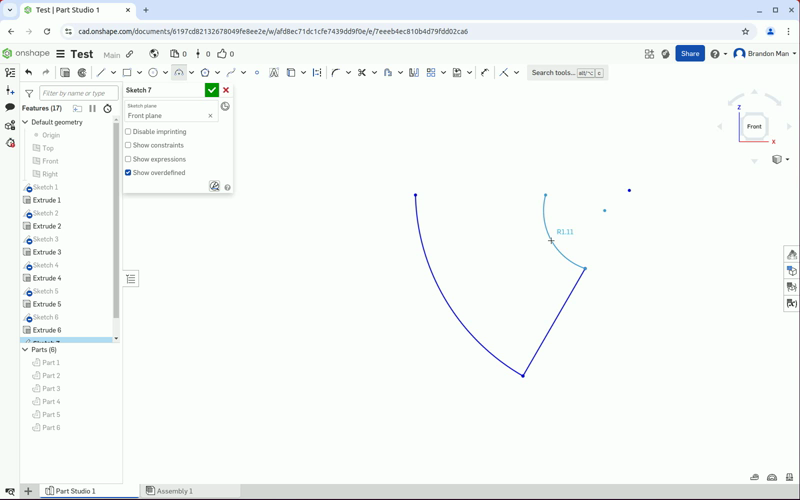
click(551, 240)
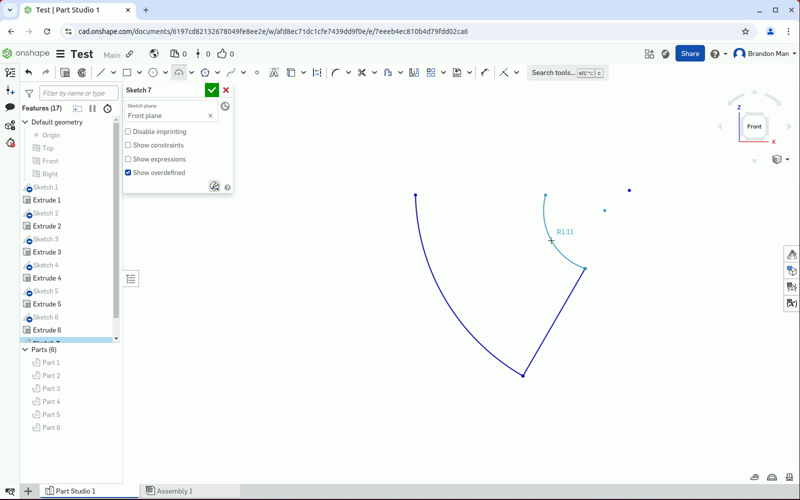
scroll(-6)
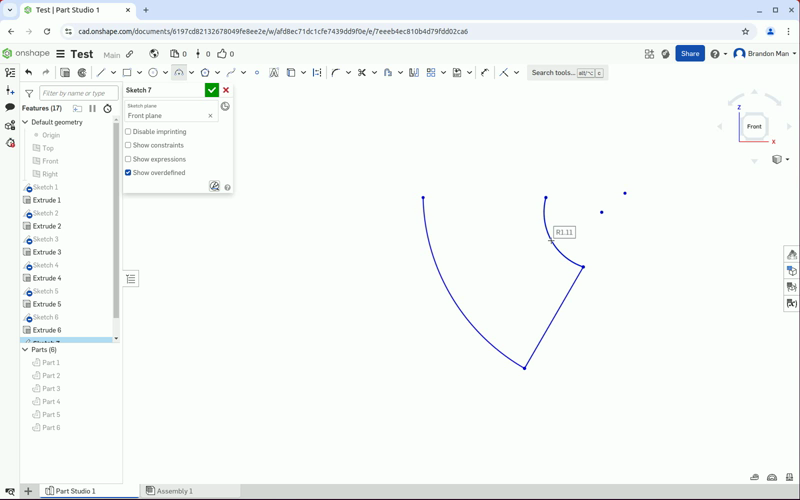
scroll(-6)
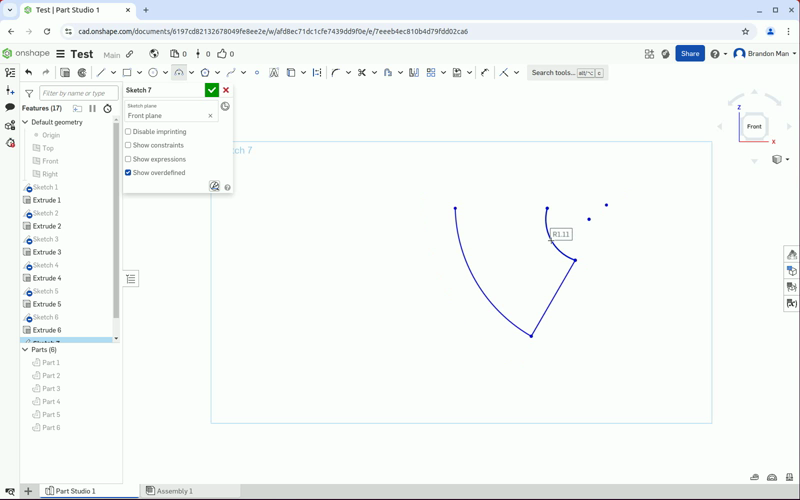
scroll(-6)
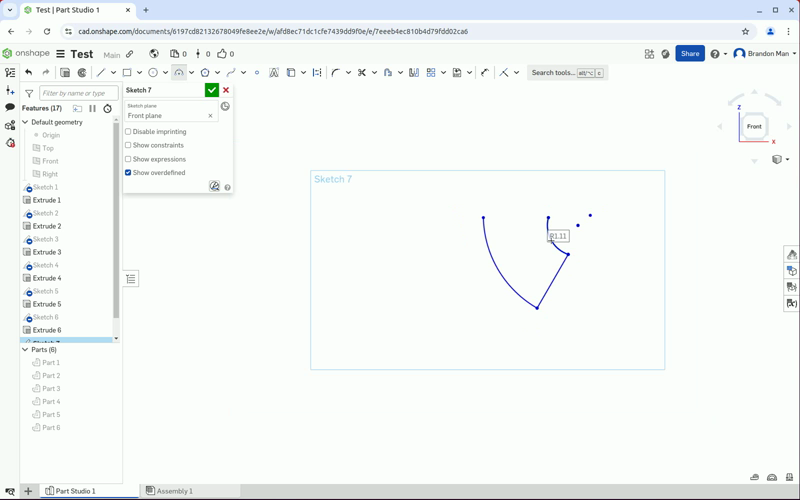
scroll(-6)
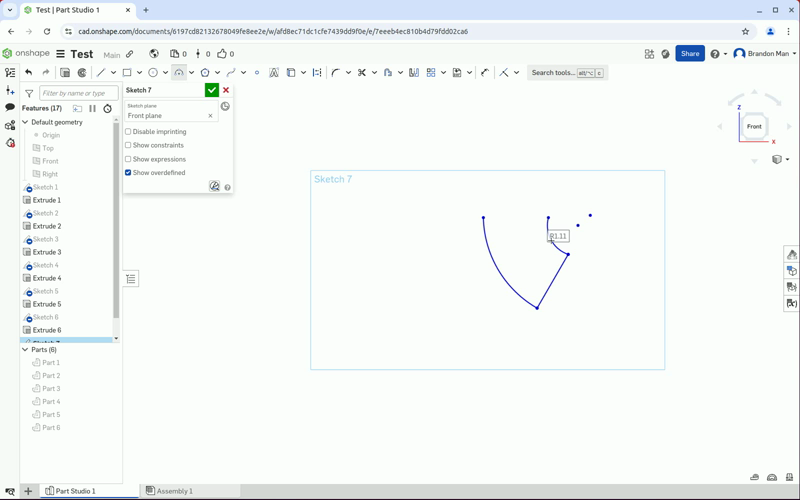
scroll(-6)
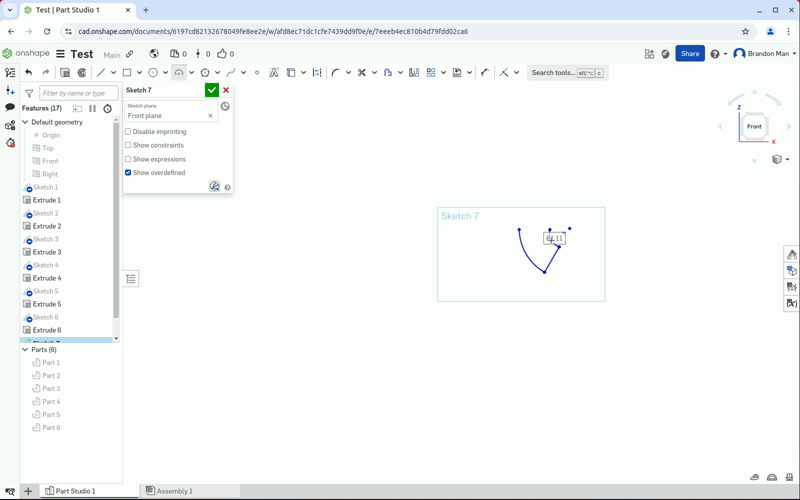
scroll(-6)
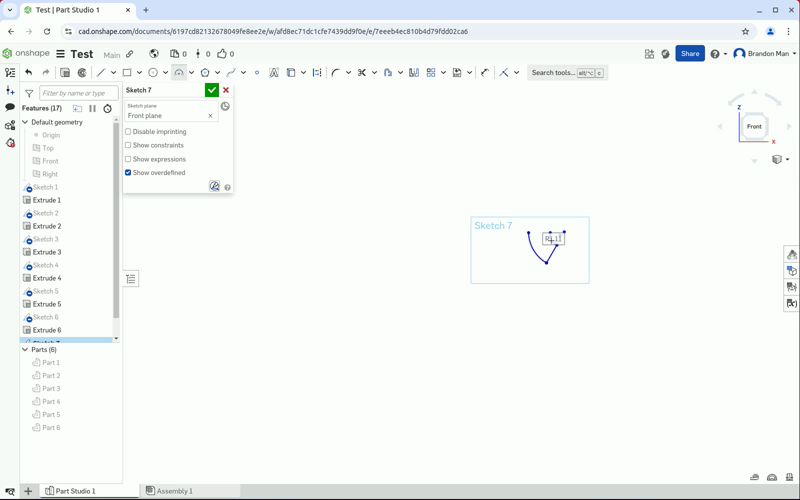
scroll(-6)
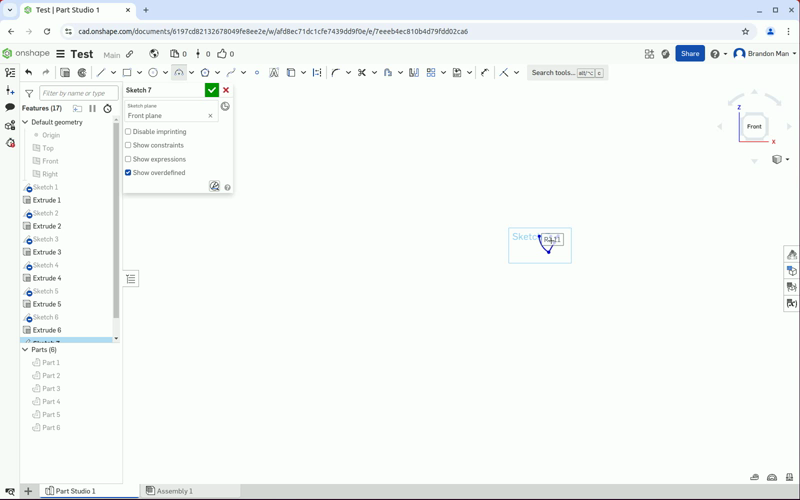
key_up(shift)
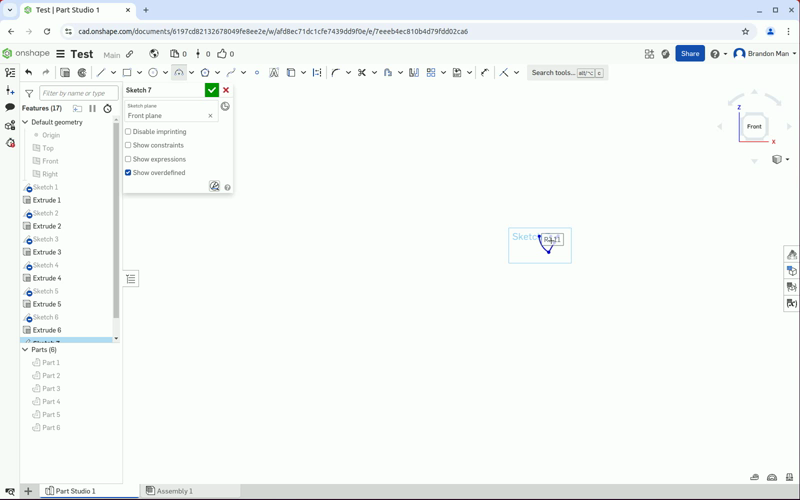
key(esc)
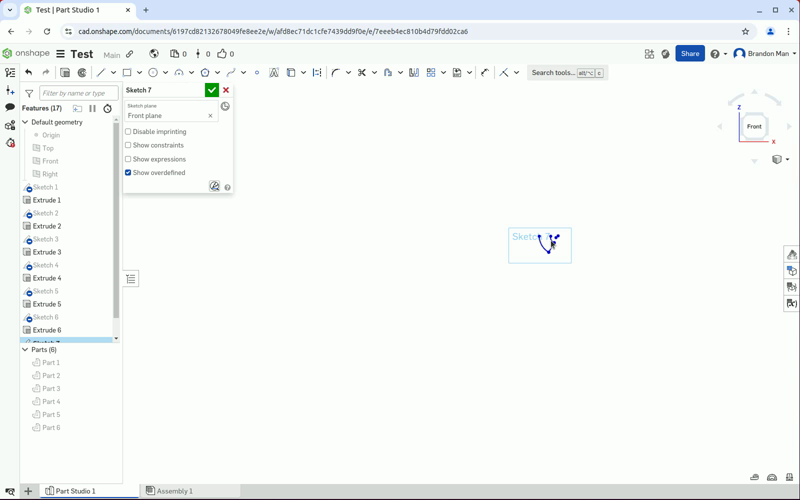
key(l)
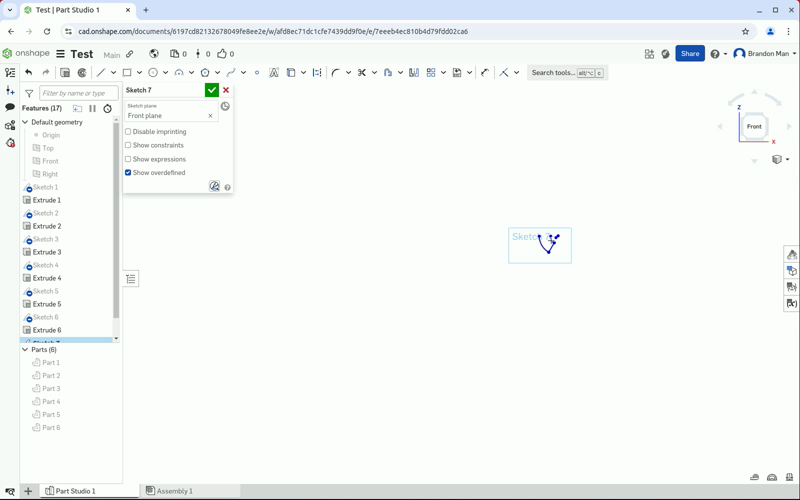
mouse_move(550, 236)
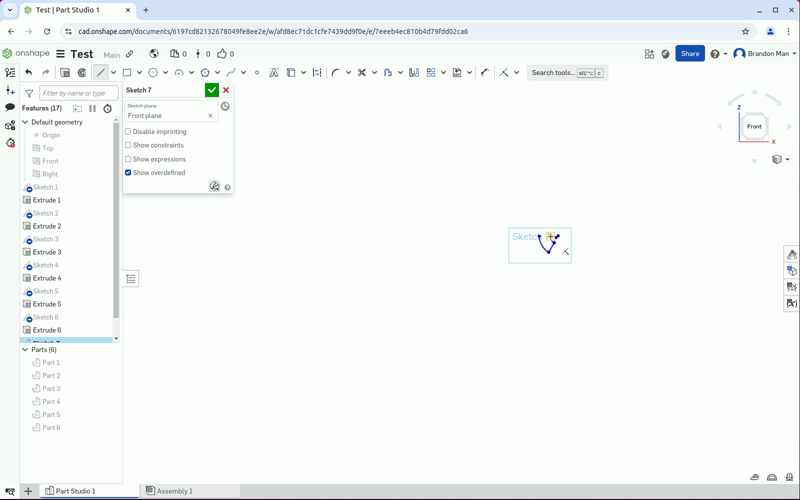
scroll(6)
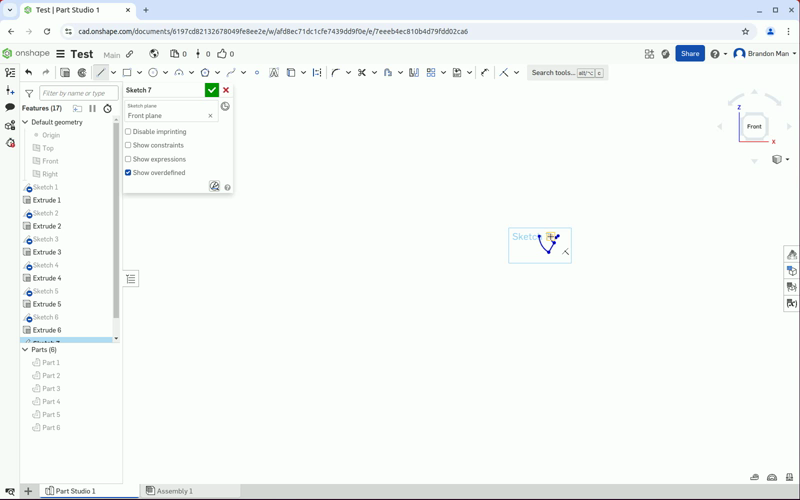
scroll(6)
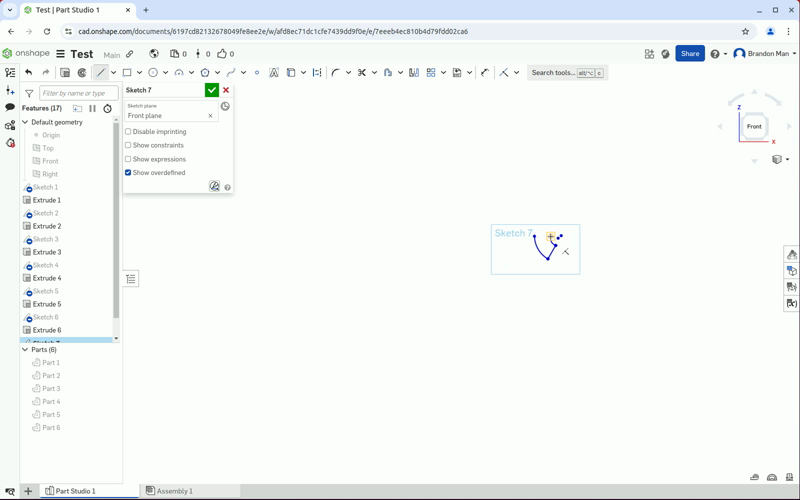
scroll(6)
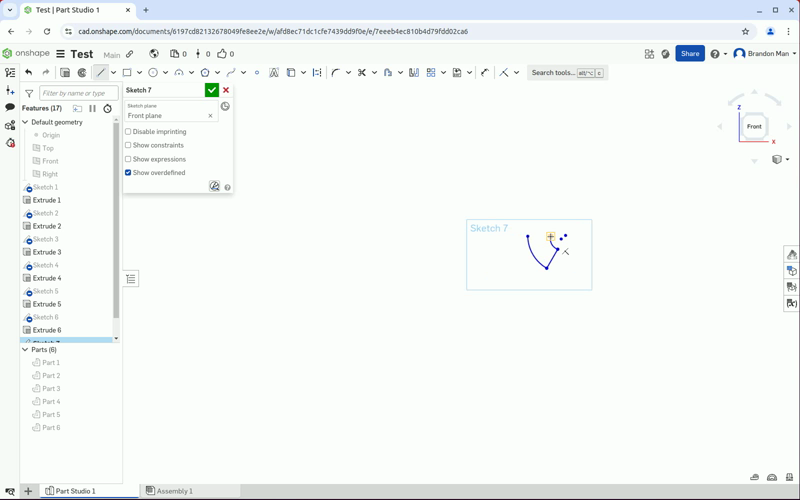
scroll(6)
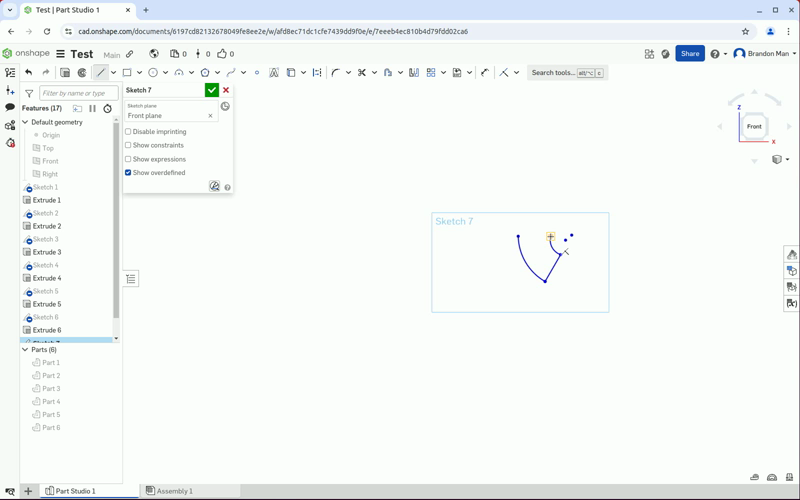
scroll(6)
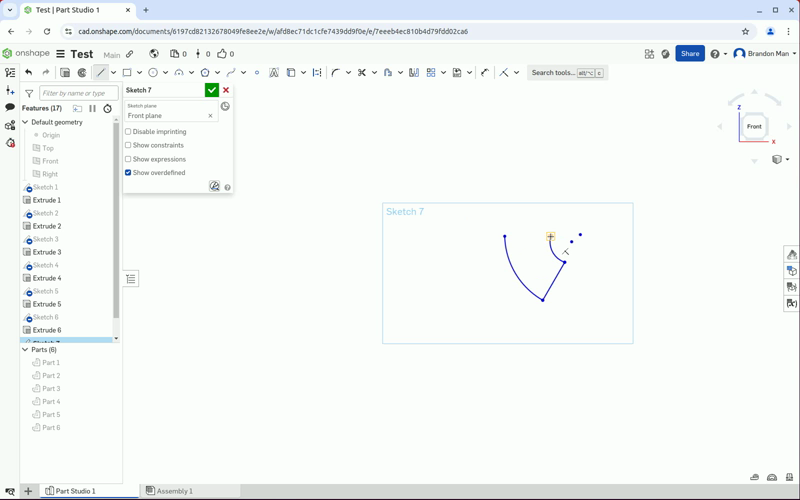
scroll(6)
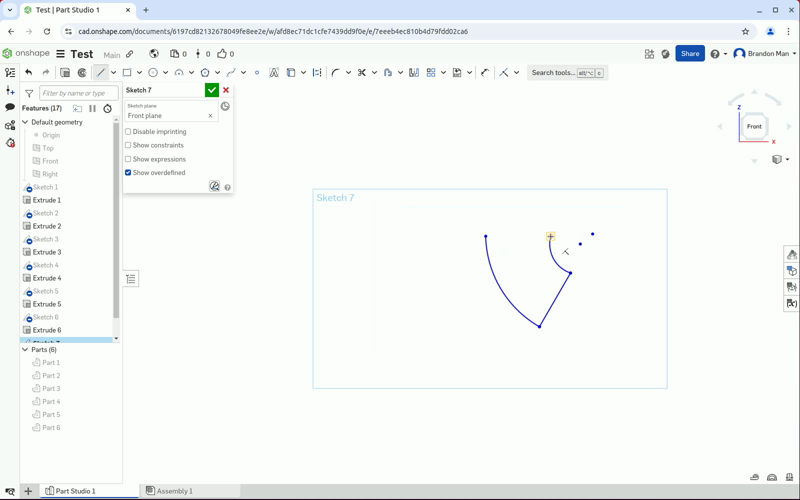
scroll(6)
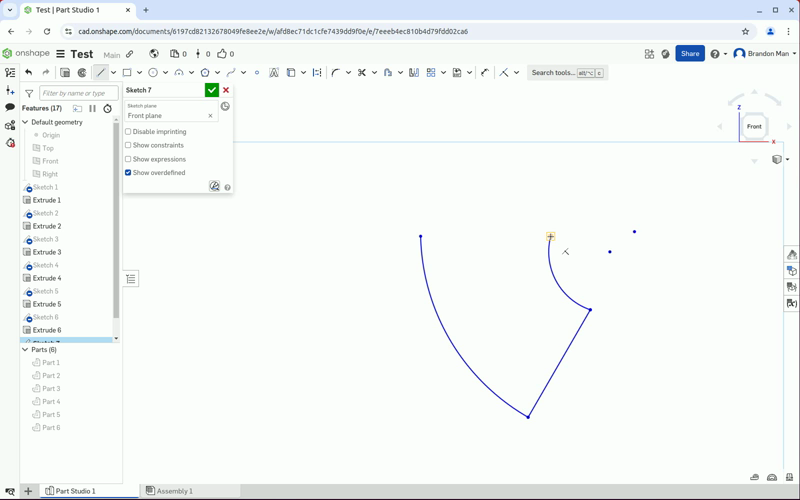
click(550, 236)
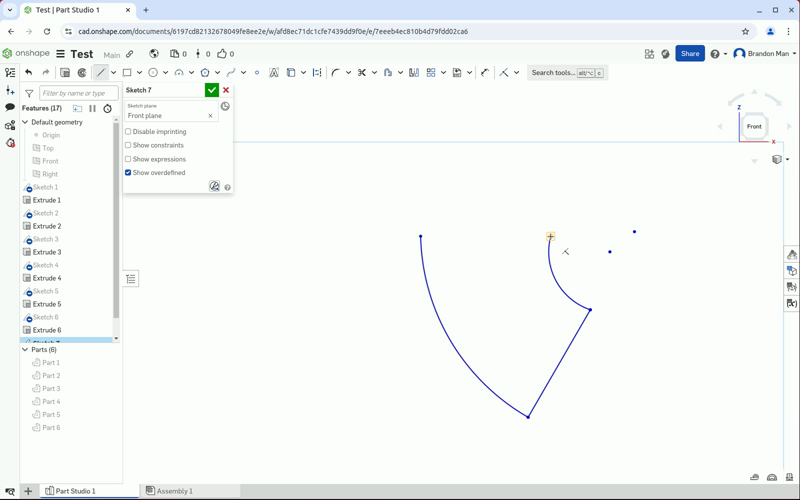
scroll(-6)
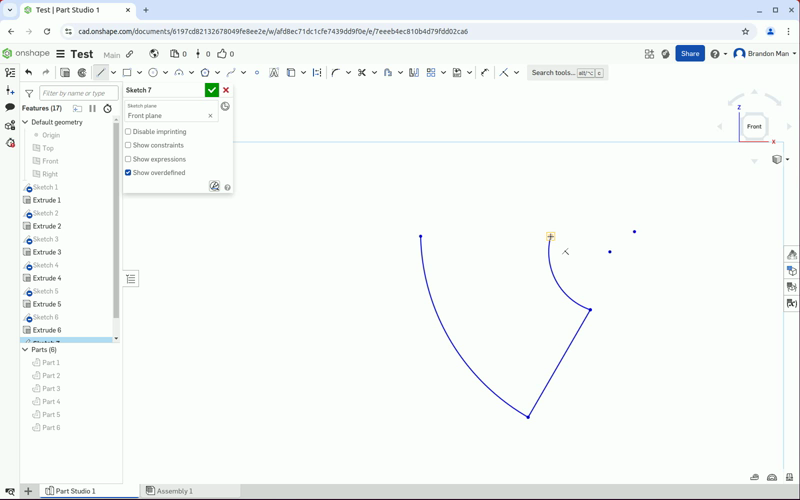
scroll(-6)
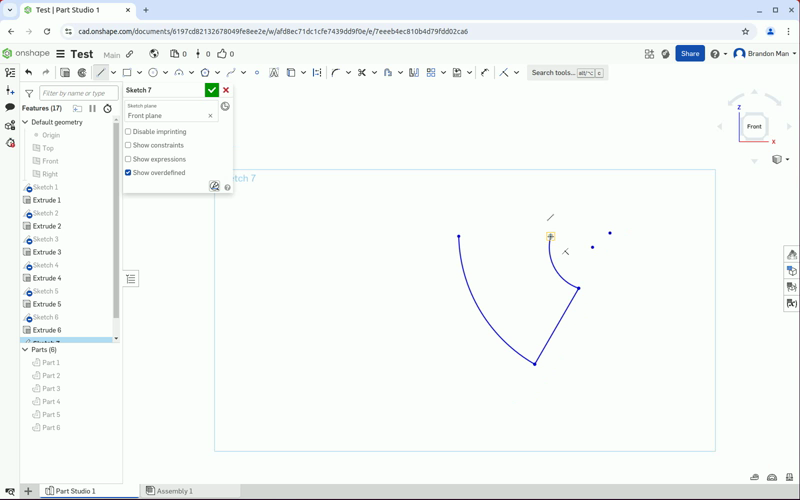
scroll(-6)
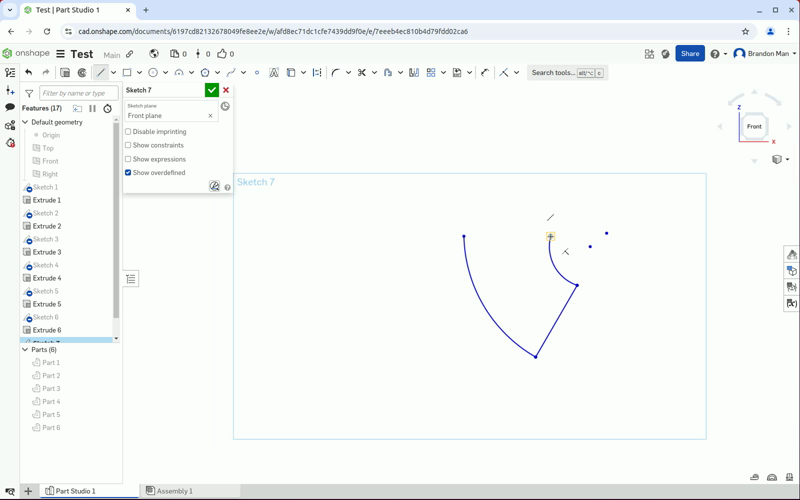
scroll(-6)
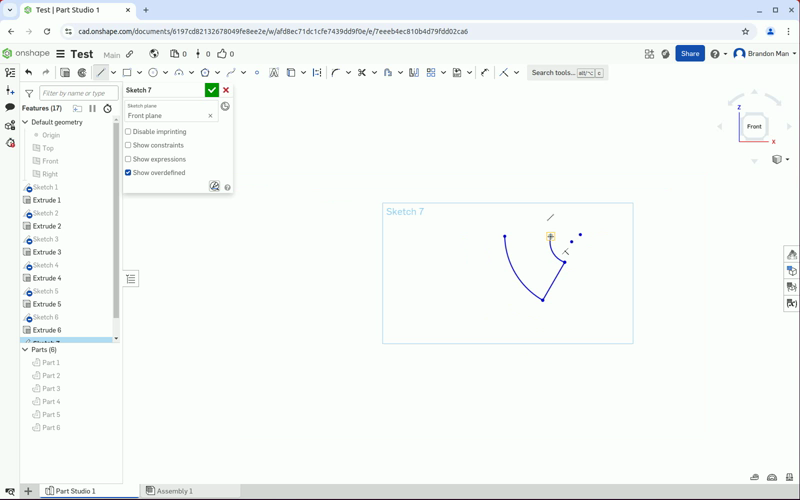
scroll(-6)
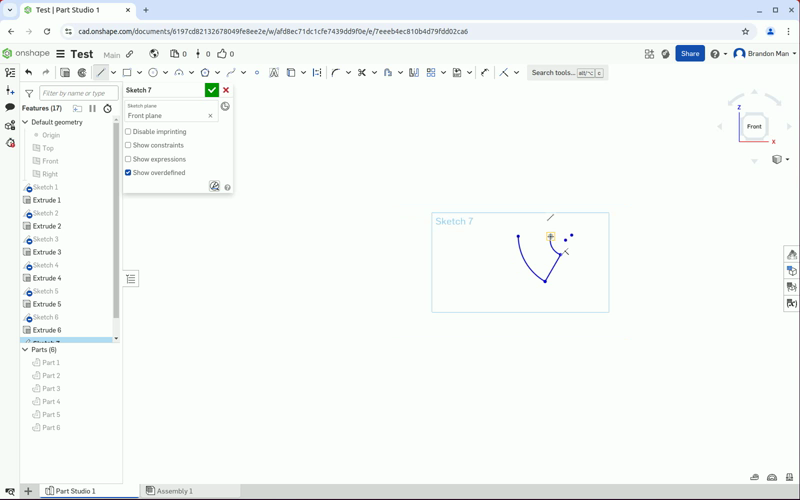
scroll(-6)
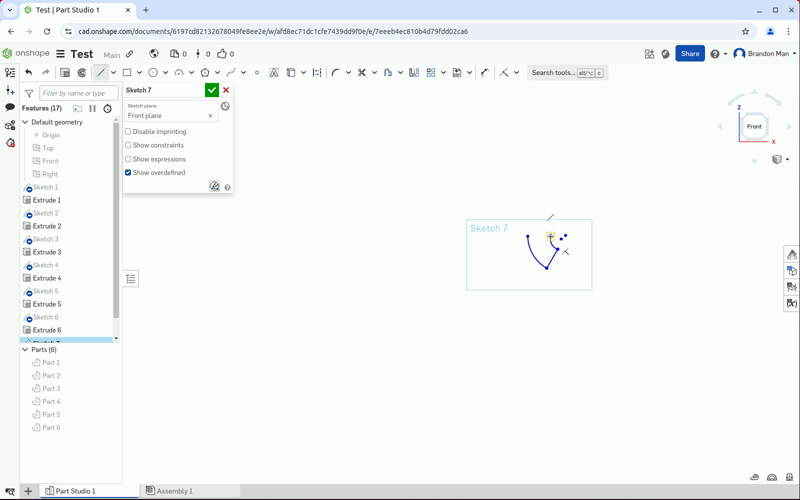
scroll(-6)
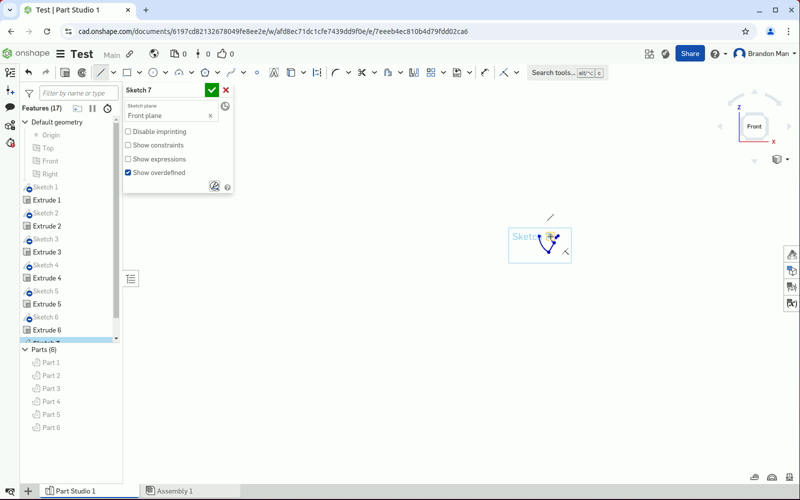
mouse_move(580, 236)
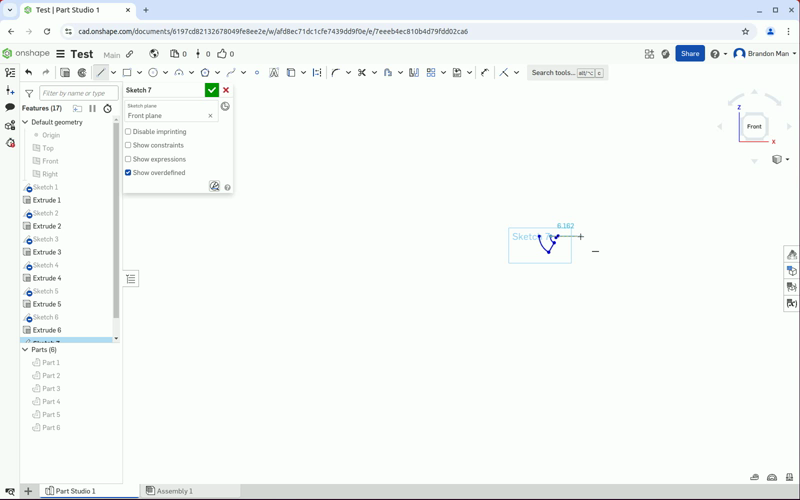
key_down(shift)
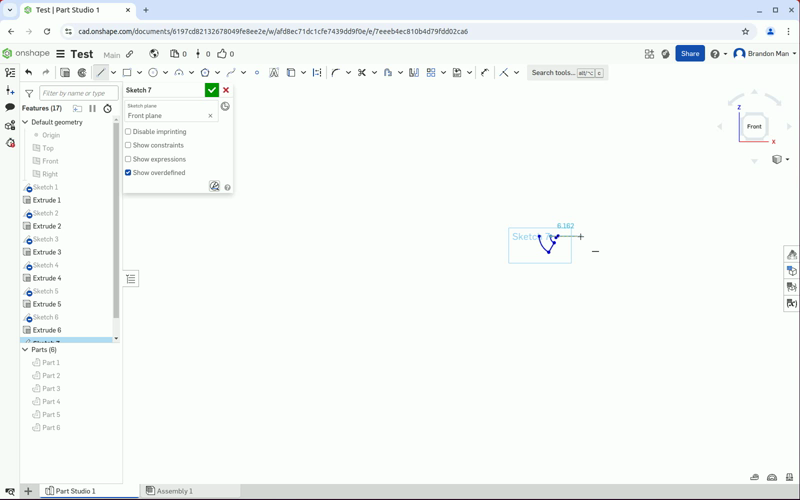
mouse_move(539, 236)
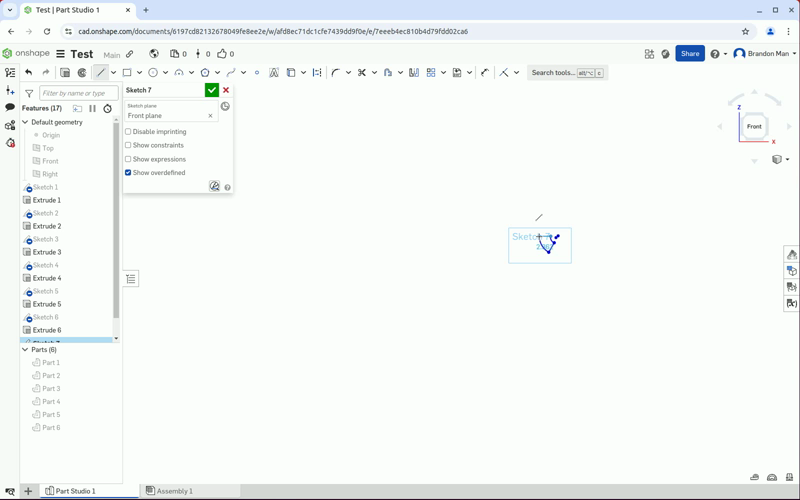
key_up(shift)
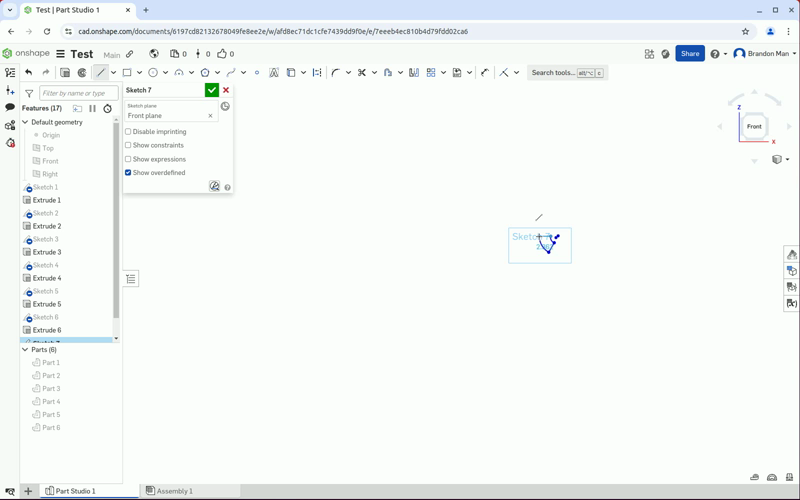
click(539, 236)
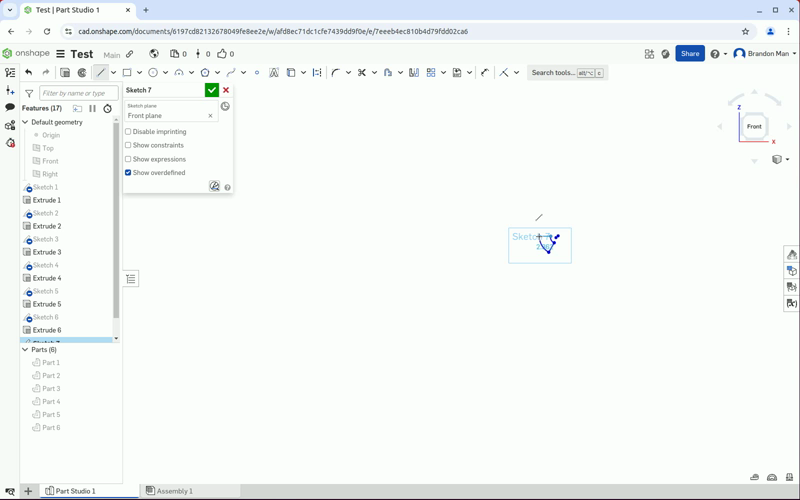
key(esc)
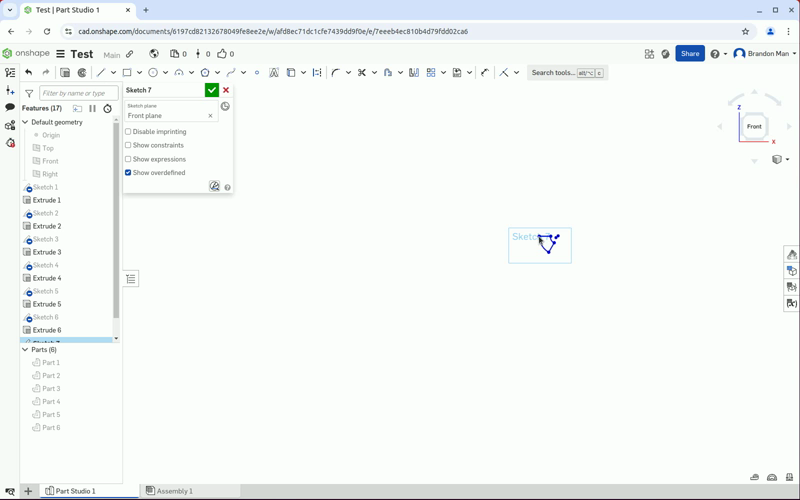
mouse_move(541, 237)
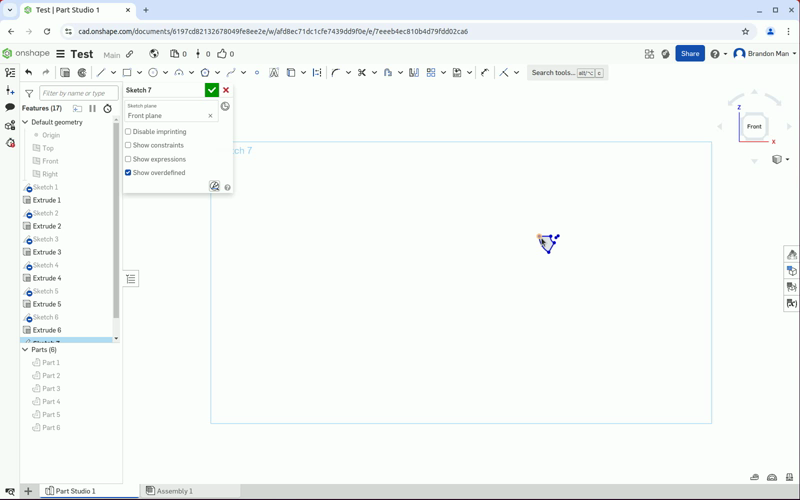
scroll(6)
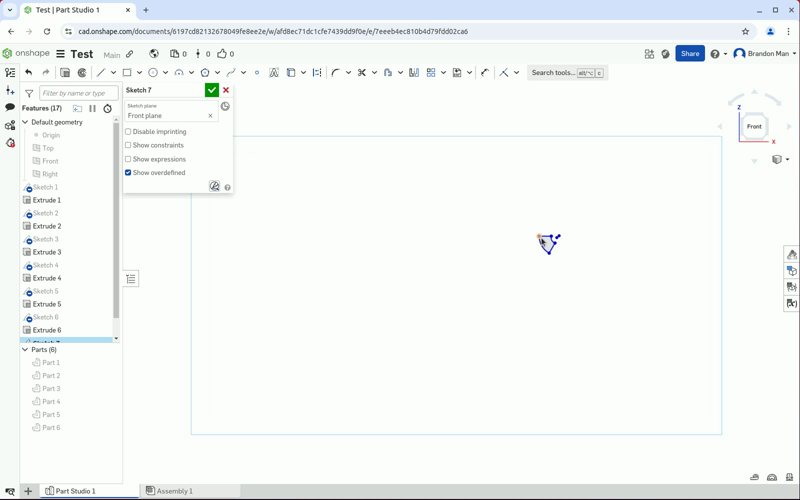
scroll(6)
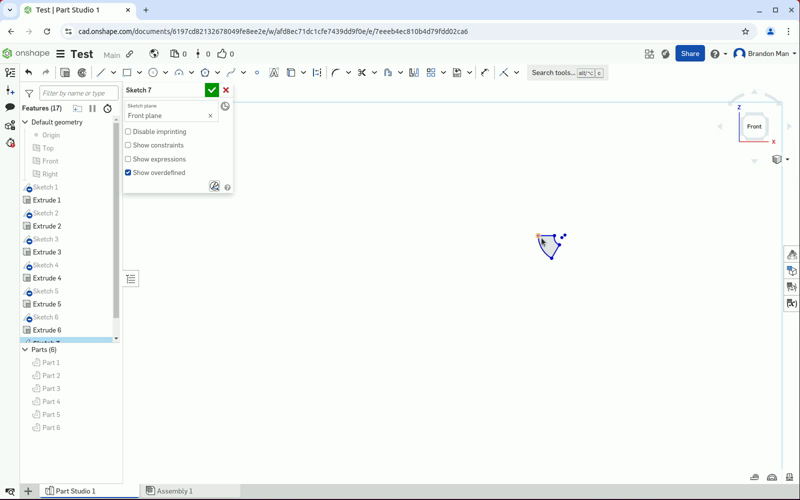
scroll(6)
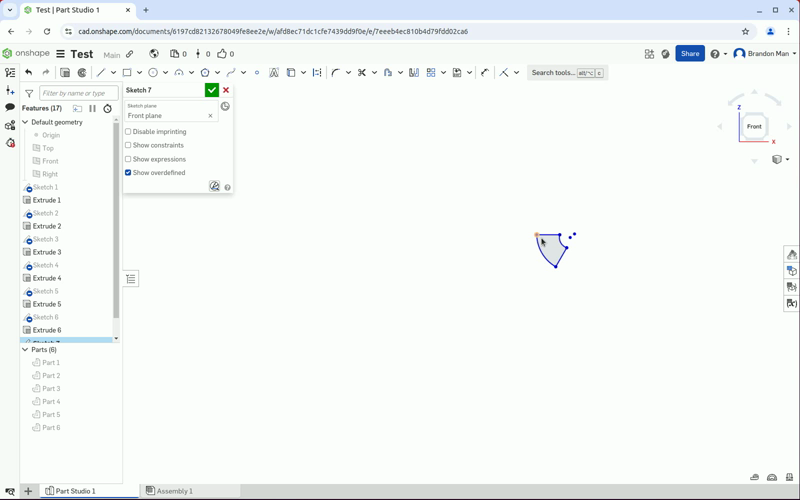
scroll(6)
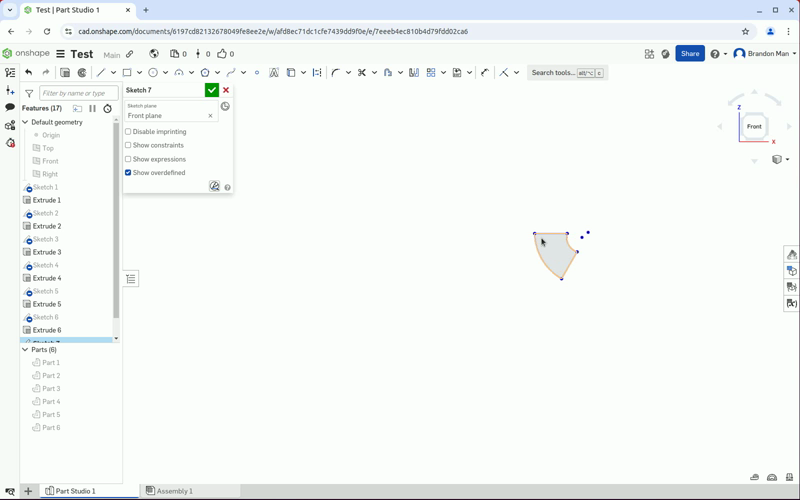
scroll(6)
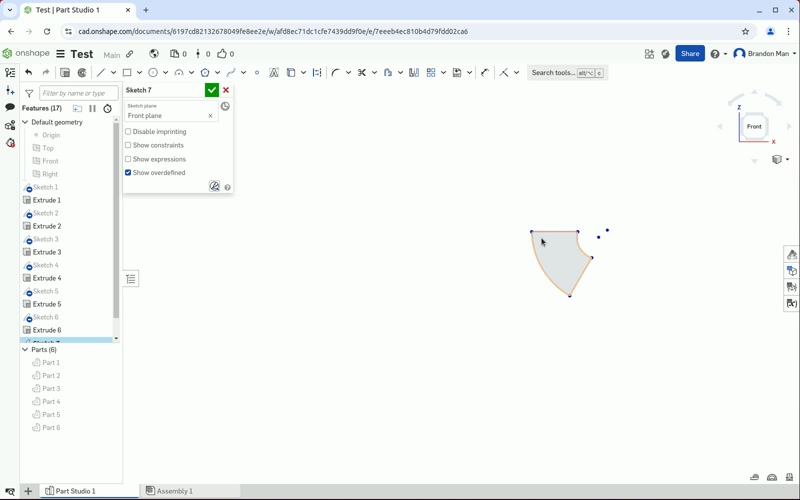
scroll(6)
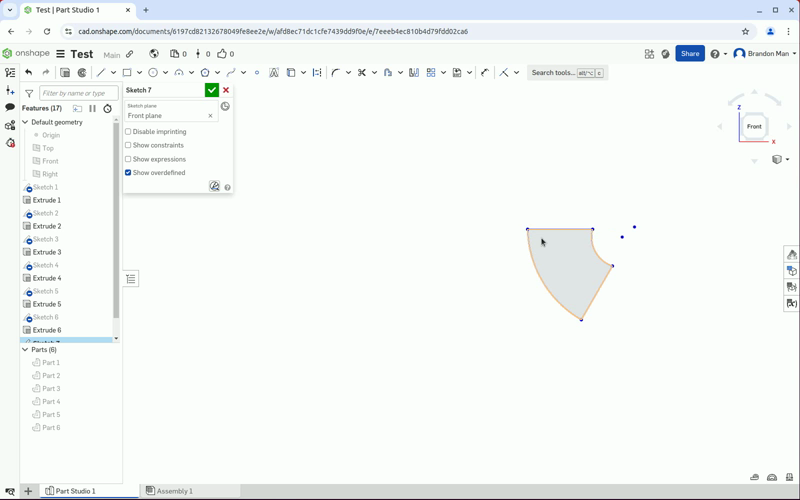
scroll(6)
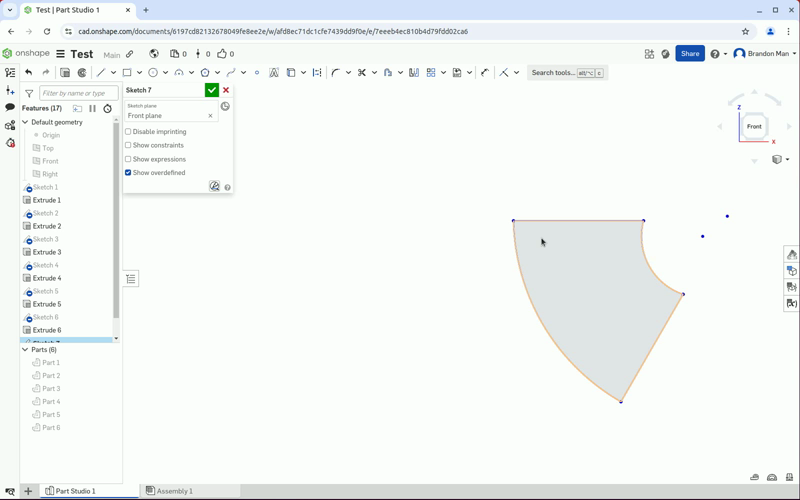
click(541, 237)
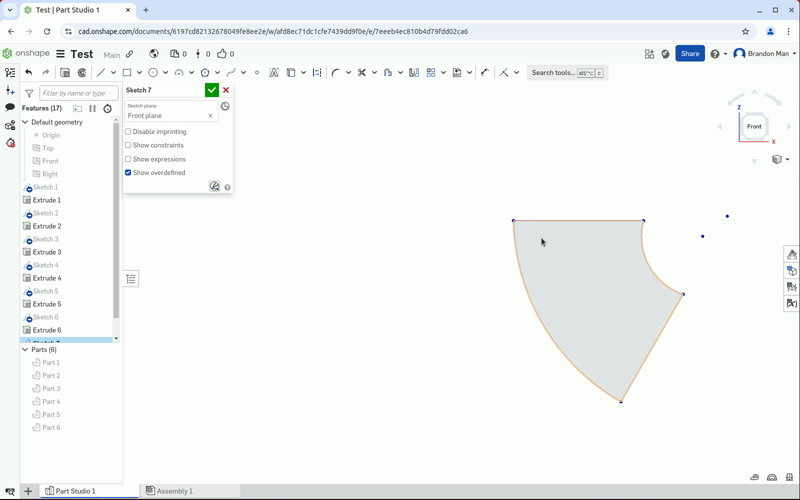
scroll(-6)
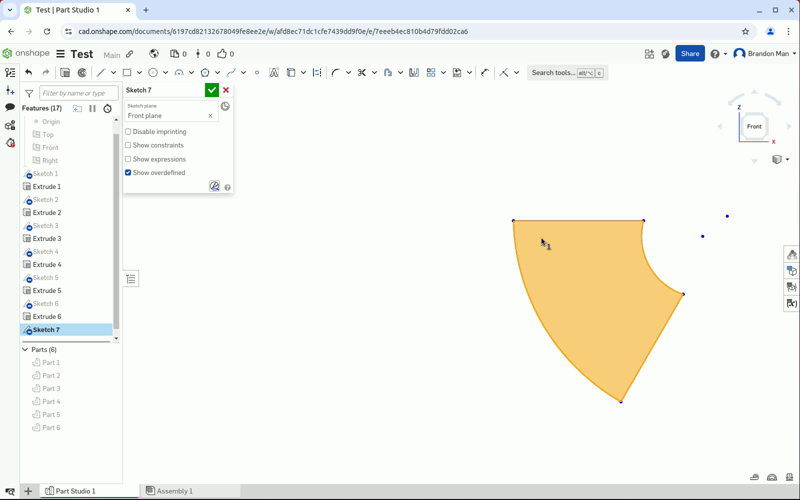
scroll(-6)
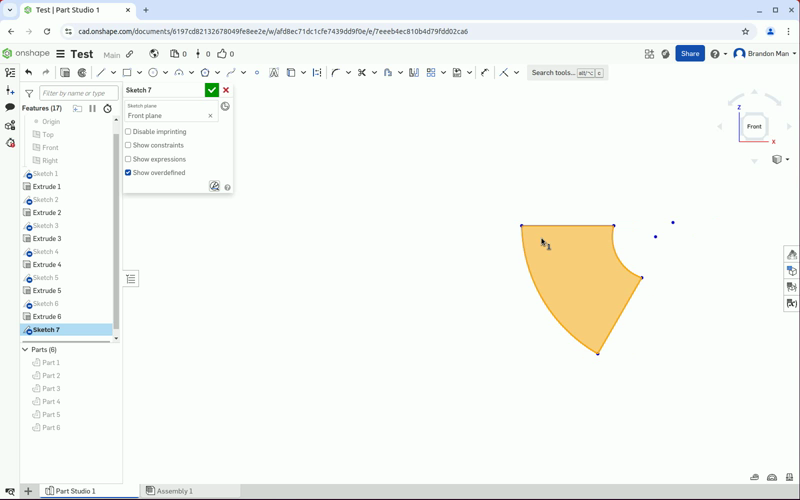
scroll(-6)
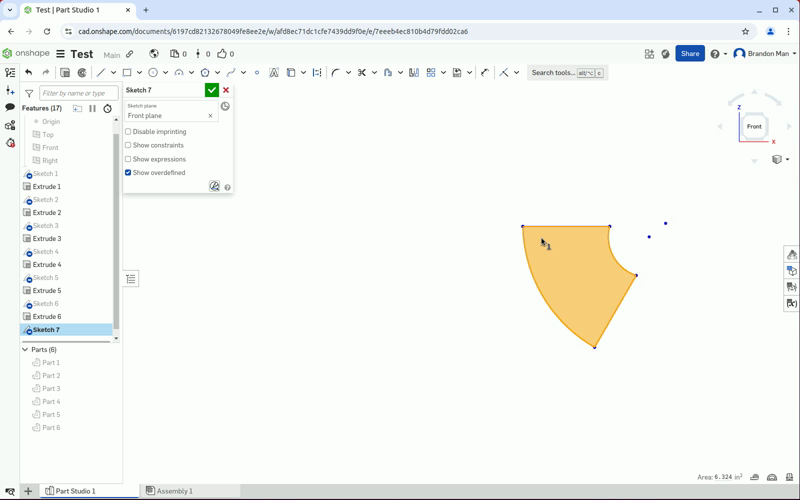
scroll(-6)
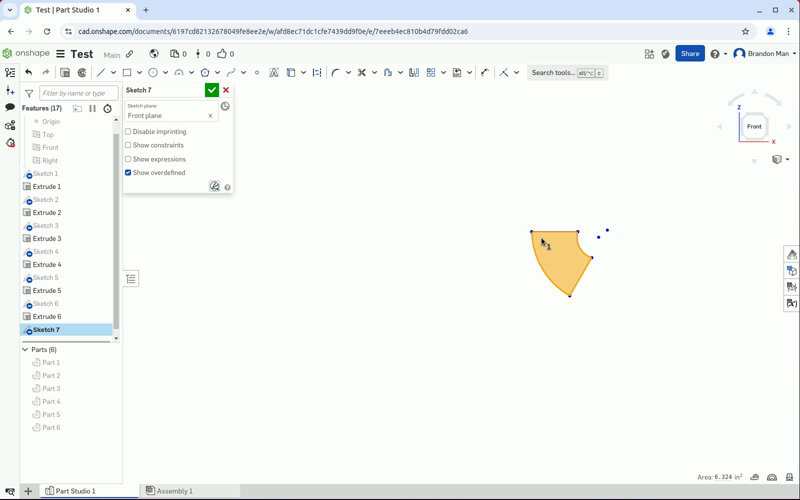
scroll(-6)
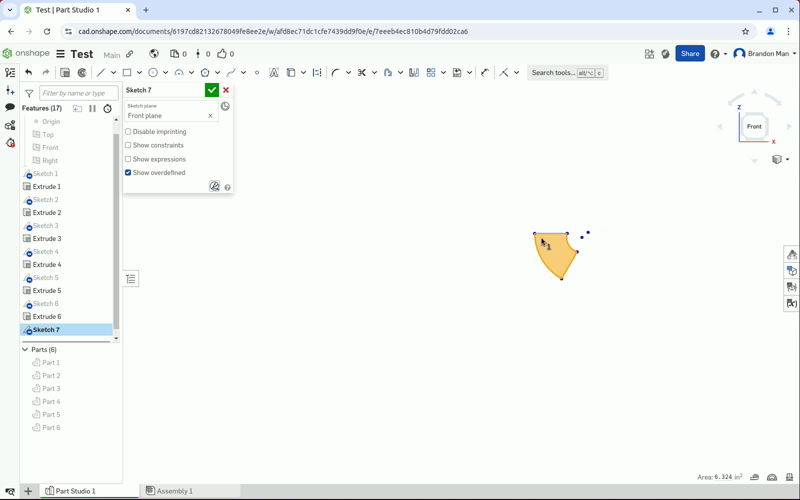
scroll(-6)
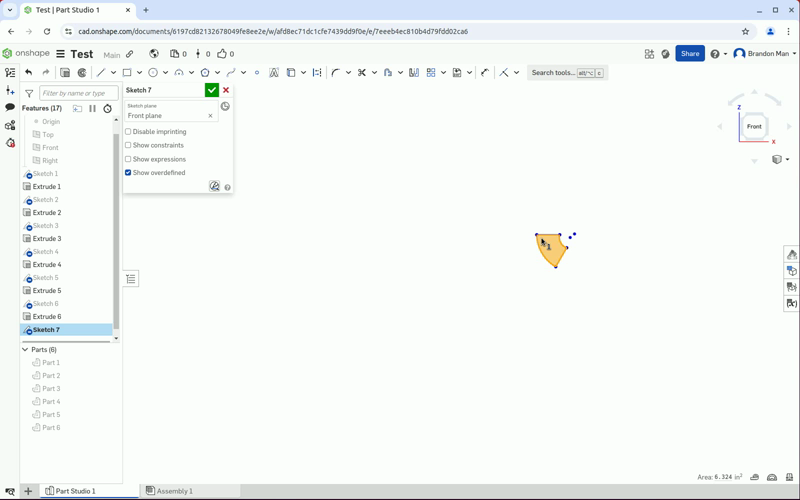
scroll(-6)
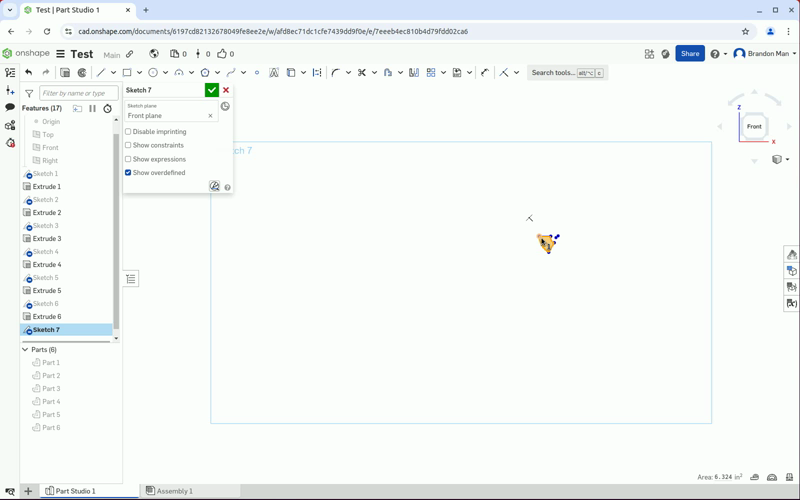
mouse_move(73, 352)
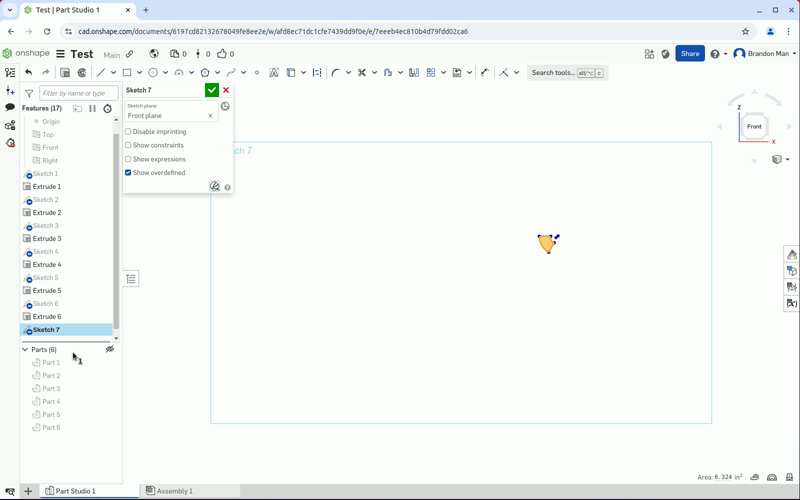
key(shift+y)
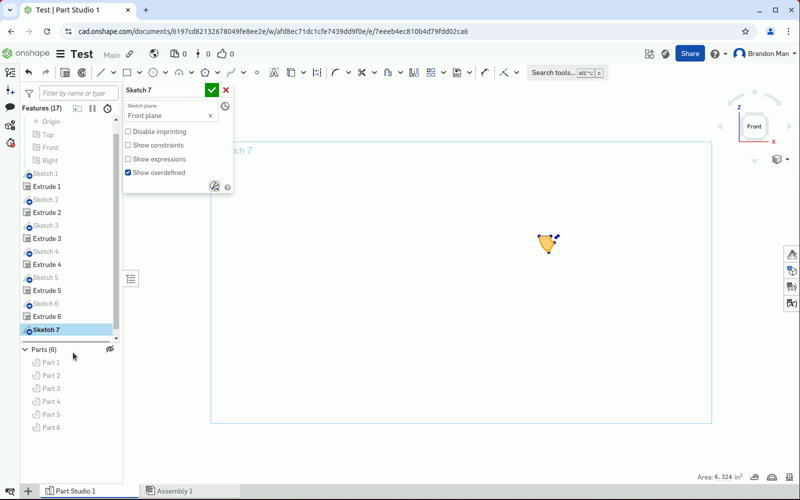
key(shift+e)
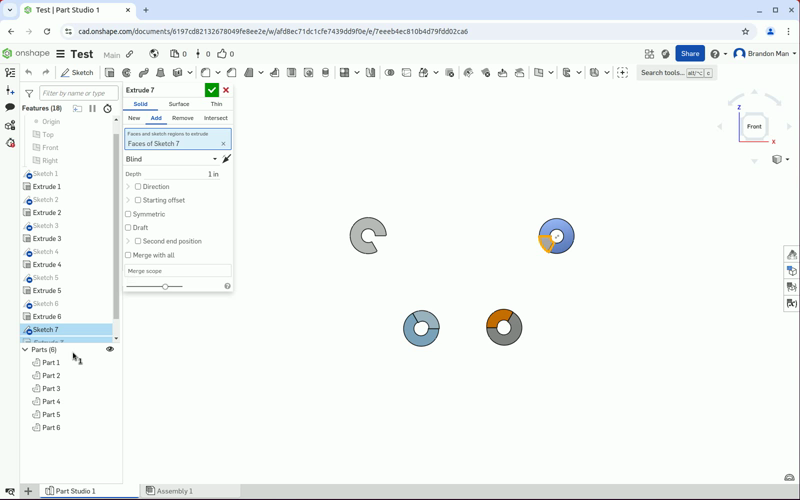
mouse_move(143, 106)
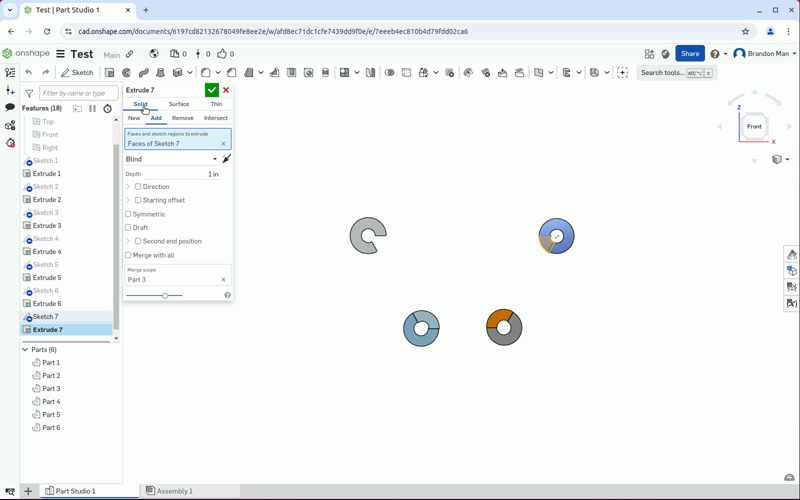
click(143, 106)
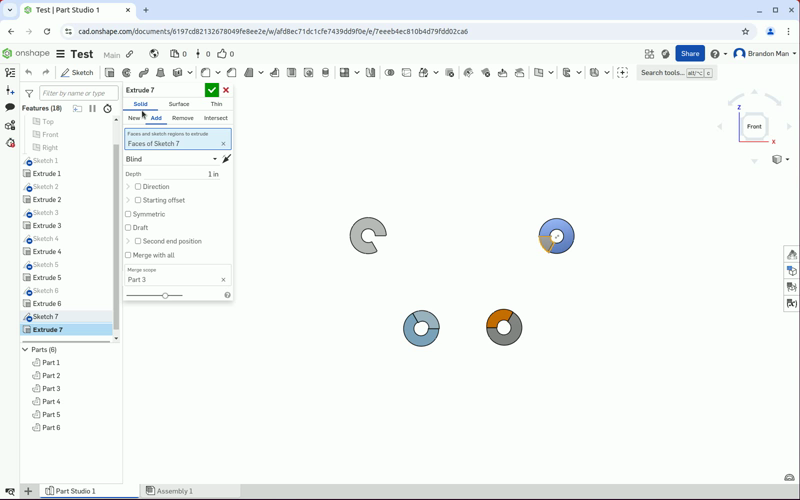
mouse_move(137, 120)
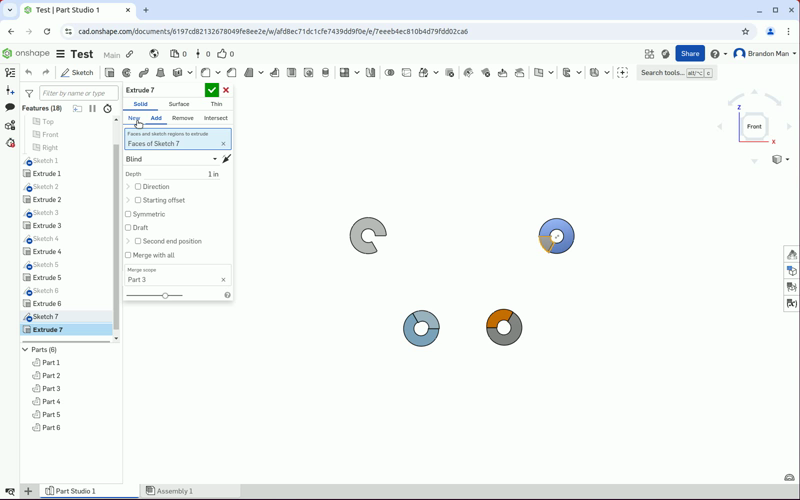
click(137, 120)
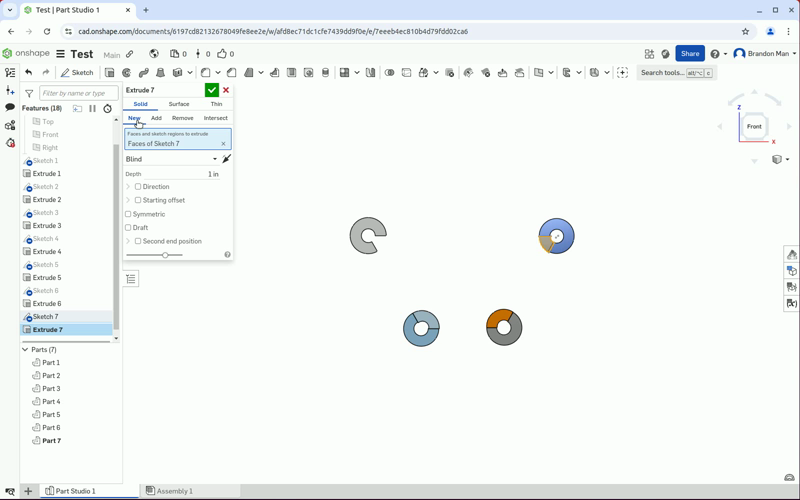
key(tab, 4)
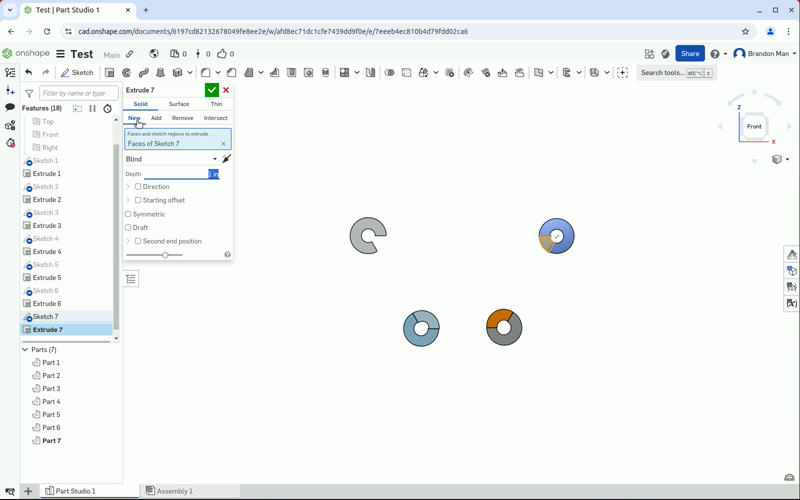
text(11.072)
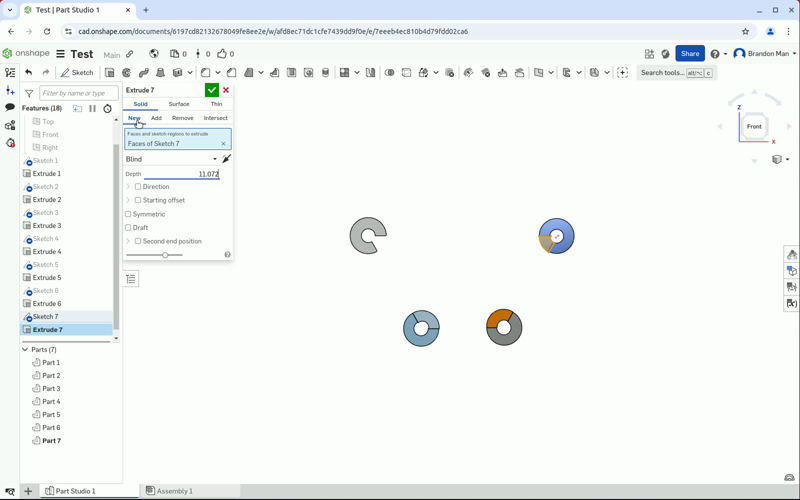
key(tab, 3)
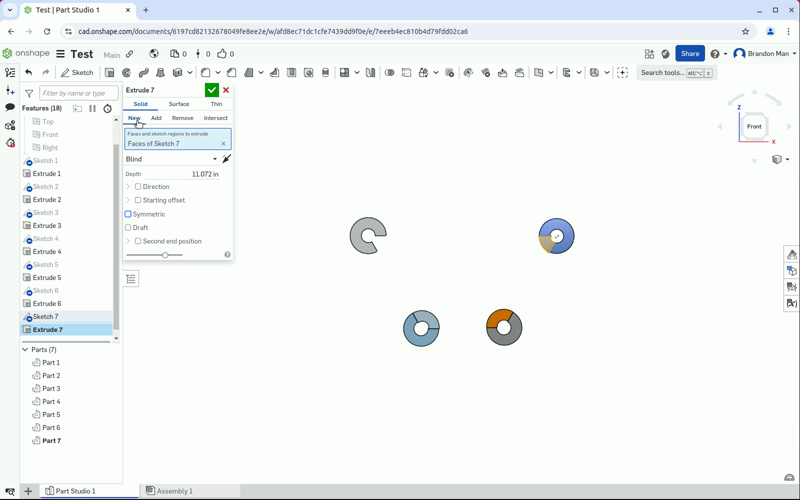
key(space)
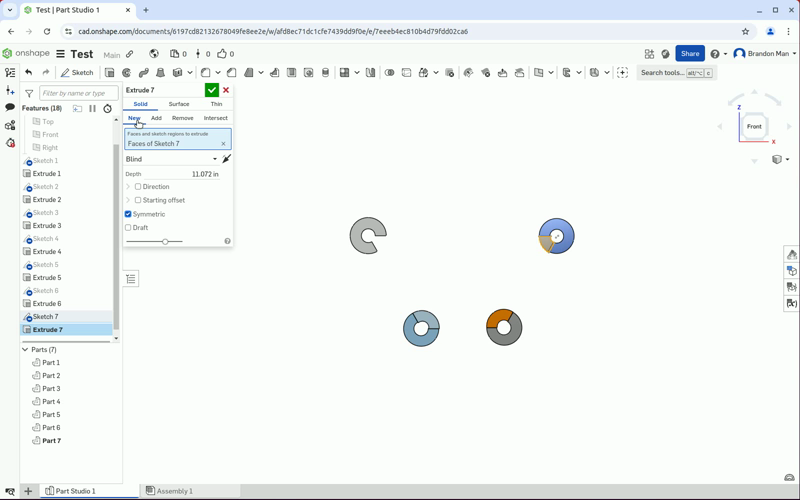
key(enter)
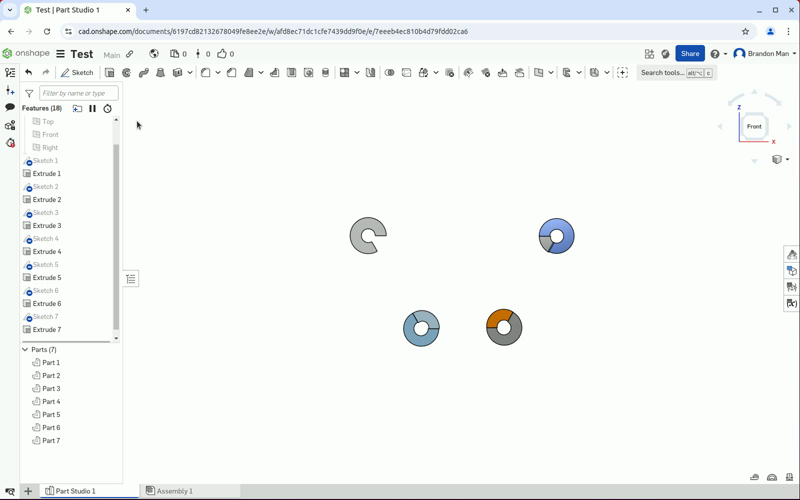
key(shift+h)
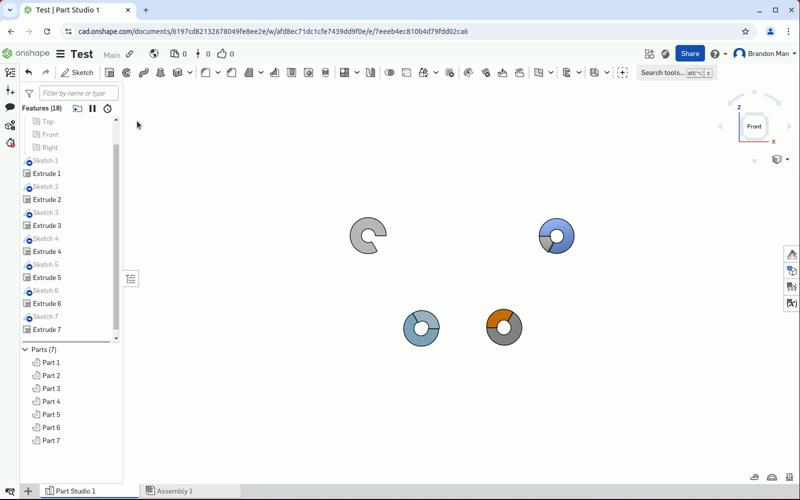
key(shift+h)
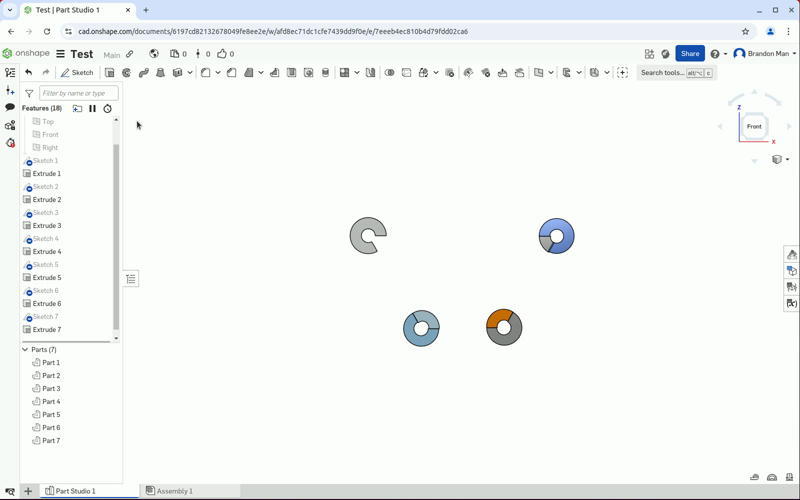
mouse_move(69, 163)
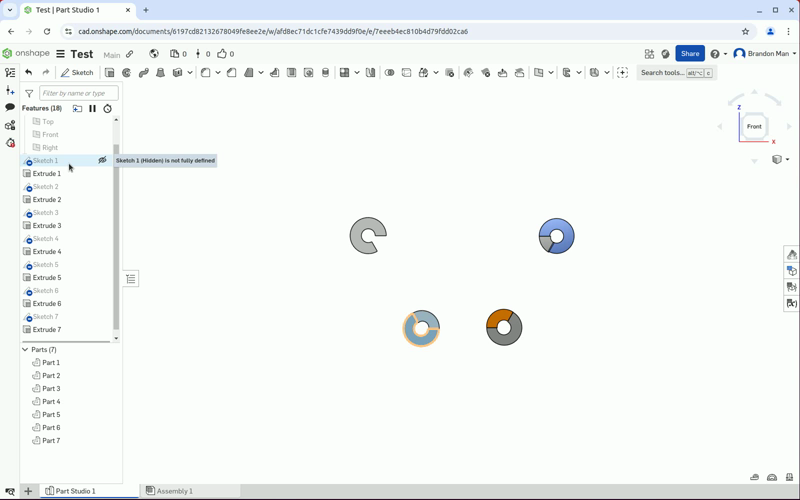
click(69, 163)
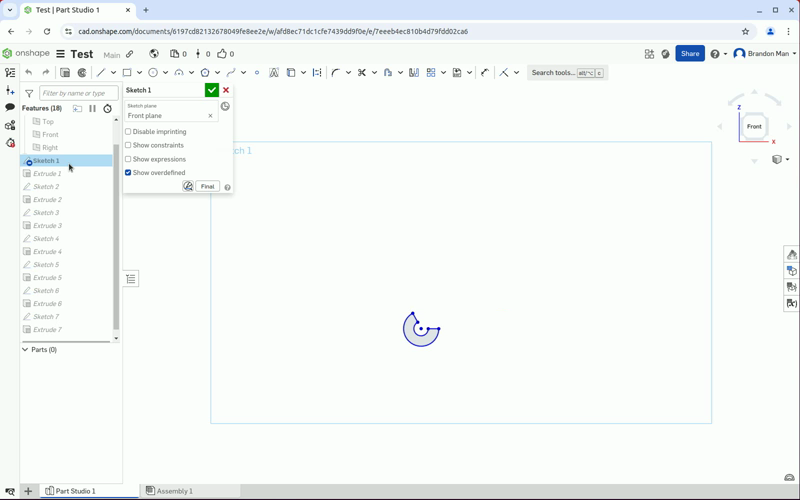
mouse_move(229, 92)
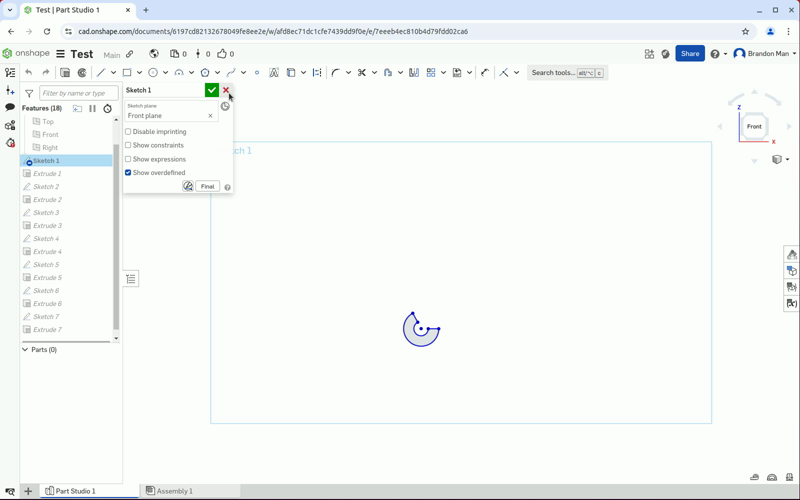
click(229, 92)
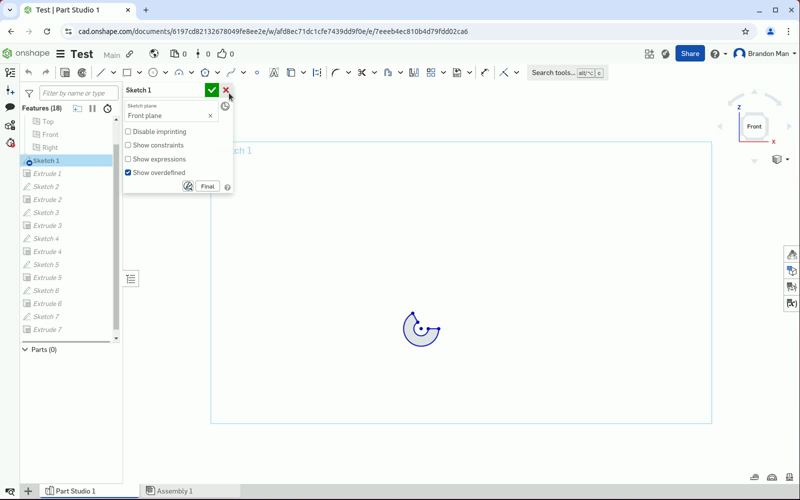
key(shift+s)
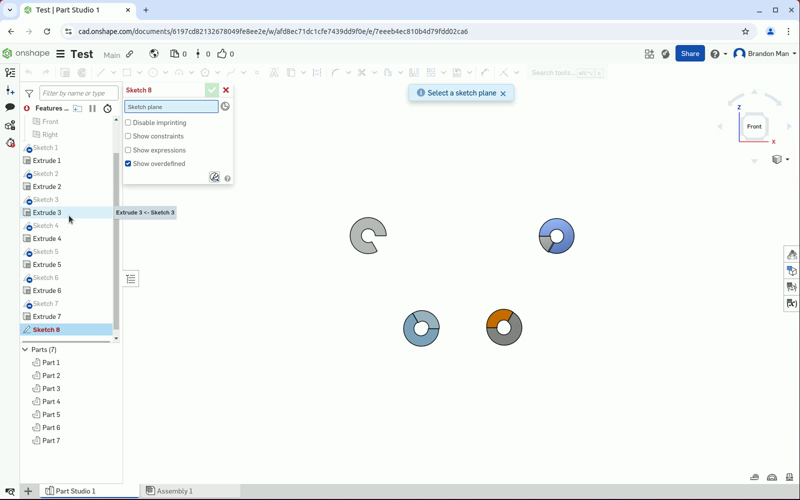
scroll(3)
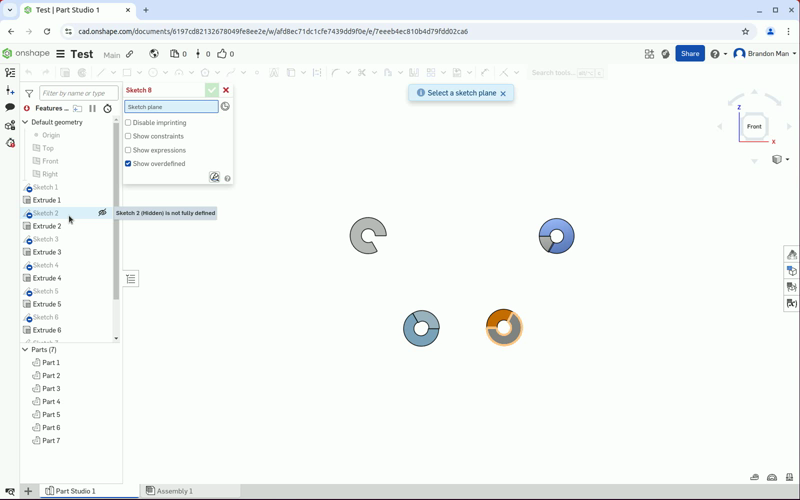
mouse_move(69, 163)
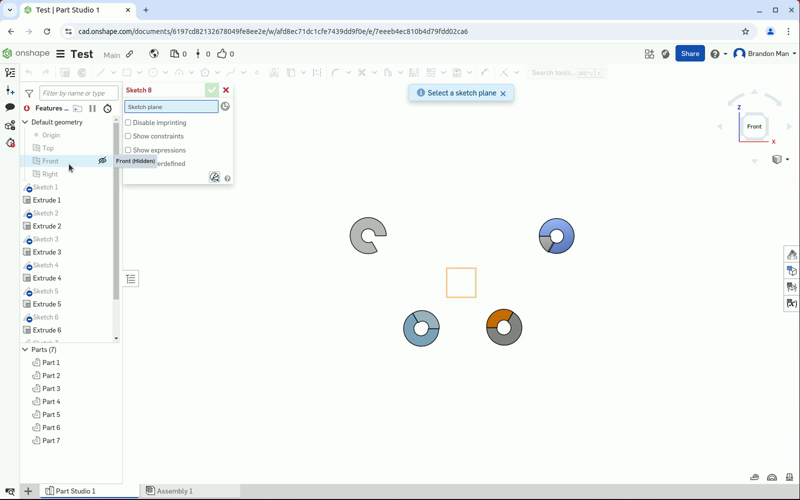
click(69, 163)
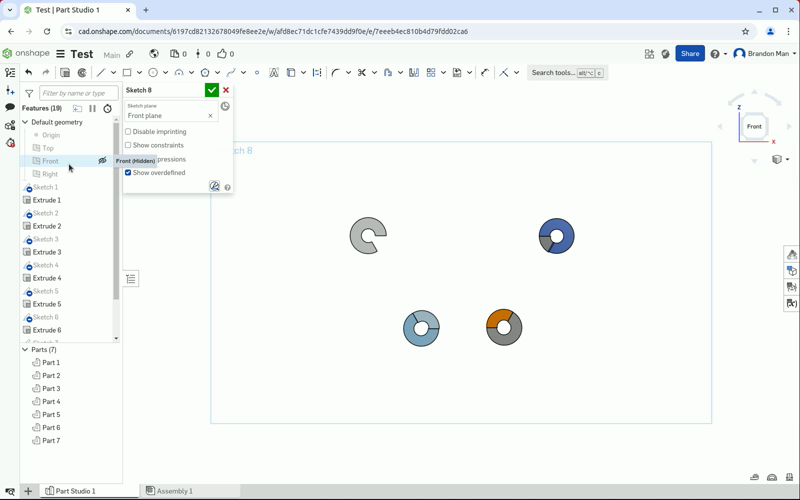
mouse_move(73, 352)
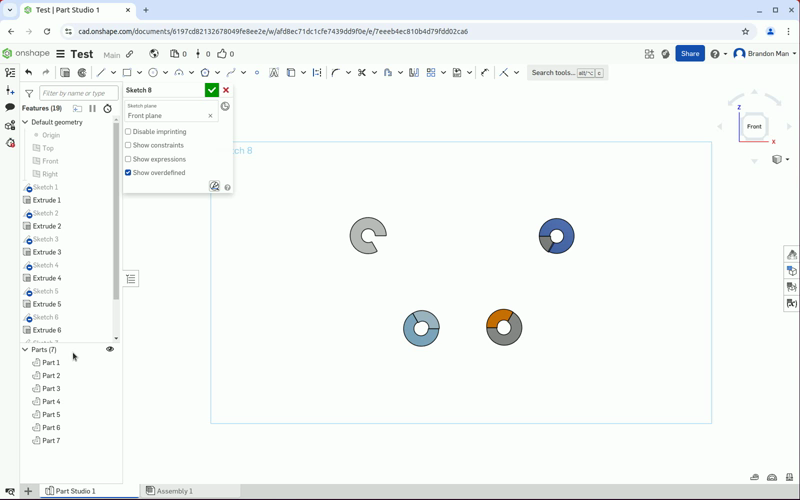
key(y)
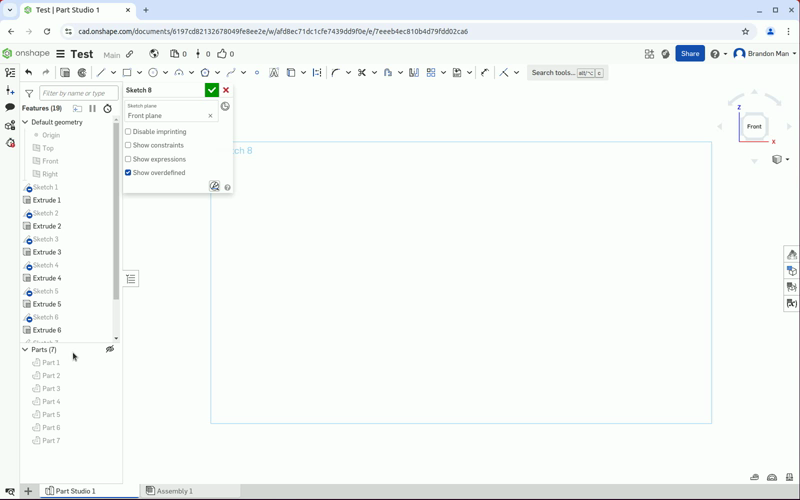
key(l)
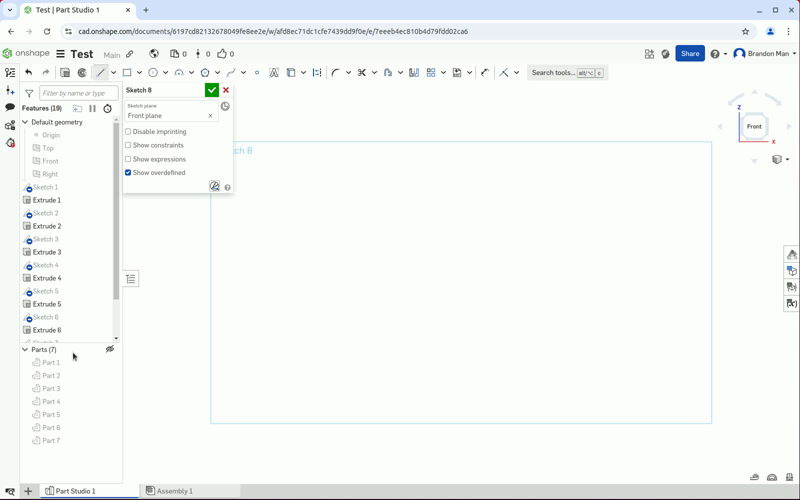
key_down(shift)
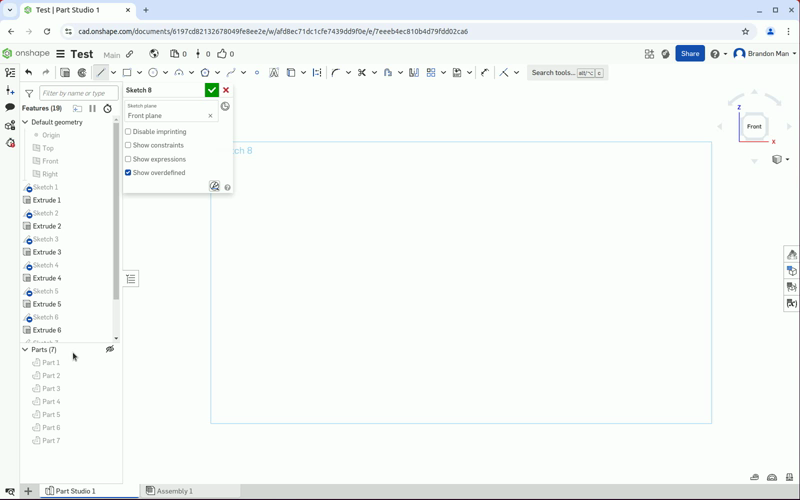
mouse_move(371, 241)
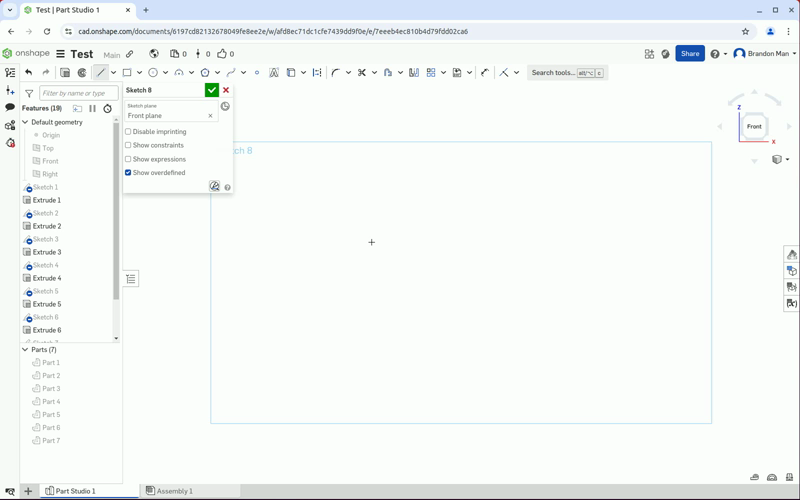
click(371, 241)
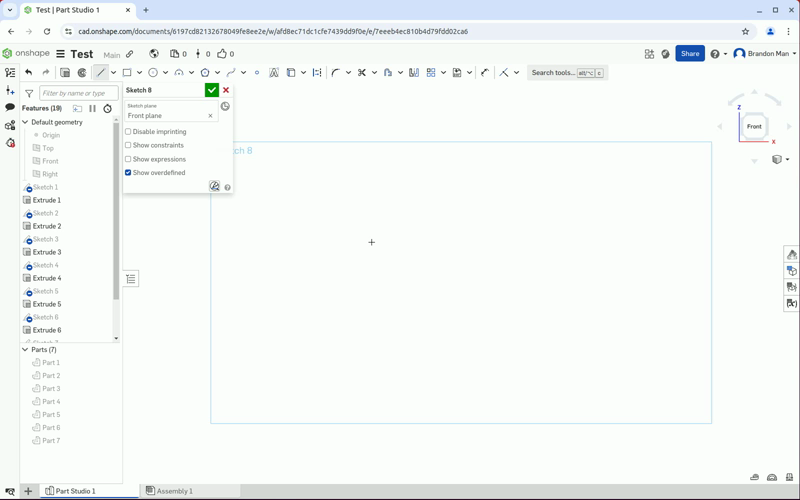
key_up(shift)
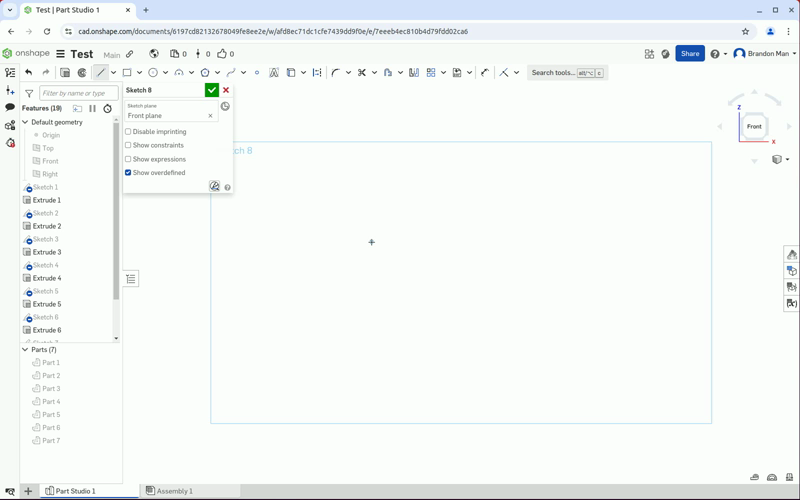
key_down(shift)
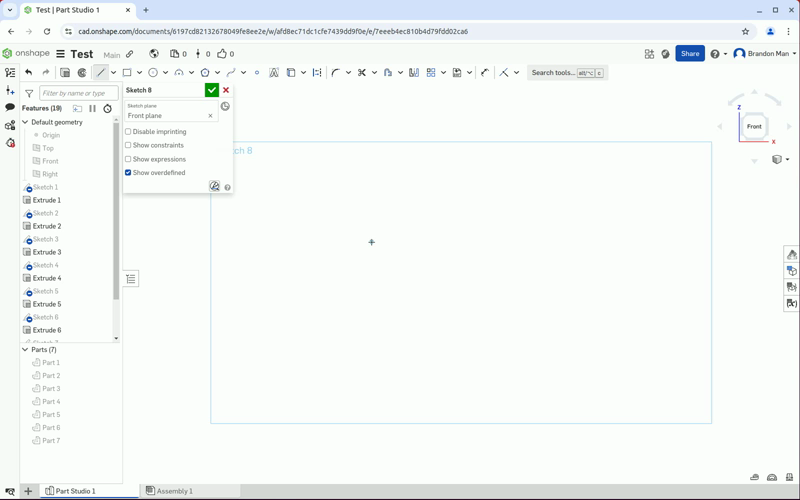
mouse_move(401, 241)
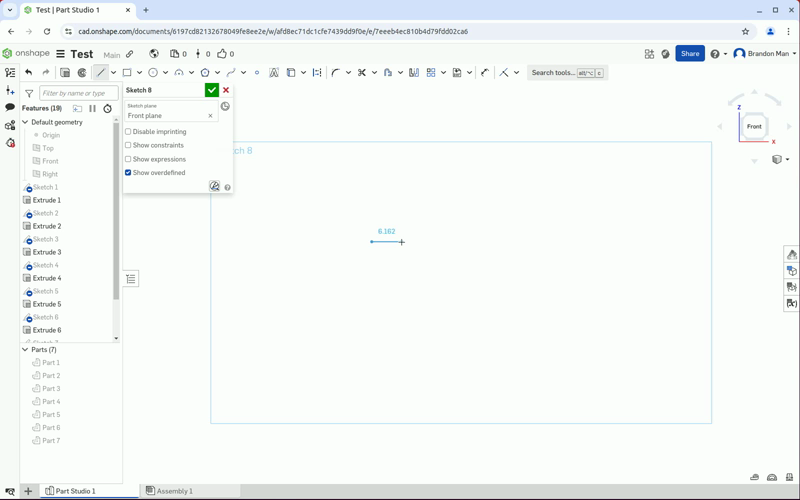
mouse_move(377, 251)
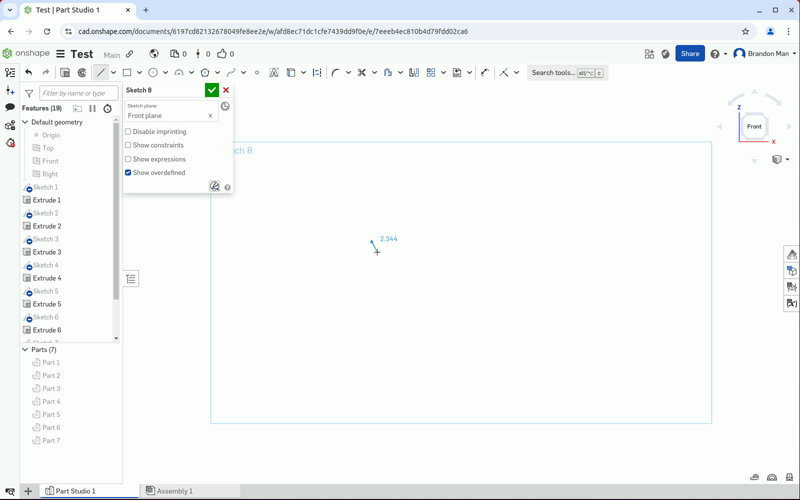
click(377, 251)
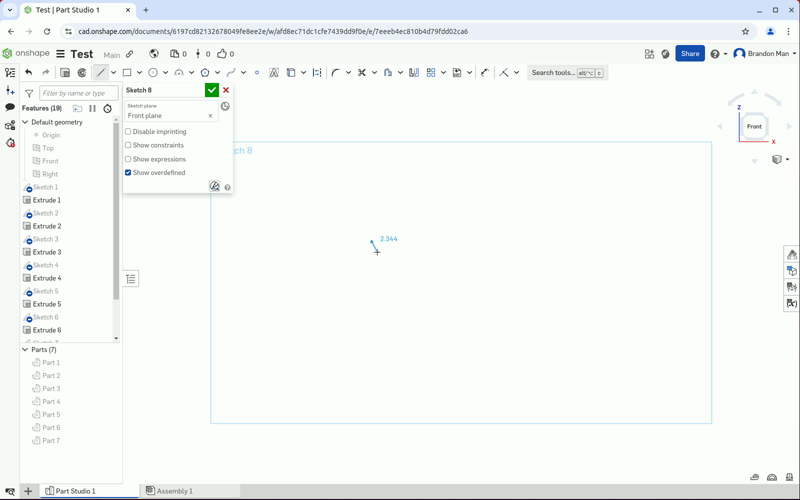
key_up(shift)
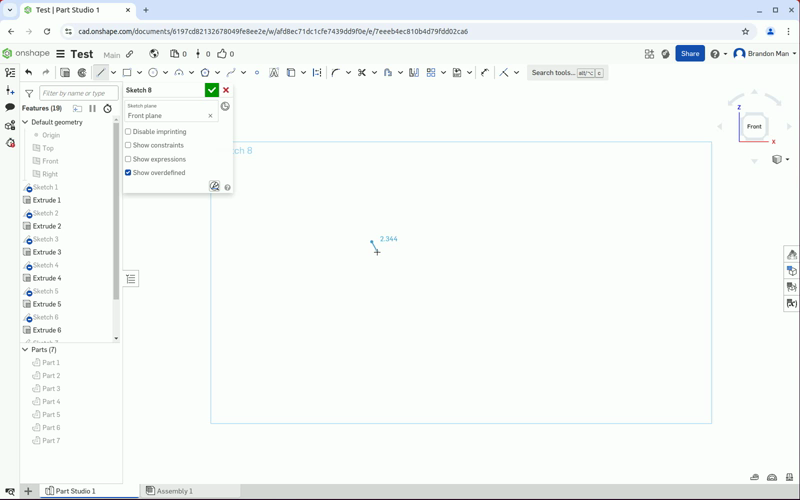
key(esc)
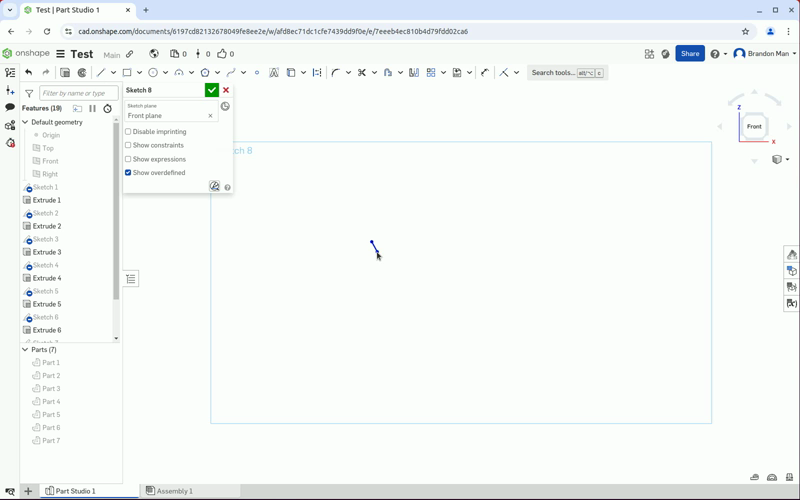
key(a)
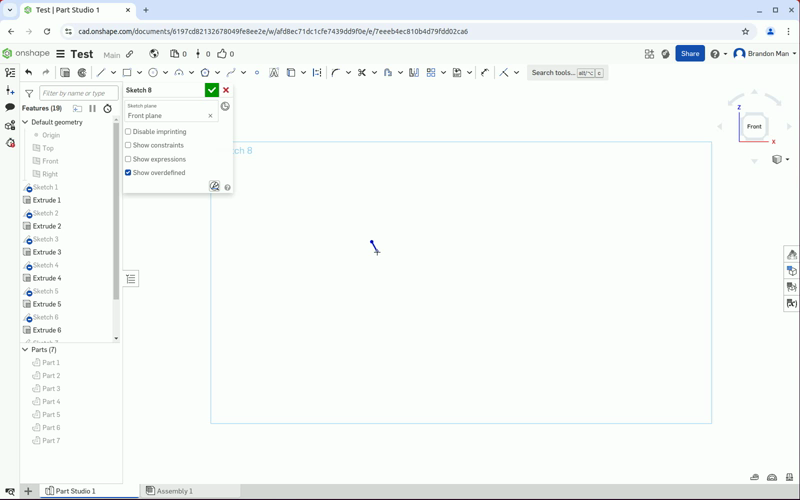
mouse_move(377, 251)
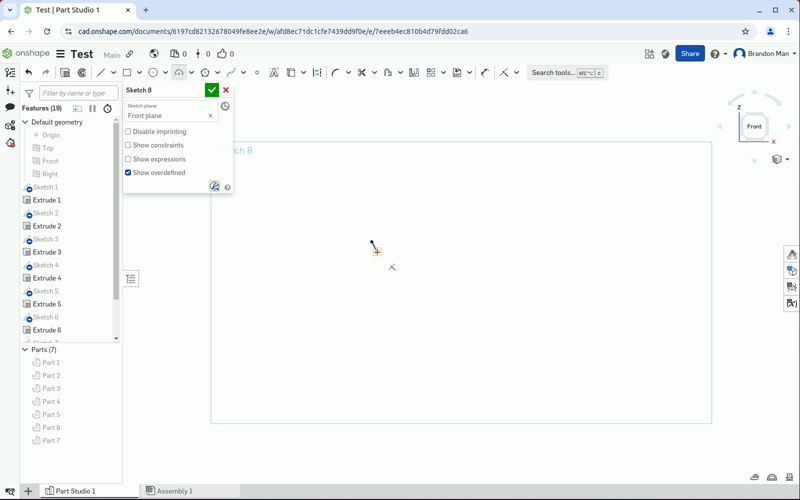
click(377, 251)
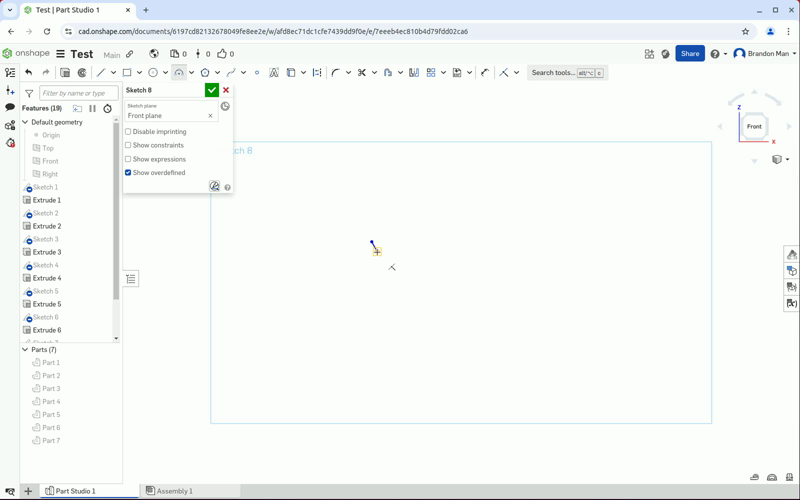
key_down(shift)
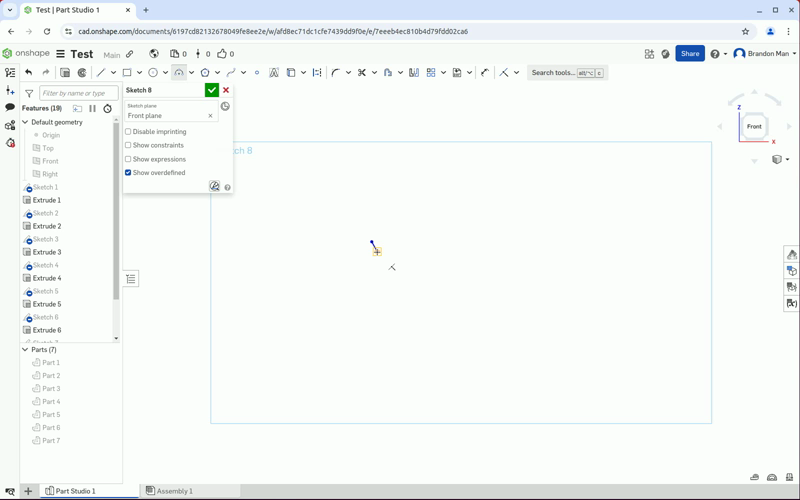
mouse_move(386, 235)
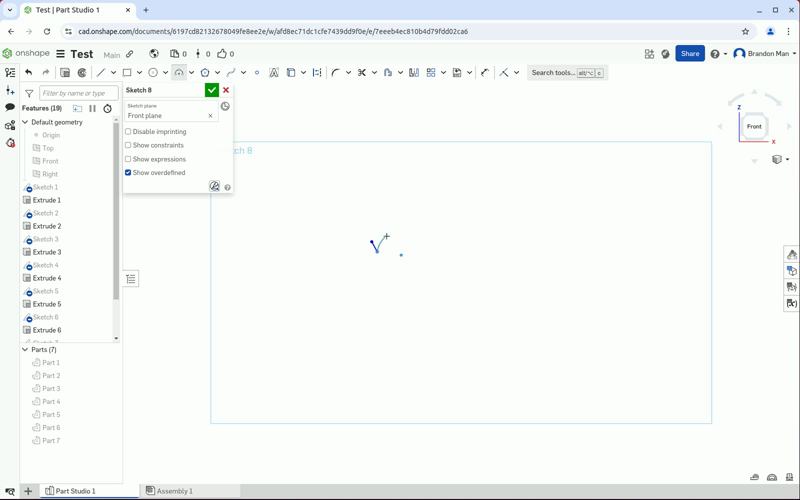
click(386, 235)
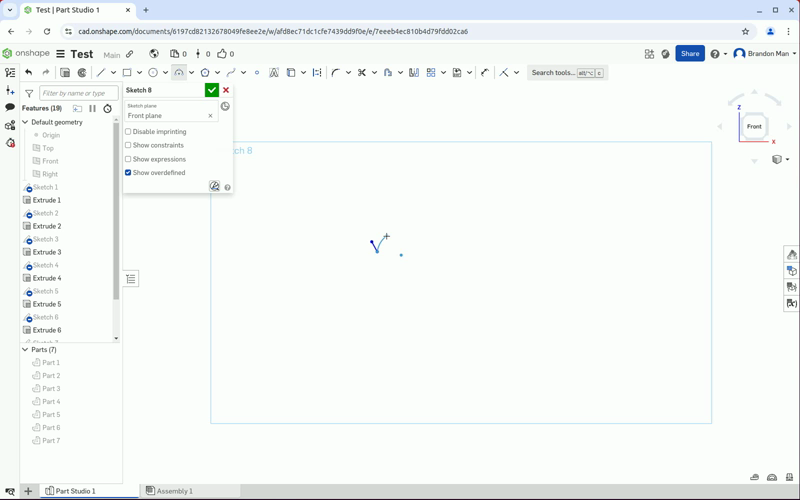
mouse_move(384, 244)
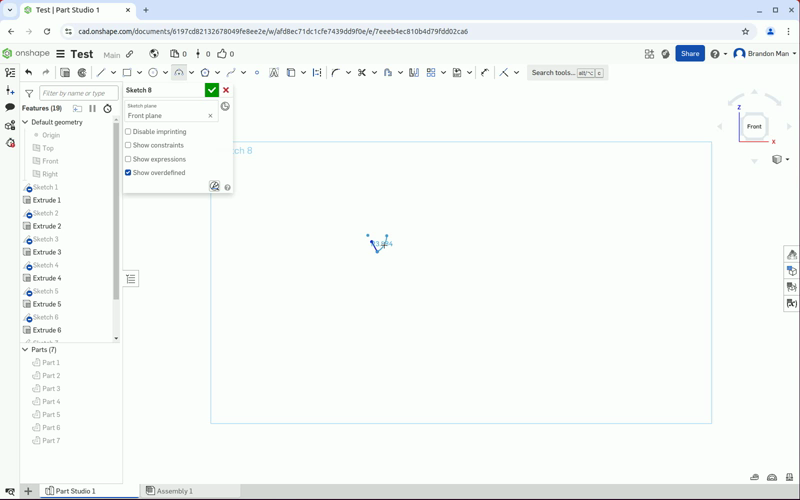
click(384, 244)
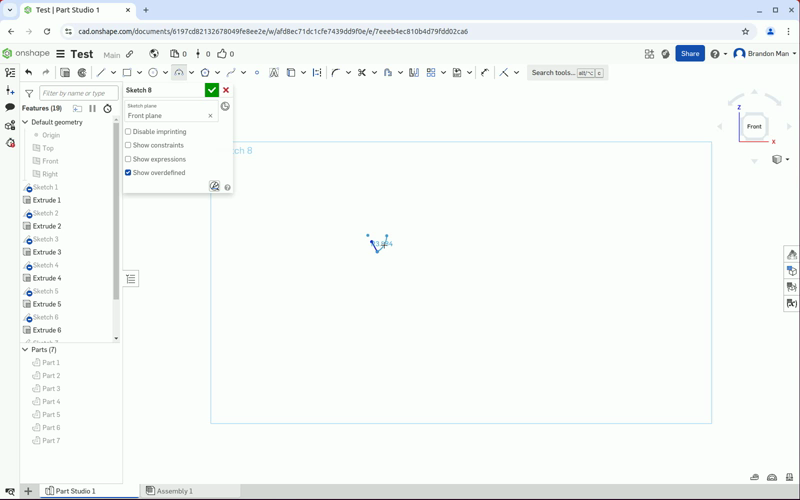
key_up(shift)
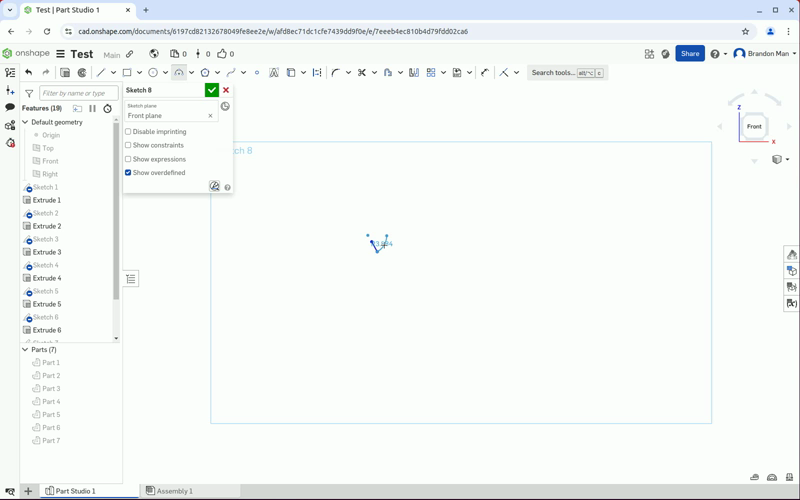
key(esc)
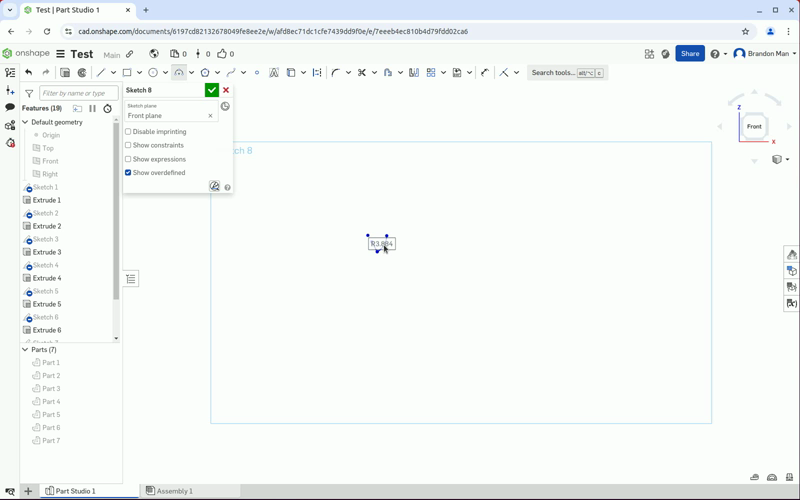
key(l)
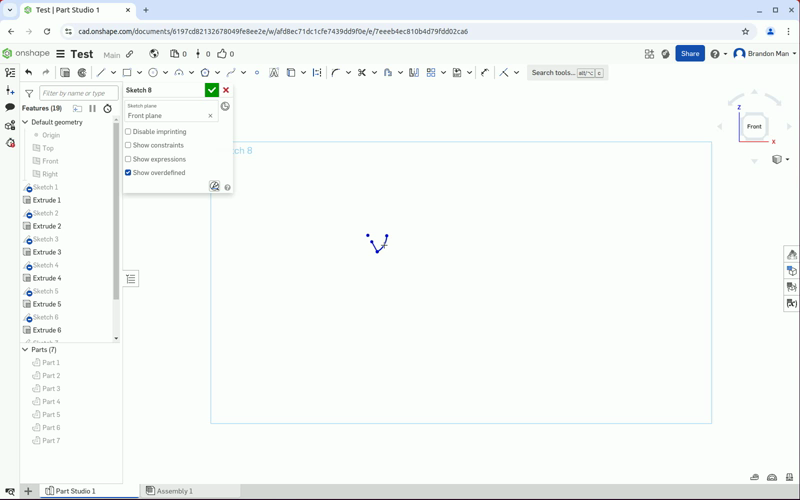
mouse_move(386, 235)
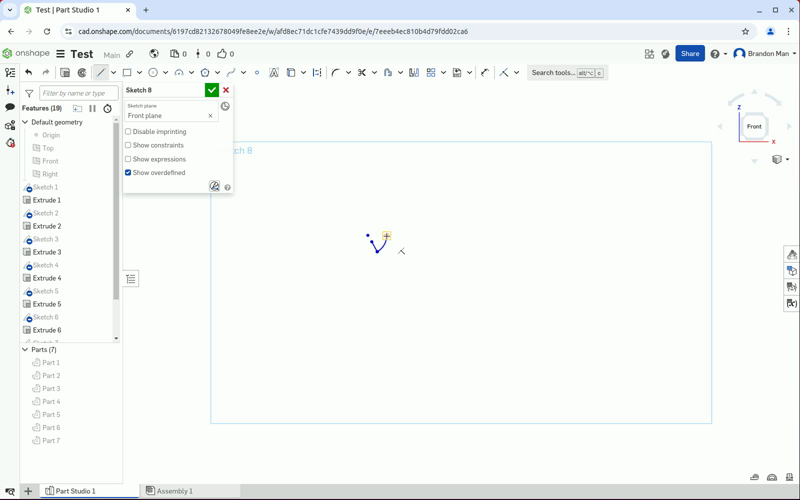
click(386, 235)
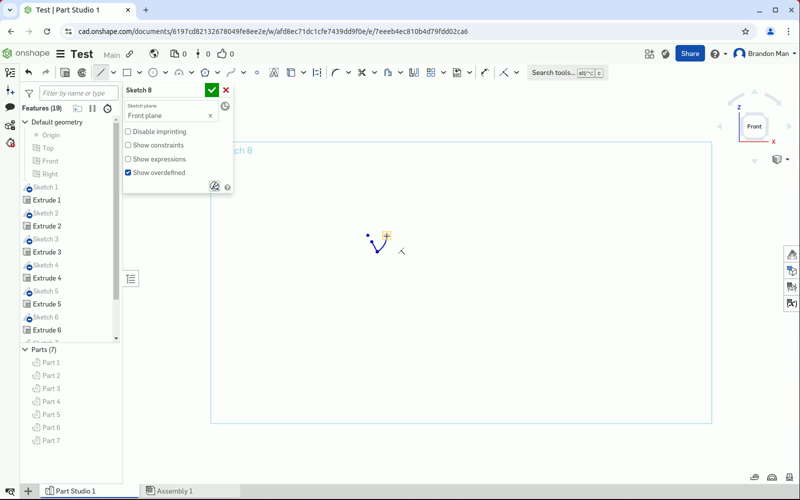
key_down(shift)
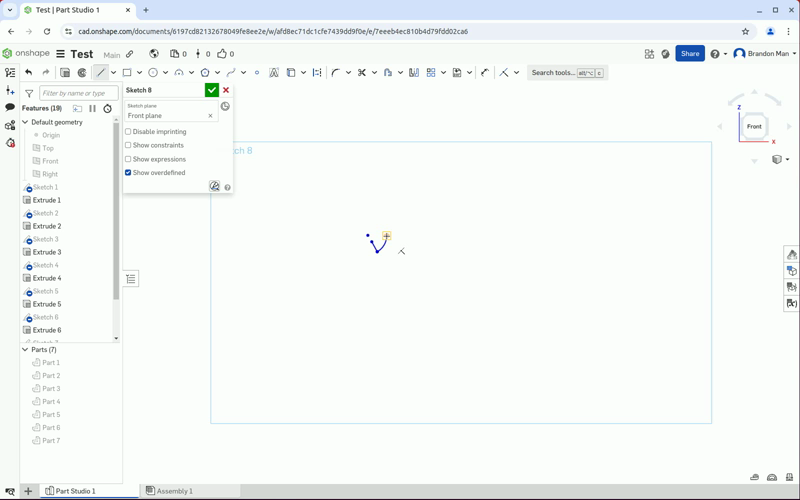
mouse_move(416, 235)
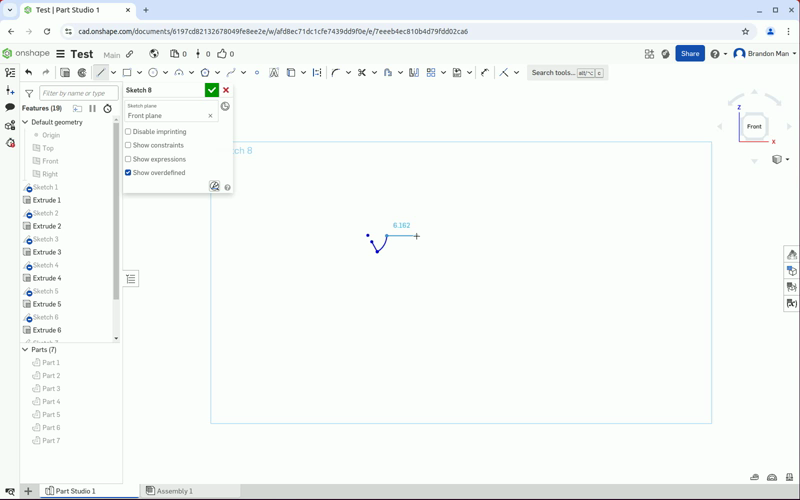
mouse_move(375, 235)
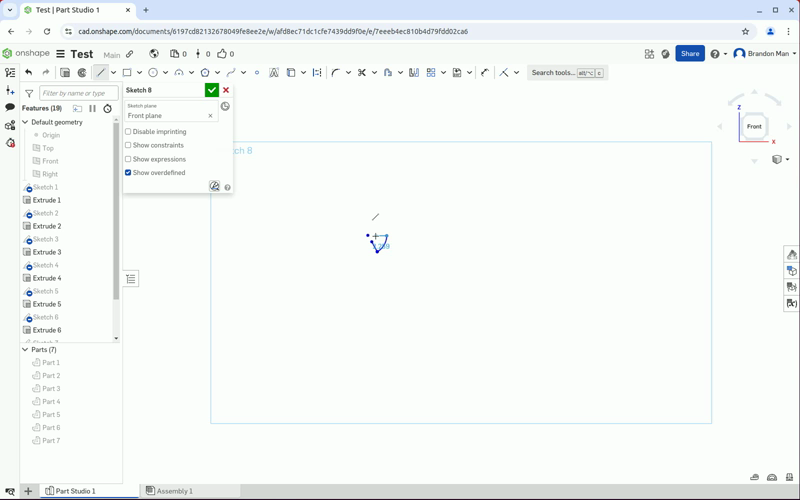
click(375, 235)
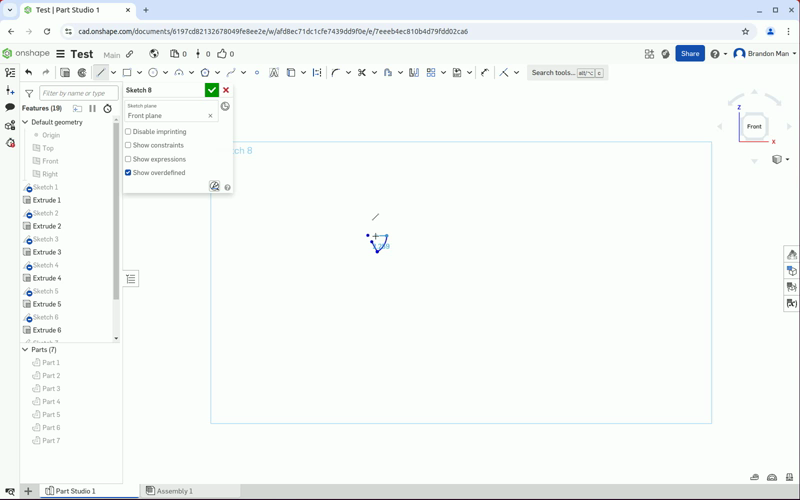
key_up(shift)
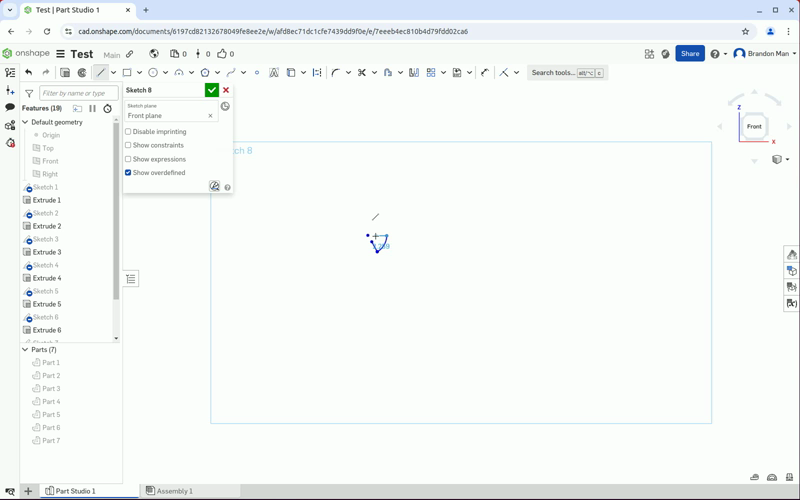
key(esc)
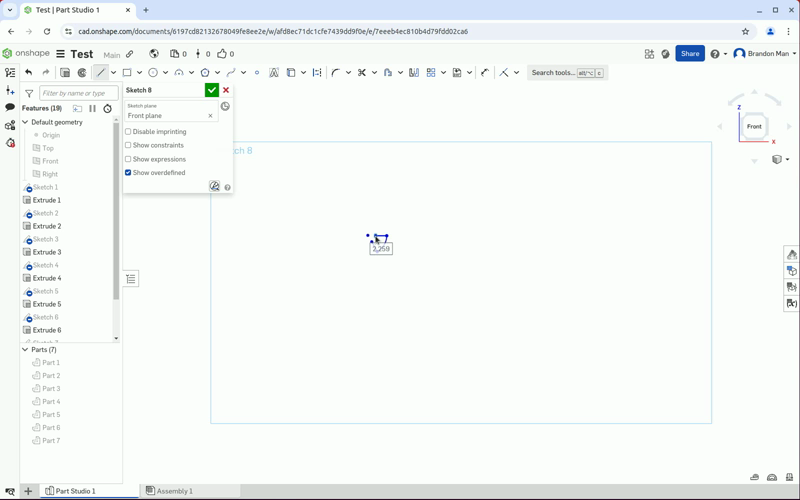
key(a)
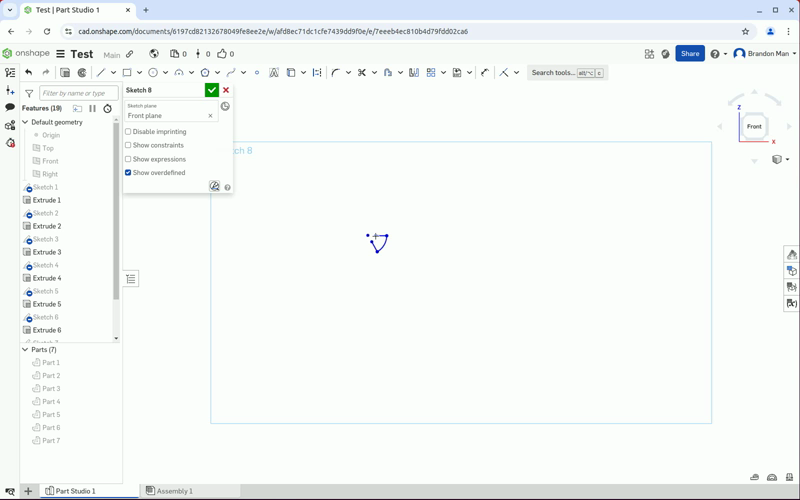
mouse_move(375, 235)
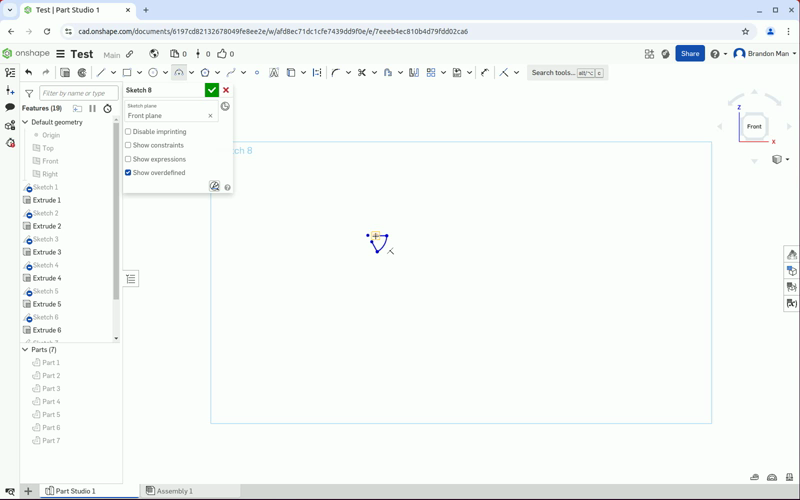
click(375, 235)
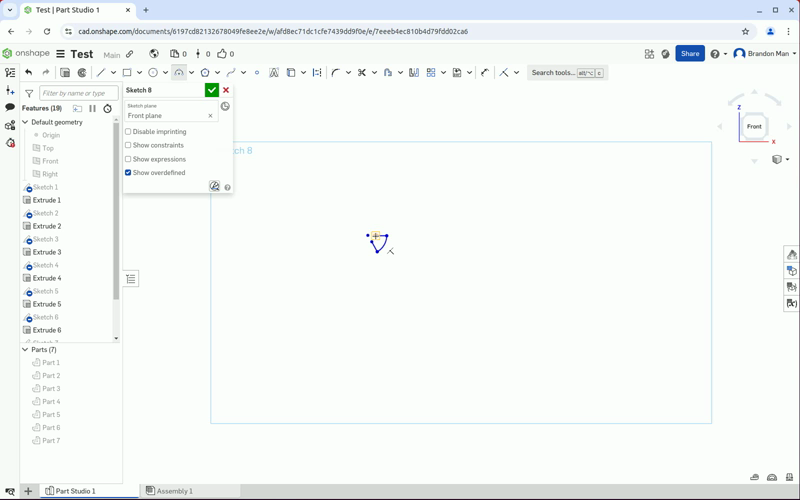
mouse_move(371, 241)
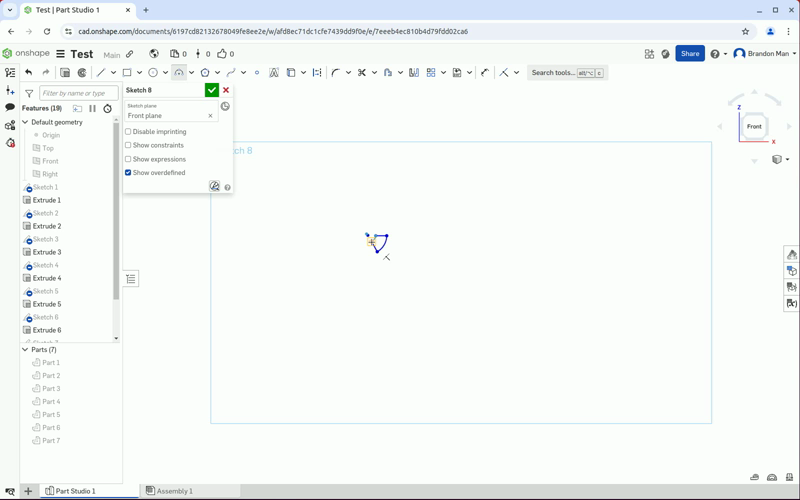
scroll(6)
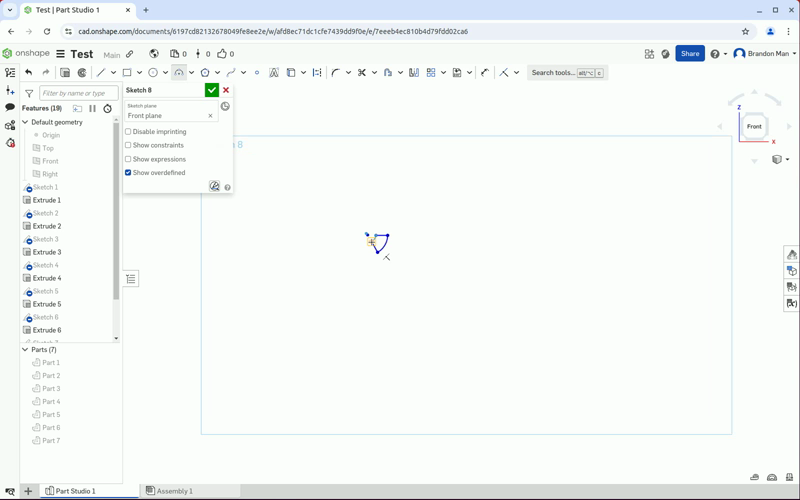
scroll(6)
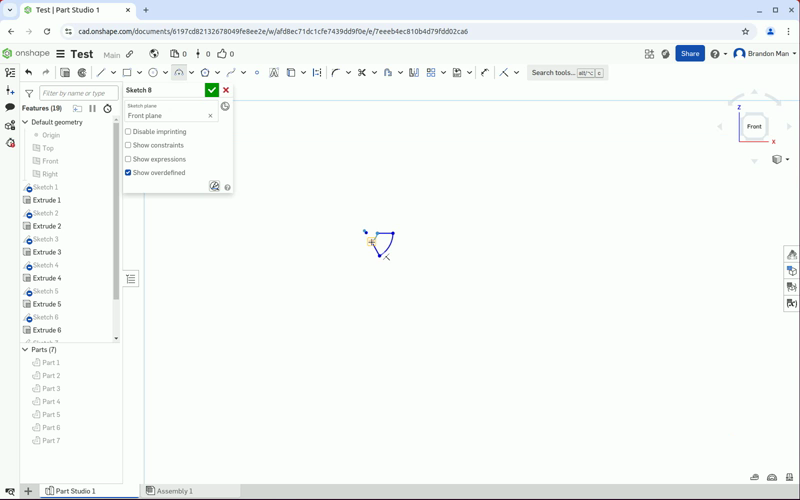
scroll(6)
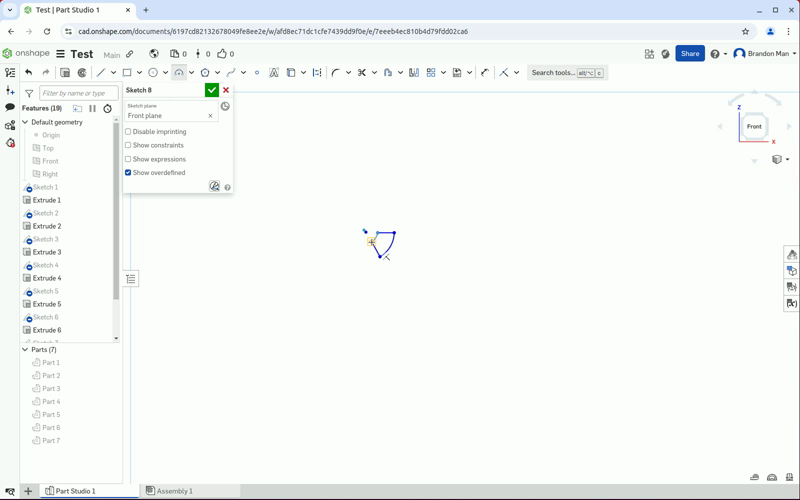
scroll(6)
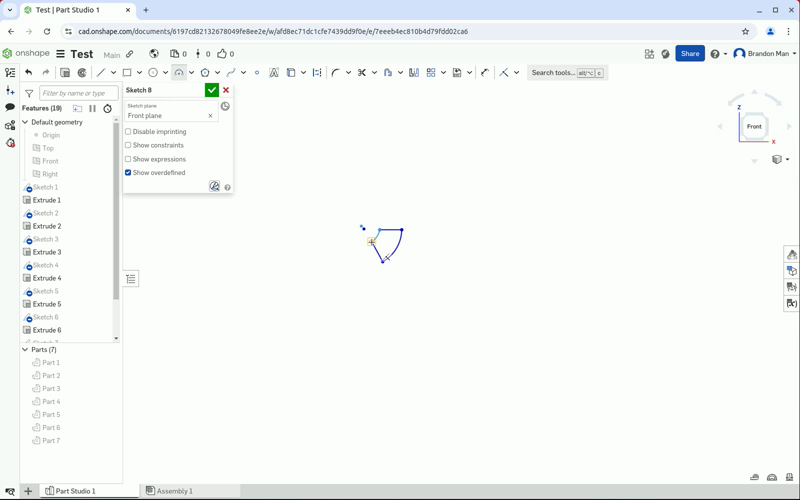
scroll(6)
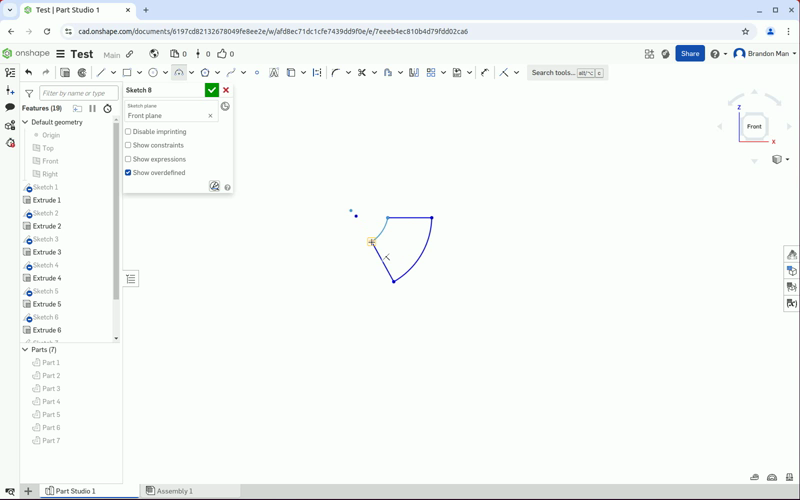
scroll(6)
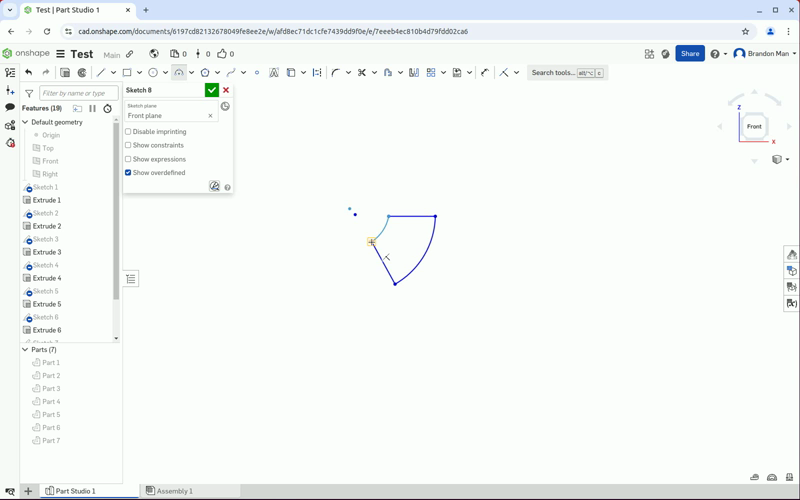
scroll(6)
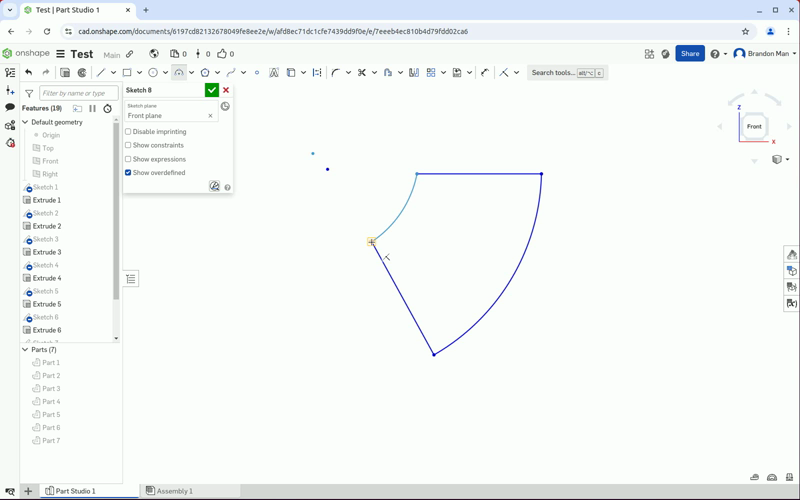
click(371, 241)
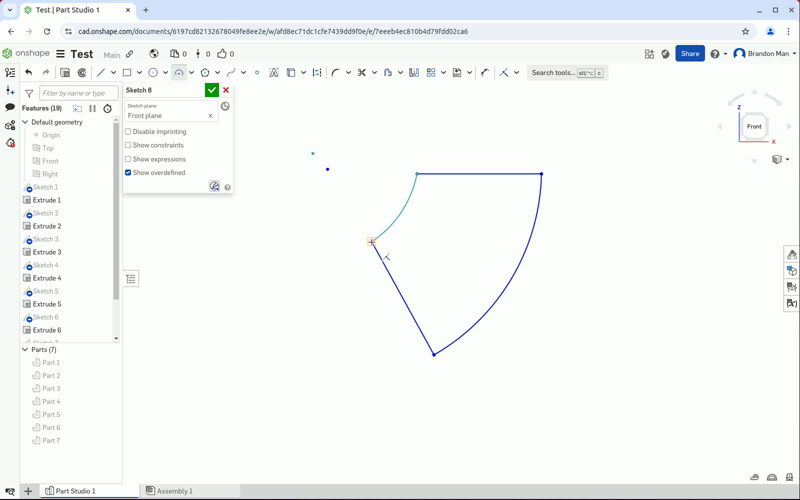
scroll(-6)
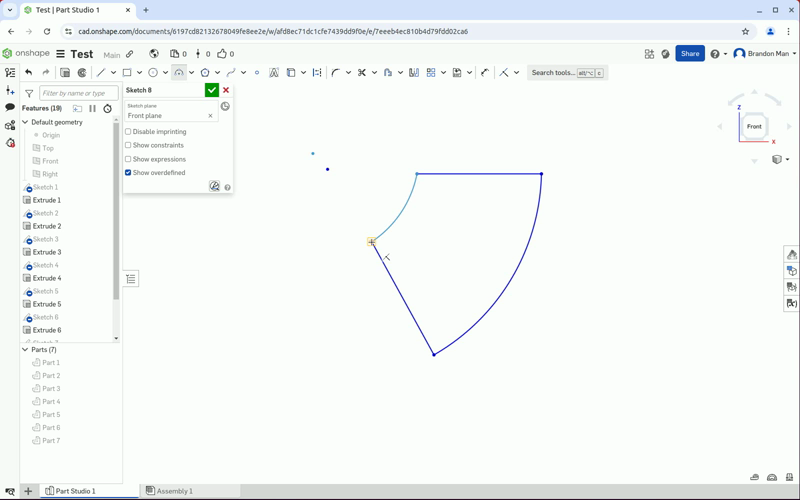
scroll(-6)
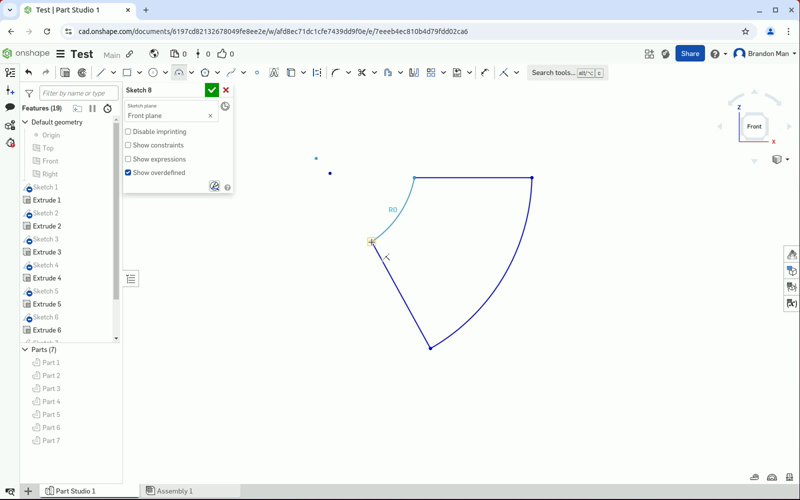
scroll(-6)
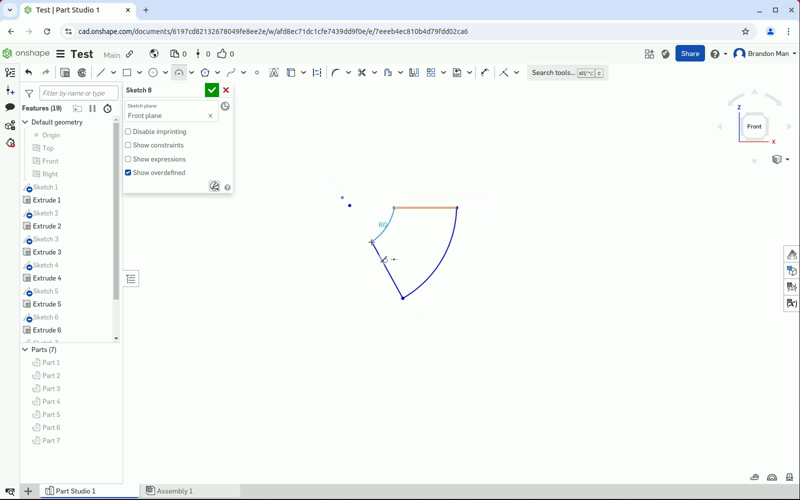
scroll(-6)
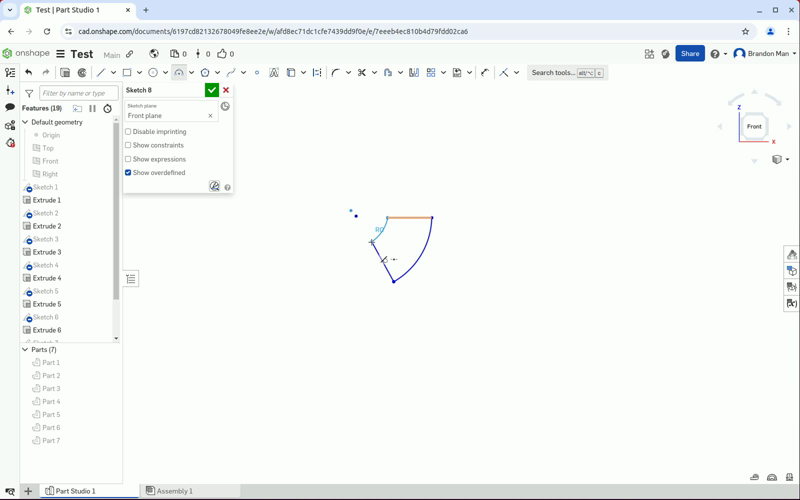
scroll(-6)
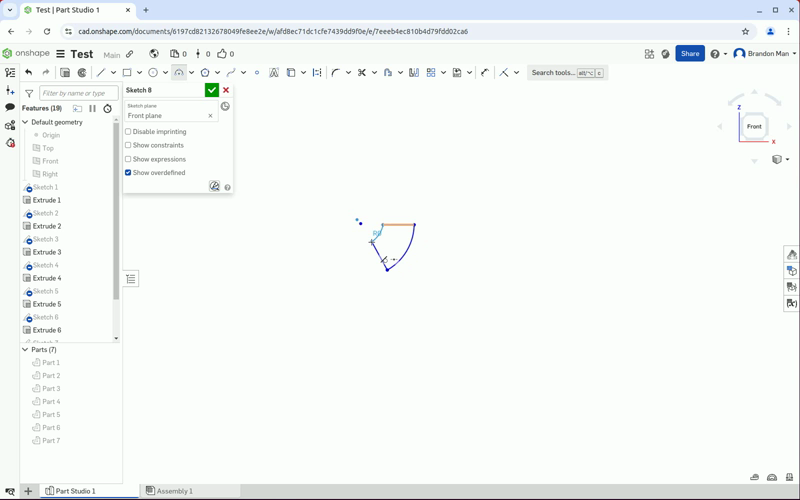
scroll(-6)
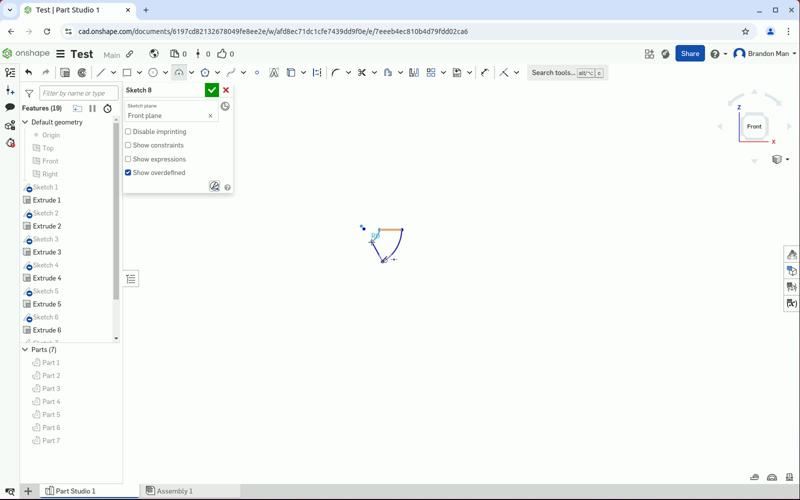
scroll(-6)
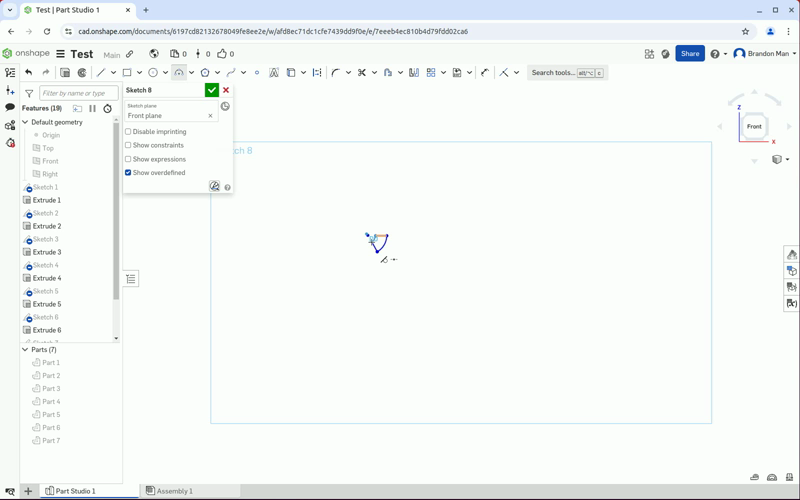
key_down(shift)
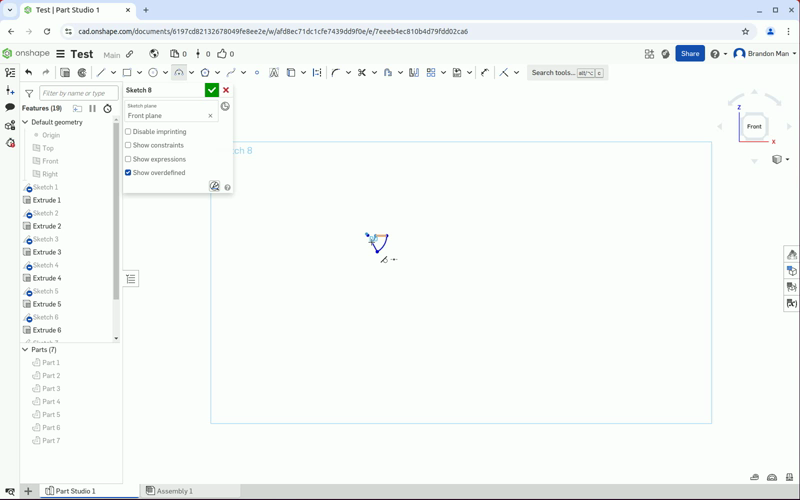
mouse_move(374, 239)
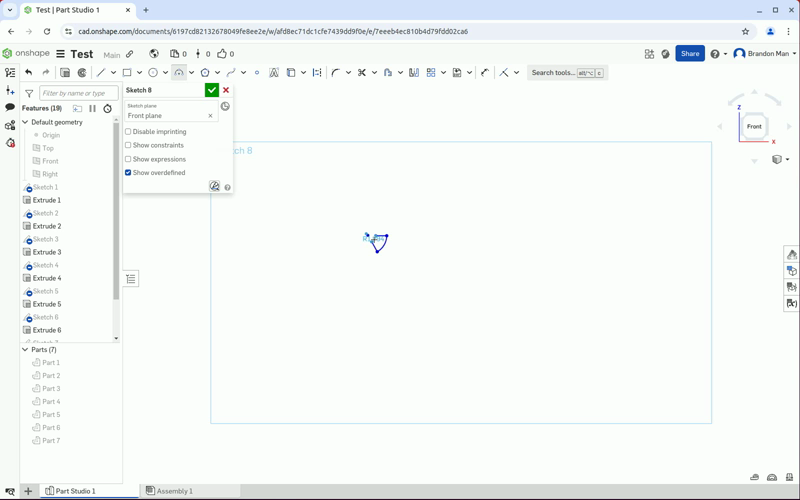
scroll(6)
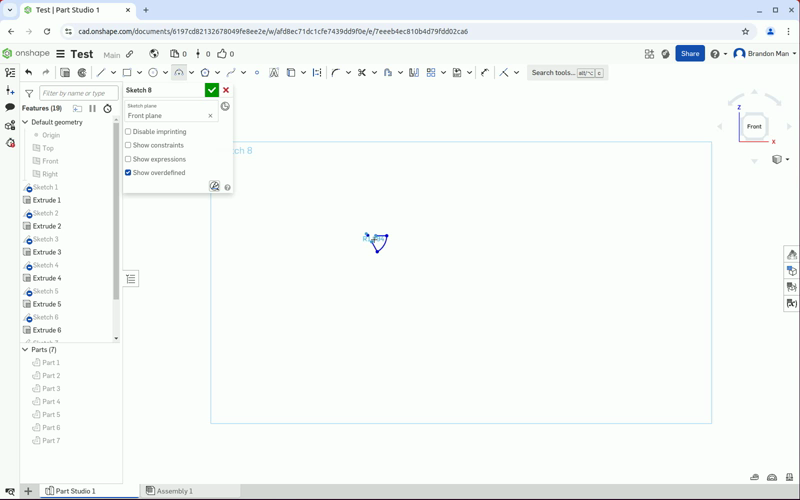
scroll(6)
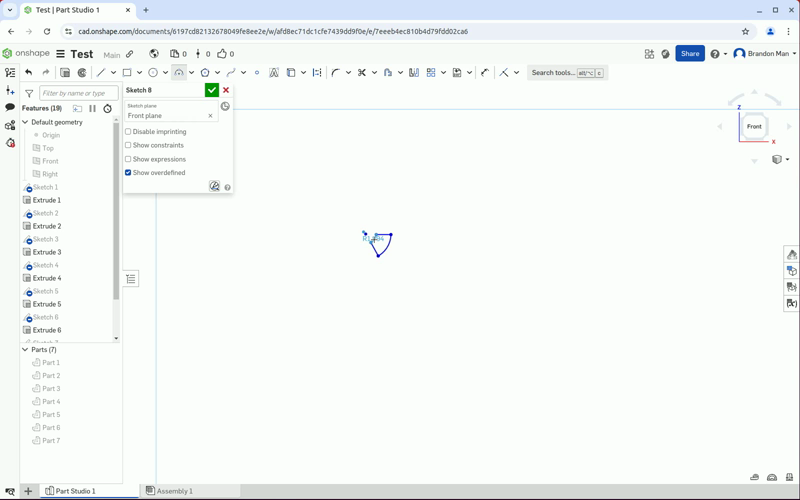
scroll(6)
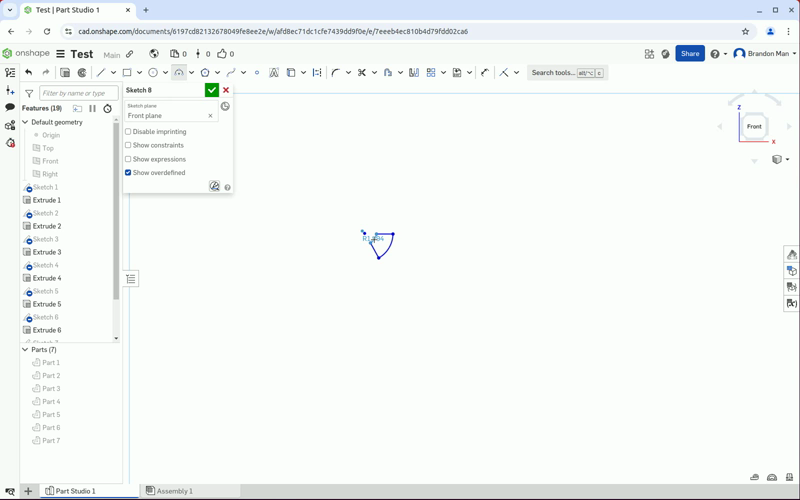
scroll(6)
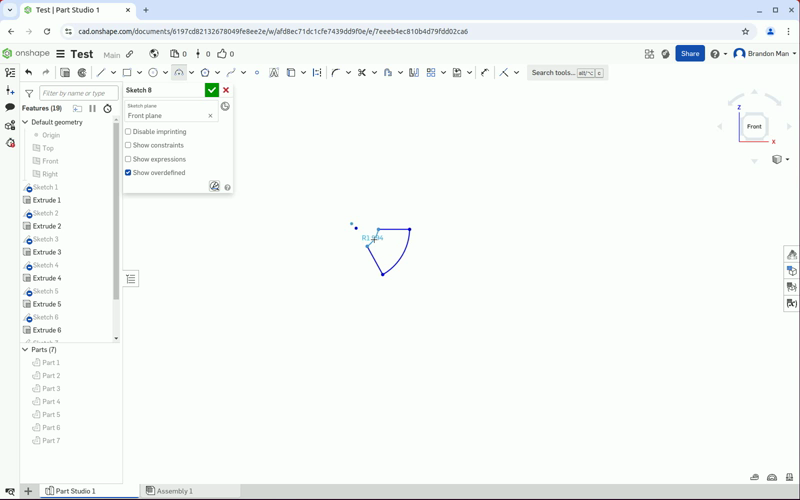
scroll(6)
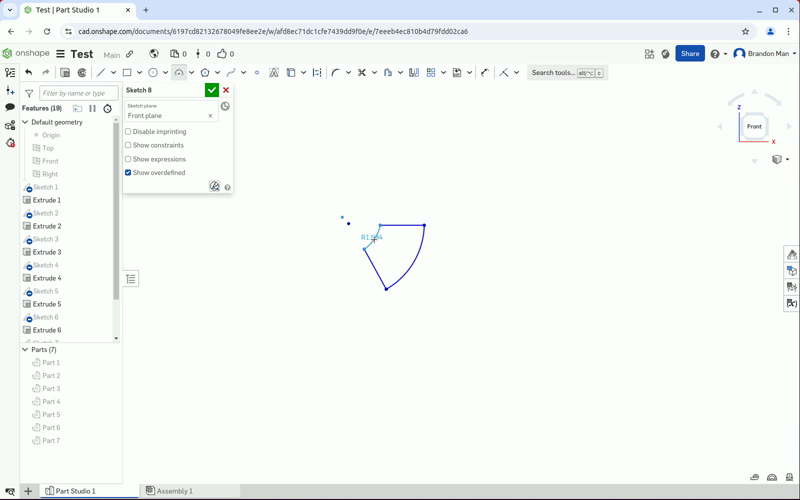
scroll(6)
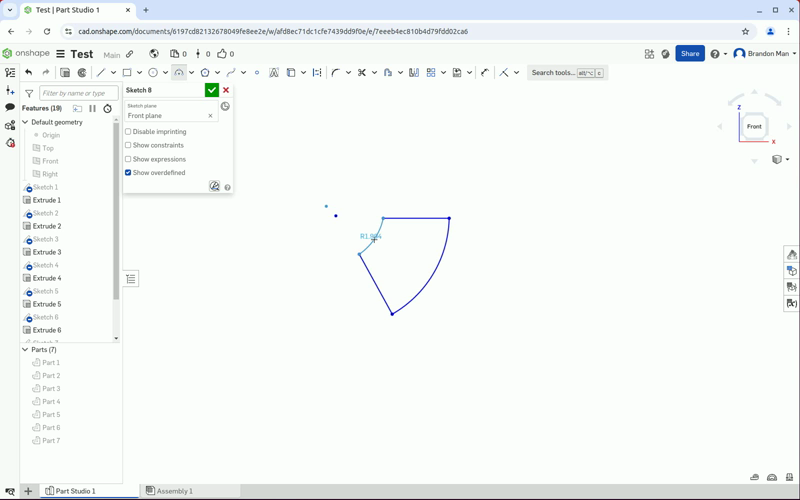
scroll(6)
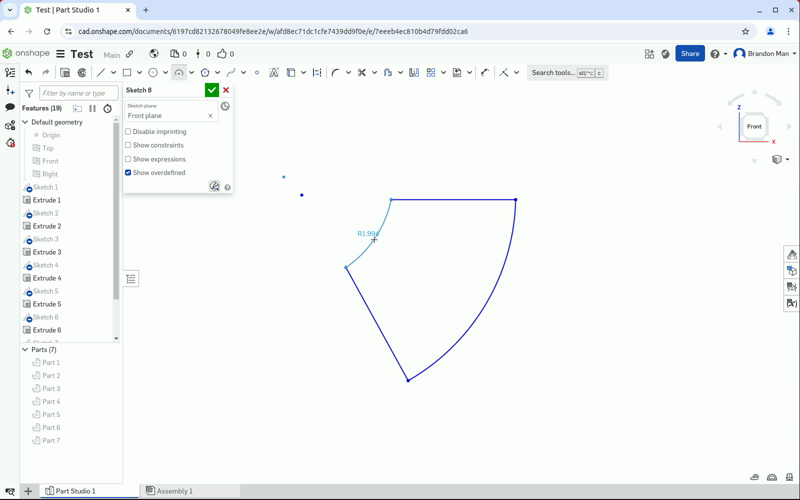
click(374, 239)
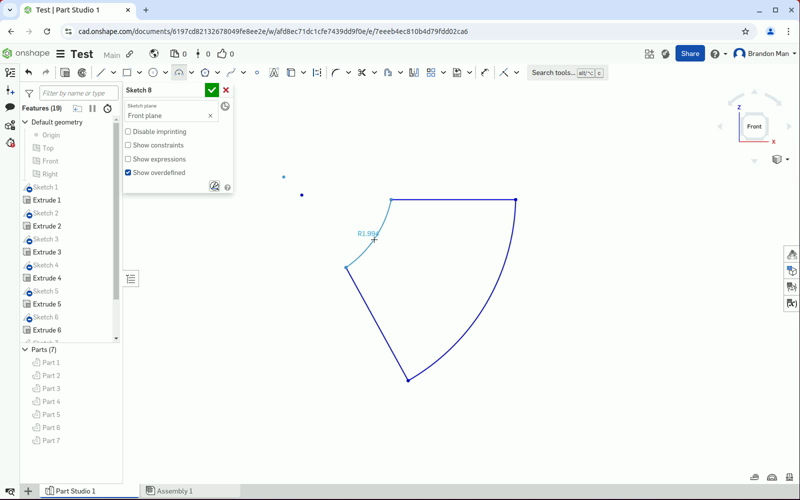
scroll(-6)
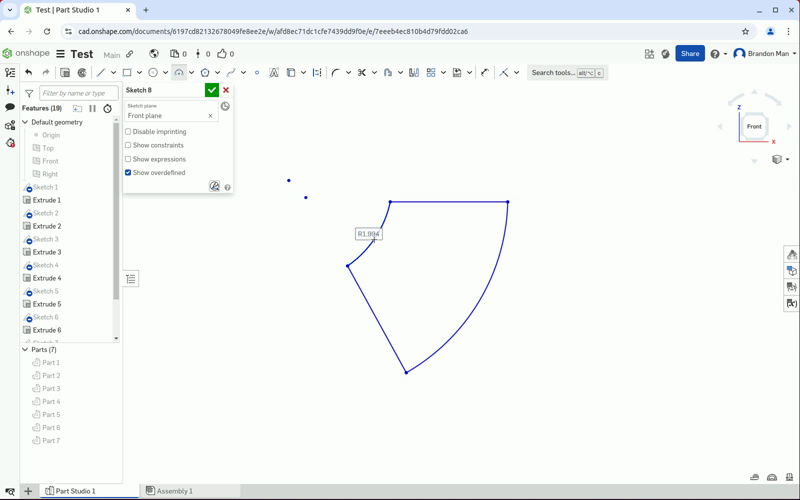
scroll(-6)
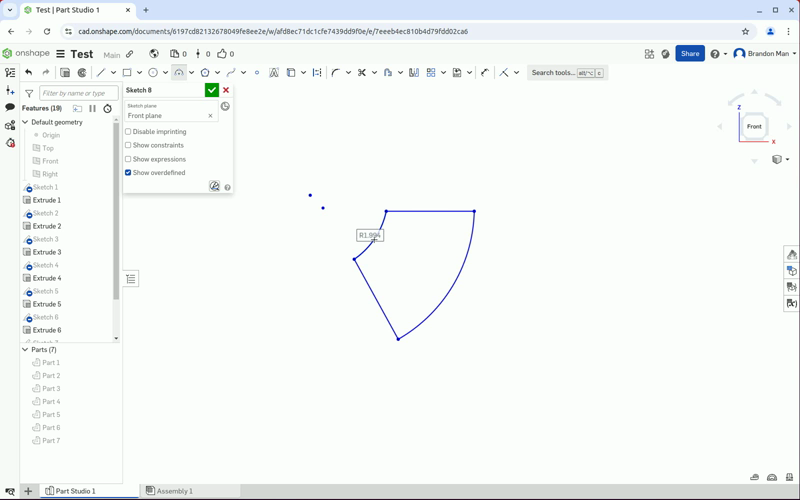
scroll(-6)
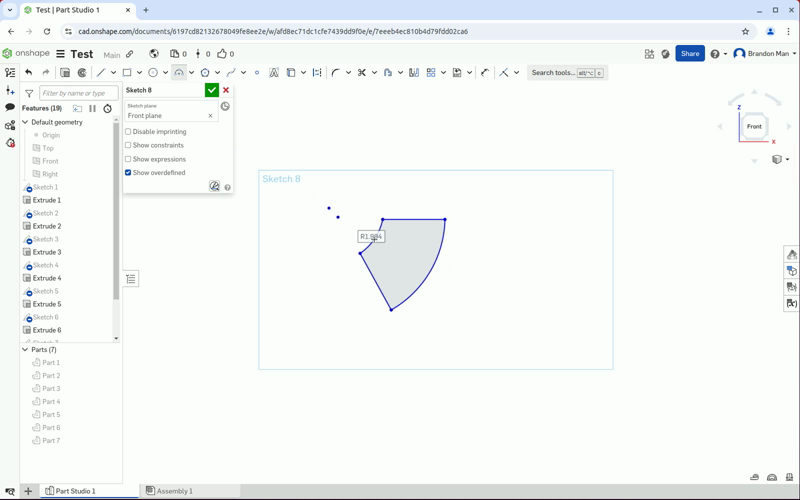
scroll(-6)
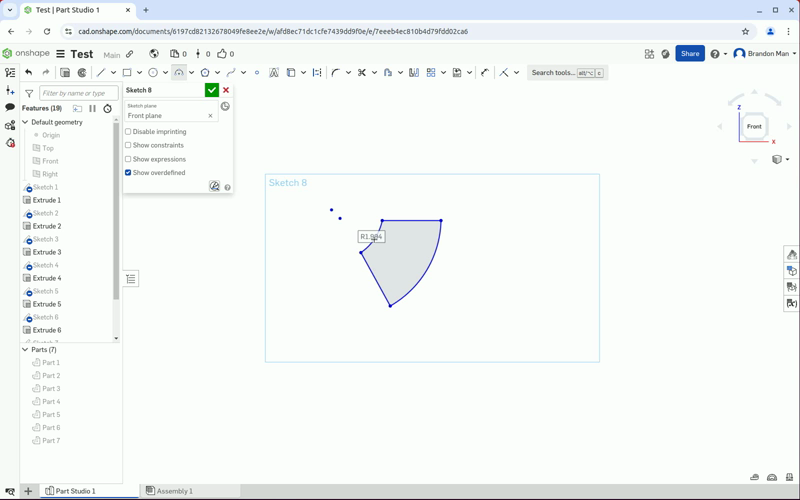
scroll(-6)
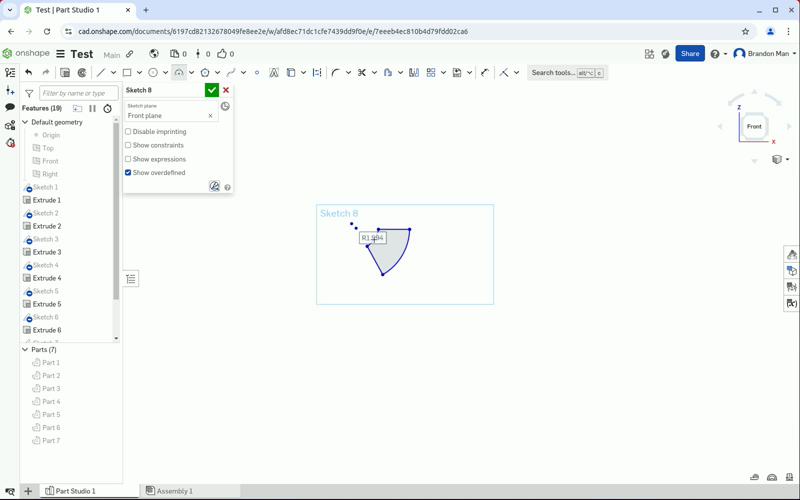
scroll(-6)
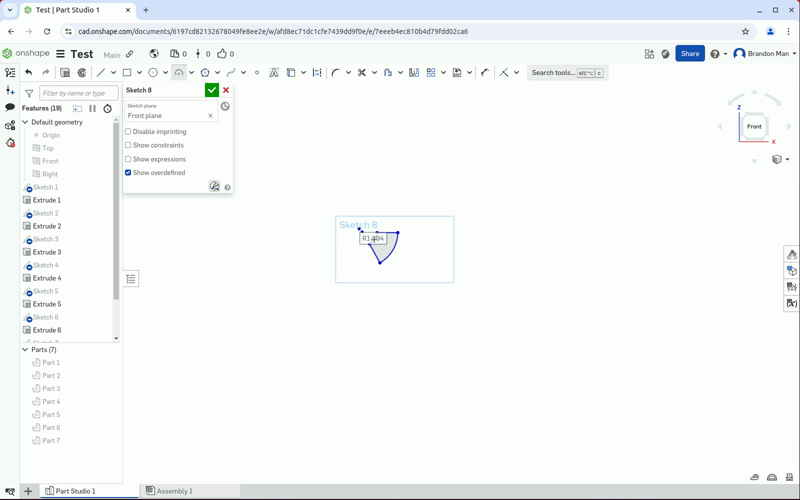
scroll(-6)
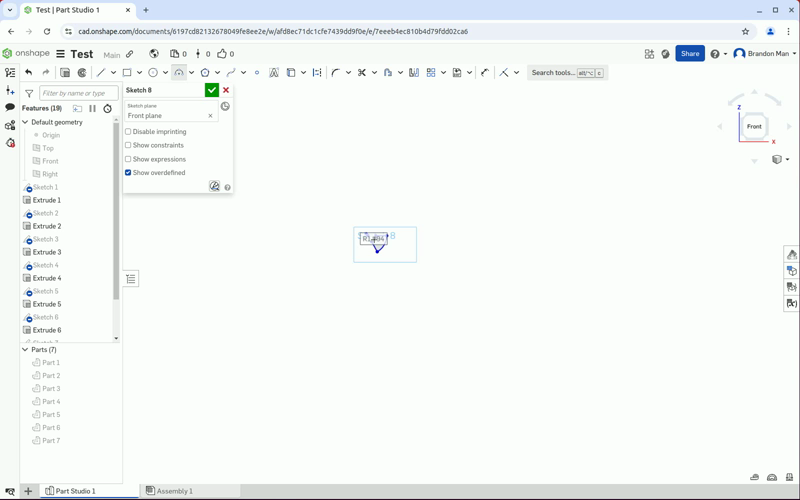
key_up(shift)
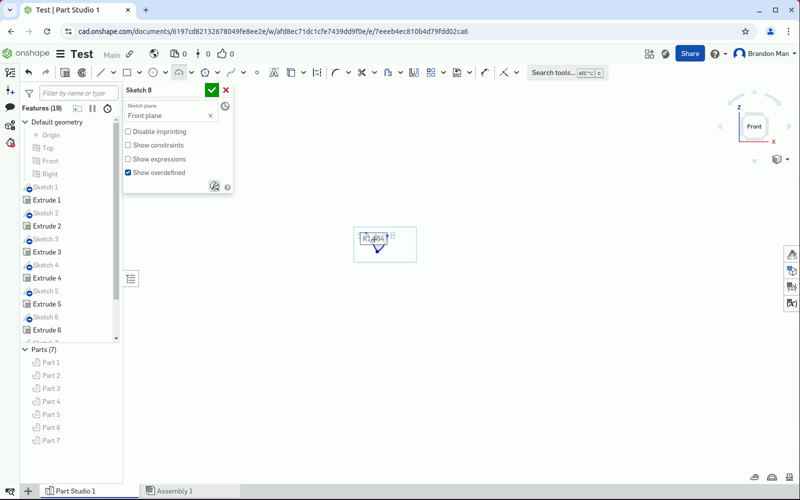
key(esc)
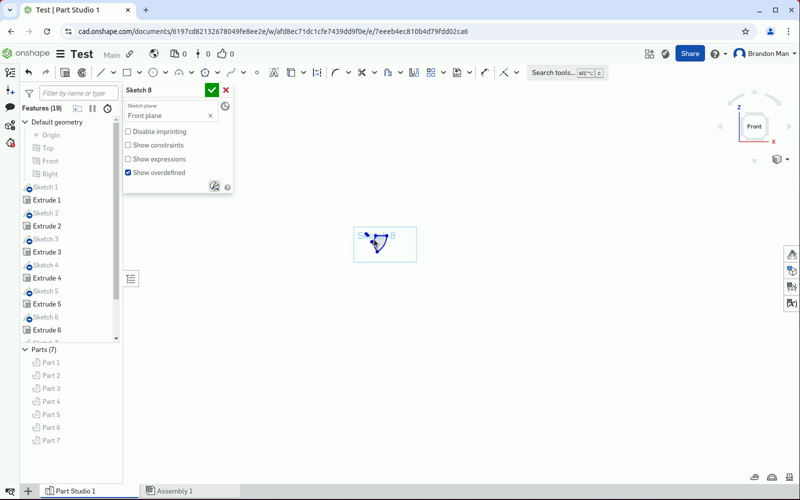
mouse_move(382, 243)
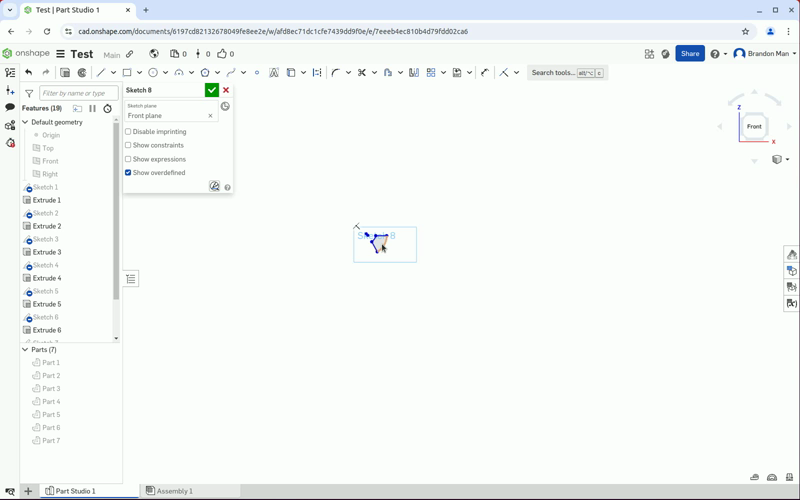
scroll(6)
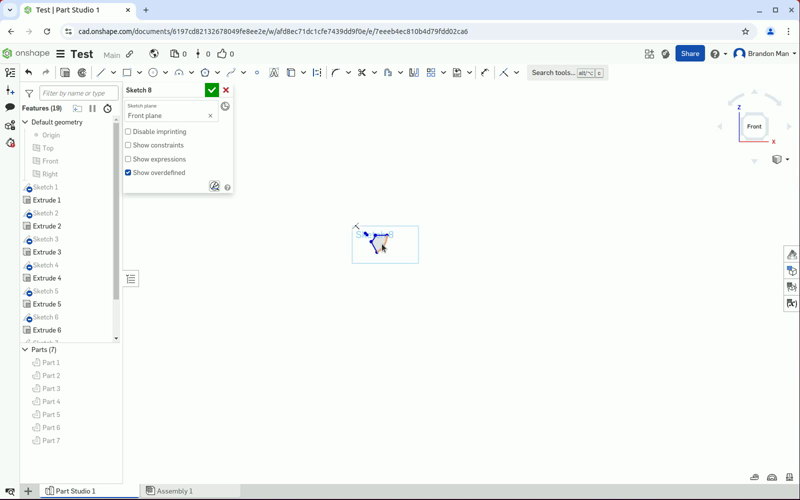
scroll(6)
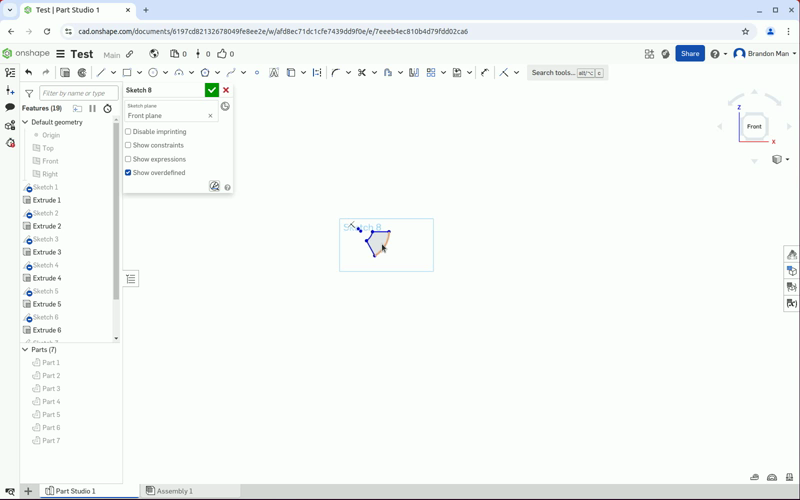
scroll(6)
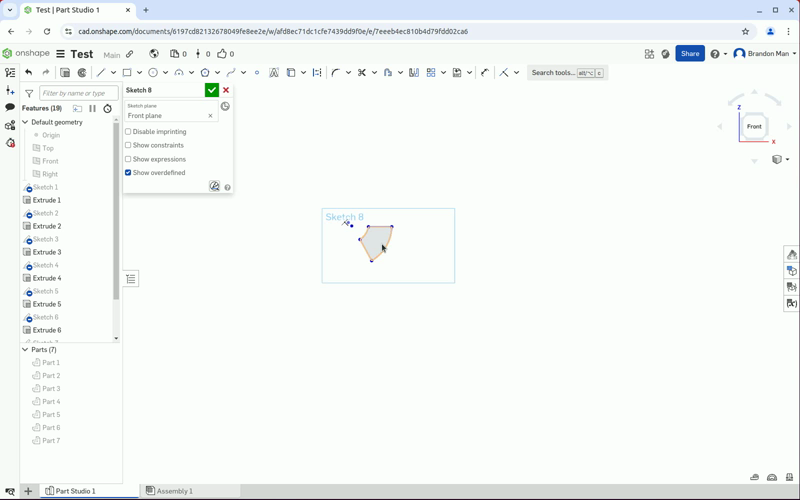
scroll(6)
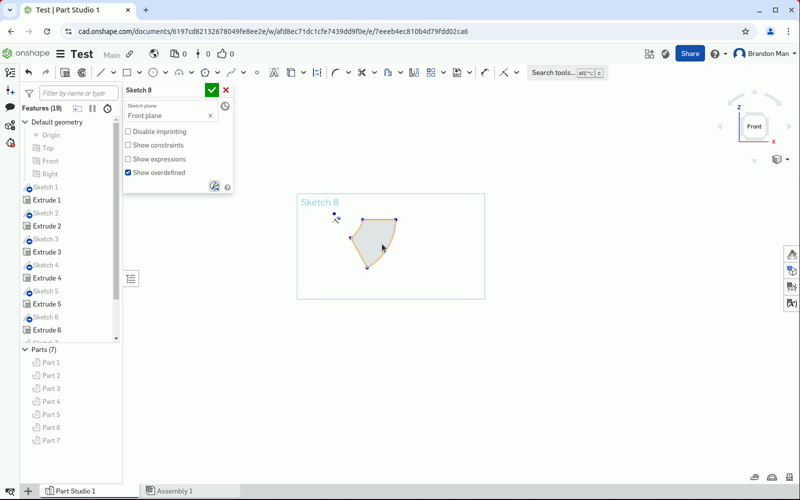
scroll(6)
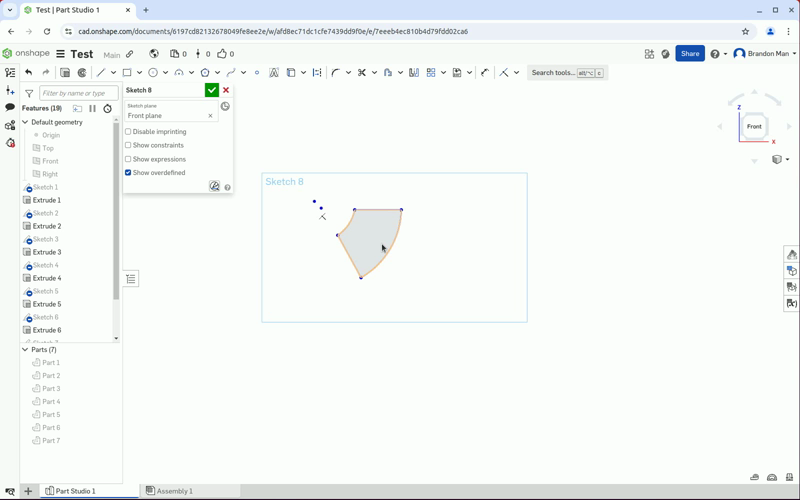
scroll(6)
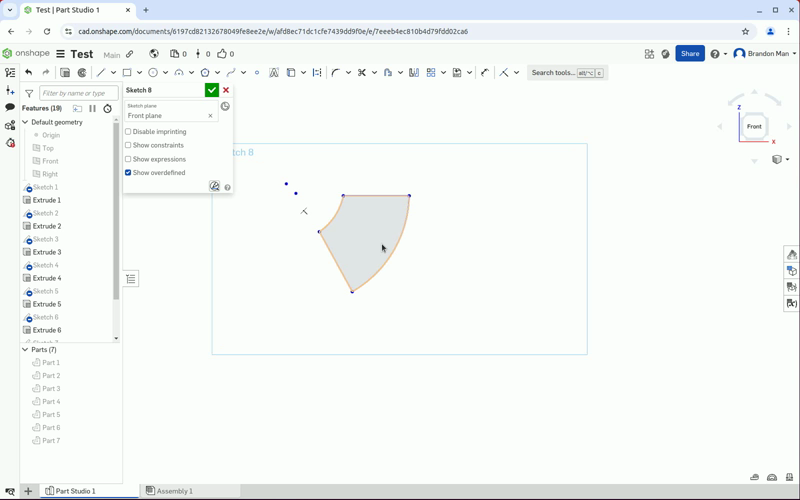
scroll(6)
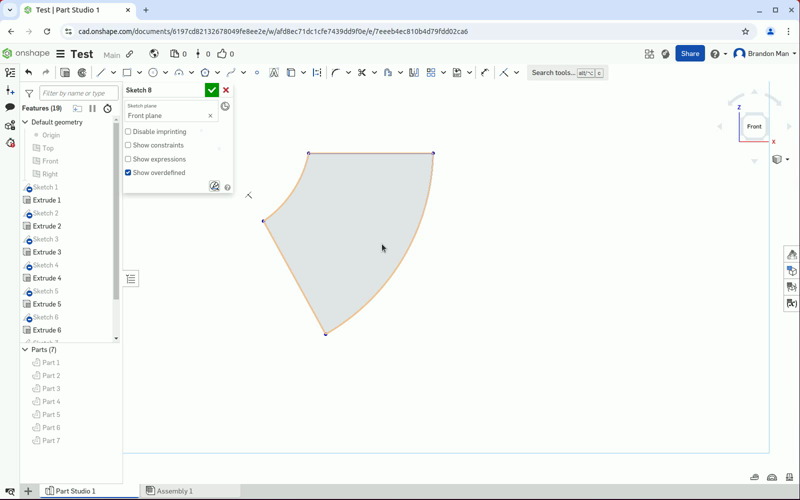
click(382, 243)
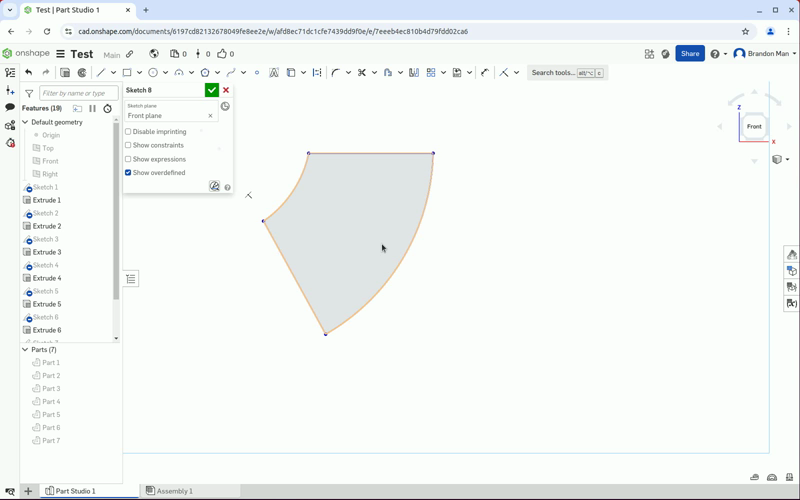
scroll(-6)
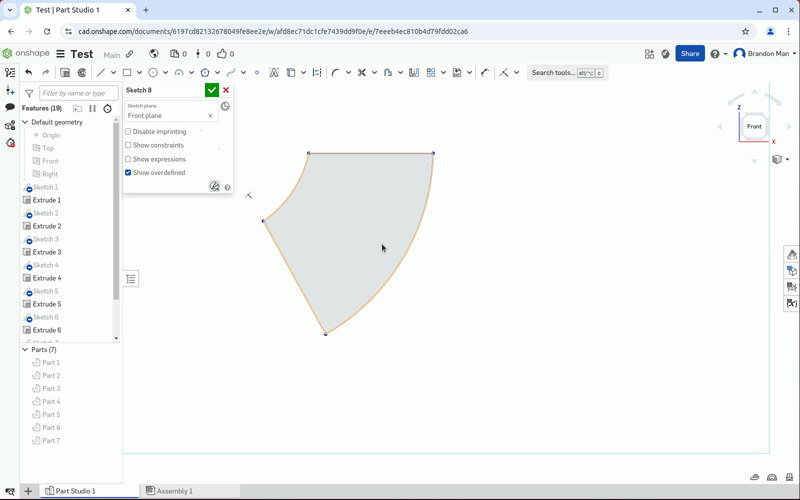
scroll(-6)
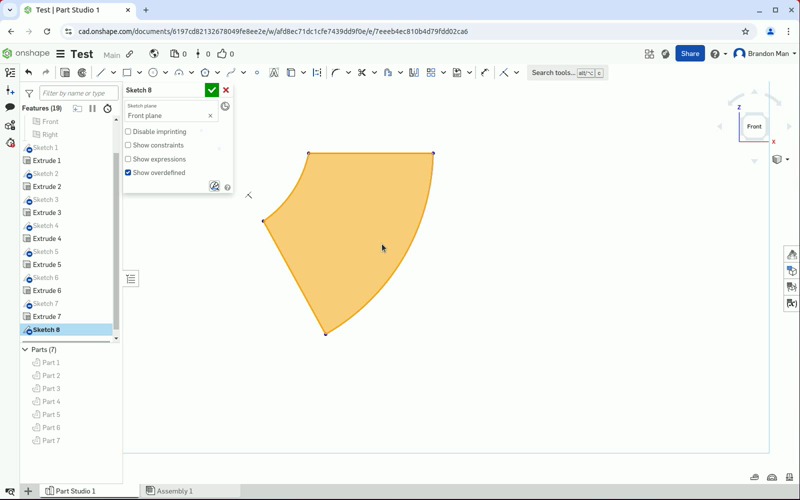
scroll(-6)
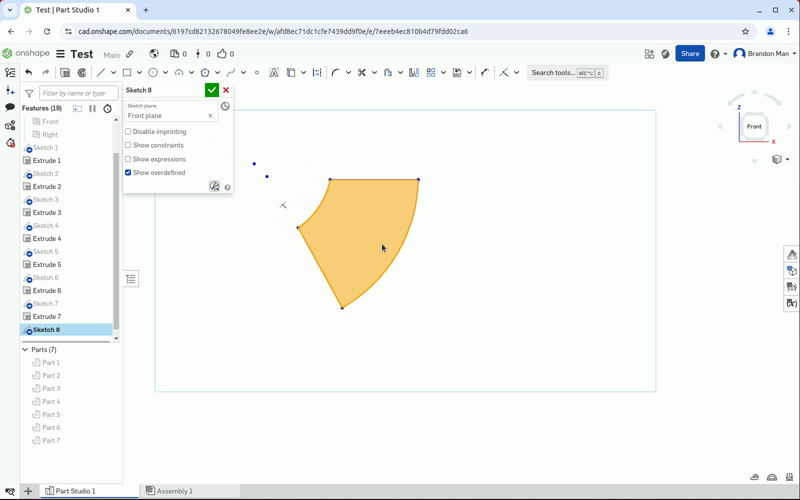
scroll(-6)
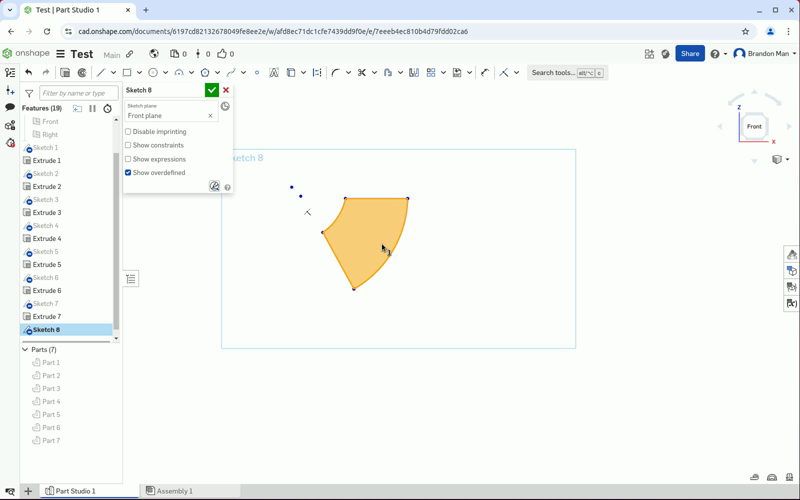
scroll(-6)
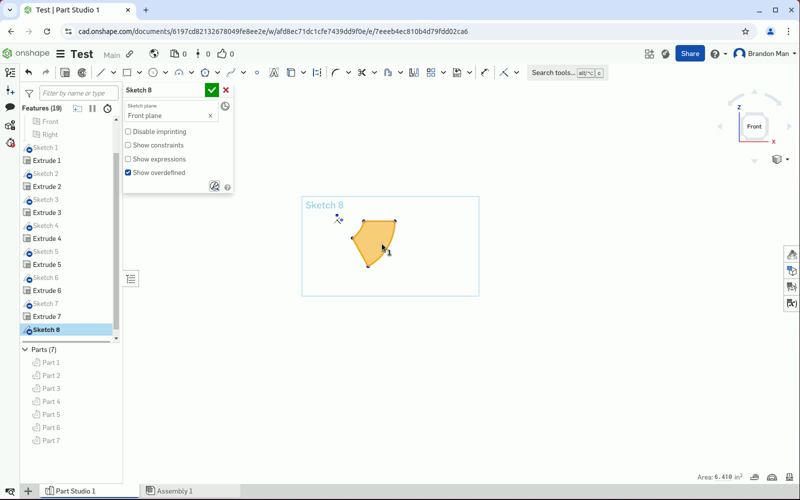
scroll(-6)
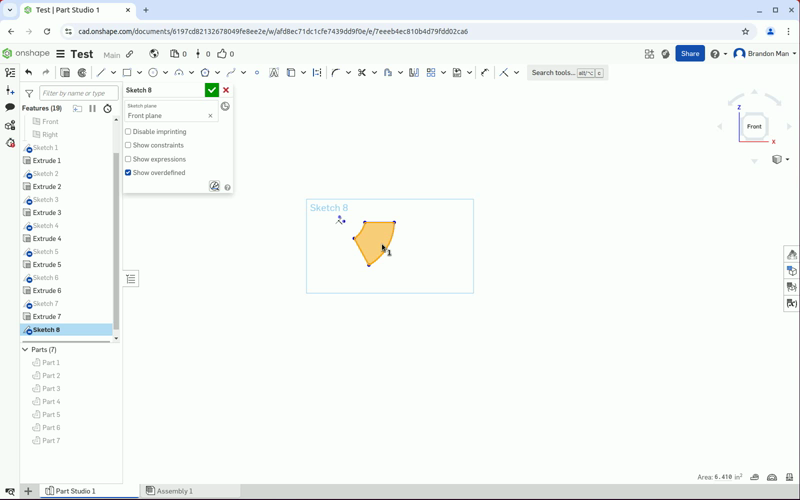
scroll(-6)
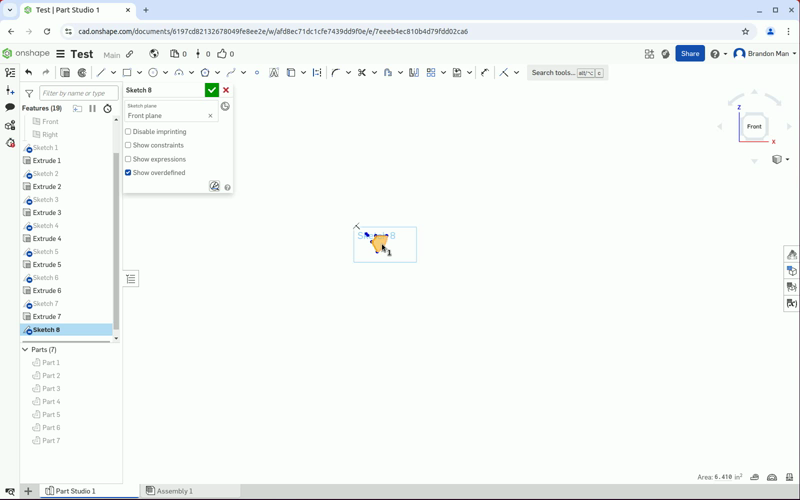
mouse_move(73, 352)
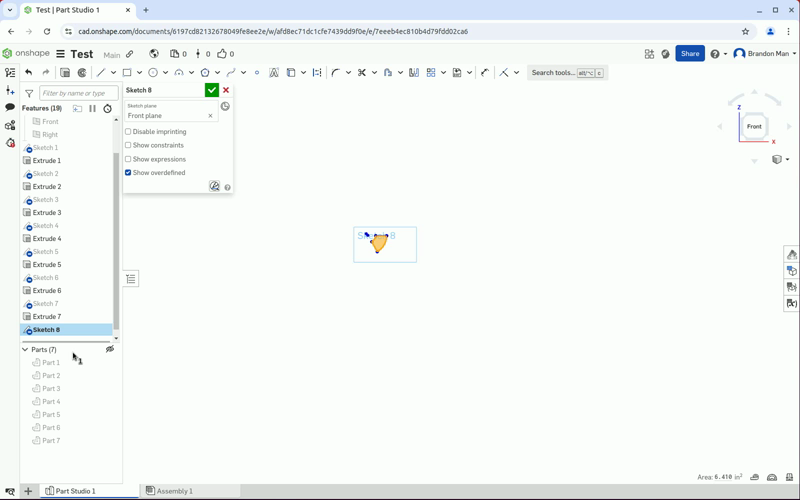
key(shift+y)
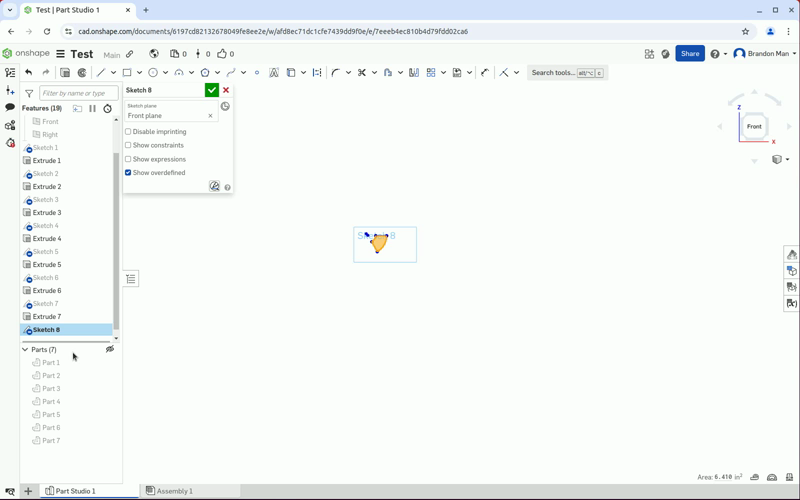
key(shift+e)
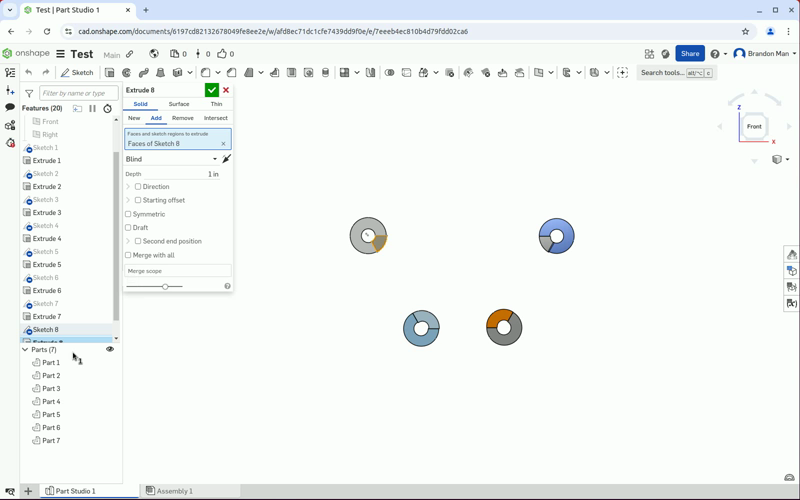
mouse_move(143, 106)
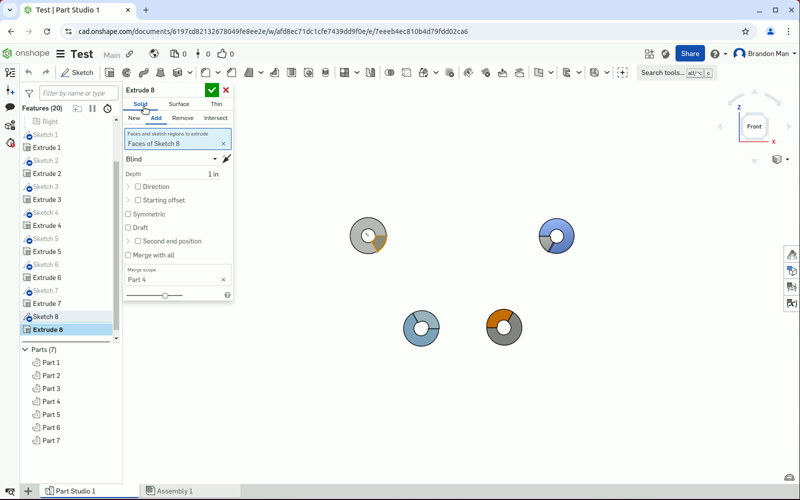
click(143, 106)
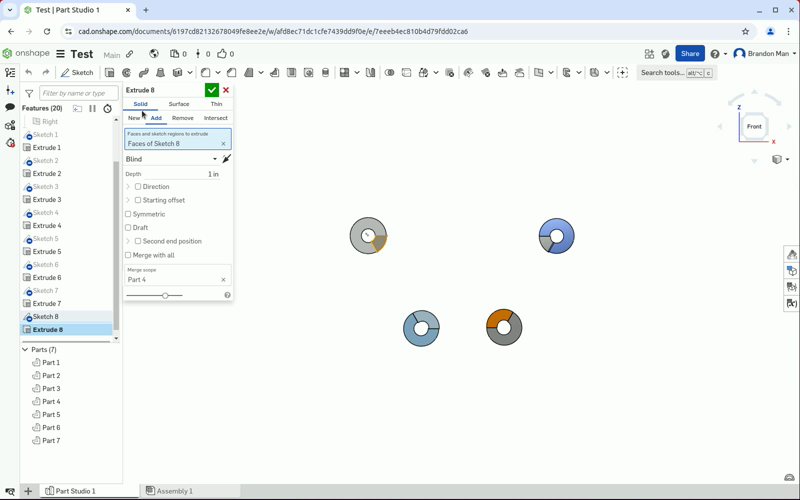
mouse_move(137, 120)
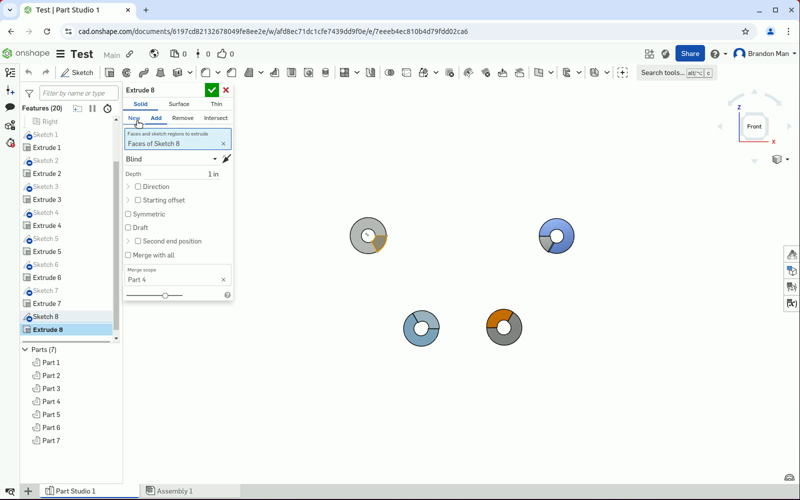
click(137, 120)
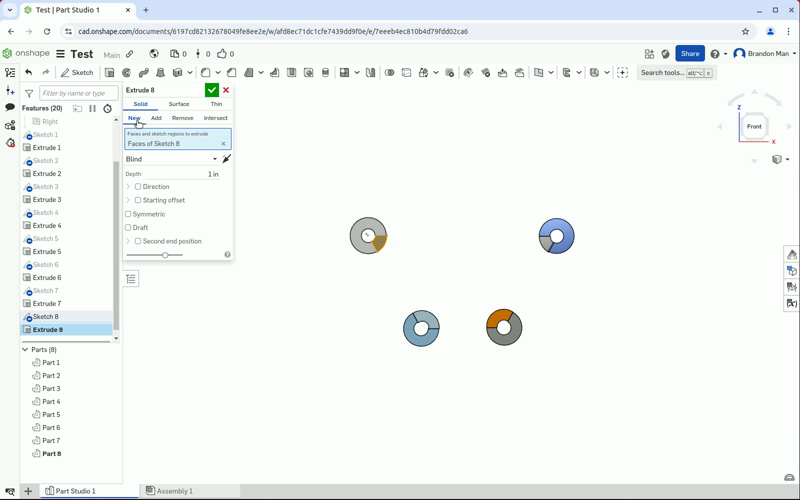
key(tab, 4)
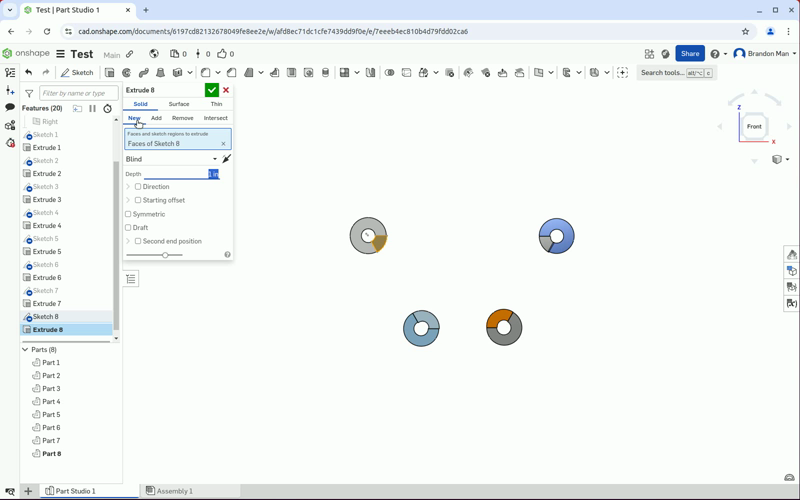
text(11.072)
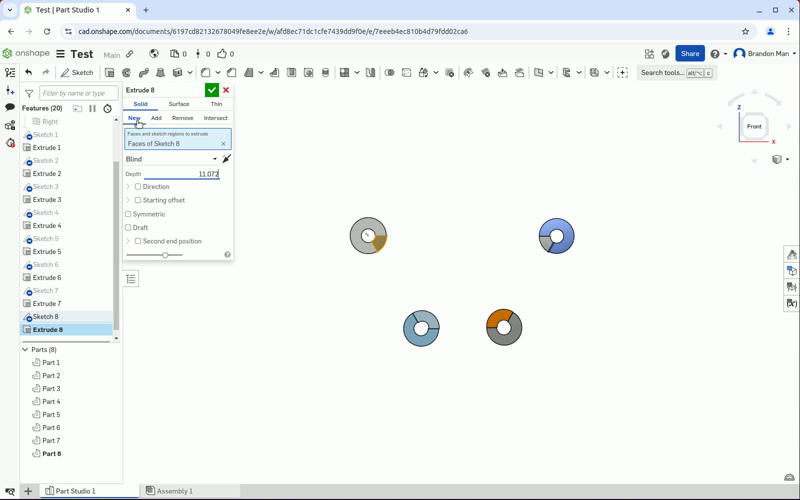
key(tab, 3)
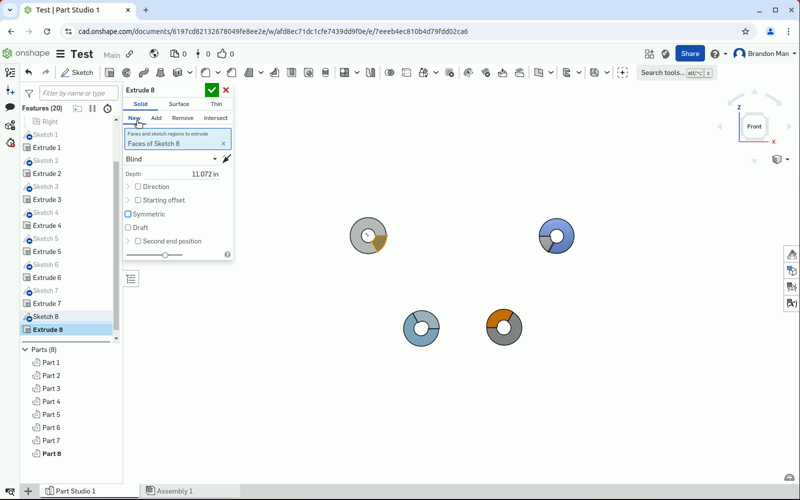
key(space)
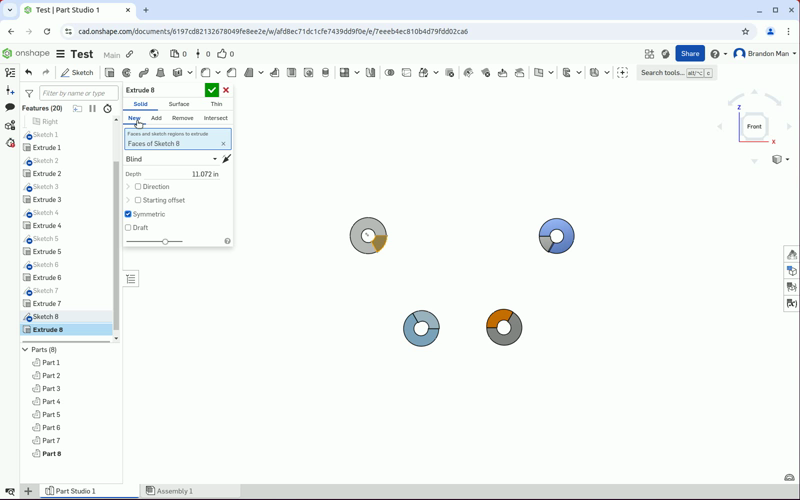
key(enter)
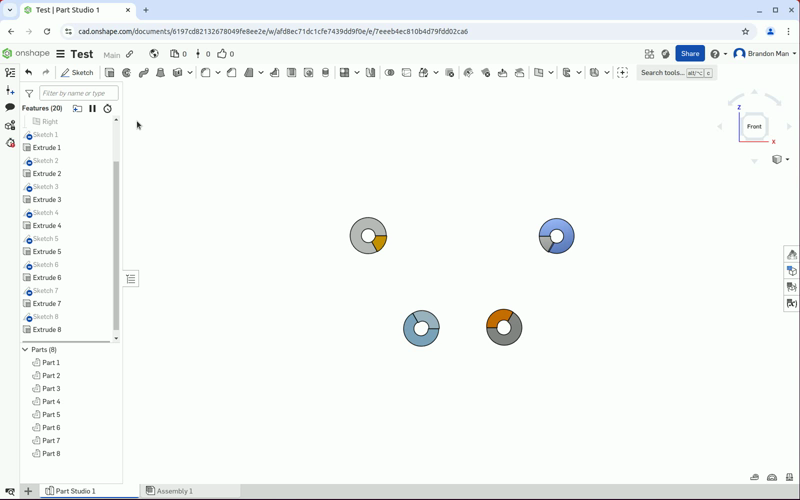
key(shift+h)
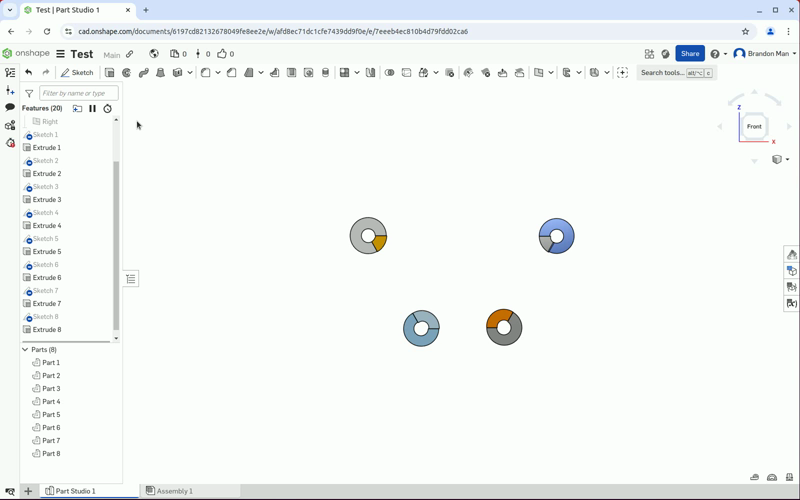
key(shift+h)
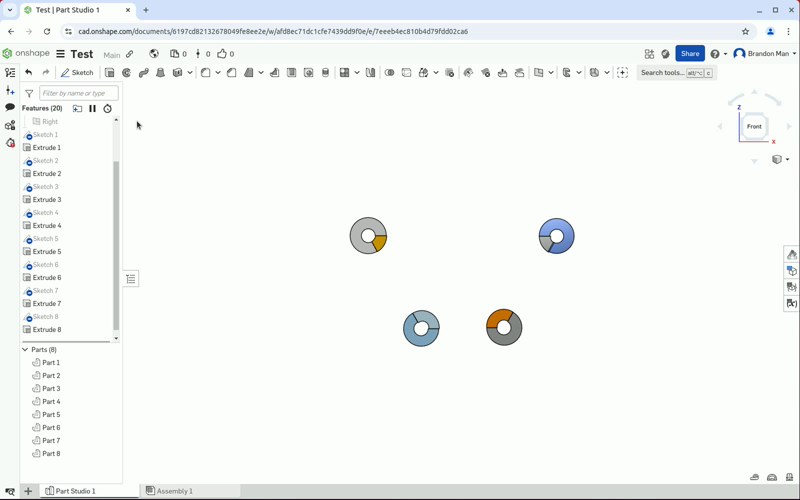
mouse_move(69, 137)
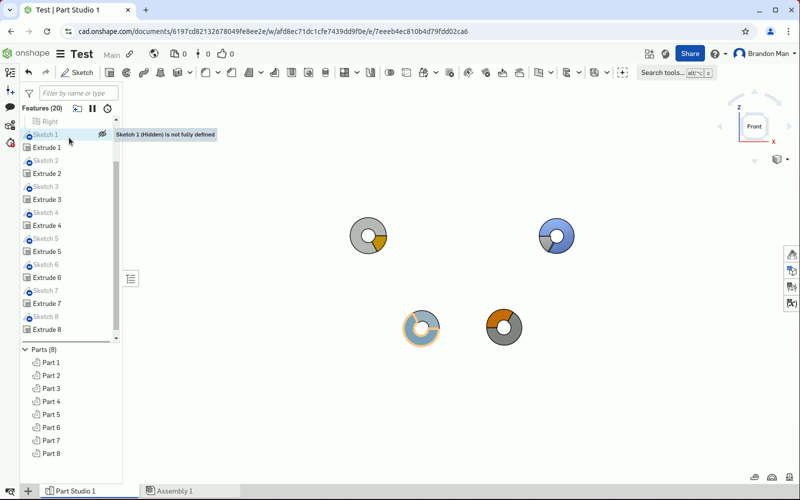
click(69, 137)
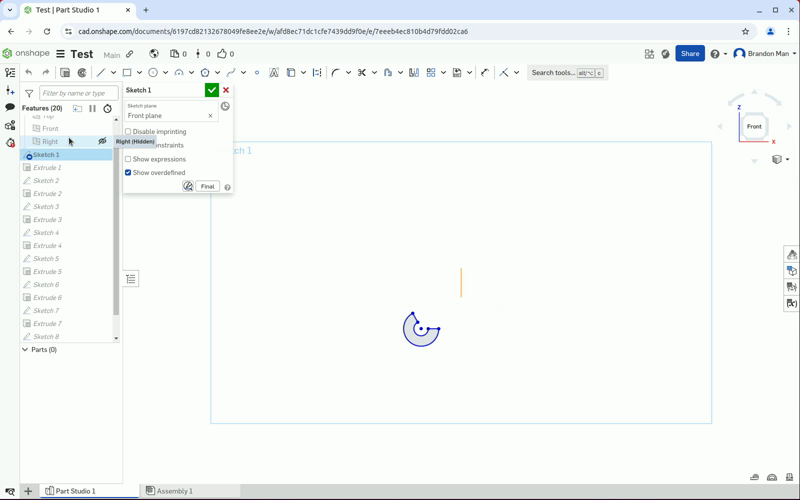
mouse_move(229, 92)
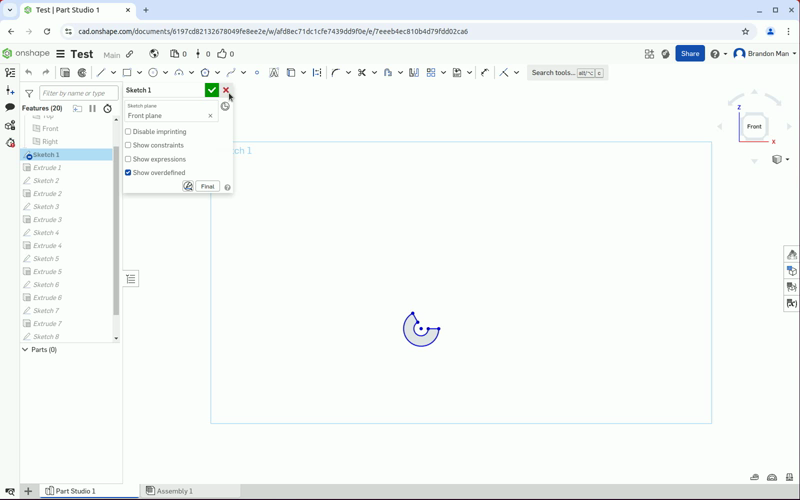
click(229, 92)
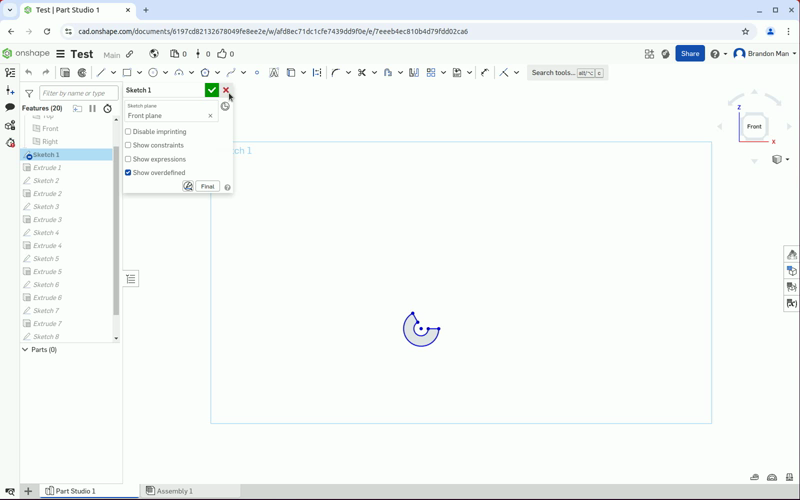
key(shift+s)
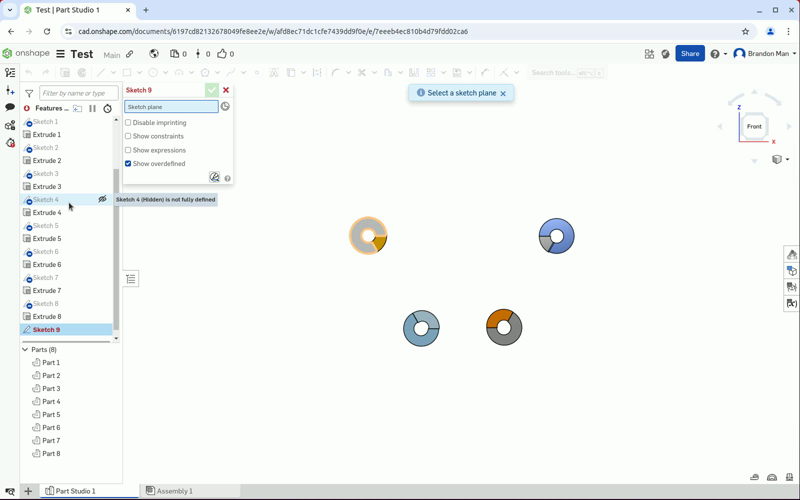
scroll(3)
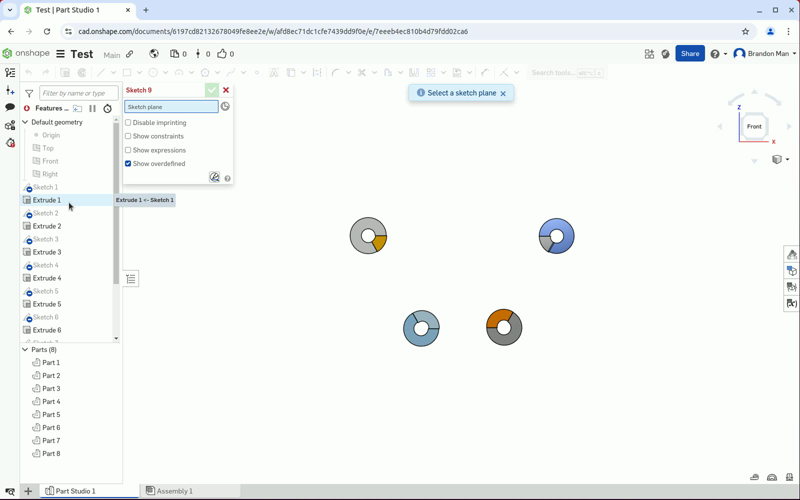
mouse_move(69, 163)
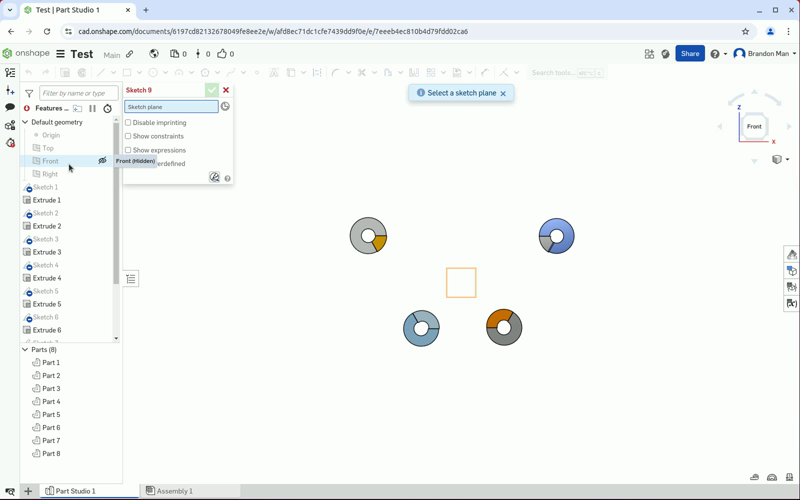
click(69, 163)
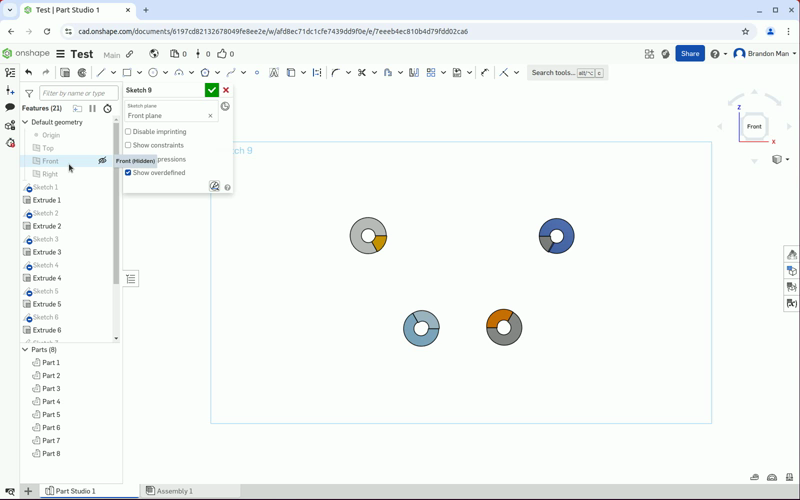
mouse_move(73, 352)
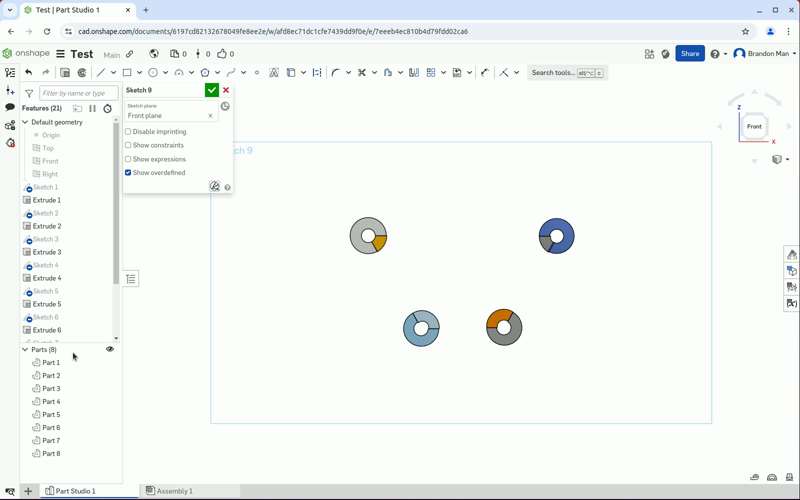
key(y)
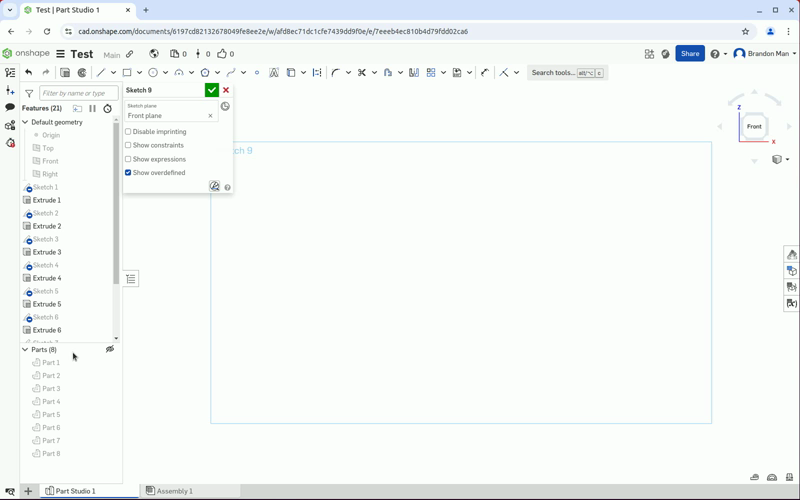
key(l)
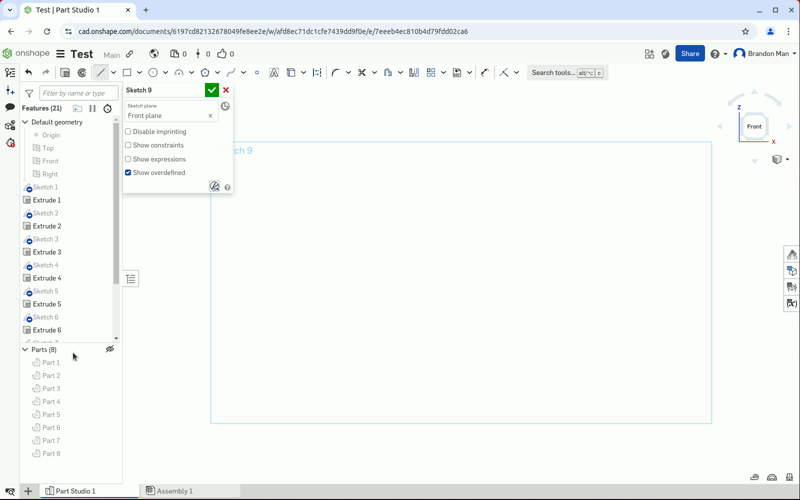
key_down(shift)
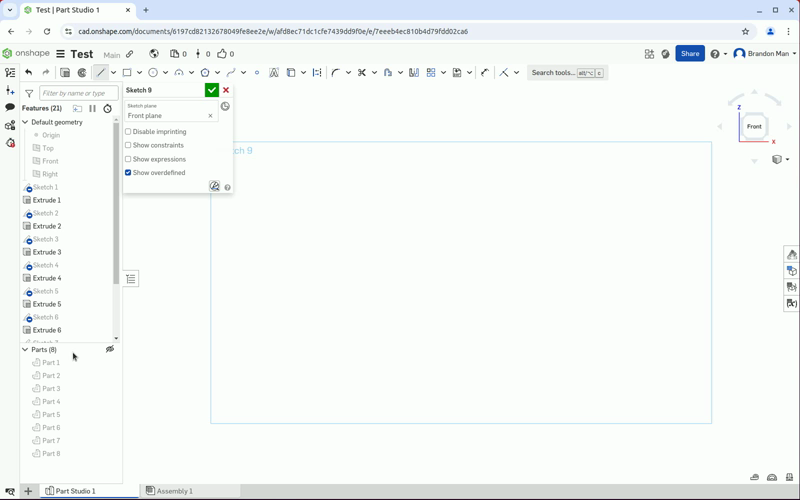
mouse_move(376, 250)
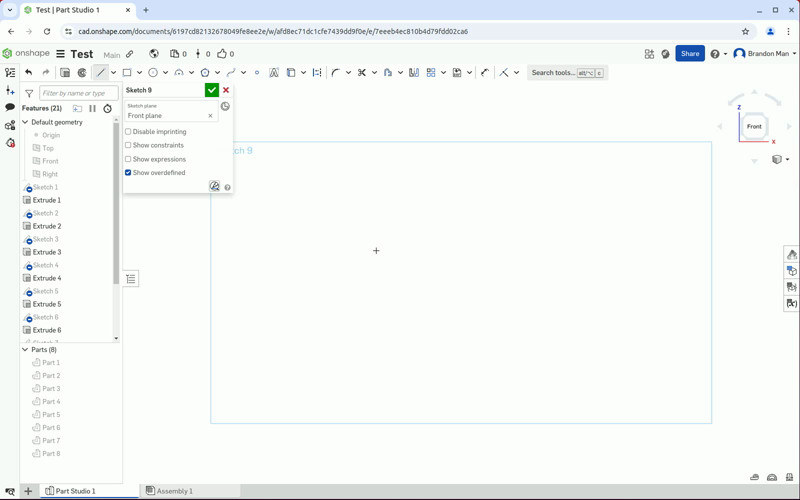
click(376, 250)
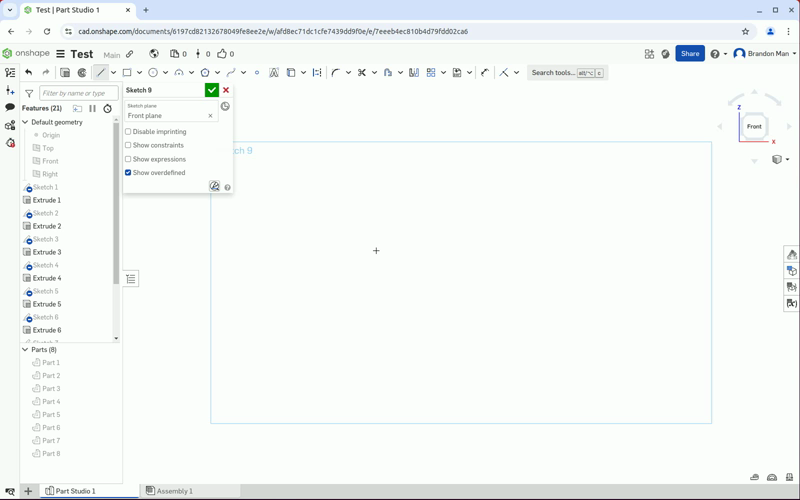
key_up(shift)
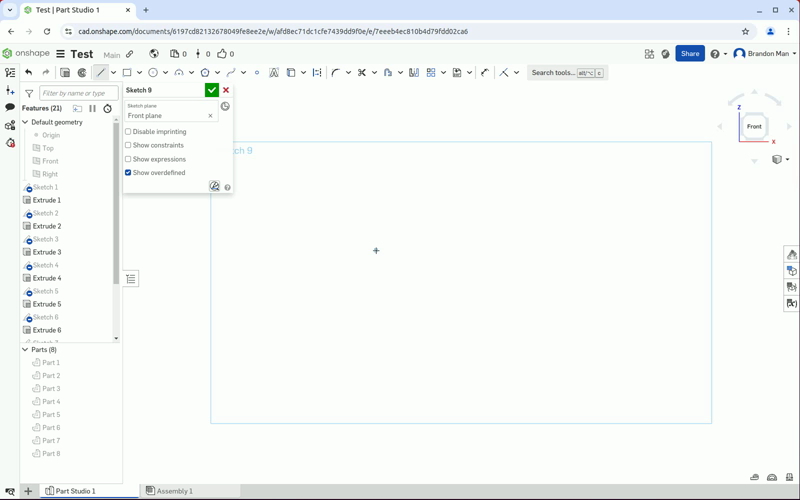
key_down(shift)
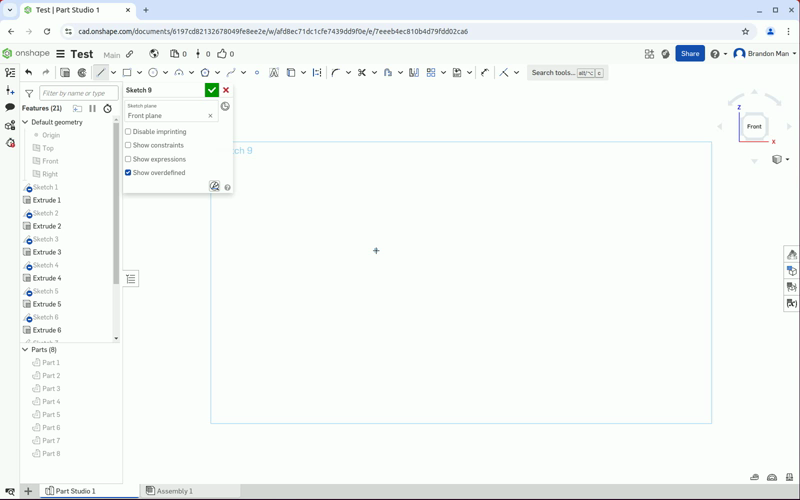
mouse_move(412, 312)
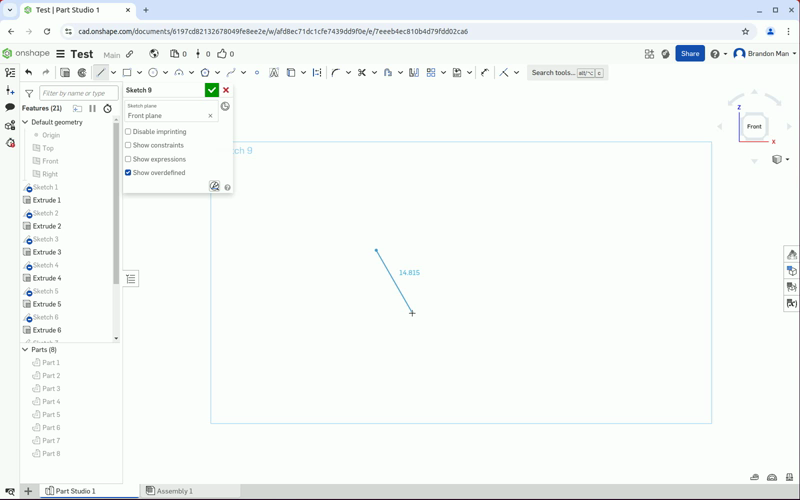
click(412, 312)
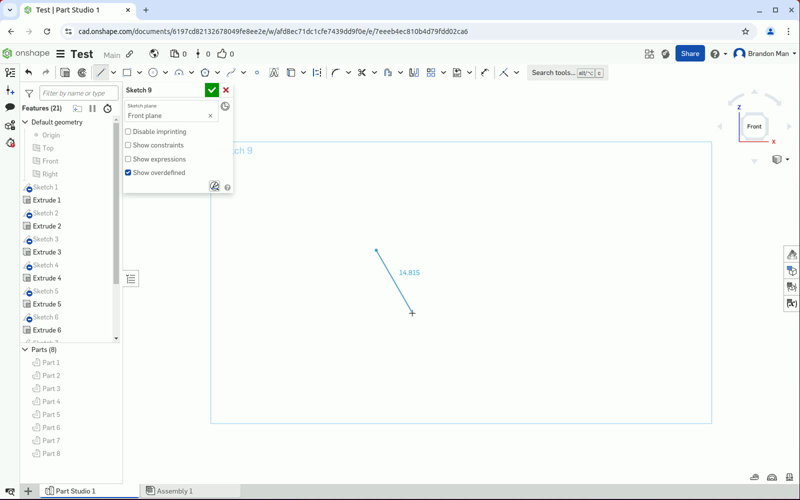
key_up(shift)
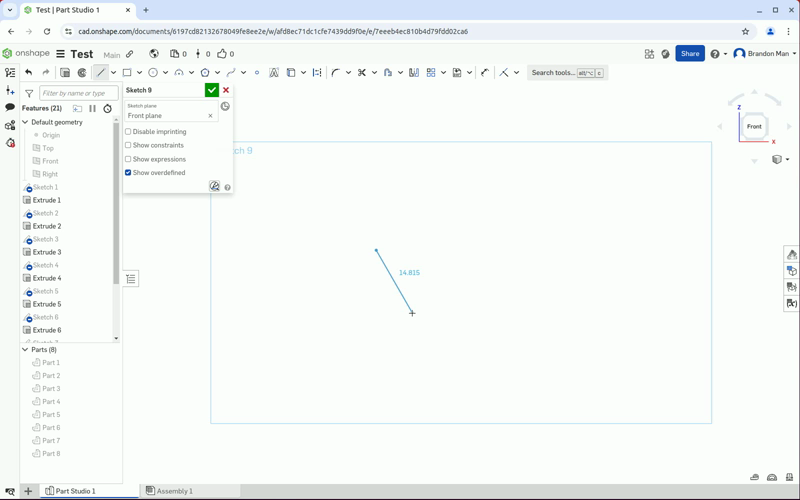
key(esc)
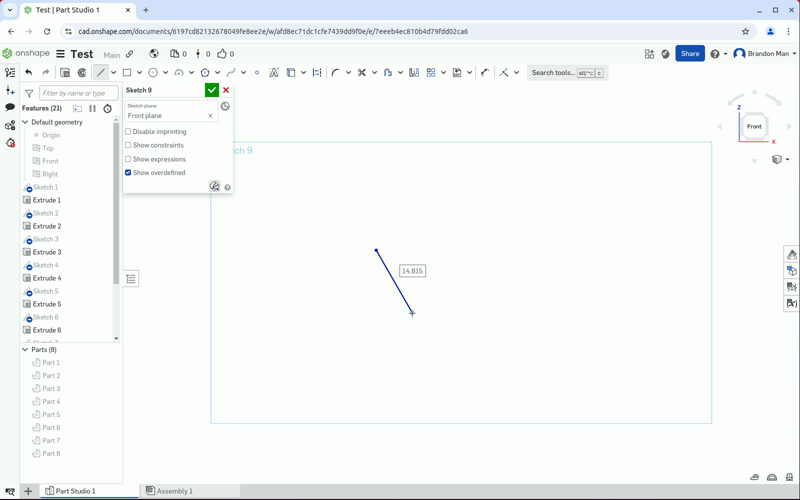
key(a)
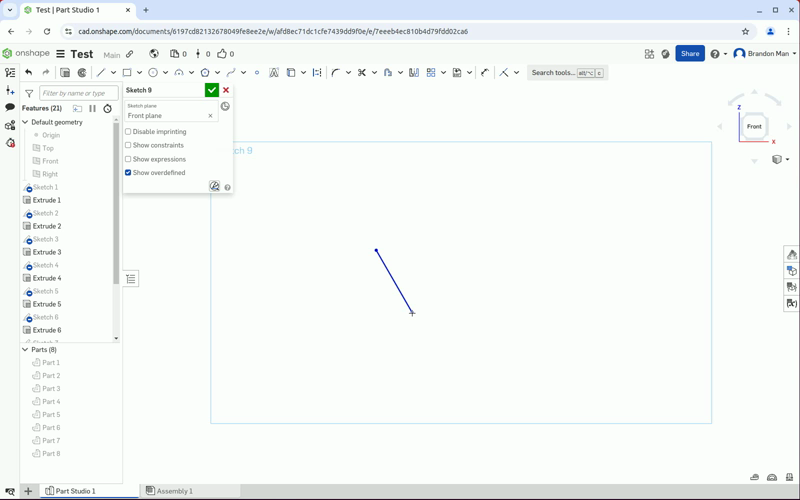
mouse_move(412, 312)
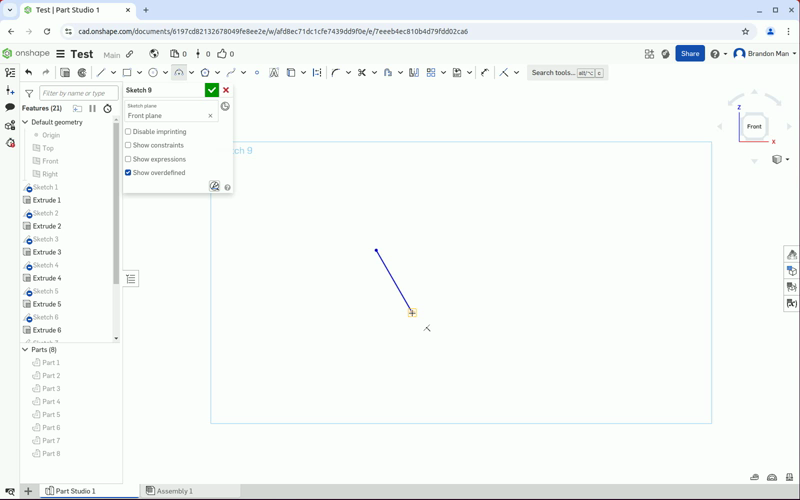
click(412, 312)
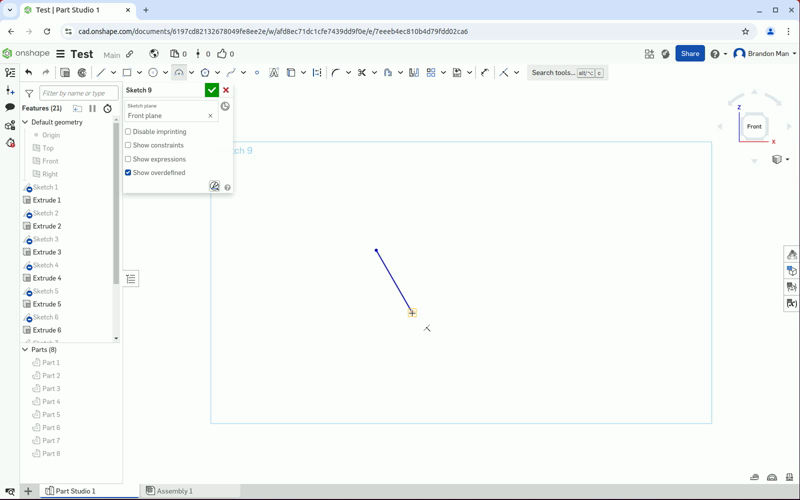
key_down(shift)
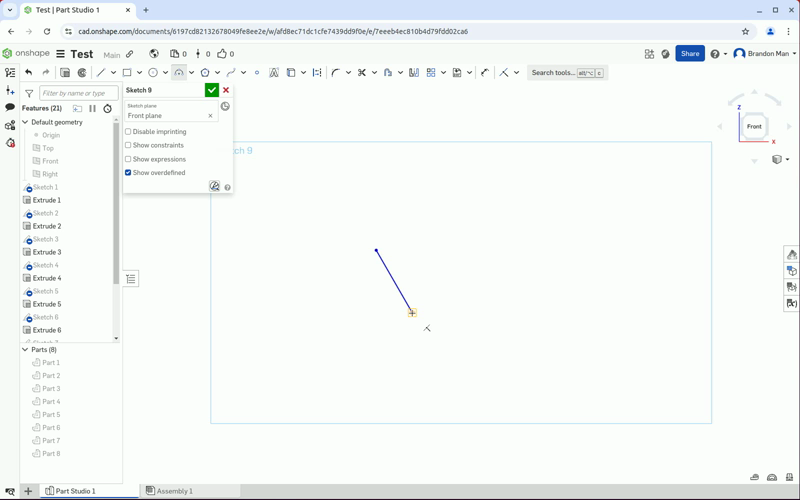
mouse_move(437, 327)
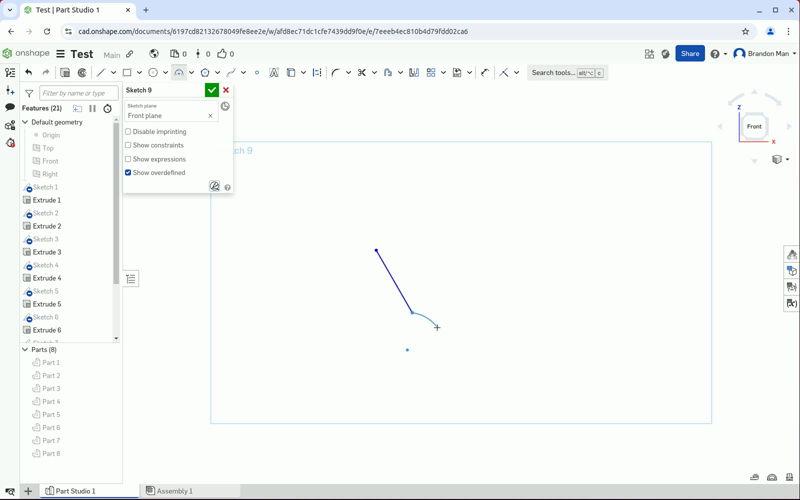
click(437, 327)
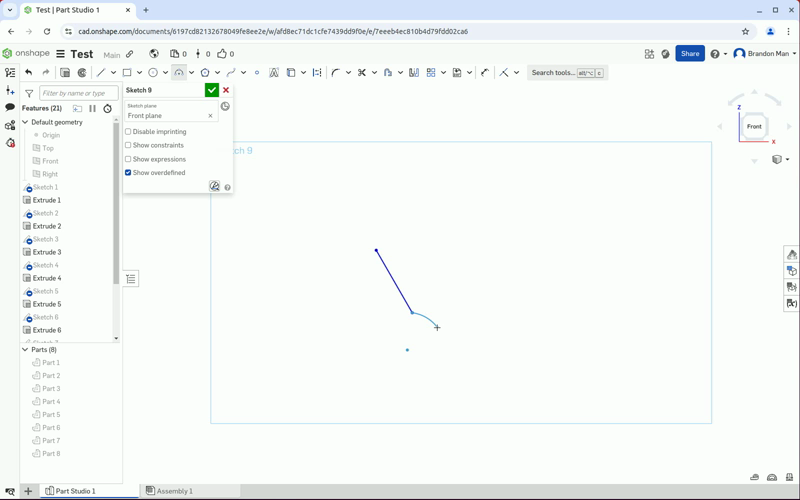
mouse_move(429, 312)
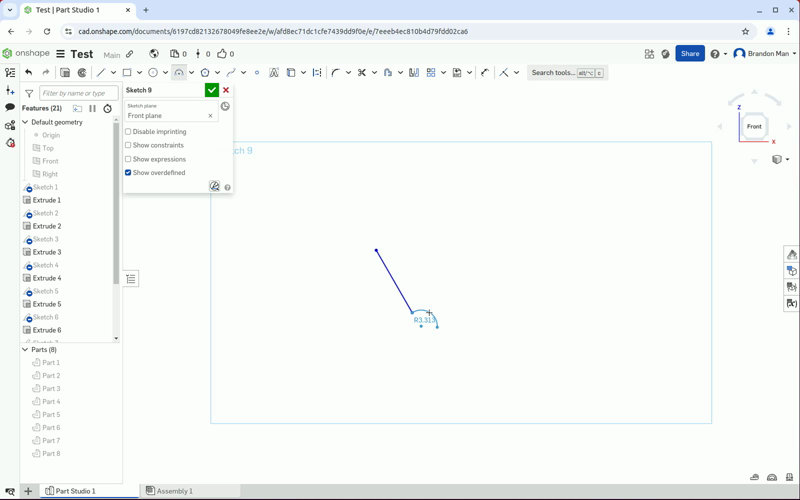
click(429, 312)
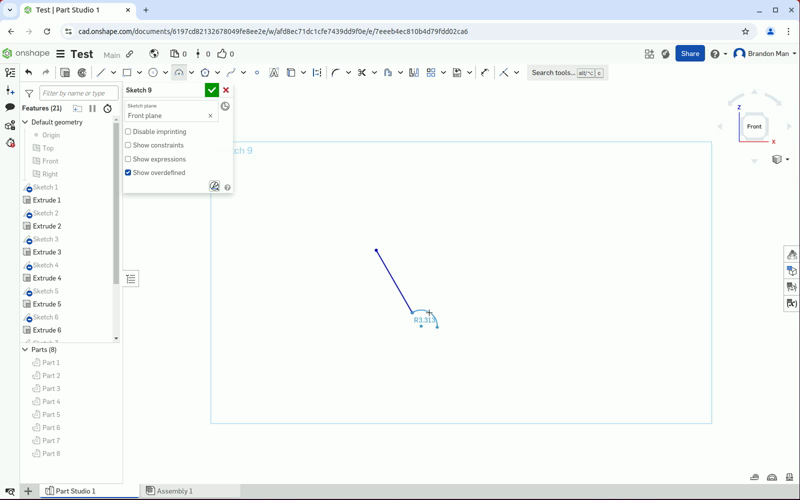
key_up(shift)
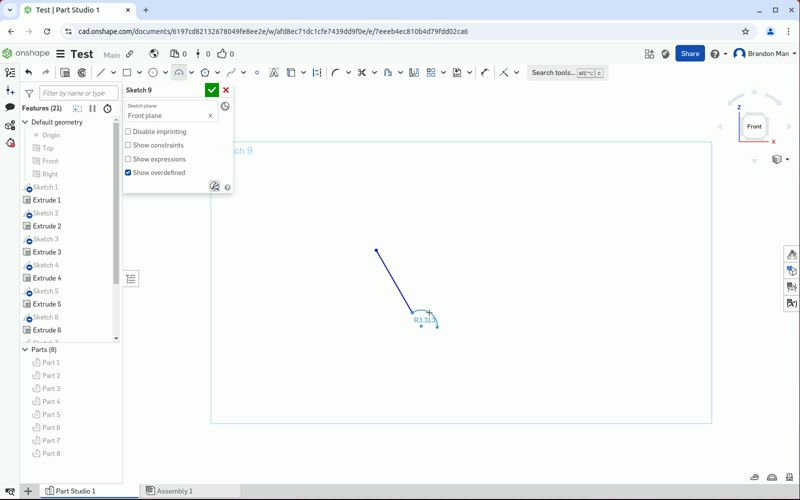
key(esc)
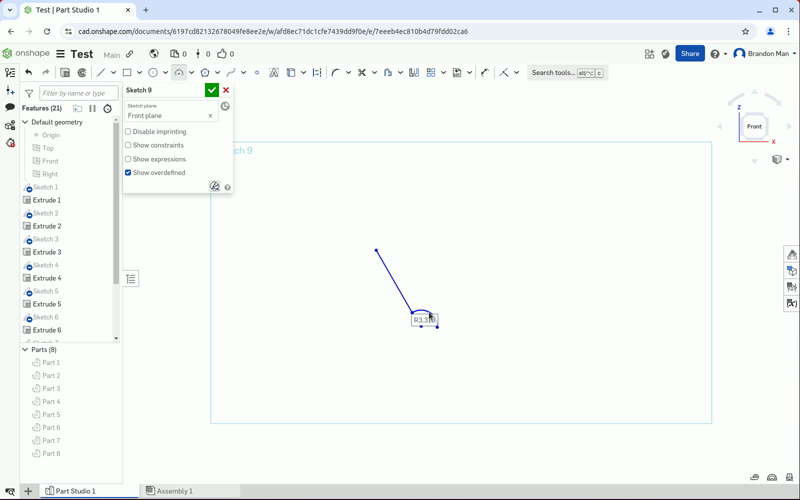
key(l)
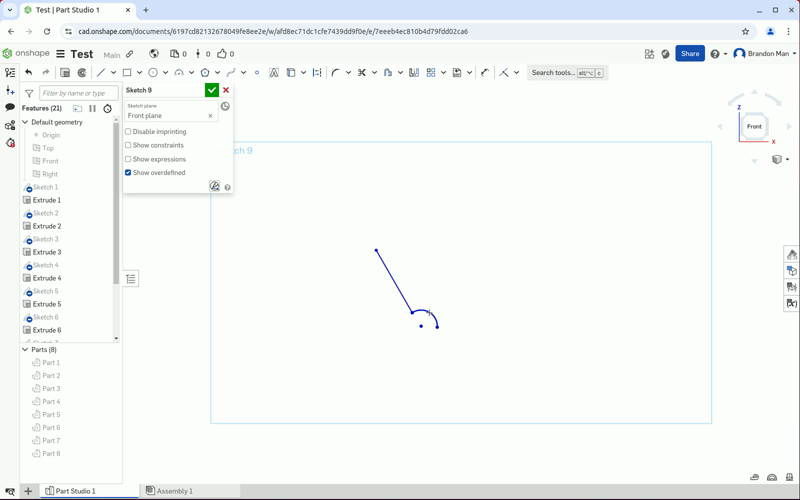
mouse_move(437, 327)
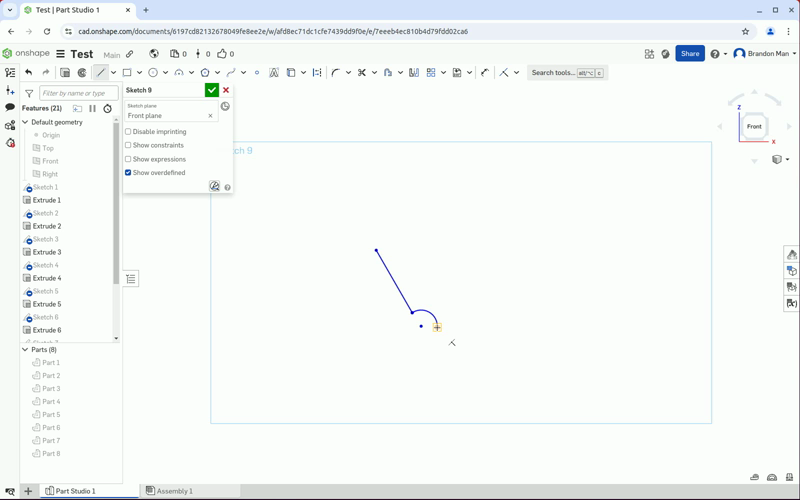
click(437, 327)
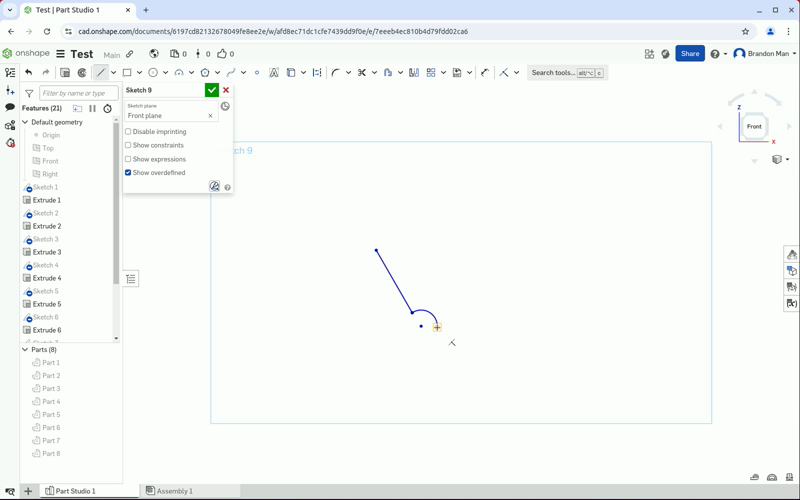
key_down(shift)
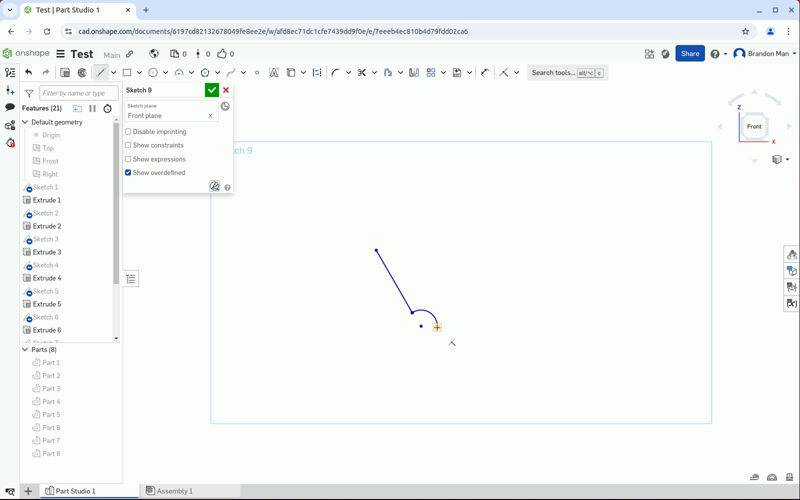
mouse_move(467, 327)
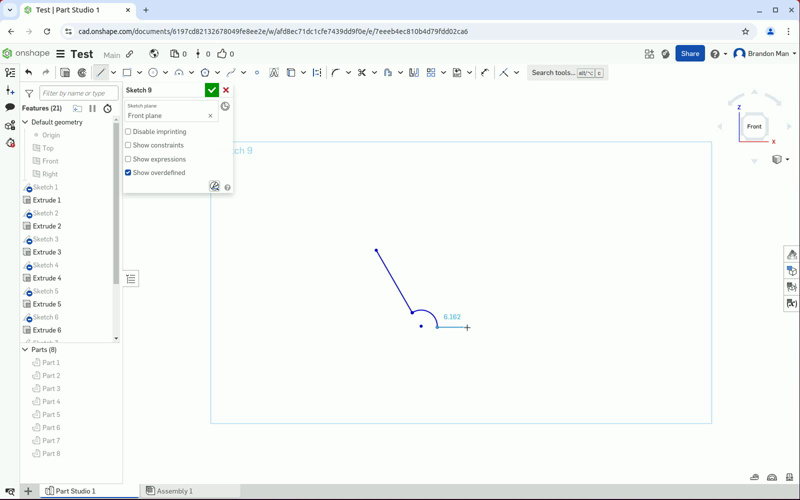
mouse_move(486, 327)
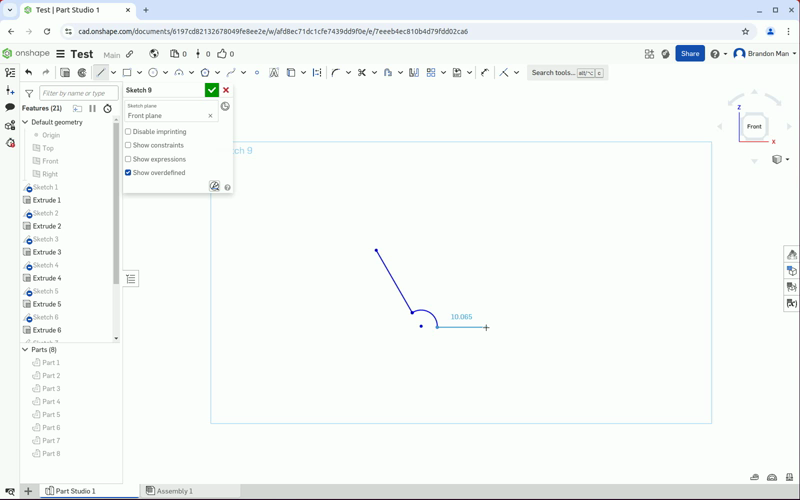
click(486, 327)
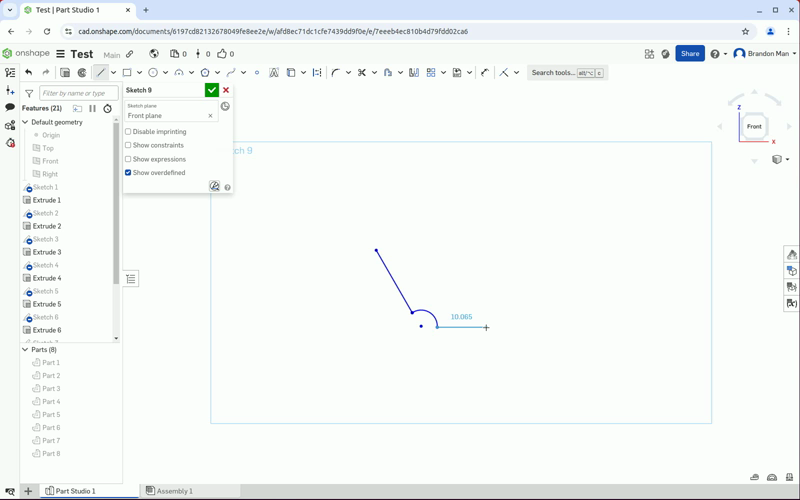
key_up(shift)
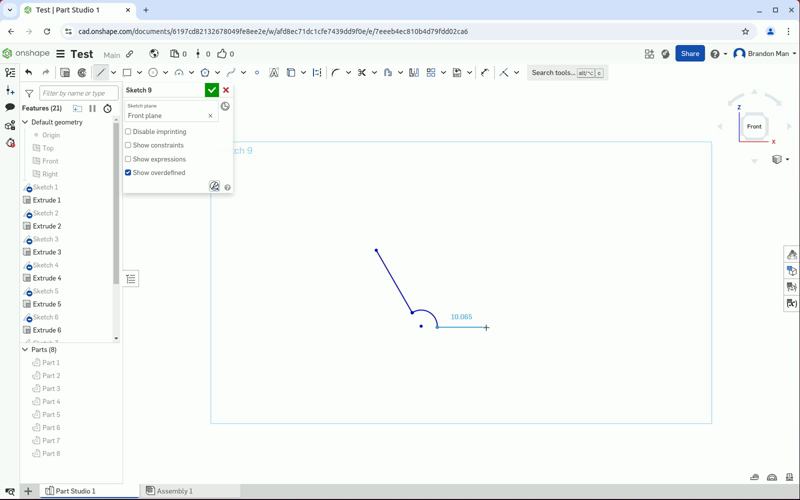
key(esc)
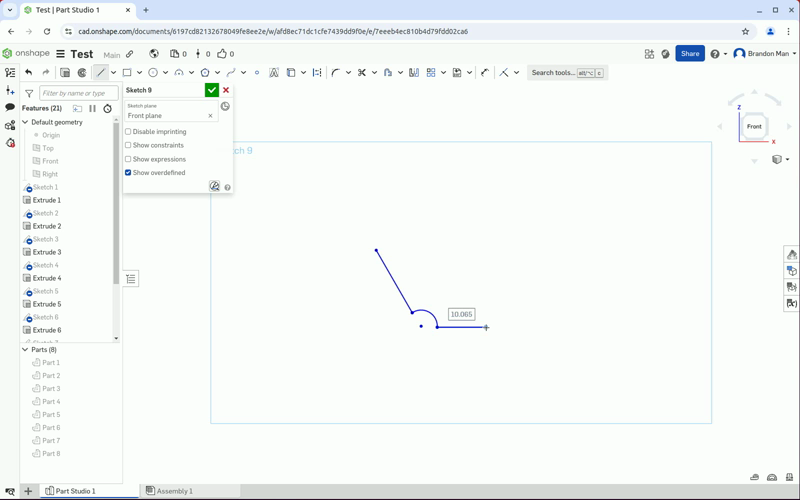
key(a)
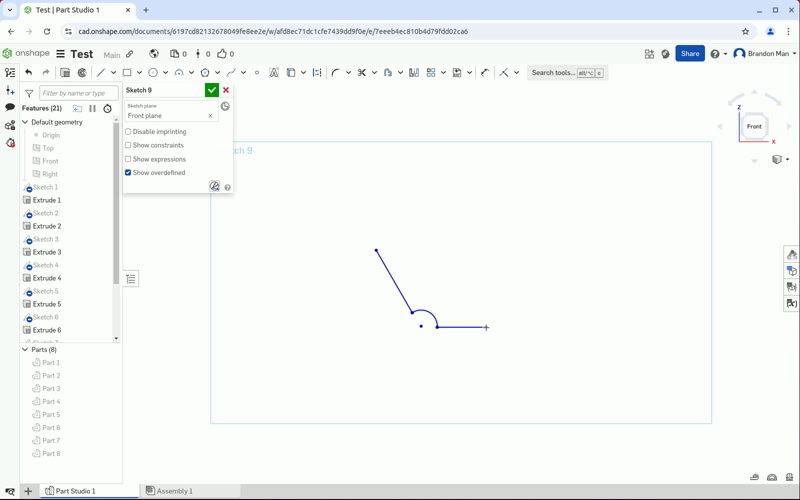
mouse_move(486, 327)
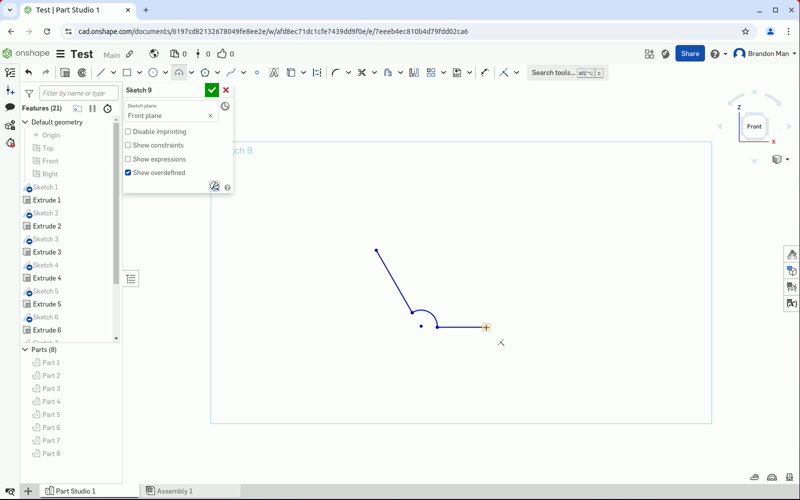
click(486, 327)
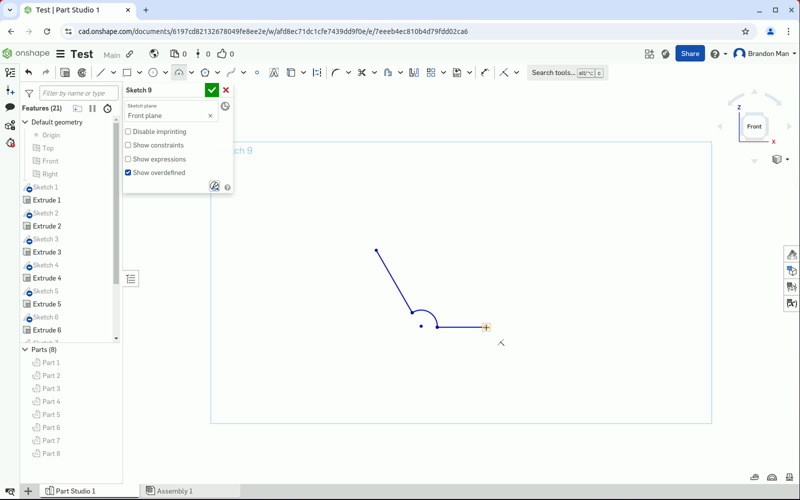
key_down(shift)
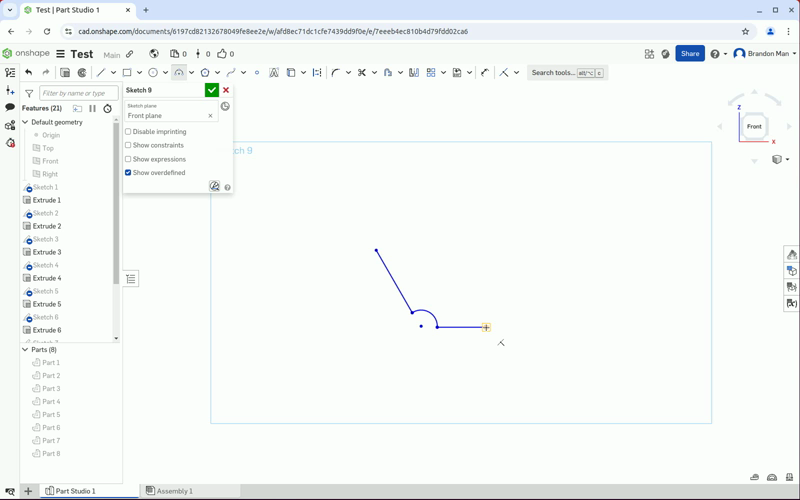
mouse_move(511, 312)
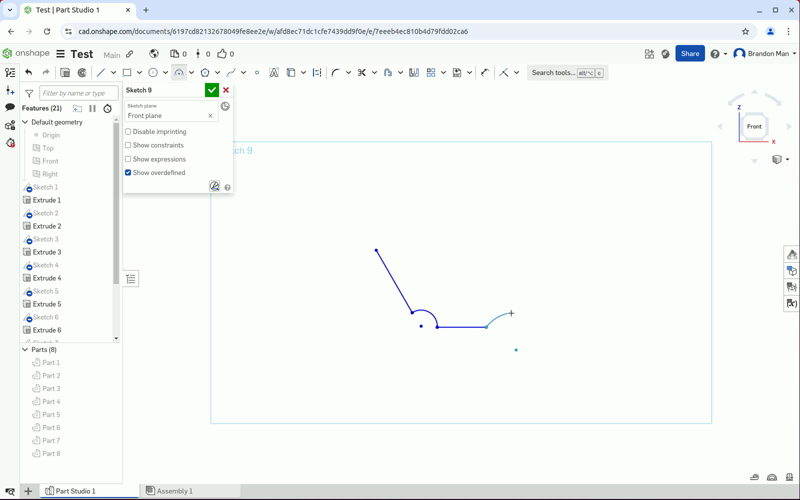
click(511, 312)
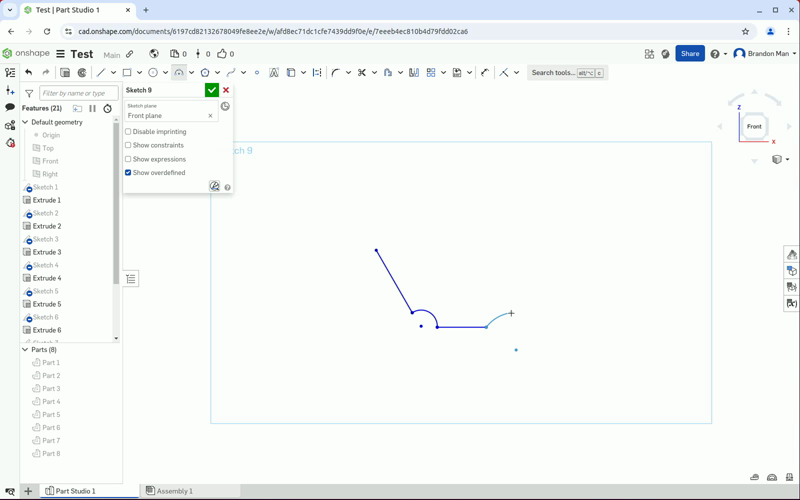
mouse_move(494, 312)
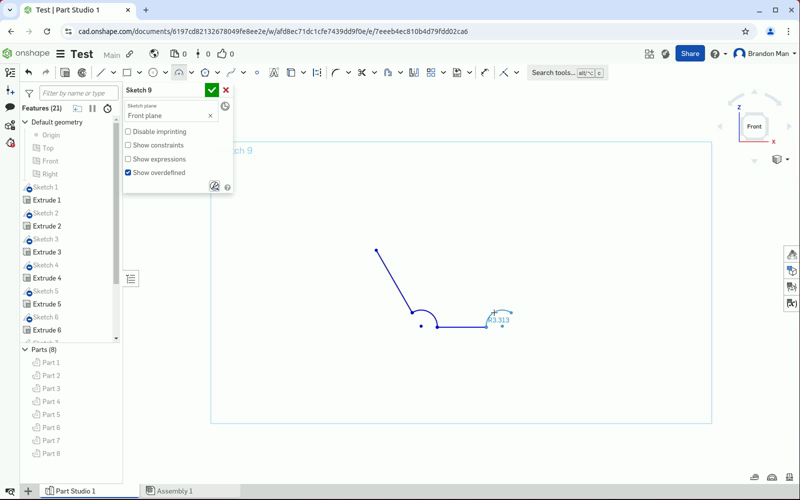
click(494, 312)
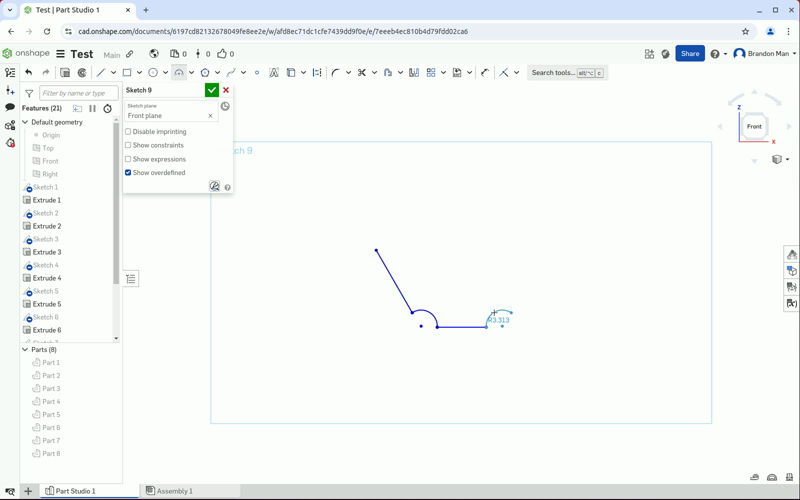
key_up(shift)
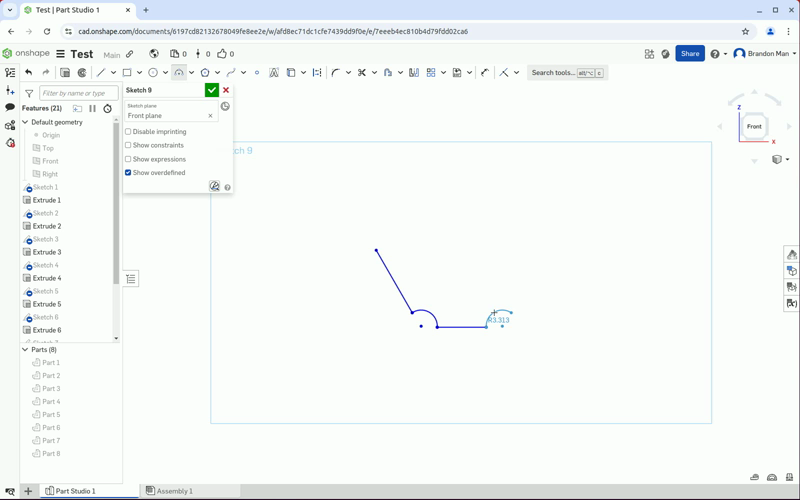
key(esc)
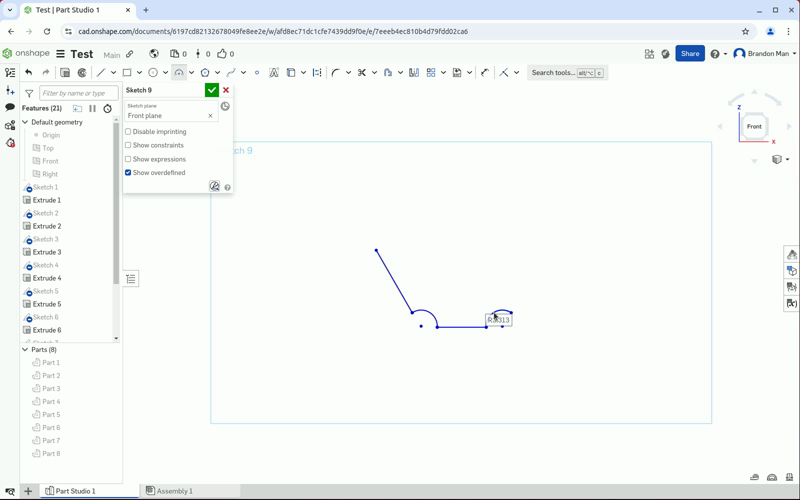
key(l)
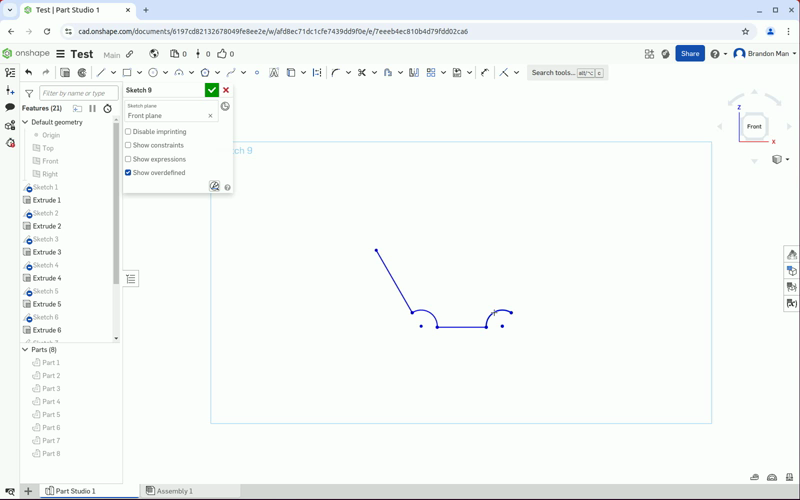
mouse_move(511, 312)
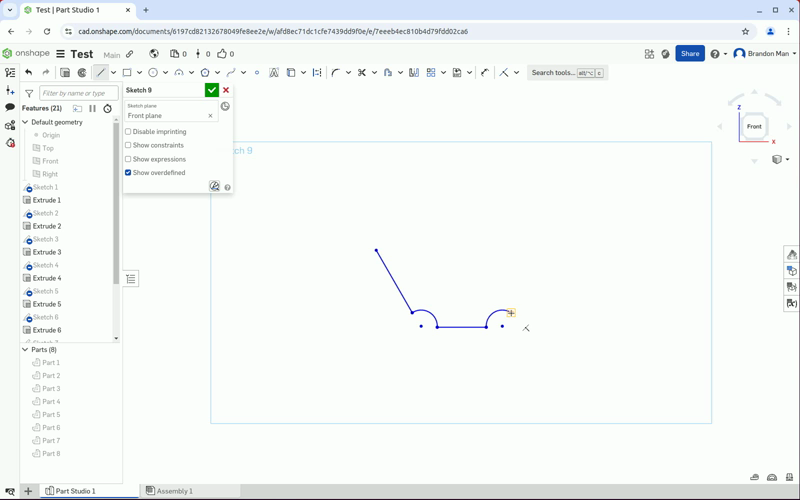
click(511, 312)
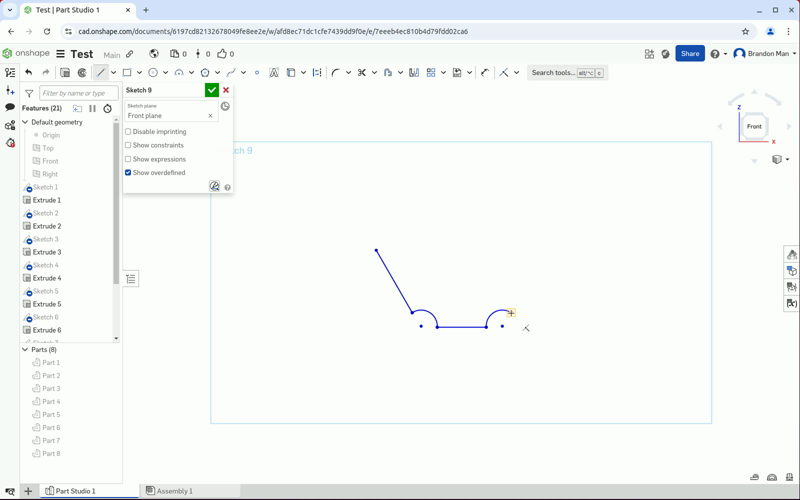
key_down(shift)
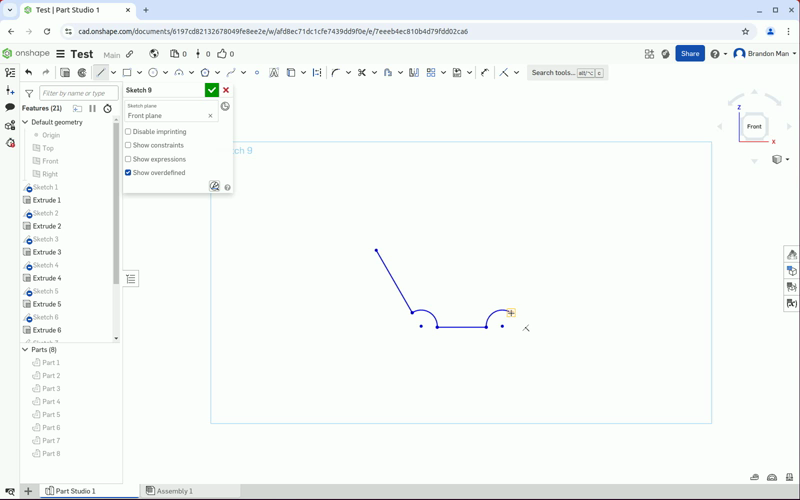
mouse_move(546, 250)
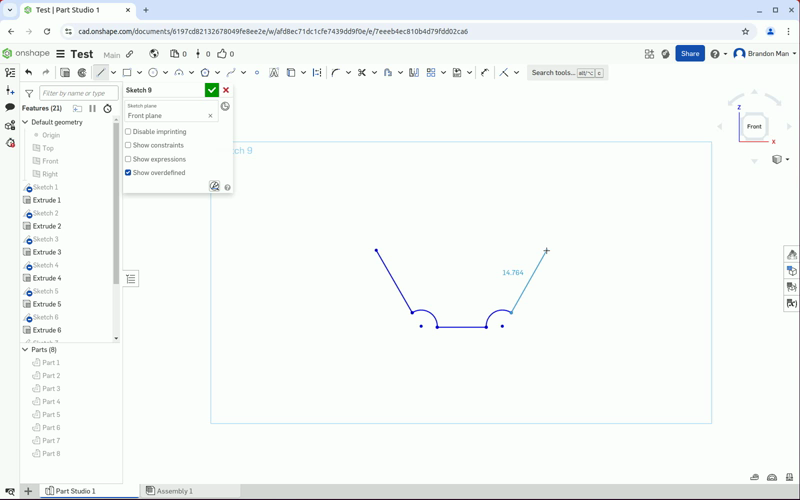
click(546, 250)
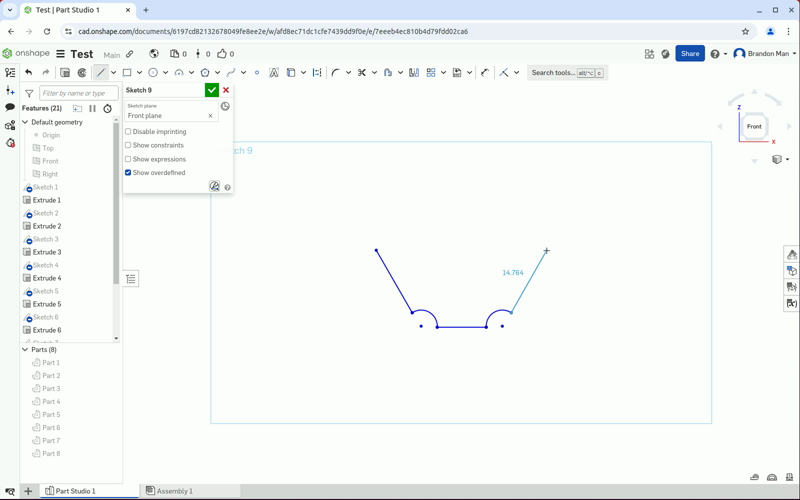
key_up(shift)
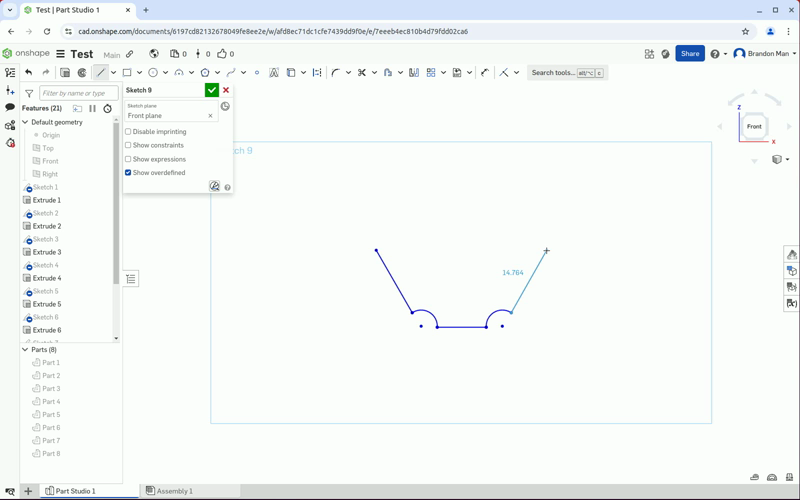
key(esc)
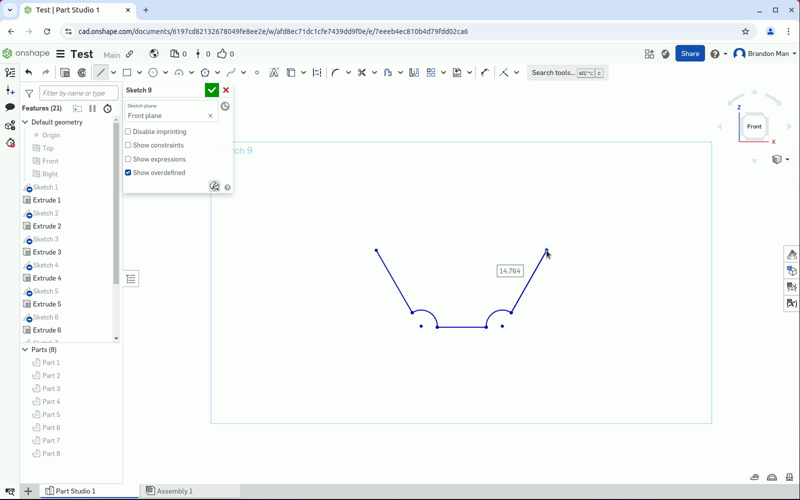
key(a)
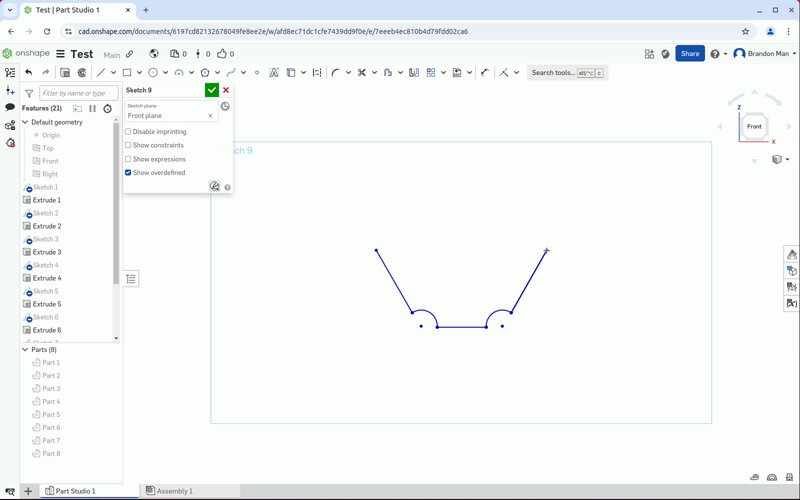
mouse_move(546, 250)
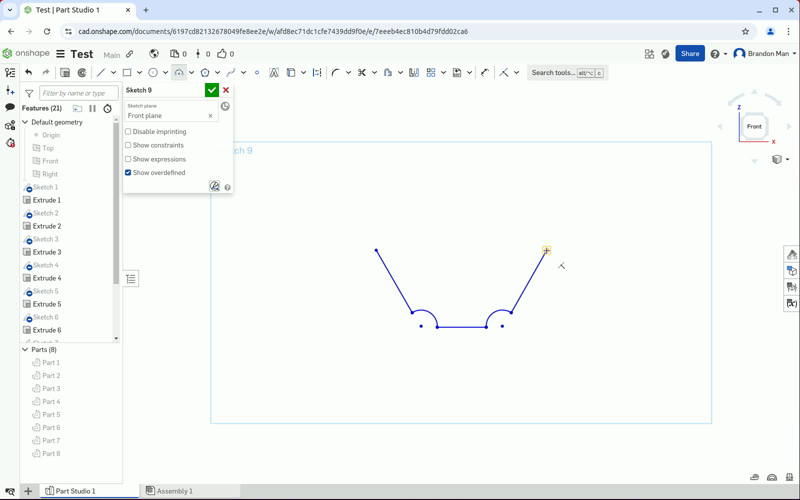
click(546, 250)
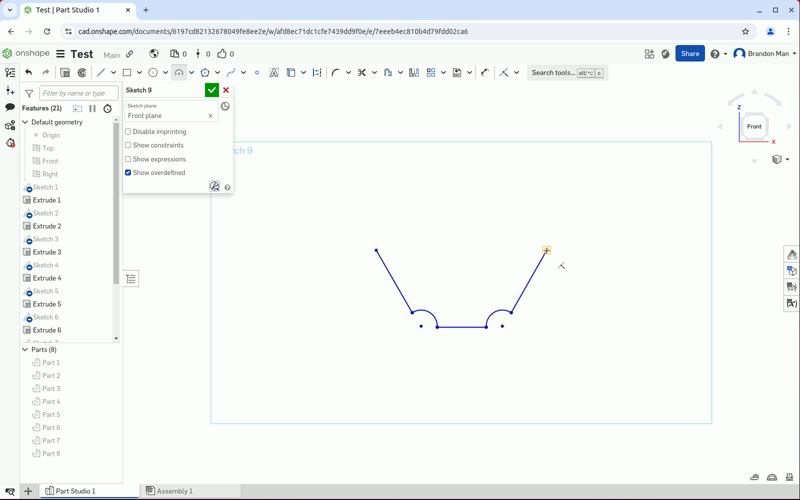
key_down(shift)
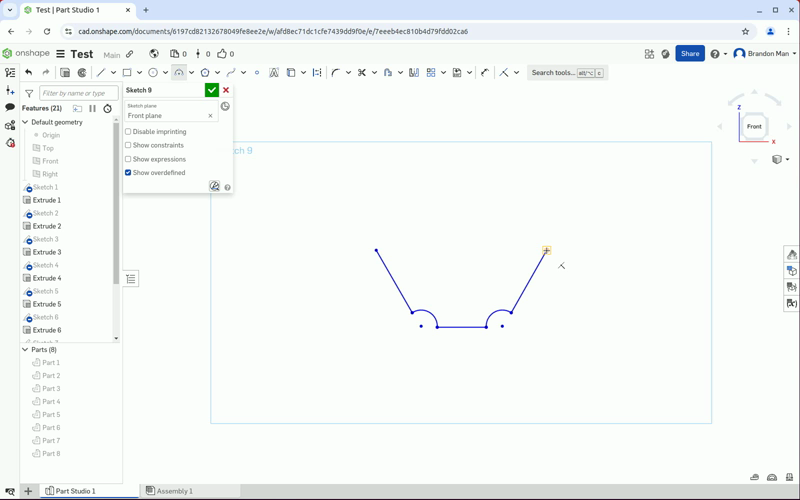
mouse_move(537, 235)
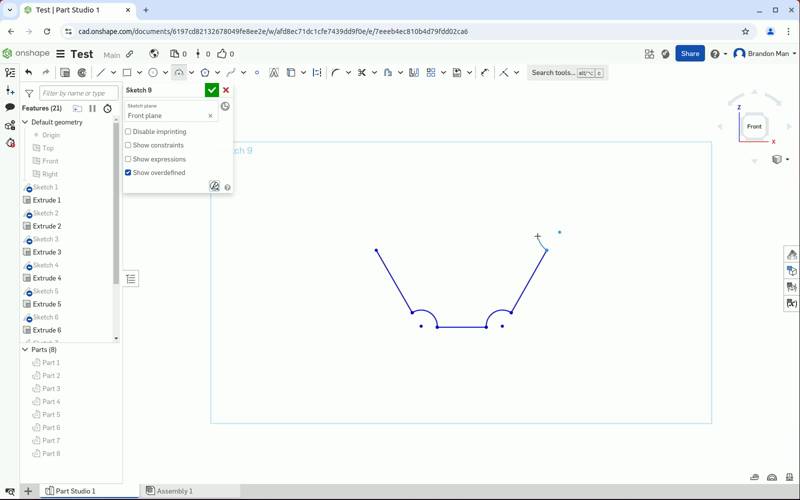
click(537, 235)
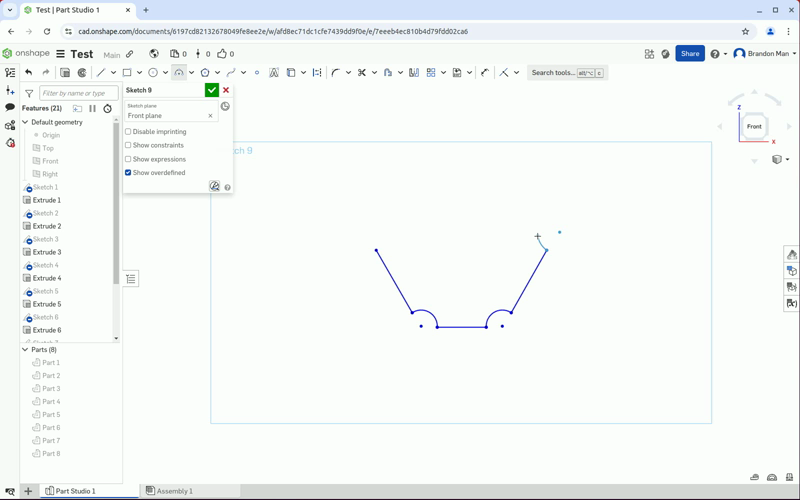
mouse_move(540, 244)
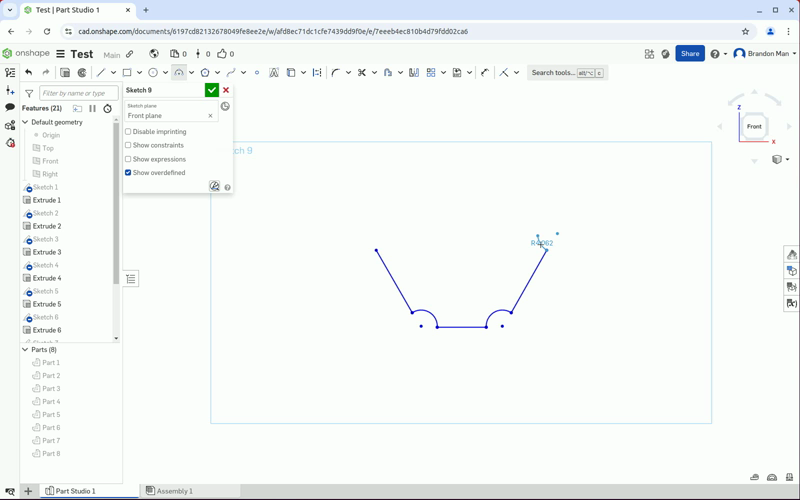
click(540, 244)
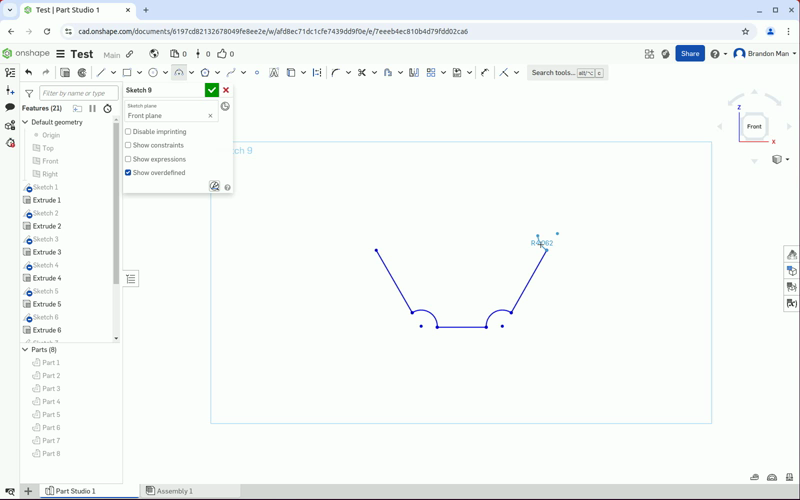
key_up(shift)
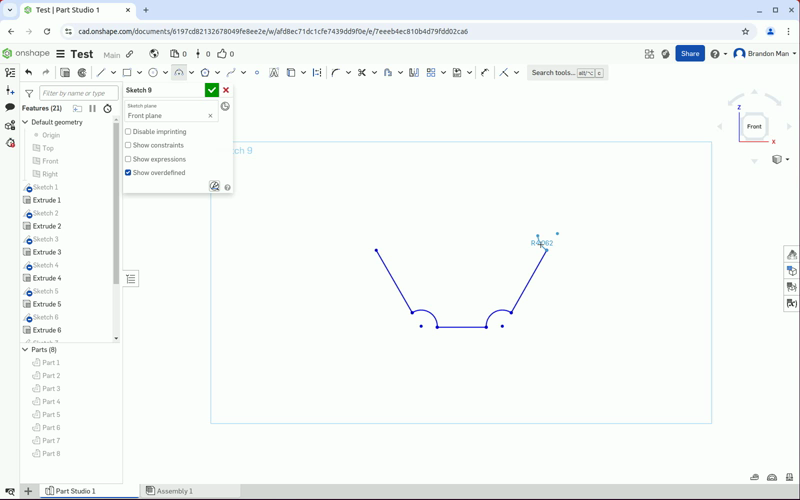
key(esc)
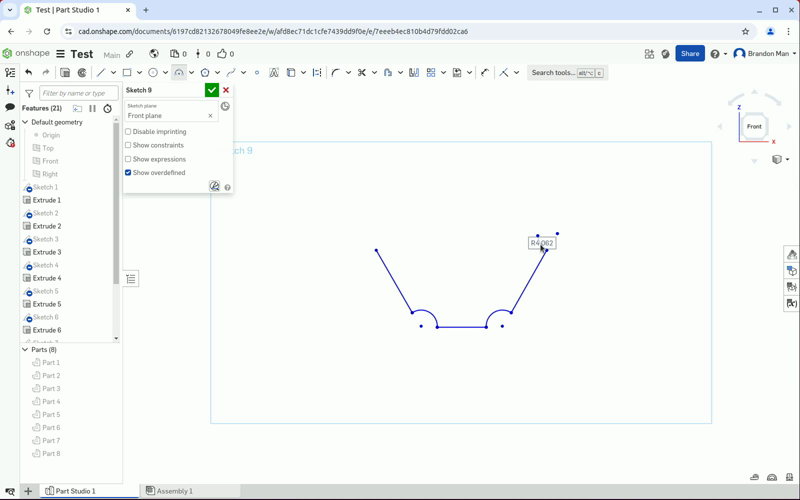
key(l)
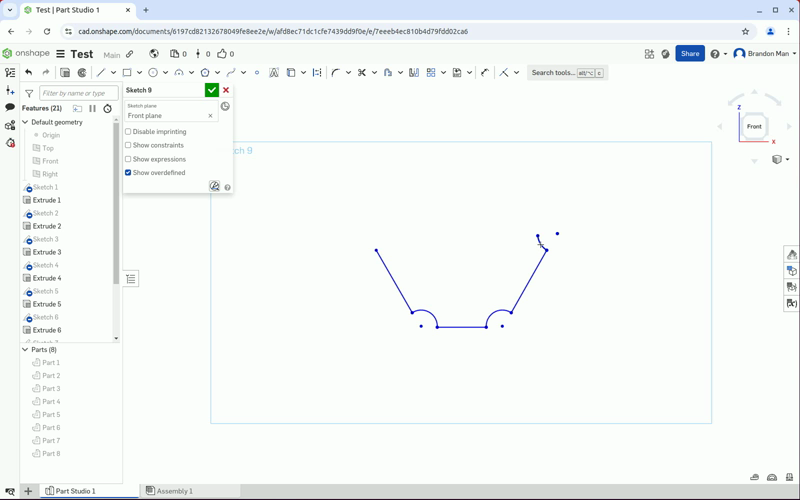
mouse_move(537, 235)
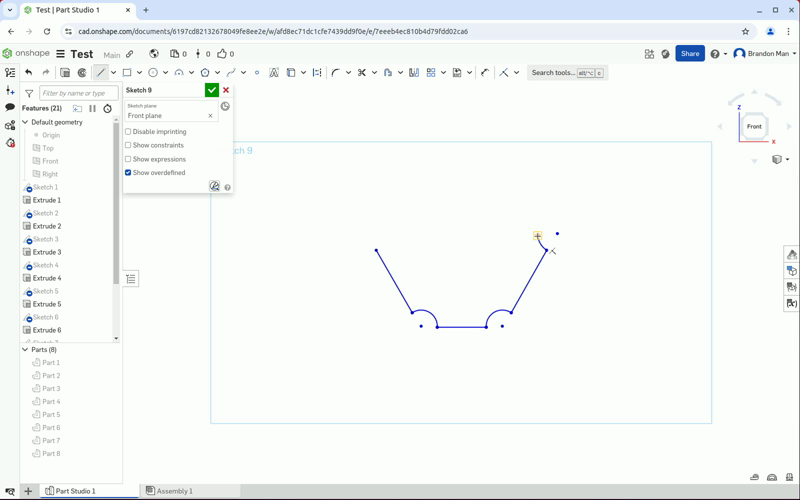
click(537, 235)
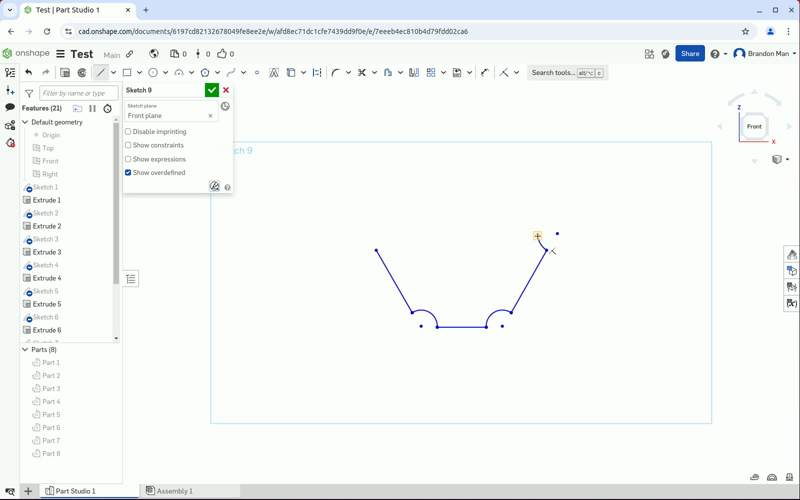
key_down(shift)
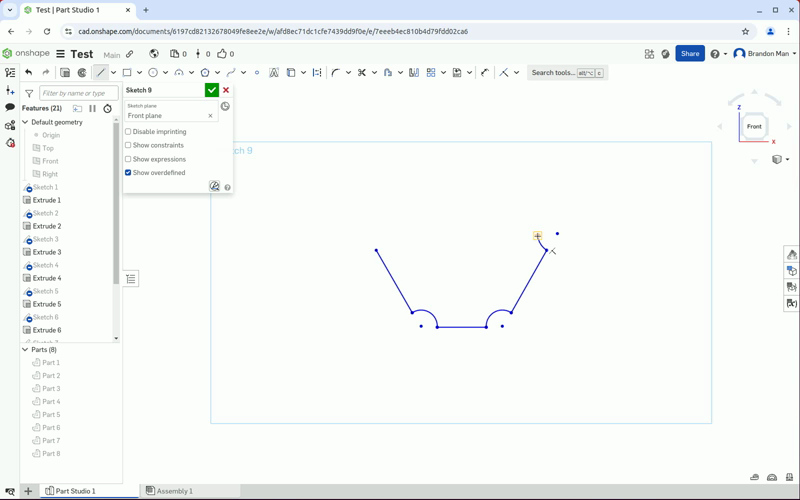
mouse_move(385, 235)
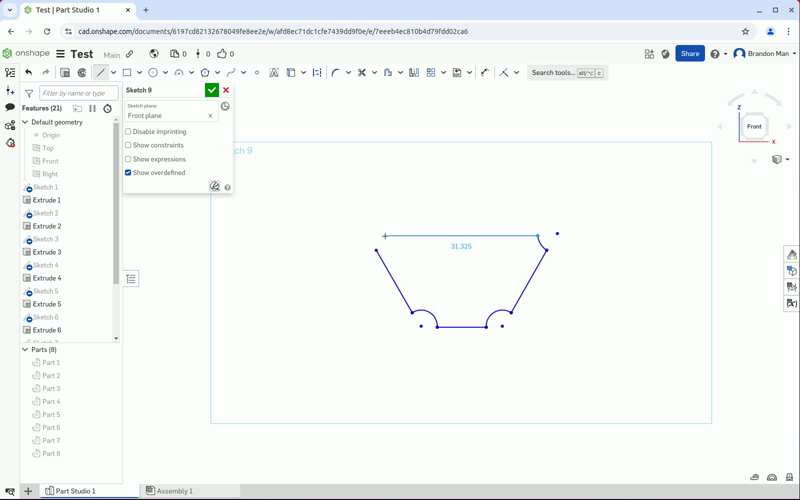
click(385, 235)
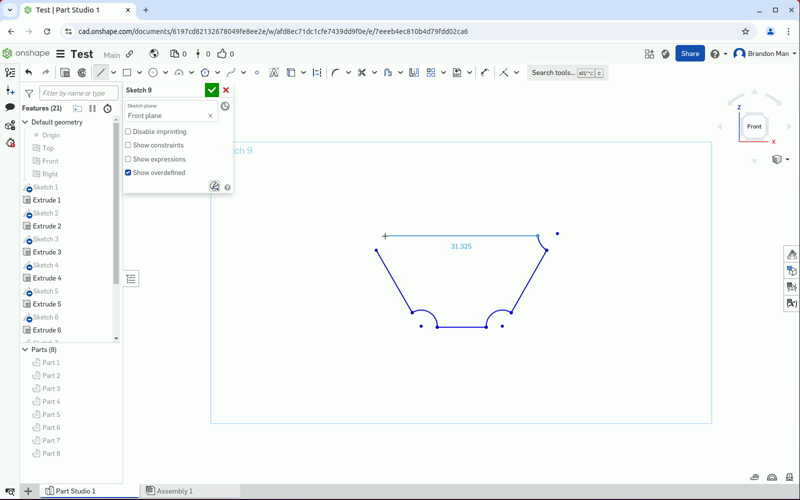
key_up(shift)
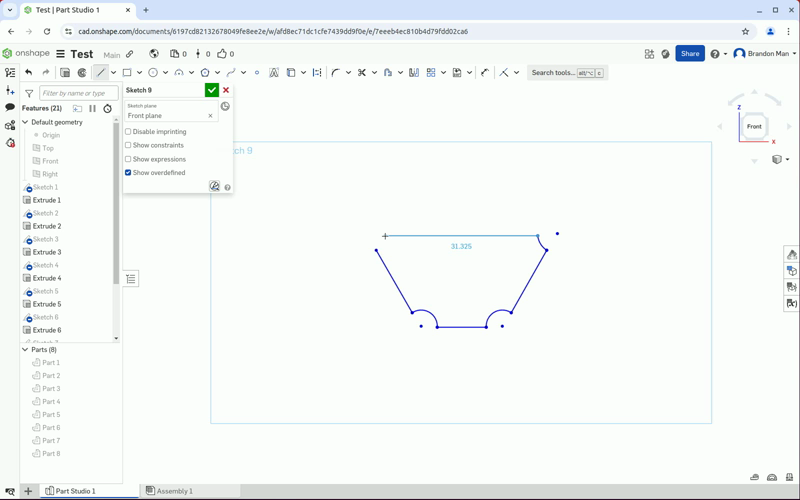
key(esc)
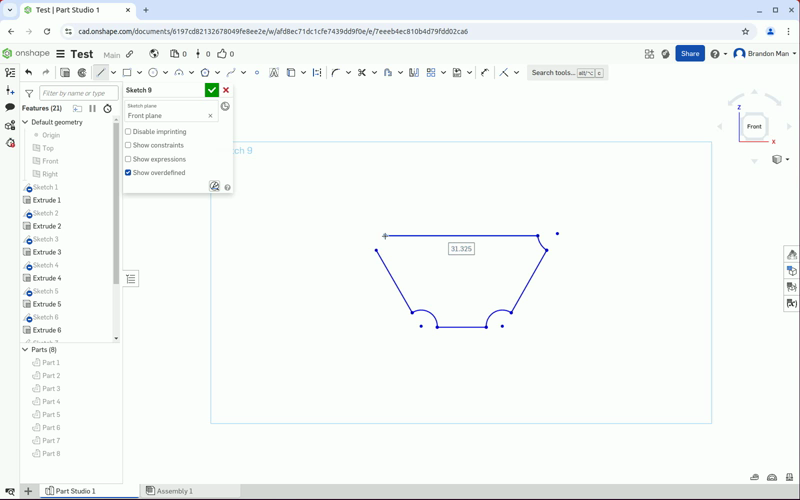
key(a)
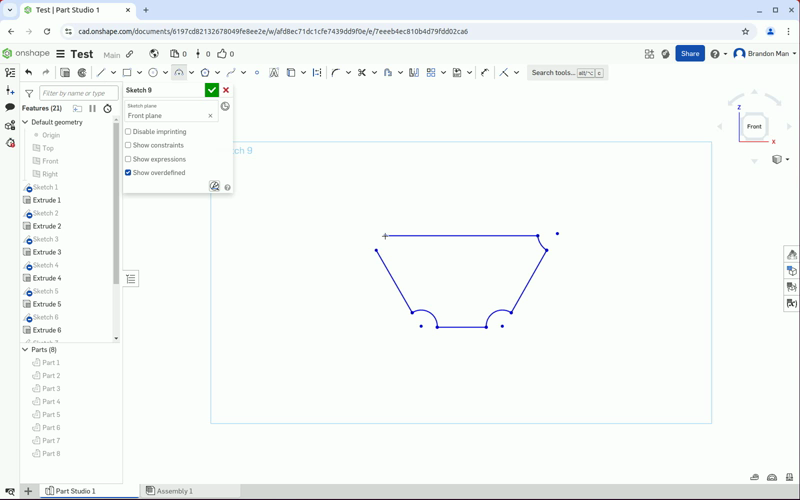
mouse_move(385, 235)
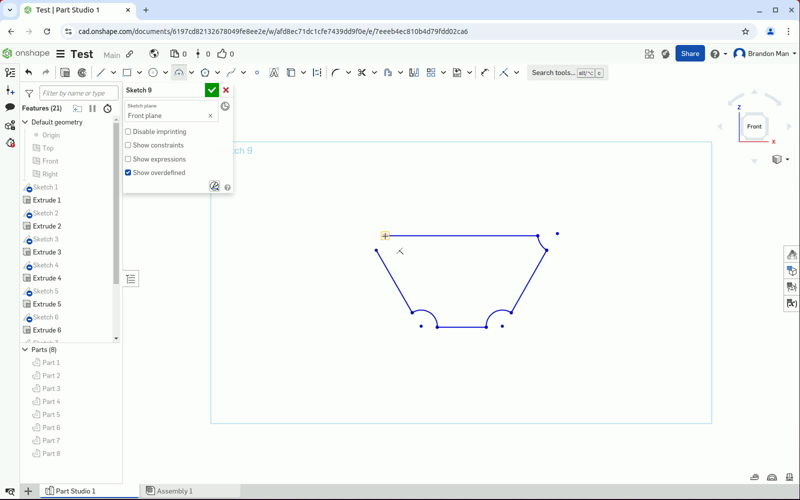
click(385, 235)
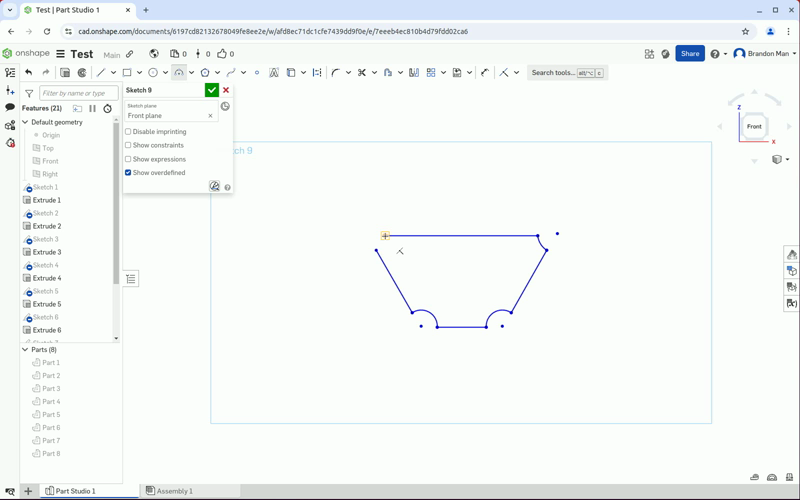
mouse_move(376, 250)
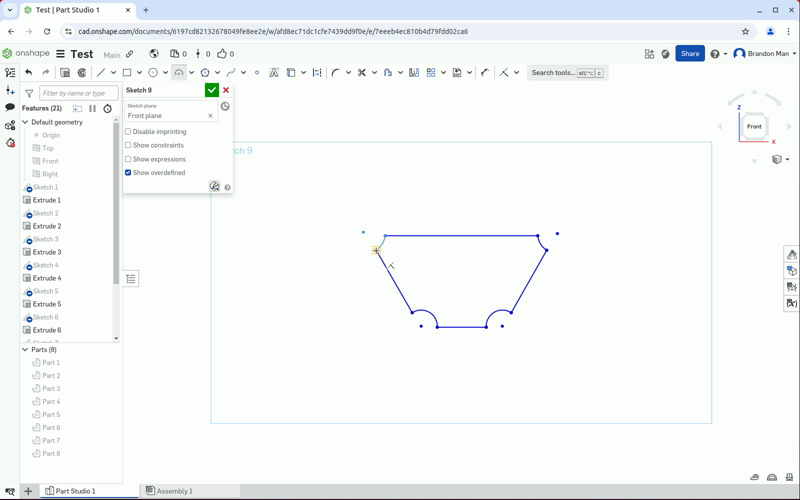
click(376, 250)
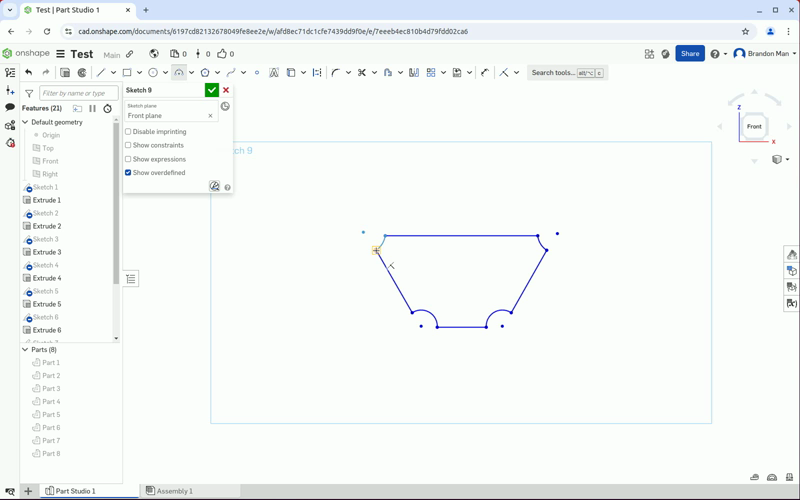
key_down(shift)
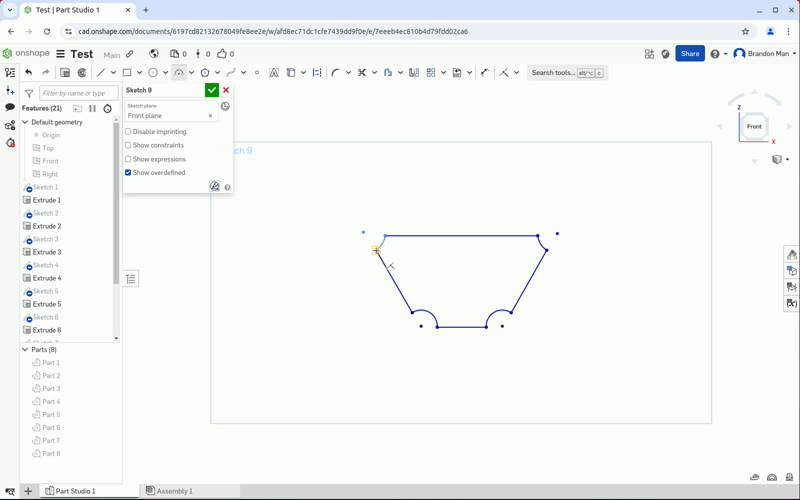
mouse_move(382, 244)
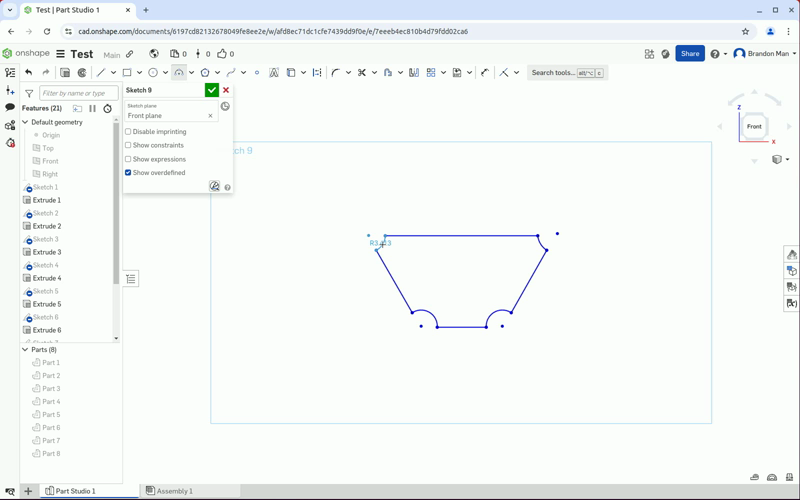
click(382, 244)
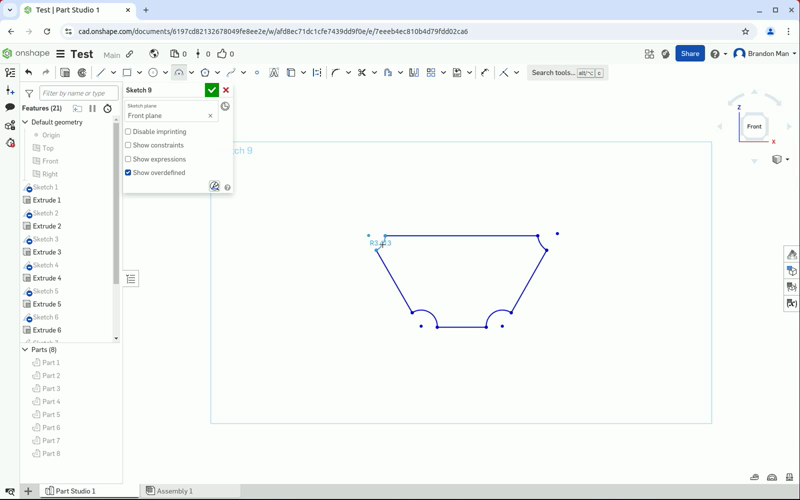
key_up(shift)
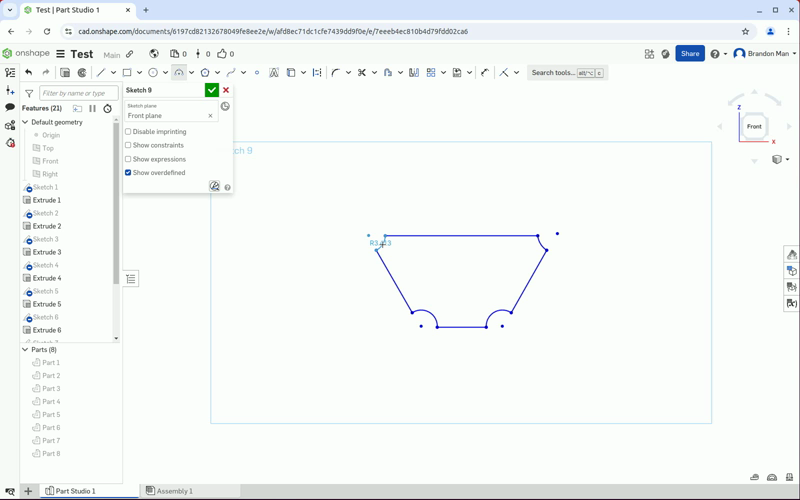
key(esc)
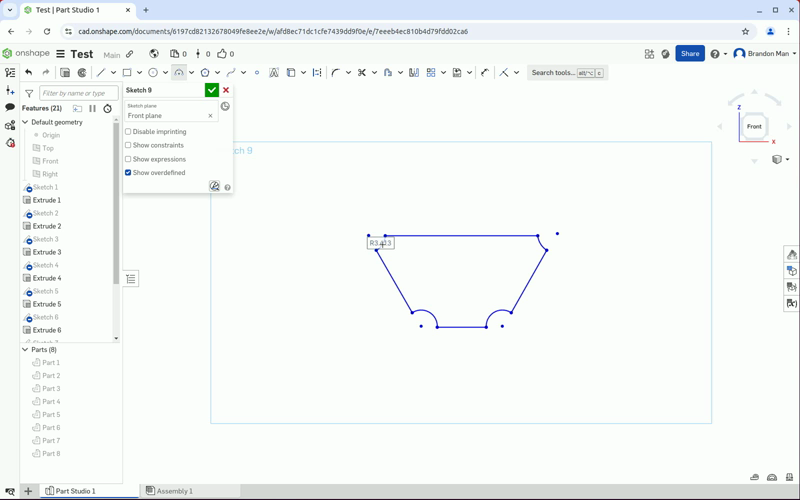
mouse_move(516, 262)
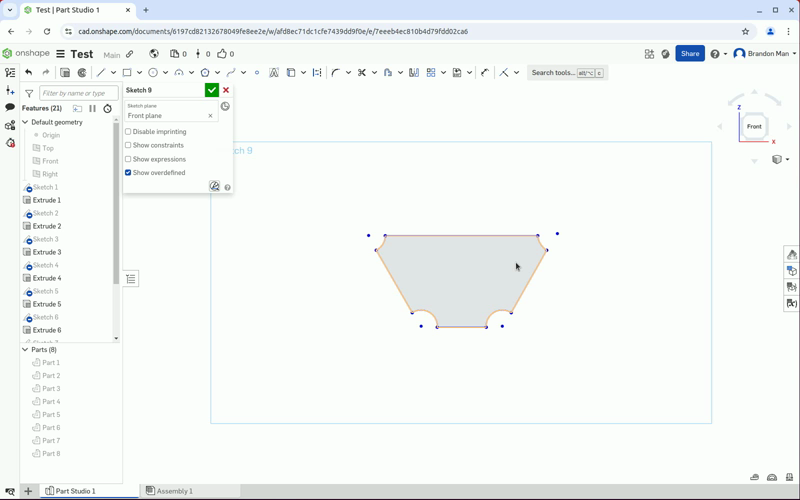
click(516, 262)
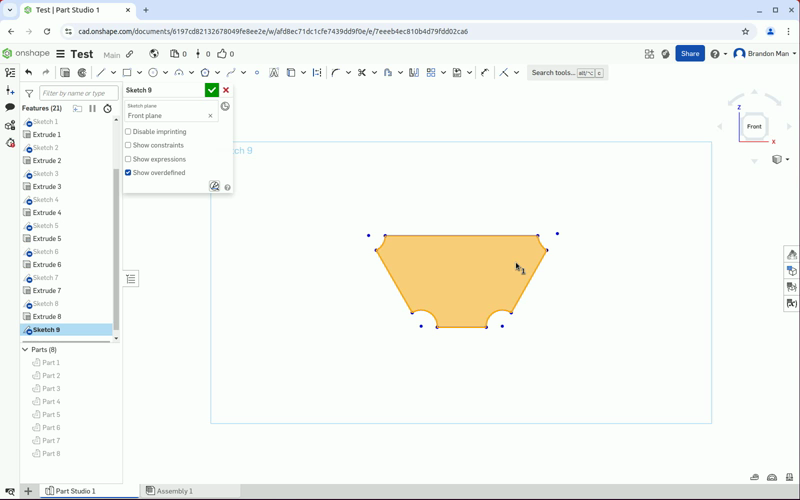
mouse_move(73, 352)
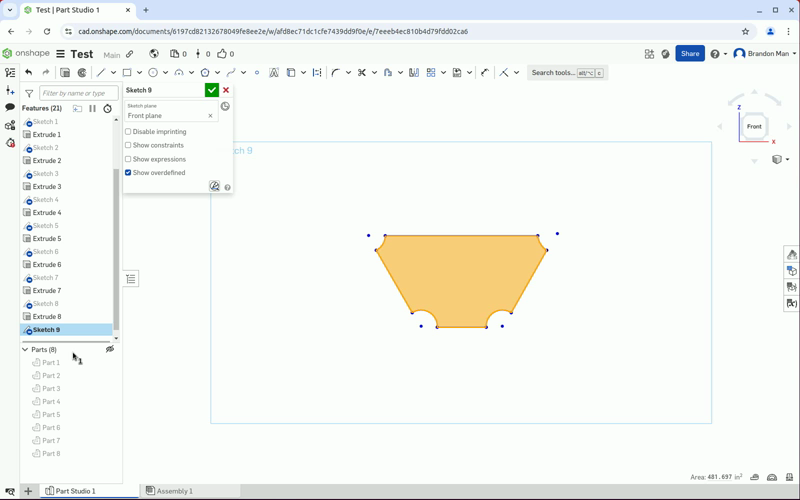
key(shift+y)
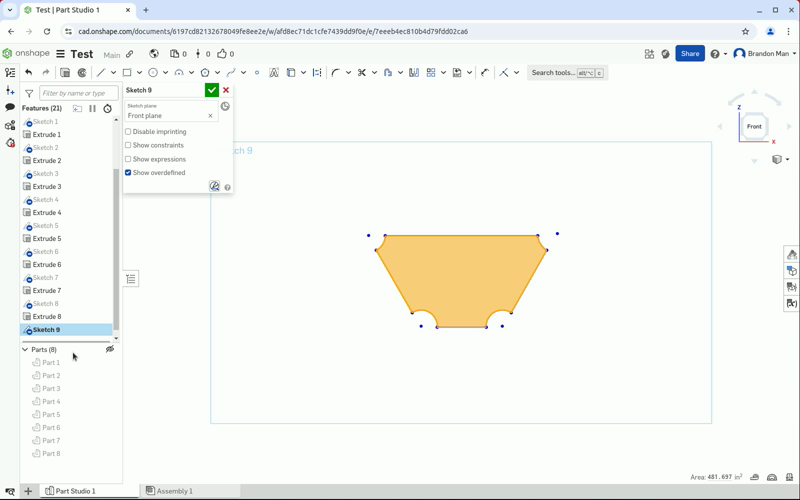
key(shift+e)
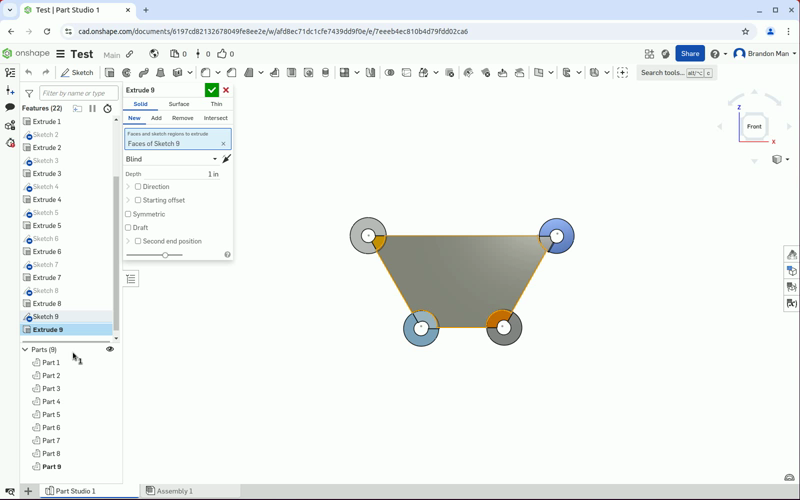
mouse_move(143, 106)
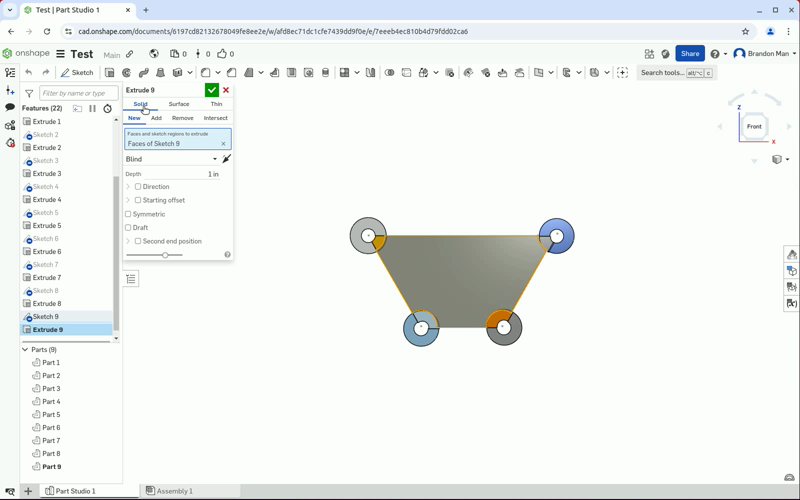
click(143, 106)
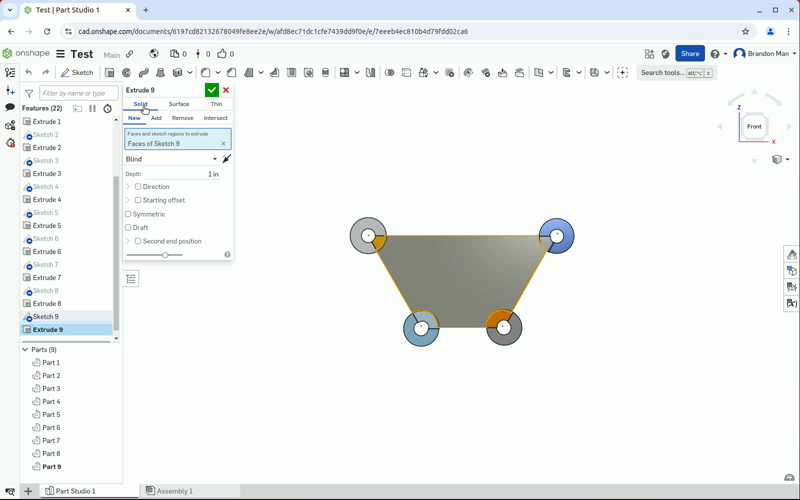
mouse_move(137, 120)
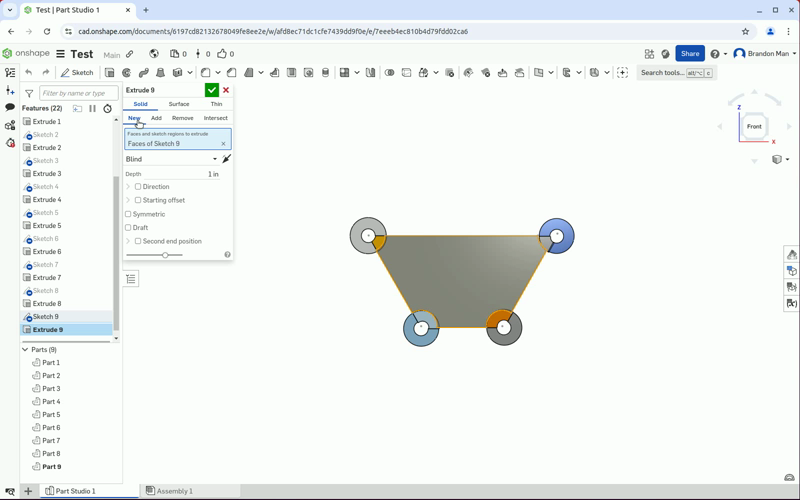
click(137, 120)
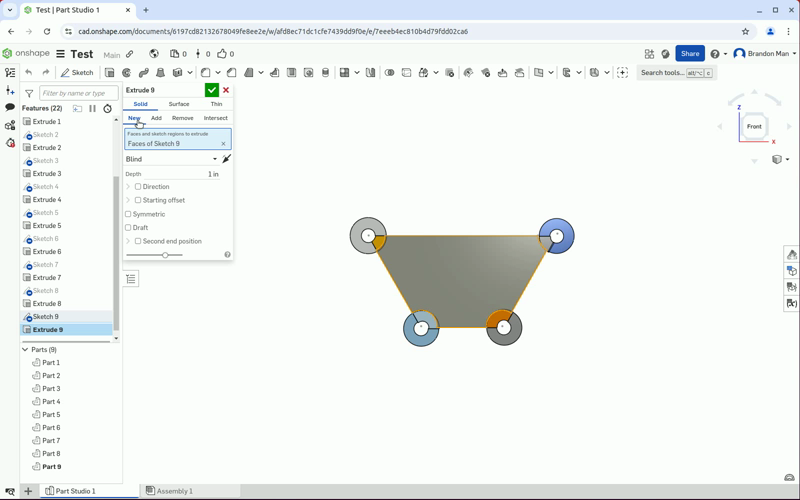
key(tab, 4)
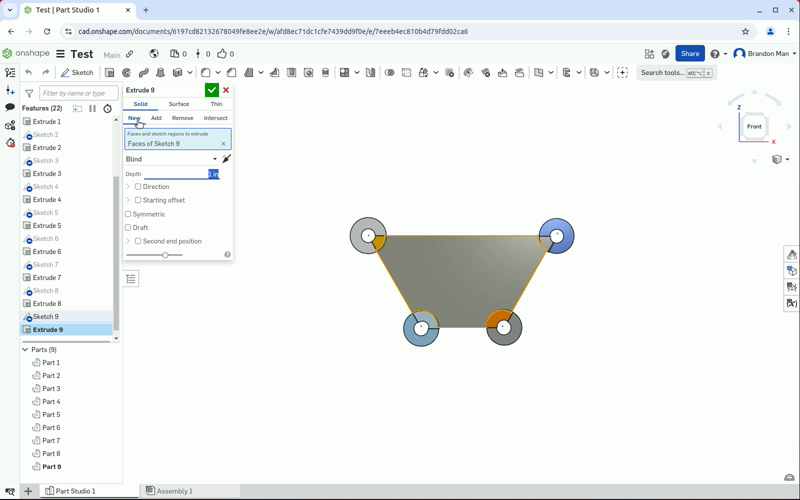
text(11.072)
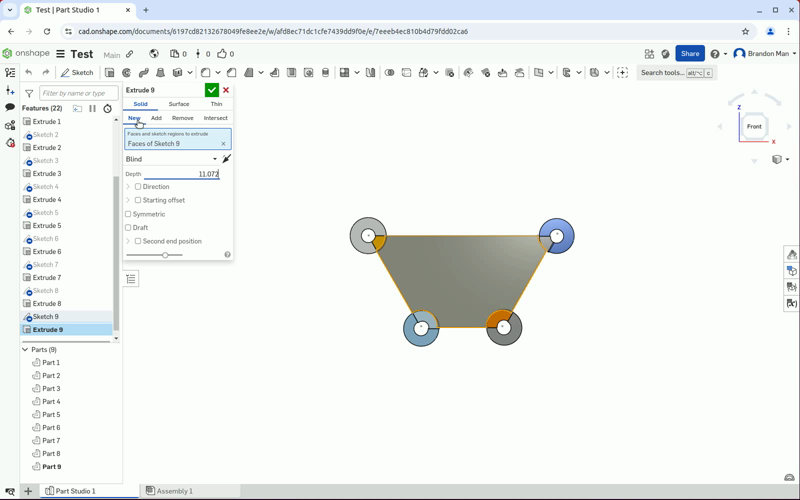
key(tab, 3)
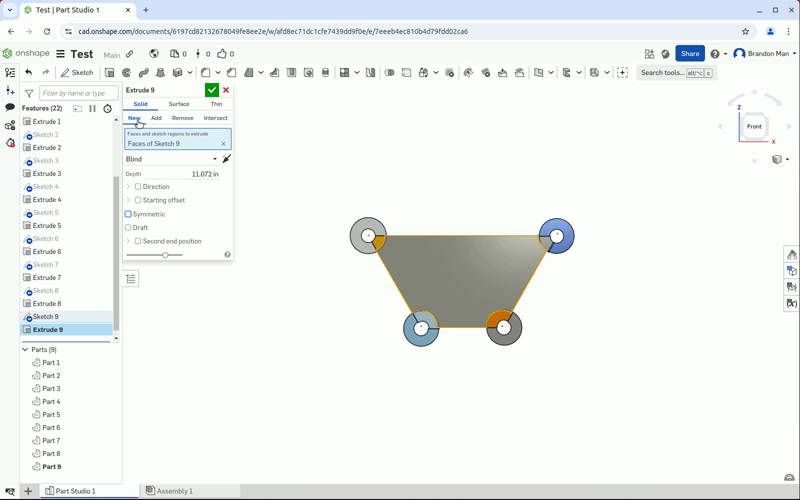
key(space)
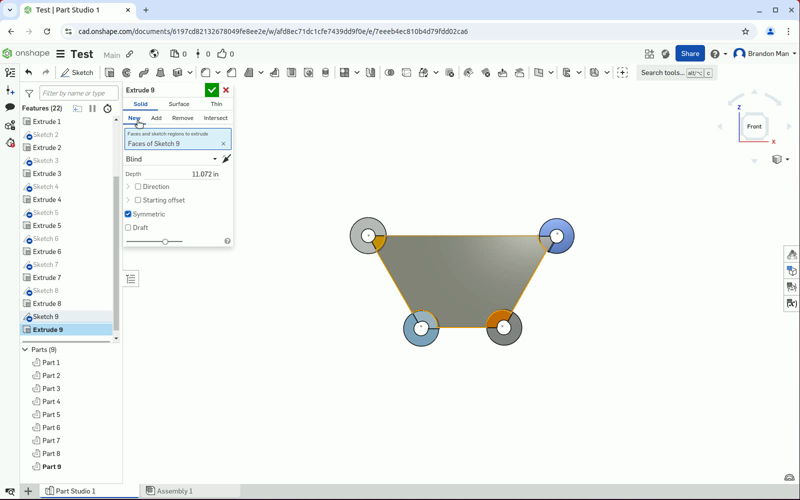
key(enter)
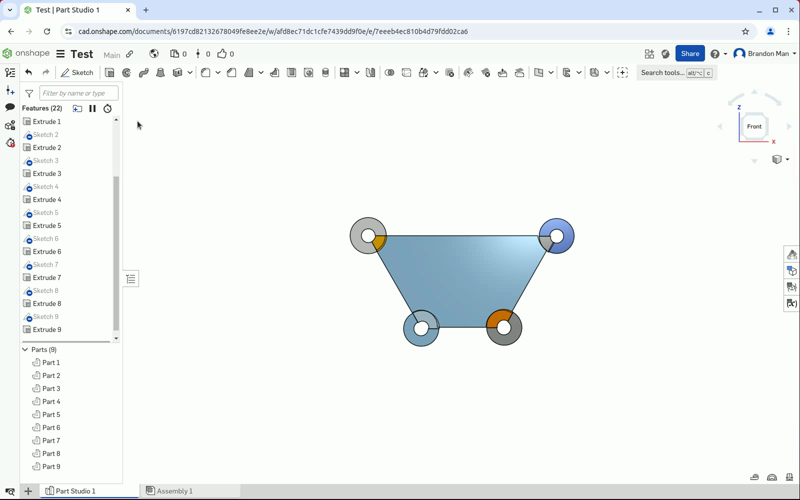
key(shift+h)
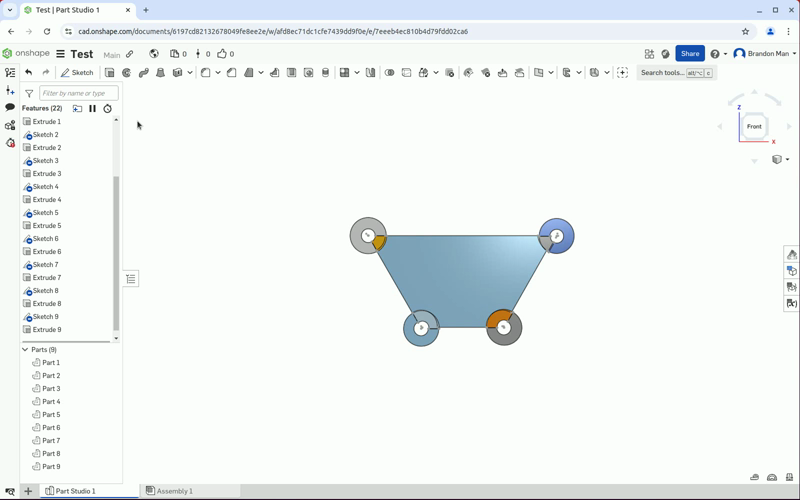
key(shift+h)
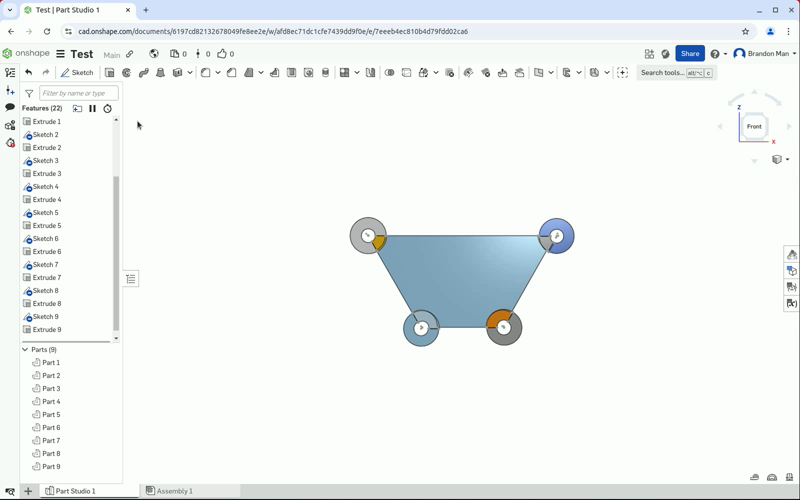
key(shift+7)
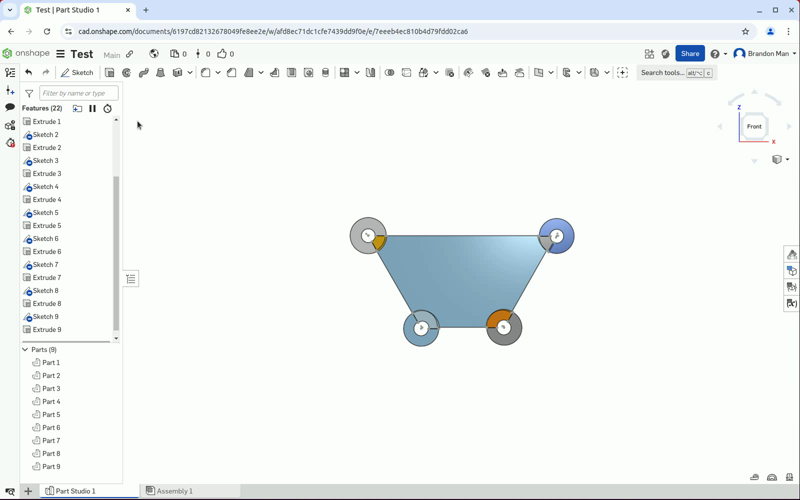
key(left, 2)
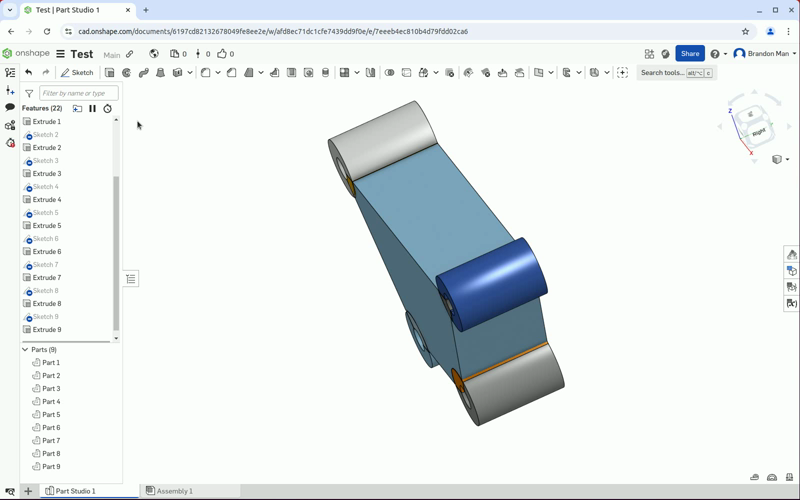
key(down, 2)
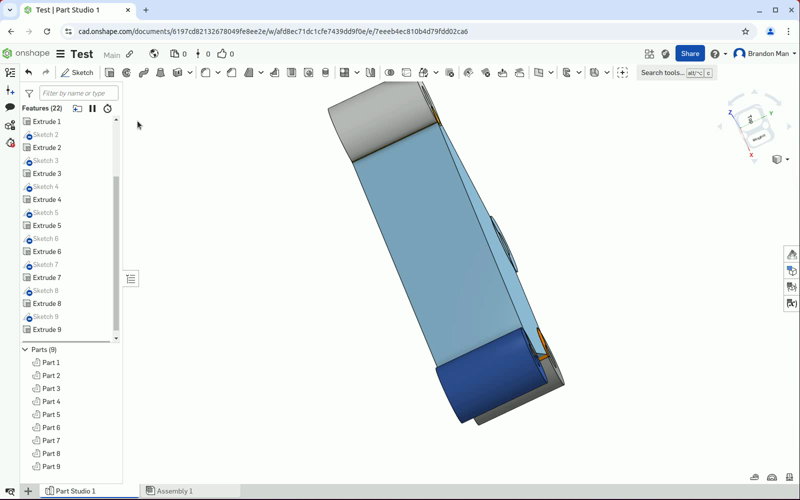
key(up, 2)
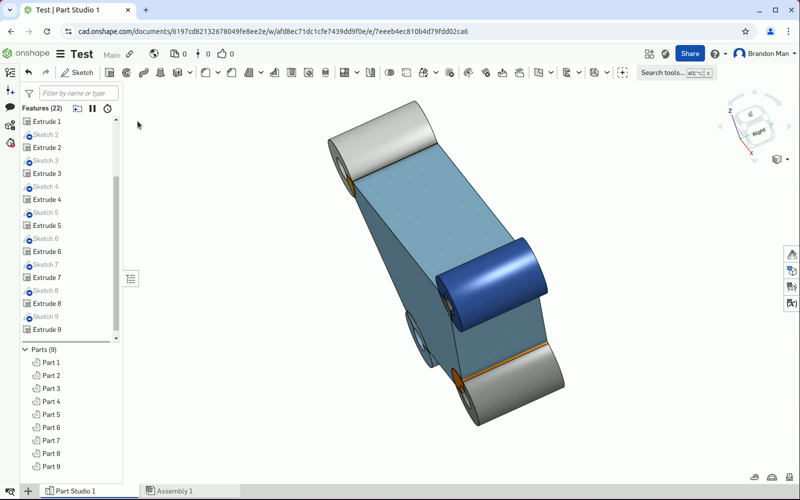
key(right, 2)
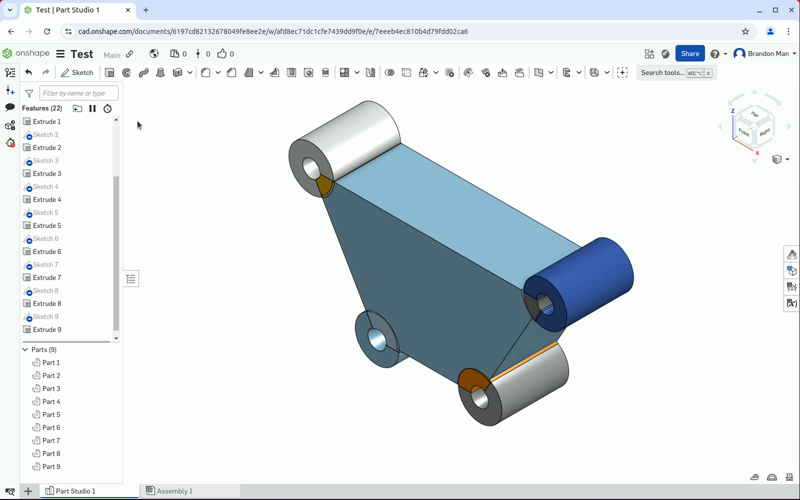
mouse_move(69, 111)
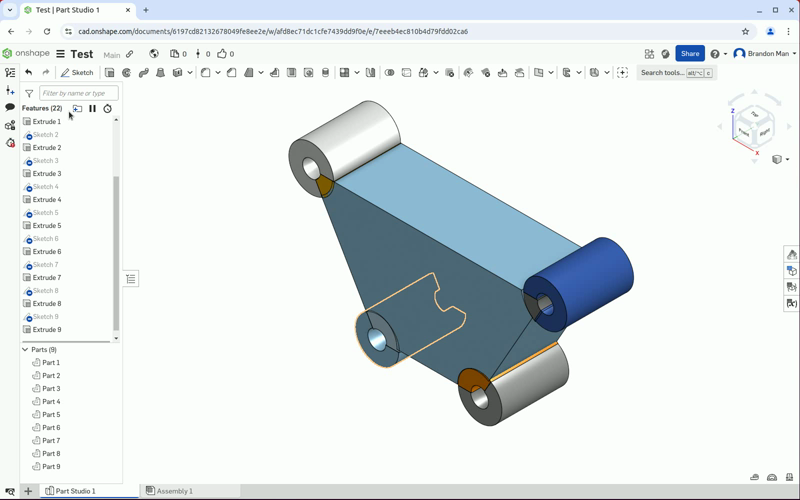
click(69, 111)